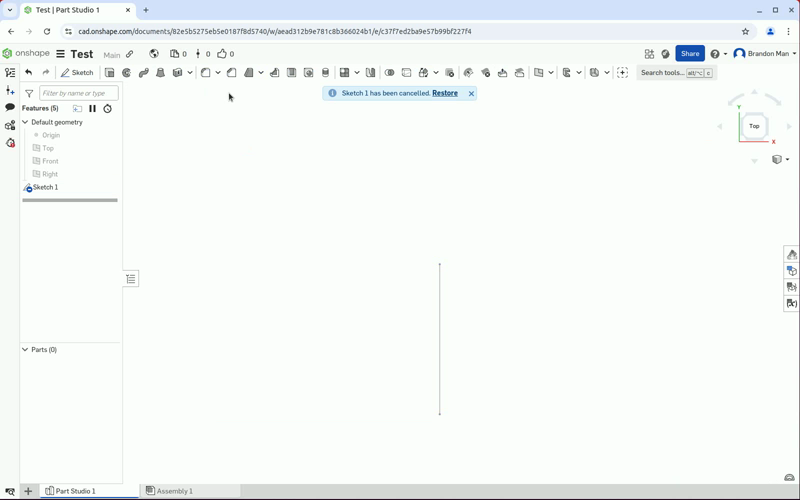
key(shift+h)
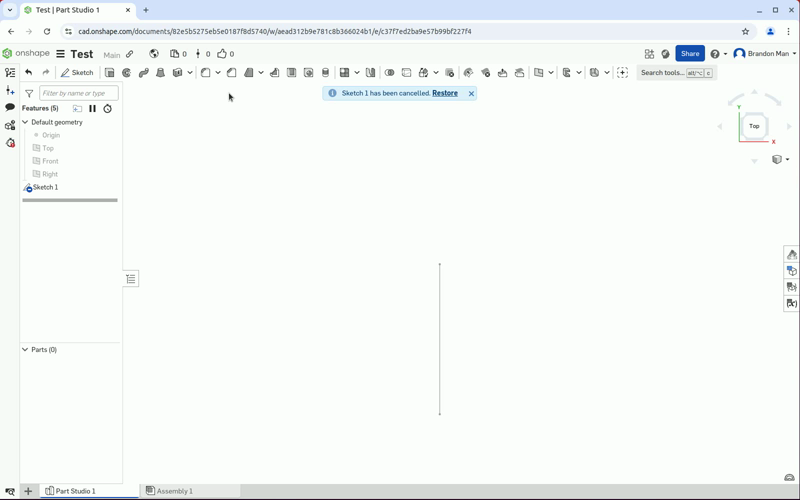
key(shift+s)
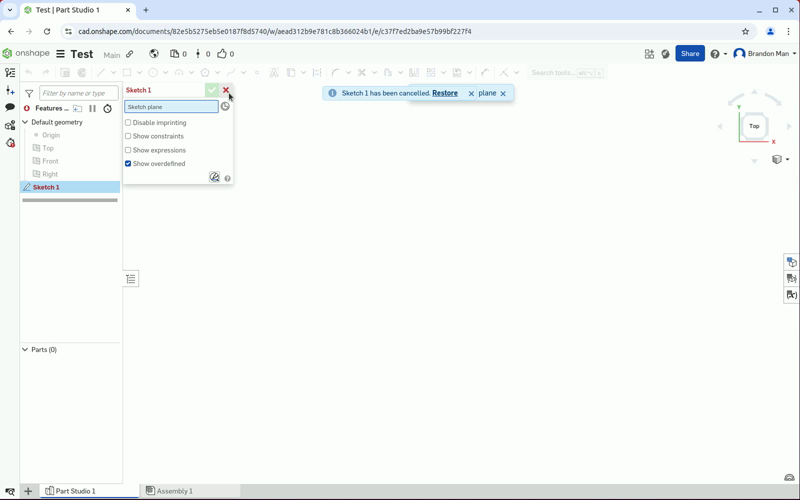
mouse_move(73, 150)
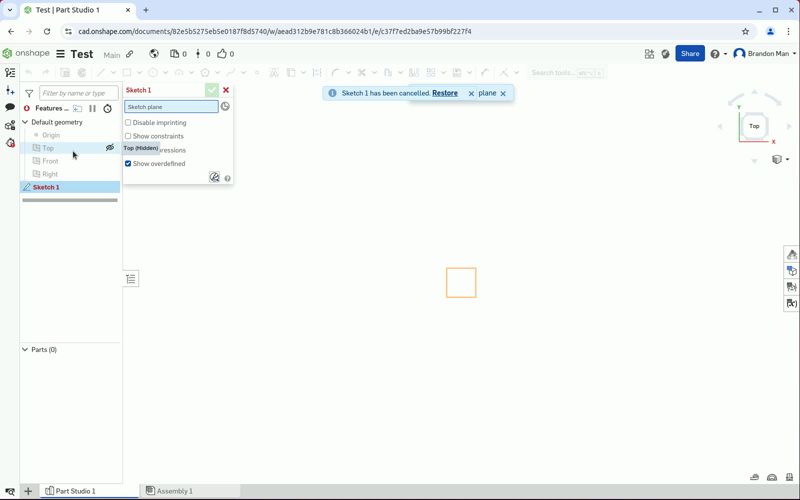
click(73, 150)
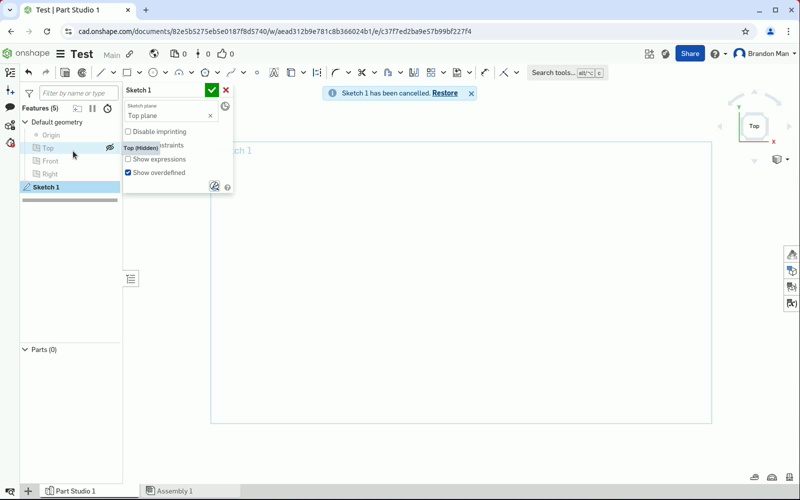
mouse_move(73, 352)
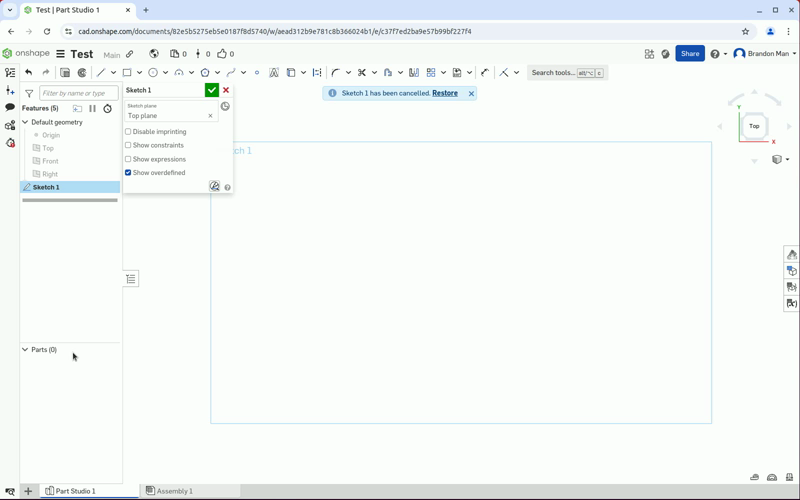
key(y)
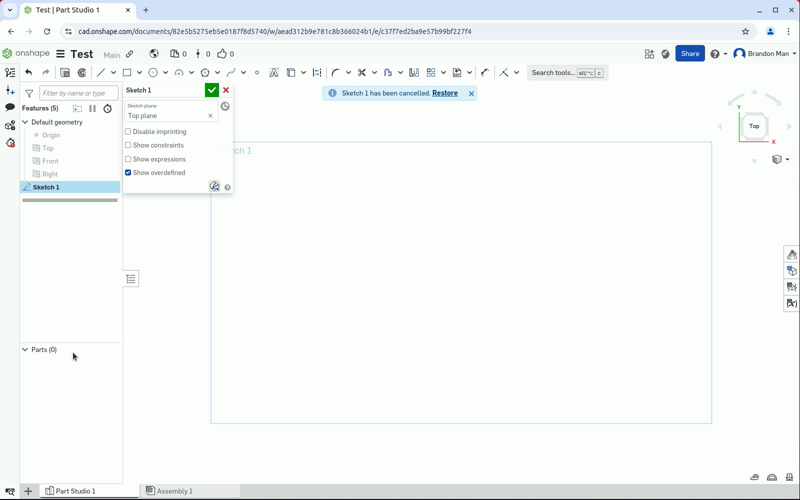
key(l)
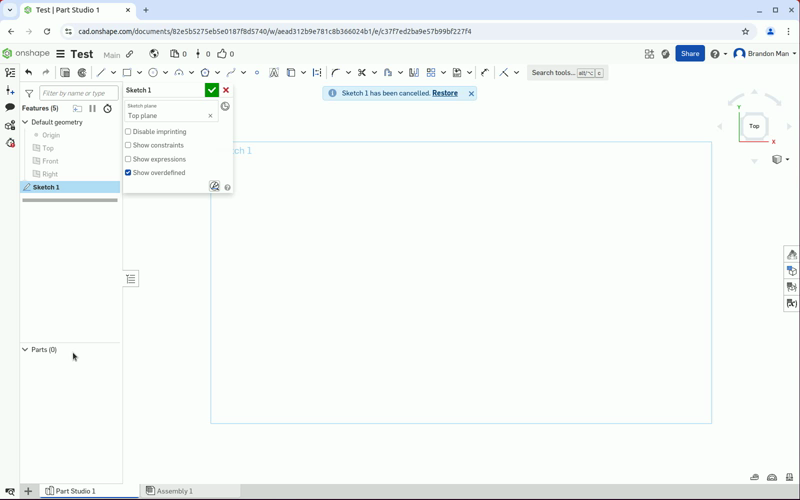
key_down(shift)
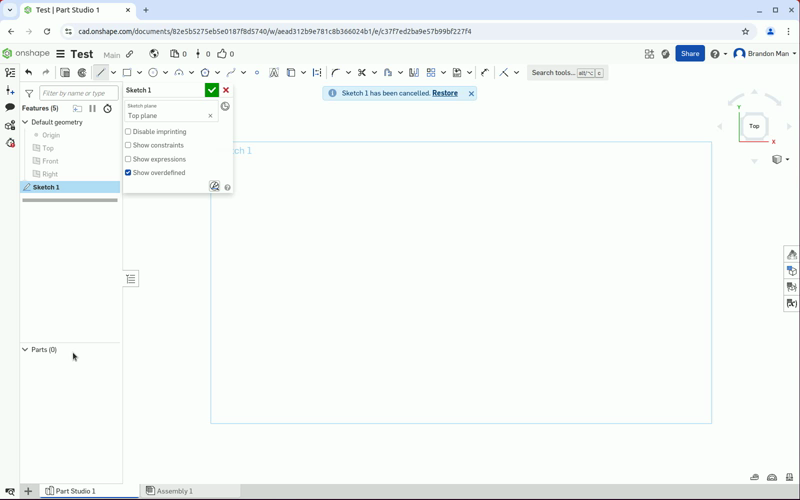
mouse_move(459, 395)
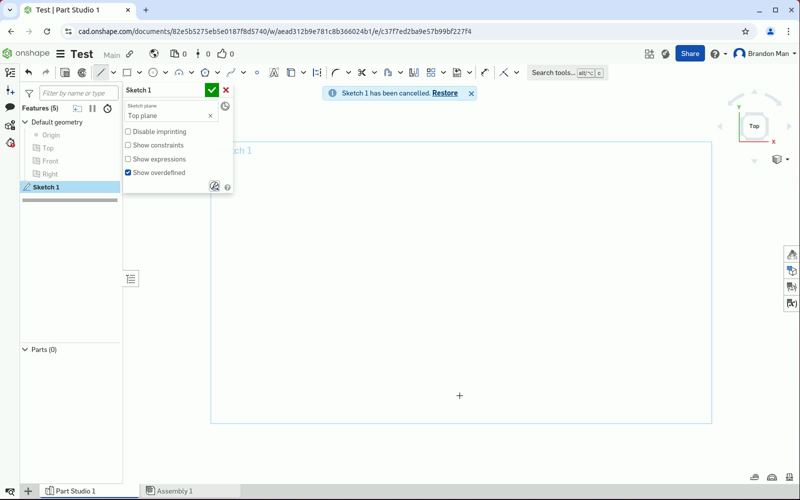
click(459, 395)
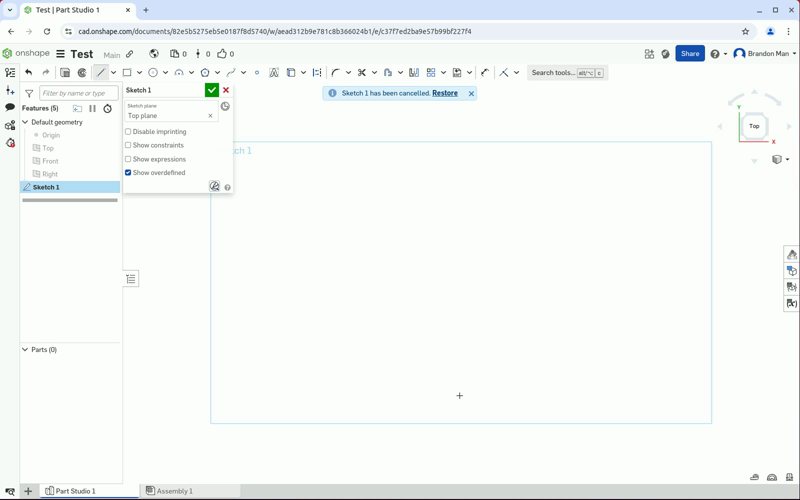
key_up(shift)
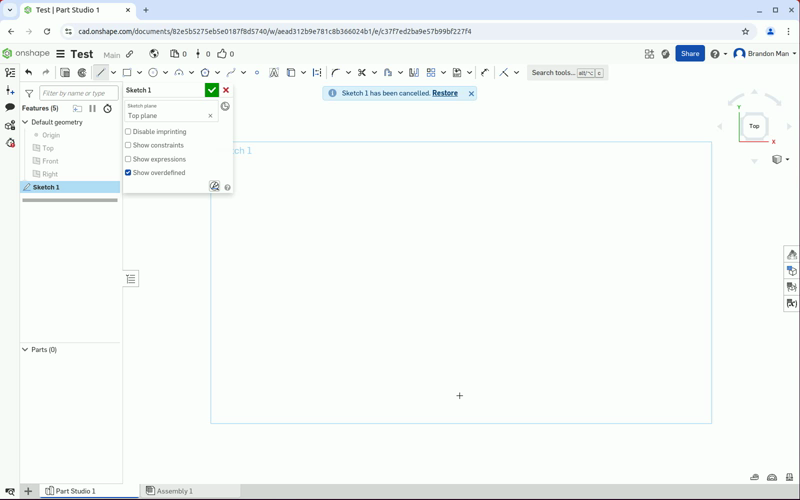
key_down(shift)
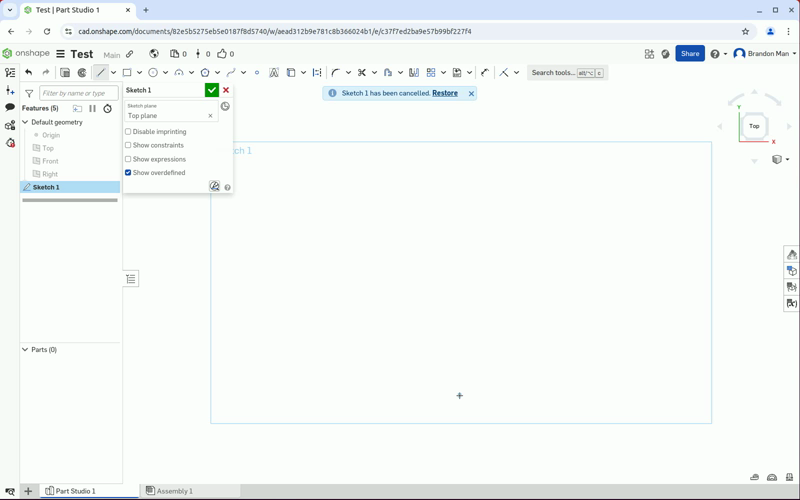
mouse_move(489, 395)
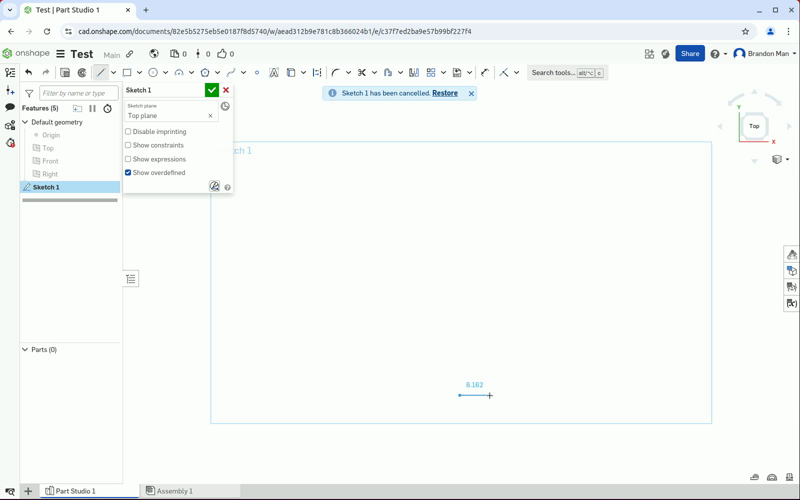
mouse_move(461, 395)
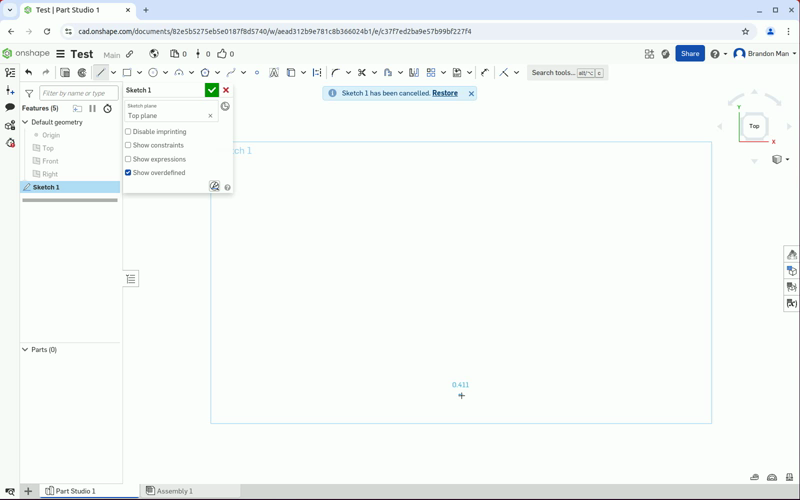
scroll(6)
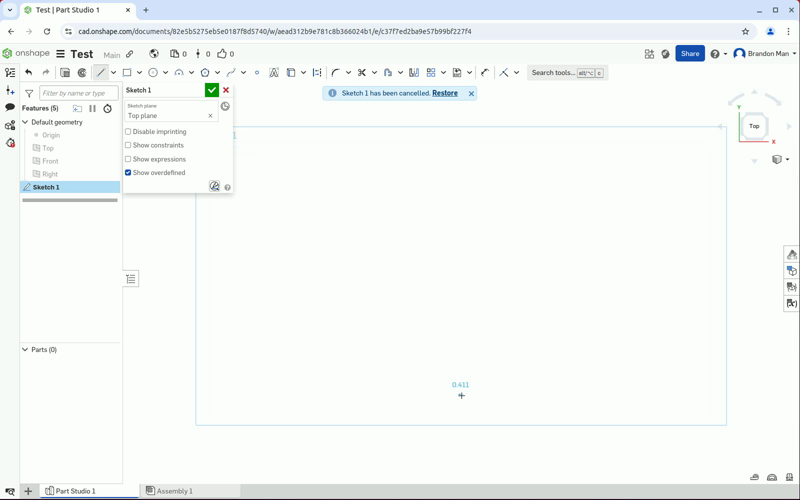
scroll(6)
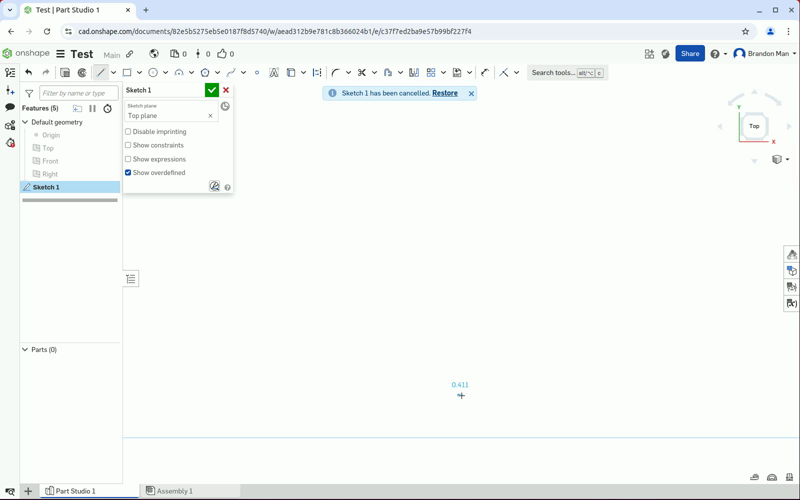
scroll(6)
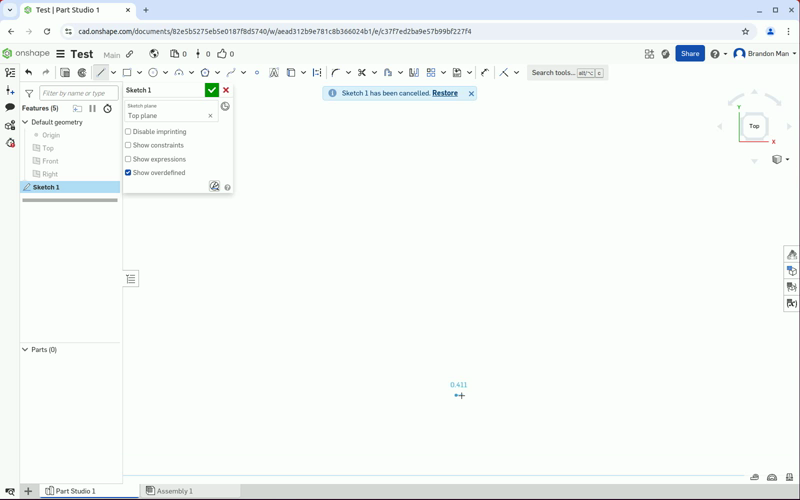
scroll(6)
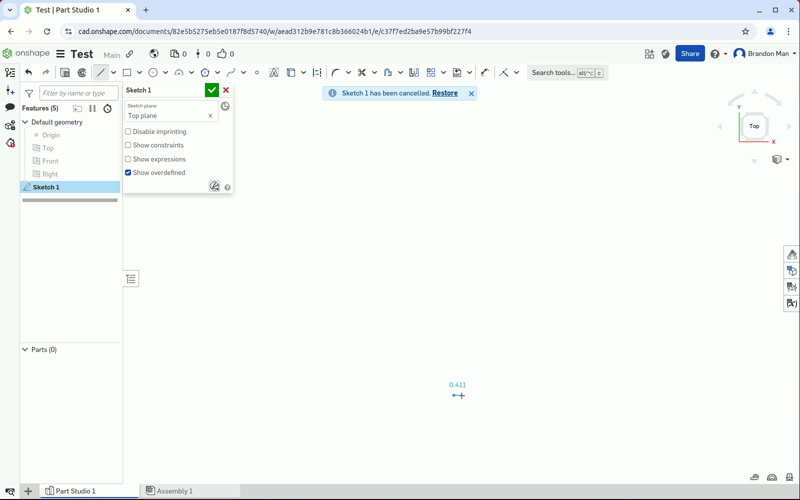
scroll(6)
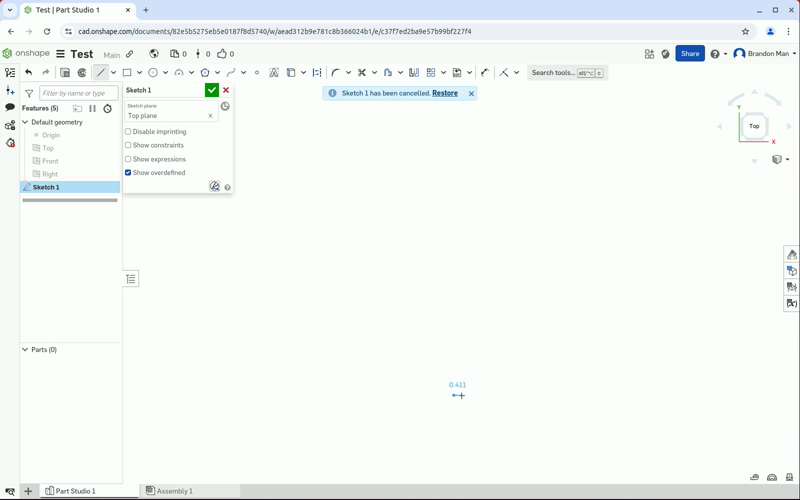
scroll(6)
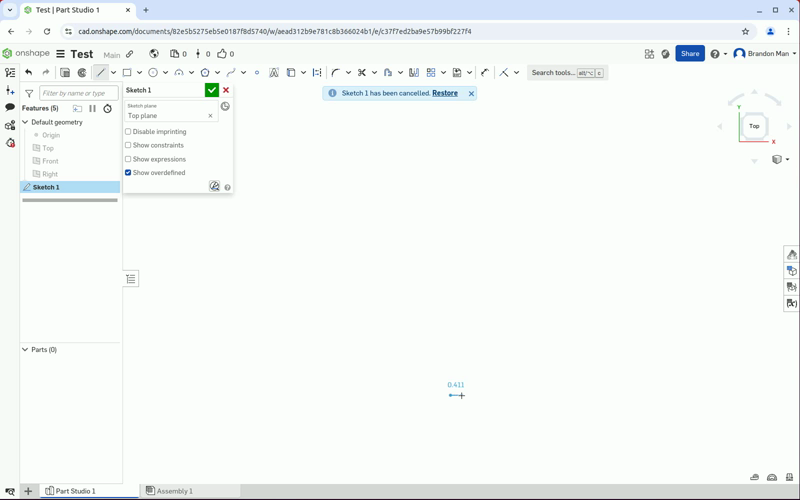
scroll(6)
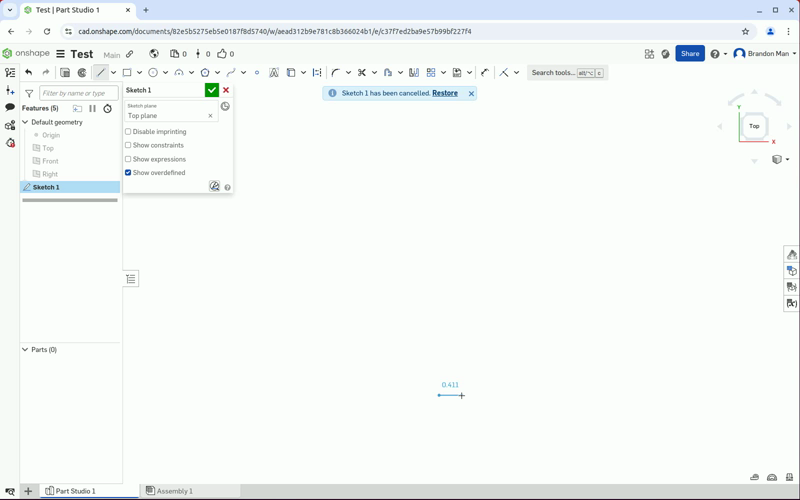
click(461, 395)
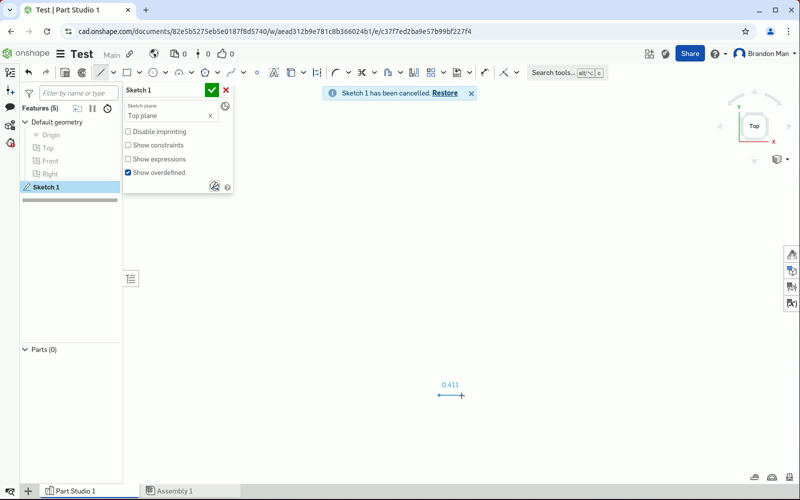
scroll(-6)
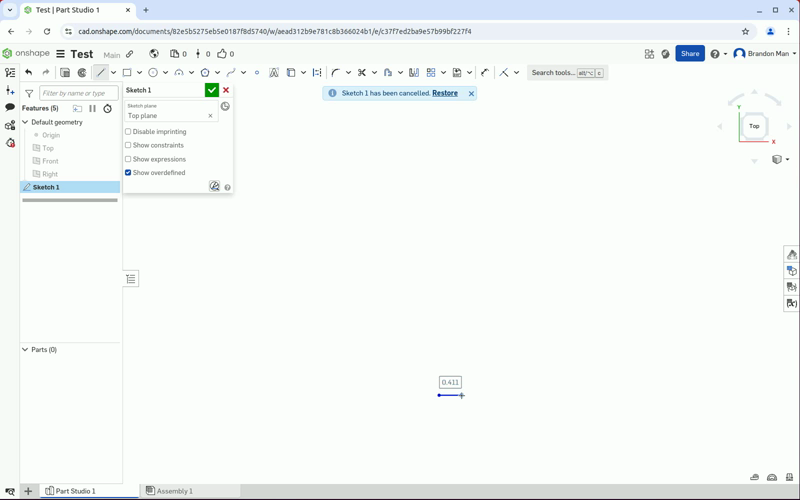
scroll(-6)
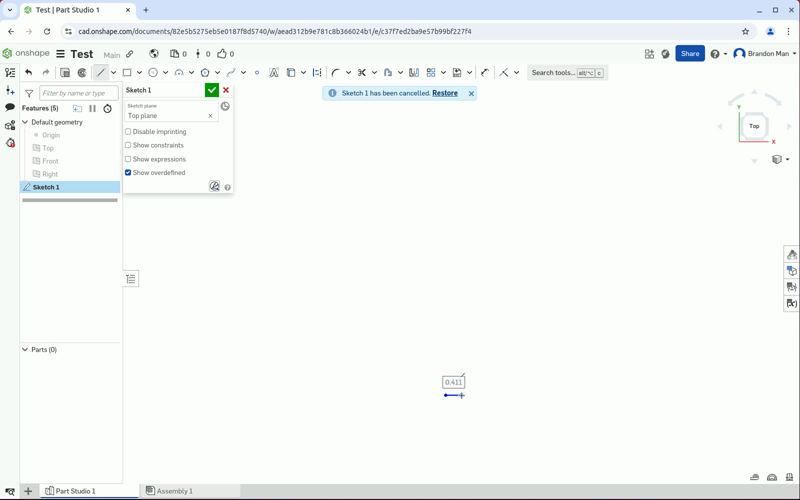
scroll(-6)
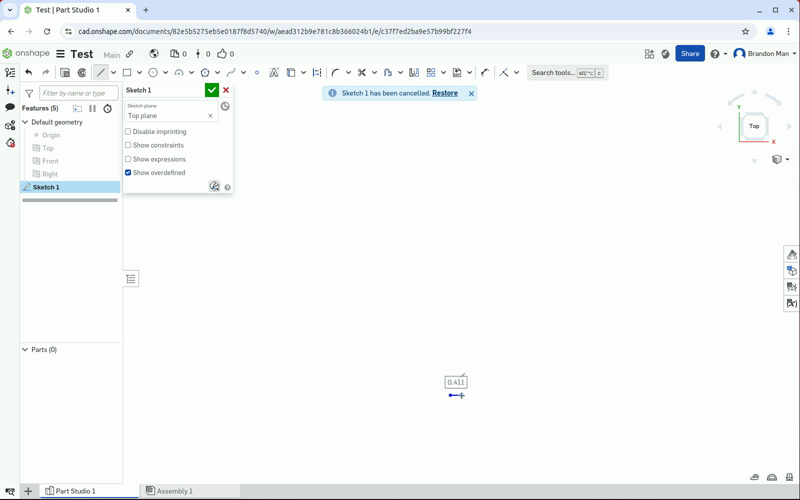
scroll(-6)
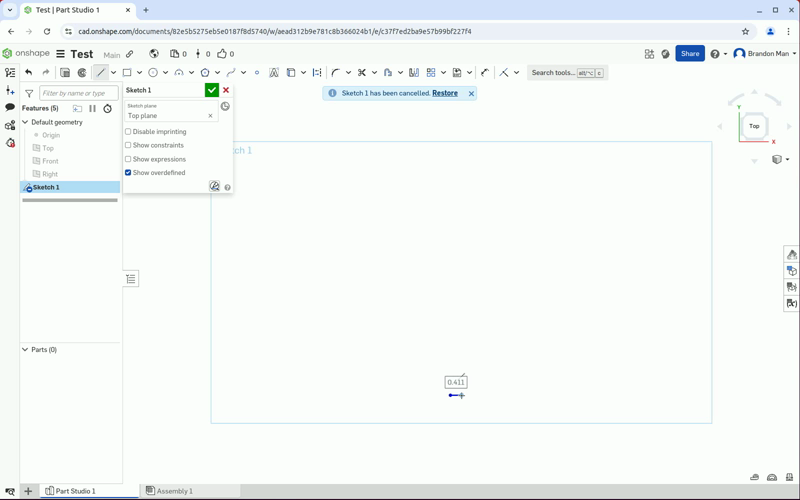
scroll(-6)
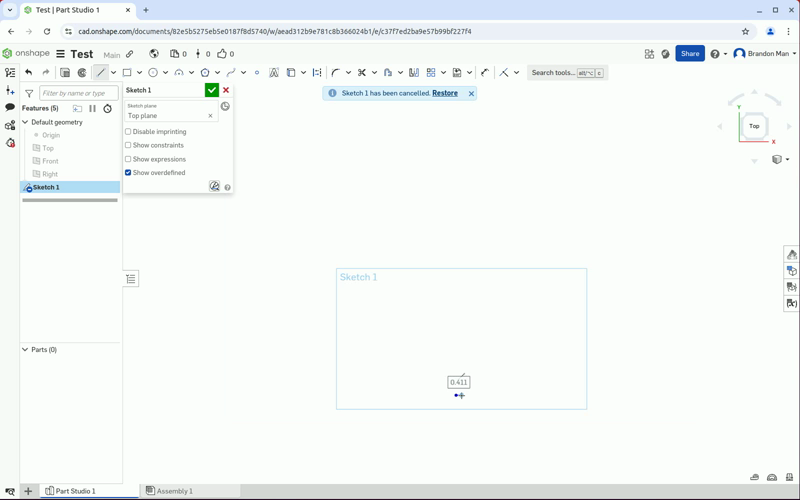
scroll(-6)
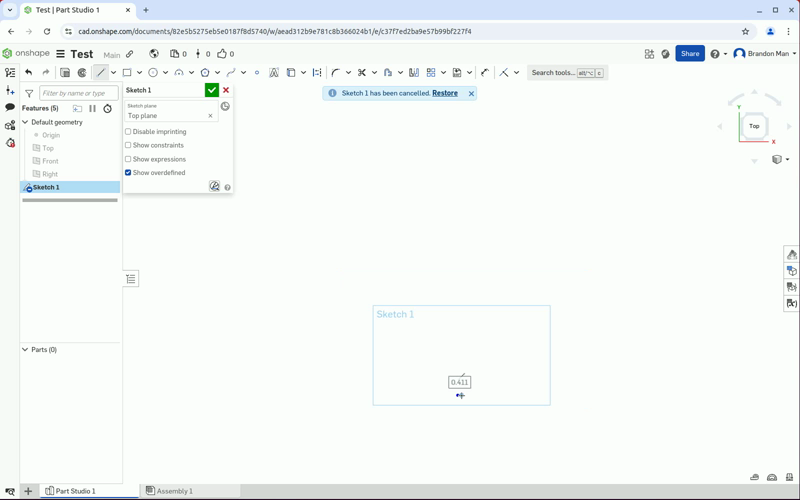
scroll(-6)
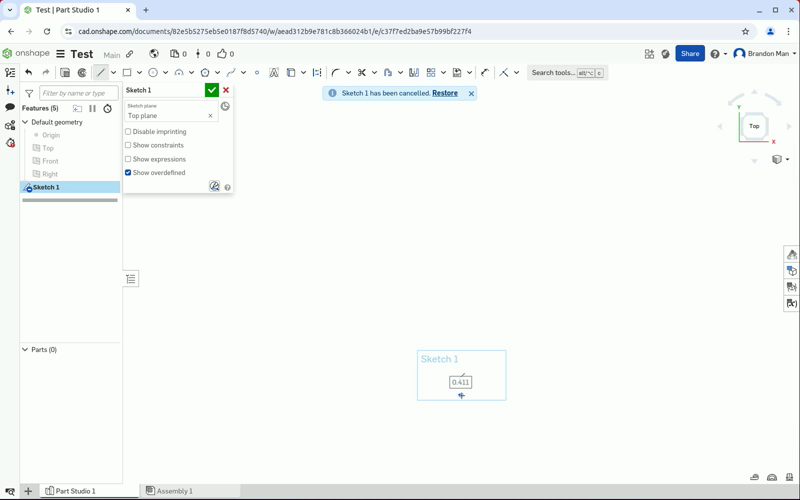
key_up(shift)
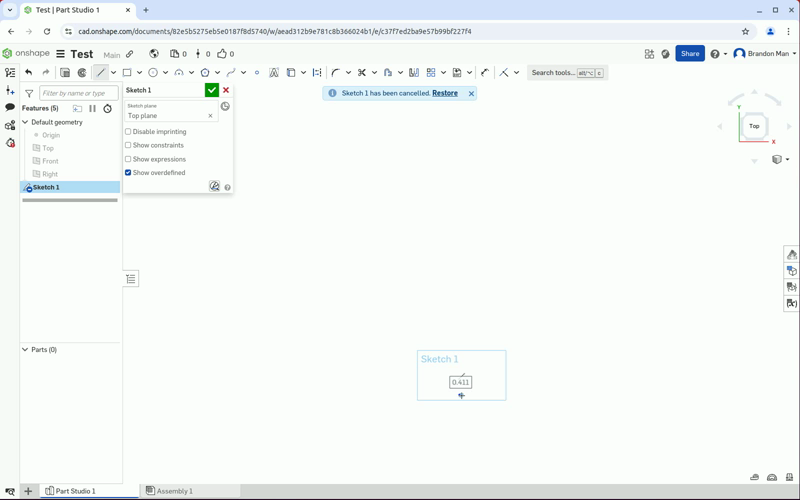
key_down(shift)
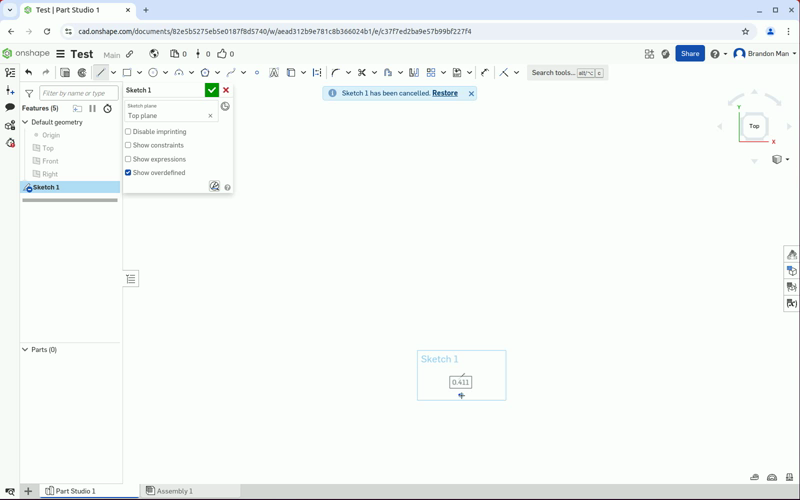
mouse_move(461, 171)
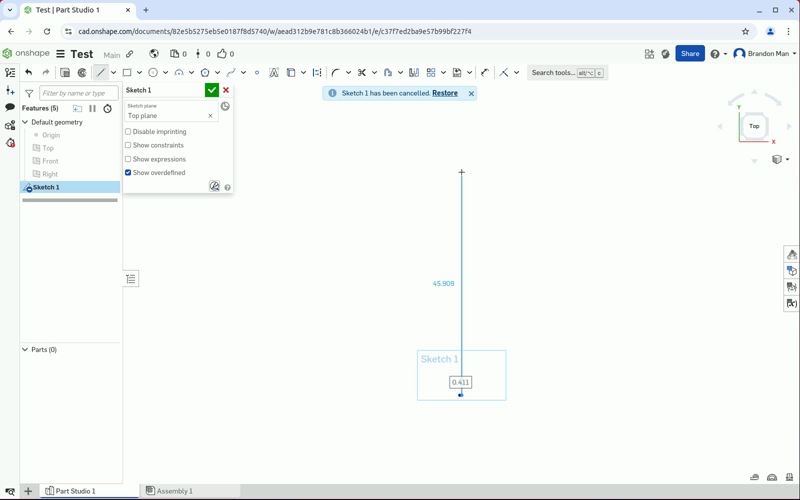
click(461, 171)
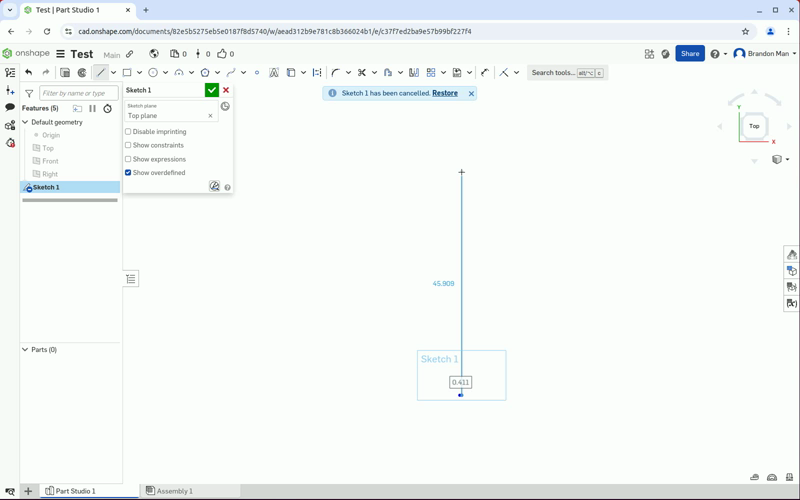
key_up(shift)
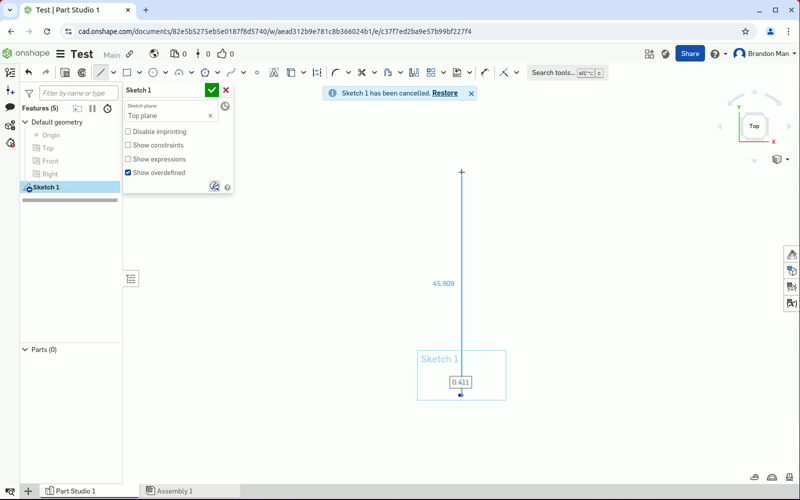
key_down(shift)
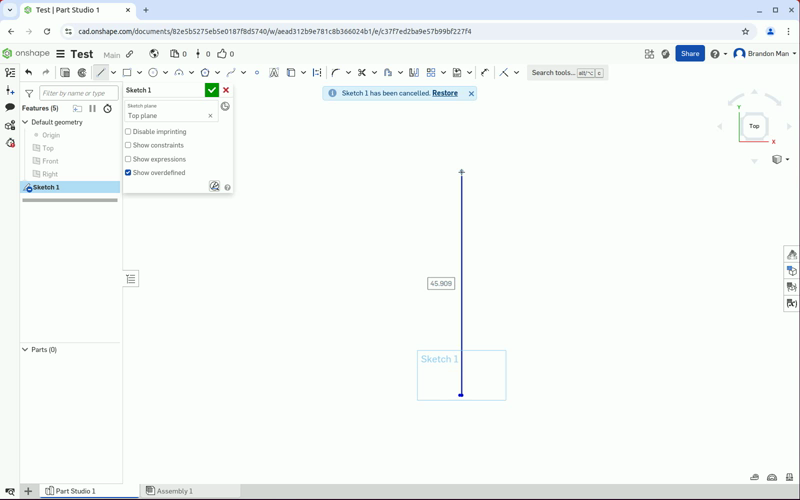
mouse_move(492, 171)
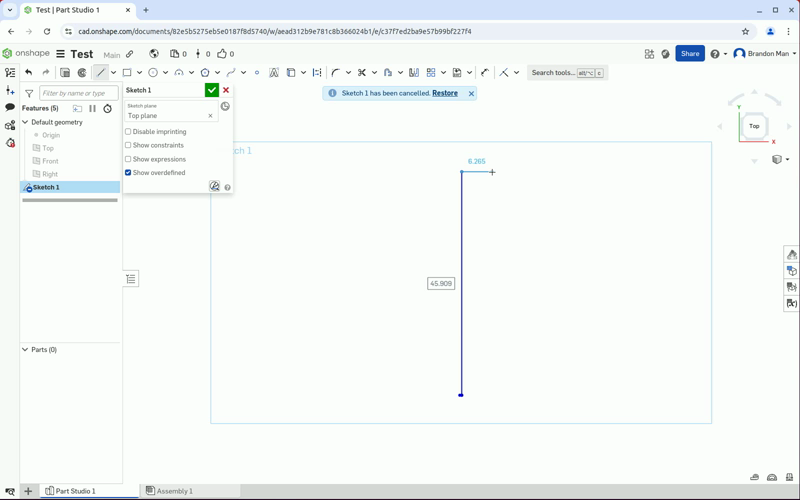
mouse_move(459, 171)
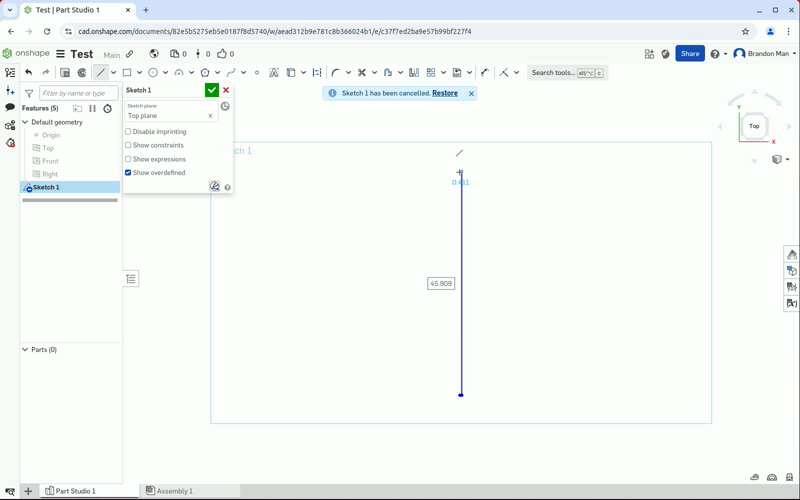
scroll(6)
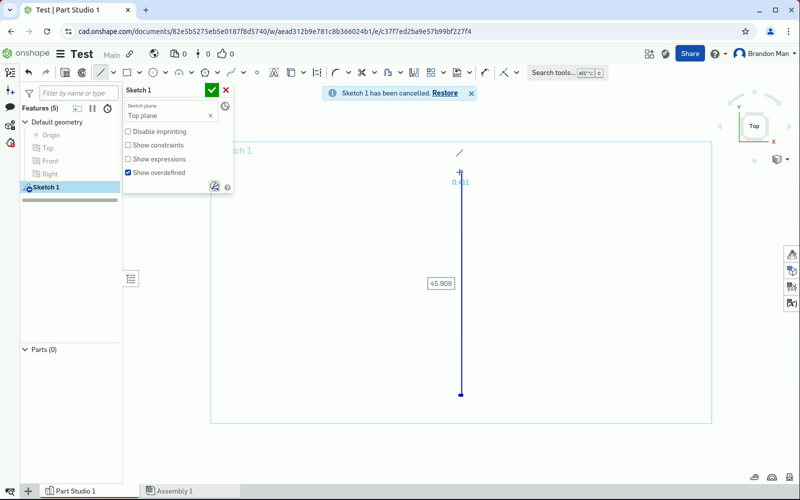
scroll(6)
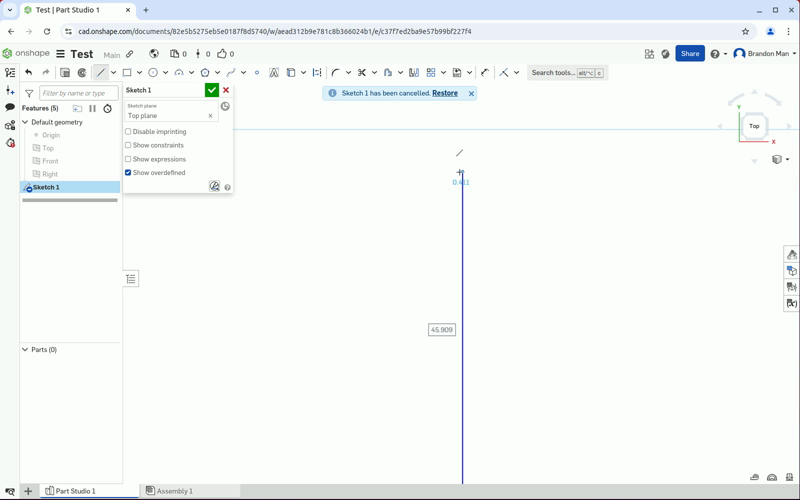
scroll(6)
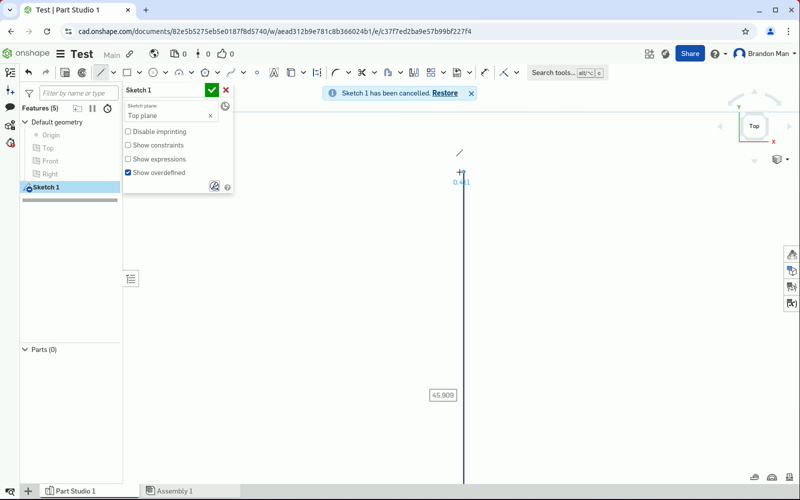
scroll(6)
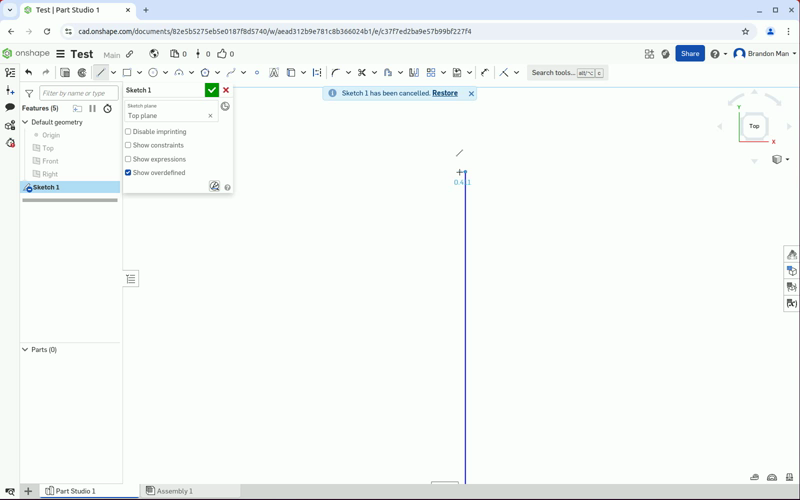
scroll(6)
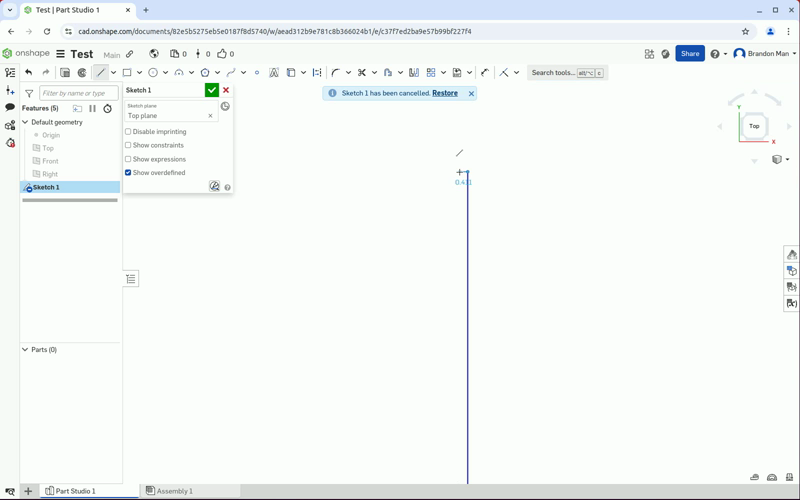
scroll(6)
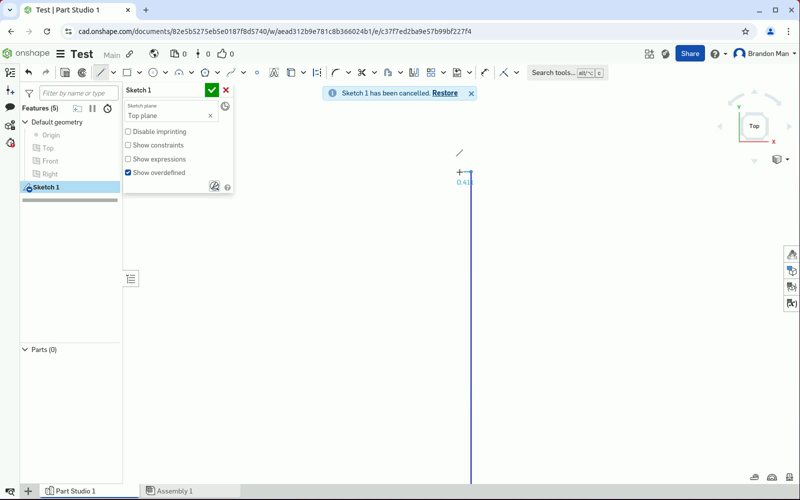
scroll(6)
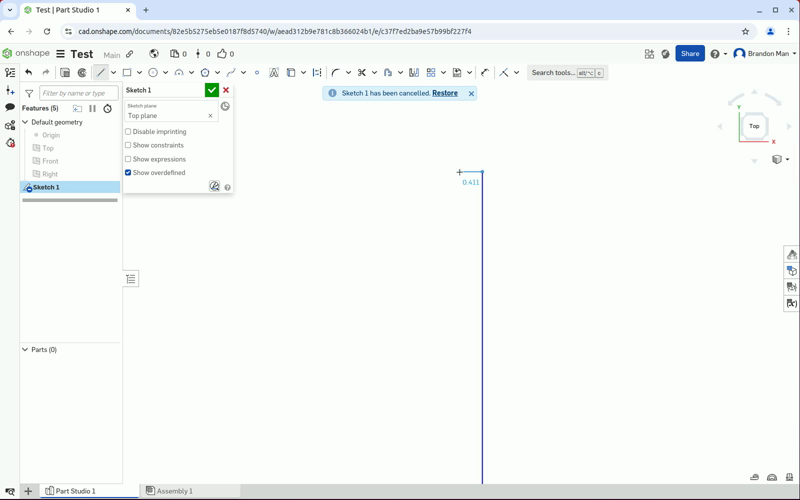
click(459, 171)
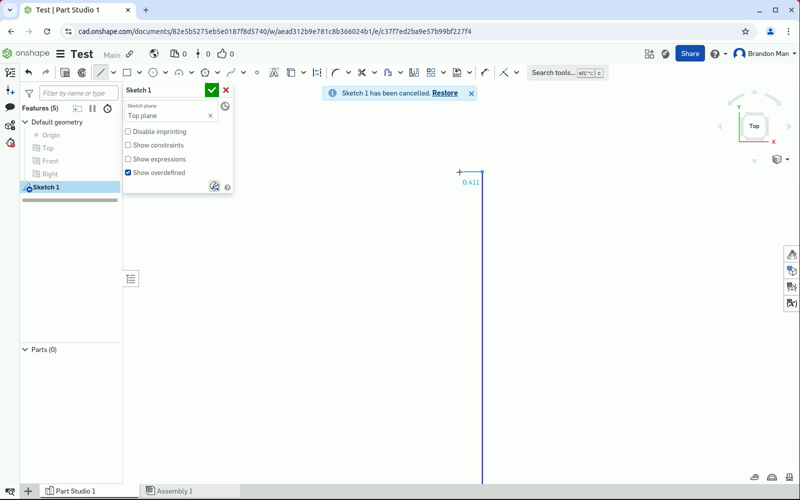
scroll(-6)
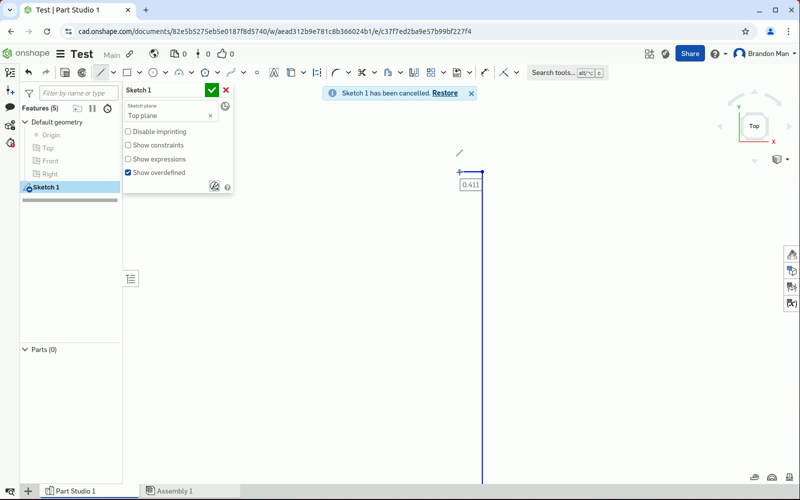
scroll(-6)
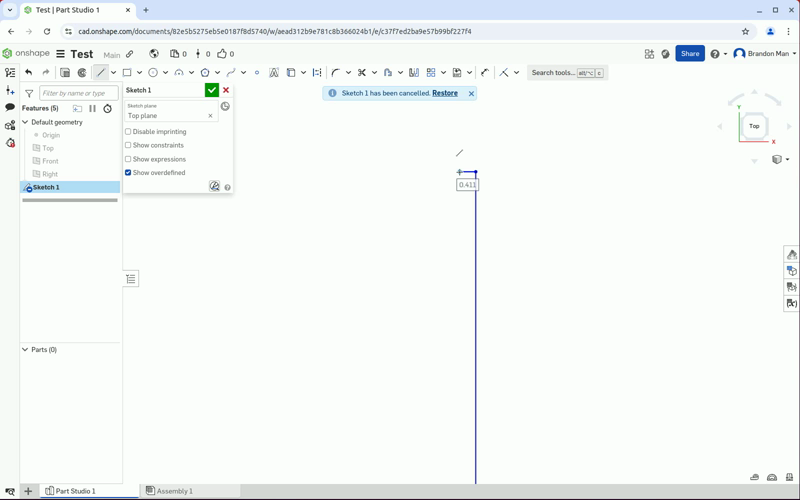
scroll(-6)
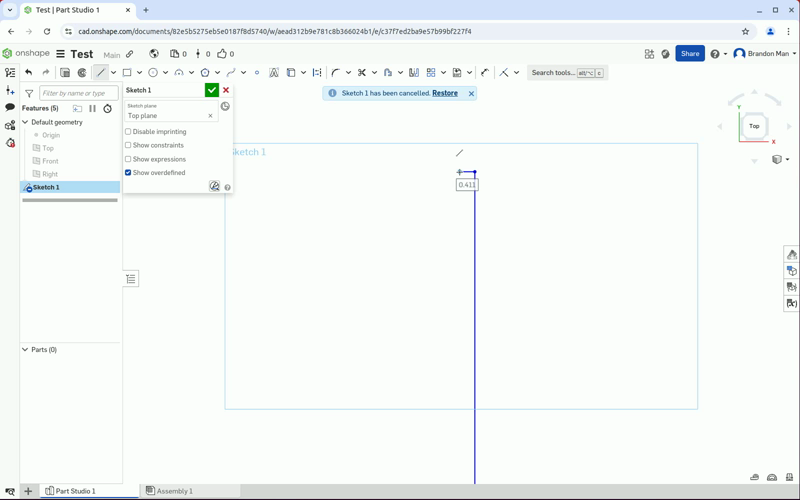
scroll(-6)
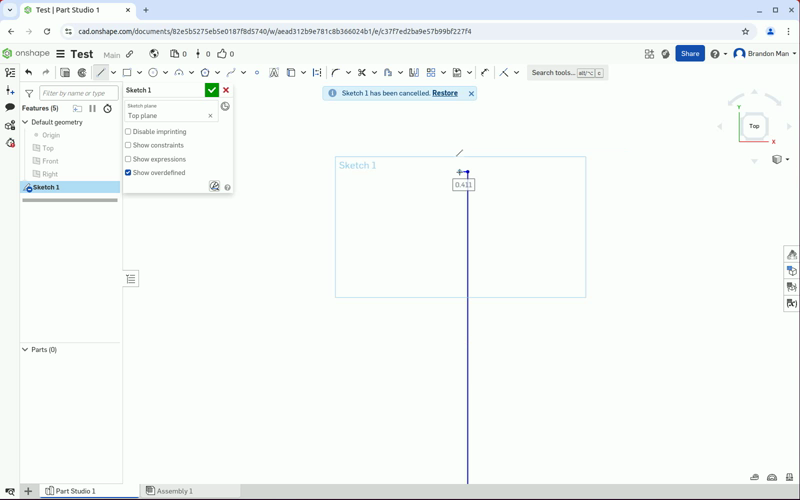
scroll(-6)
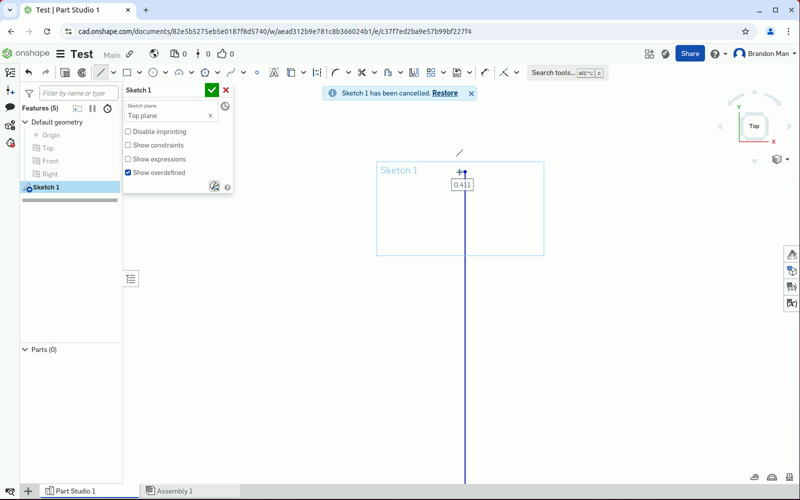
scroll(-6)
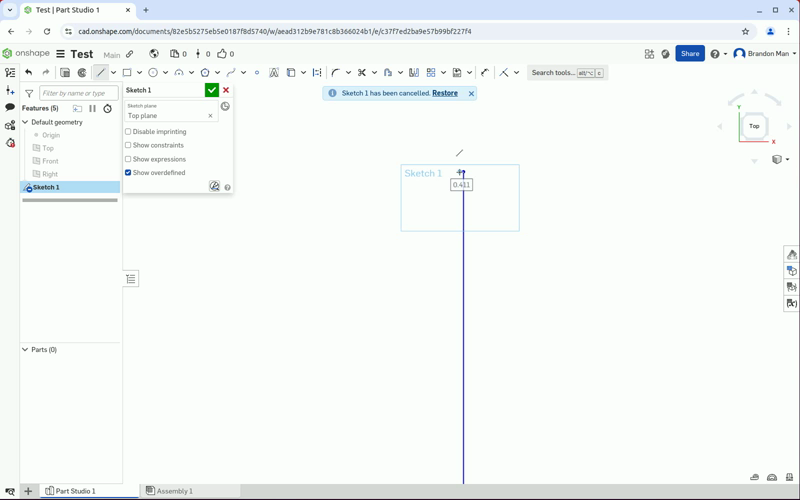
scroll(-6)
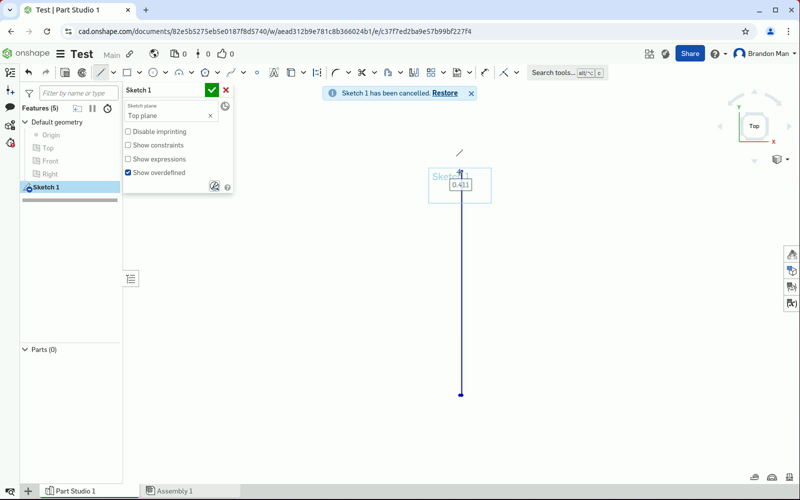
key_up(shift)
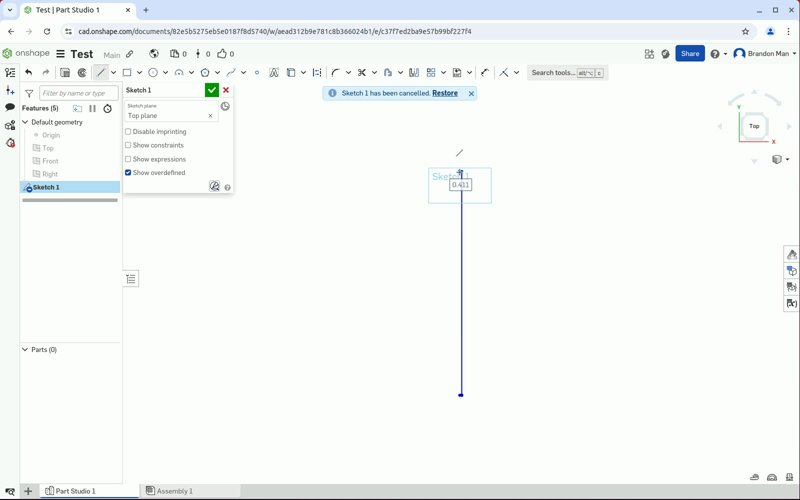
key_down(shift)
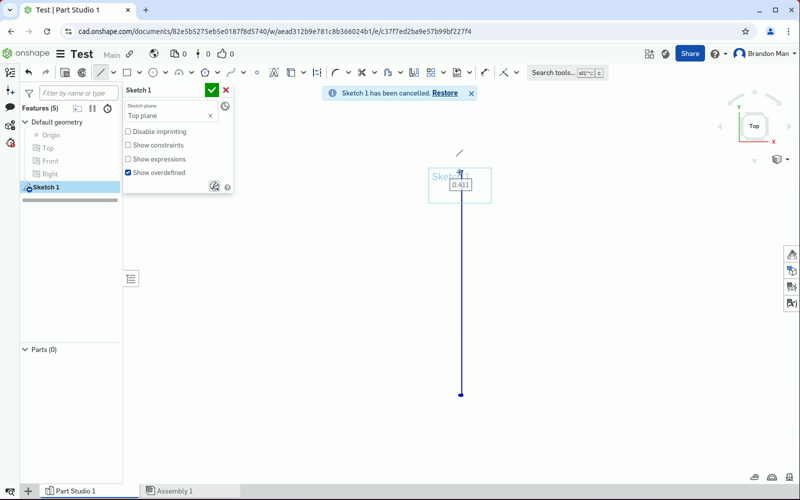
mouse_move(459, 395)
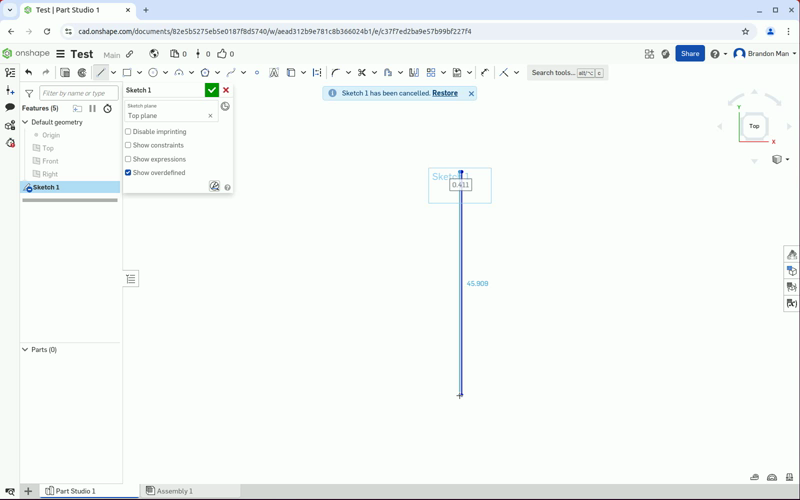
scroll(6)
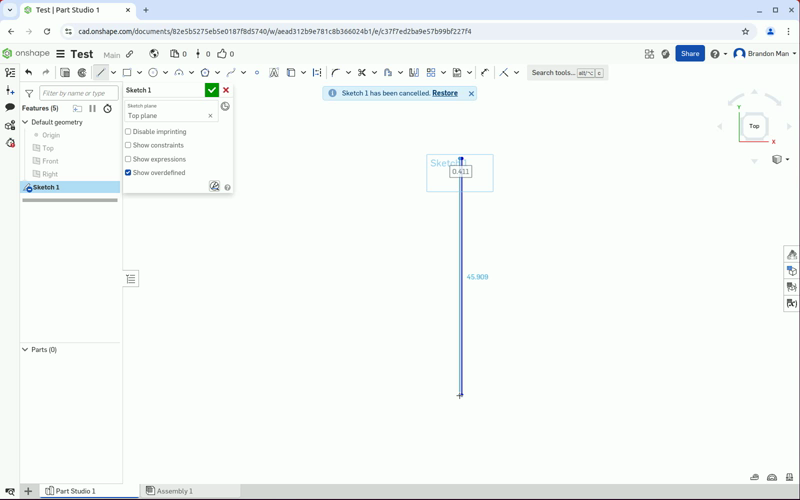
scroll(6)
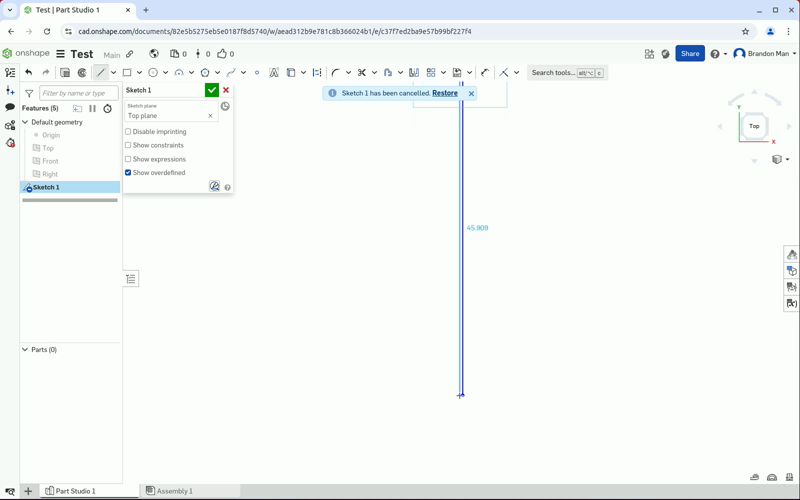
scroll(6)
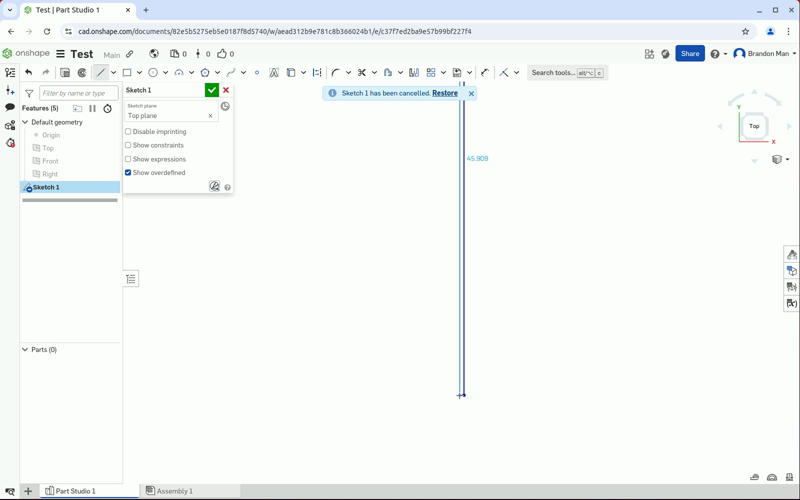
scroll(6)
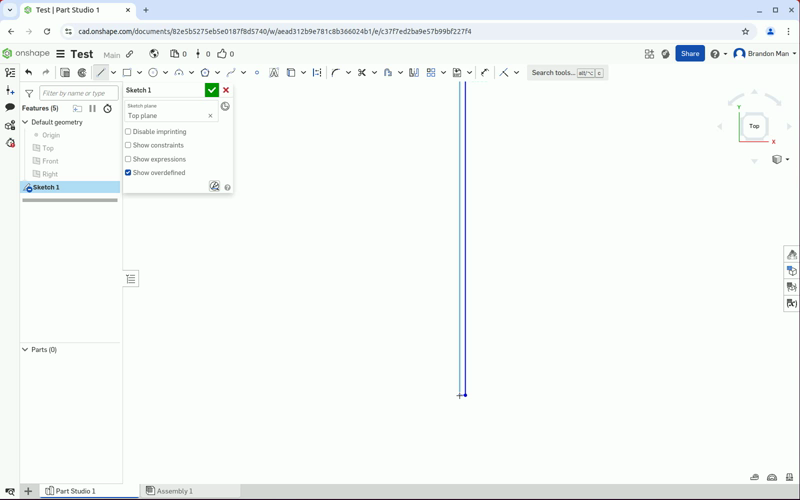
scroll(6)
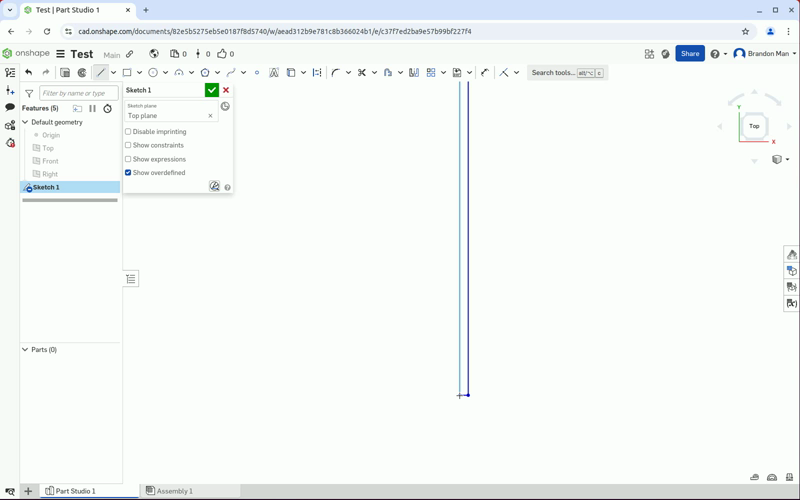
scroll(6)
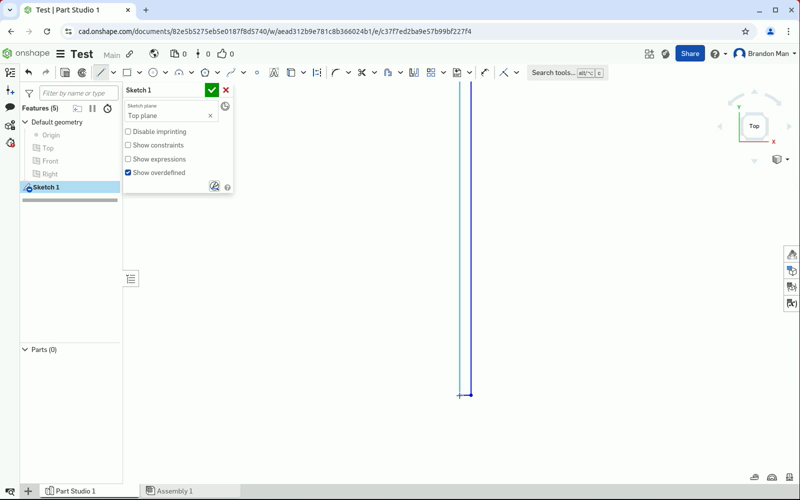
scroll(6)
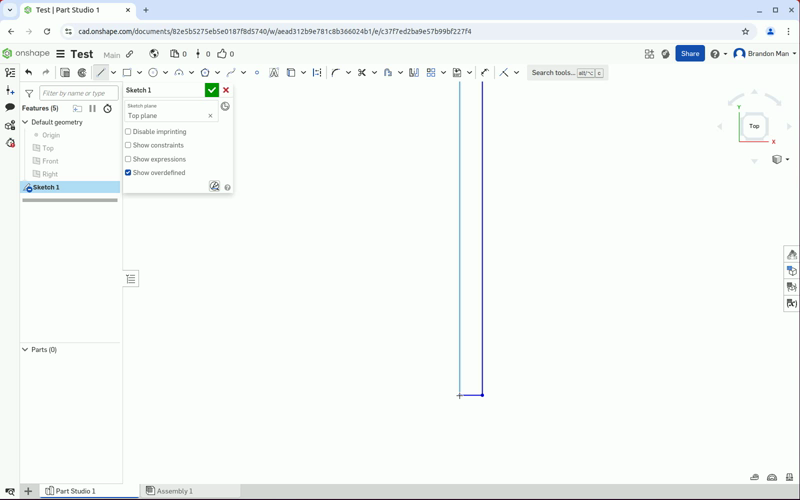
key_up(shift)
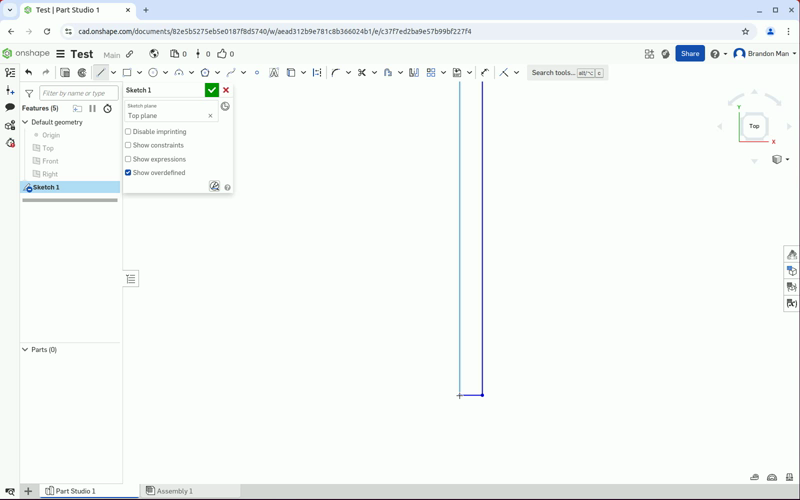
click(459, 395)
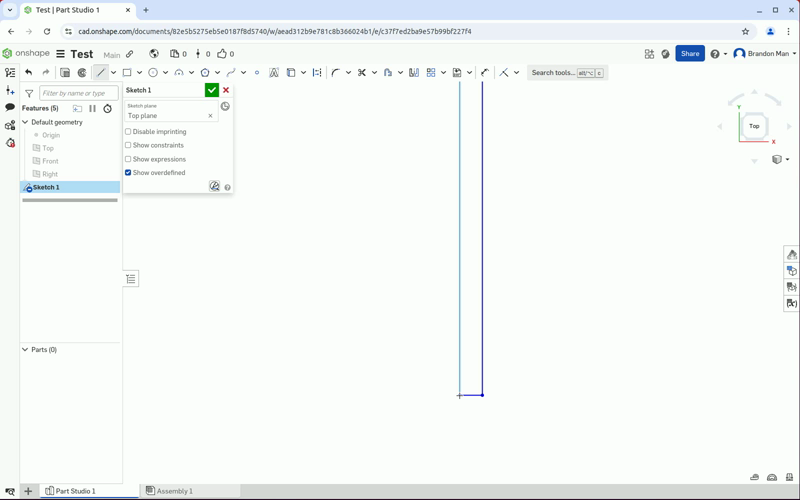
scroll(-6)
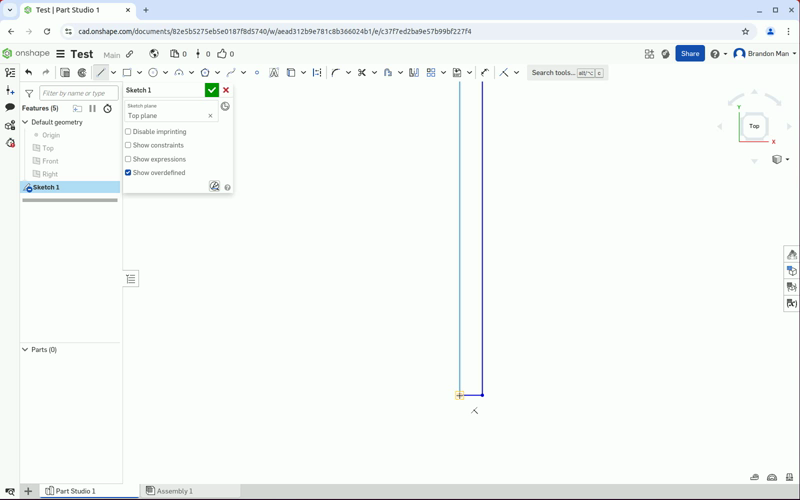
scroll(-6)
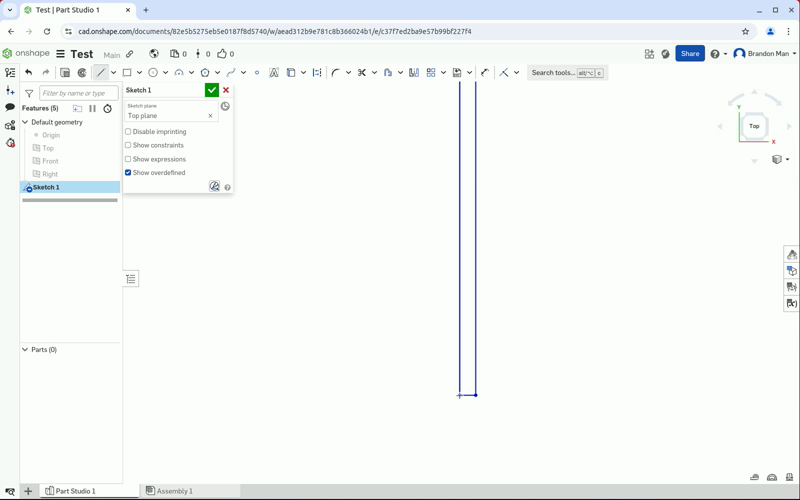
scroll(-6)
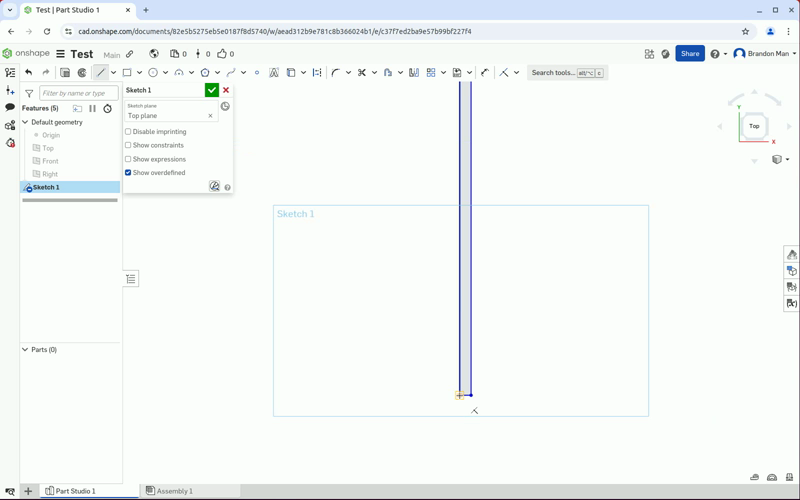
scroll(-6)
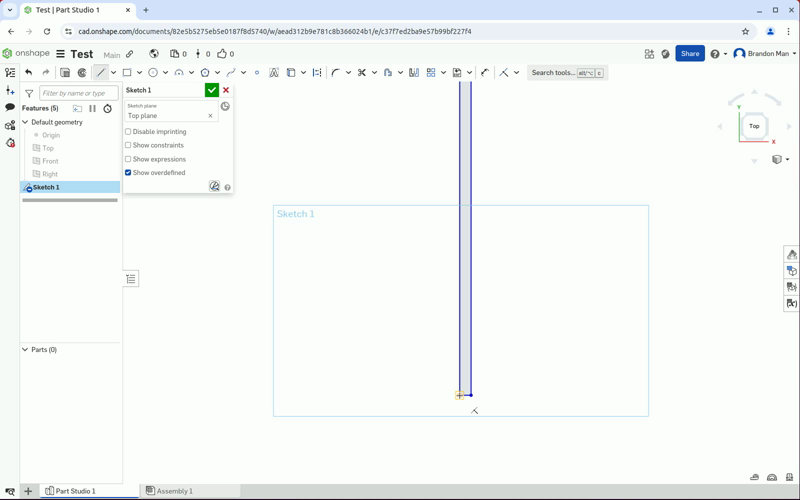
scroll(-6)
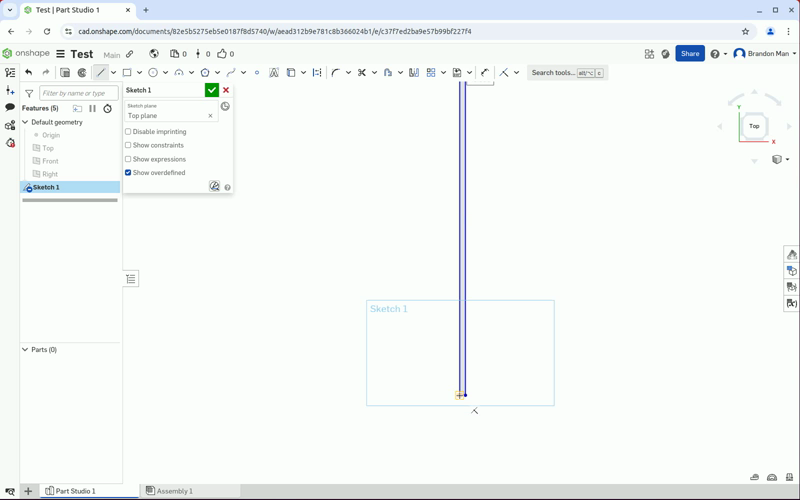
scroll(-6)
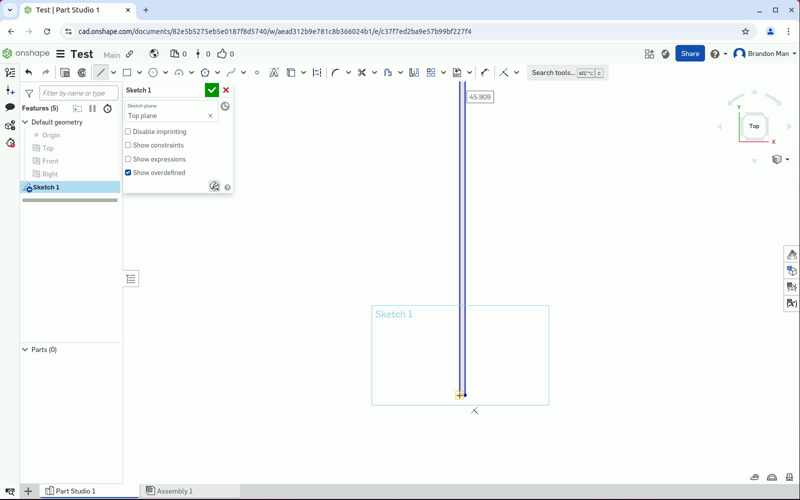
scroll(-6)
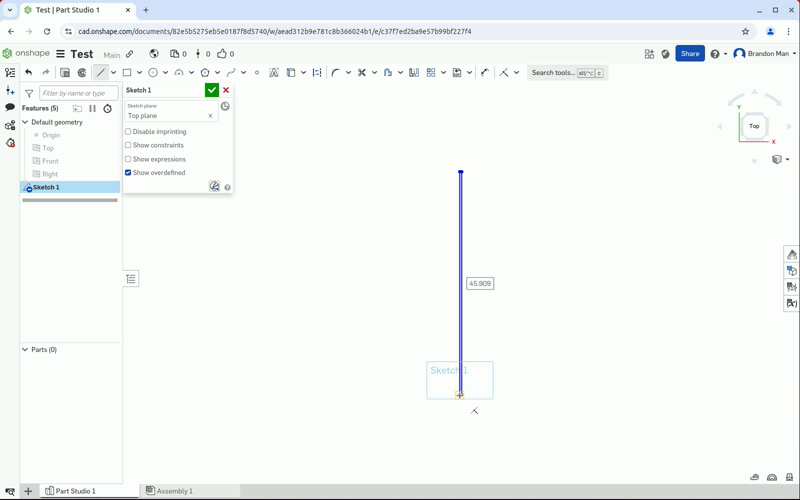
key(esc)
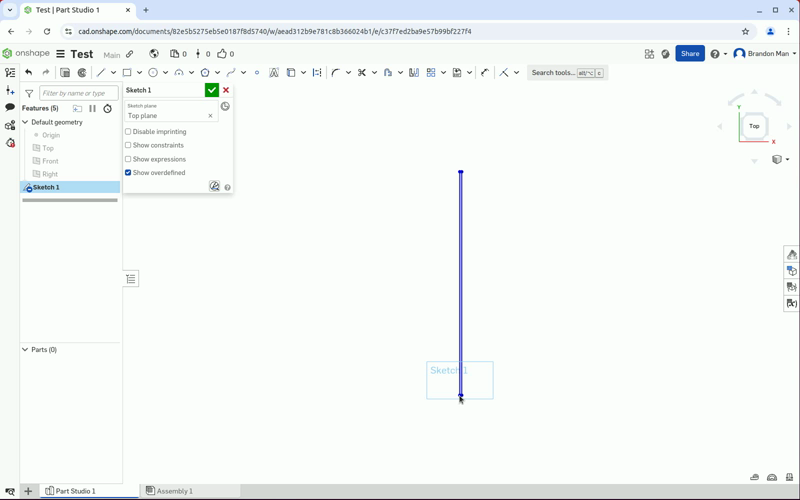
mouse_move(460, 243)
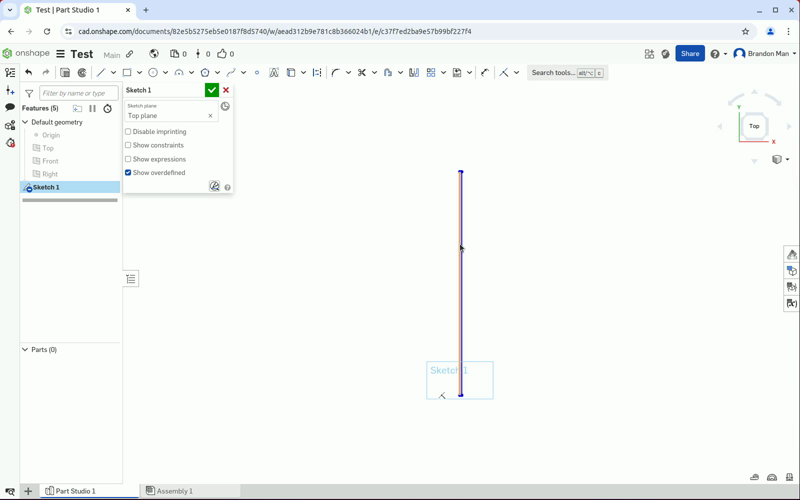
scroll(6)
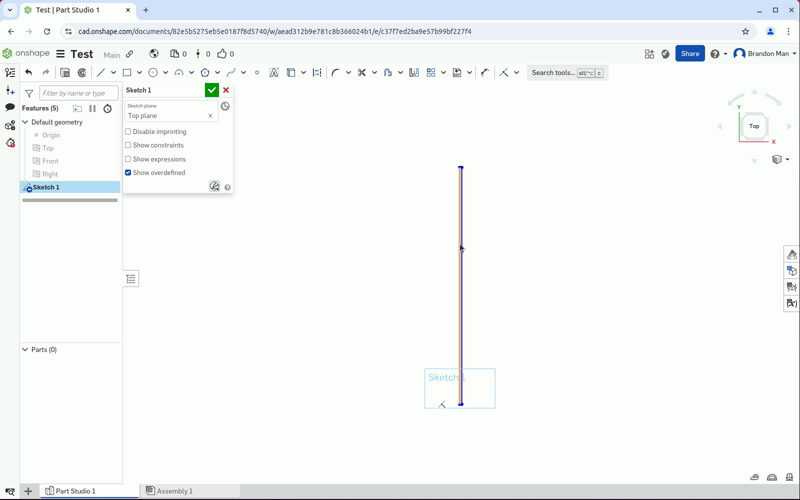
scroll(6)
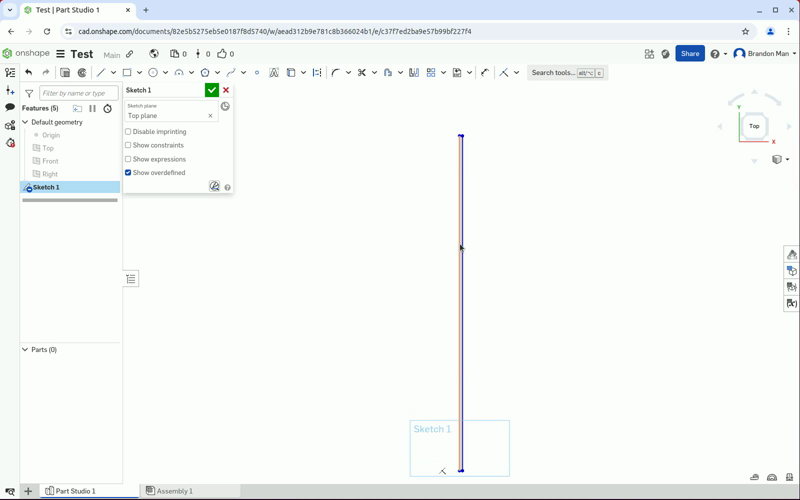
scroll(6)
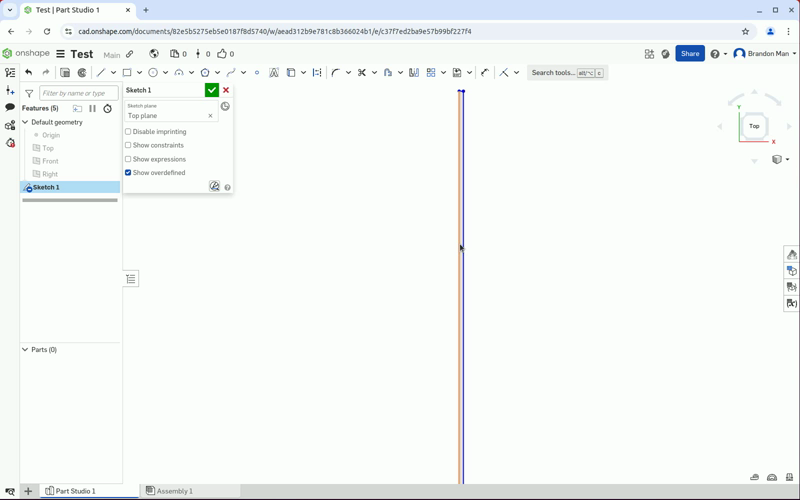
scroll(6)
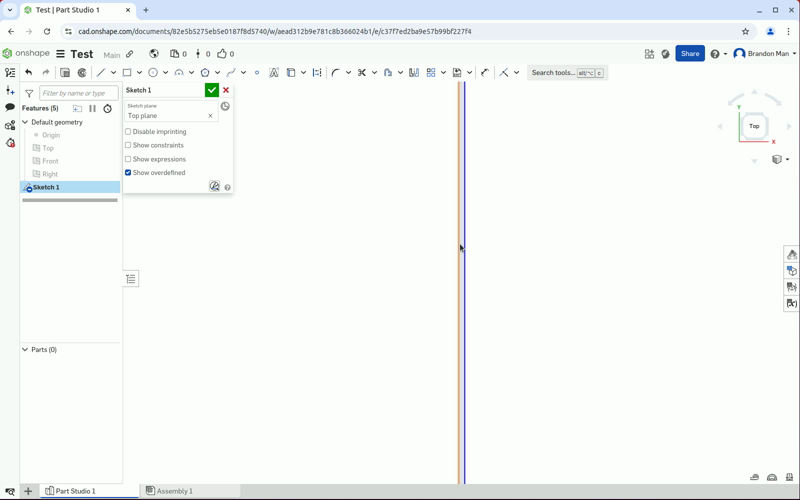
scroll(6)
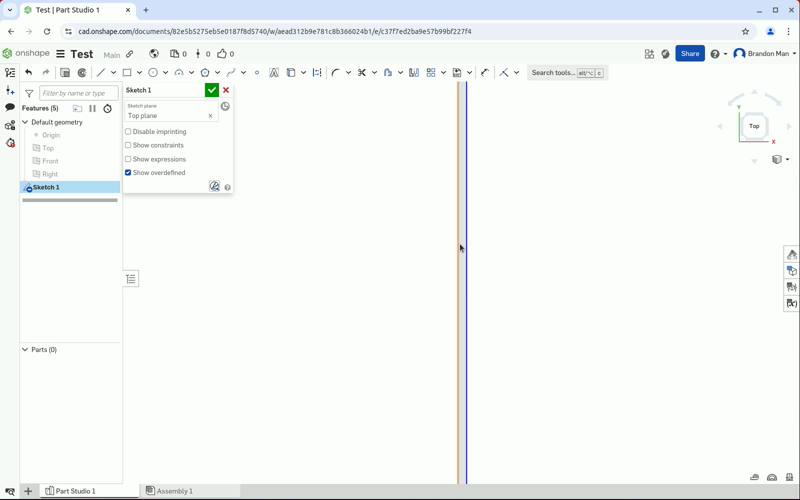
scroll(6)
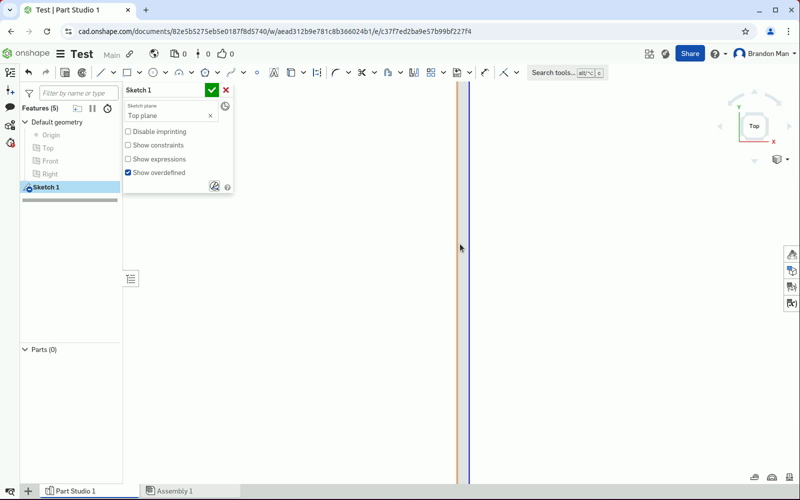
scroll(6)
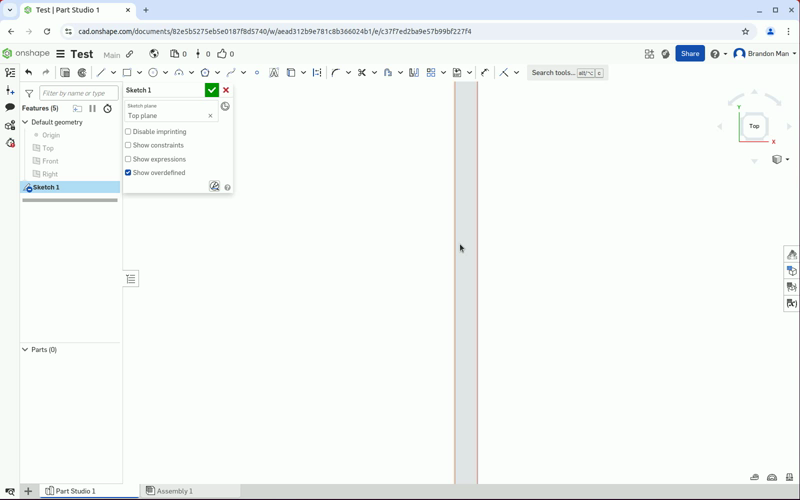
click(460, 243)
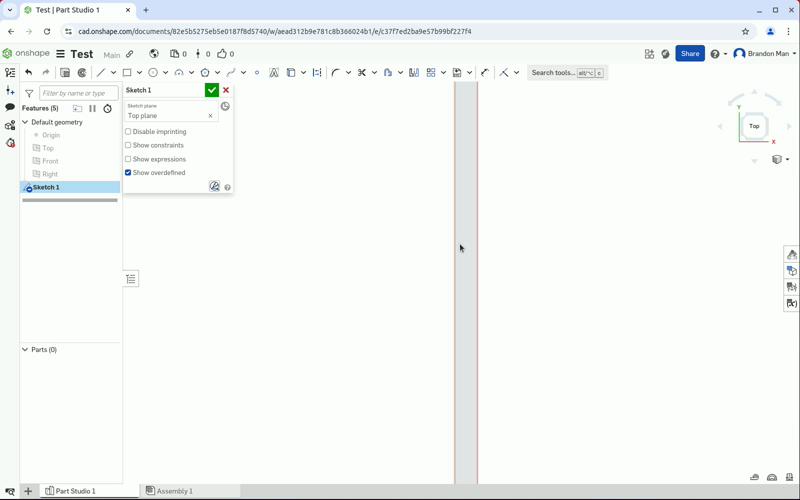
scroll(-6)
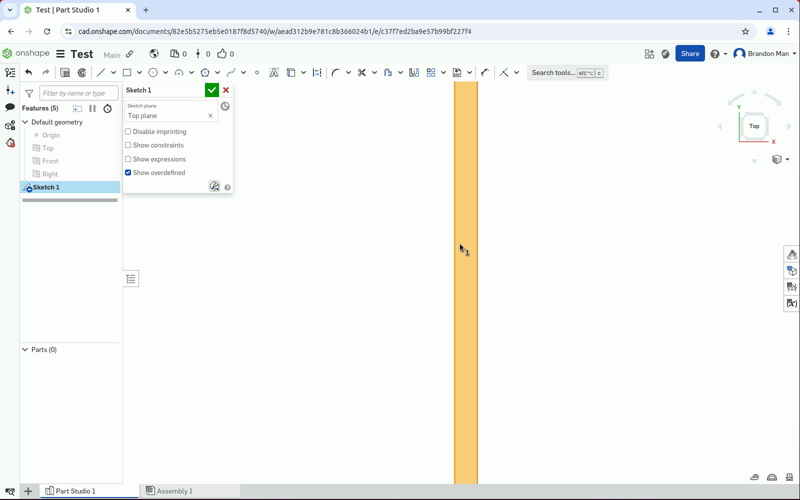
scroll(-6)
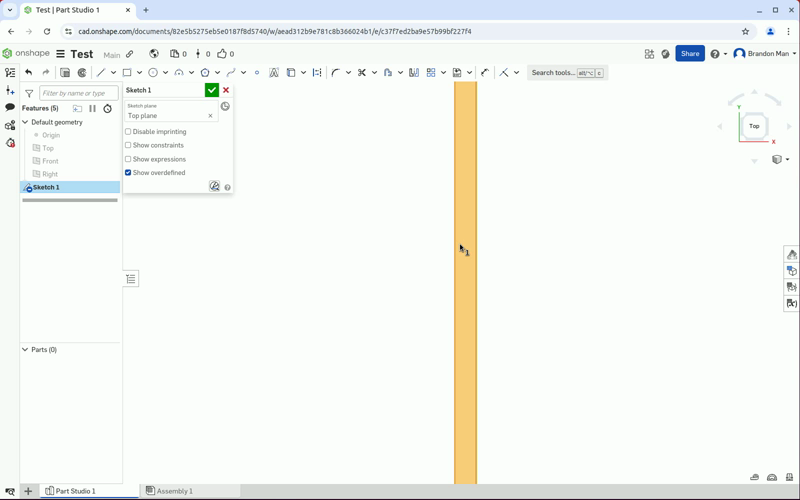
scroll(-6)
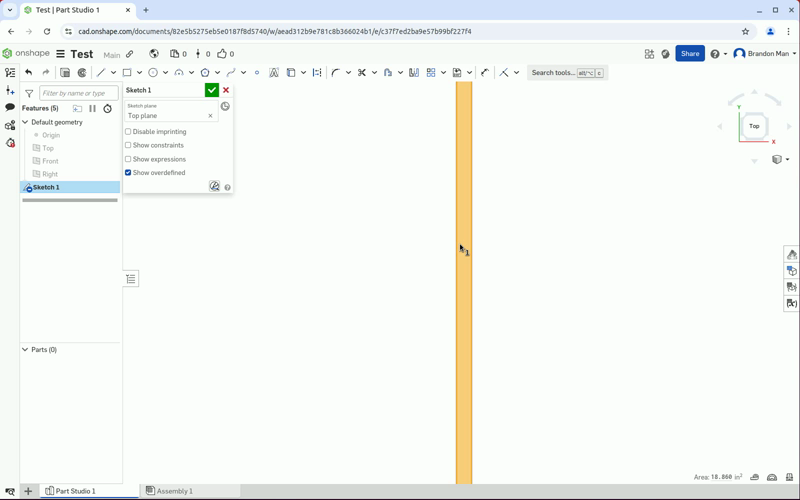
scroll(-6)
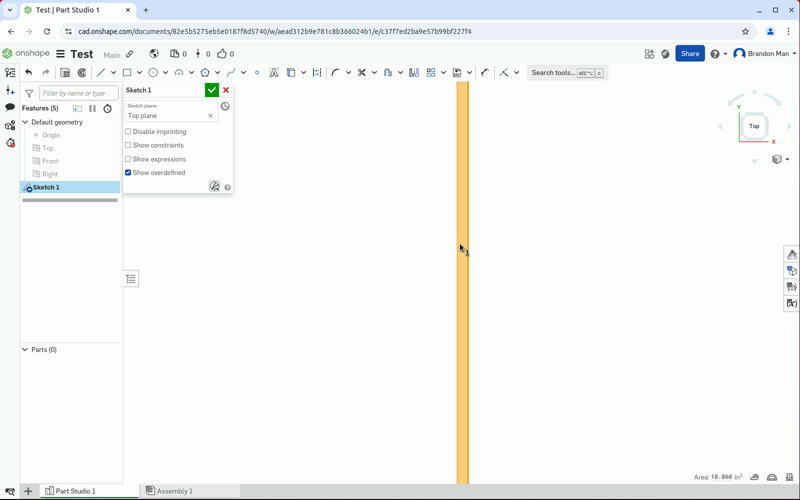
scroll(-6)
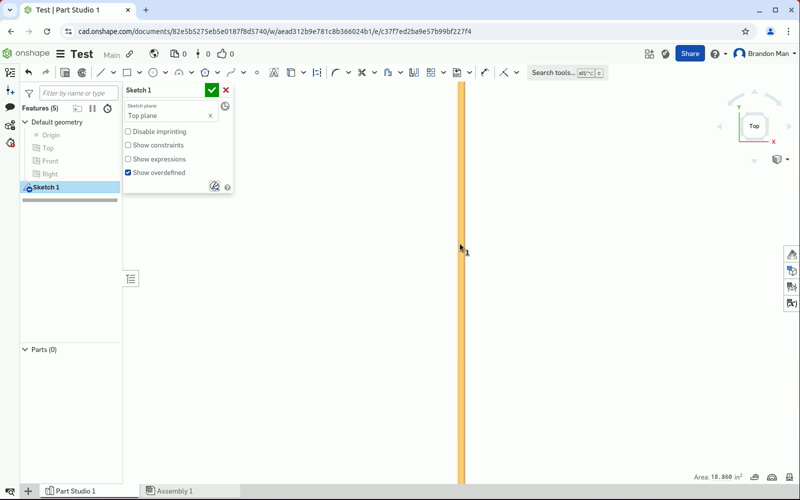
scroll(-6)
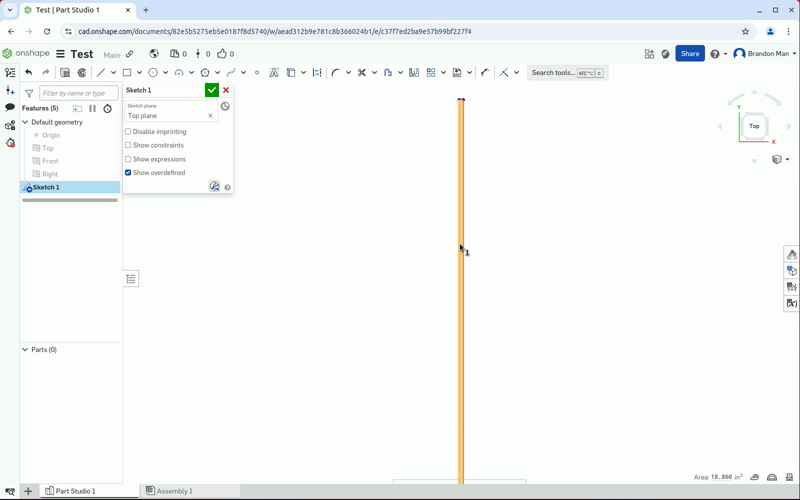
scroll(-6)
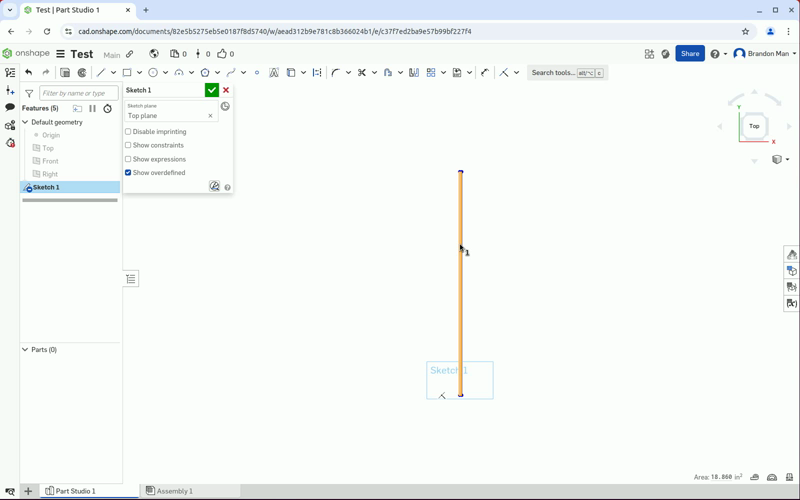
mouse_move(73, 352)
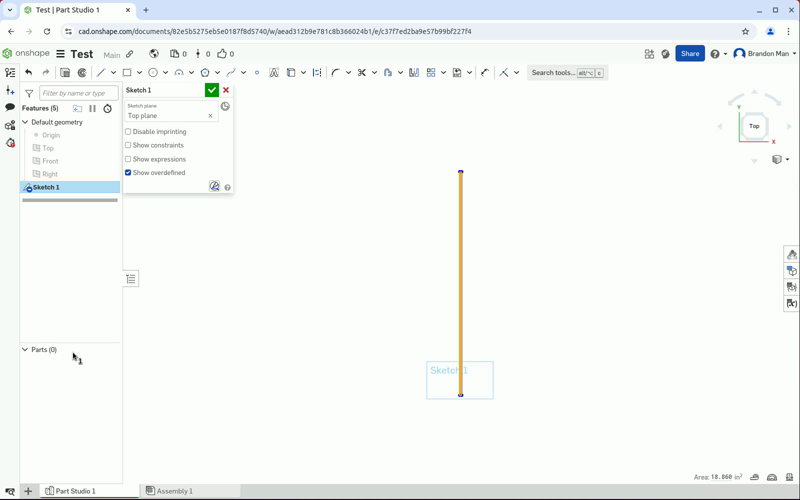
key(shift+y)
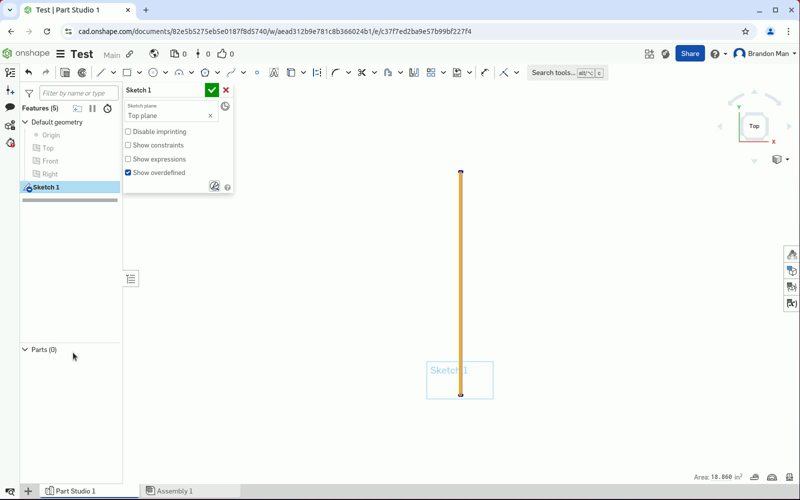
key(shift+e)
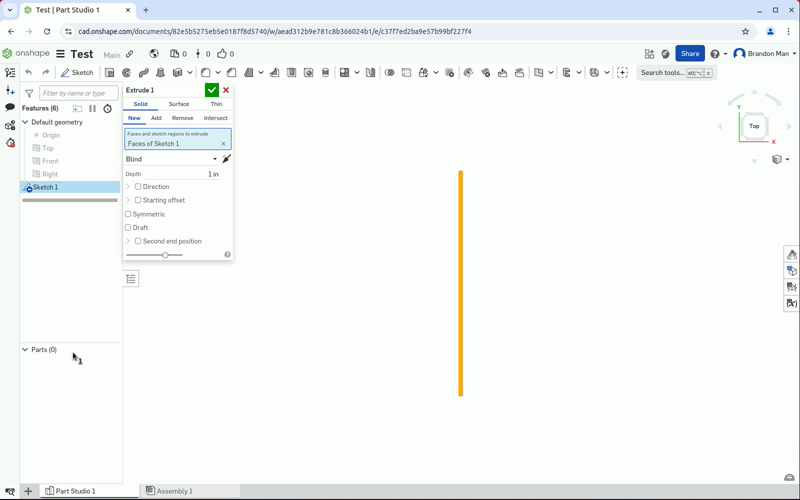
mouse_move(143, 106)
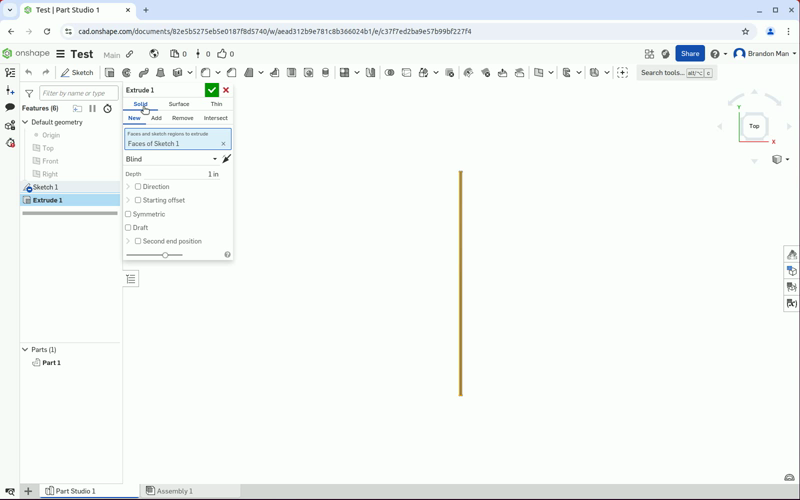
click(143, 106)
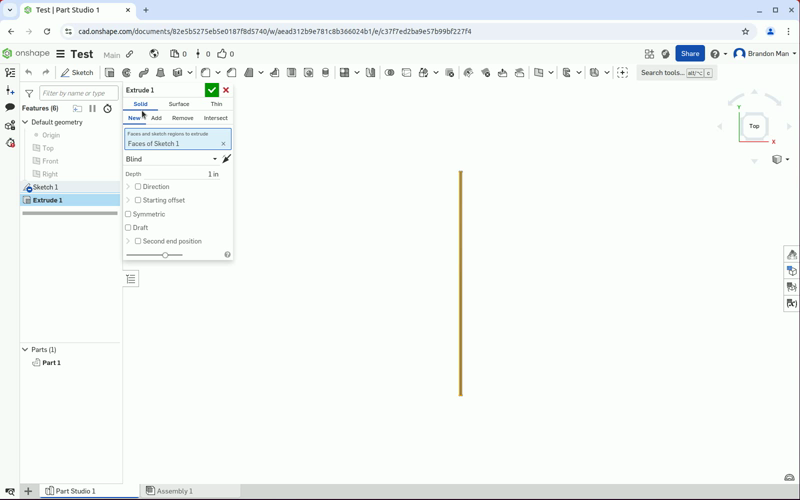
mouse_move(137, 120)
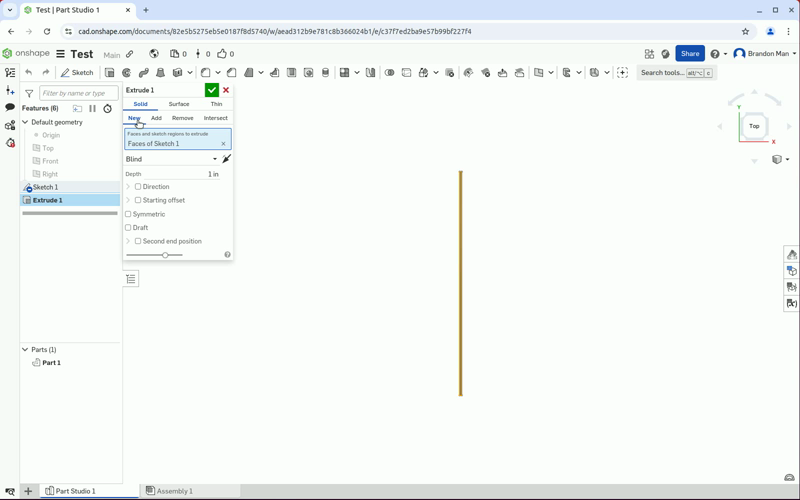
click(137, 120)
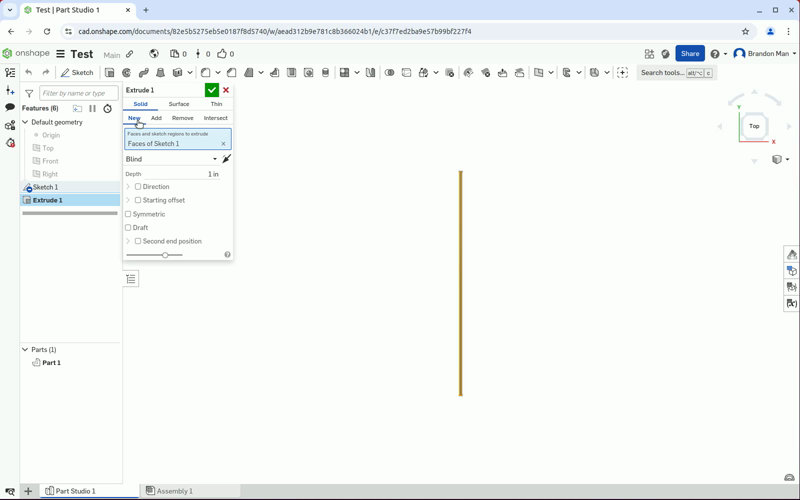
key(tab, 4)
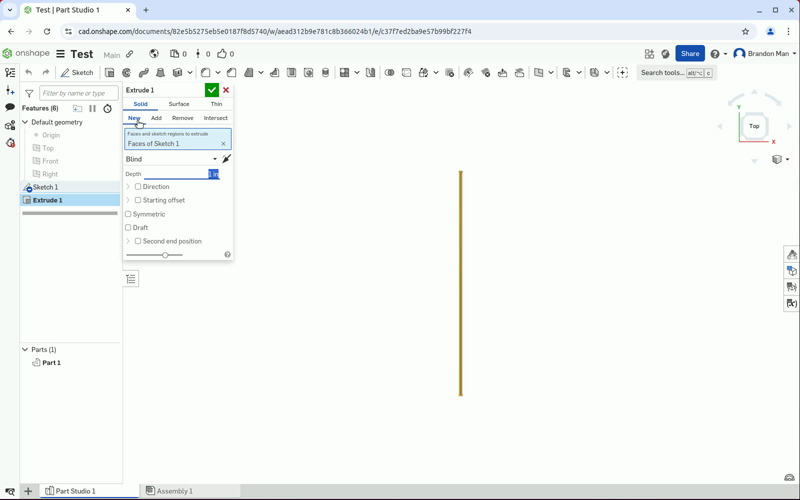
text(0.722)
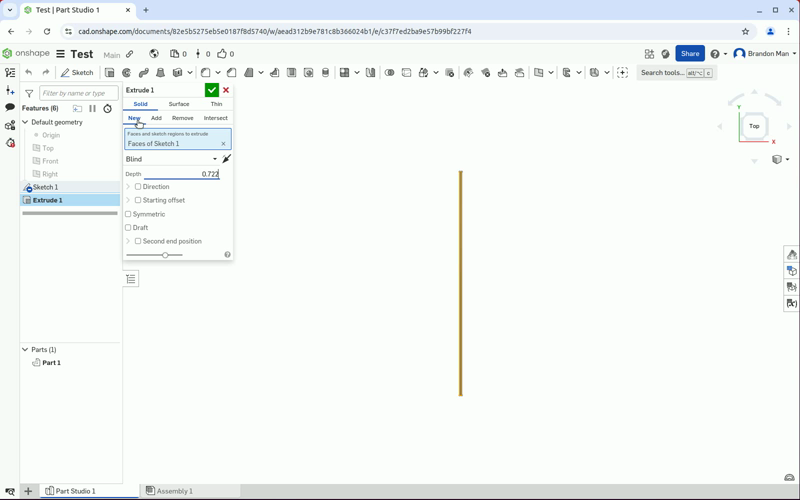
key(enter)
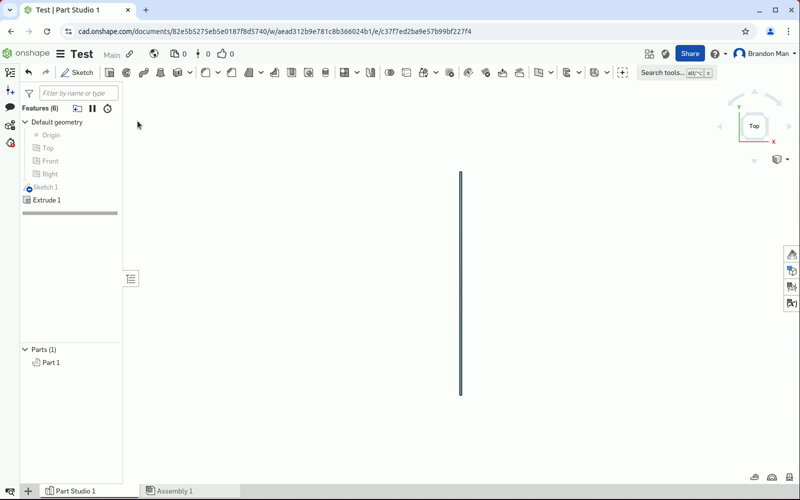
key(shift+h)
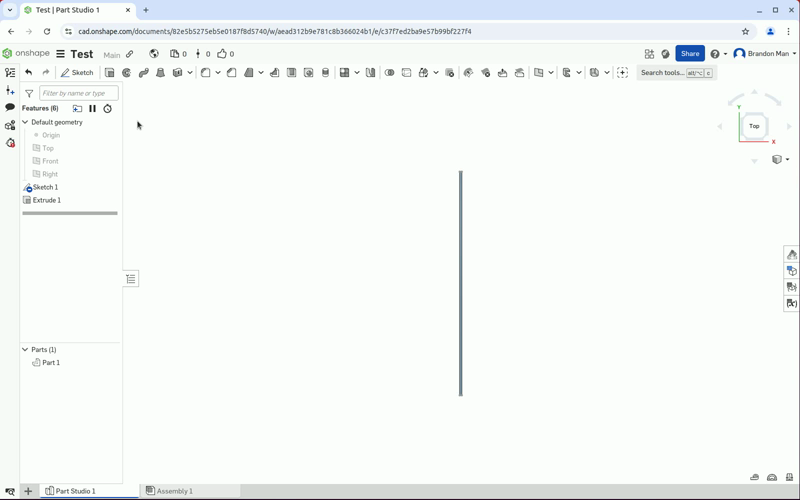
key(shift+h)
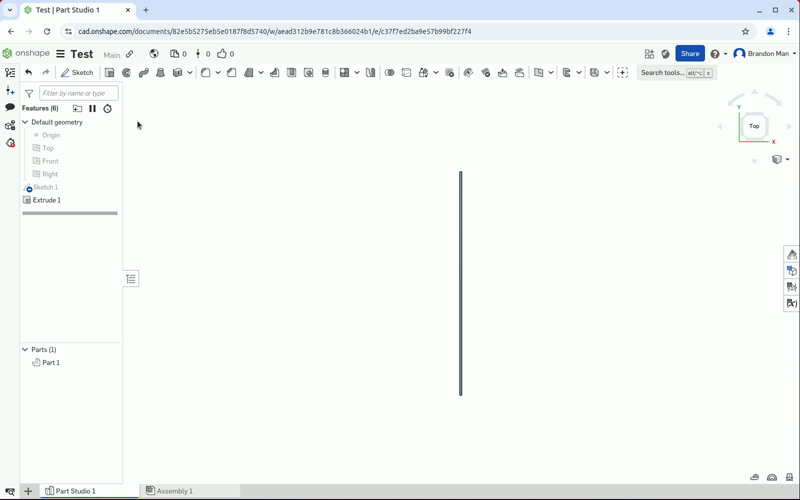
mouse_move(73, 189)
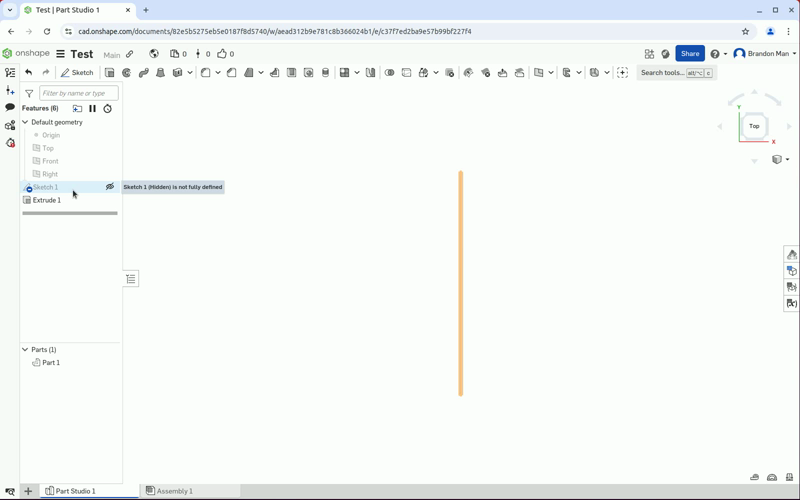
click(73, 189)
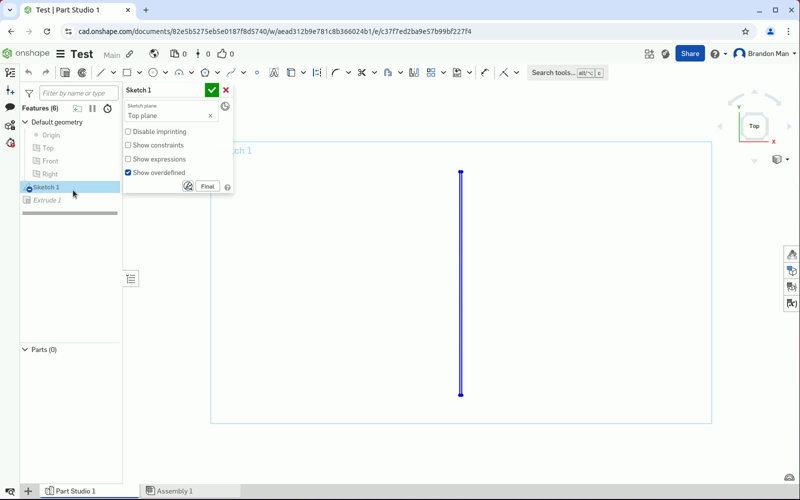
mouse_move(229, 92)
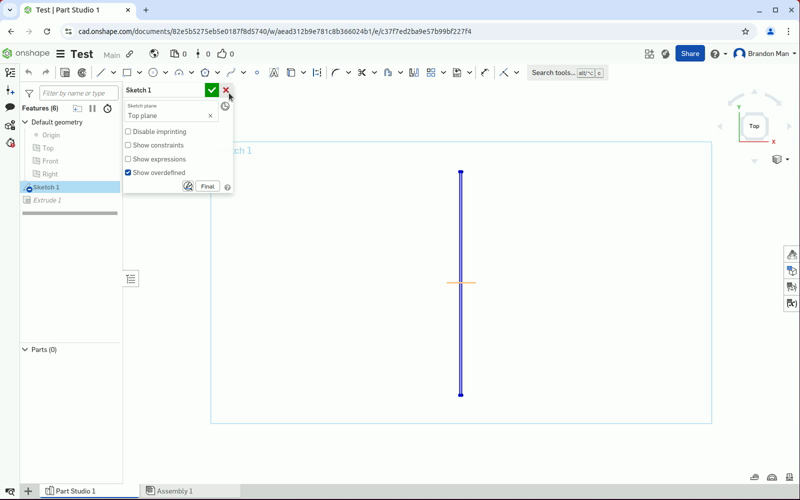
click(229, 92)
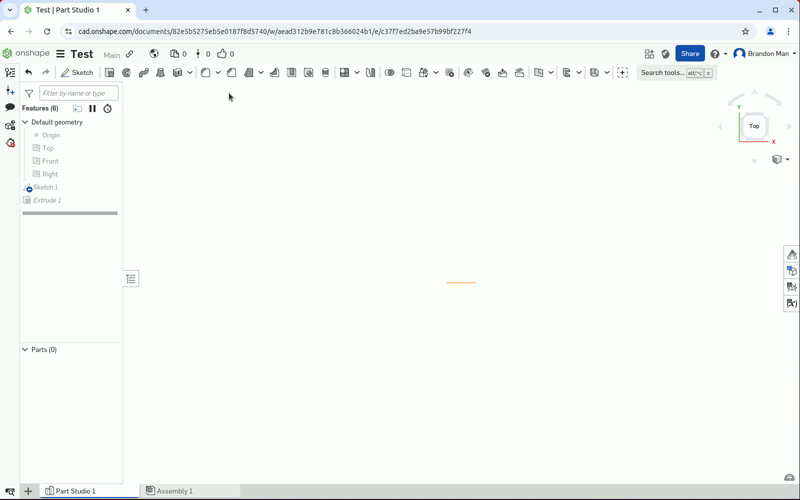
mouse_move(73, 352)
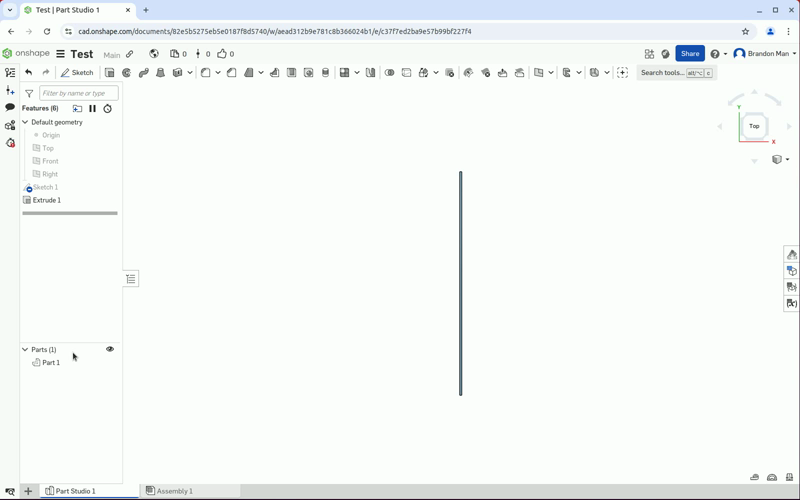
key(y)
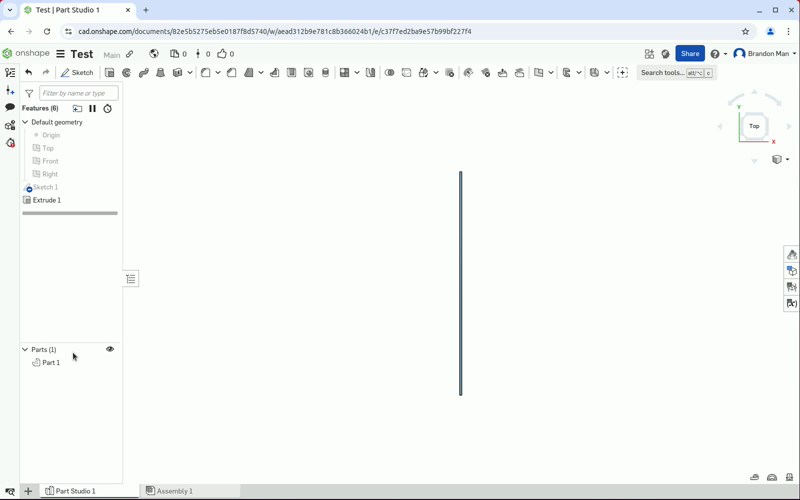
key(shift+p)
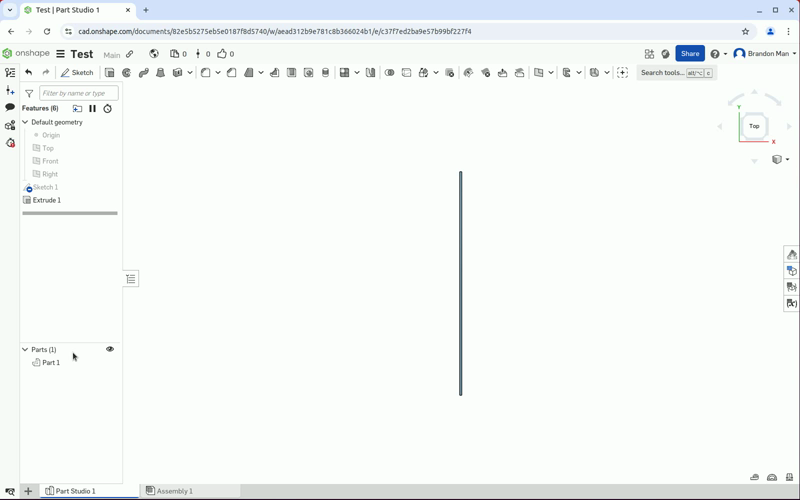
key(space)
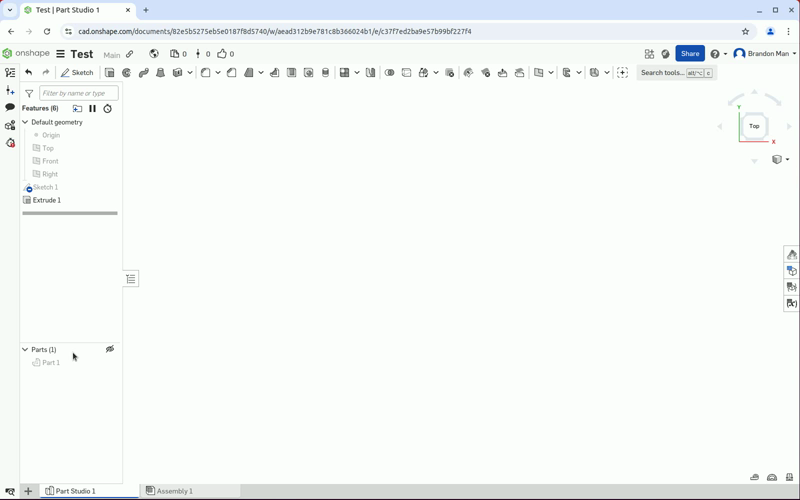
key_down(shift)
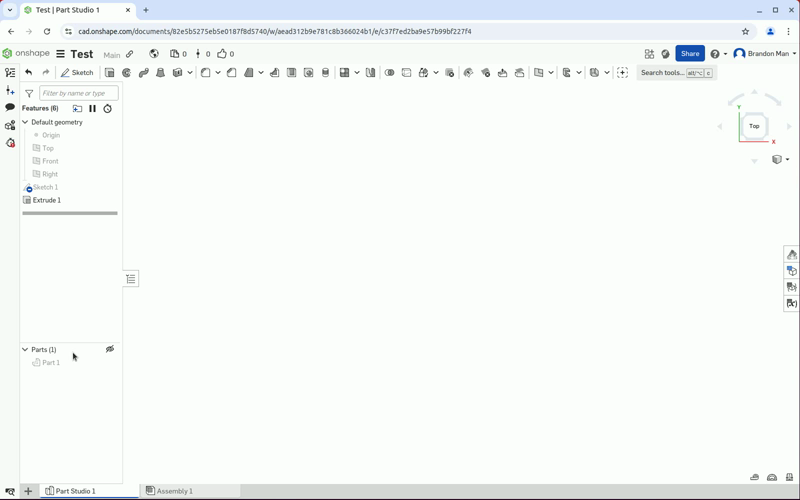
key(up)
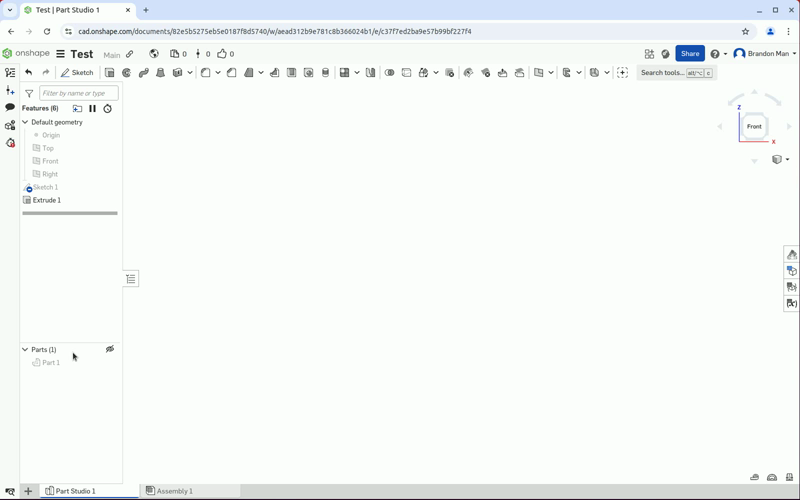
key_up(shift)
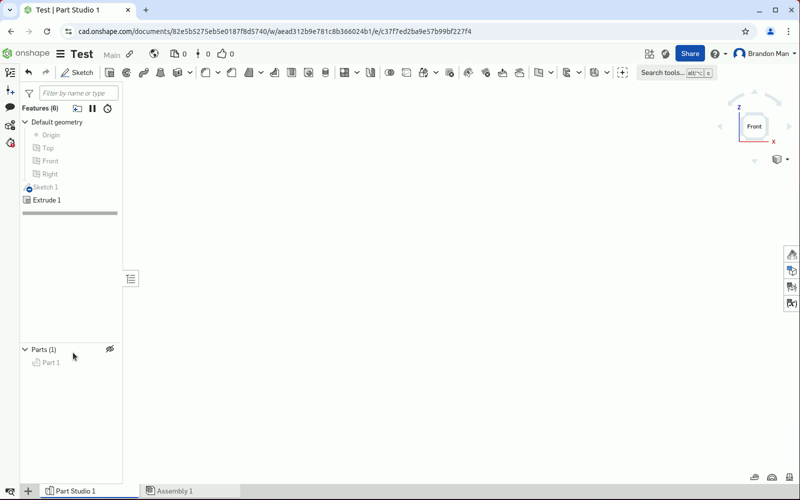
key(space)
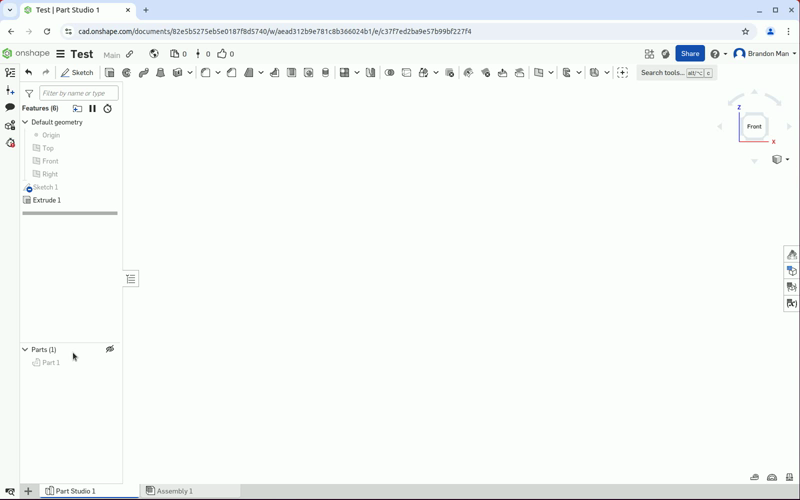
key_down(shift)
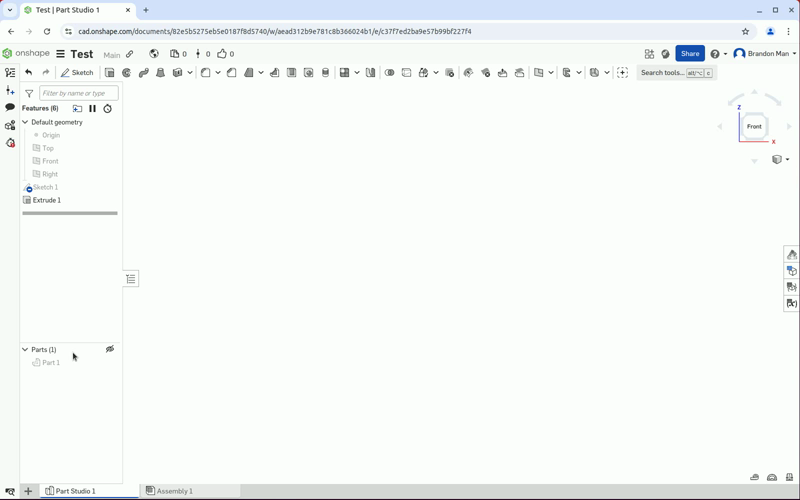
key(left)
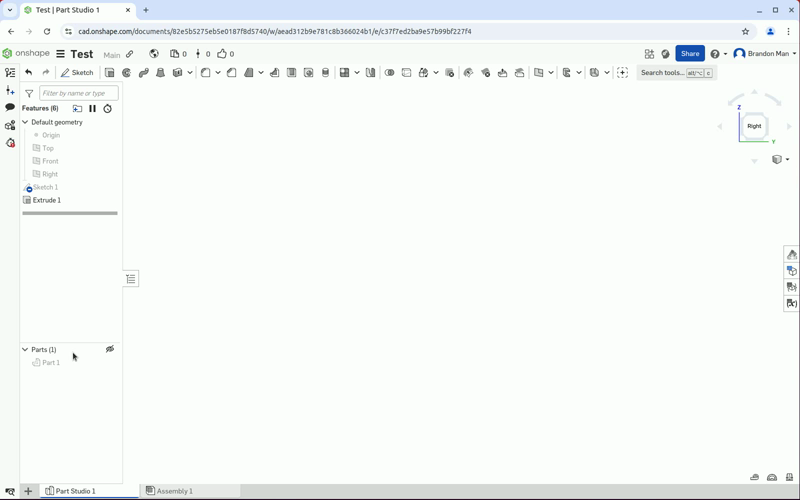
key_up(shift)
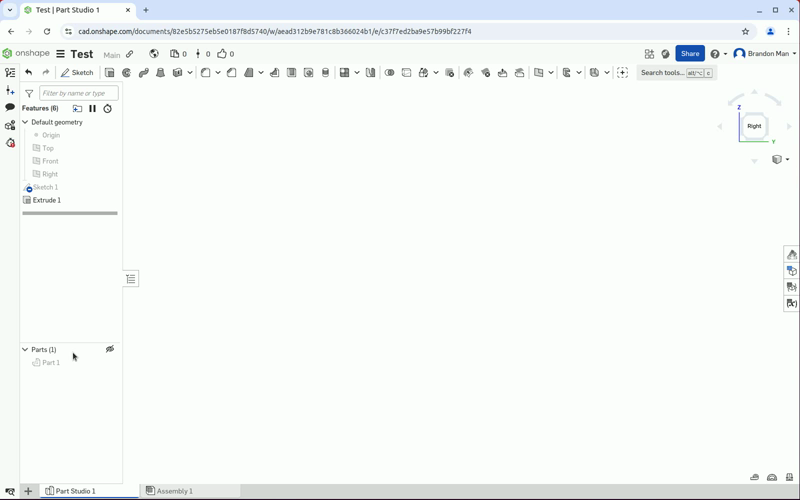
mouse_move(73, 352)
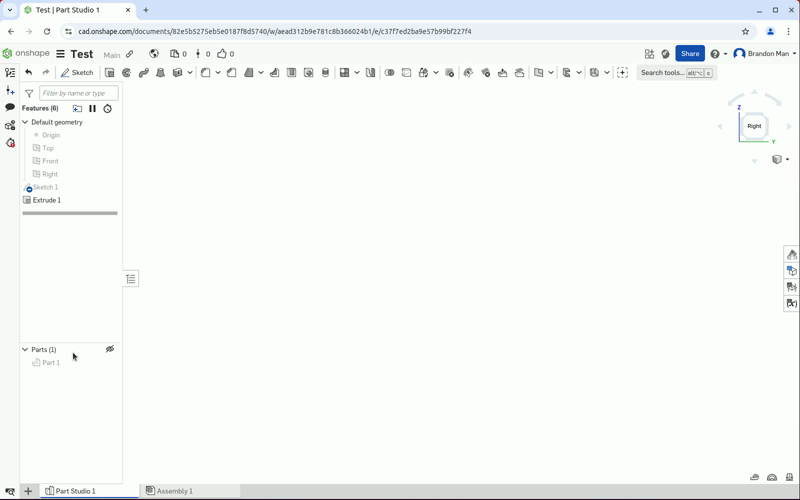
key(shift+y)
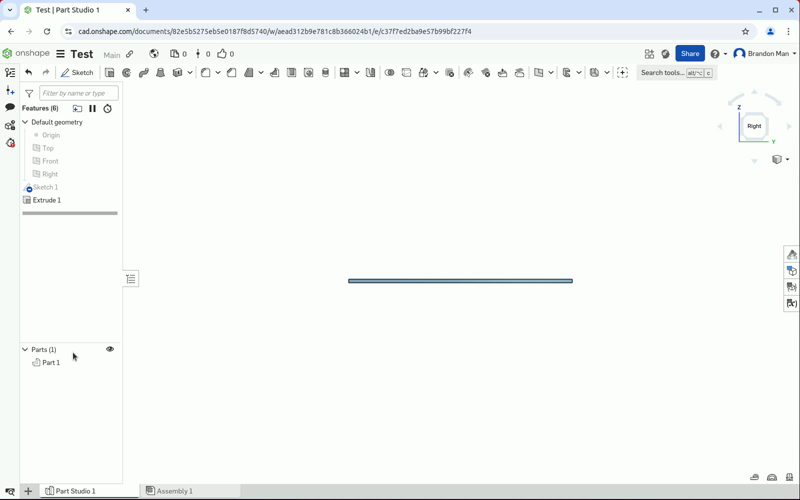
mouse_move(541, 75)
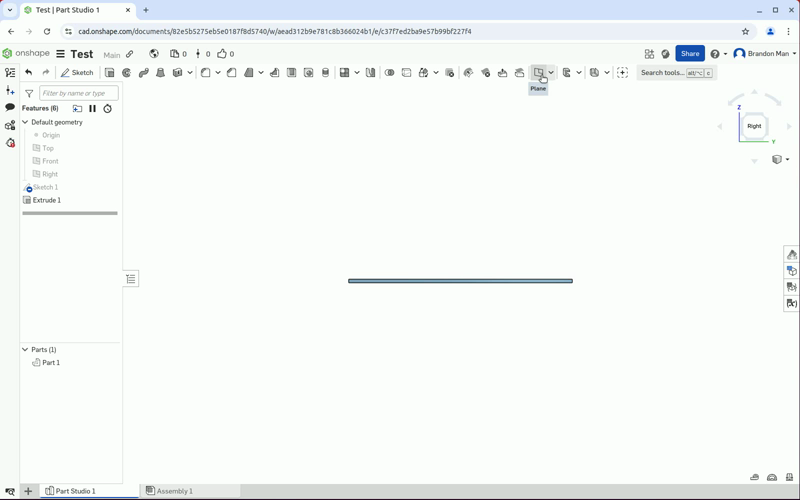
click(541, 75)
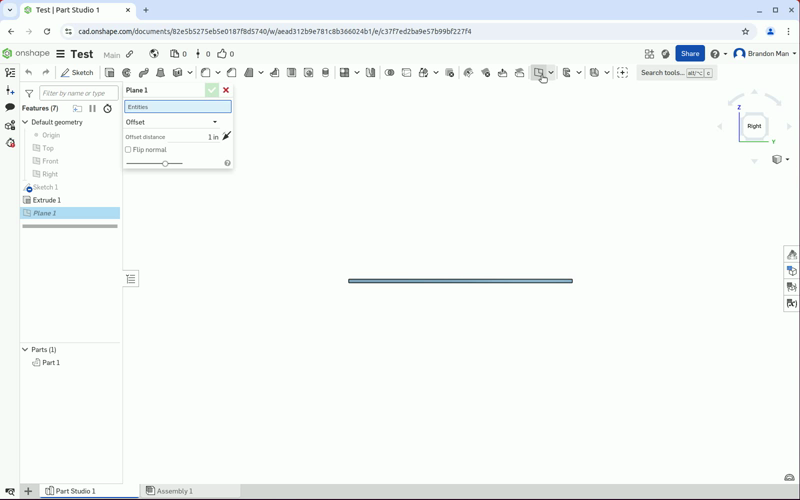
mouse_move(73, 176)
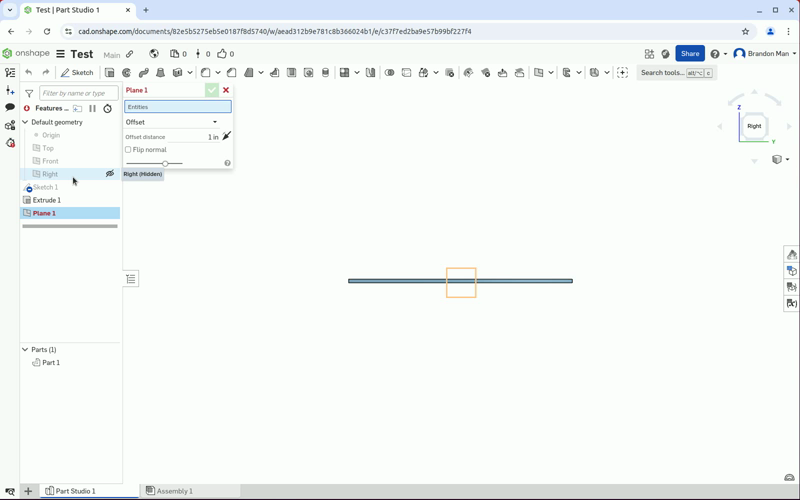
click(73, 176)
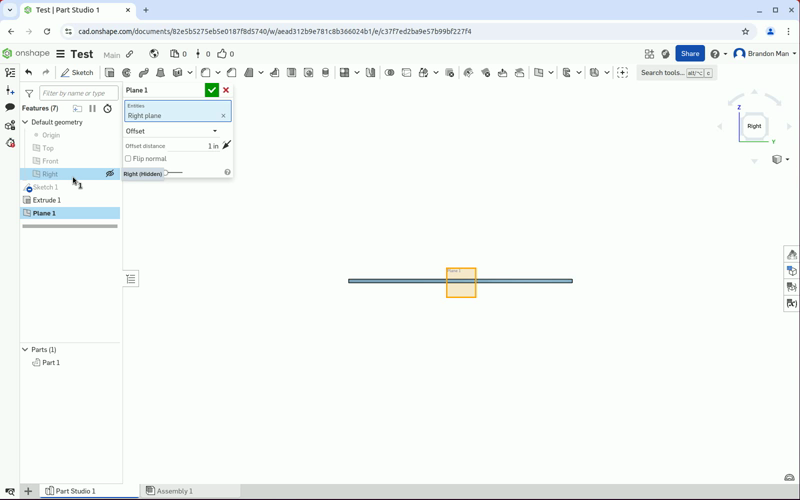
key(tab, 2)
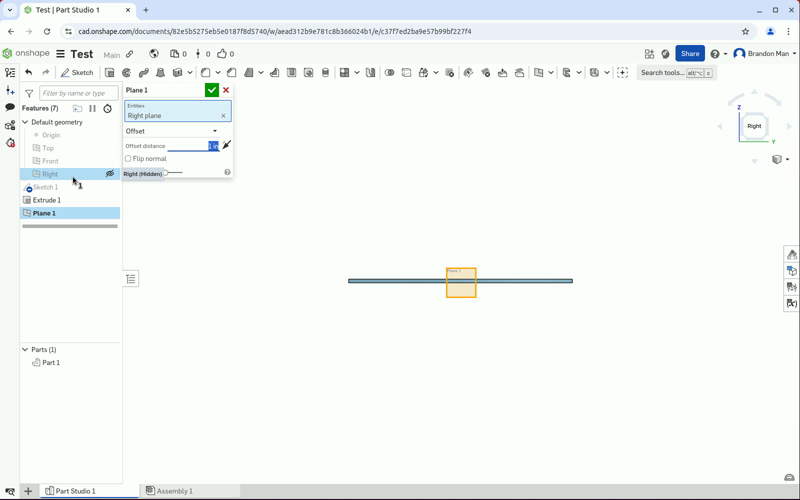
text(0.246)
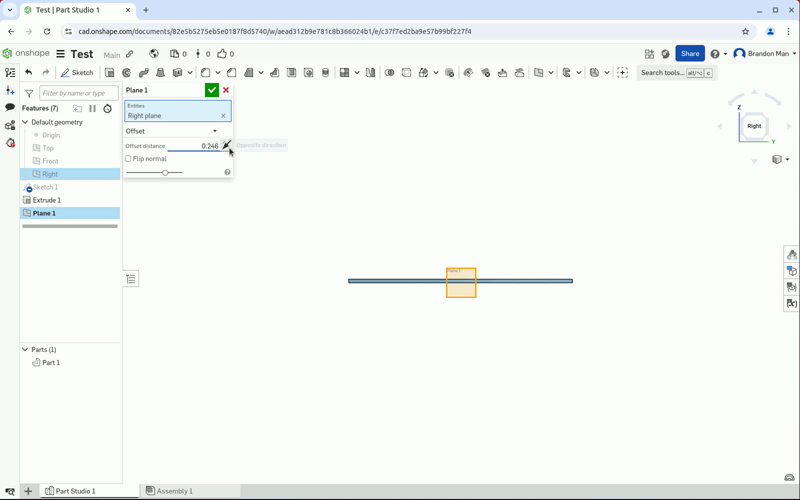
mouse_move(229, 147)
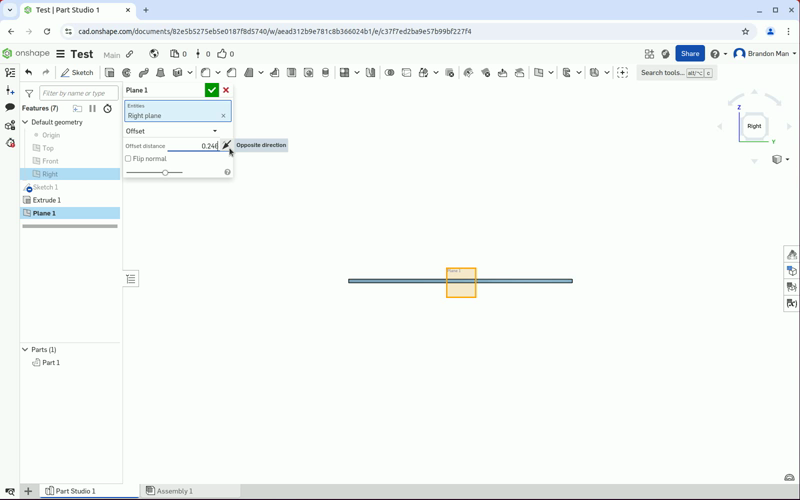
click(229, 147)
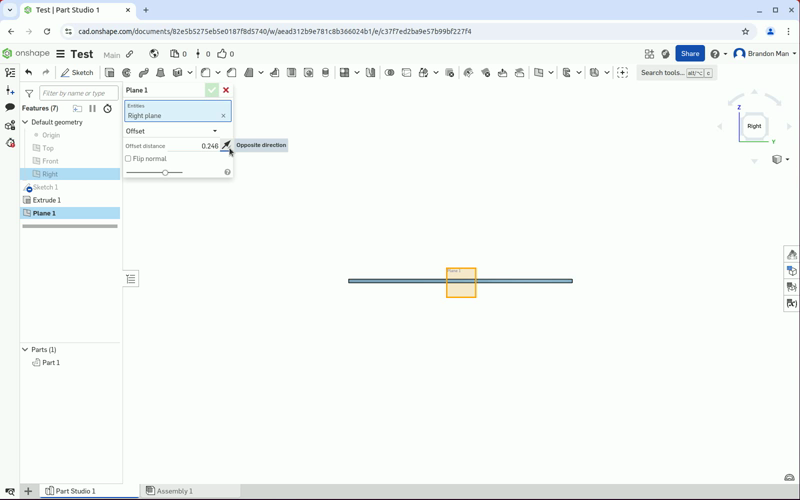
key(enter, 2)
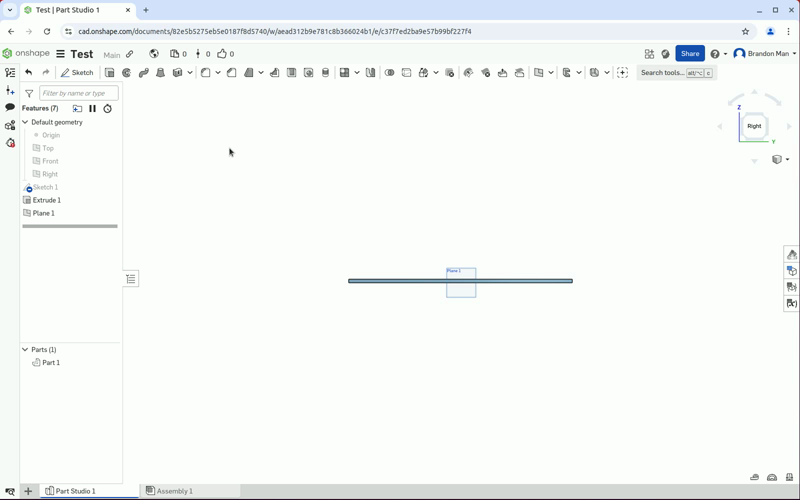
key(shift+s)
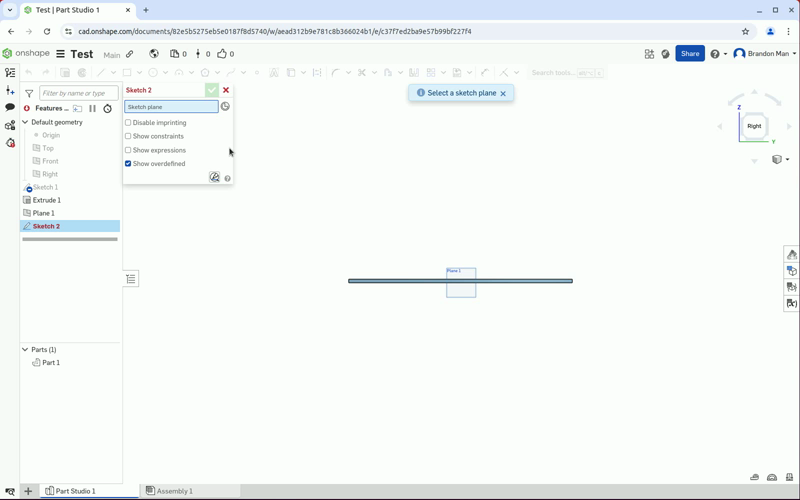
mouse_move(73, 215)
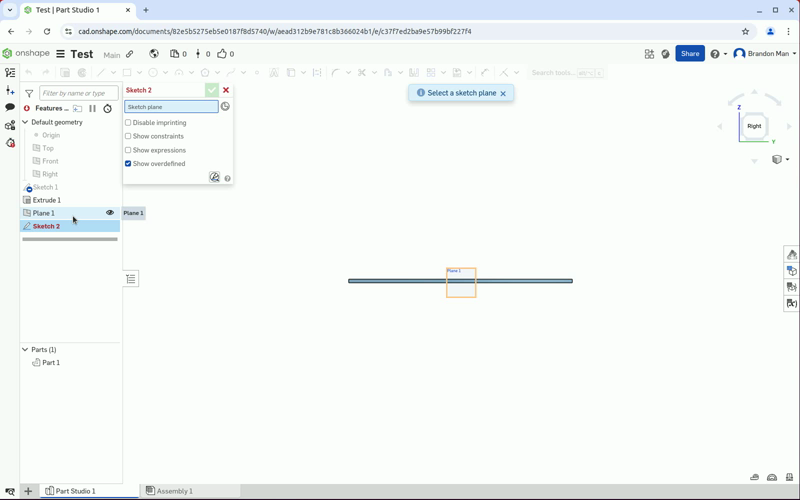
click(73, 215)
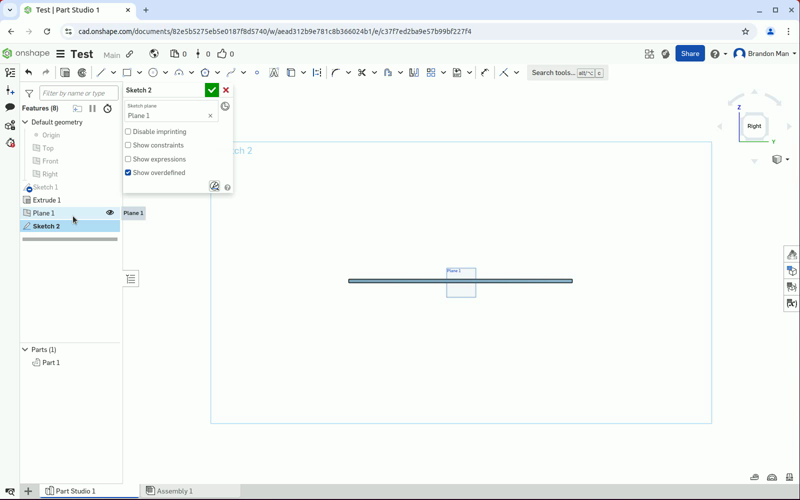
mouse_move(73, 352)
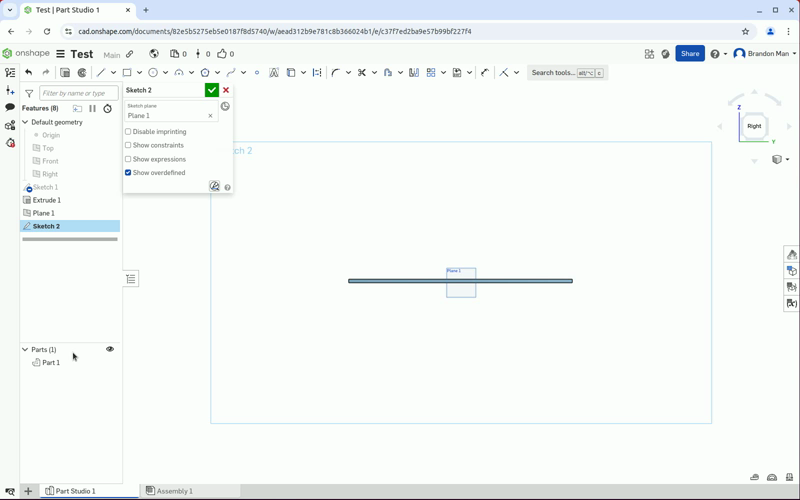
key(y)
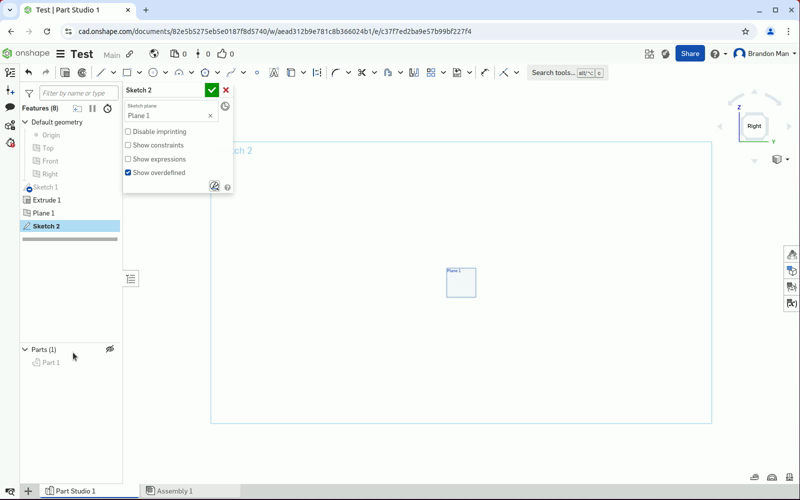
key(l)
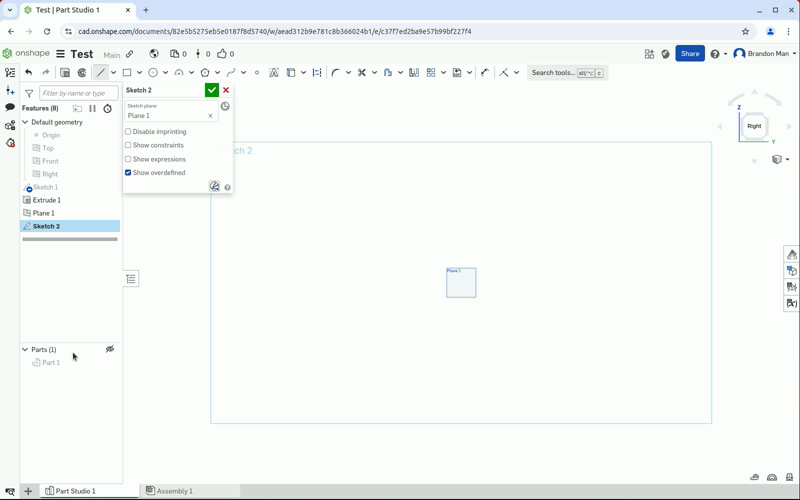
key_down(shift)
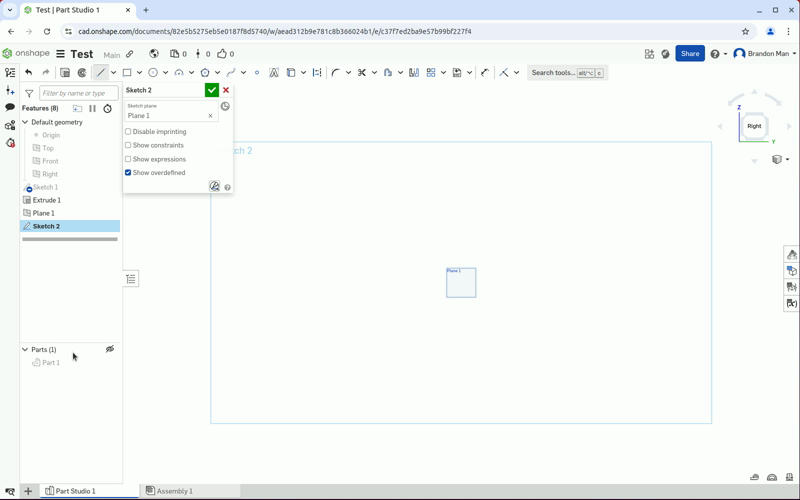
mouse_move(344, 282)
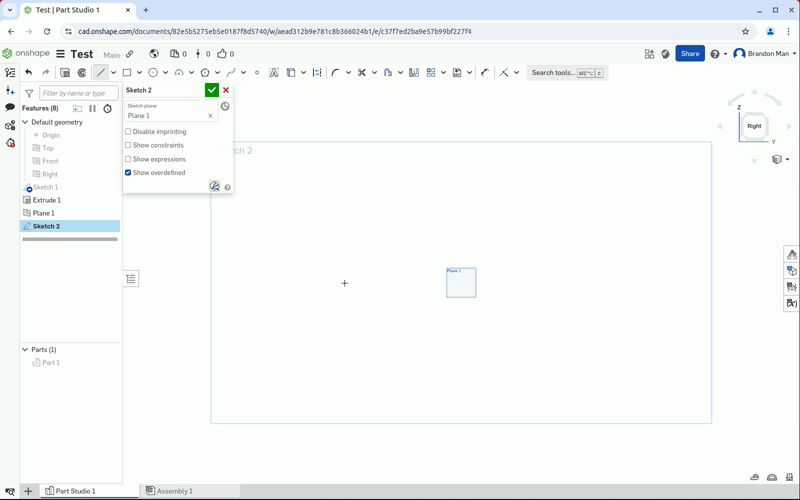
click(344, 282)
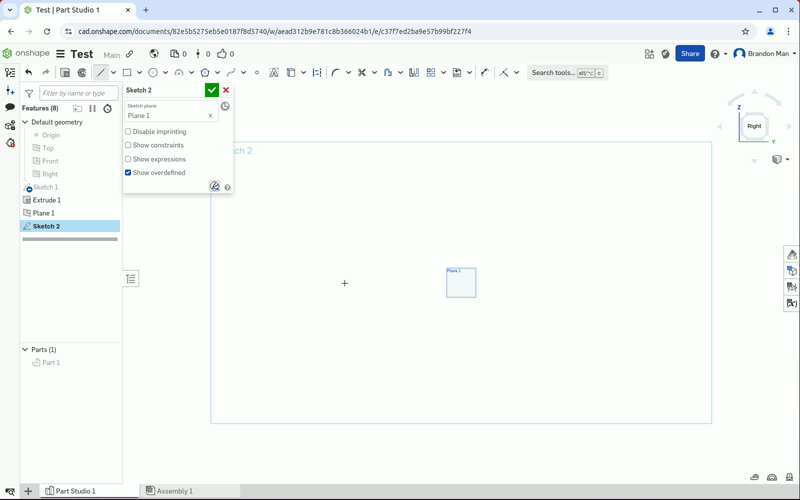
key_up(shift)
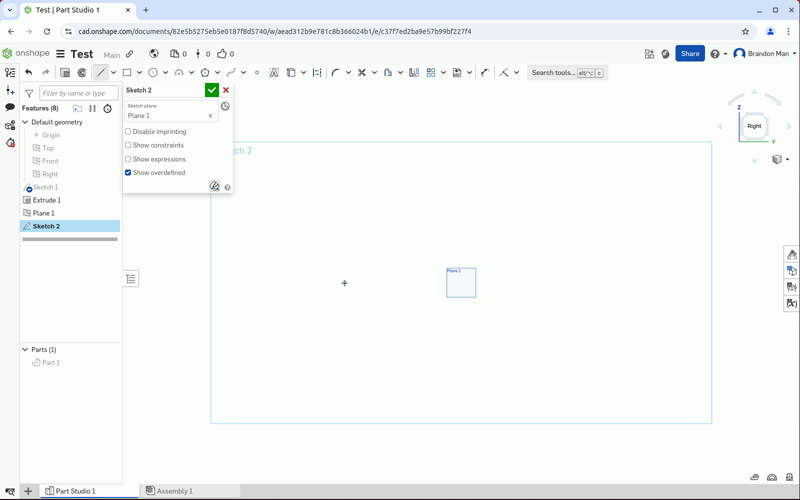
key_down(shift)
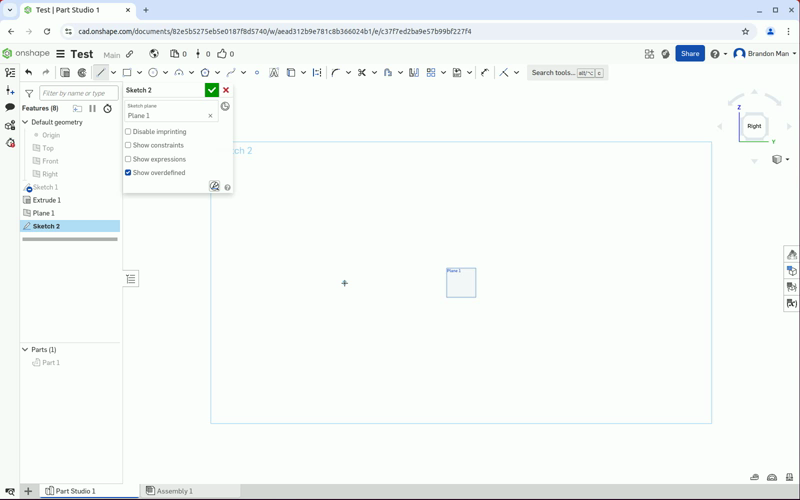
mouse_move(374, 282)
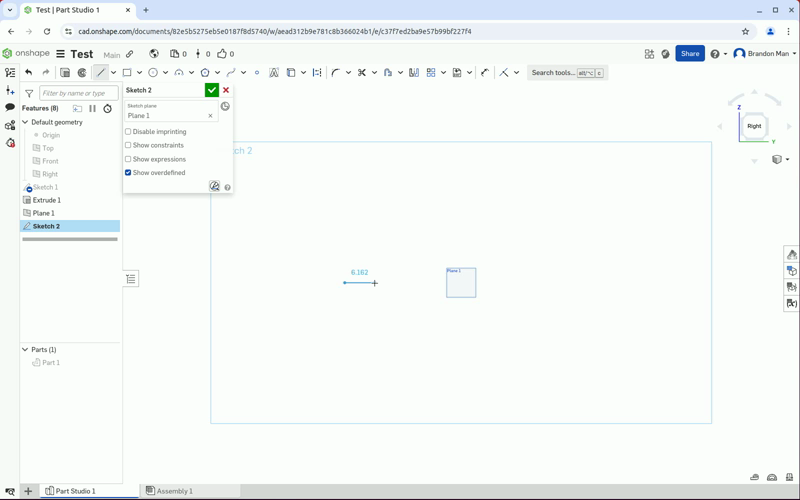
mouse_move(349, 282)
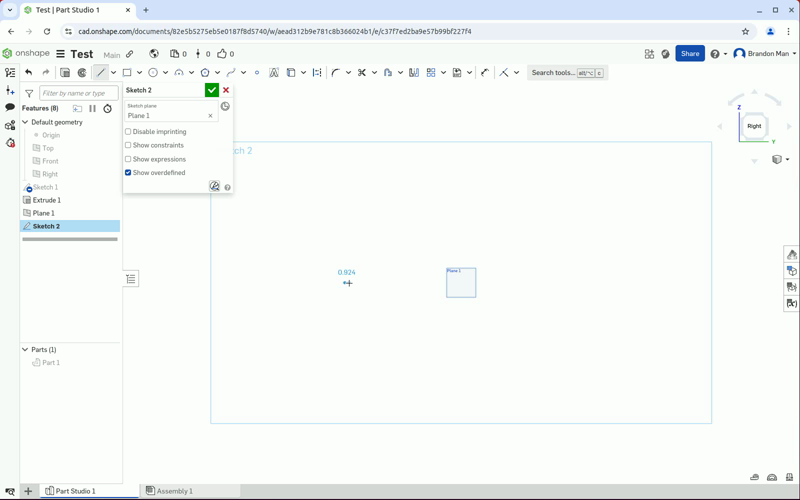
scroll(6)
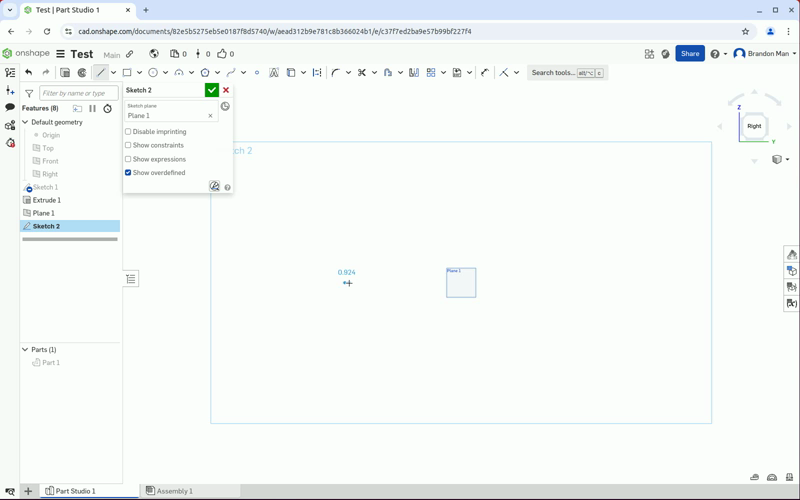
scroll(6)
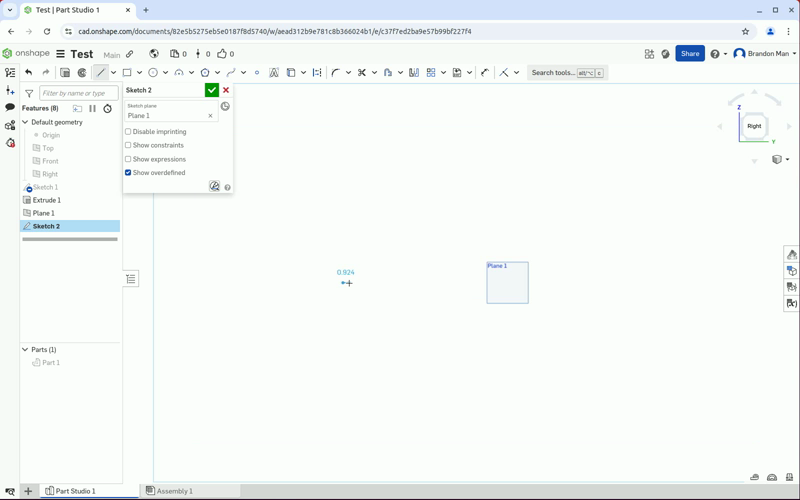
scroll(6)
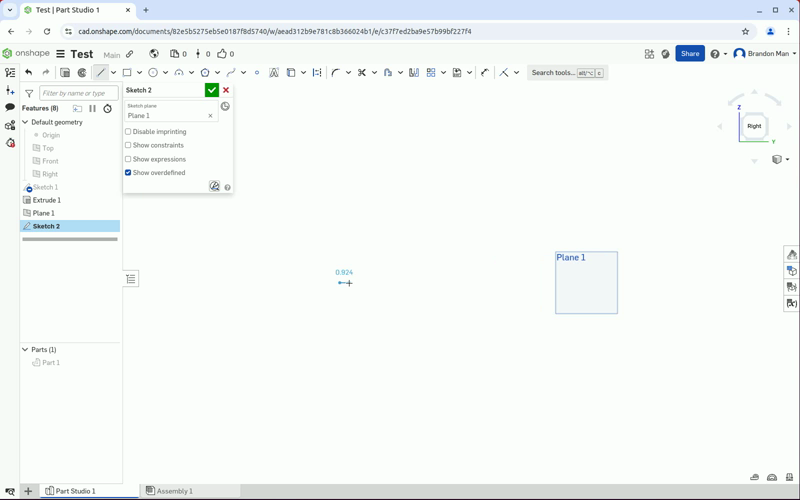
scroll(6)
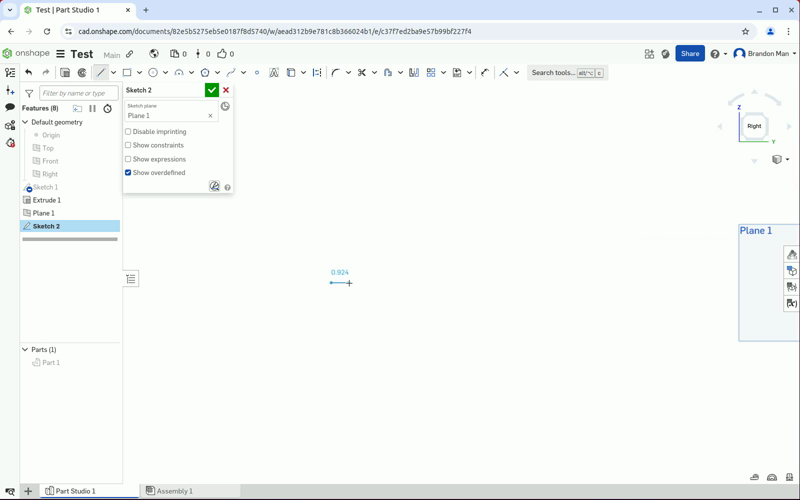
scroll(6)
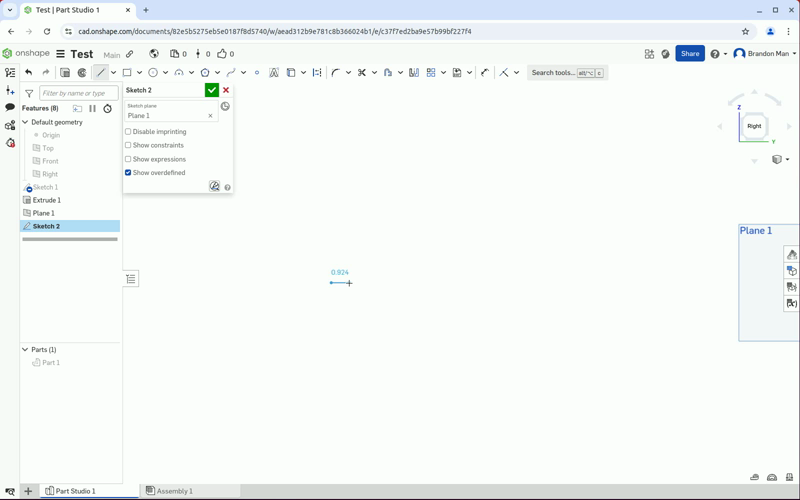
scroll(6)
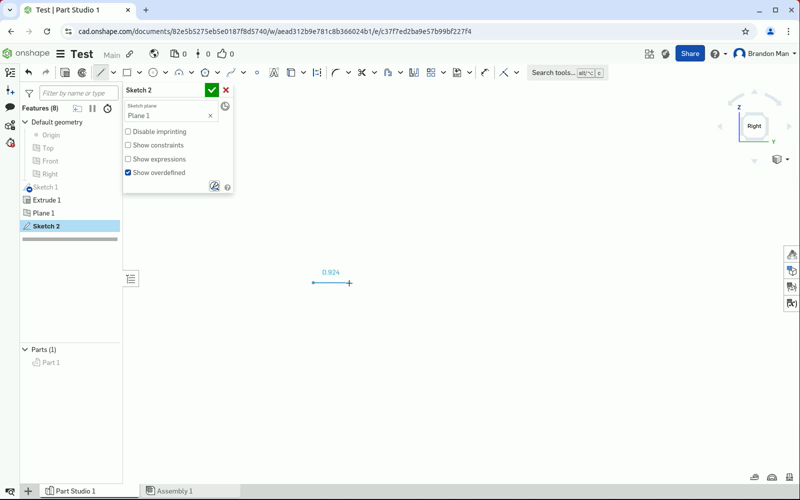
scroll(6)
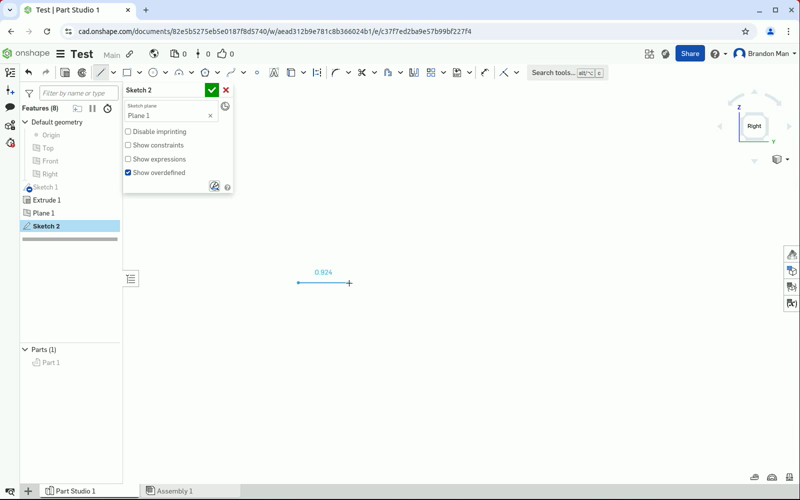
click(349, 282)
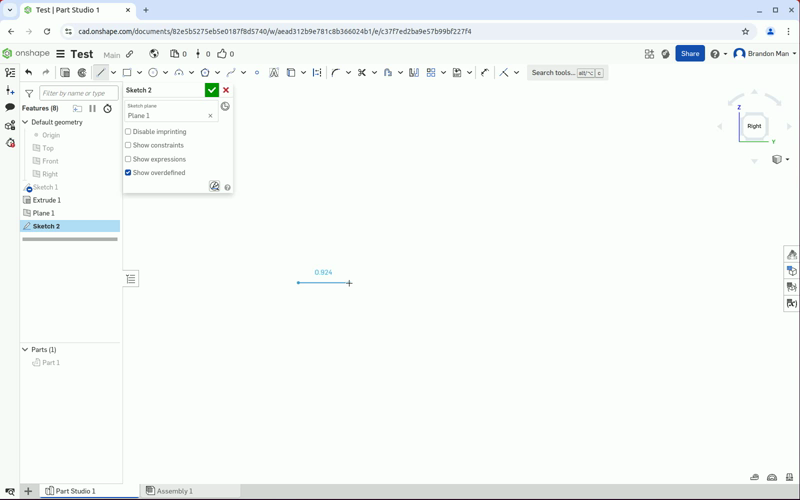
scroll(-6)
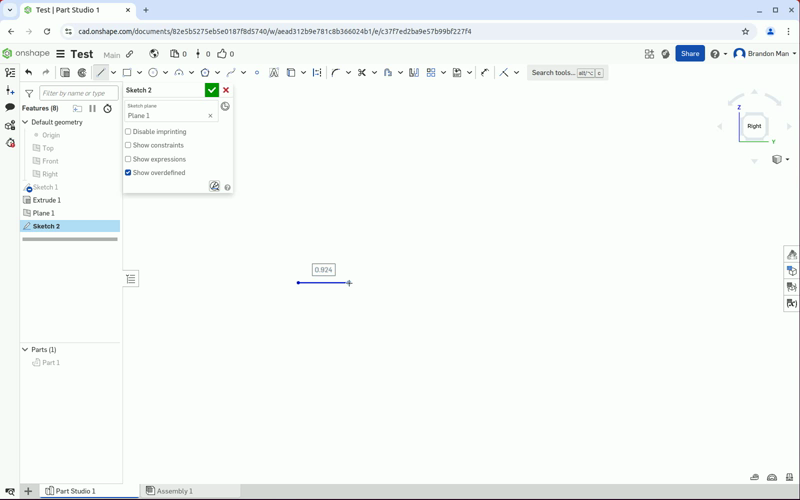
scroll(-6)
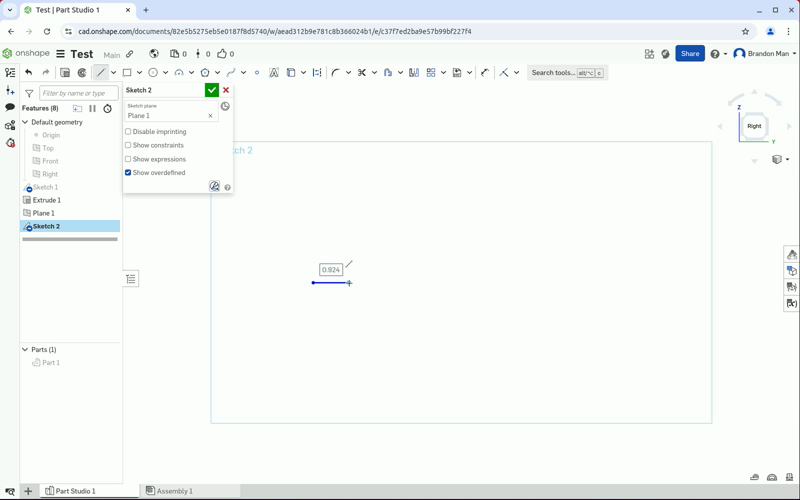
scroll(-6)
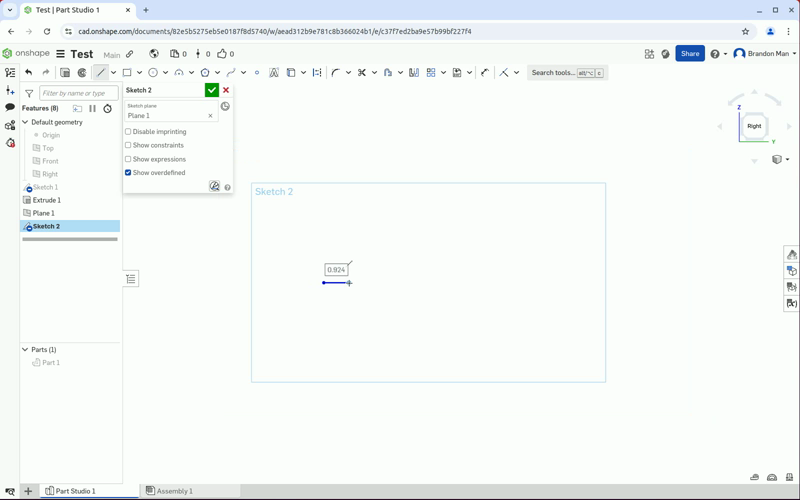
scroll(-6)
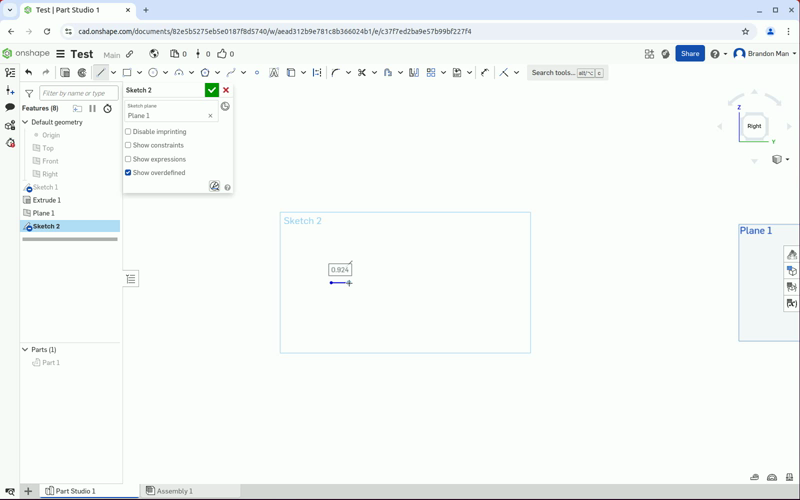
scroll(-6)
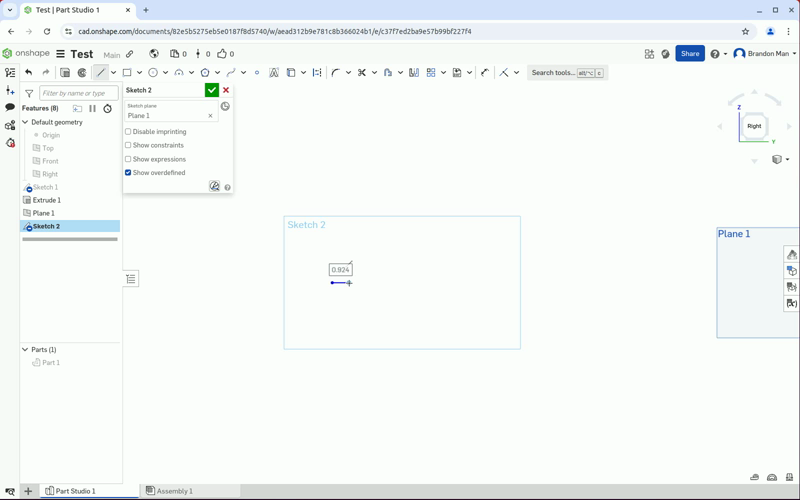
scroll(-6)
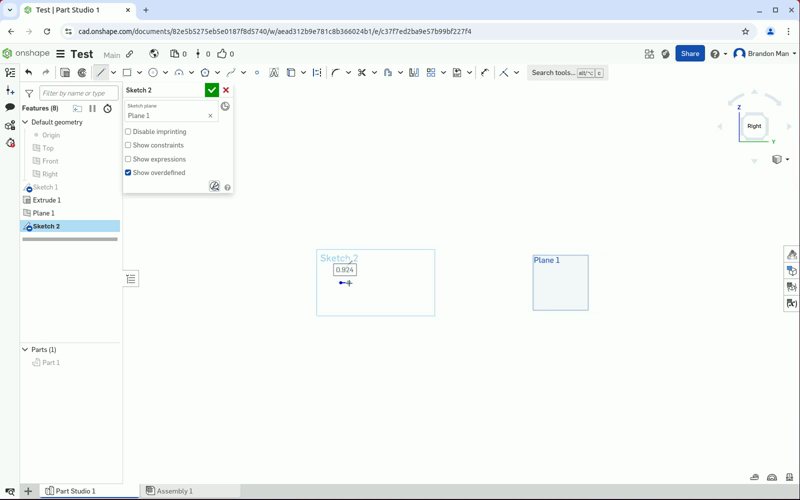
scroll(-6)
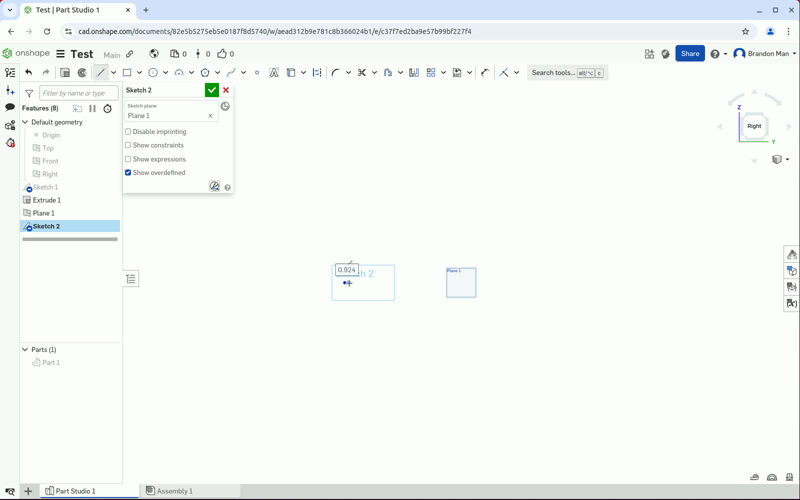
key_up(shift)
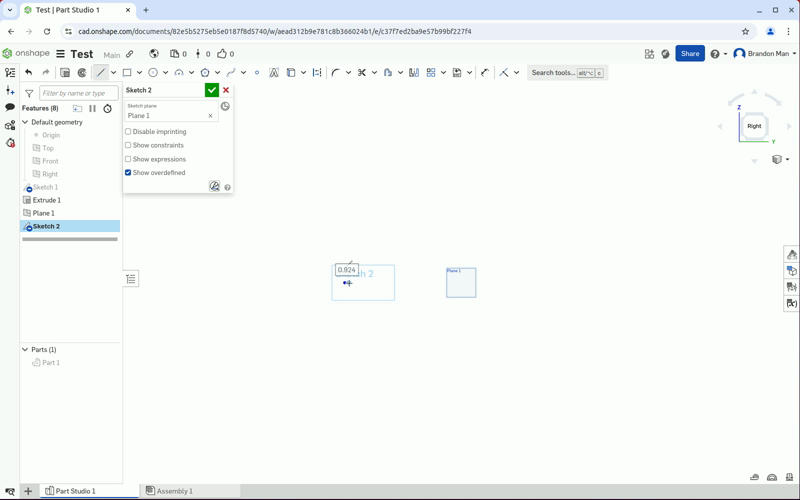
key_down(shift)
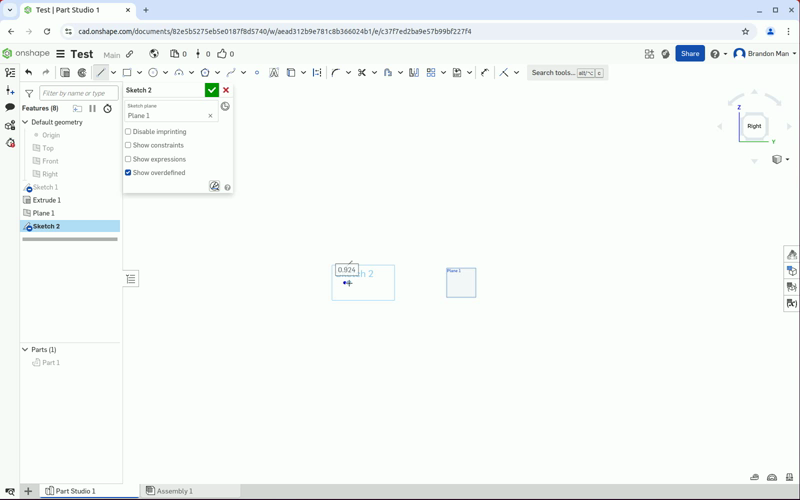
mouse_move(379, 282)
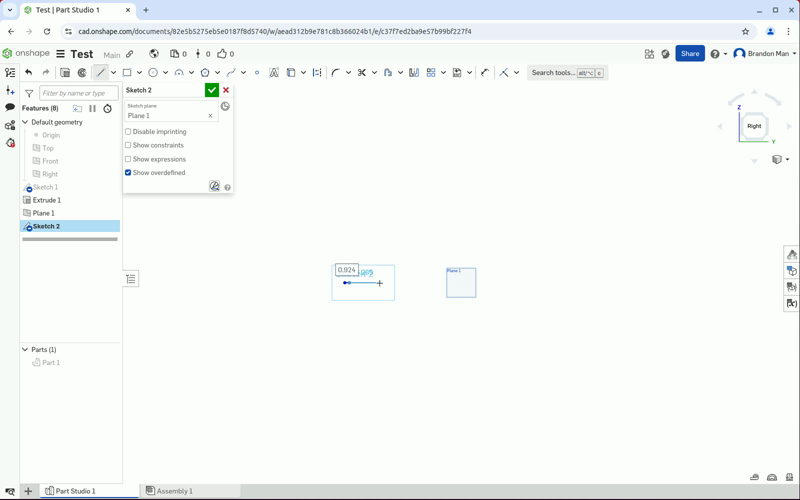
mouse_move(349, 279)
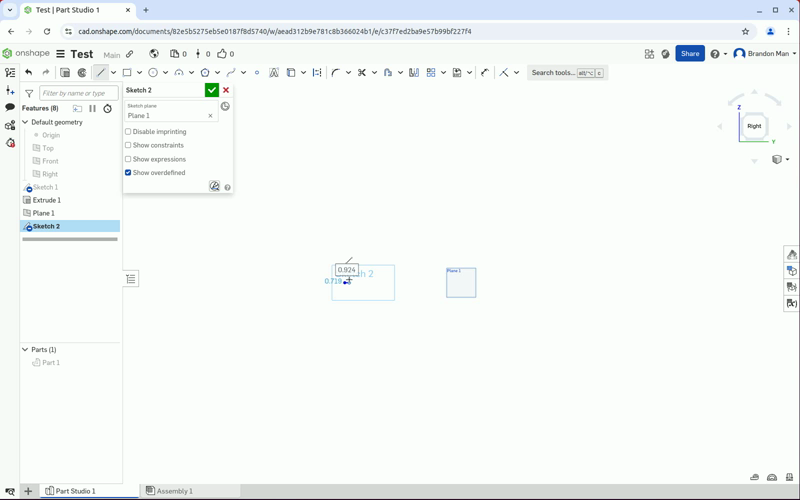
scroll(6)
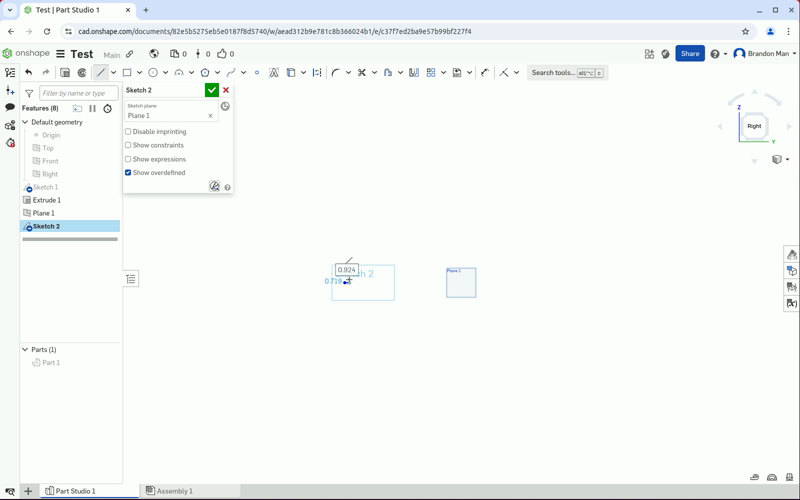
scroll(6)
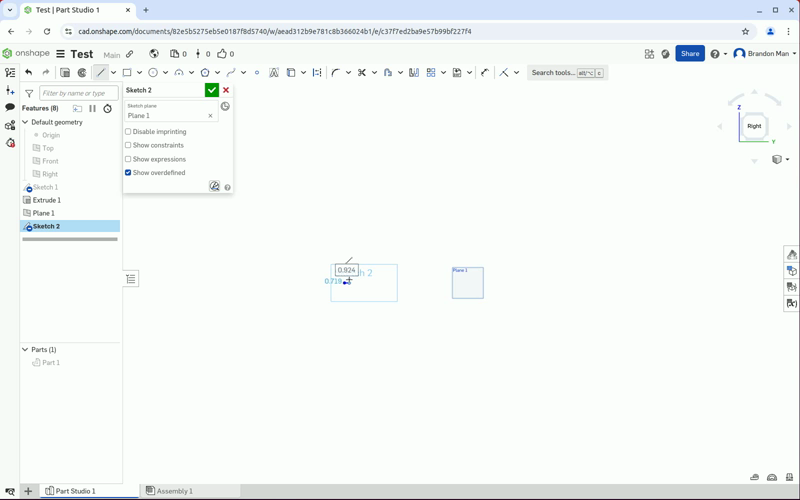
scroll(6)
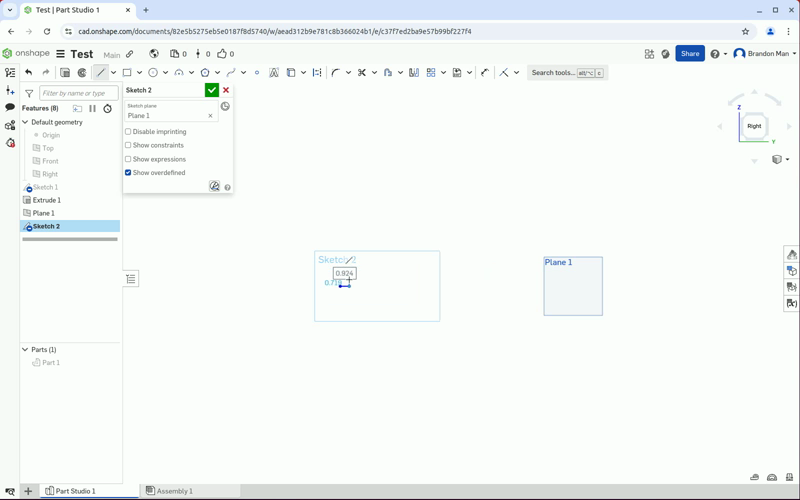
scroll(6)
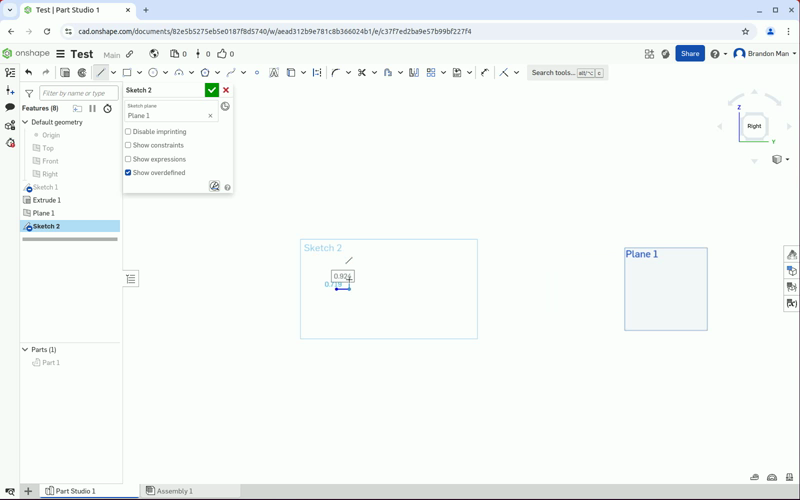
scroll(6)
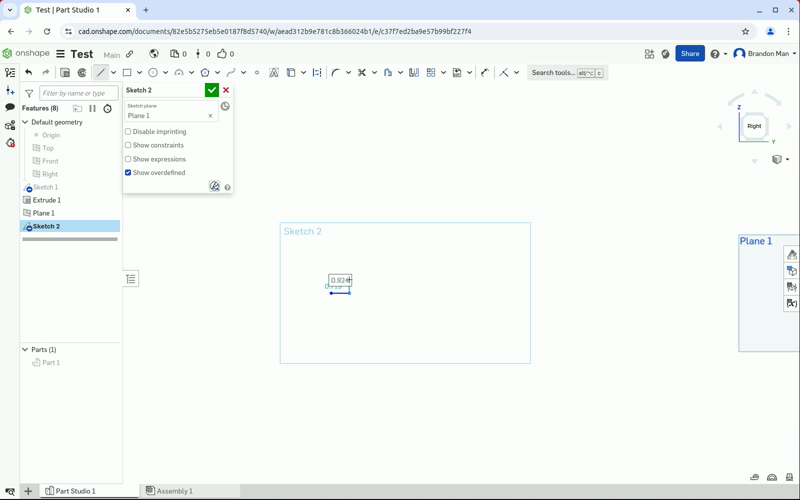
scroll(6)
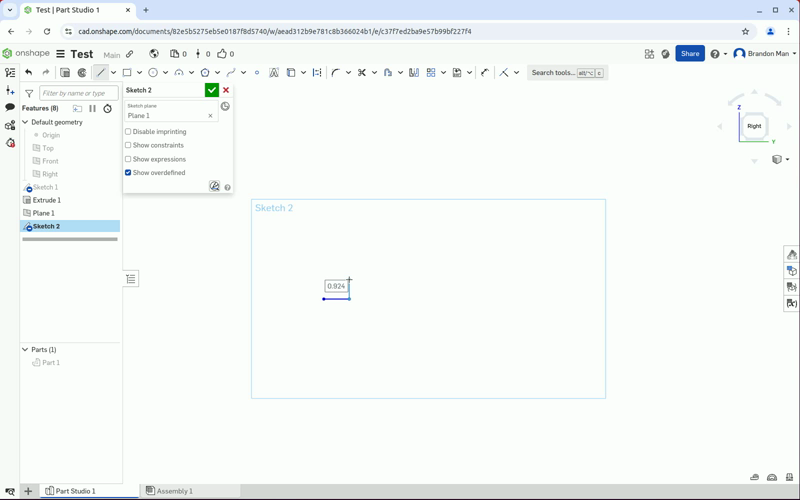
scroll(6)
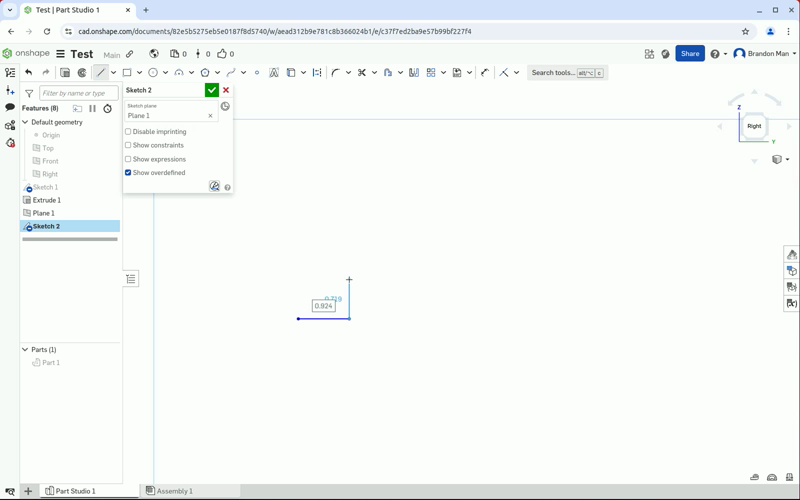
click(349, 279)
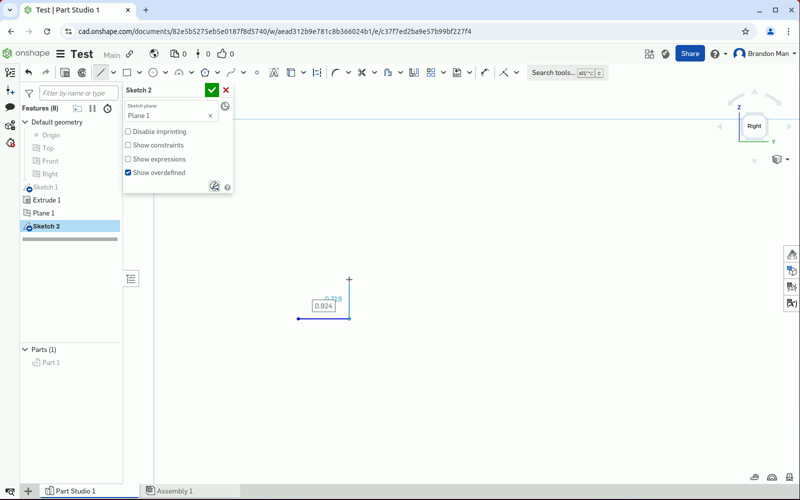
scroll(-6)
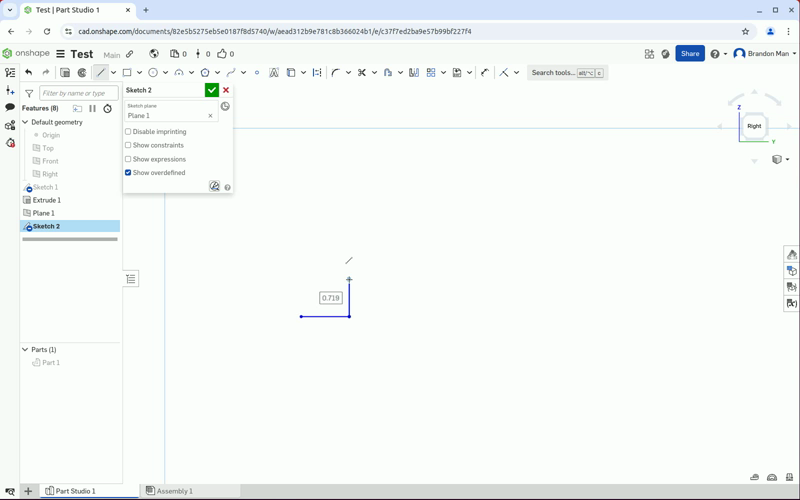
scroll(-6)
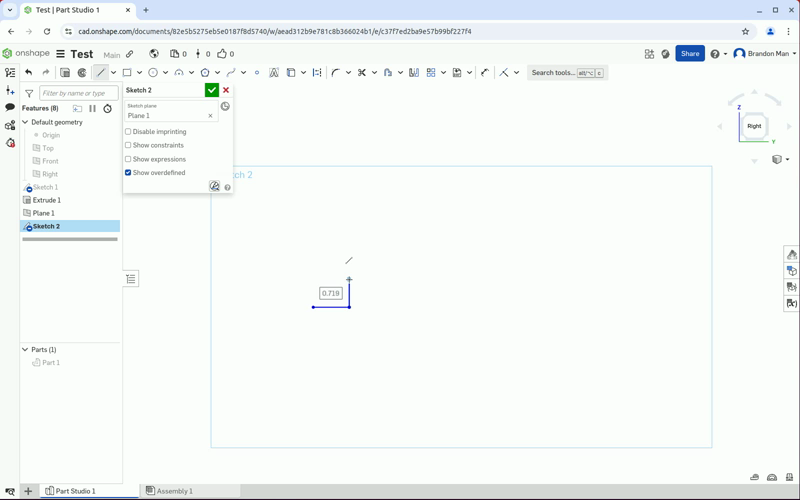
scroll(-6)
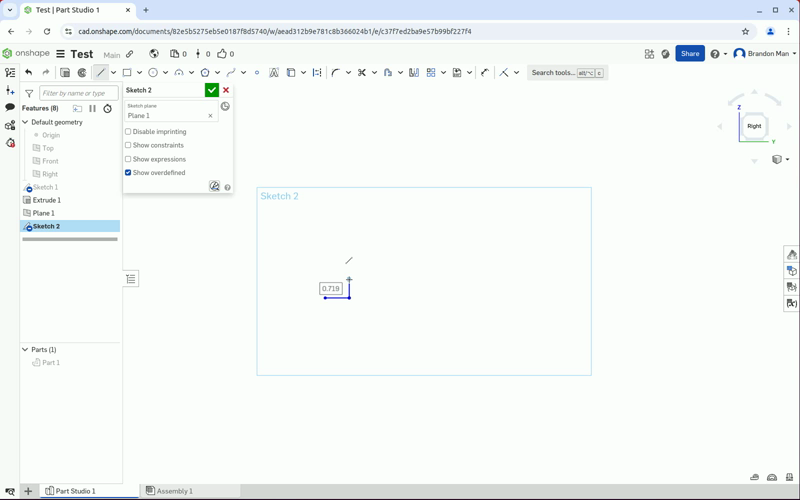
scroll(-6)
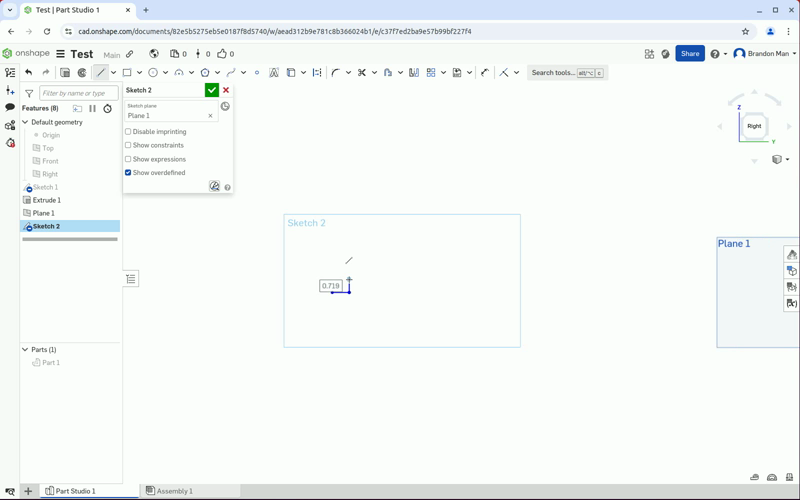
scroll(-6)
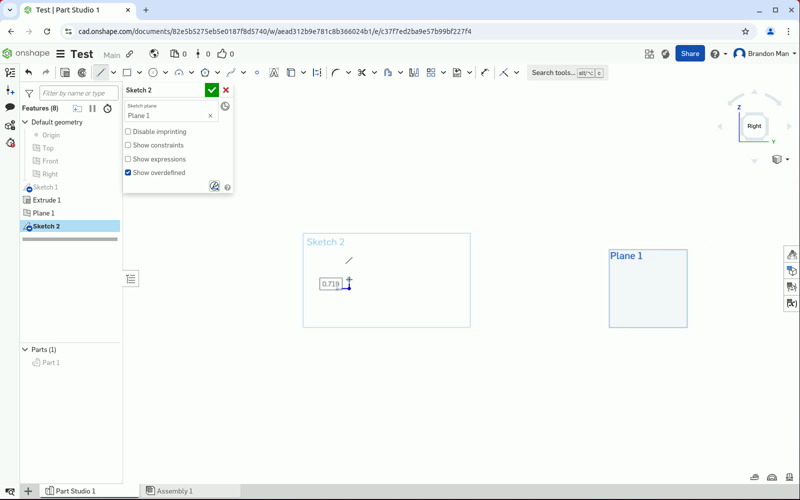
scroll(-6)
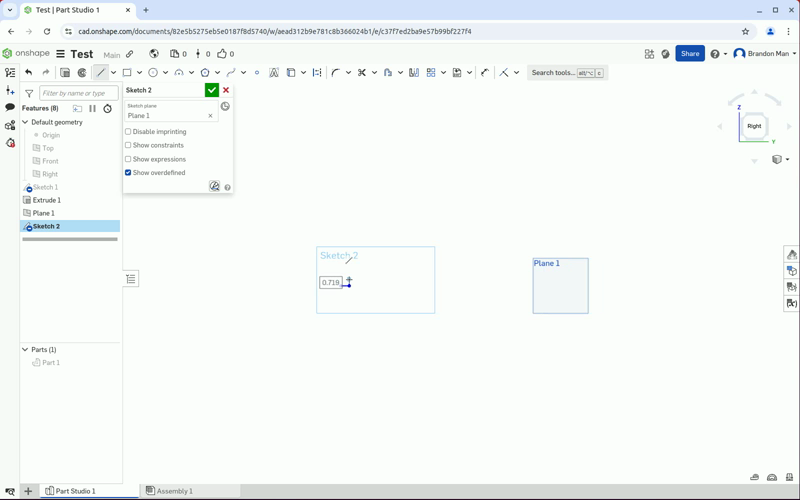
scroll(-6)
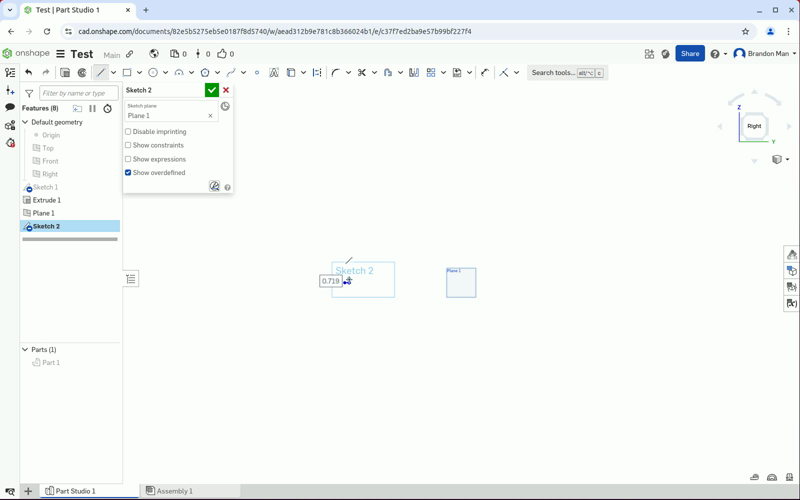
key_up(shift)
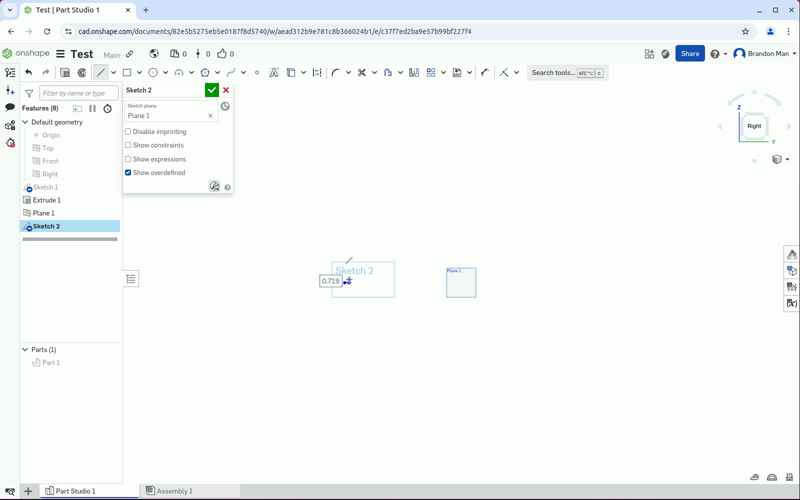
key_down(shift)
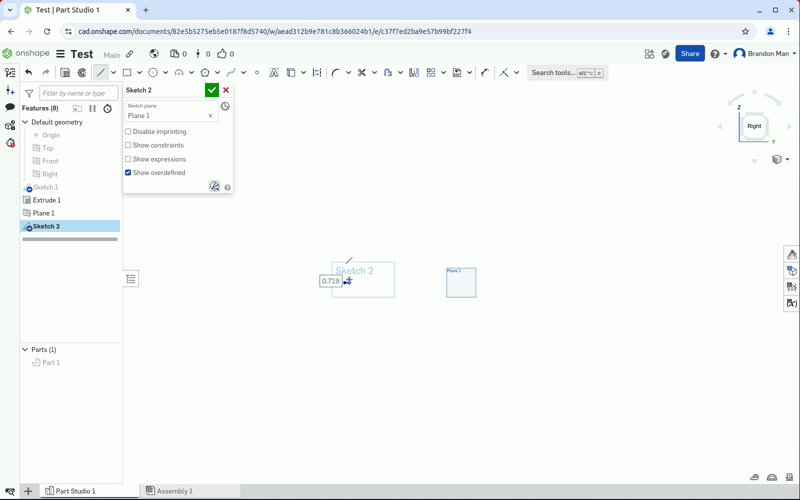
mouse_move(379, 279)
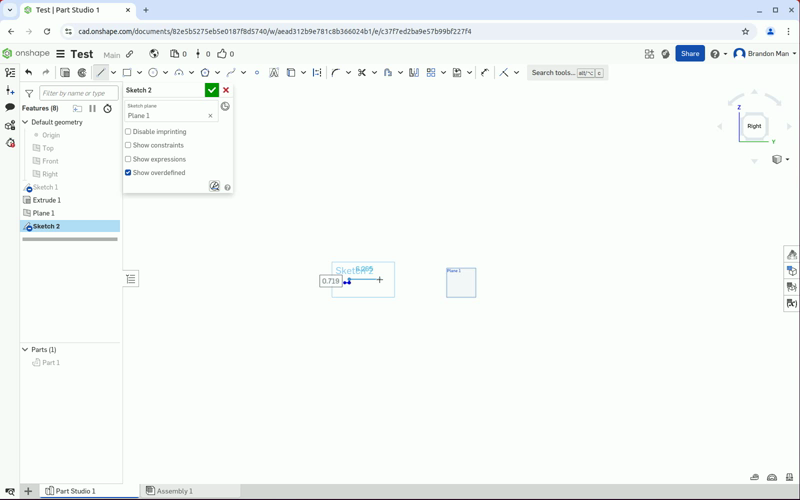
mouse_move(344, 279)
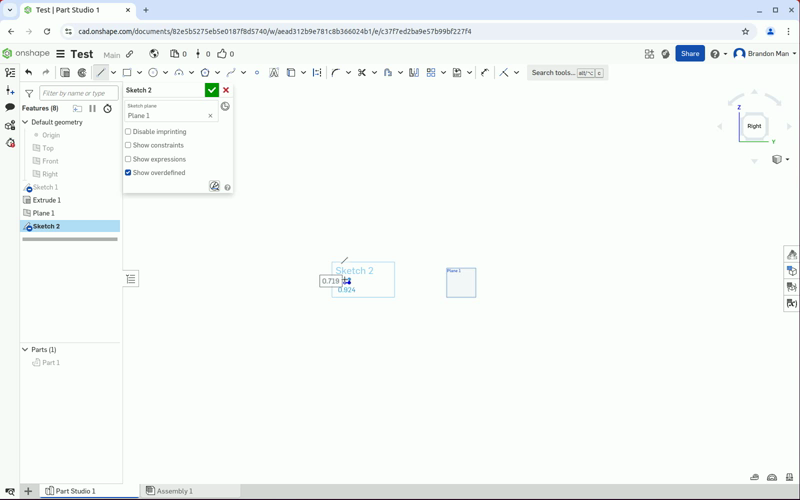
scroll(6)
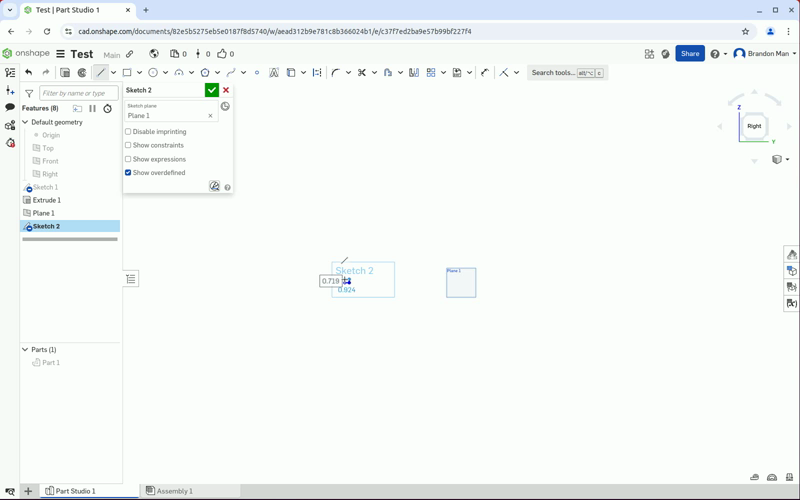
scroll(6)
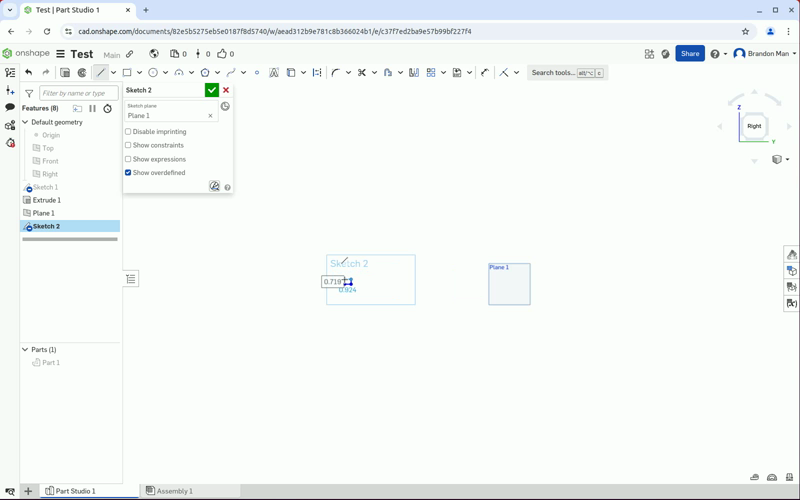
scroll(6)
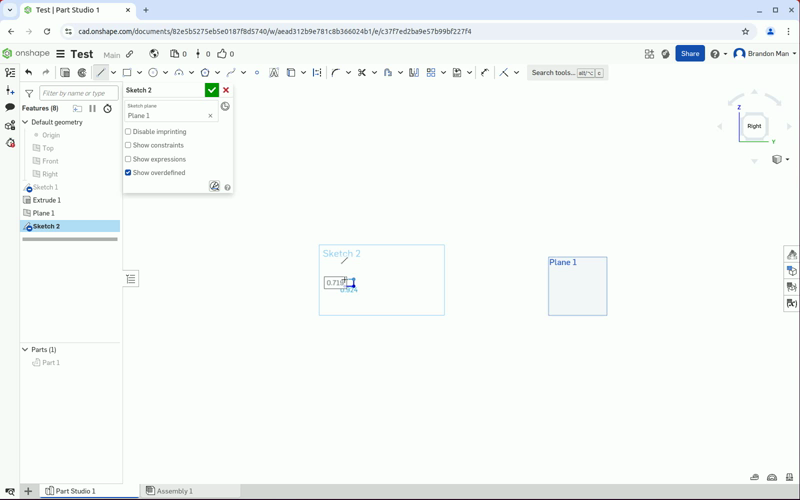
scroll(6)
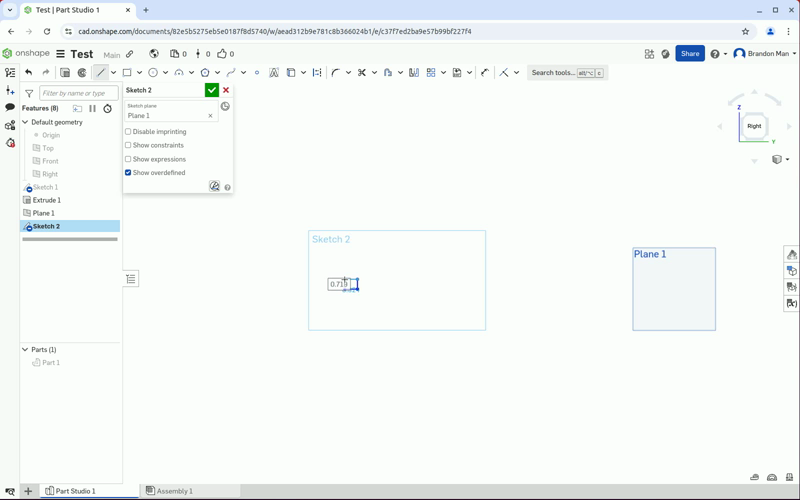
scroll(6)
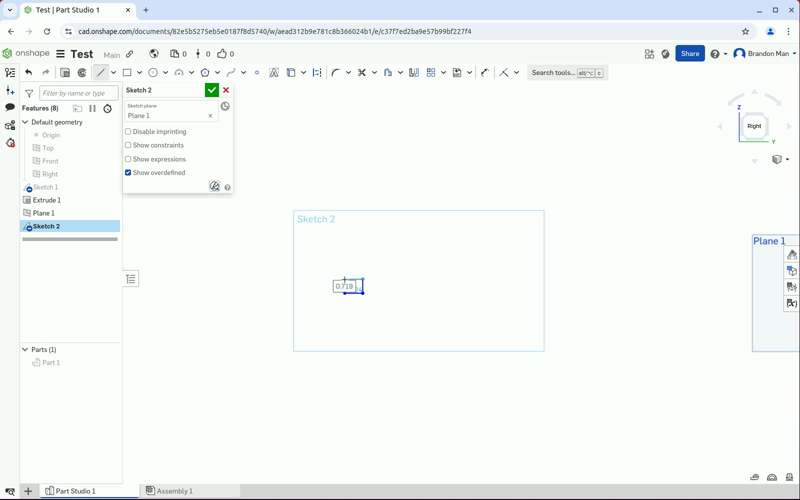
scroll(6)
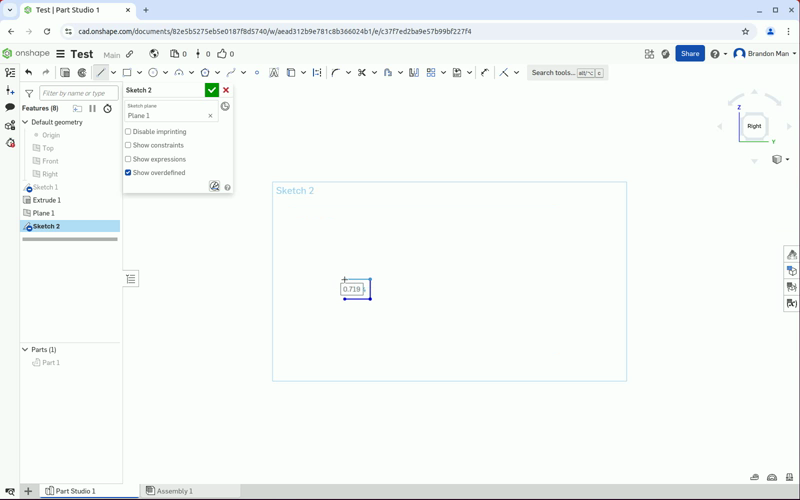
scroll(6)
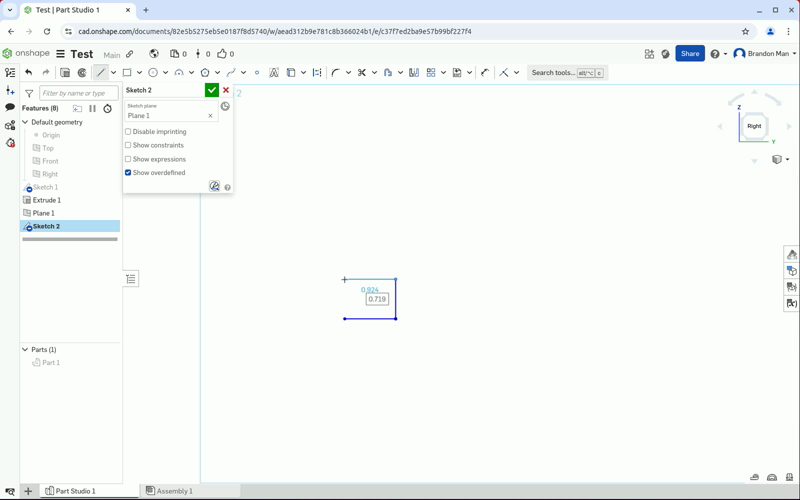
click(344, 279)
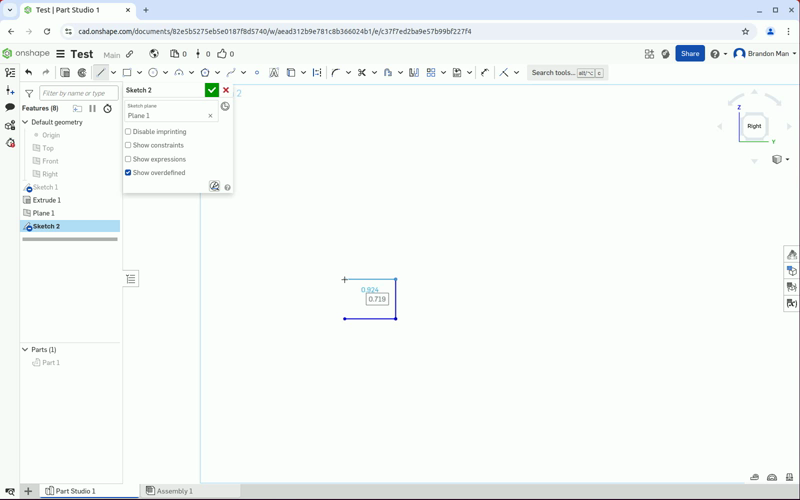
scroll(-6)
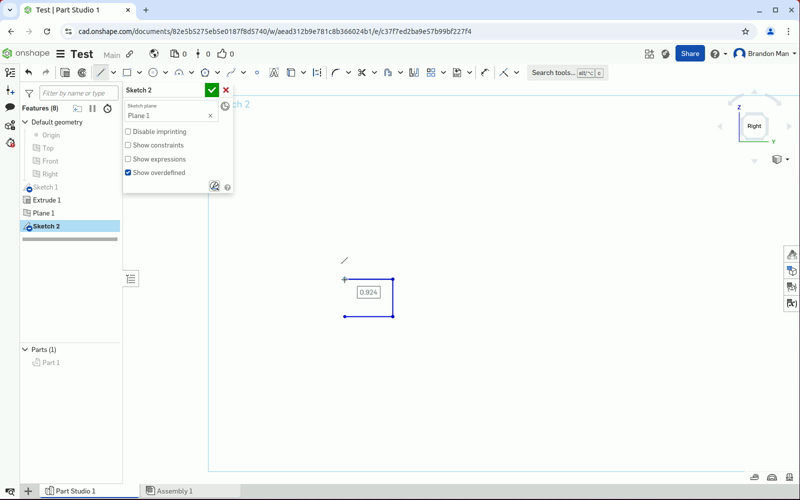
scroll(-6)
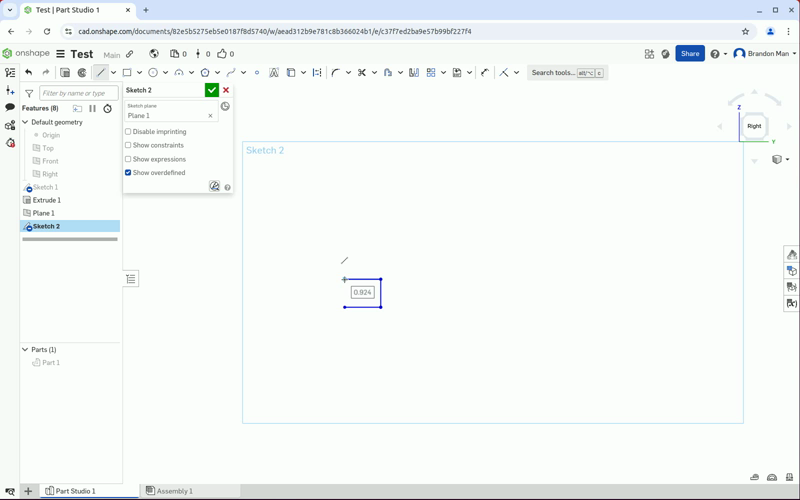
scroll(-6)
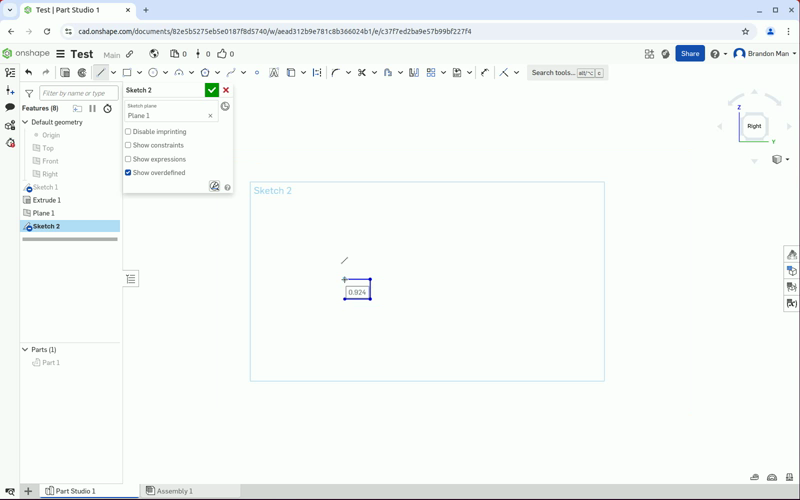
scroll(-6)
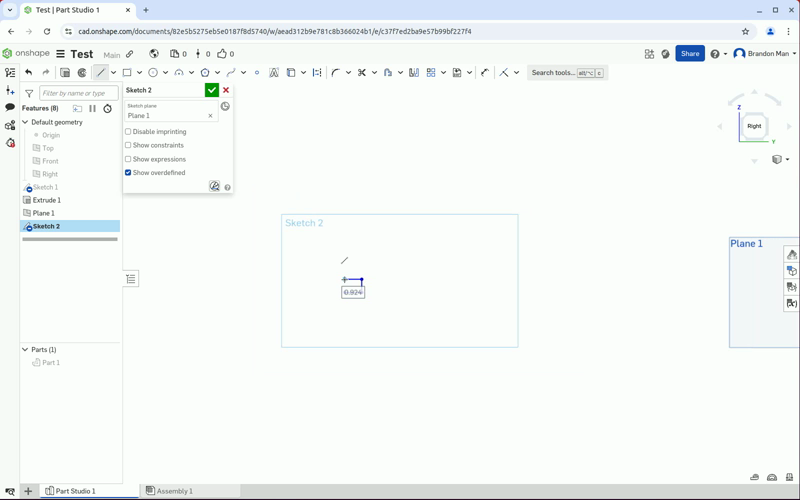
scroll(-6)
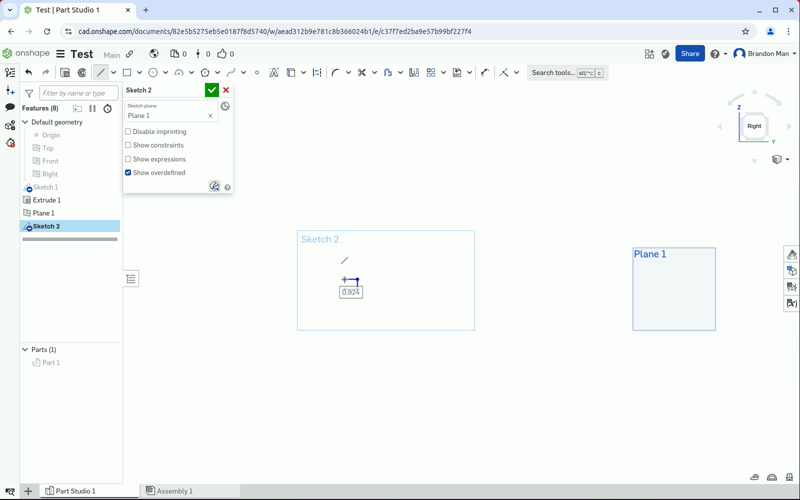
scroll(-6)
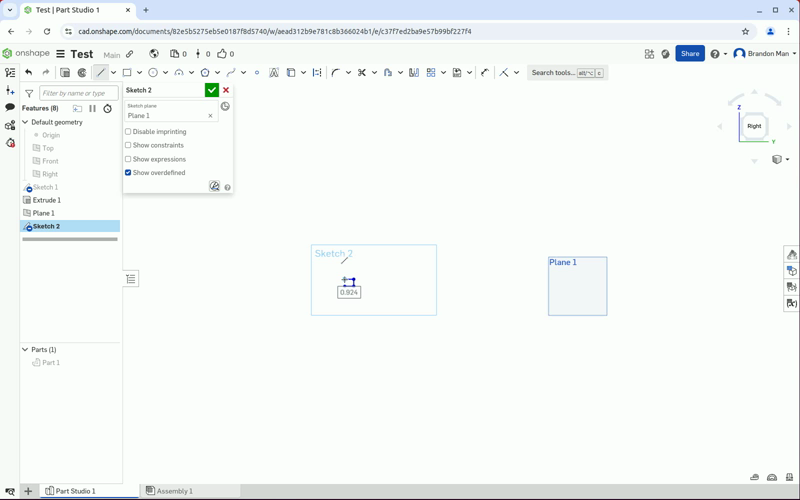
scroll(-6)
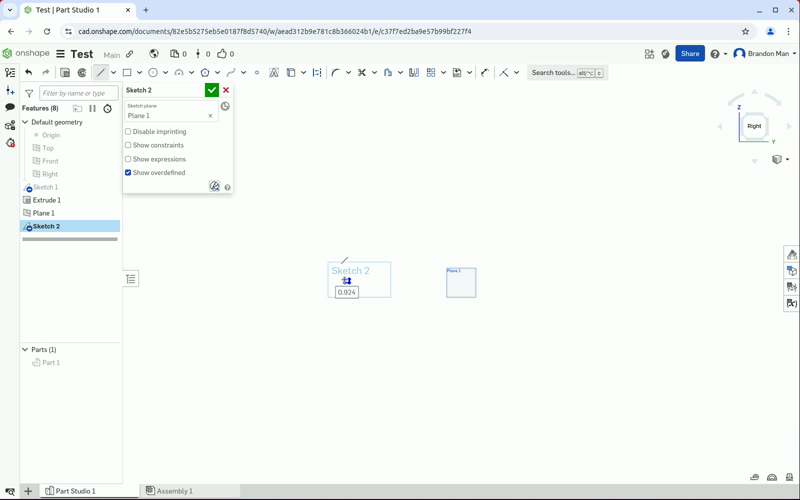
key_up(shift)
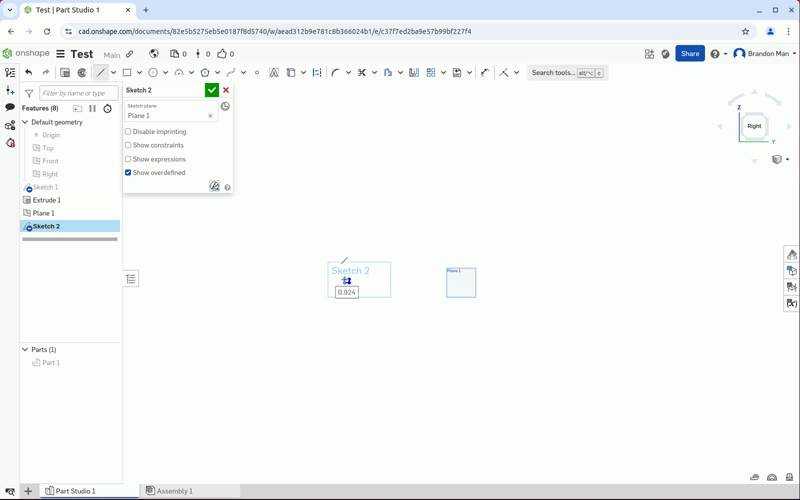
mouse_move(374, 279)
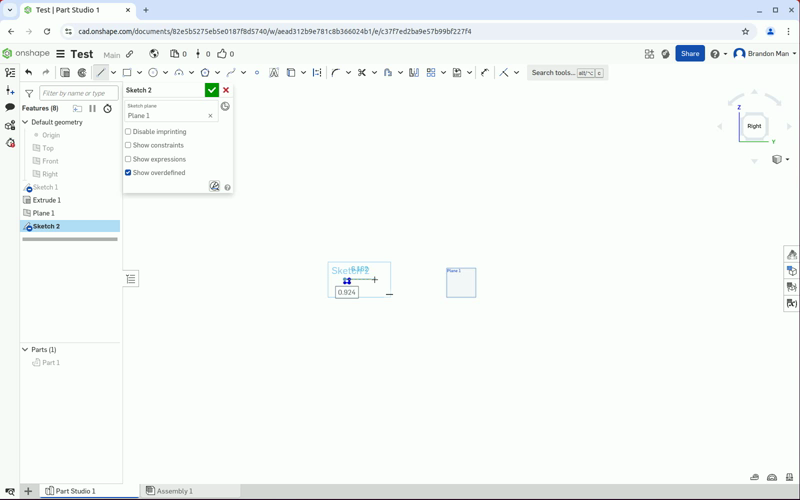
key_down(shift)
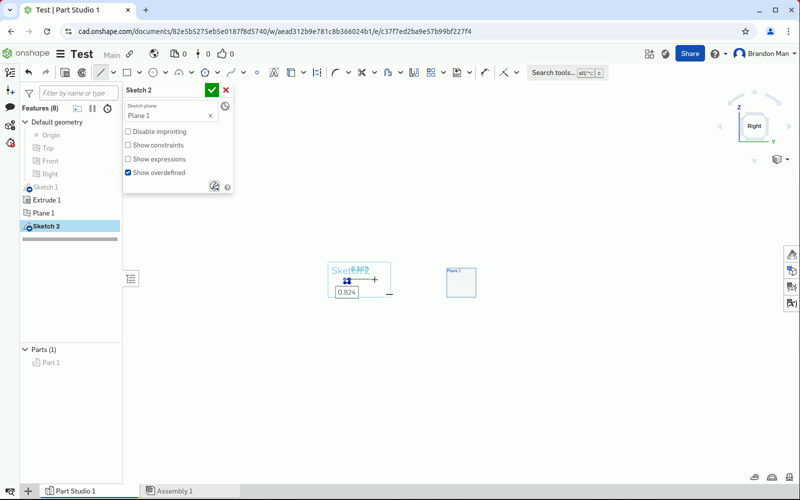
mouse_move(344, 282)
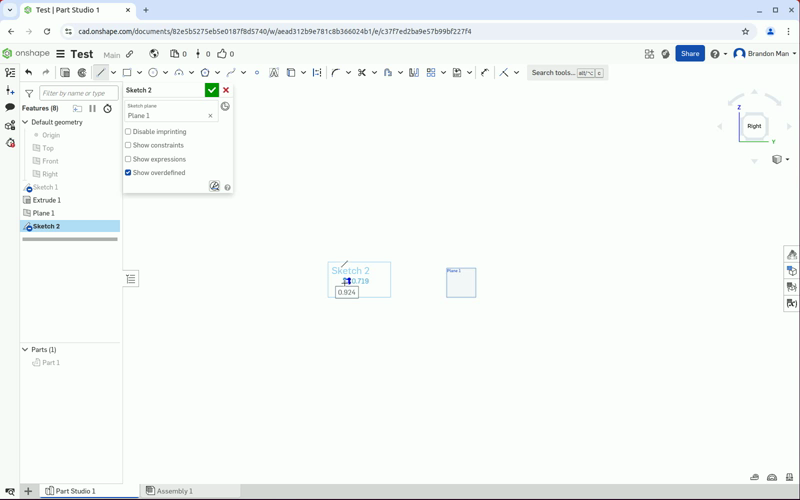
scroll(6)
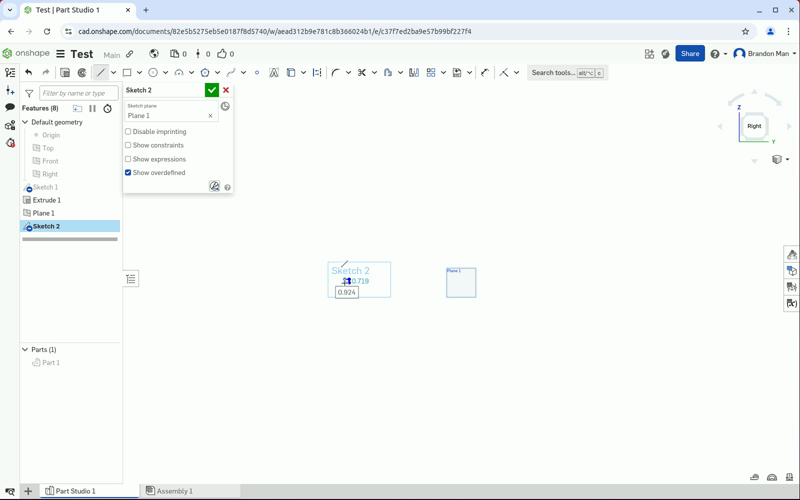
scroll(6)
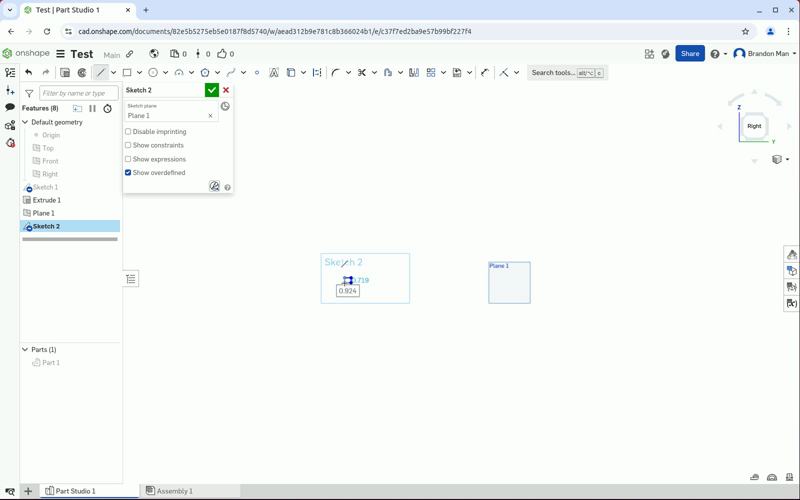
scroll(6)
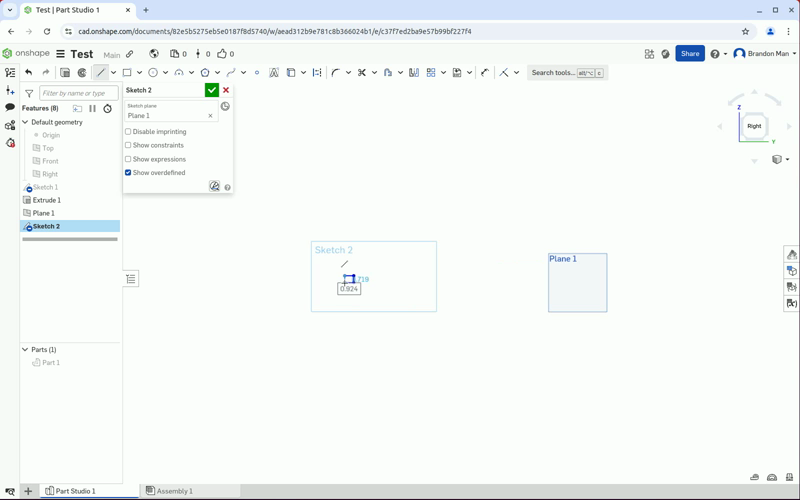
scroll(6)
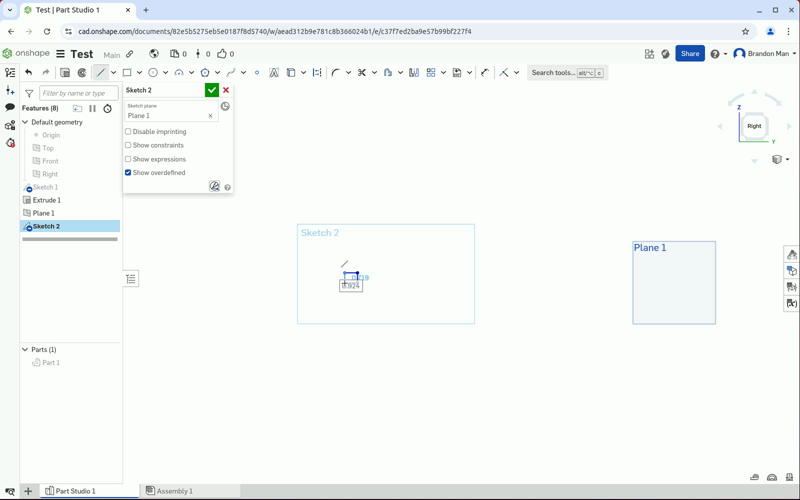
scroll(6)
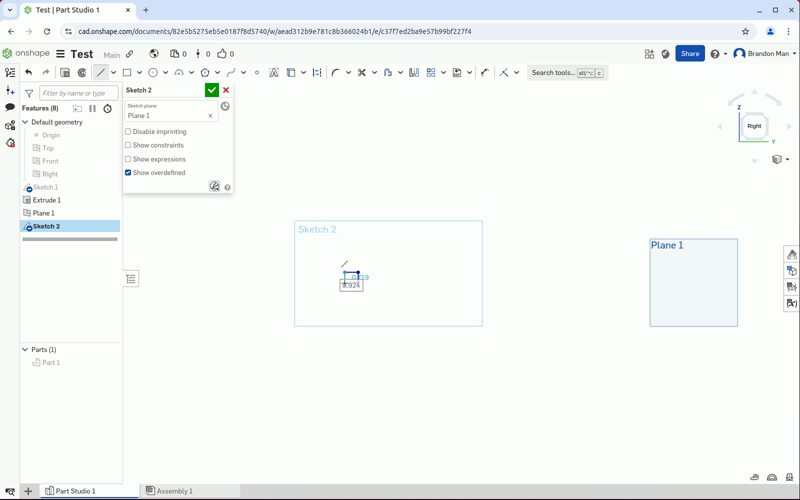
scroll(6)
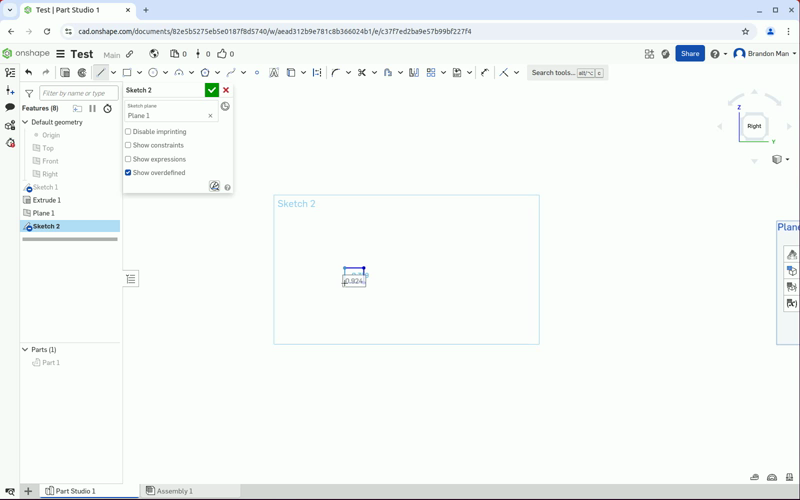
scroll(6)
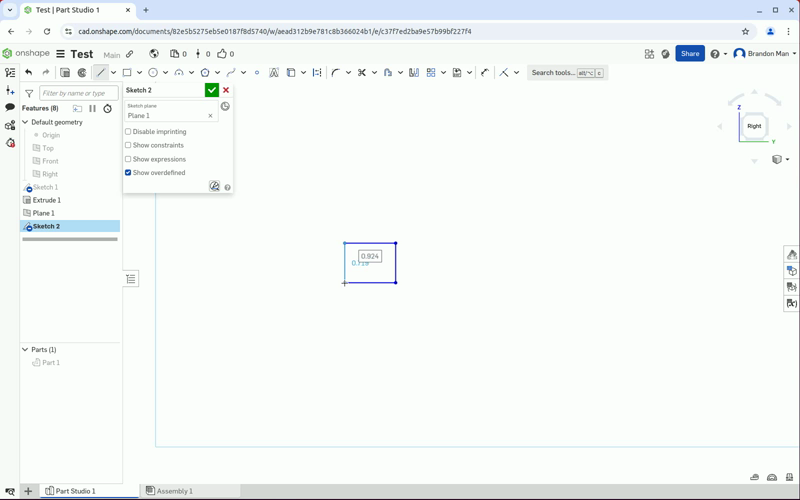
key_up(shift)
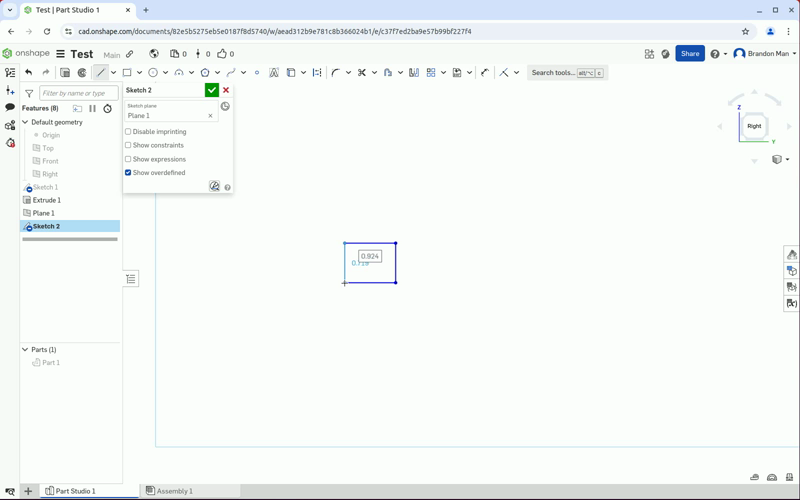
click(344, 282)
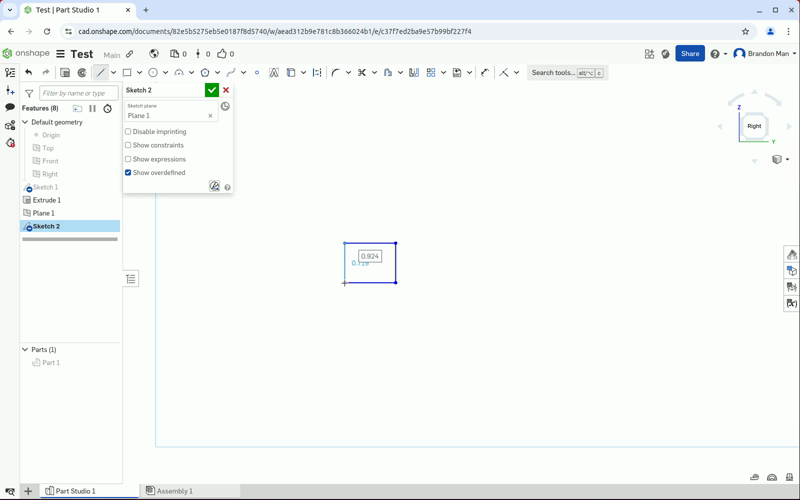
scroll(-6)
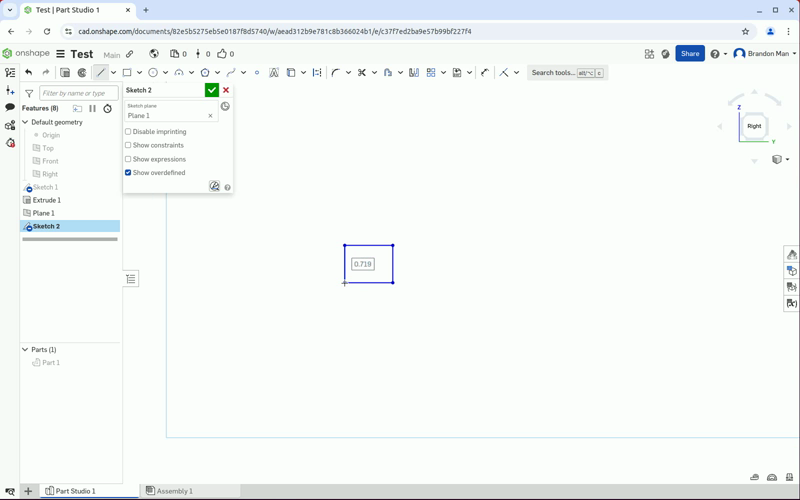
scroll(-6)
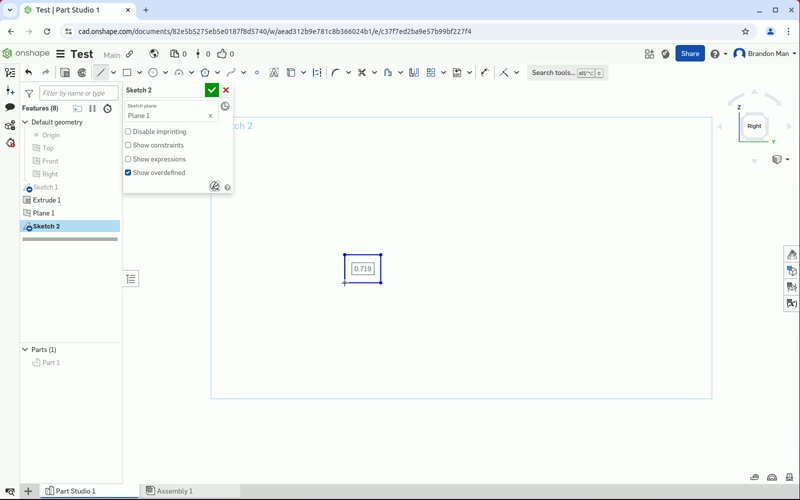
scroll(-6)
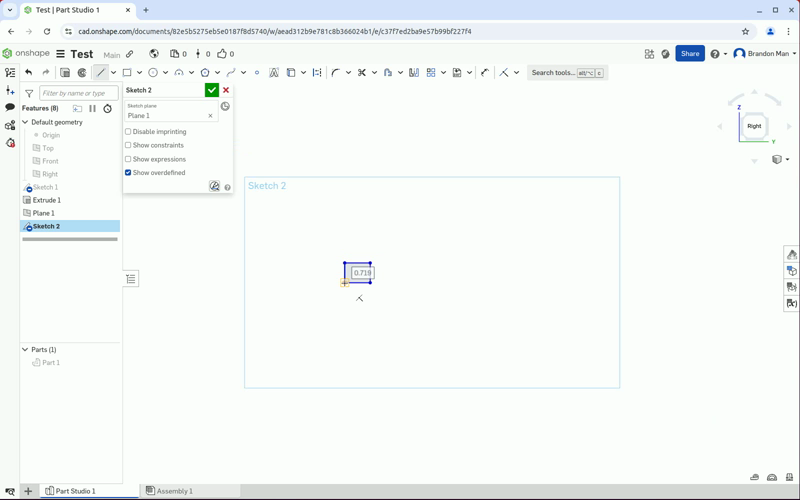
scroll(-6)
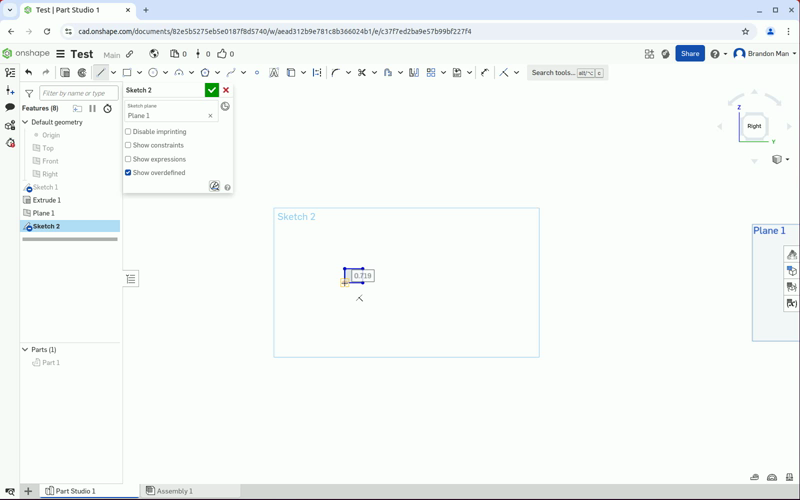
scroll(-6)
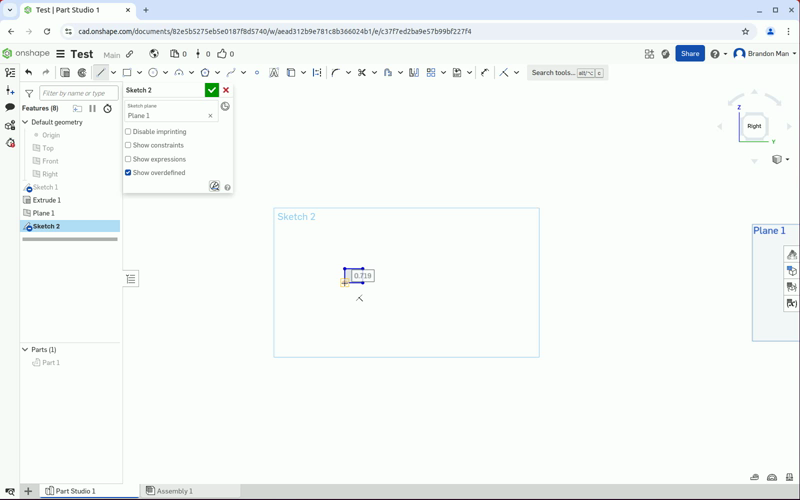
scroll(-6)
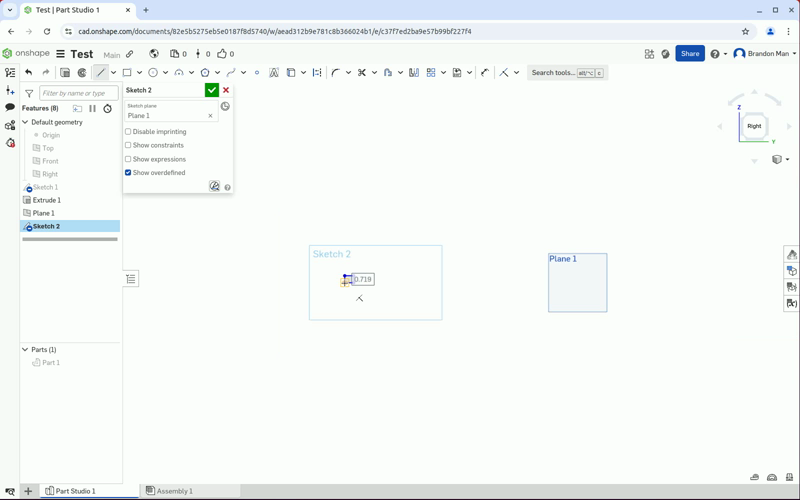
scroll(-6)
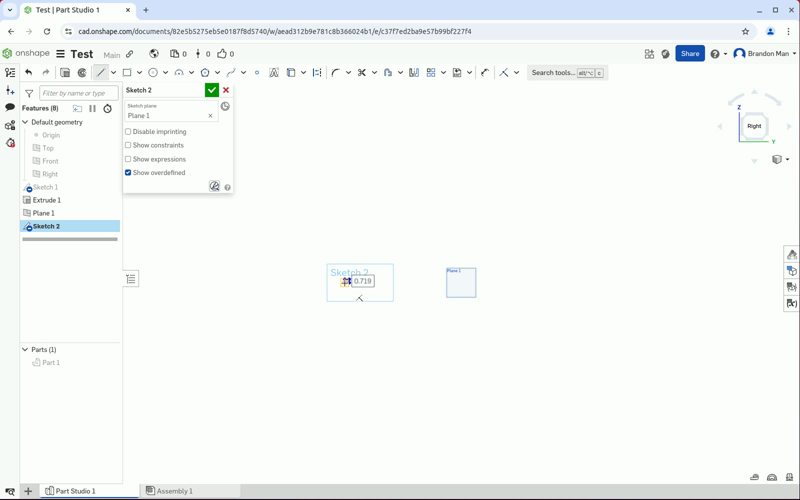
key(esc)
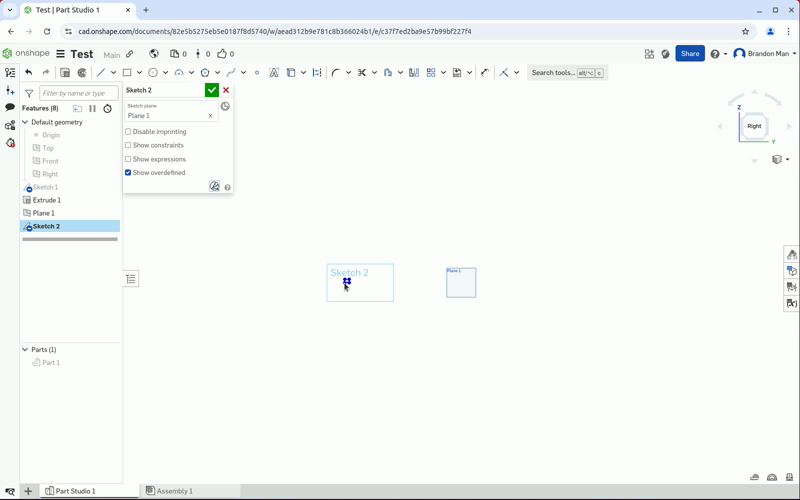
mouse_move(345, 282)
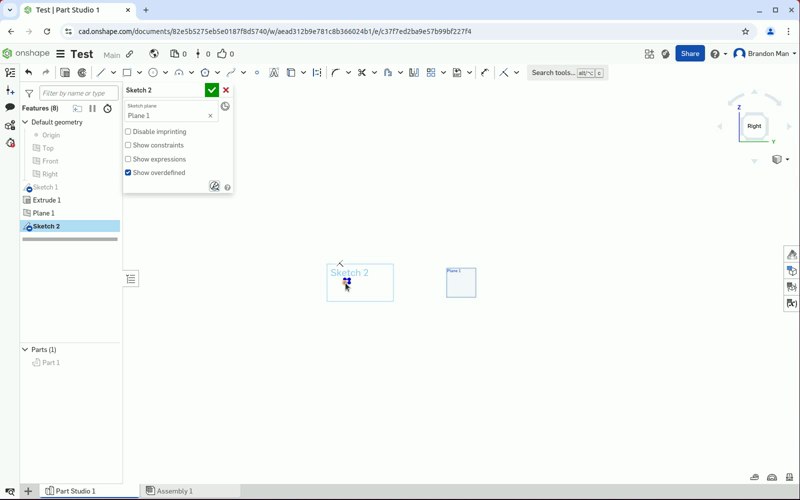
scroll(6)
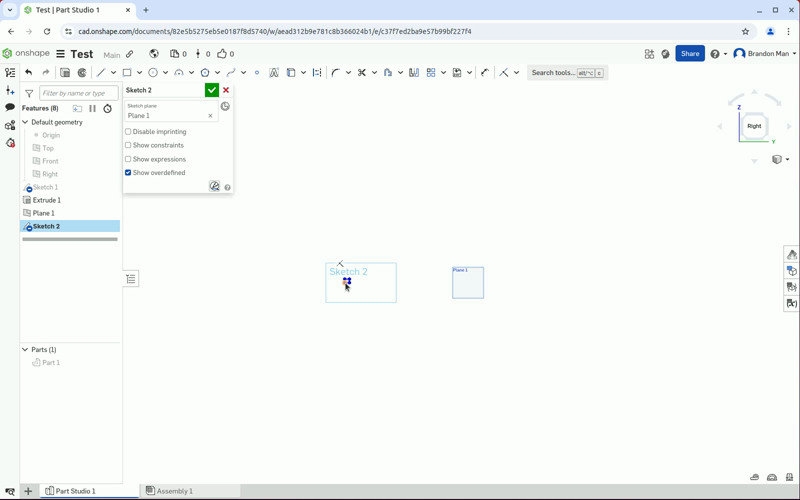
scroll(6)
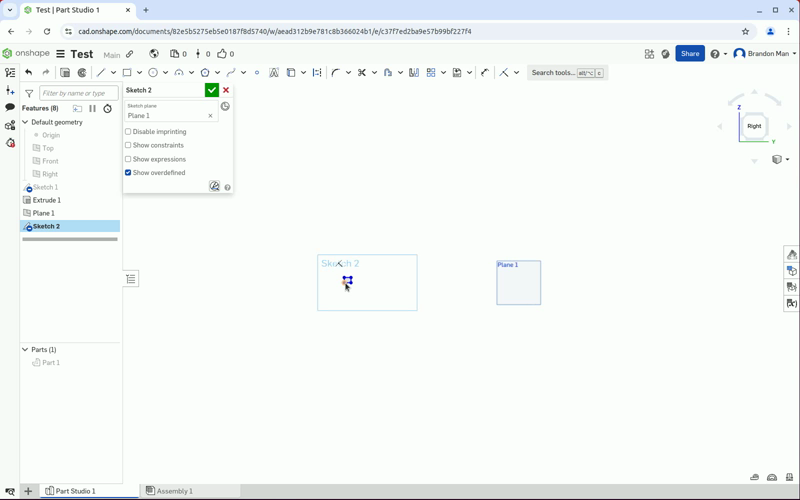
scroll(6)
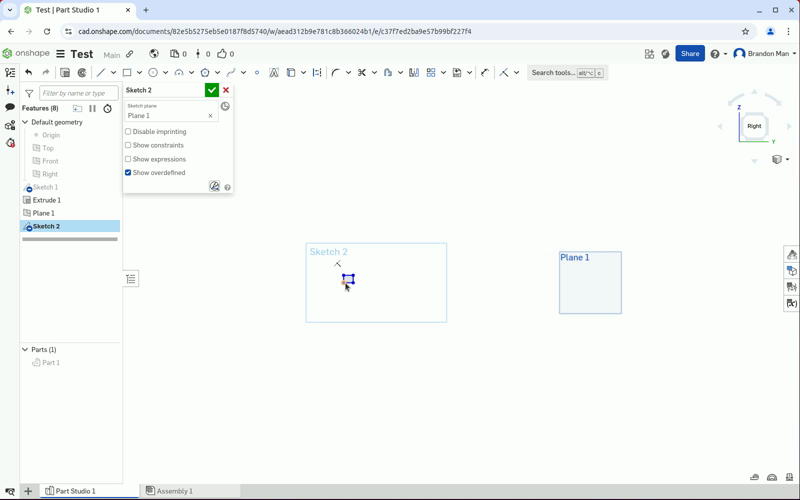
scroll(6)
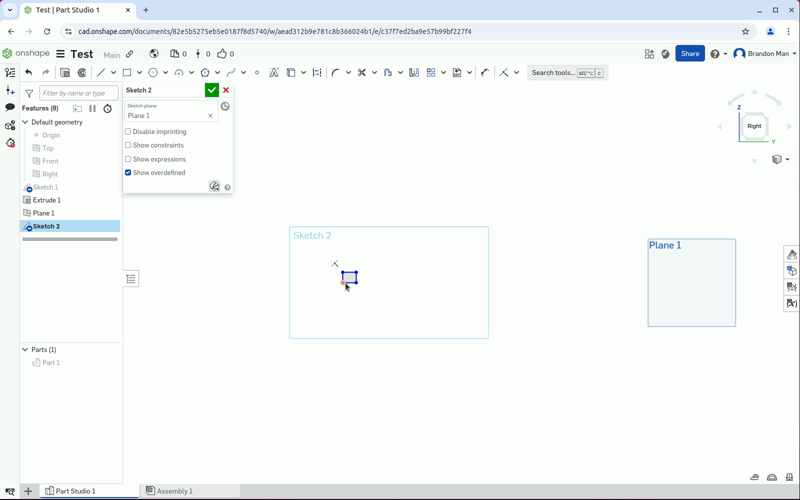
scroll(6)
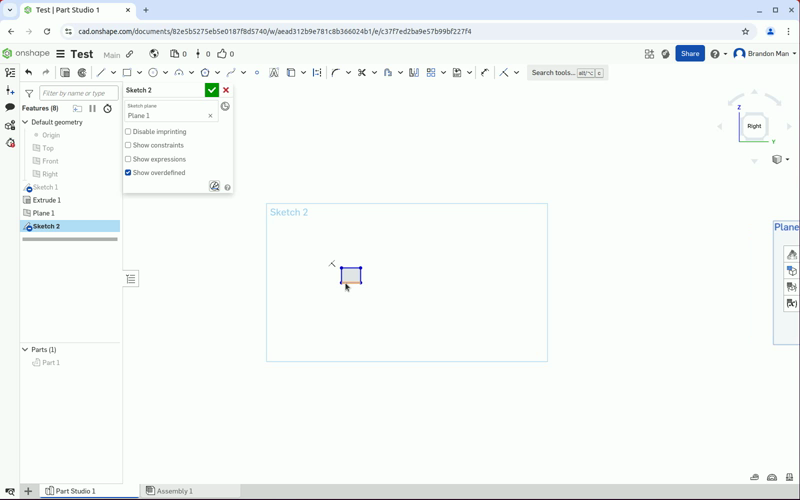
scroll(6)
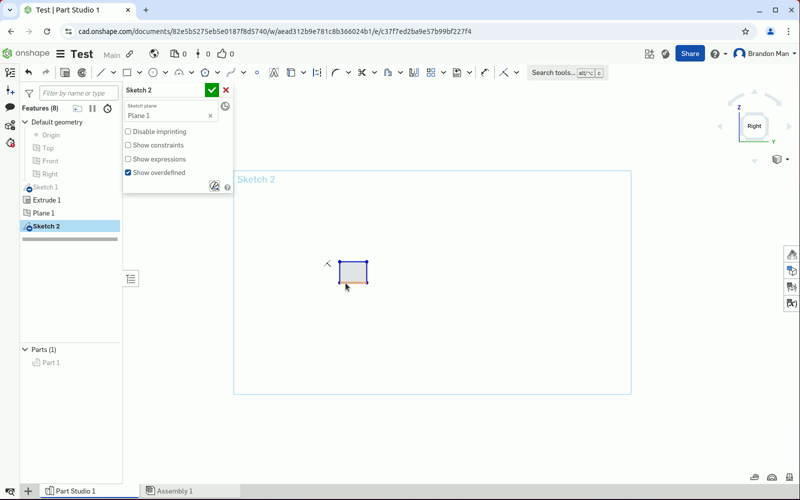
scroll(6)
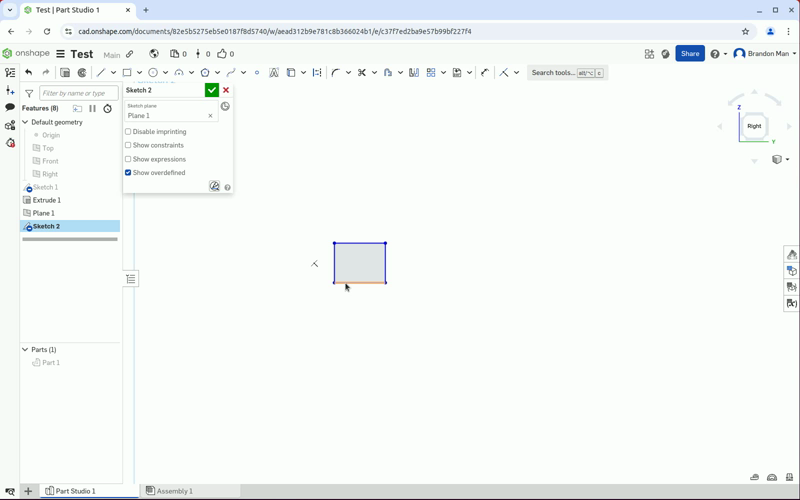
click(345, 282)
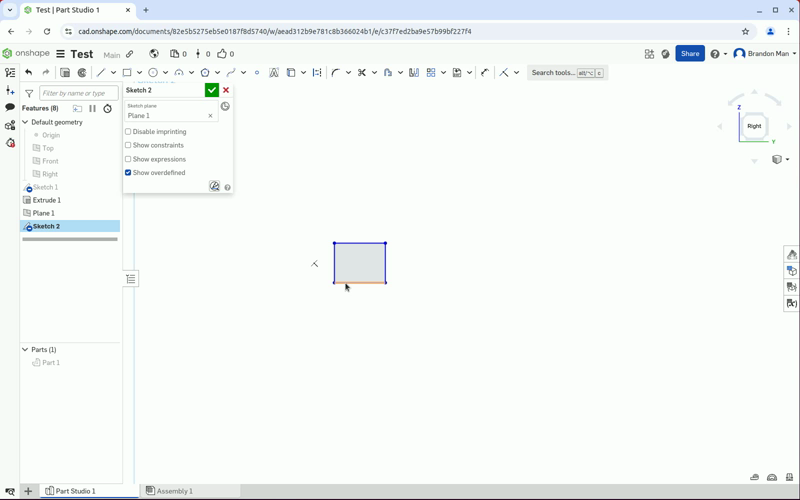
scroll(-6)
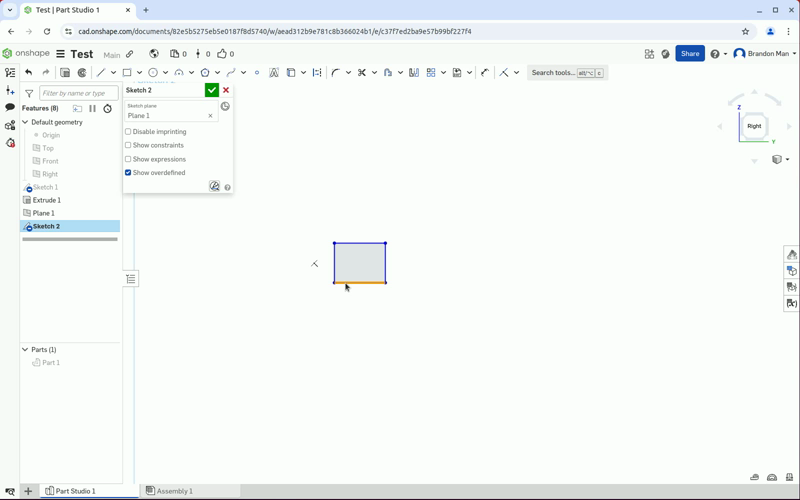
scroll(-6)
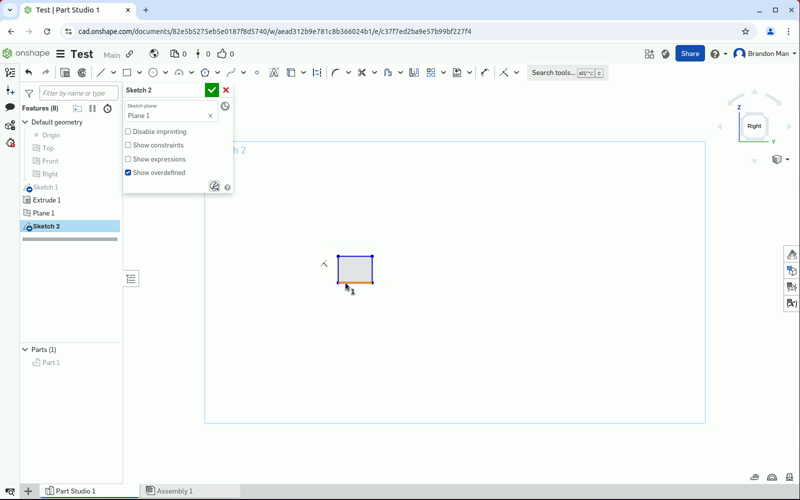
scroll(-6)
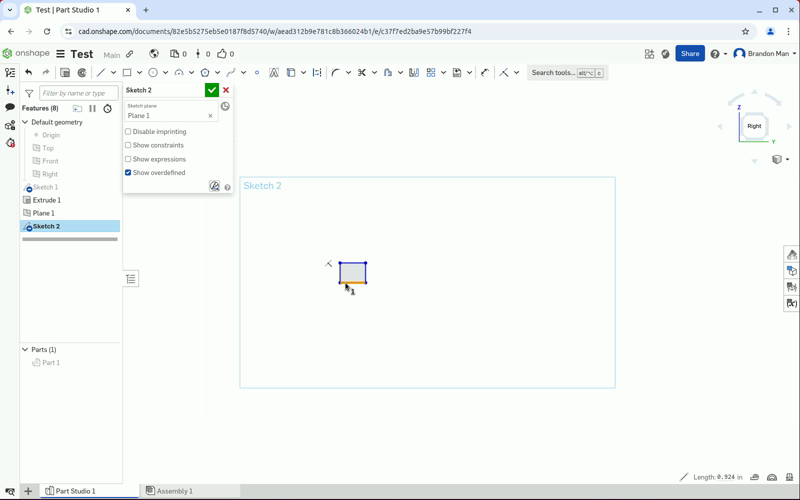
scroll(-6)
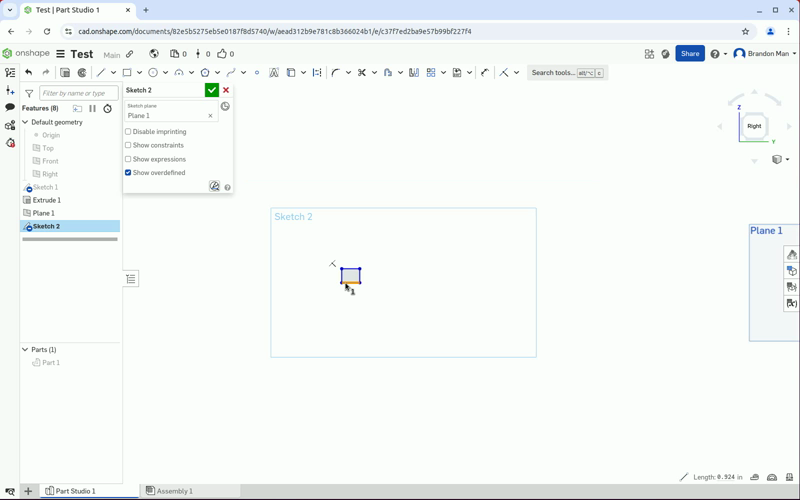
scroll(-6)
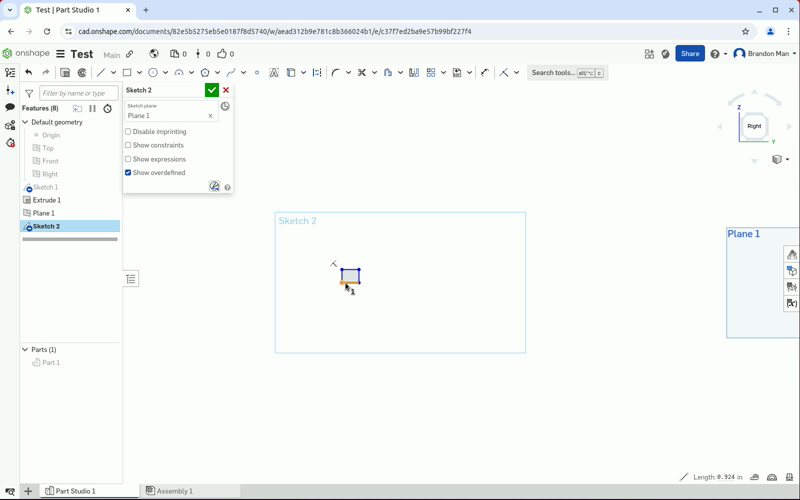
scroll(-6)
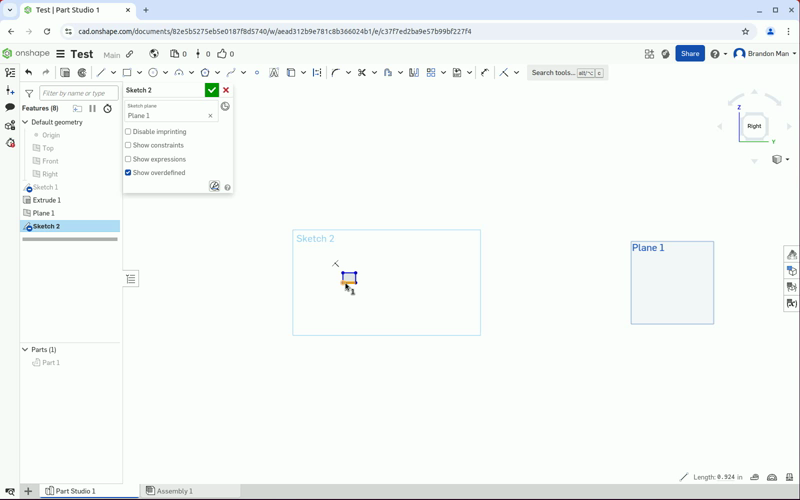
scroll(-6)
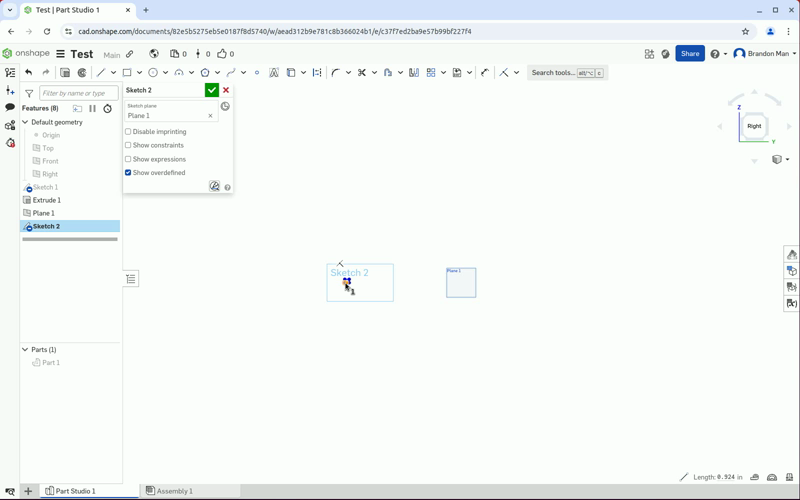
mouse_move(73, 352)
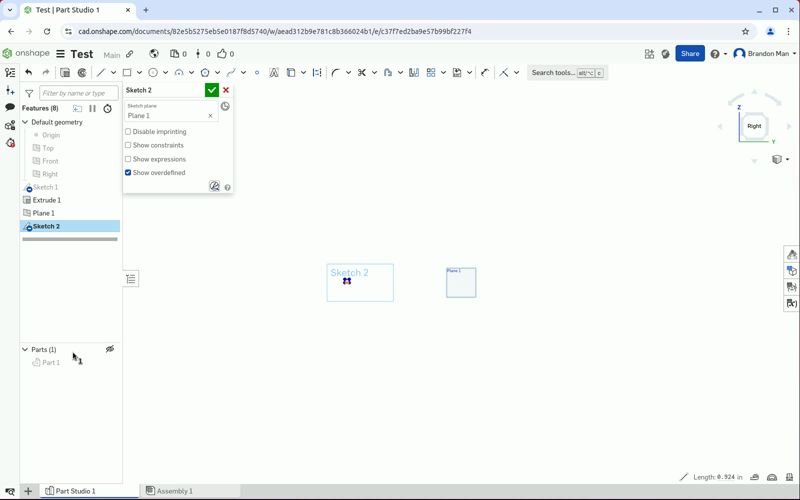
key(shift+y)
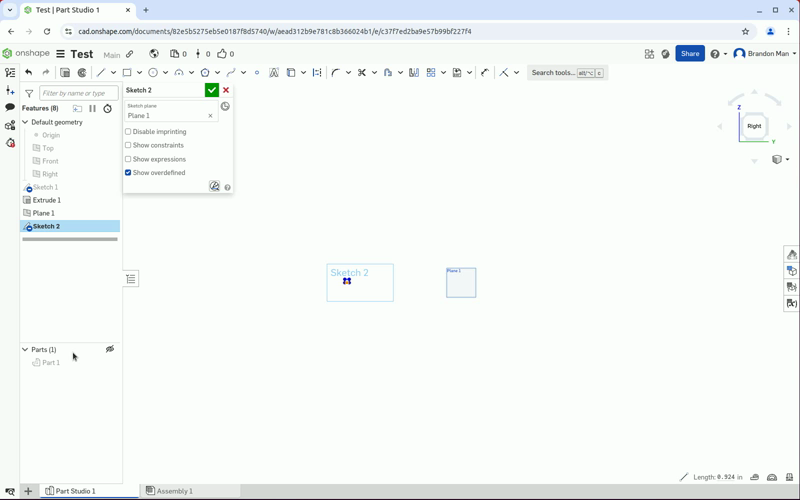
key(shift+e)
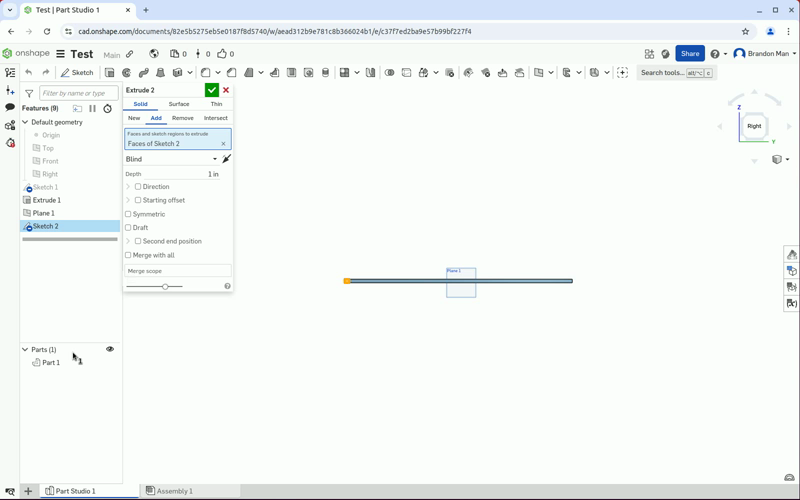
mouse_move(143, 106)
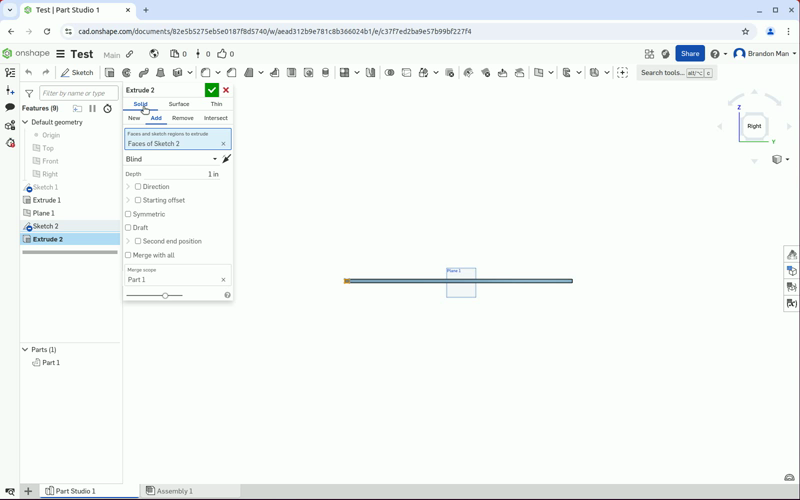
click(143, 106)
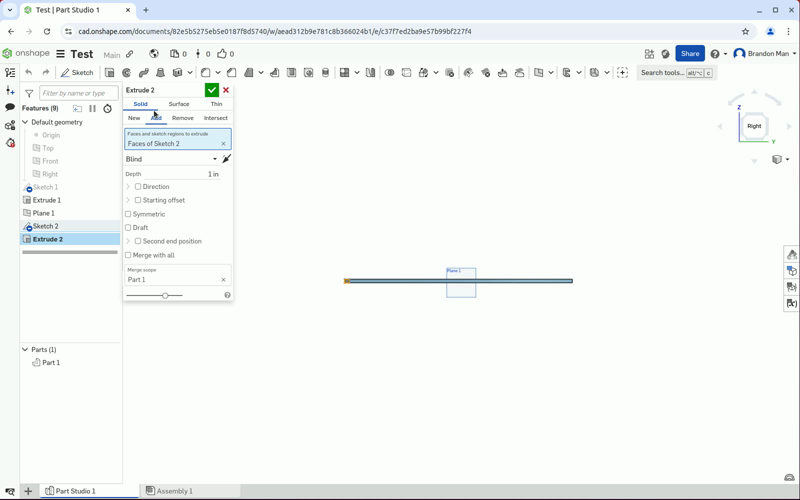
mouse_move(186, 120)
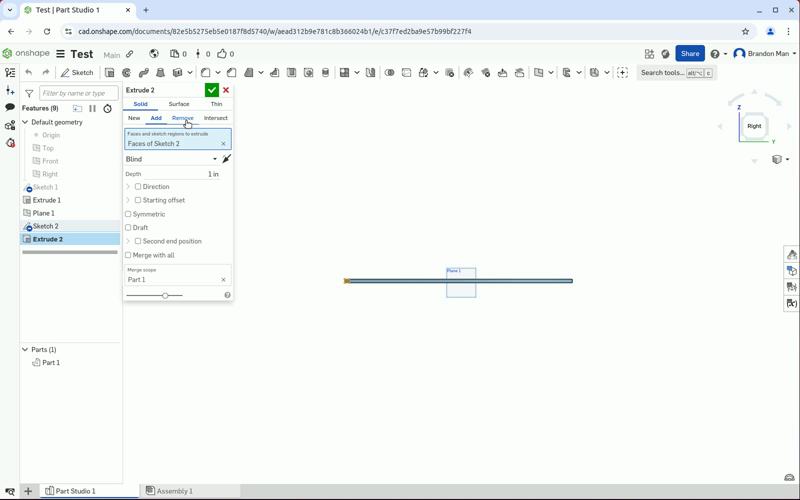
click(186, 120)
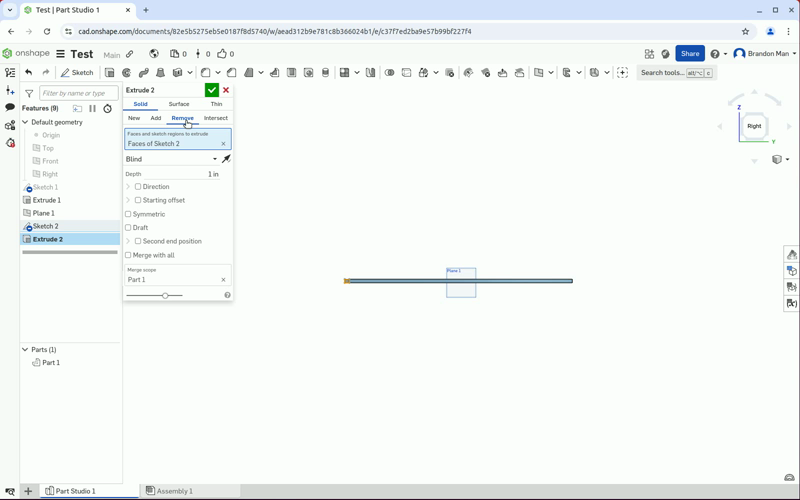
key(tab, 4)
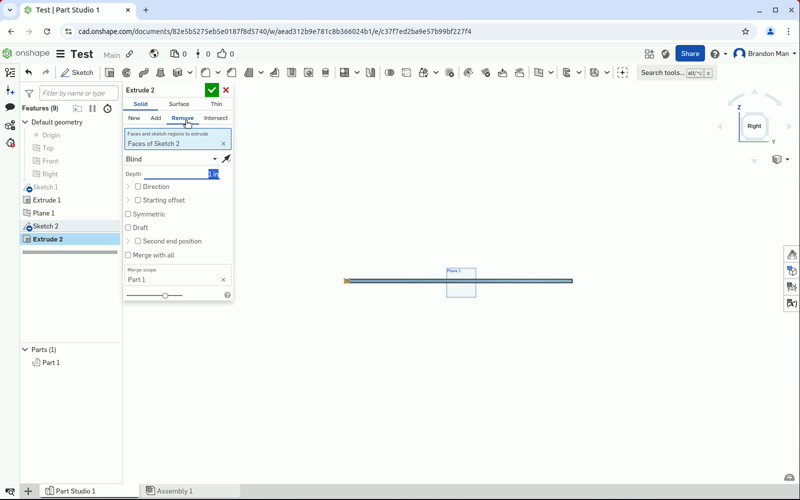
text(0.722)
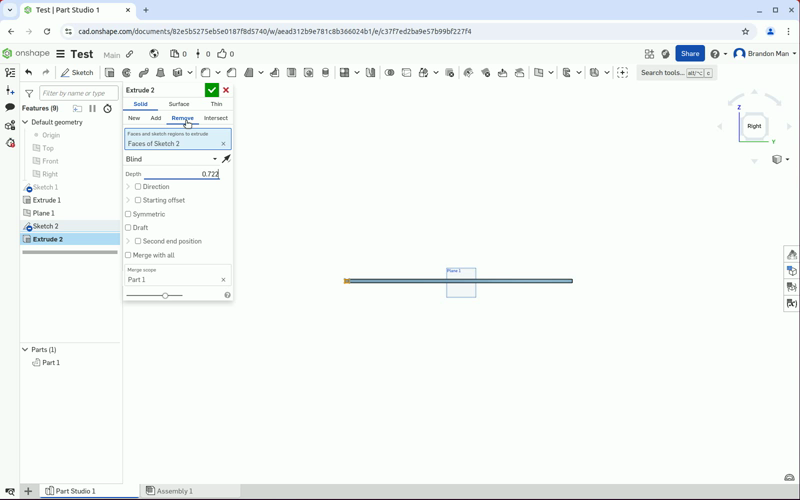
key(tab, 6)
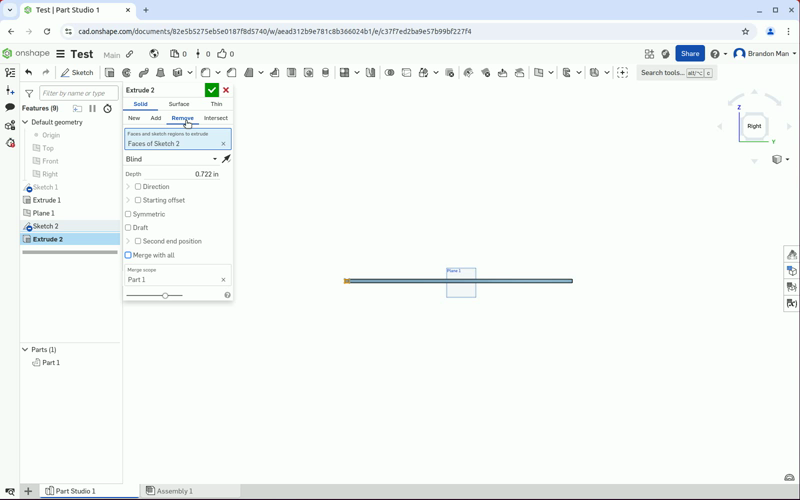
key(space)
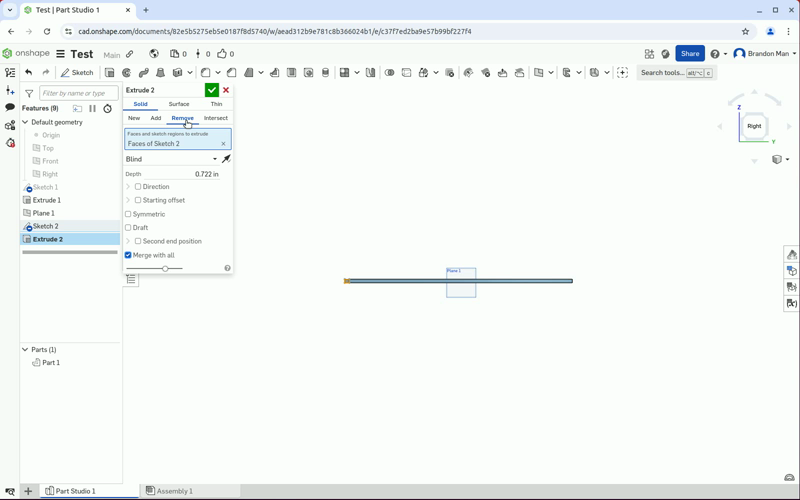
key(enter)
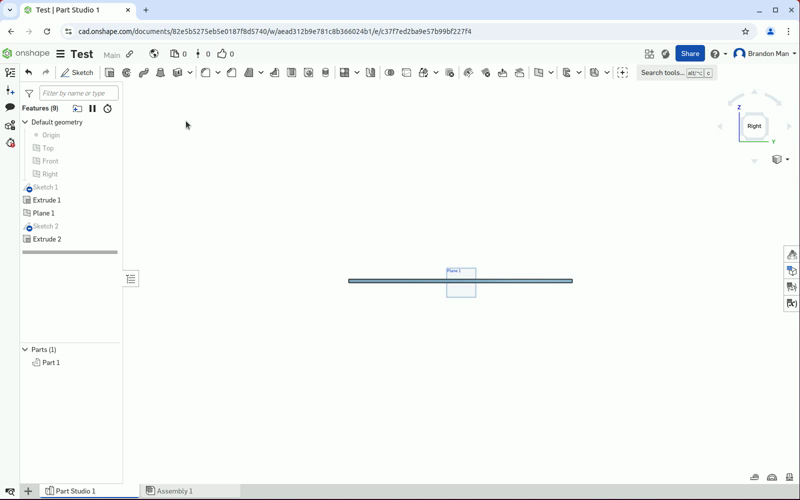
key(shift+h)
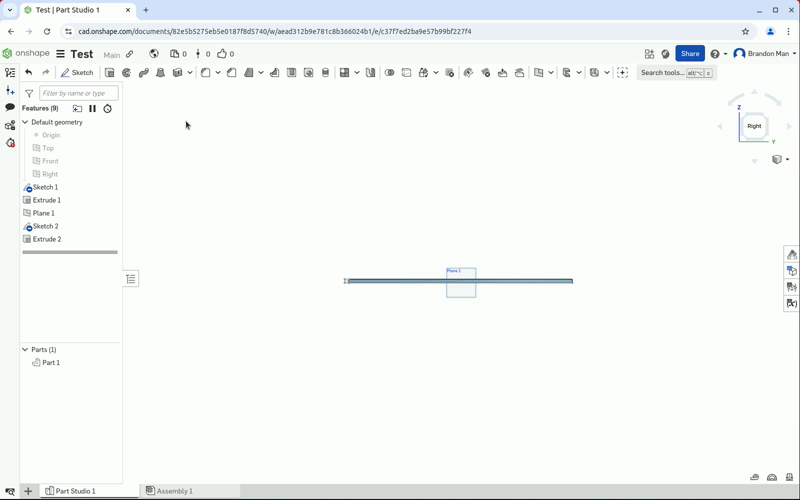
key(shift+h)
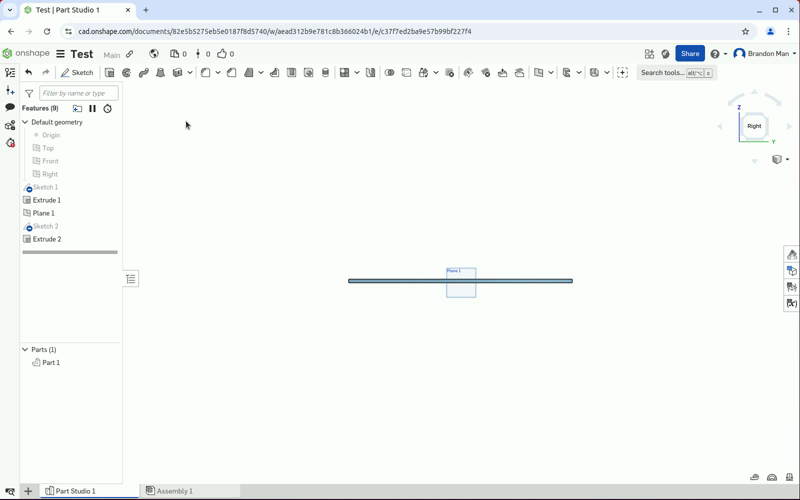
mouse_move(73, 189)
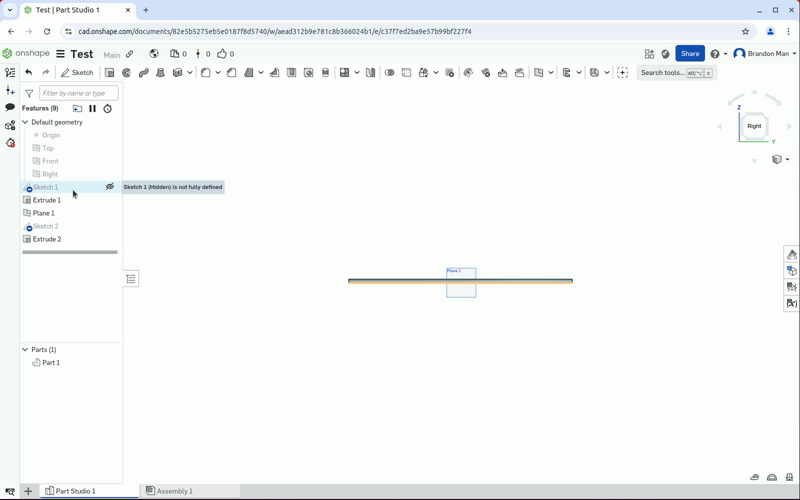
click(73, 189)
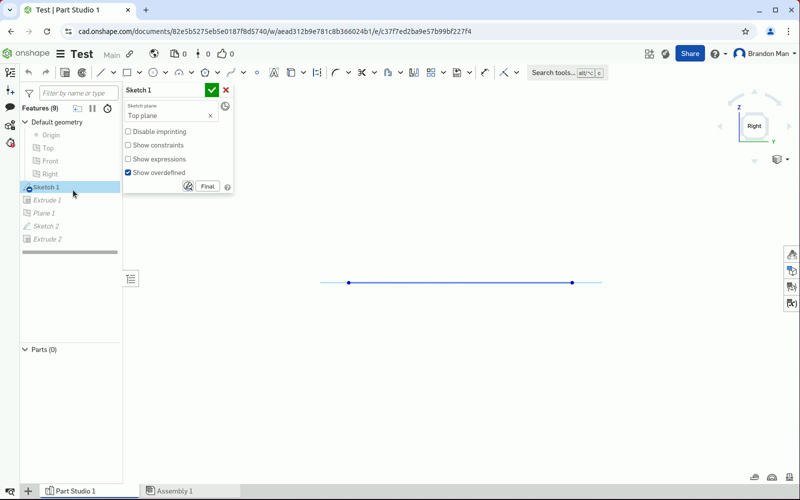
mouse_move(229, 92)
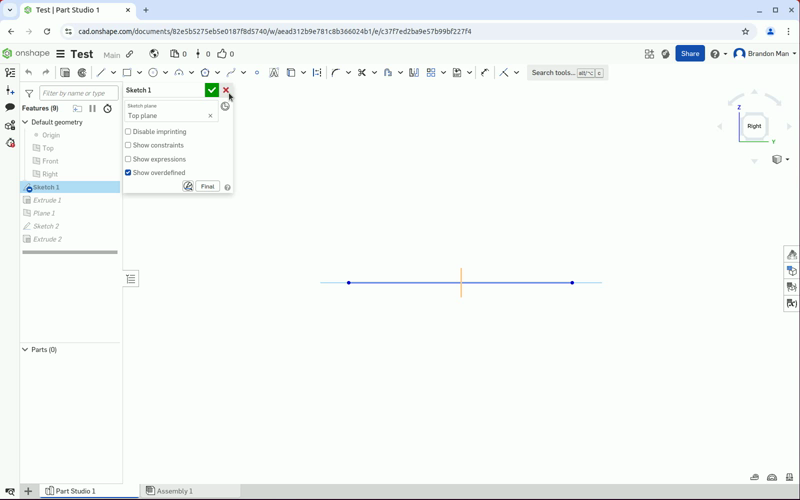
click(229, 92)
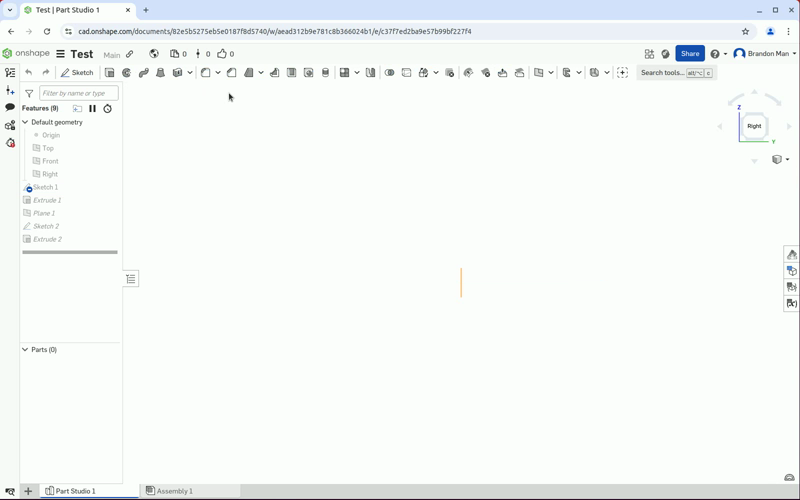
key(shift+s)
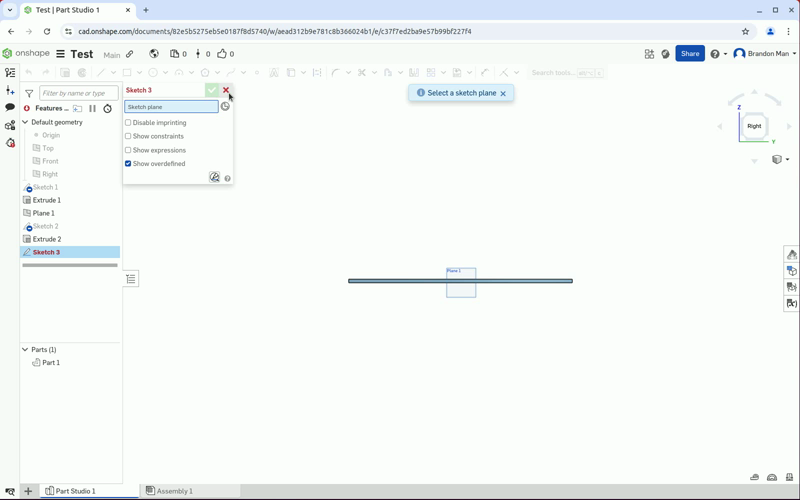
mouse_move(73, 215)
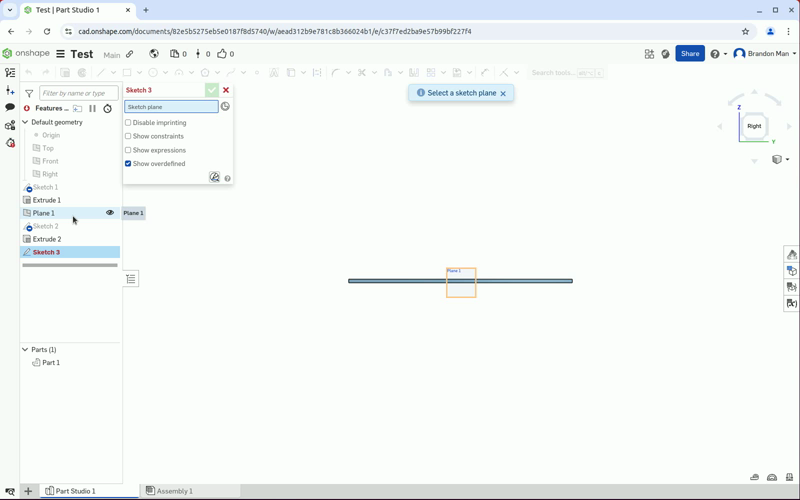
click(73, 215)
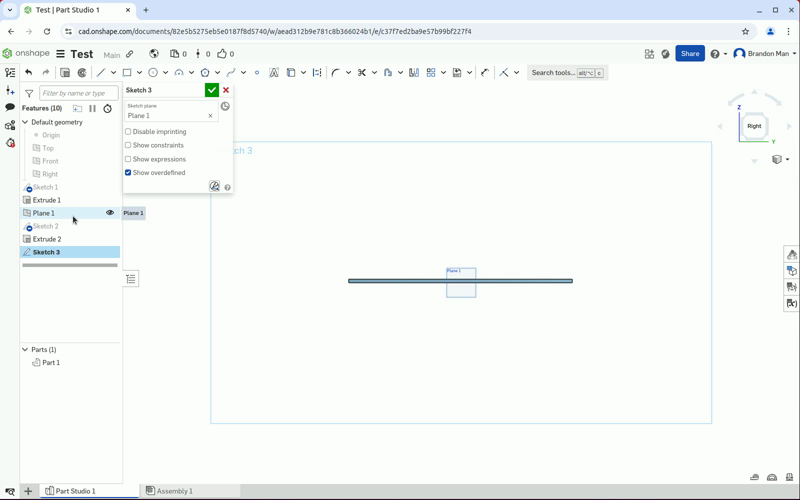
mouse_move(73, 352)
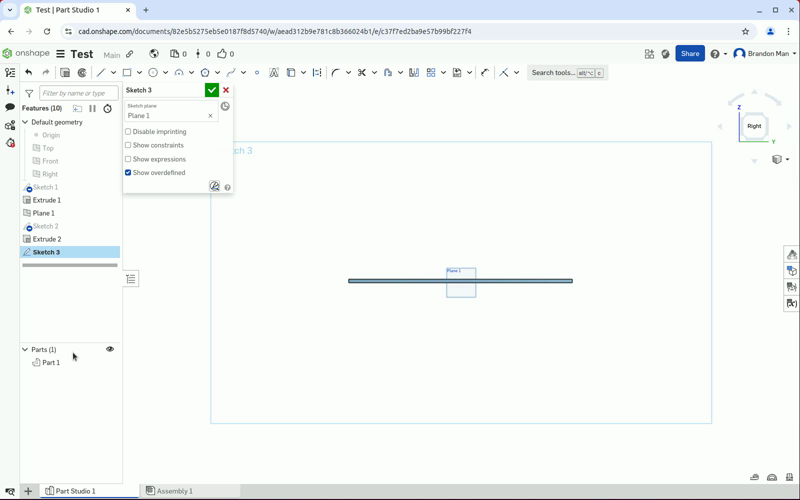
key(y)
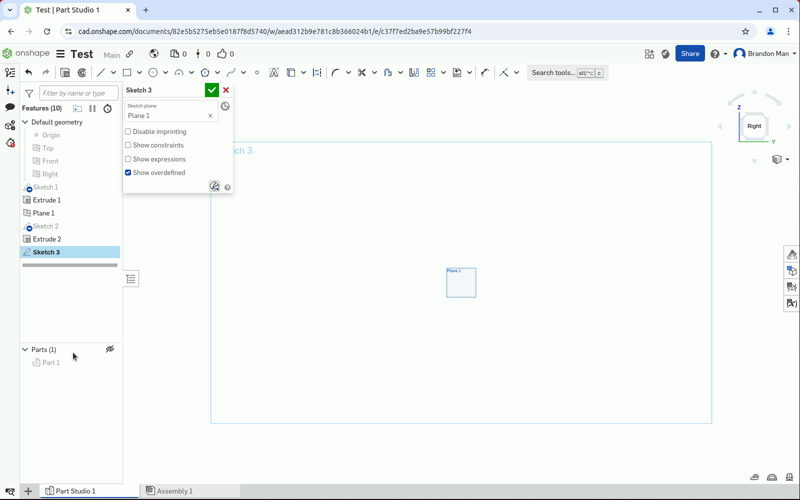
key(l)
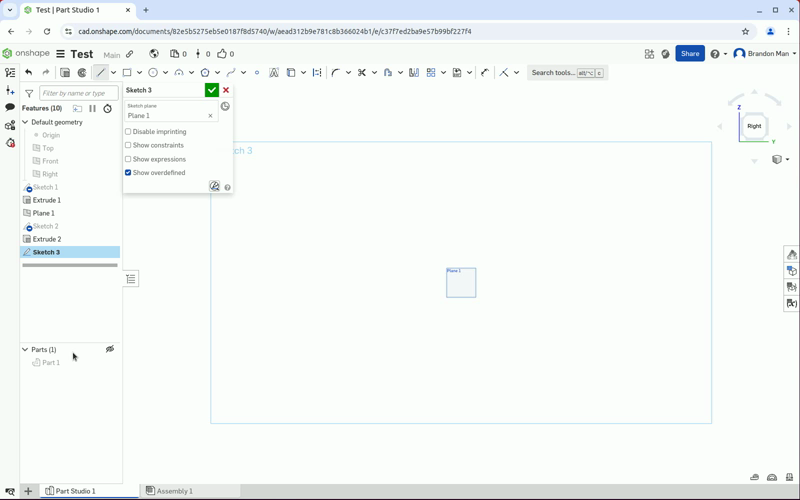
key_down(shift)
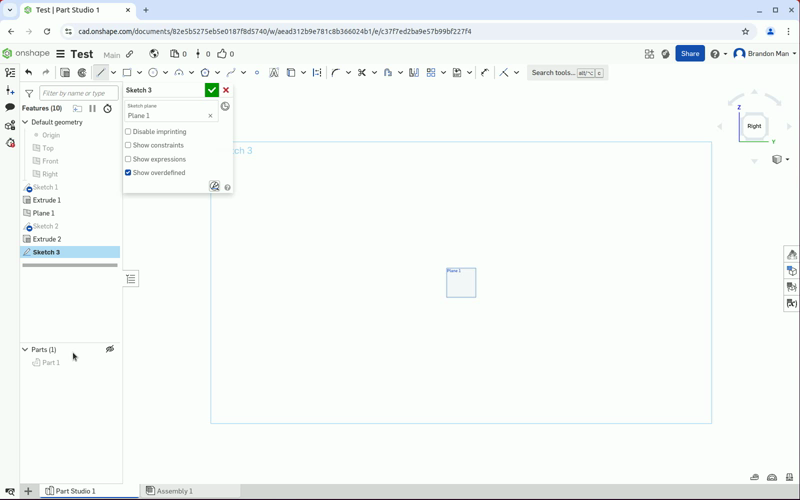
mouse_move(348, 282)
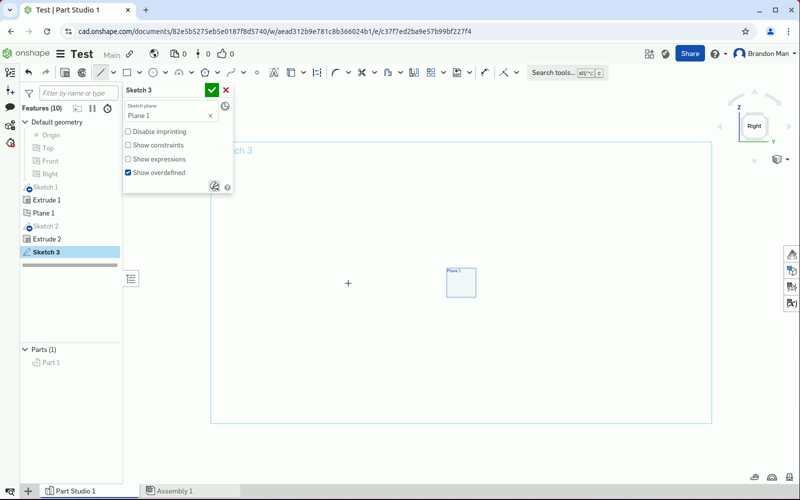
click(348, 282)
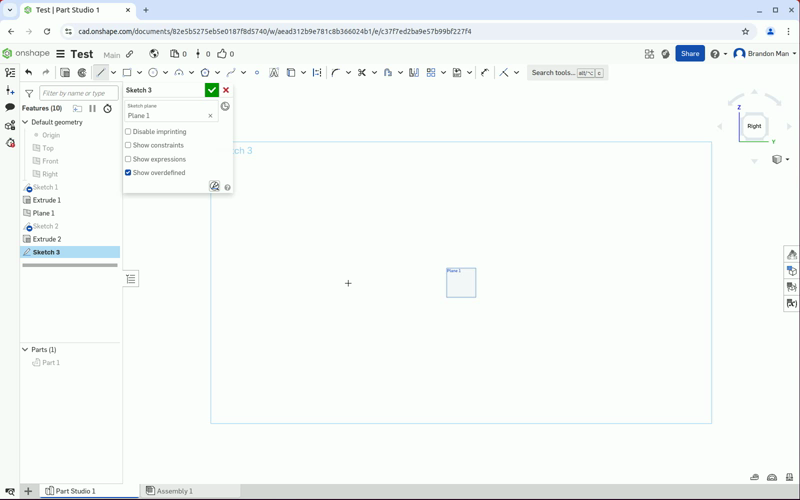
key_up(shift)
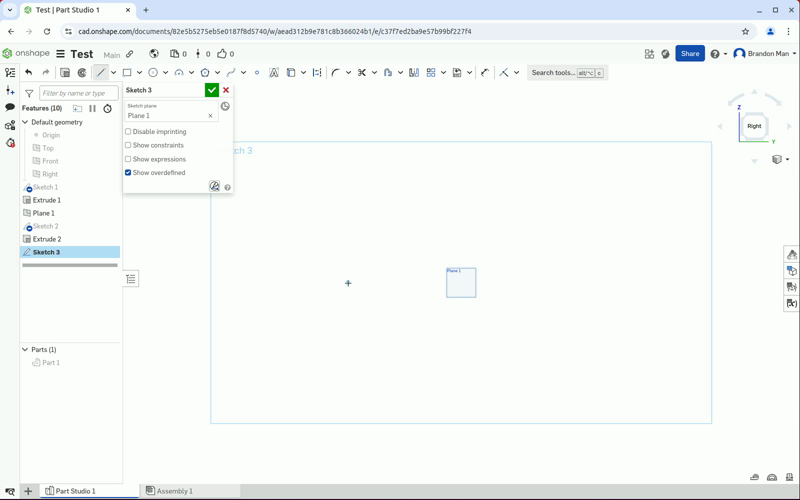
key_down(shift)
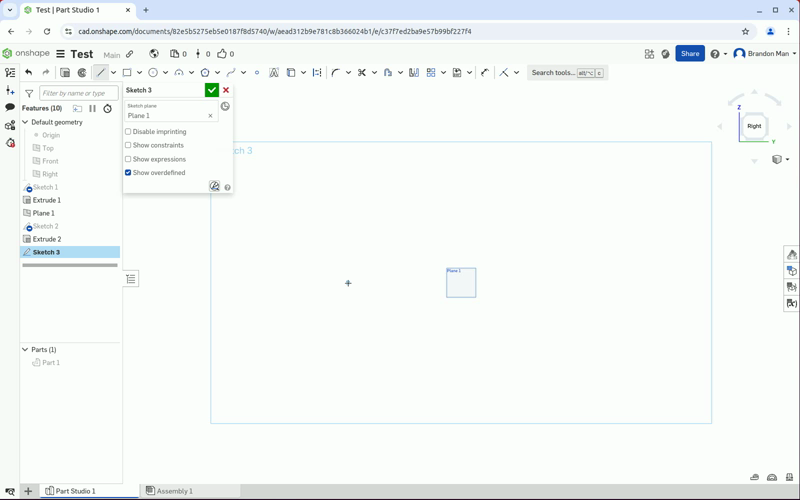
mouse_move(378, 282)
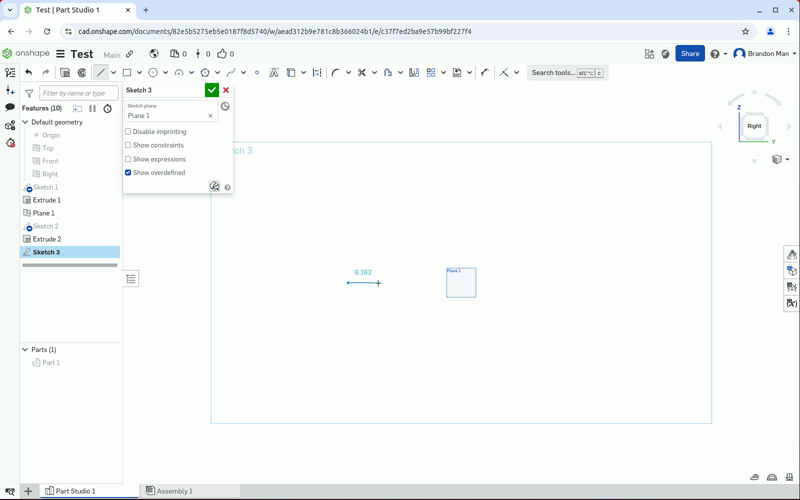
mouse_move(352, 282)
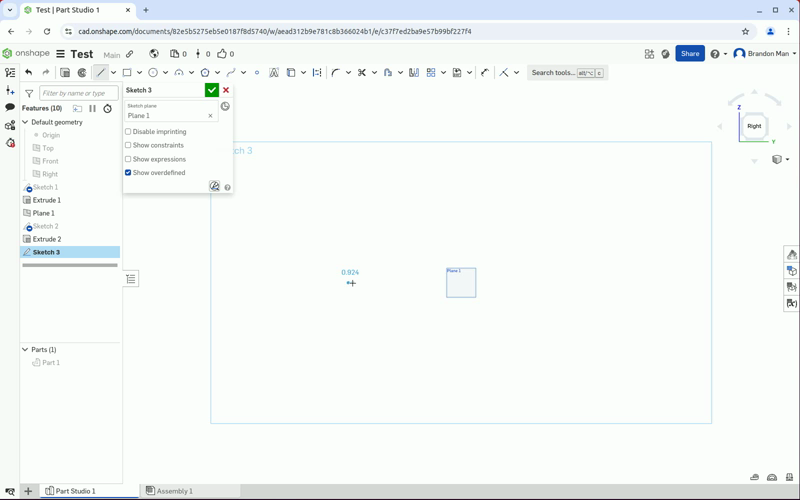
scroll(6)
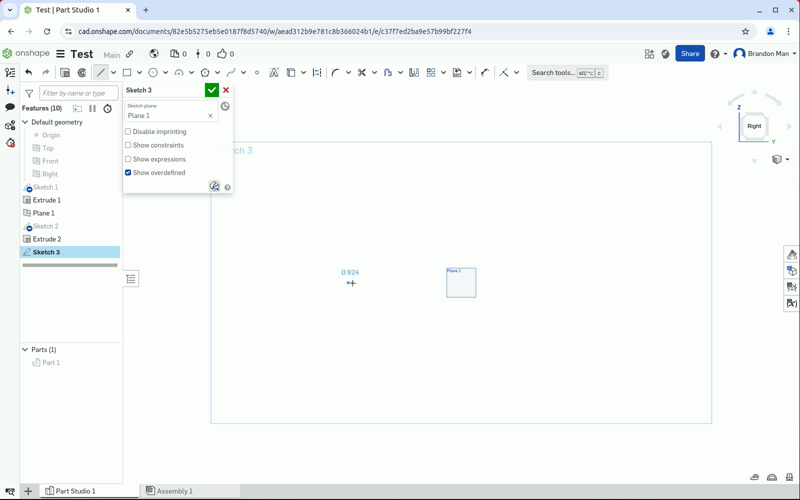
scroll(6)
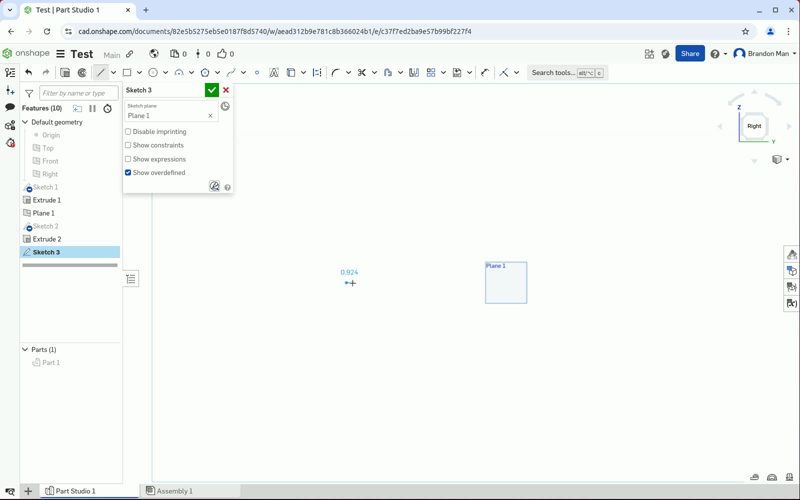
scroll(6)
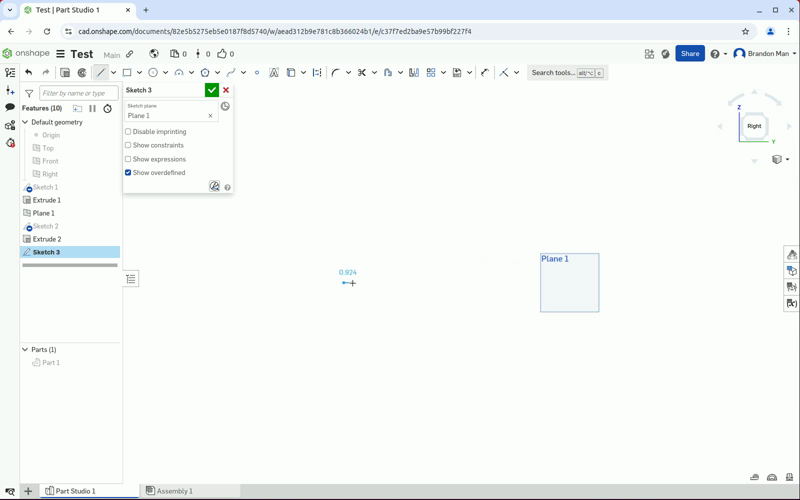
scroll(6)
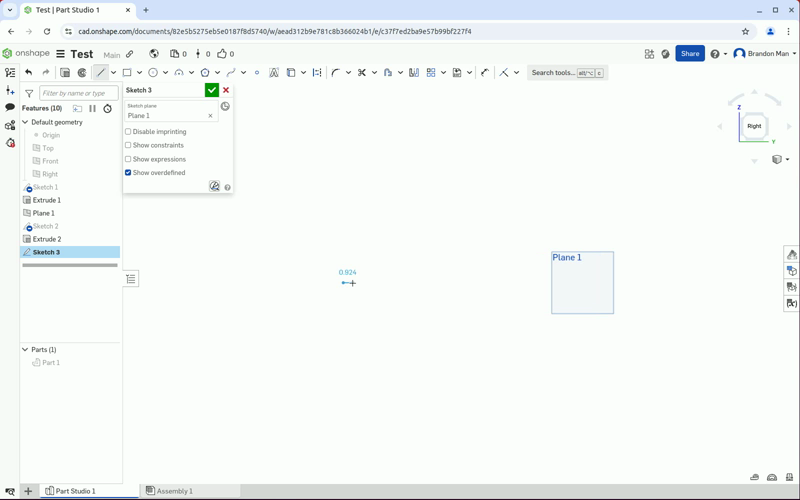
scroll(6)
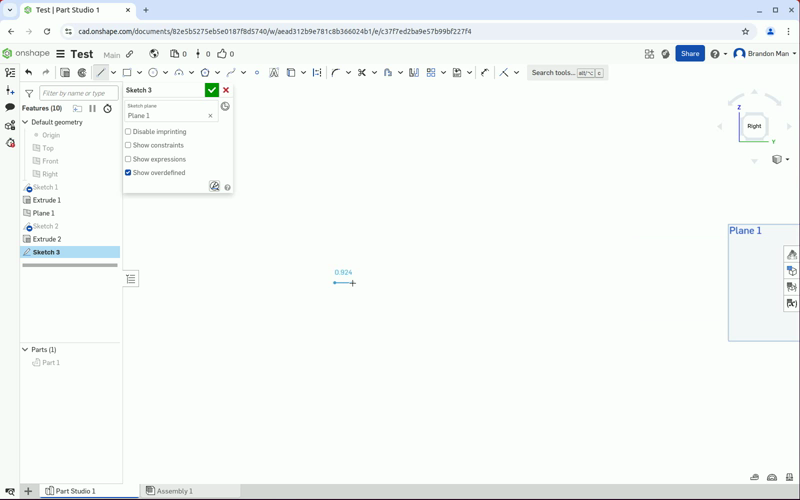
scroll(6)
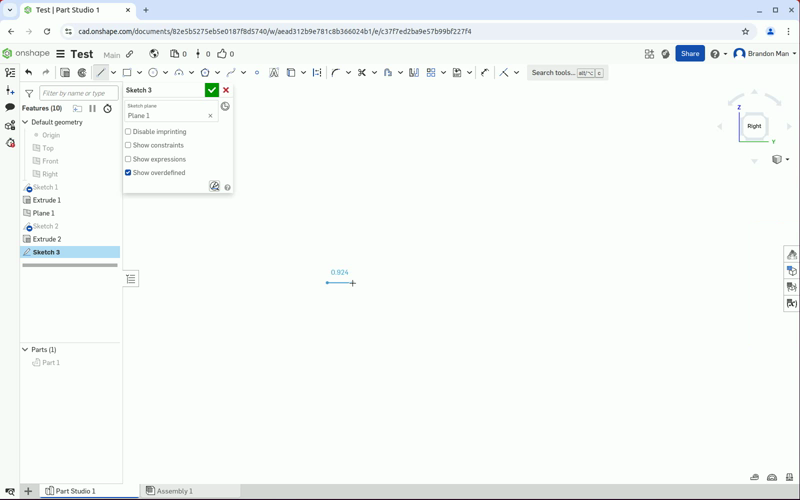
scroll(6)
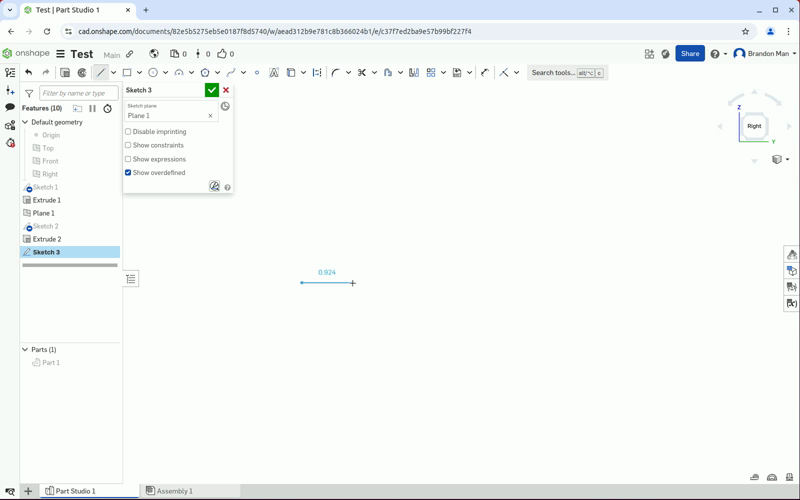
click(352, 282)
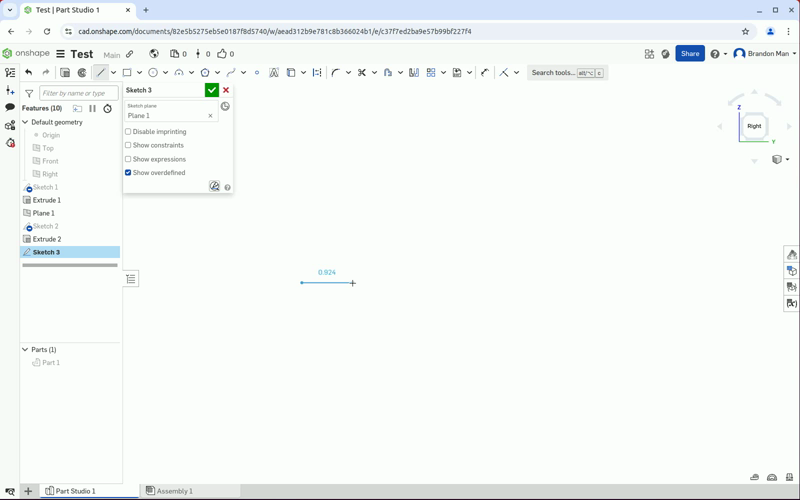
scroll(-6)
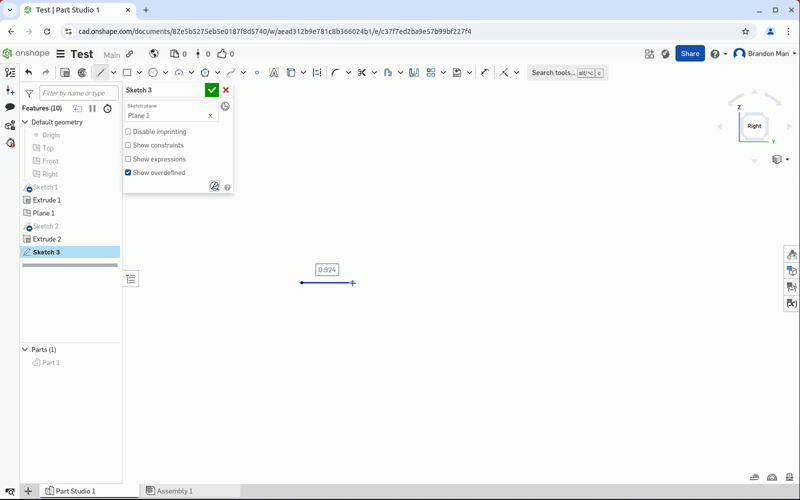
scroll(-6)
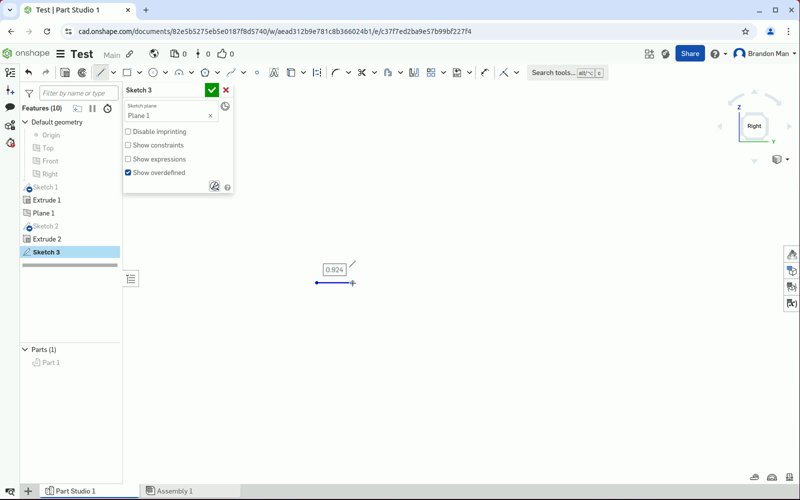
scroll(-6)
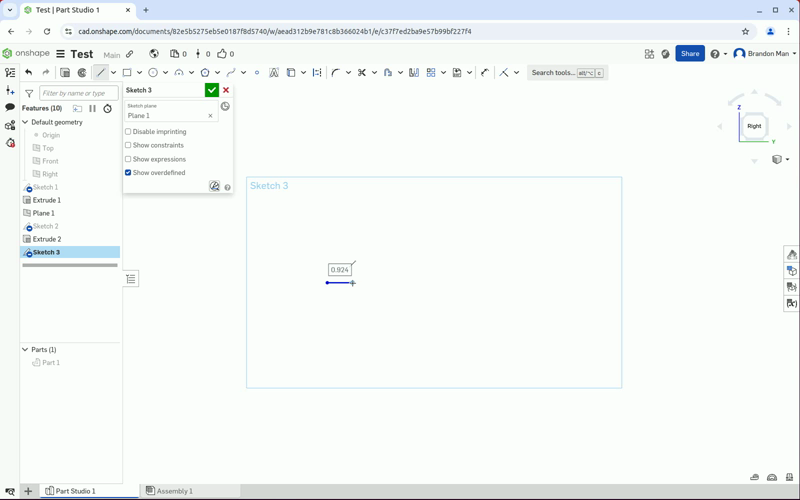
scroll(-6)
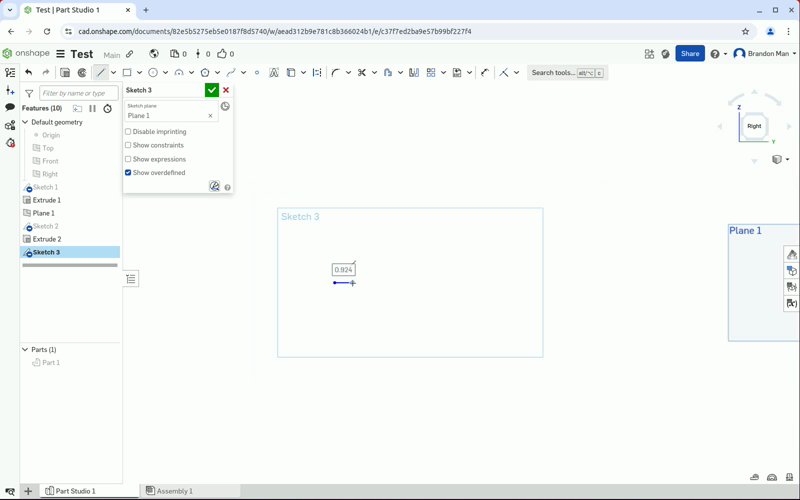
scroll(-6)
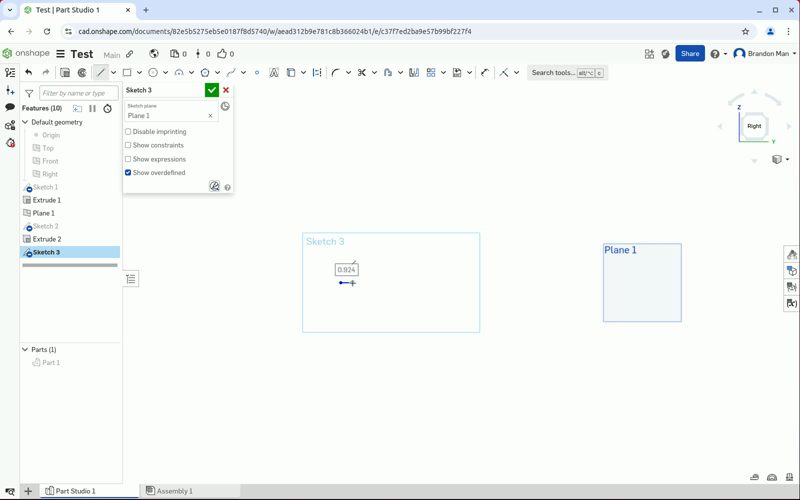
scroll(-6)
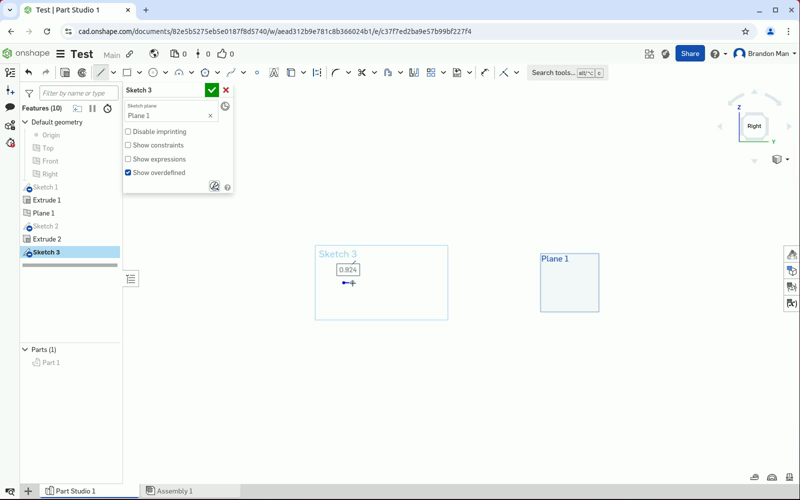
scroll(-6)
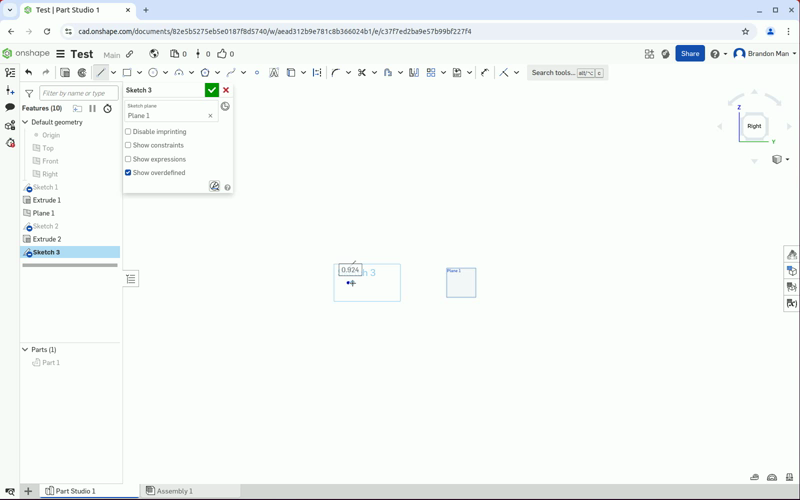
key_up(shift)
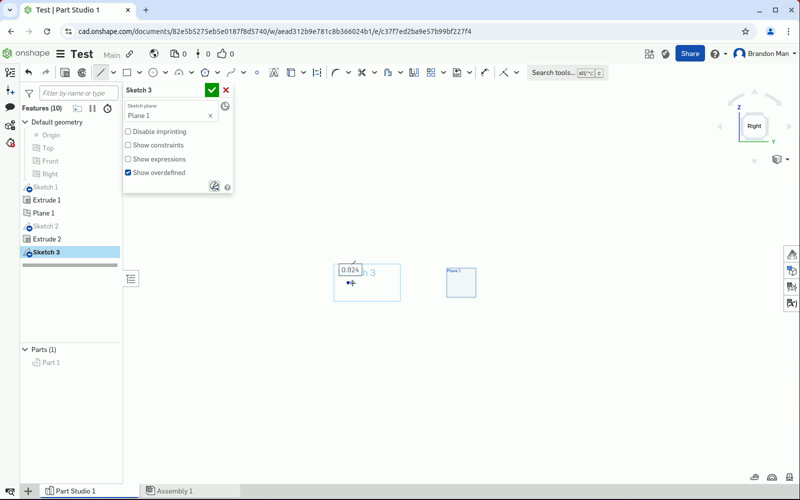
key_down(shift)
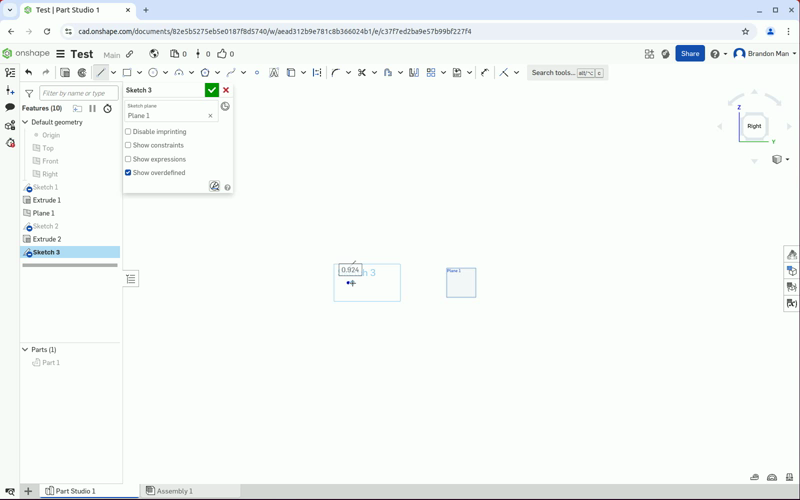
mouse_move(382, 282)
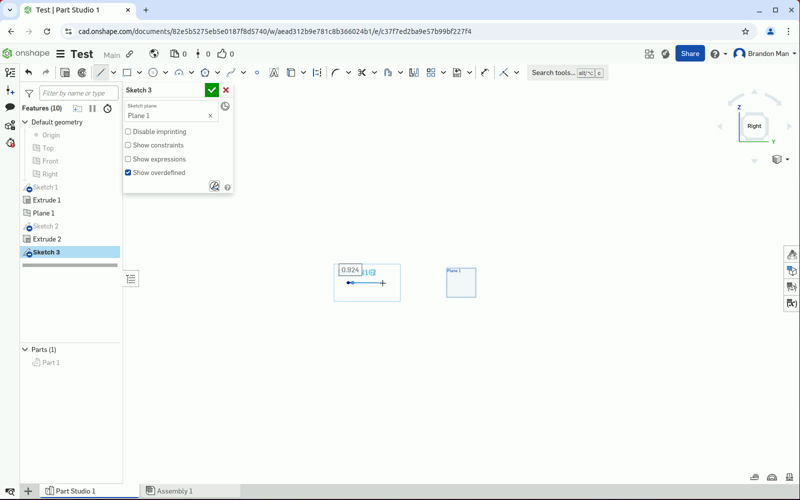
mouse_move(352, 279)
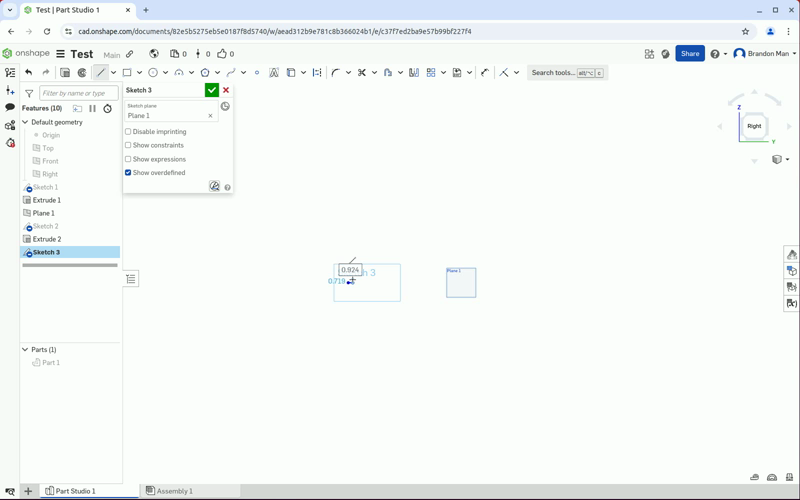
scroll(6)
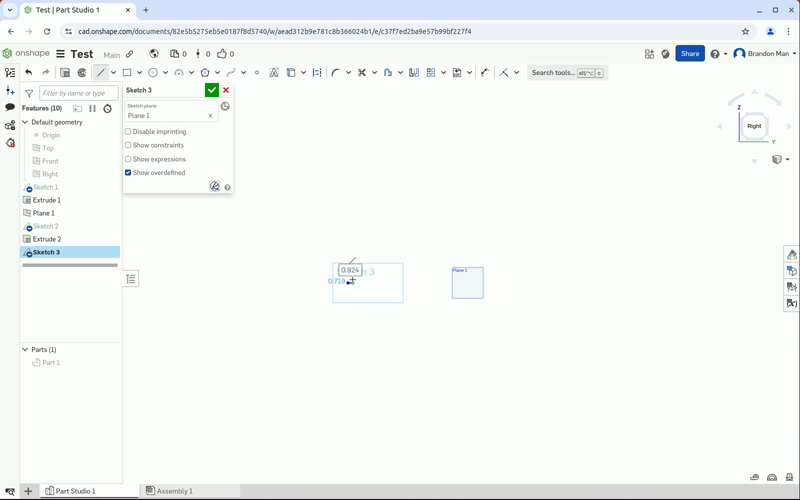
scroll(6)
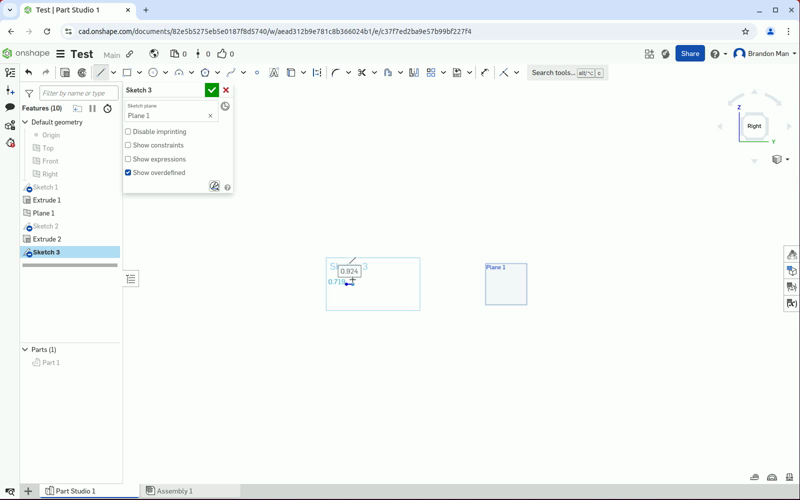
scroll(6)
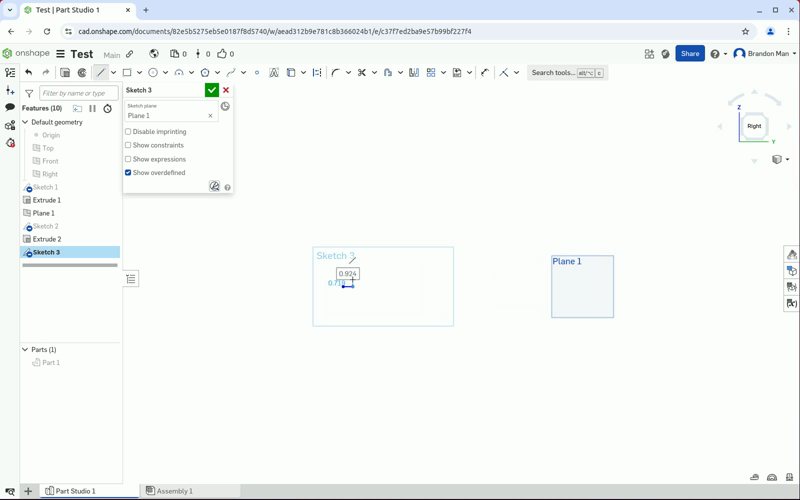
scroll(6)
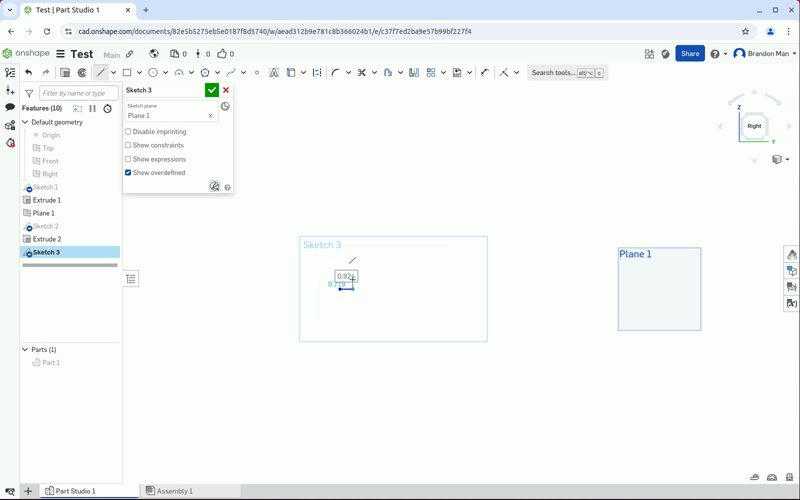
scroll(6)
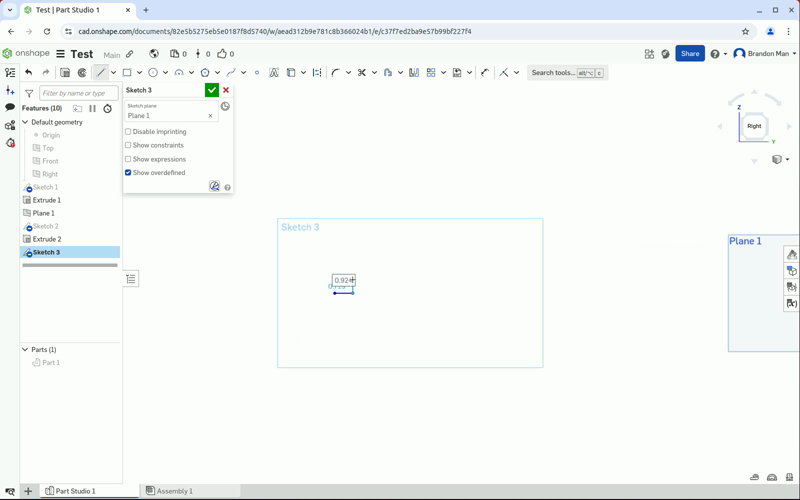
scroll(6)
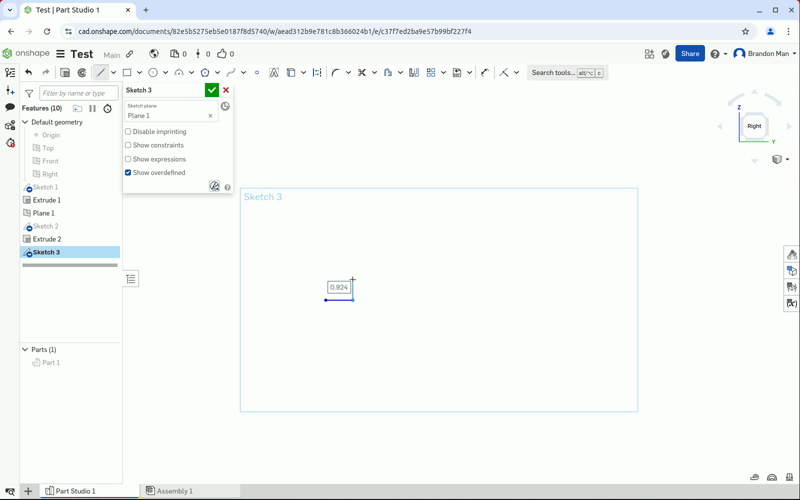
scroll(6)
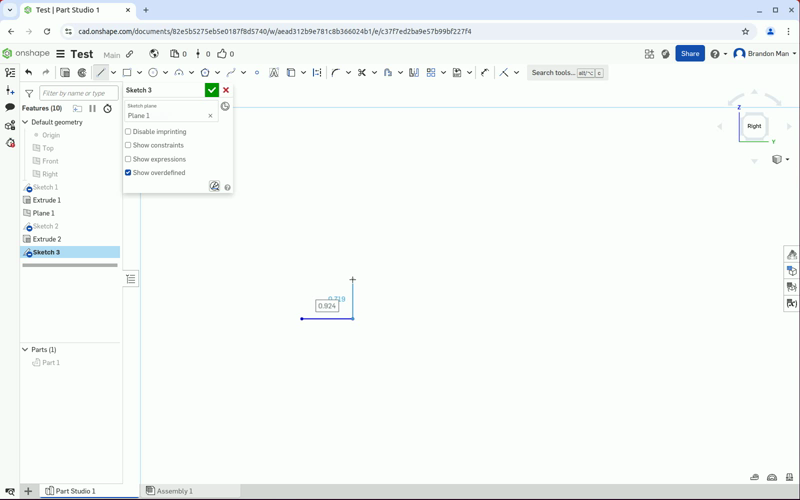
click(352, 279)
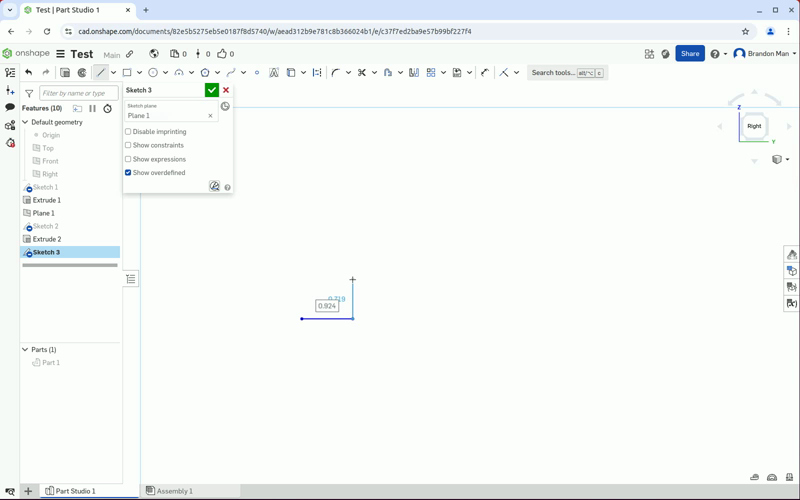
scroll(-6)
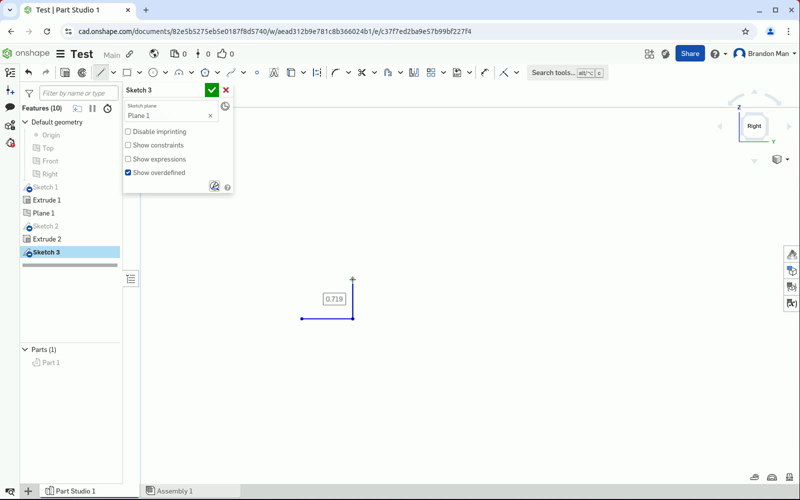
scroll(-6)
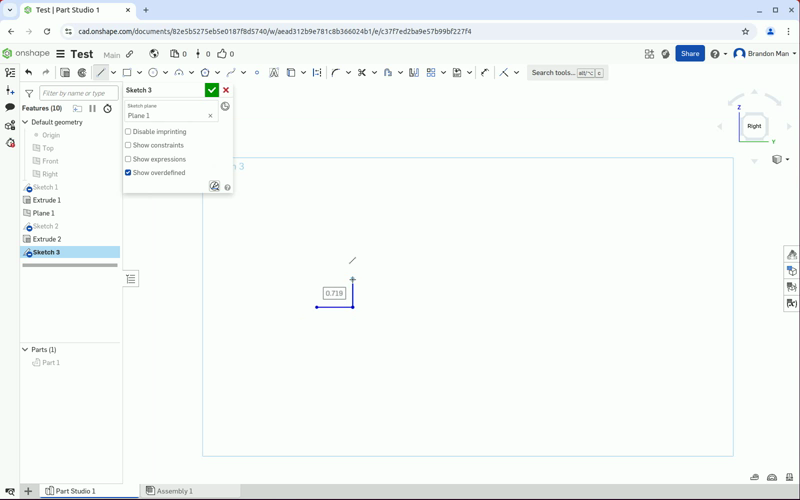
scroll(-6)
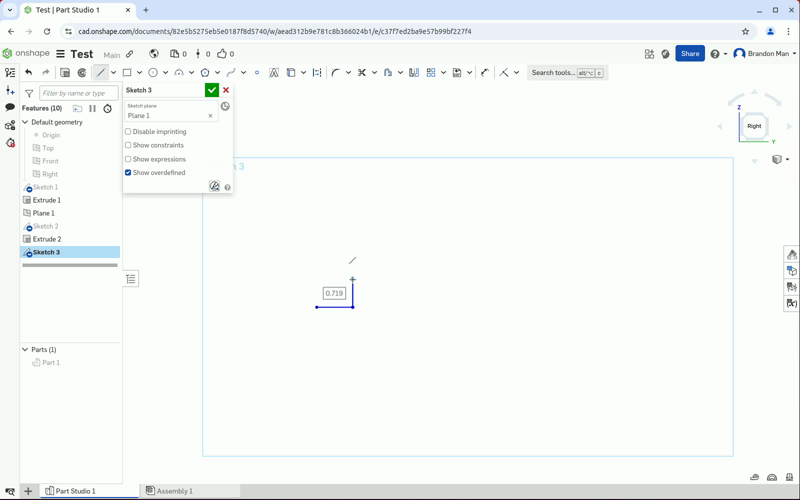
scroll(-6)
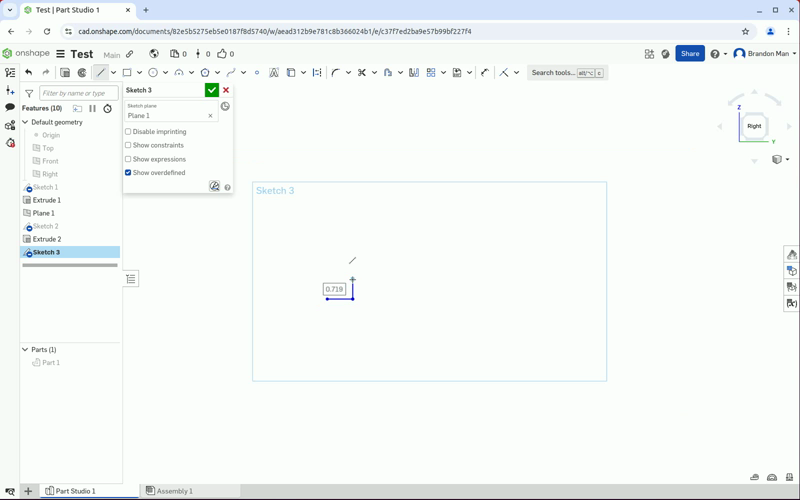
scroll(-6)
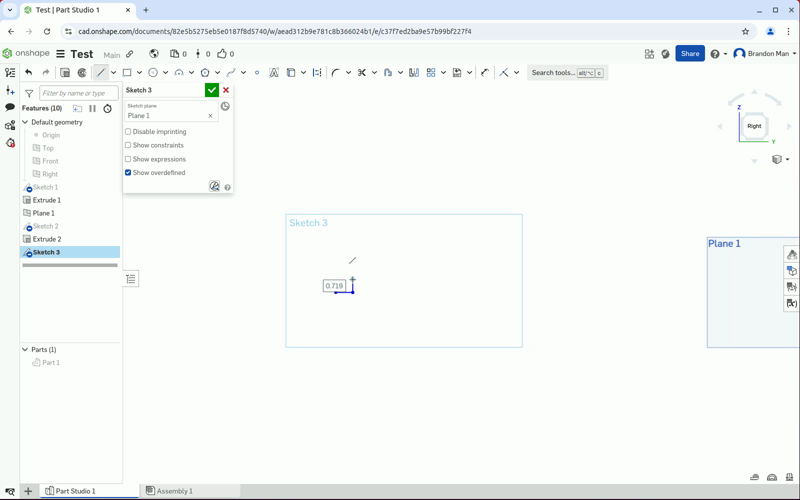
scroll(-6)
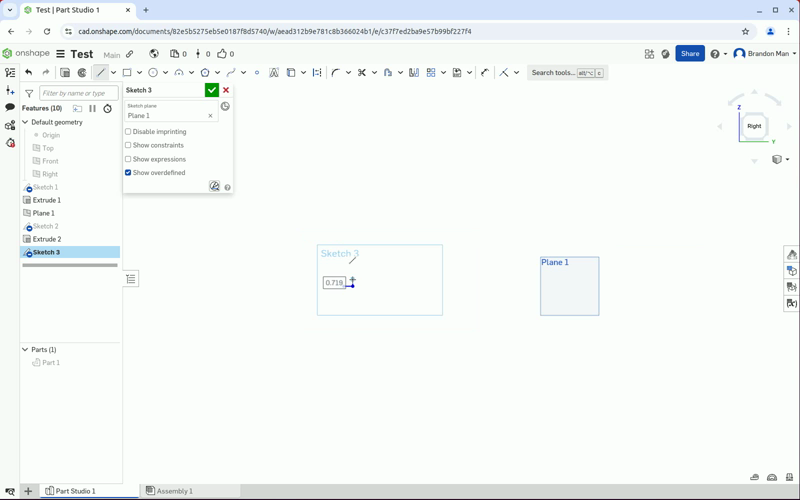
scroll(-6)
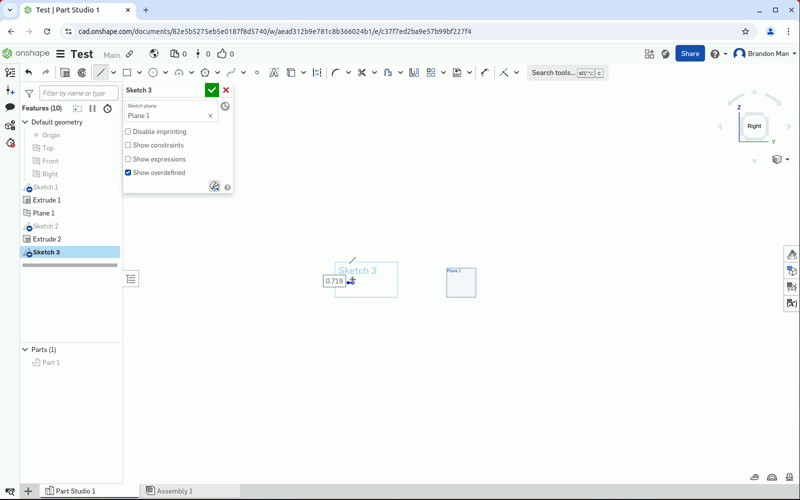
key_up(shift)
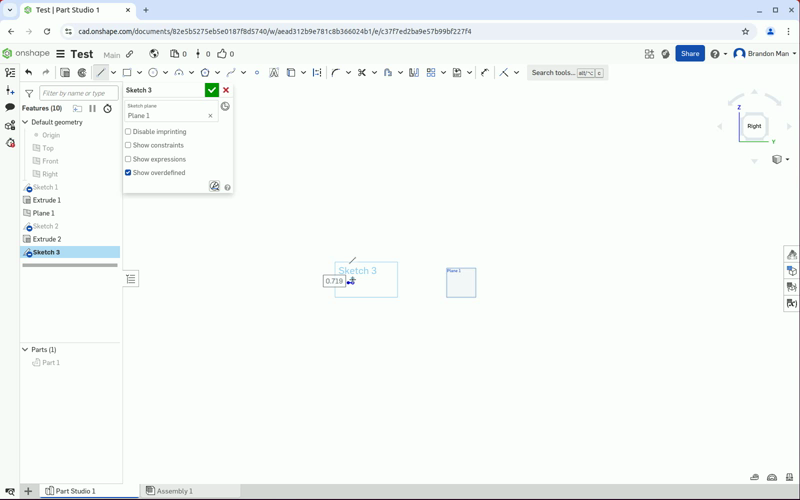
key_down(shift)
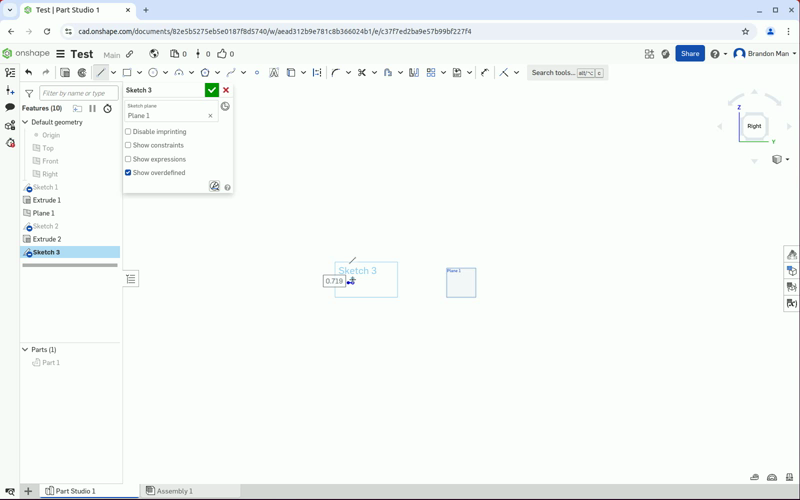
mouse_move(382, 279)
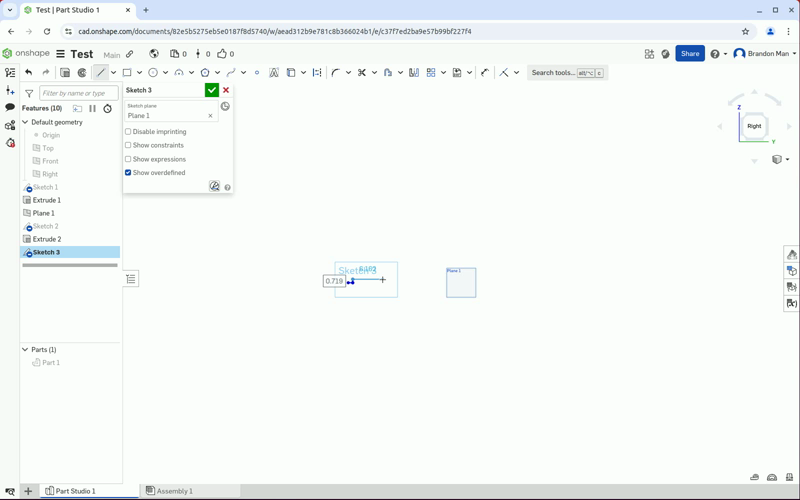
mouse_move(348, 279)
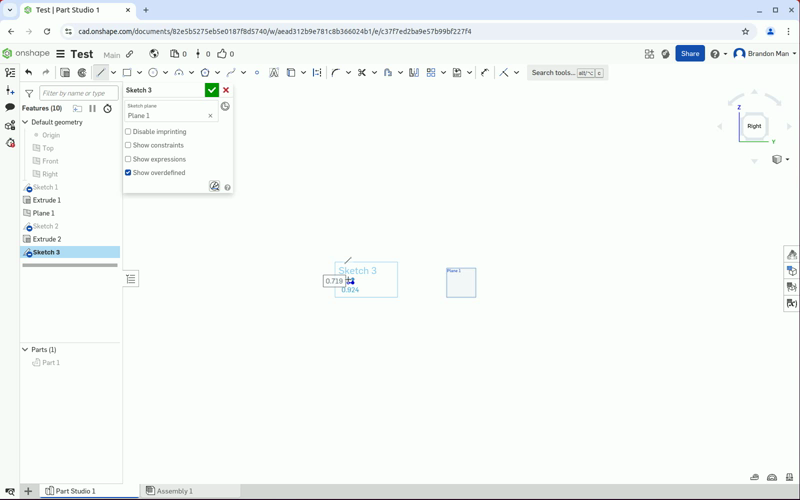
scroll(6)
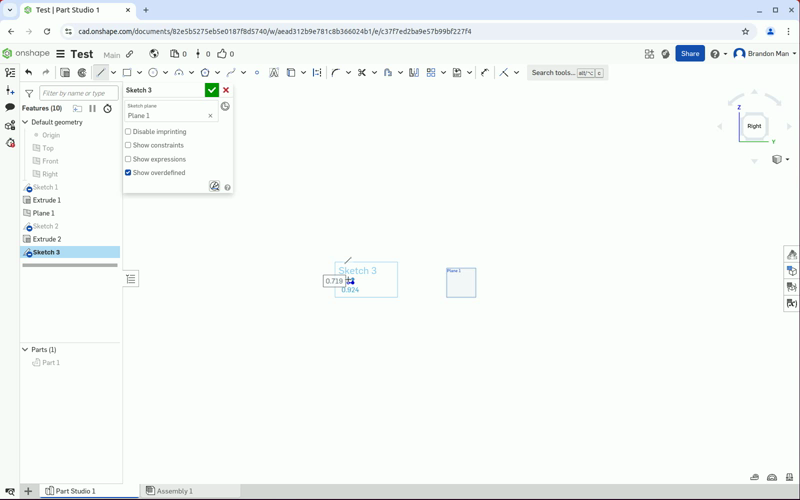
scroll(6)
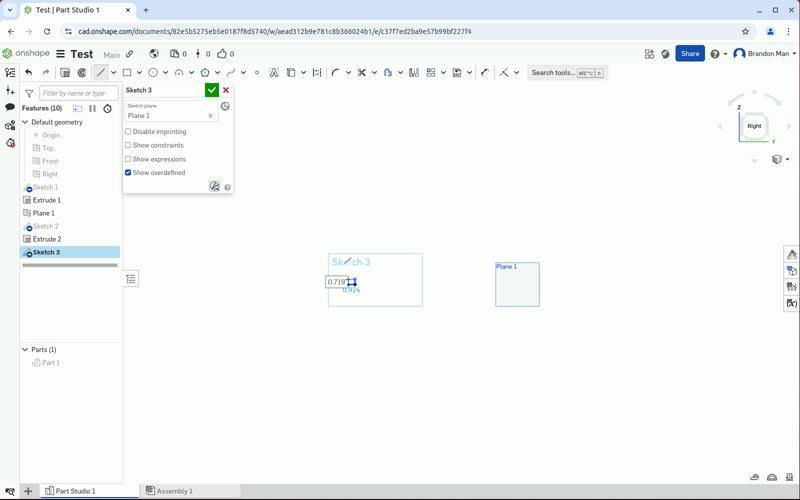
scroll(6)
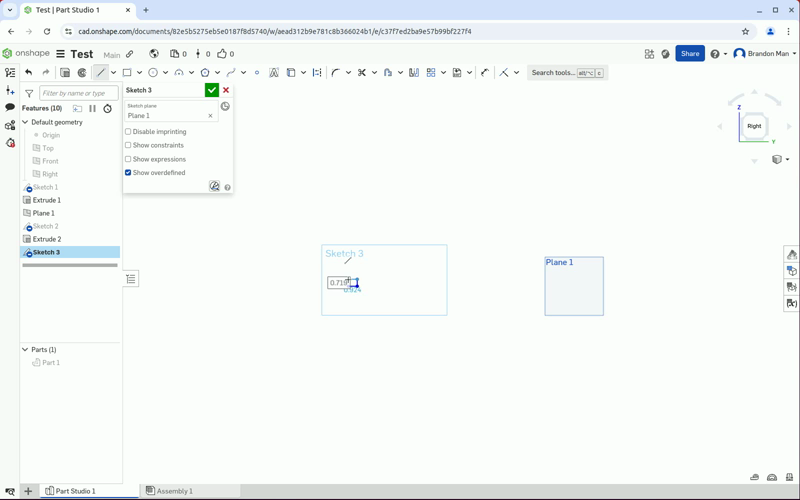
scroll(6)
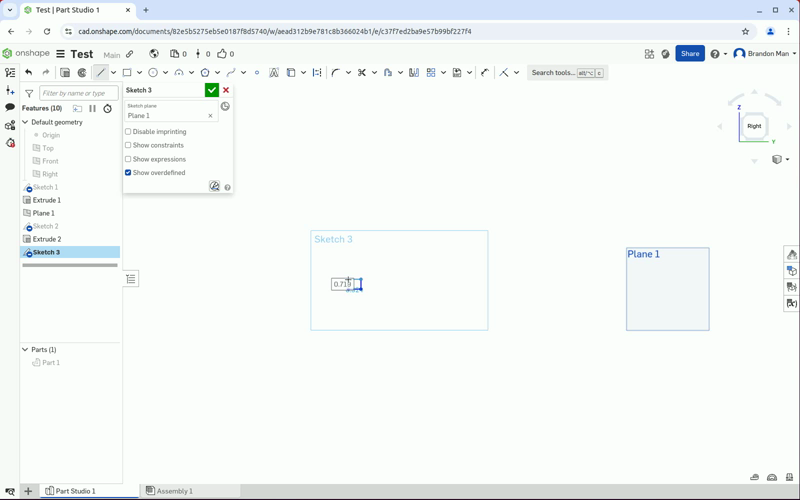
scroll(6)
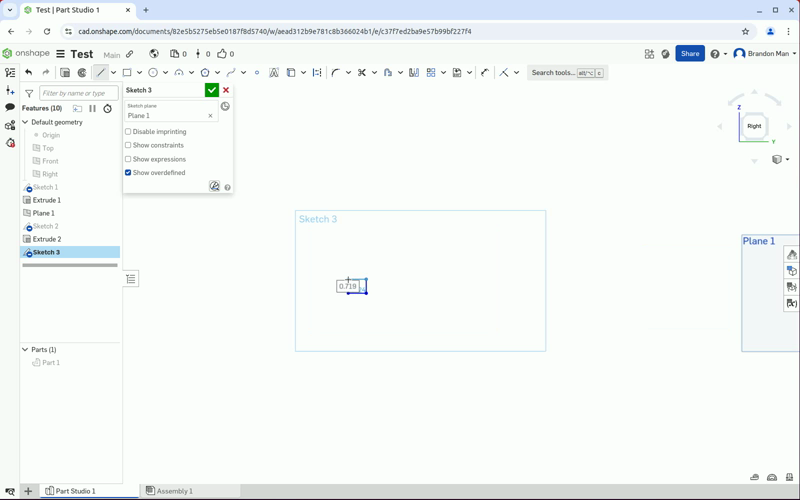
scroll(6)
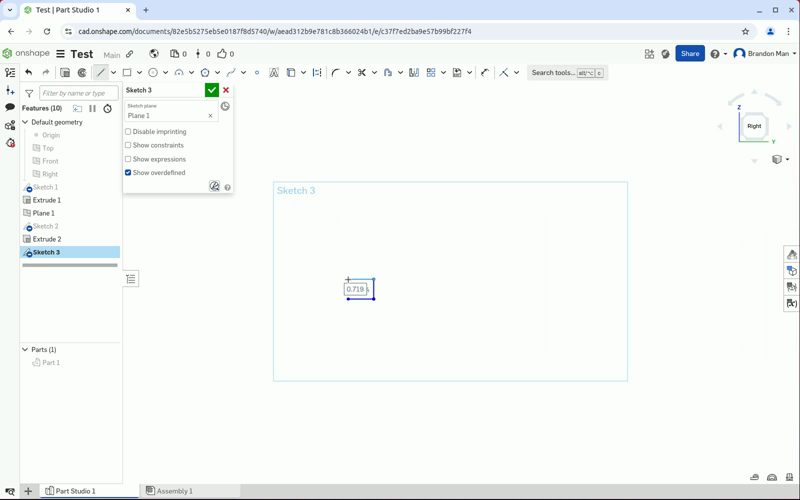
scroll(6)
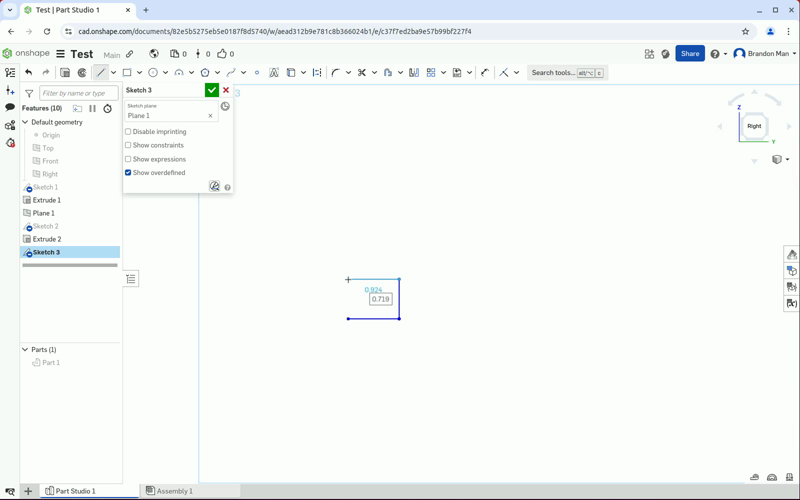
click(348, 279)
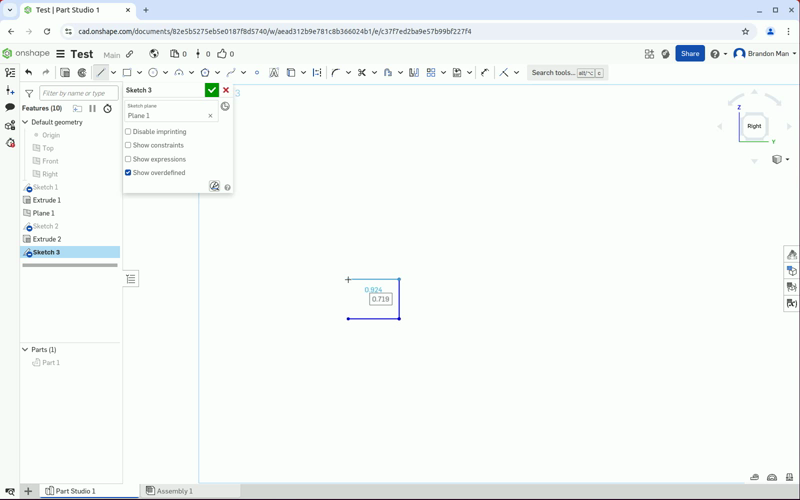
scroll(-6)
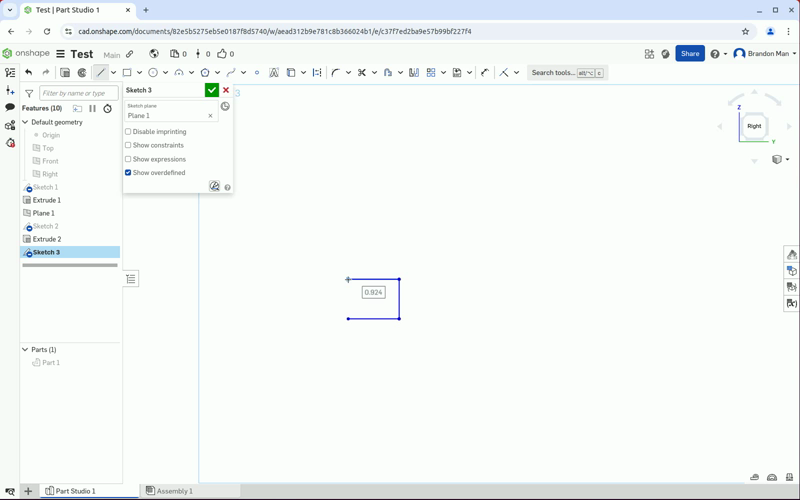
scroll(-6)
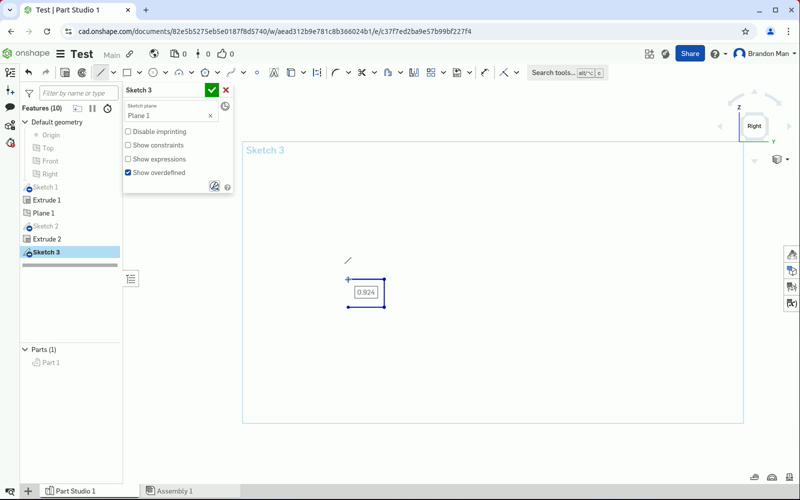
scroll(-6)
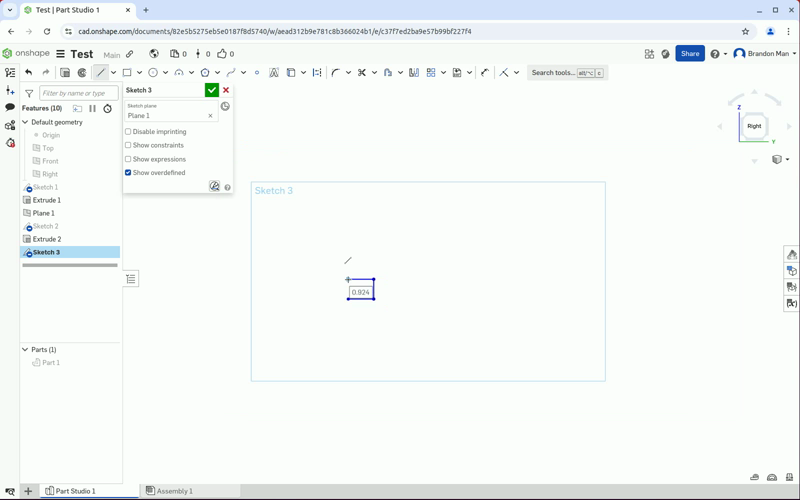
scroll(-6)
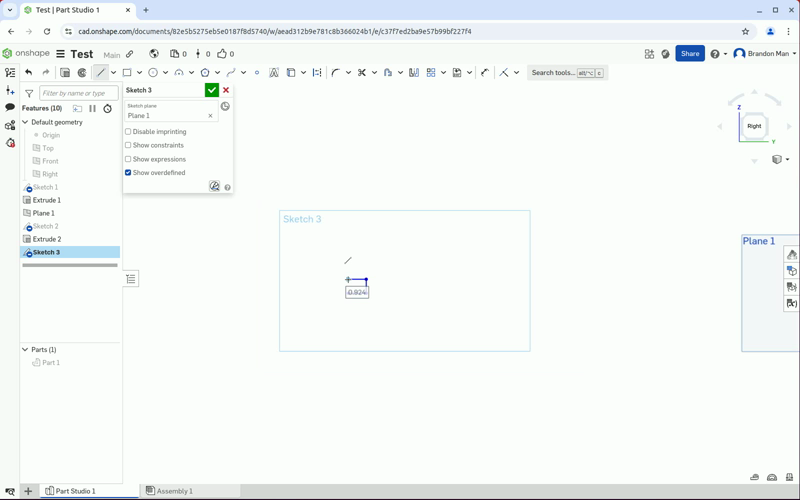
scroll(-6)
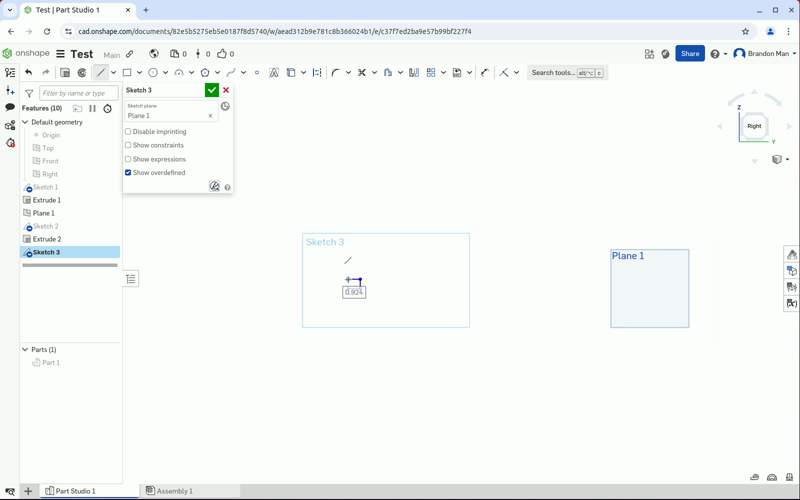
scroll(-6)
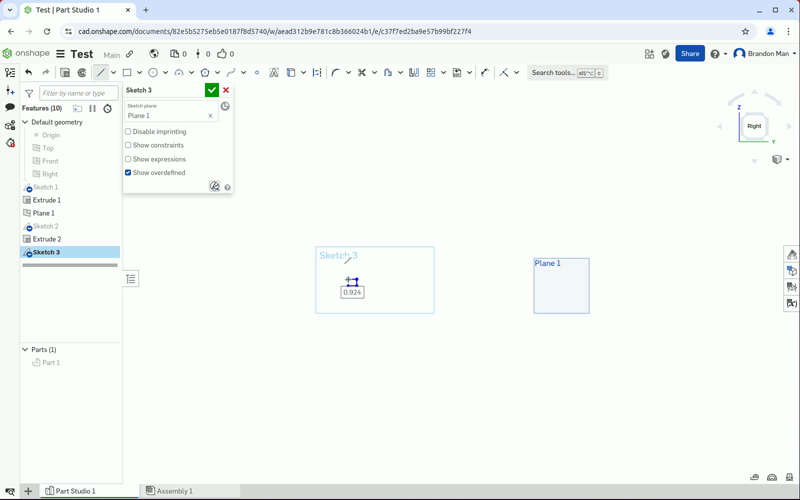
scroll(-6)
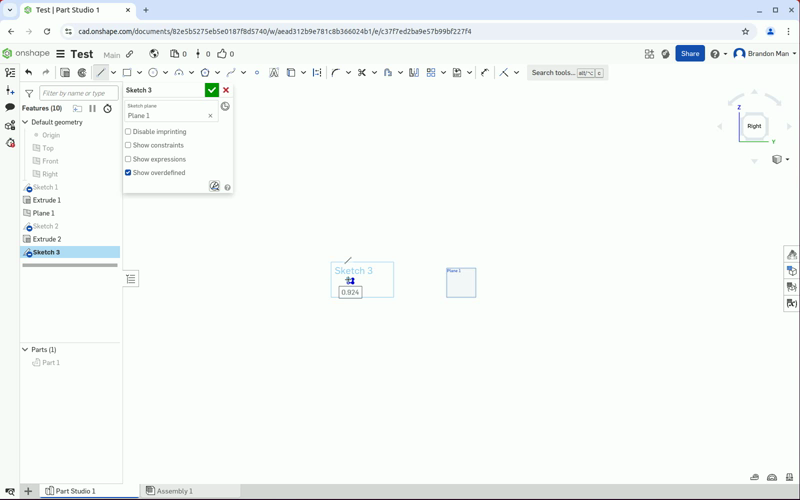
key_up(shift)
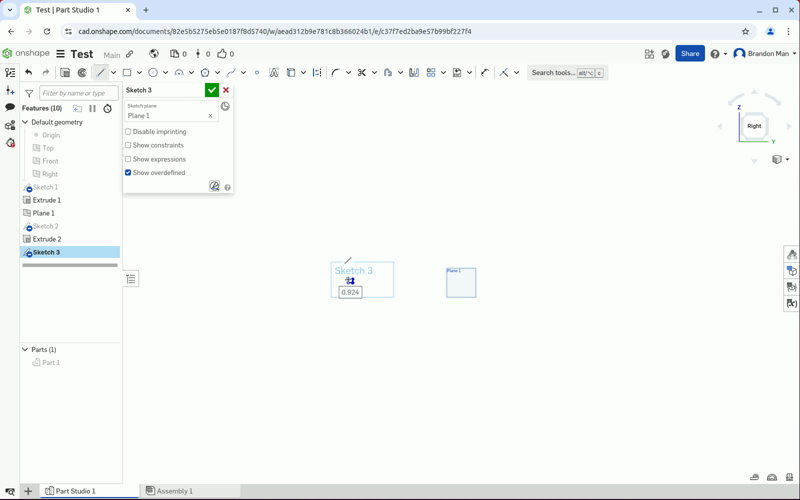
mouse_move(378, 279)
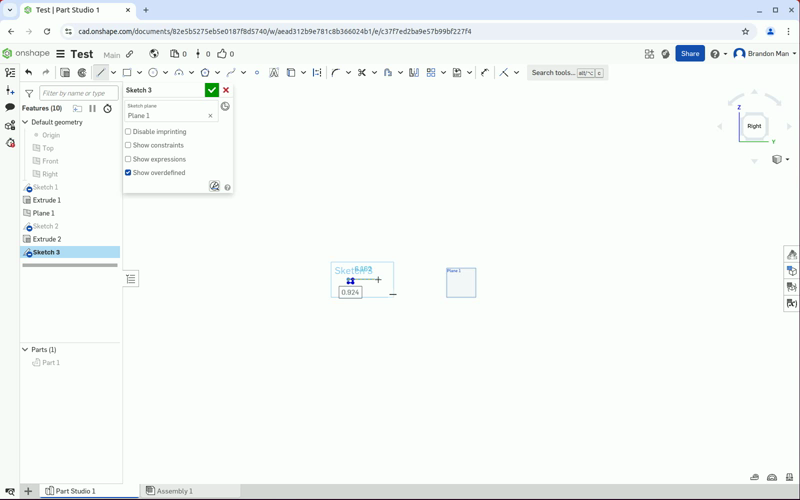
key_down(shift)
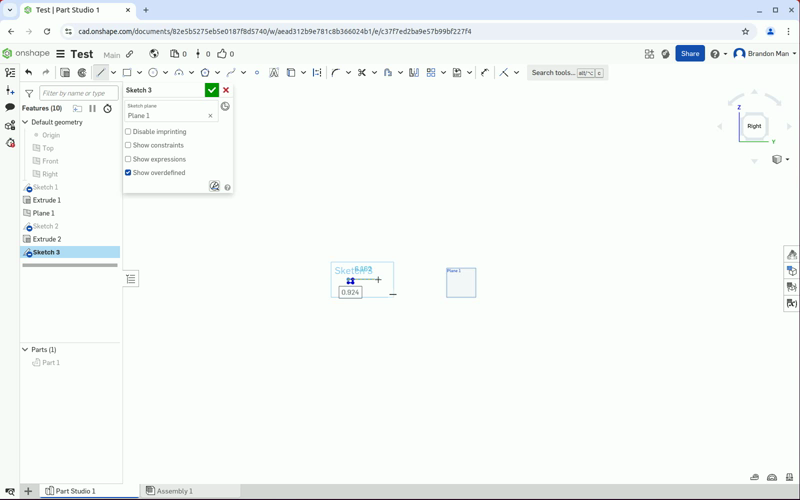
mouse_move(348, 282)
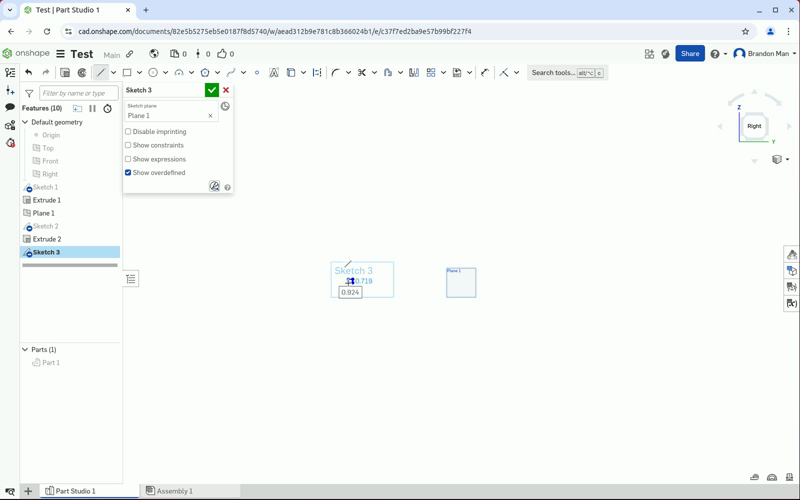
scroll(6)
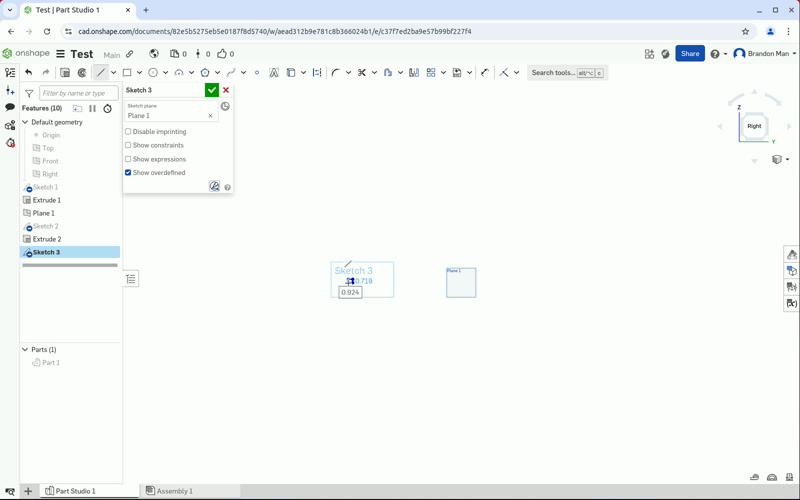
scroll(6)
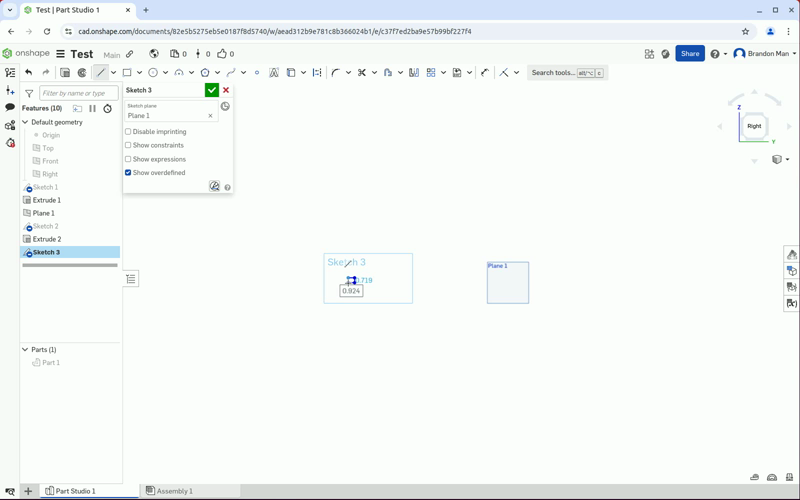
scroll(6)
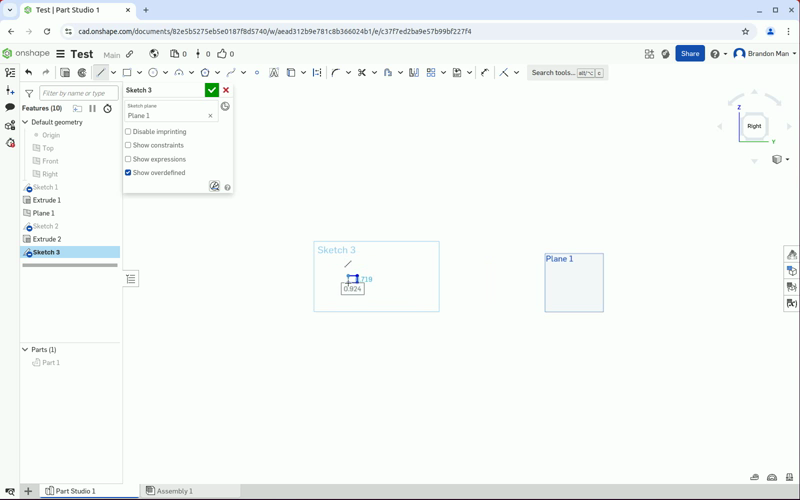
scroll(6)
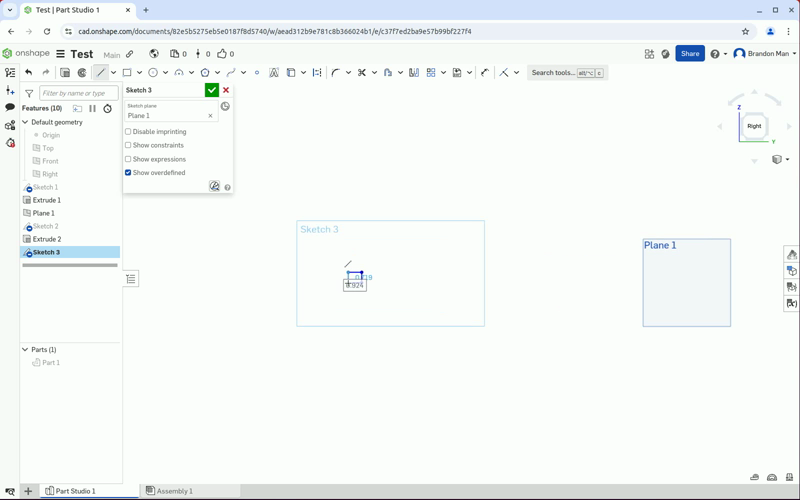
scroll(6)
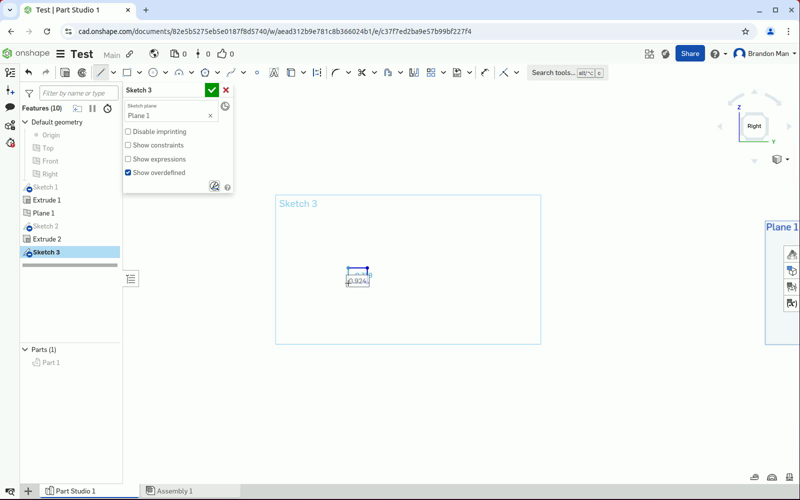
scroll(6)
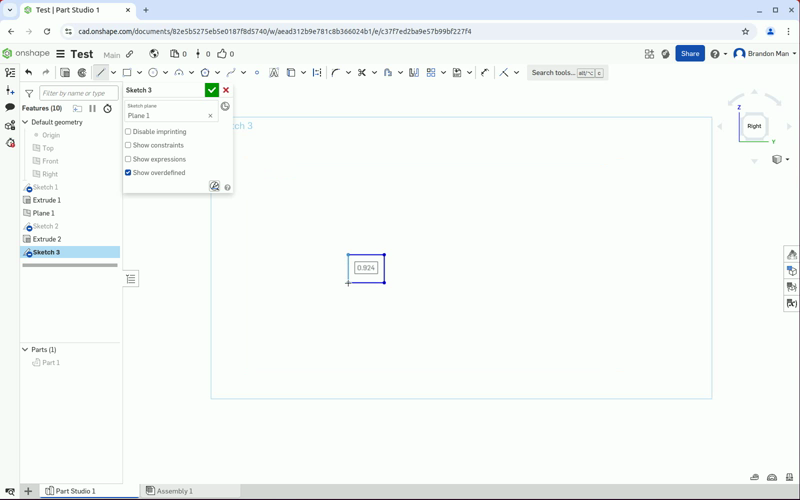
scroll(6)
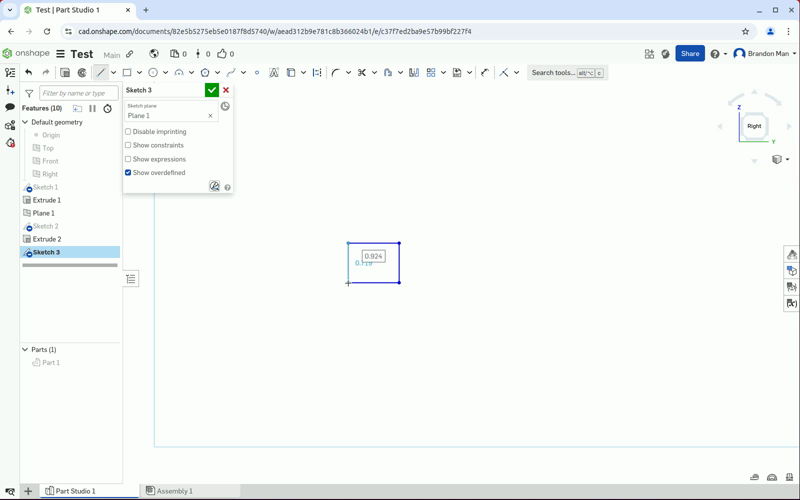
key_up(shift)
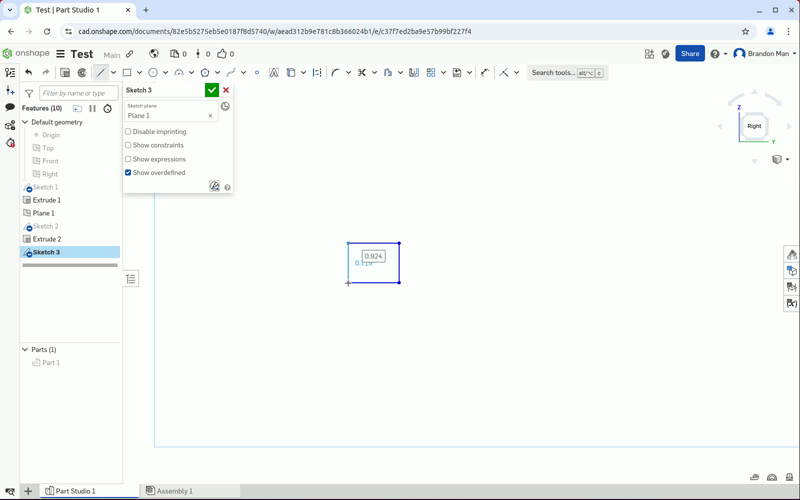
click(348, 282)
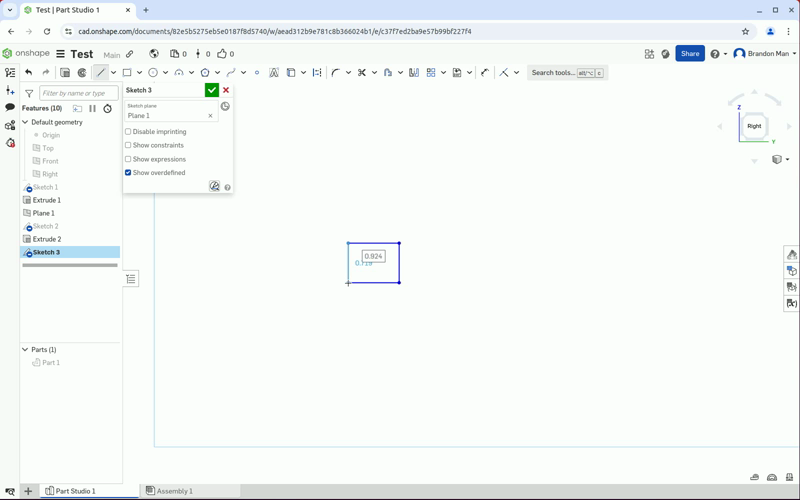
scroll(-6)
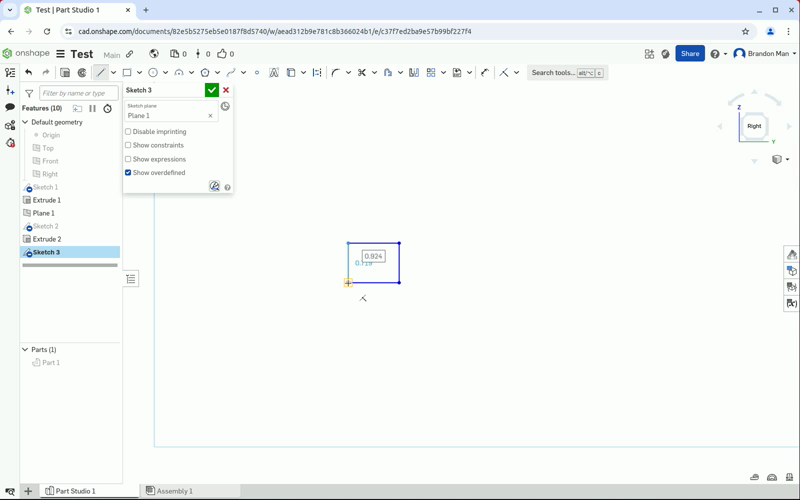
scroll(-6)
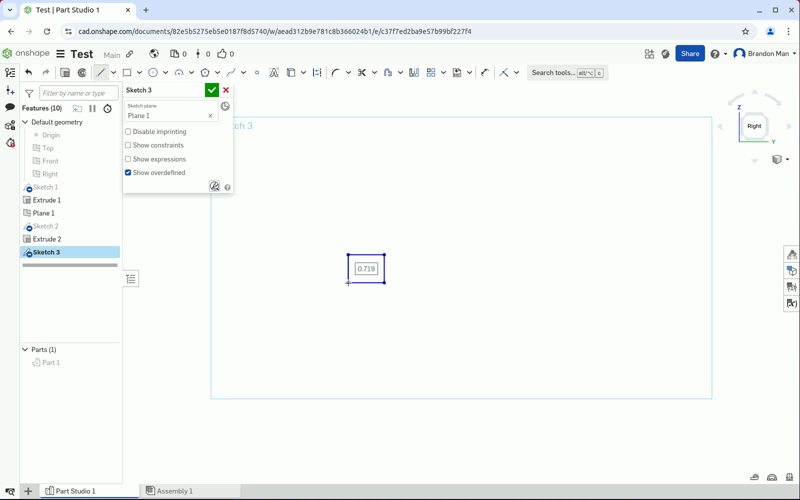
scroll(-6)
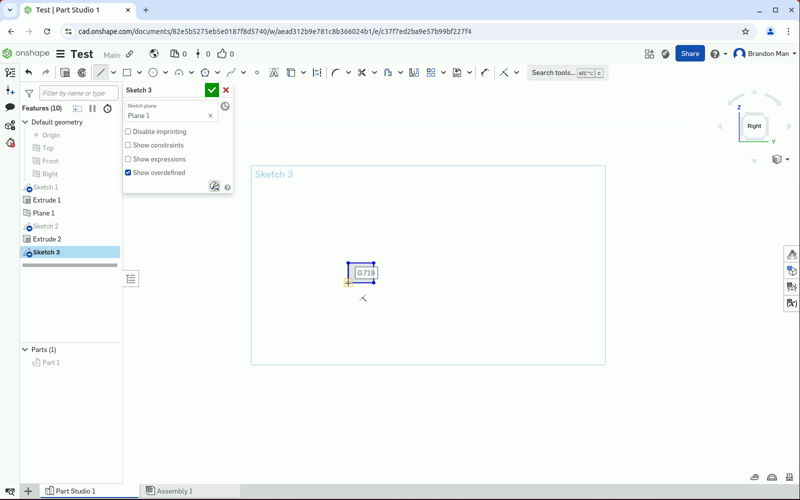
scroll(-6)
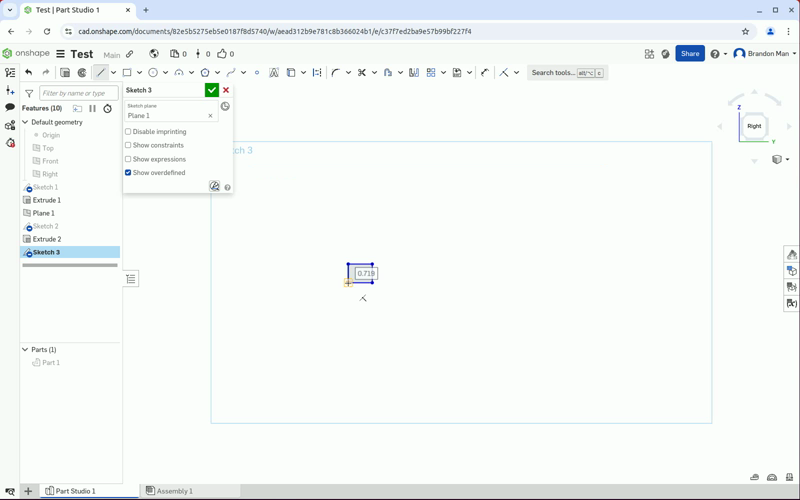
scroll(-6)
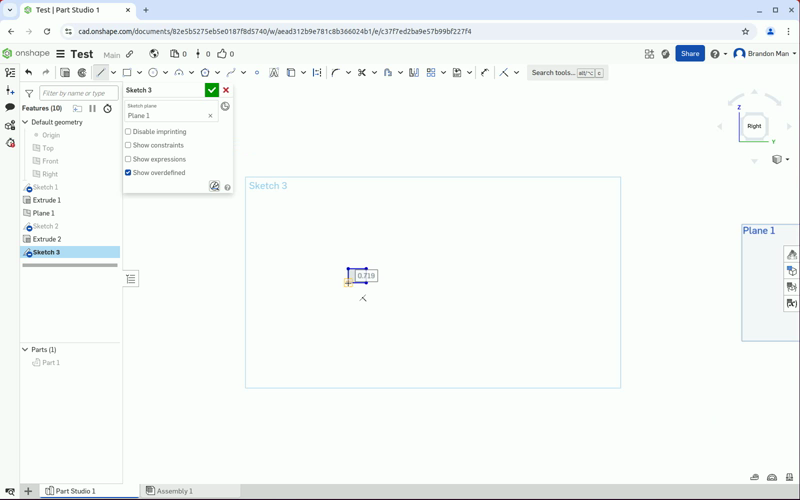
scroll(-6)
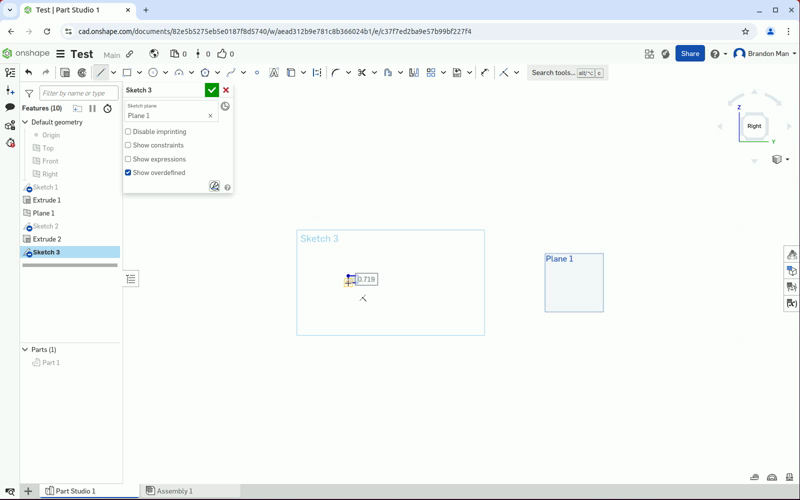
scroll(-6)
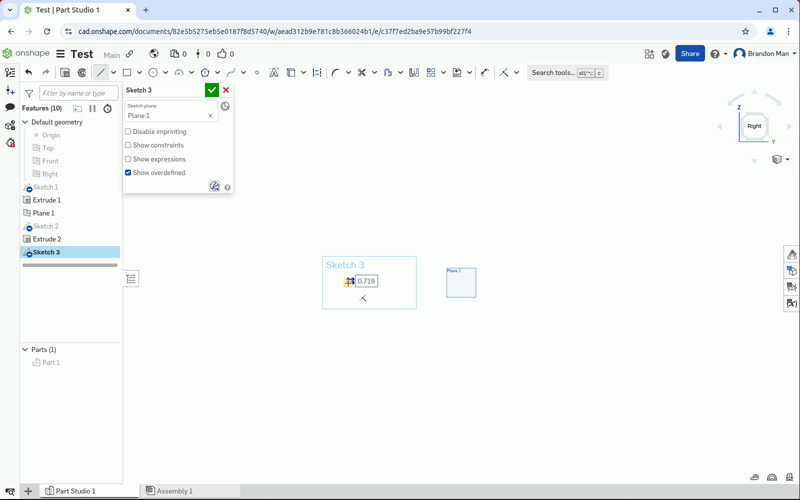
key(esc)
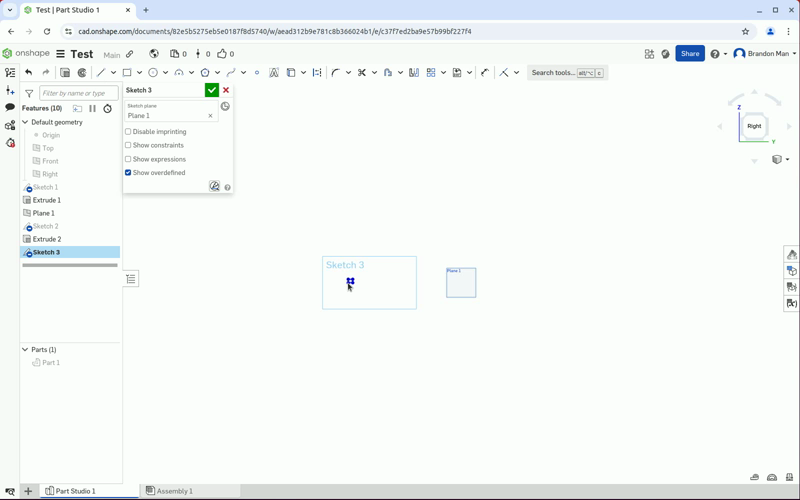
mouse_move(350, 282)
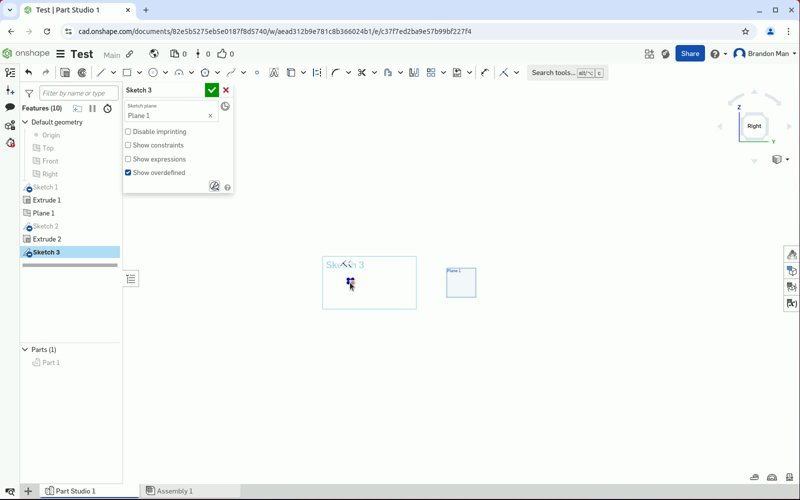
scroll(6)
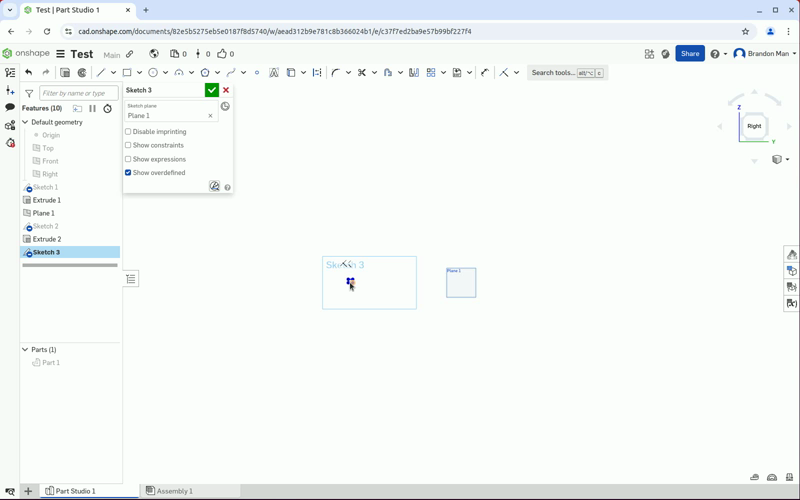
scroll(6)
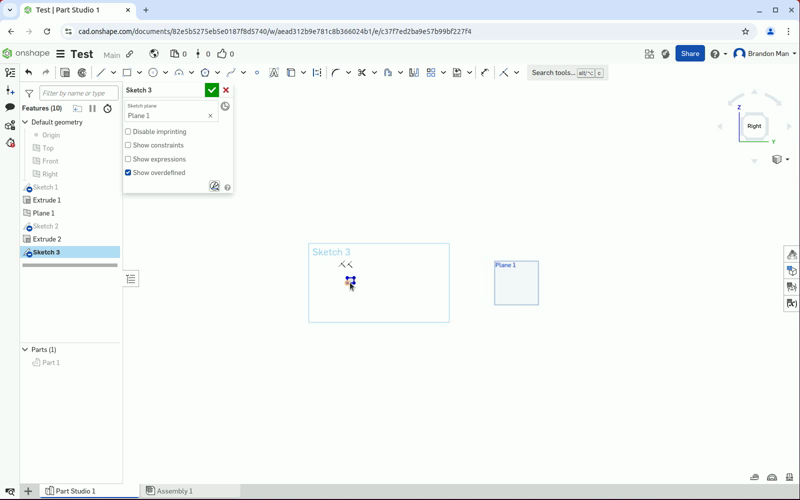
scroll(6)
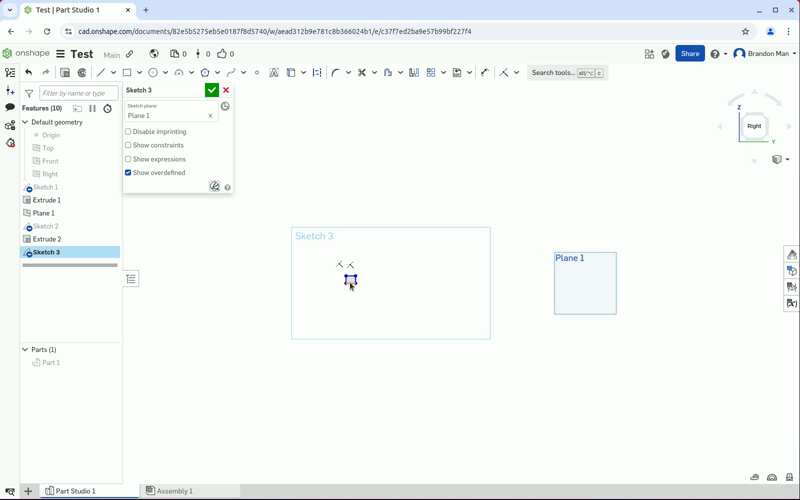
scroll(6)
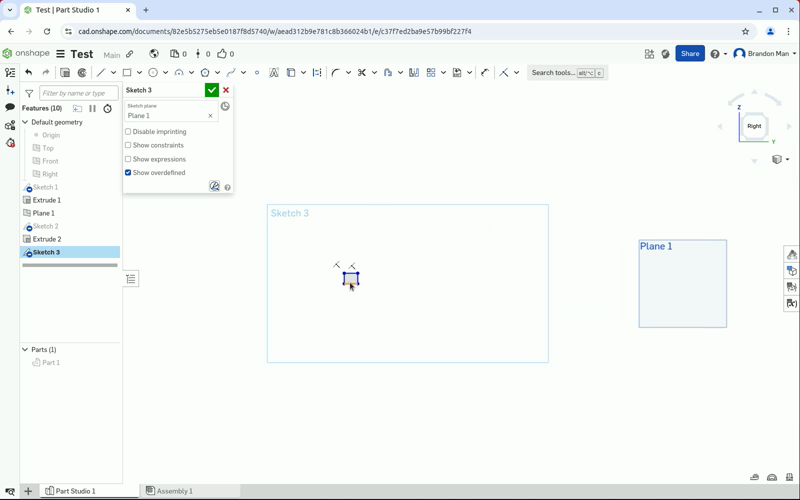
scroll(6)
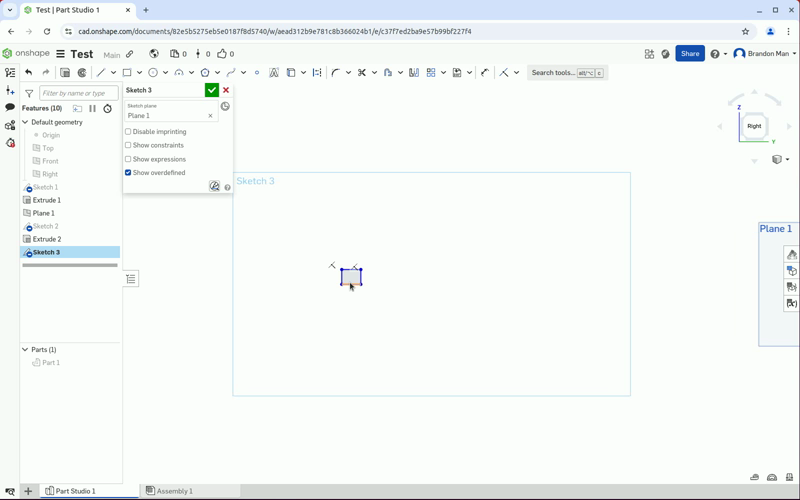
scroll(6)
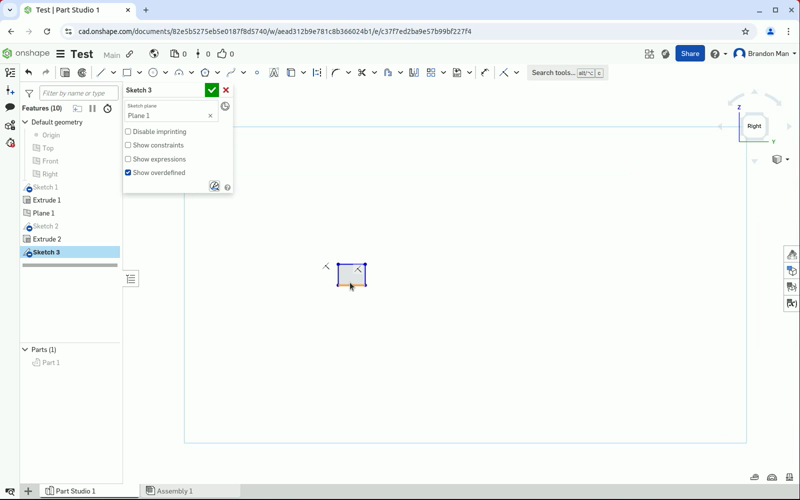
scroll(6)
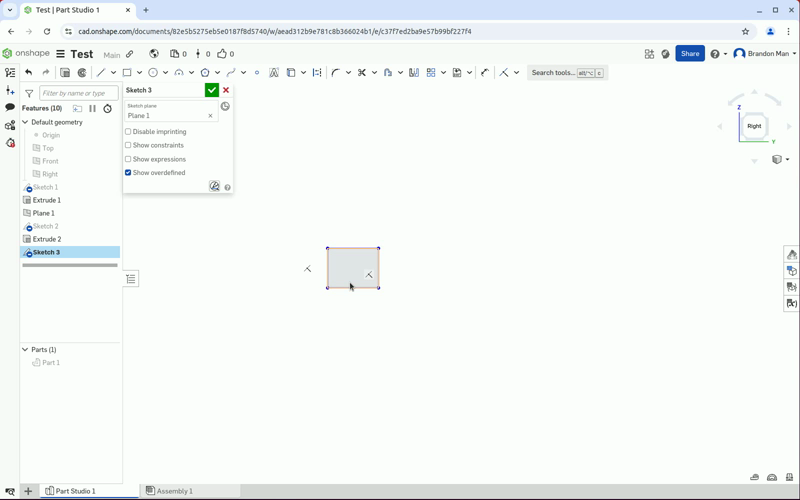
click(350, 282)
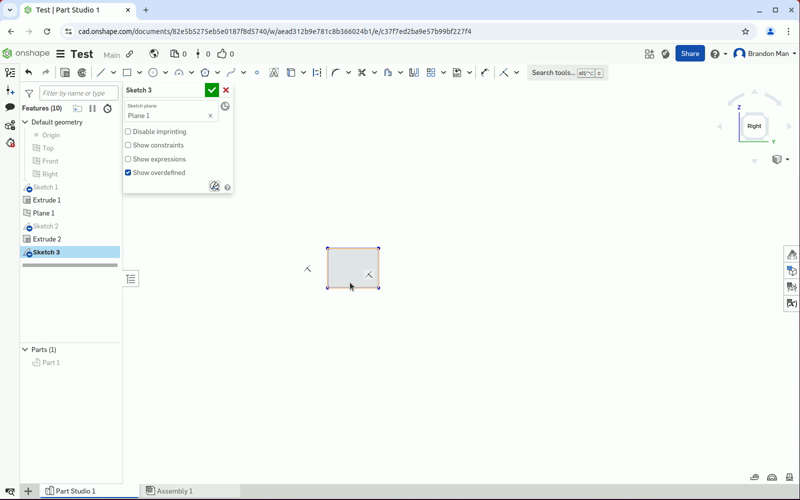
scroll(-6)
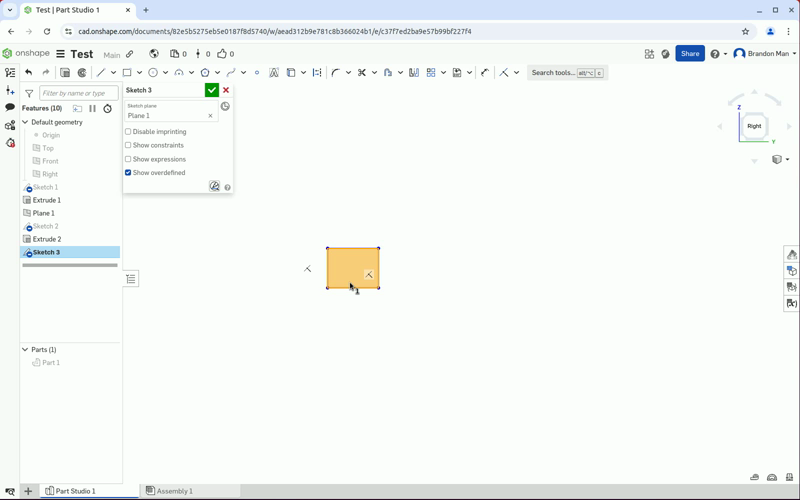
scroll(-6)
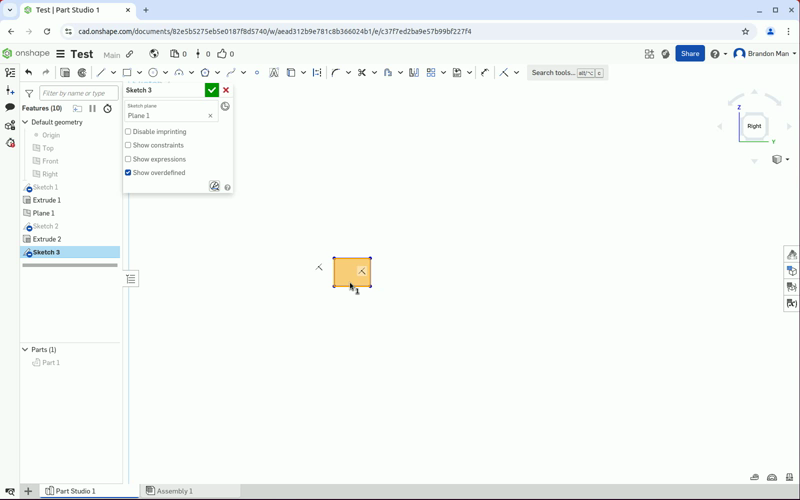
scroll(-6)
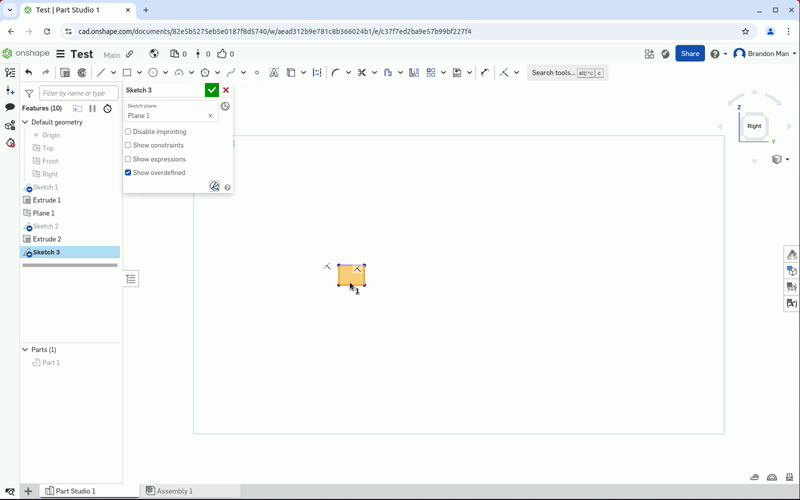
scroll(-6)
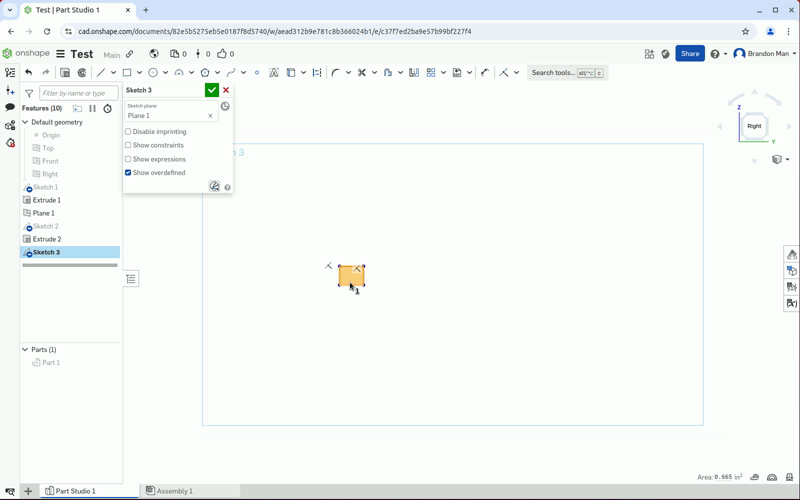
scroll(-6)
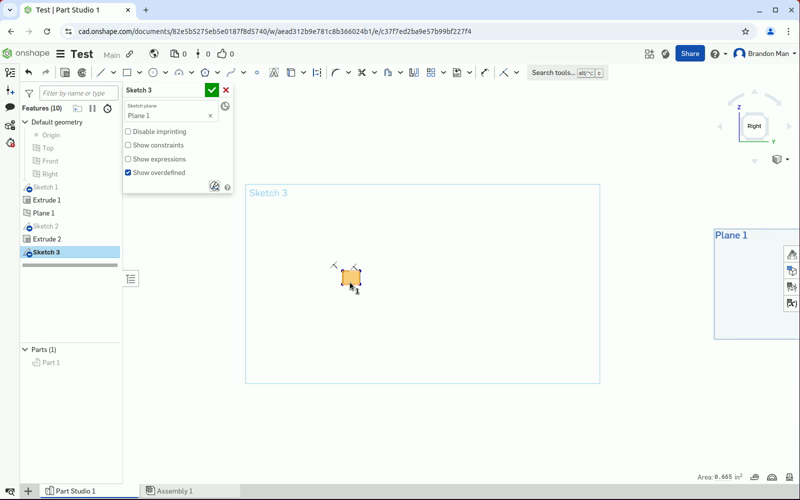
scroll(-6)
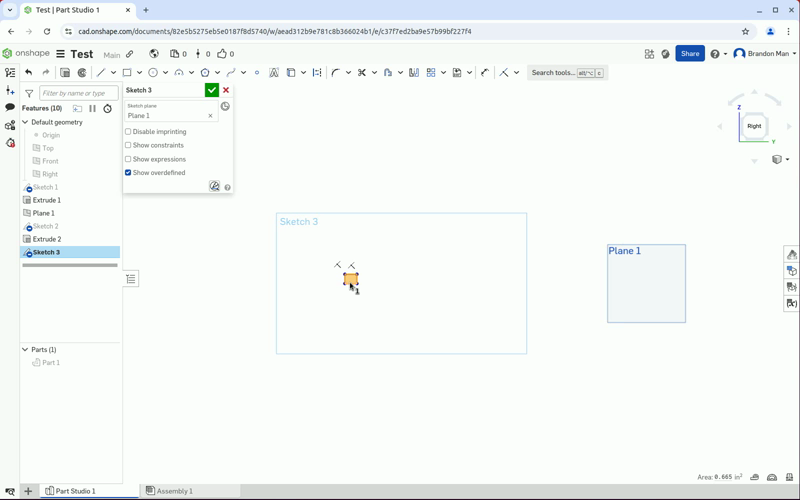
scroll(-6)
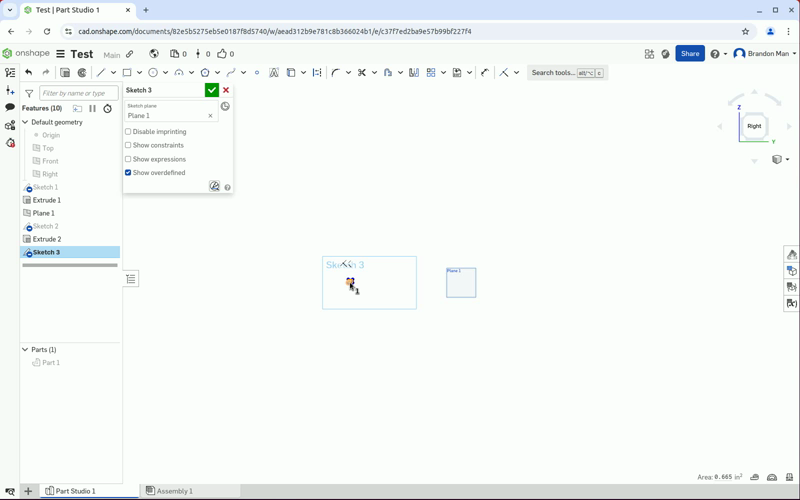
mouse_move(73, 352)
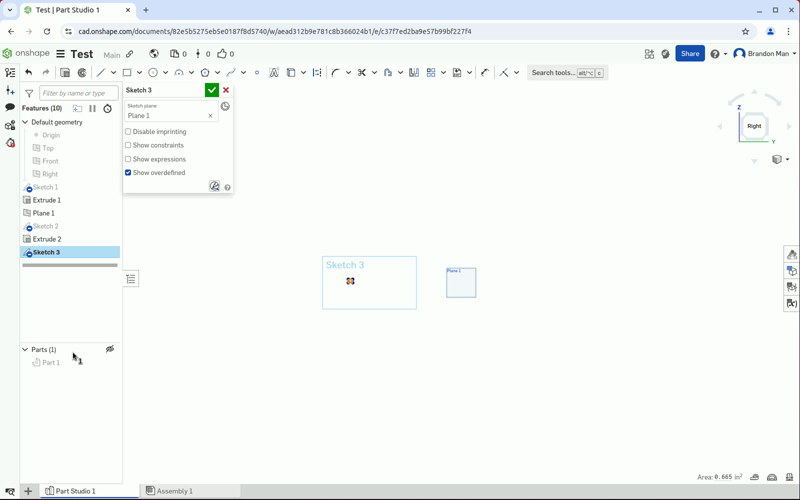
key(shift+y)
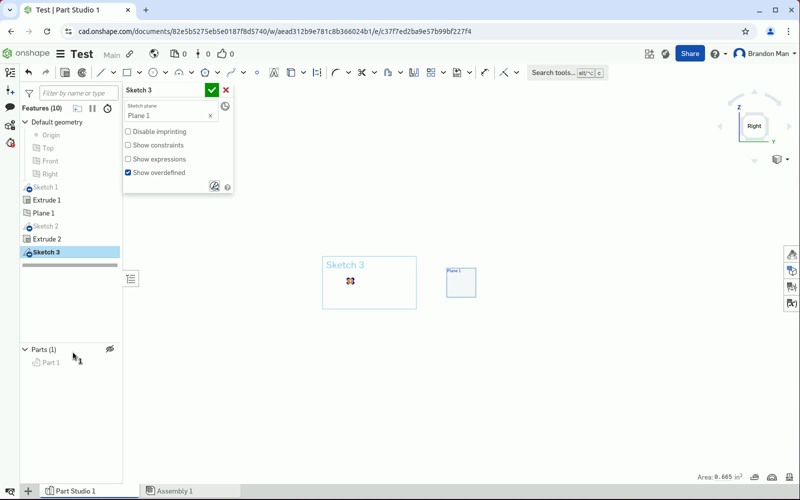
key(shift+e)
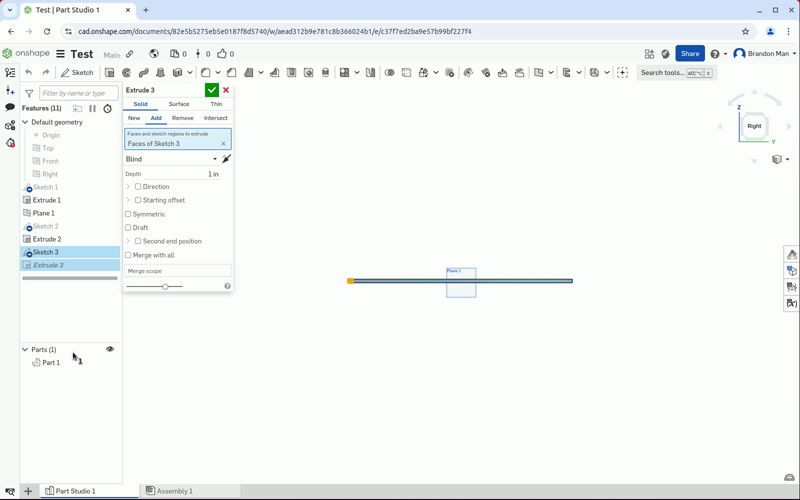
mouse_move(143, 106)
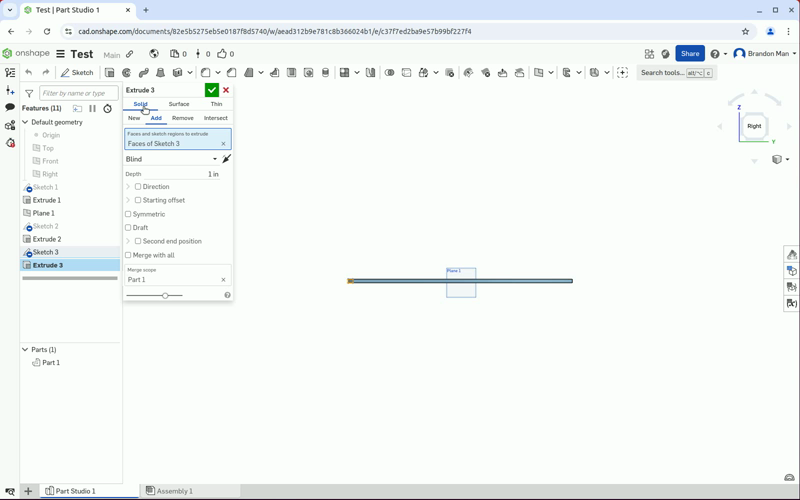
click(143, 106)
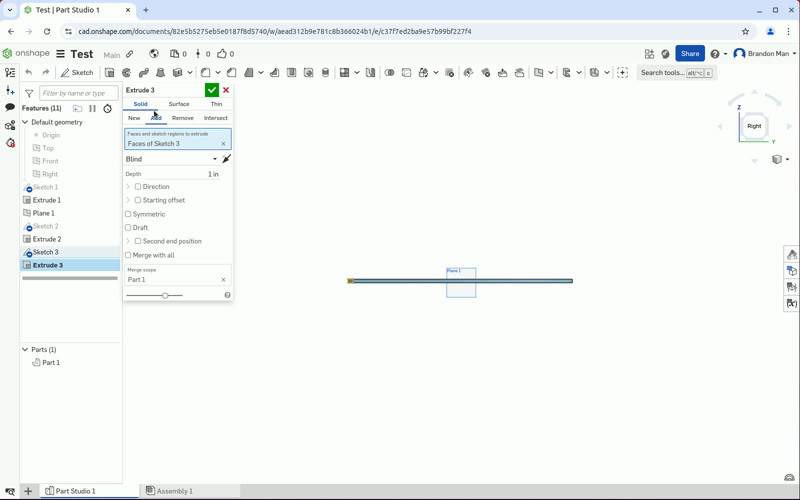
mouse_move(186, 120)
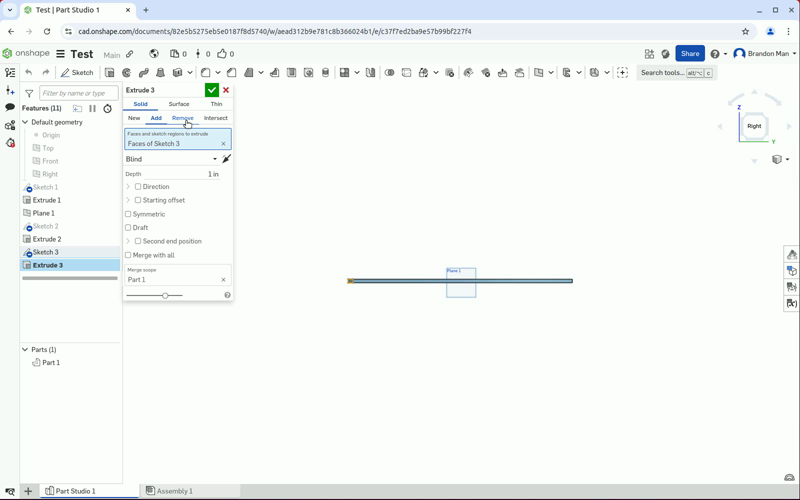
click(186, 120)
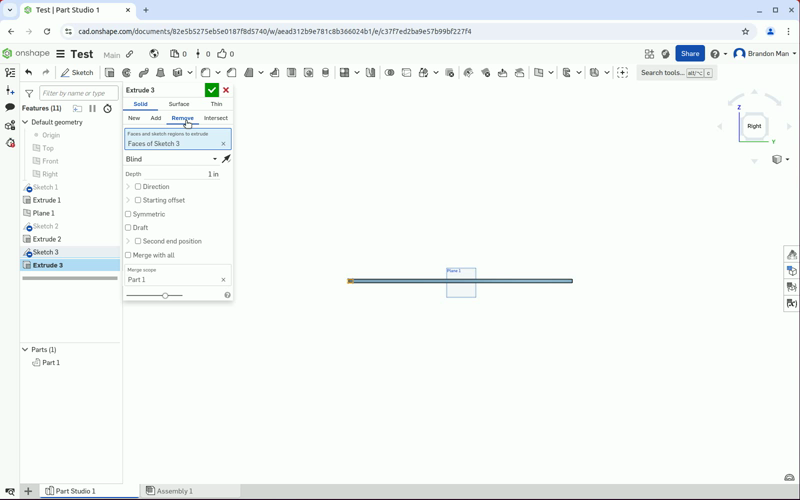
key(tab, 4)
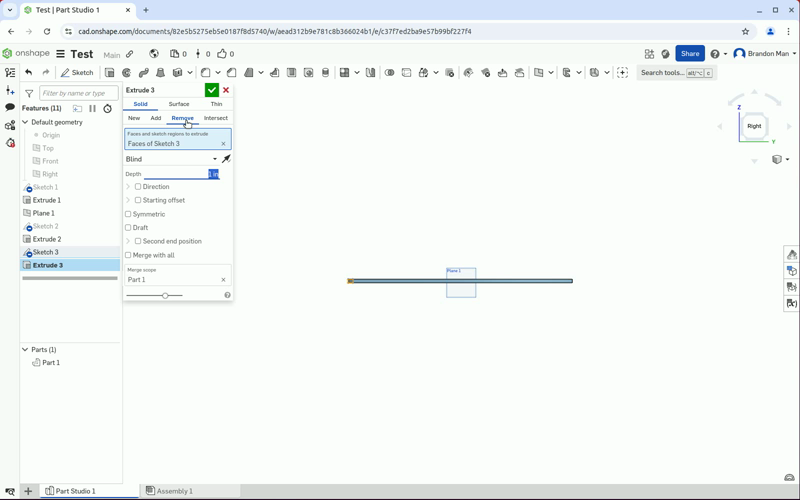
text(0.722)
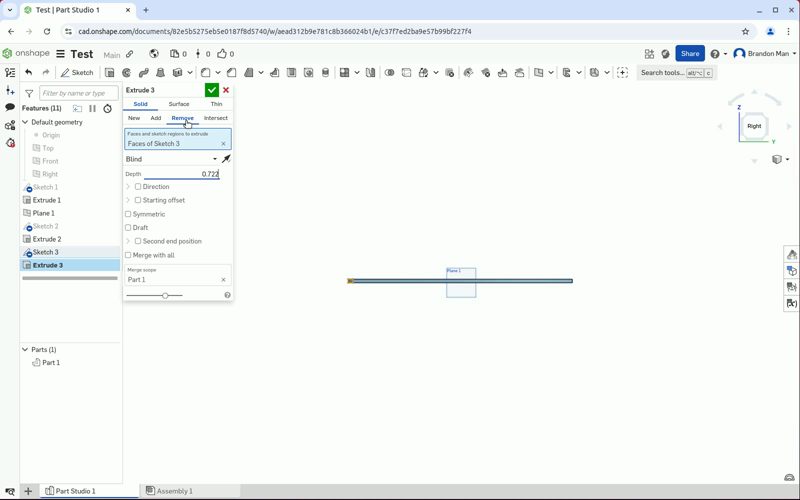
key(tab, 6)
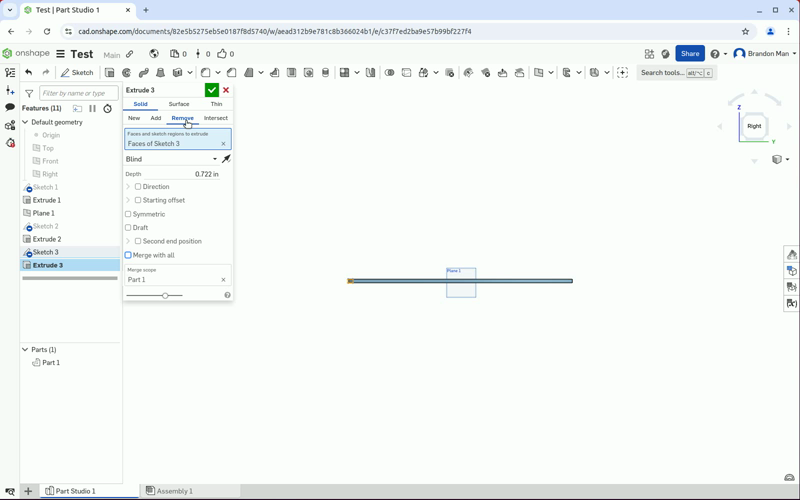
key(space)
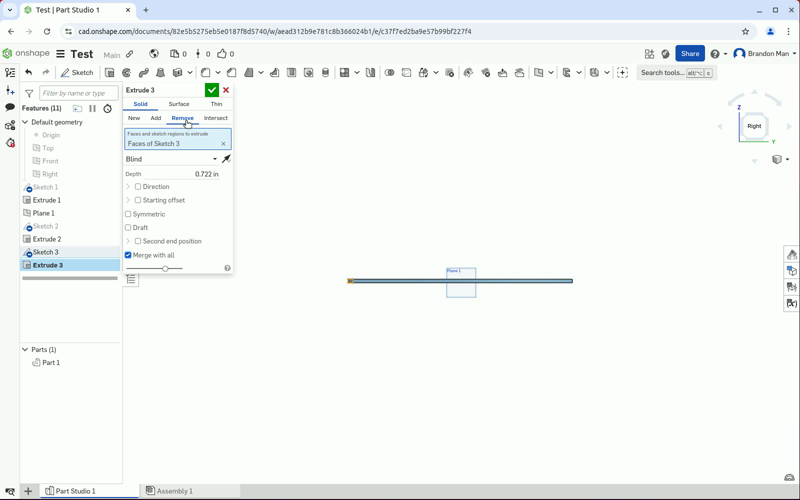
key(enter)
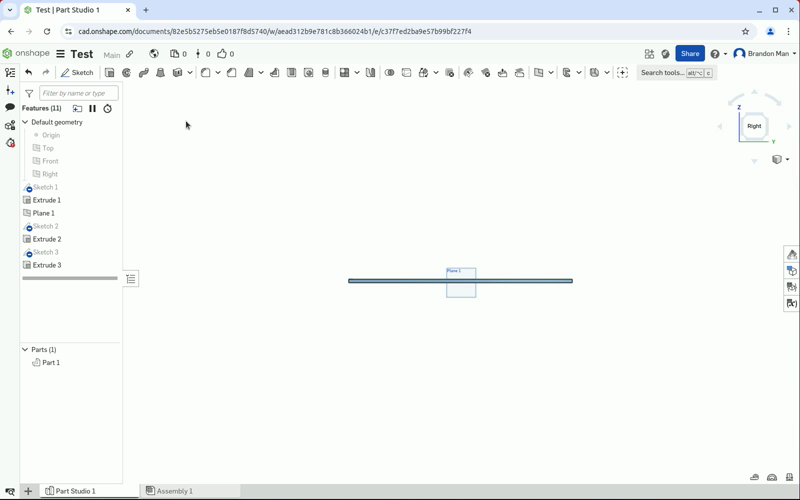
key(shift+h)
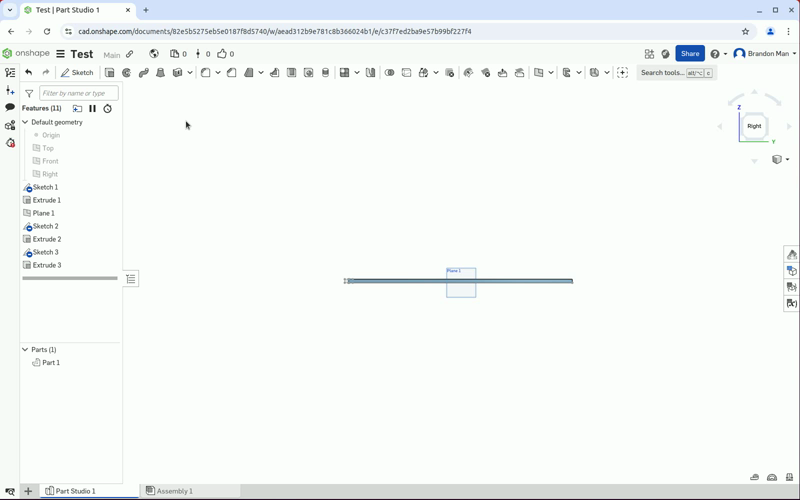
key(shift+h)
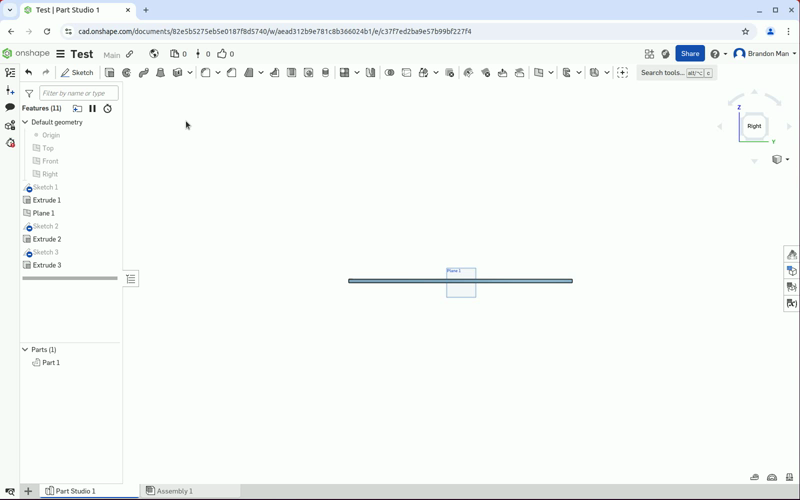
mouse_move(73, 189)
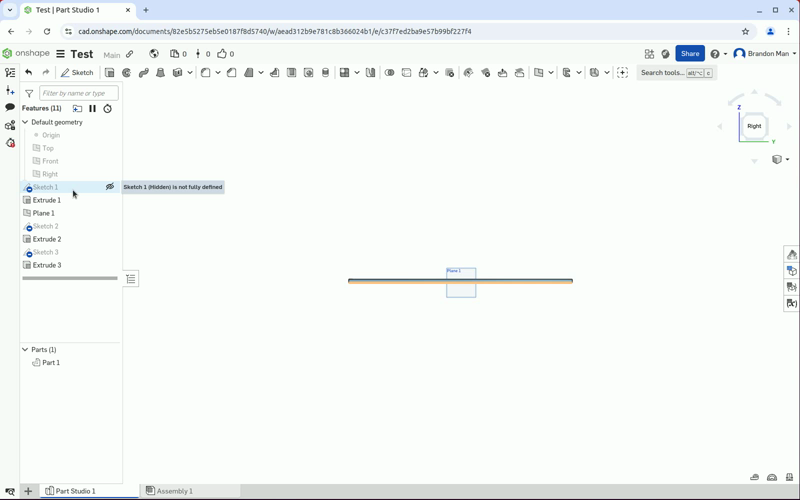
click(73, 189)
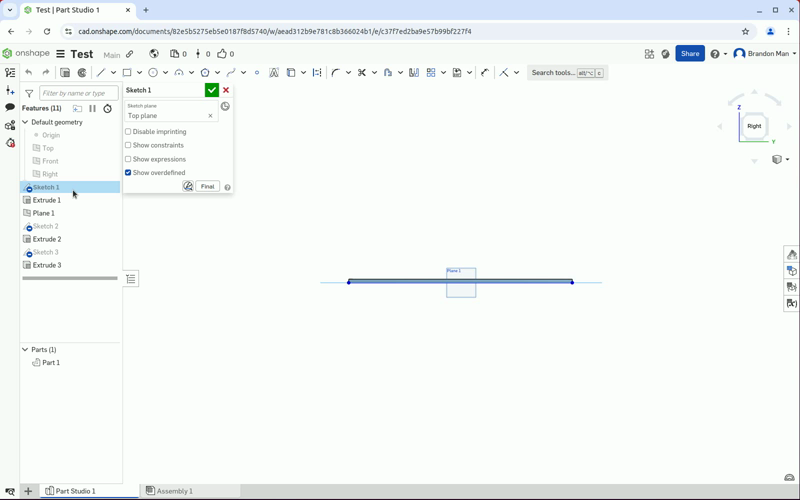
mouse_move(229, 92)
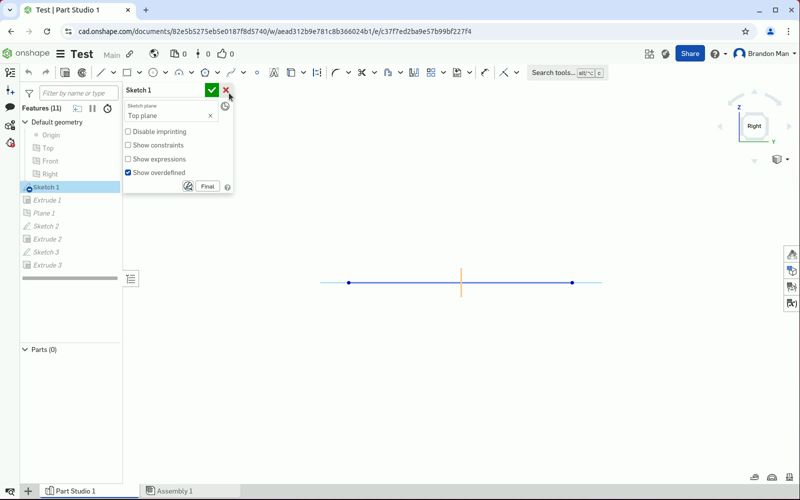
click(229, 92)
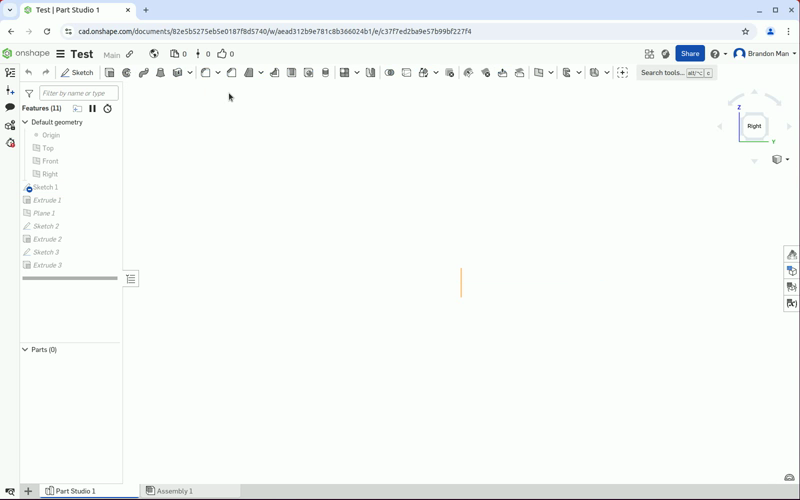
key(shift+s)
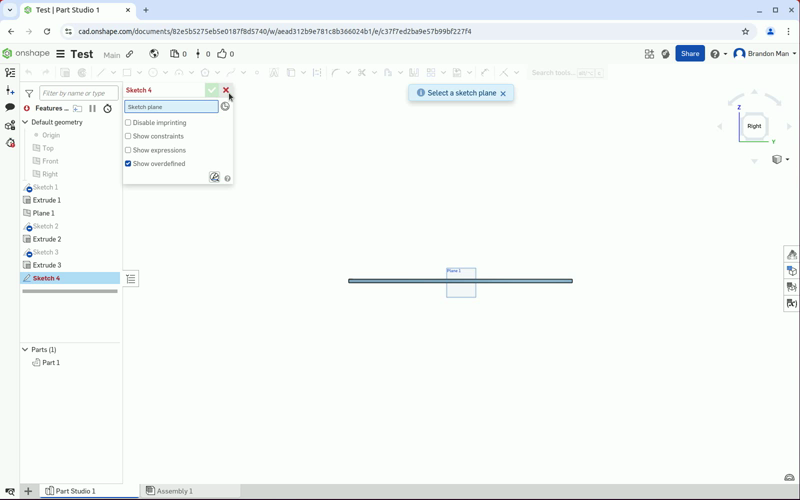
mouse_move(73, 215)
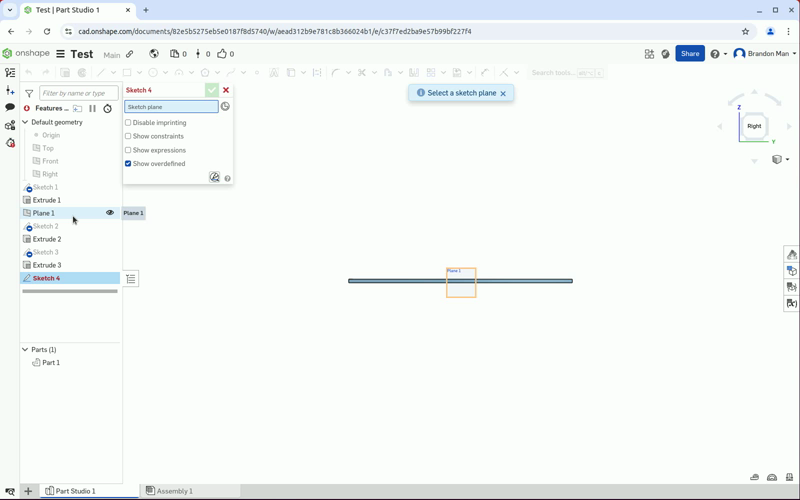
click(73, 215)
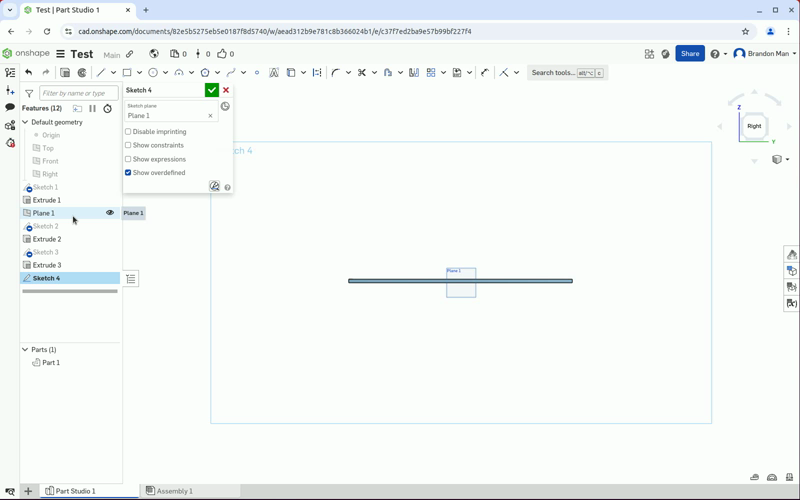
mouse_move(73, 352)
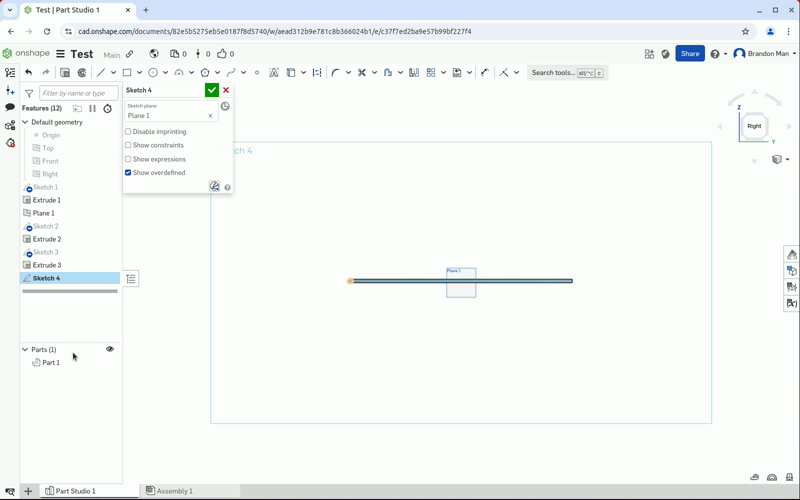
key(y)
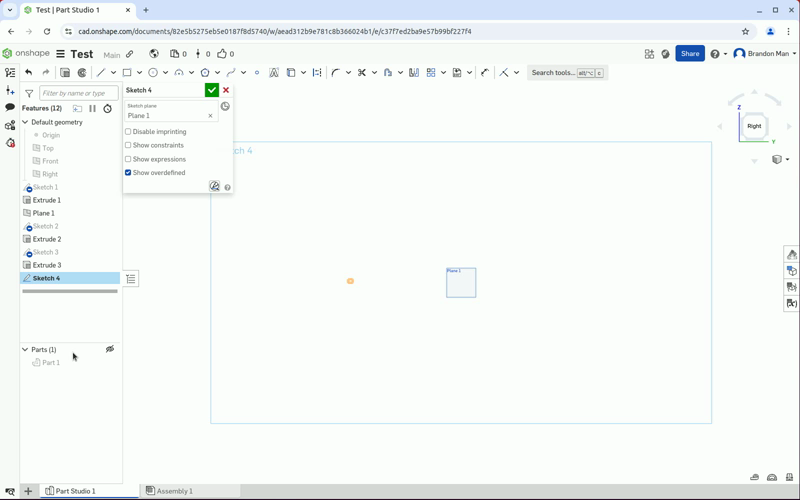
key(l)
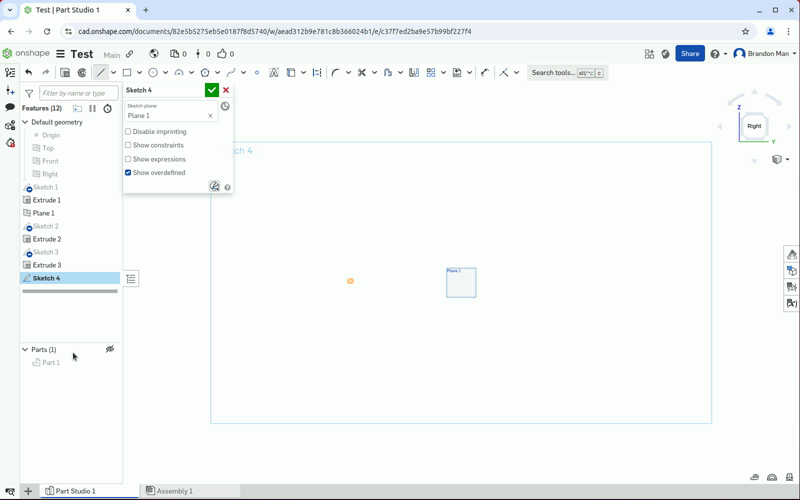
key_down(shift)
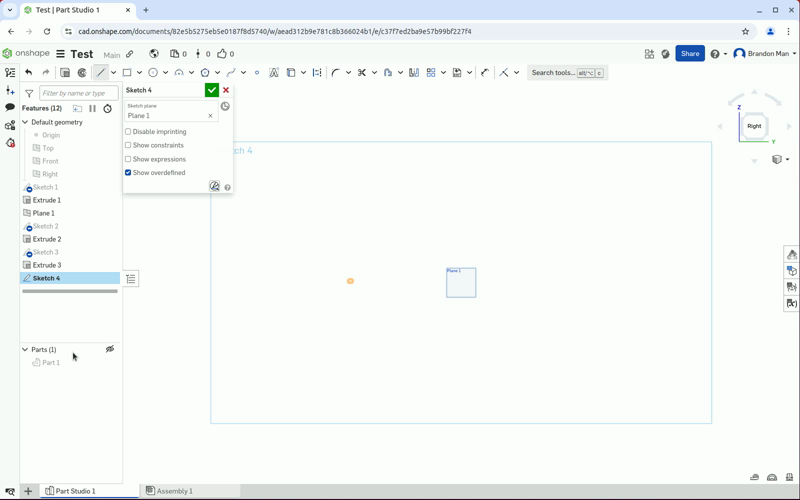
mouse_move(573, 282)
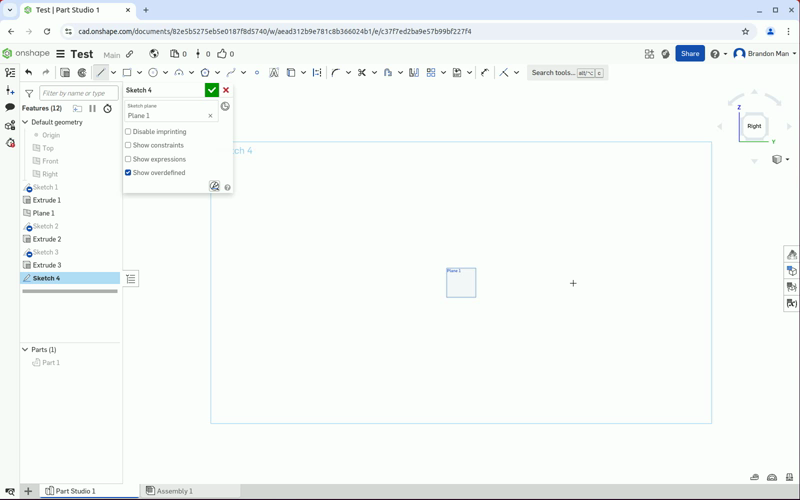
click(573, 282)
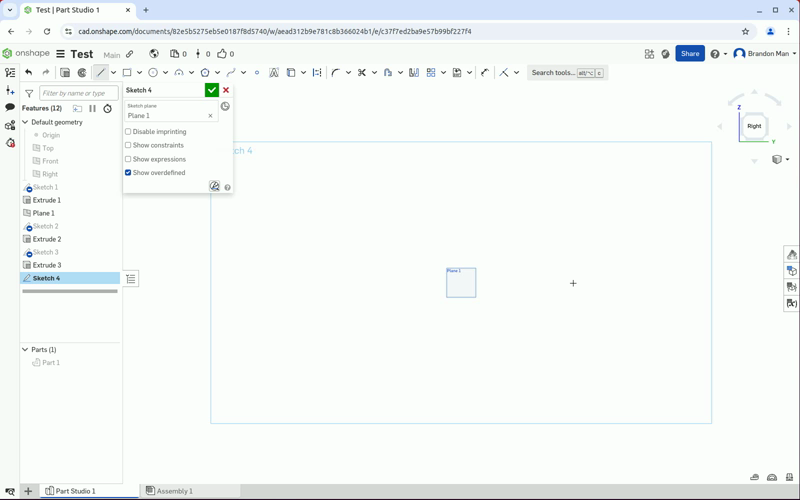
key_up(shift)
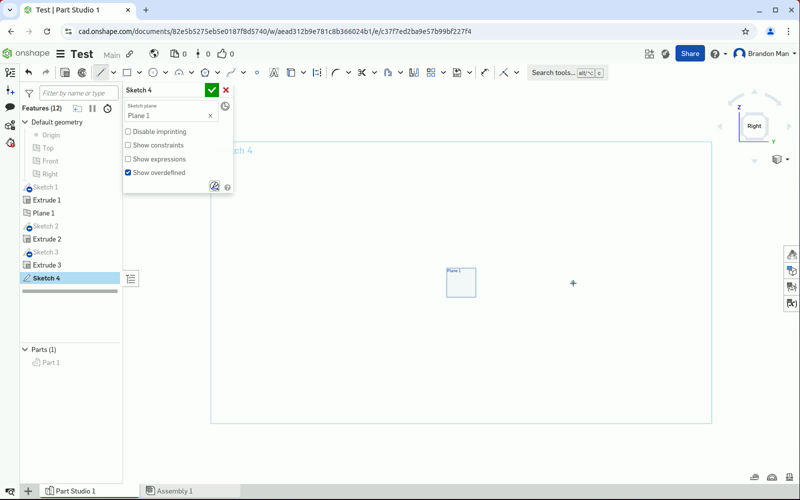
key_down(shift)
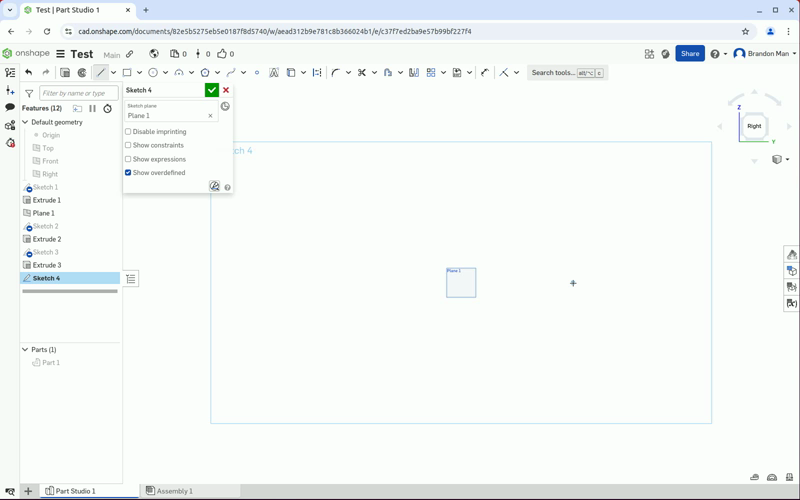
mouse_move(589, 282)
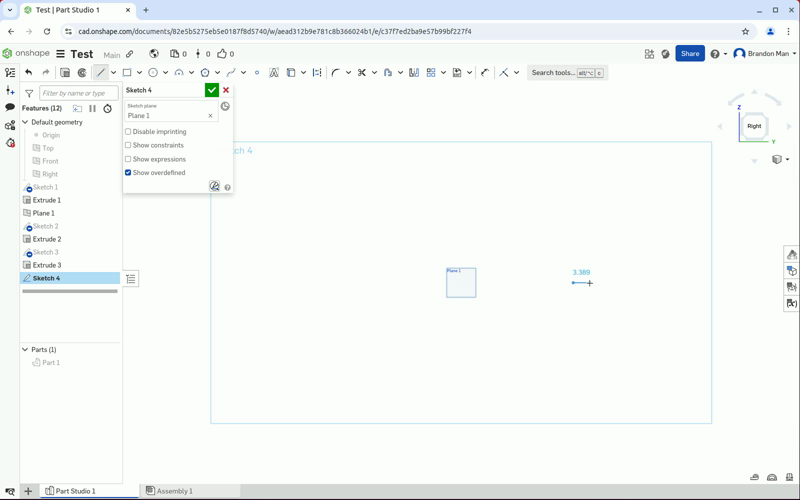
mouse_move(577, 282)
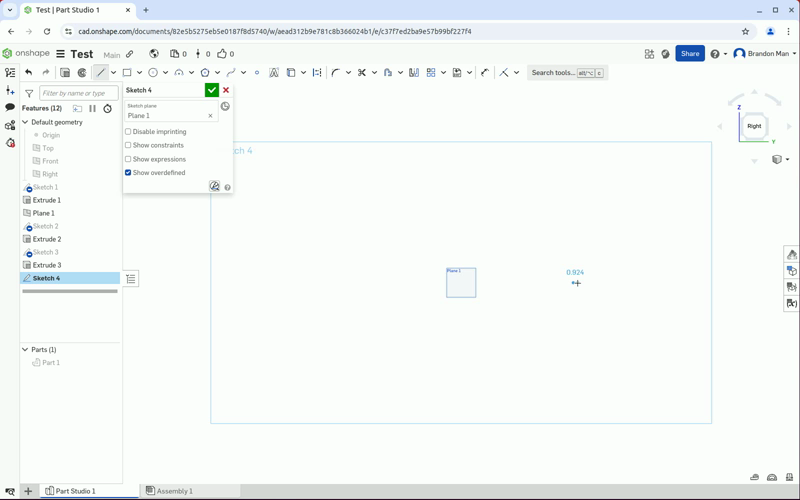
scroll(6)
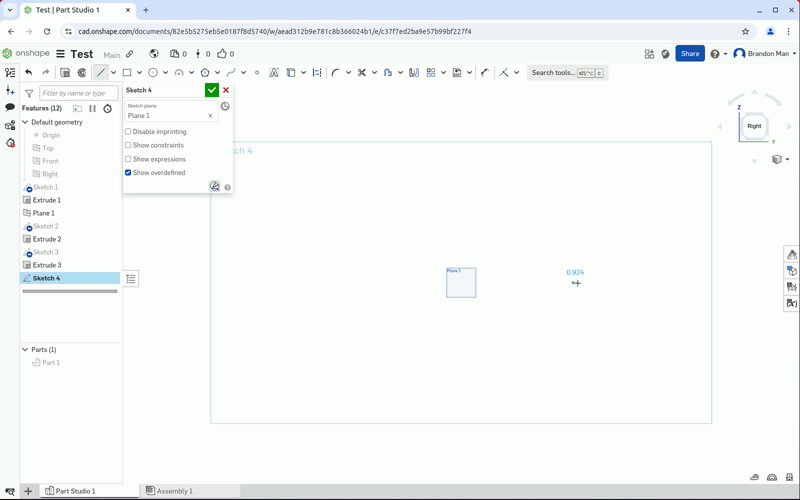
scroll(6)
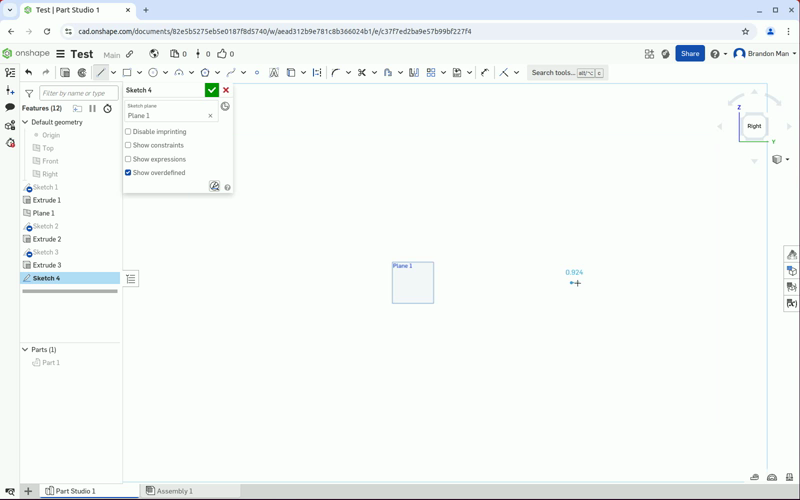
scroll(6)
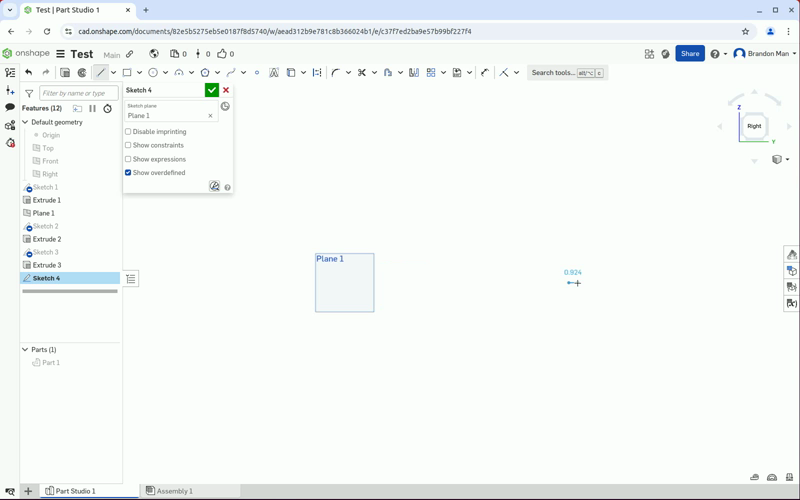
scroll(6)
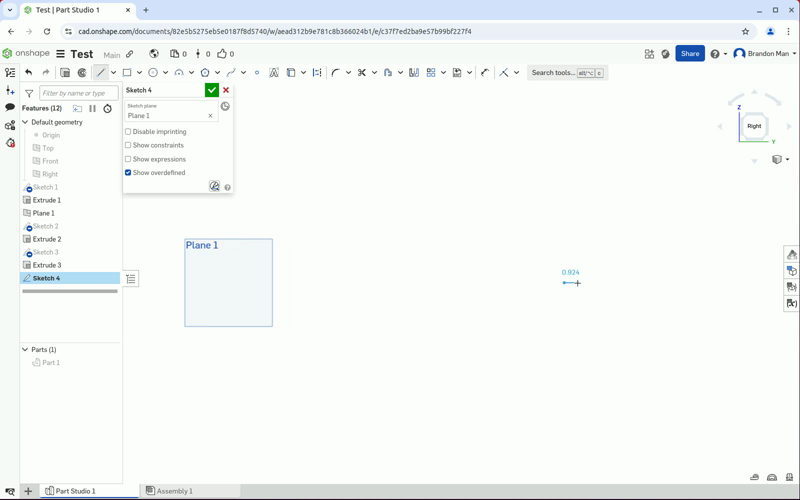
scroll(6)
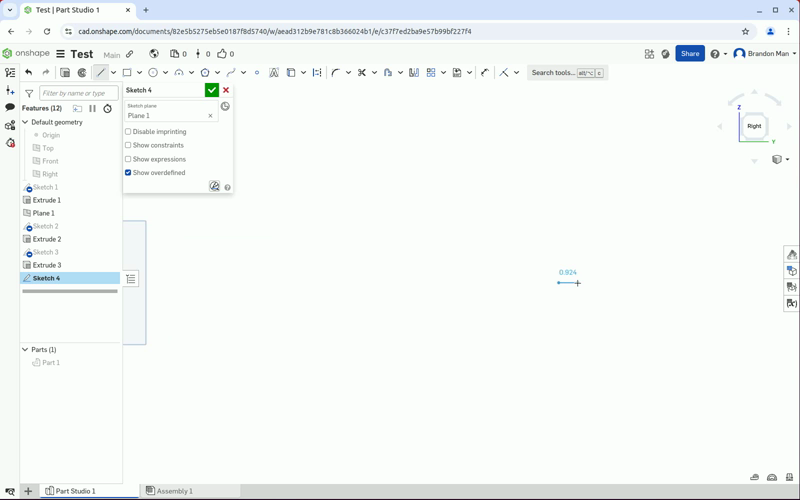
scroll(6)
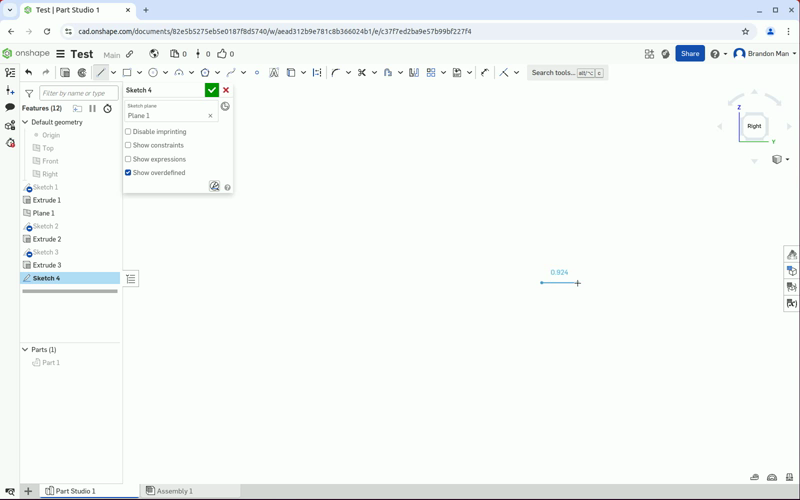
scroll(6)
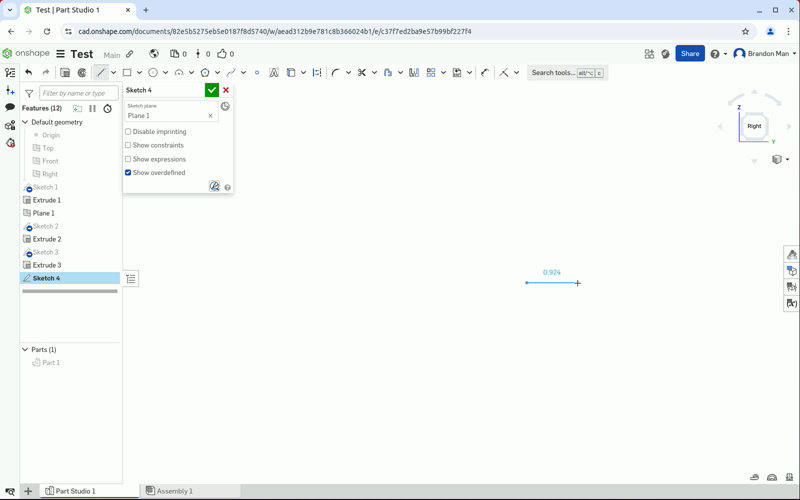
click(577, 282)
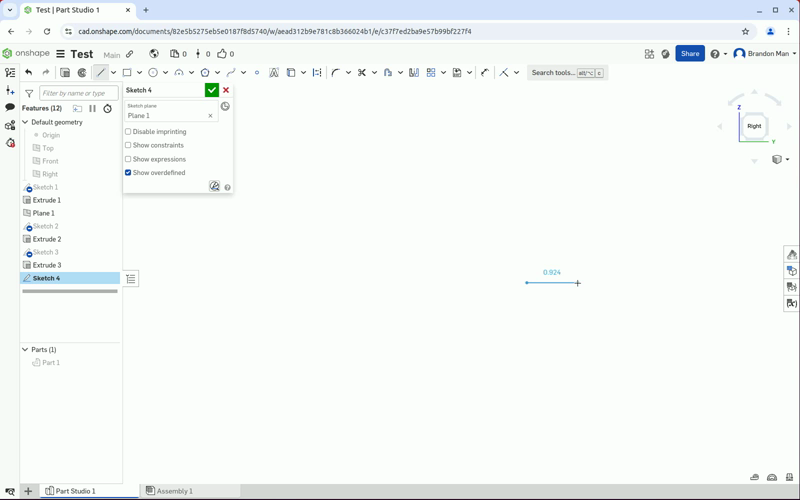
scroll(-6)
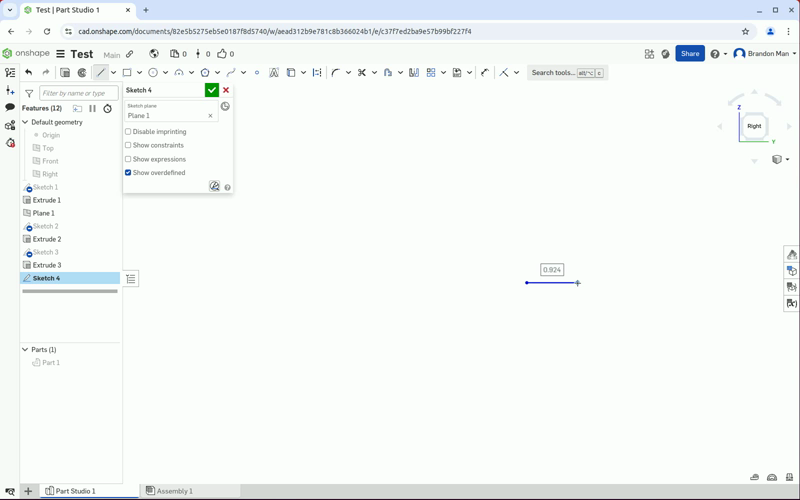
scroll(-6)
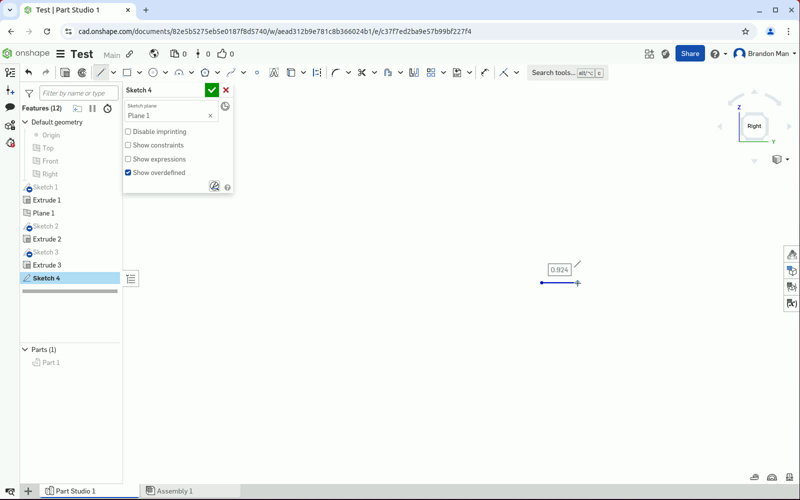
scroll(-6)
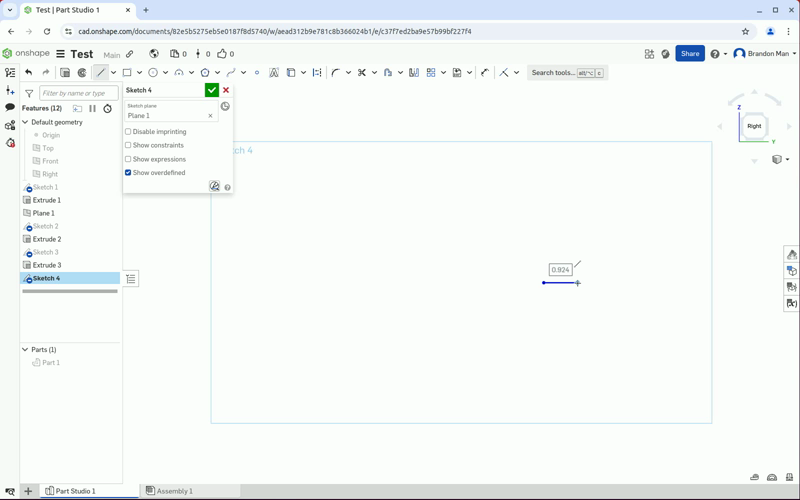
scroll(-6)
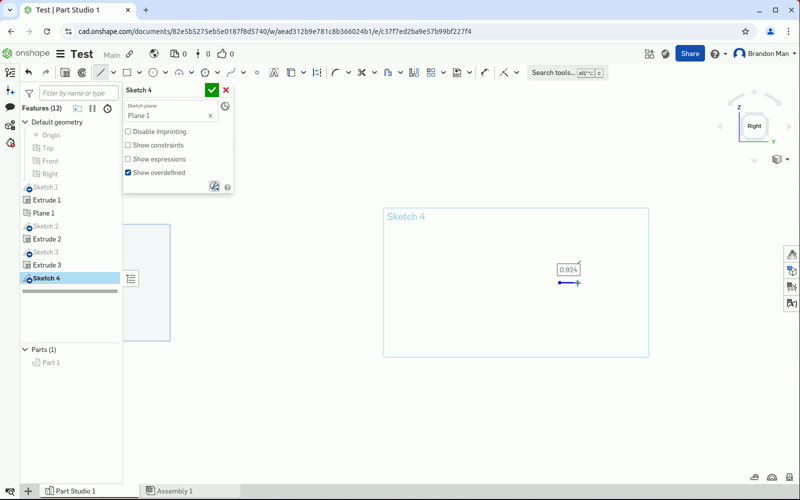
scroll(-6)
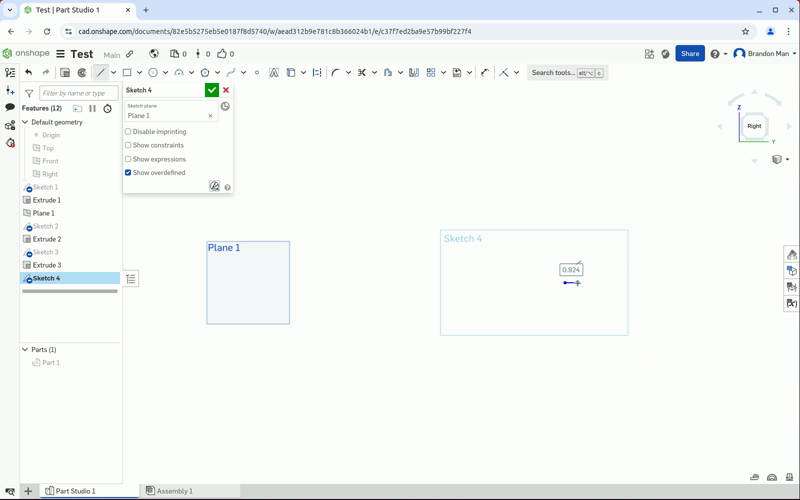
scroll(-6)
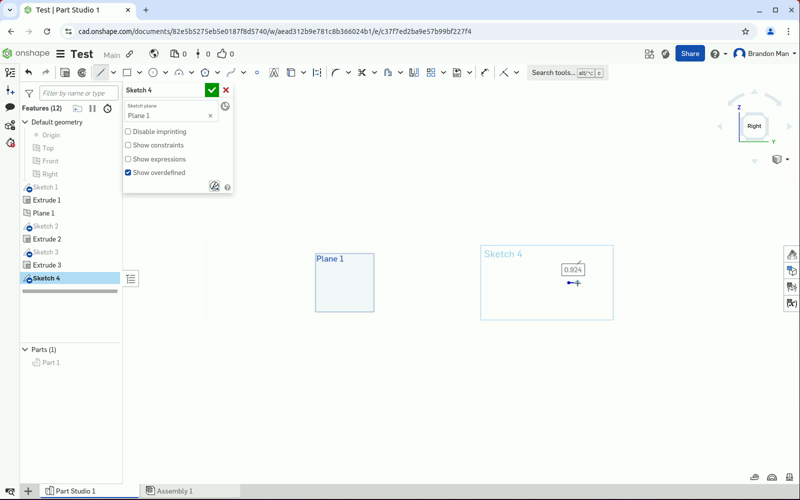
scroll(-6)
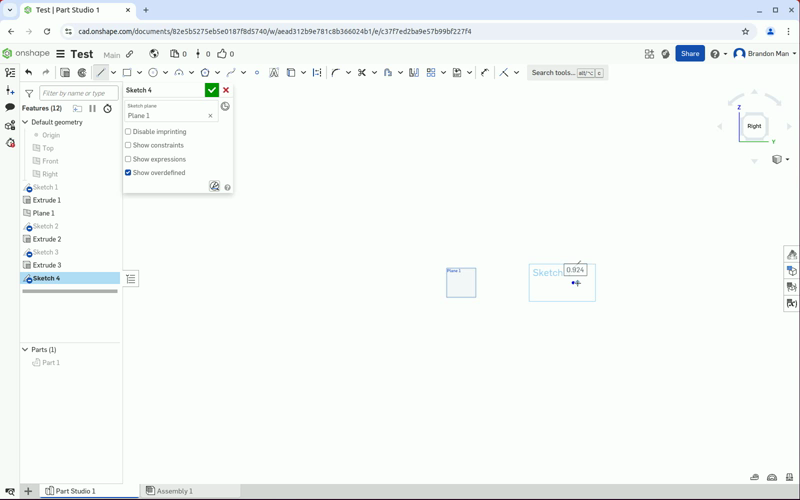
key_up(shift)
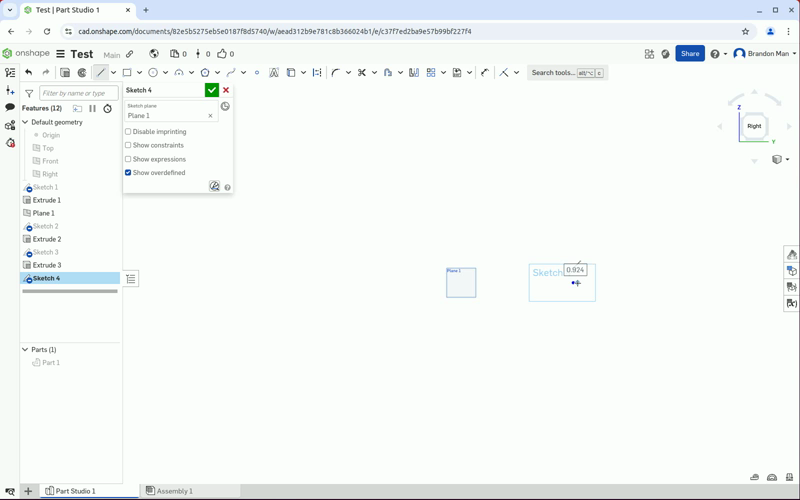
key_down(shift)
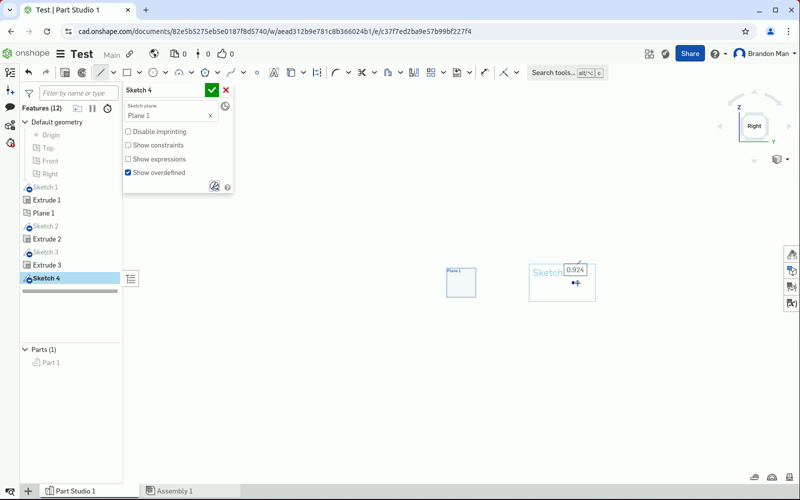
mouse_move(589, 282)
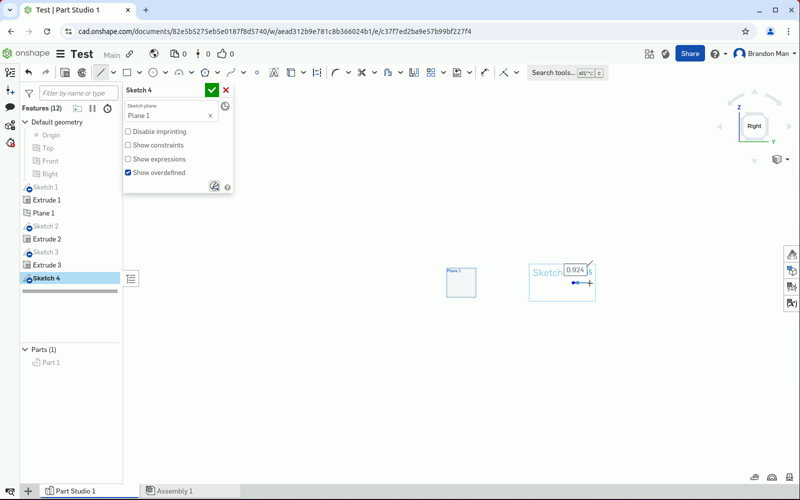
mouse_move(577, 279)
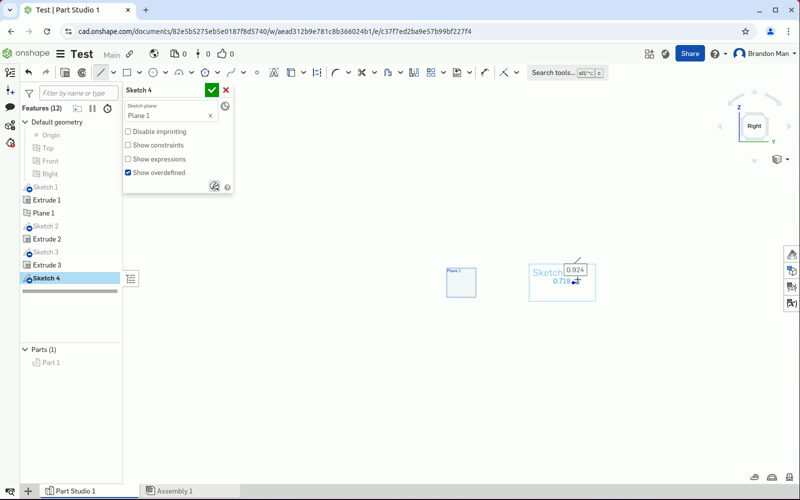
scroll(6)
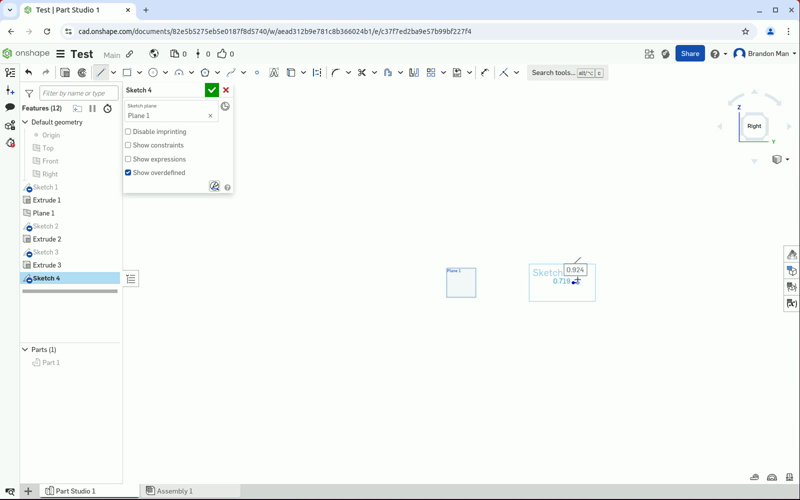
scroll(6)
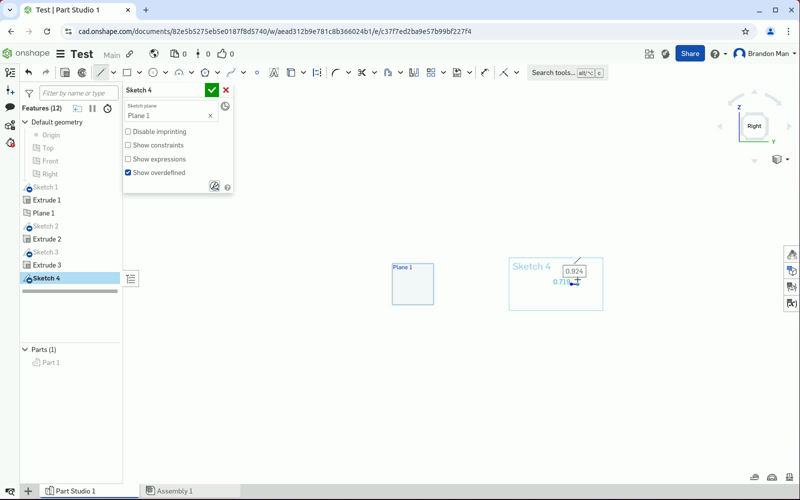
scroll(6)
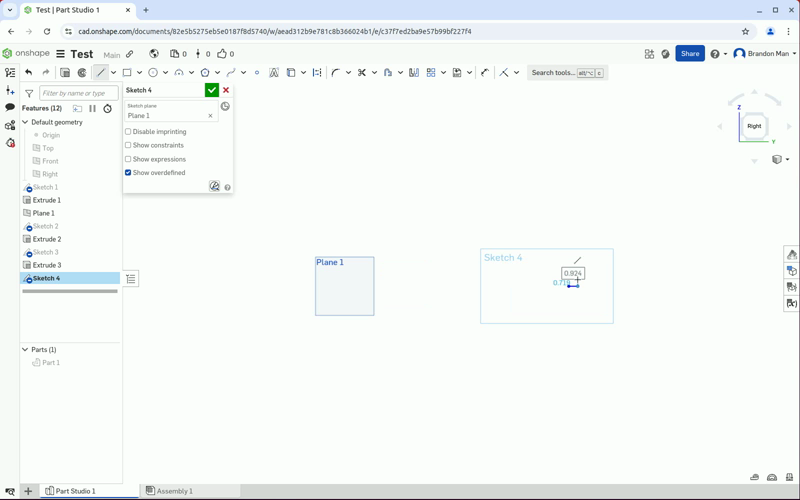
scroll(6)
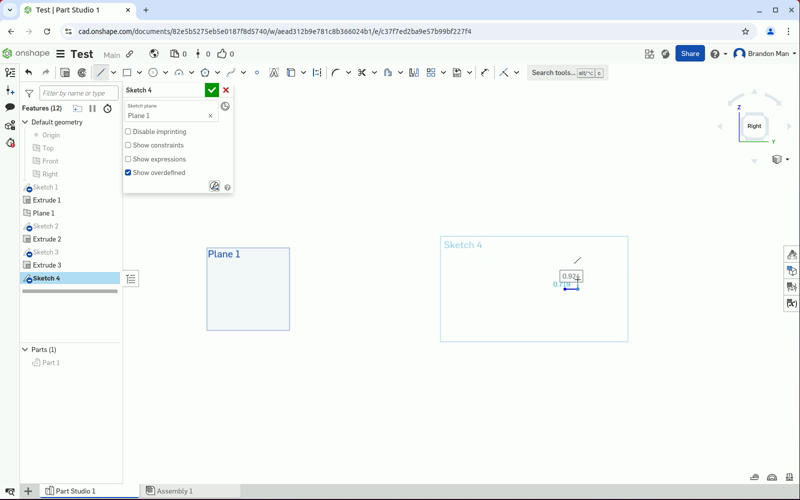
scroll(6)
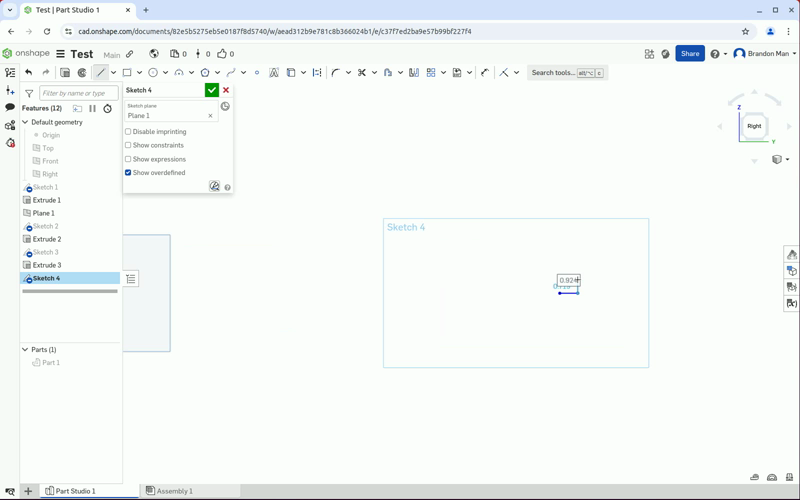
scroll(6)
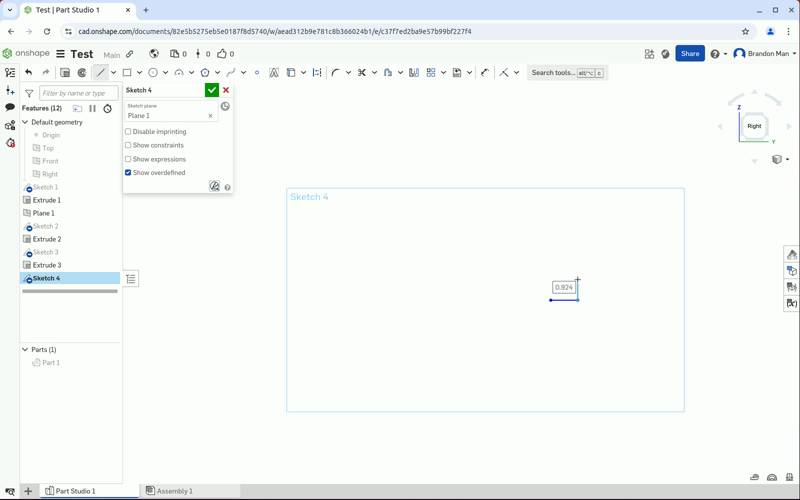
scroll(6)
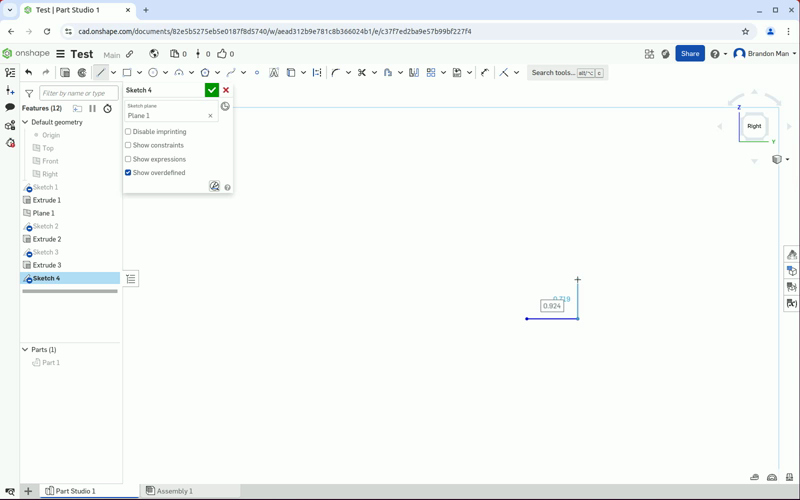
click(577, 279)
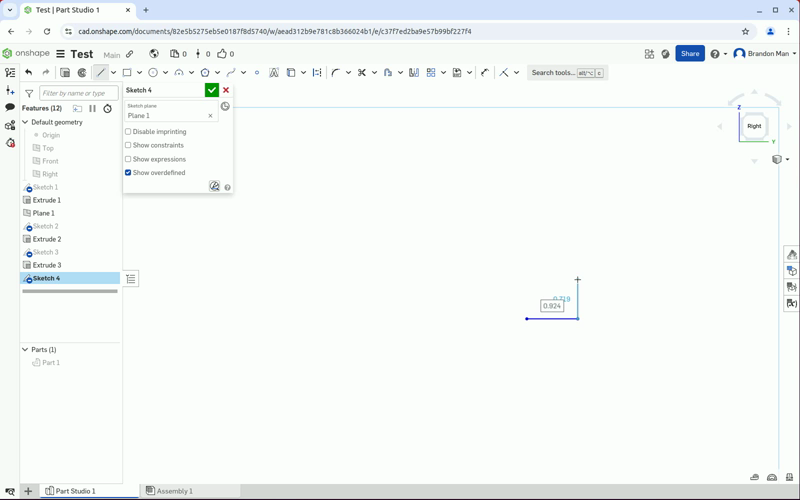
scroll(-6)
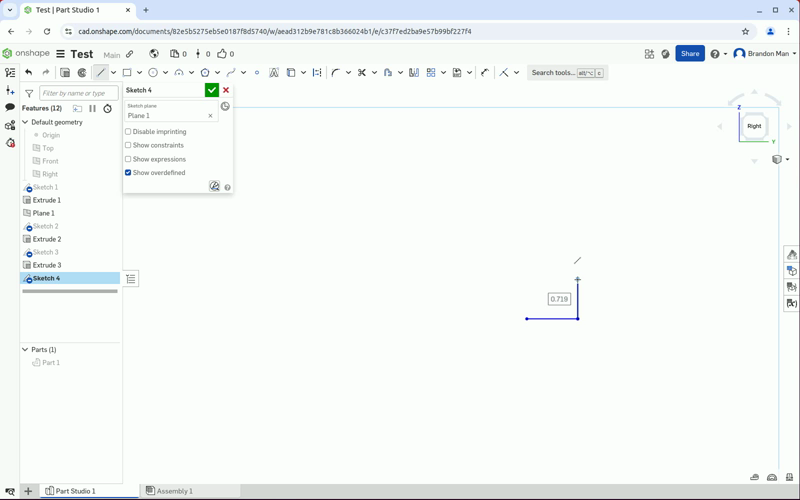
scroll(-6)
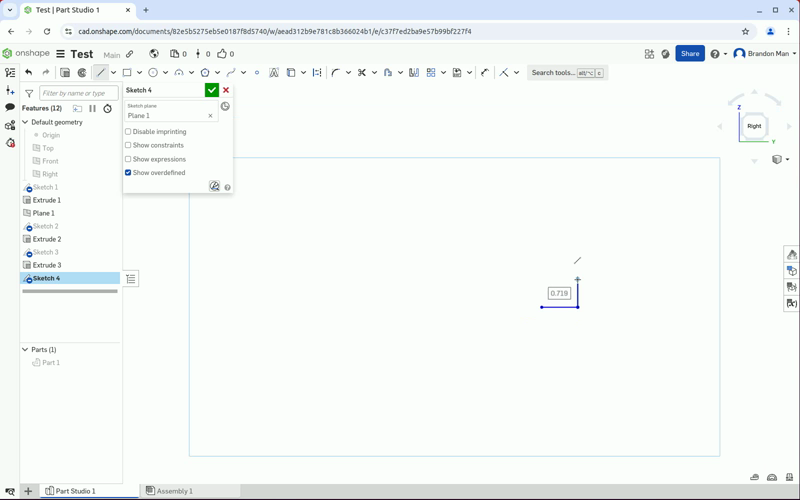
scroll(-6)
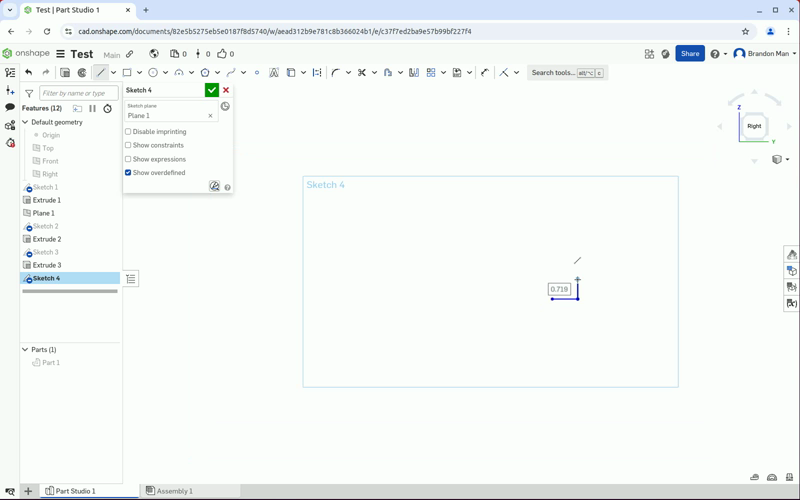
scroll(-6)
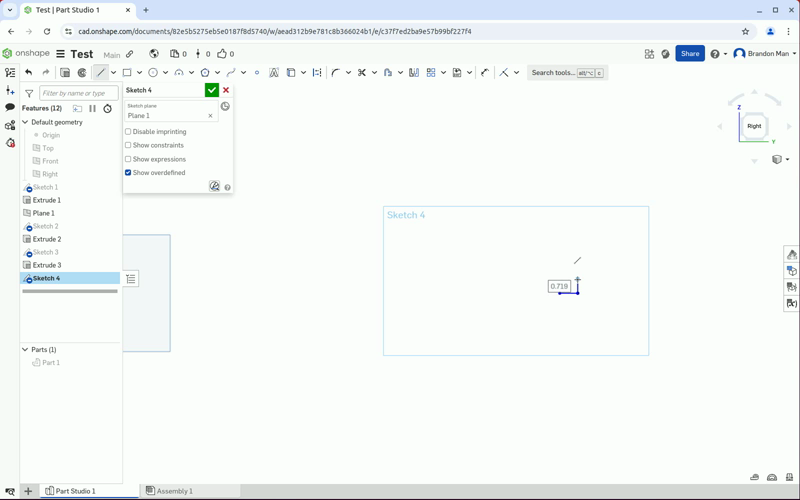
scroll(-6)
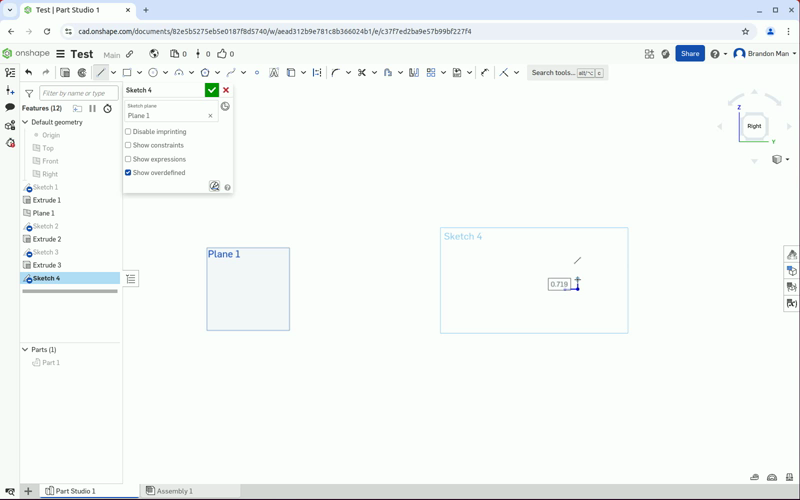
scroll(-6)
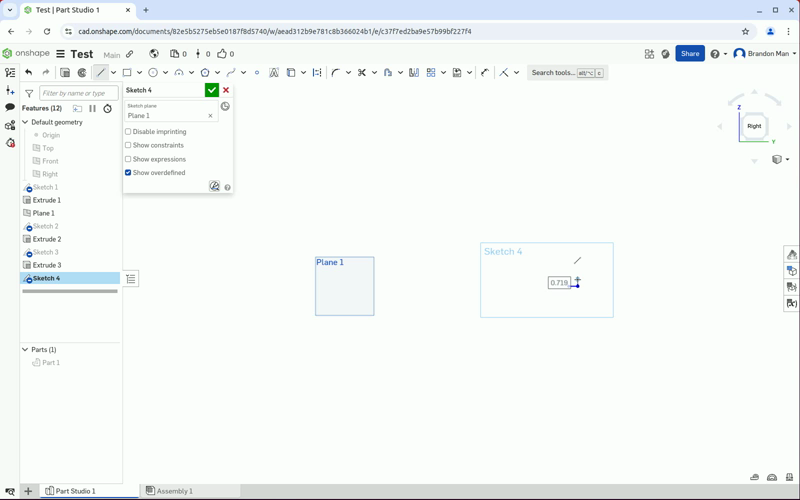
scroll(-6)
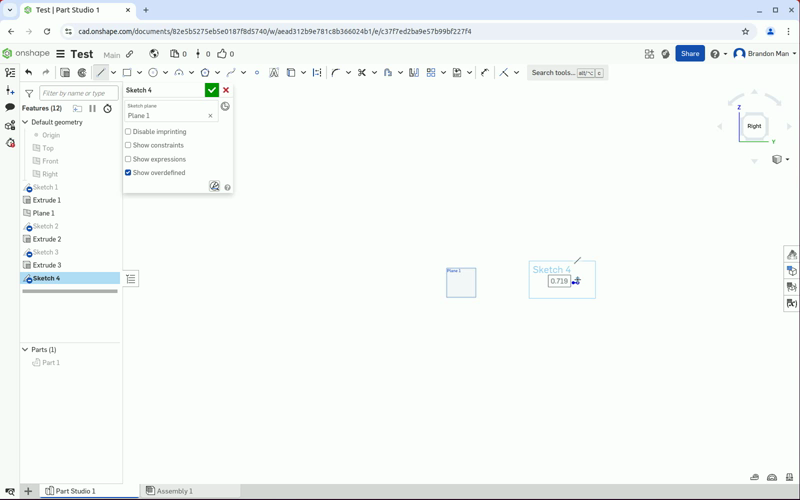
key_up(shift)
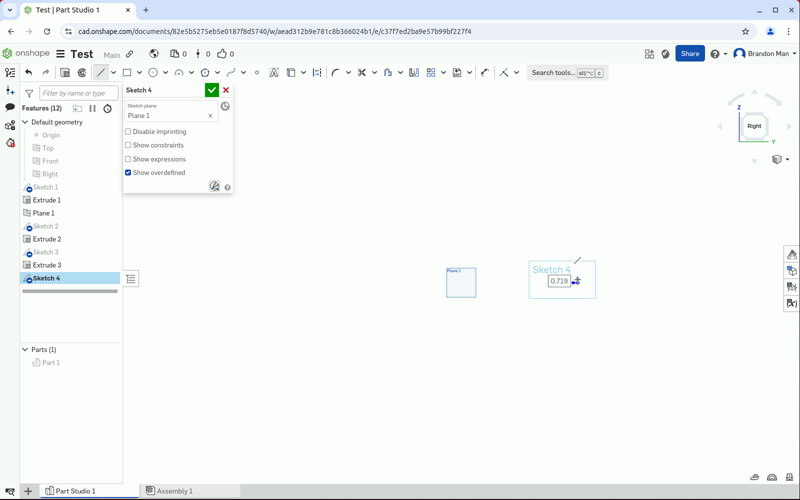
key_down(shift)
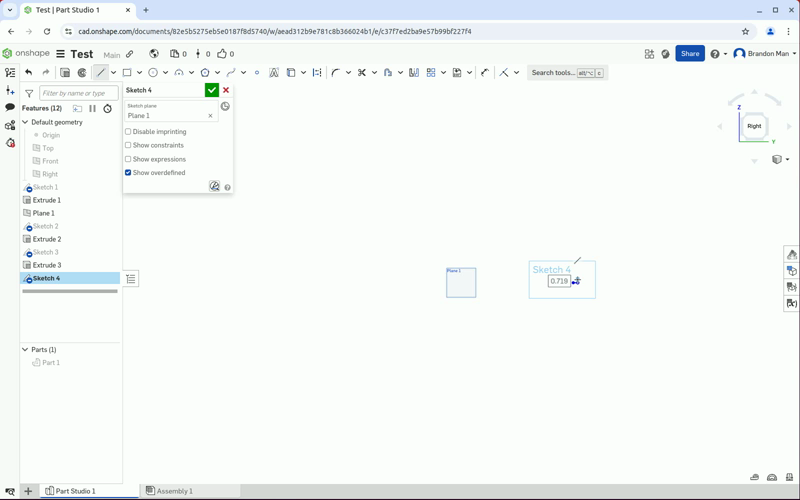
mouse_move(589, 279)
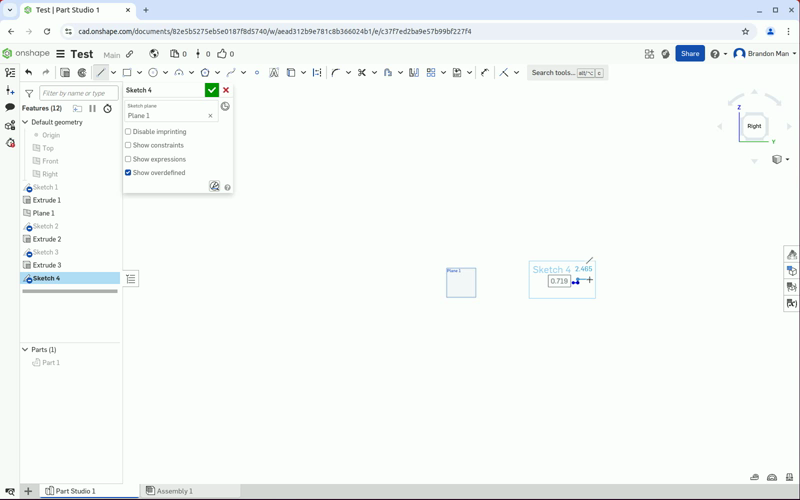
mouse_move(573, 279)
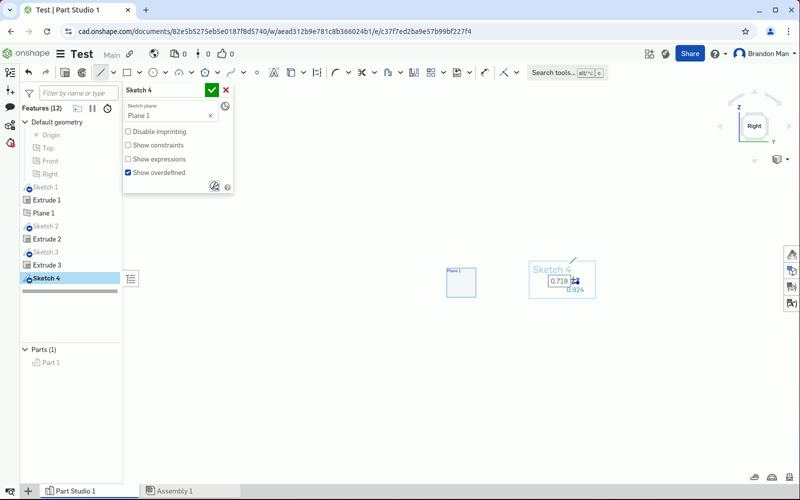
scroll(6)
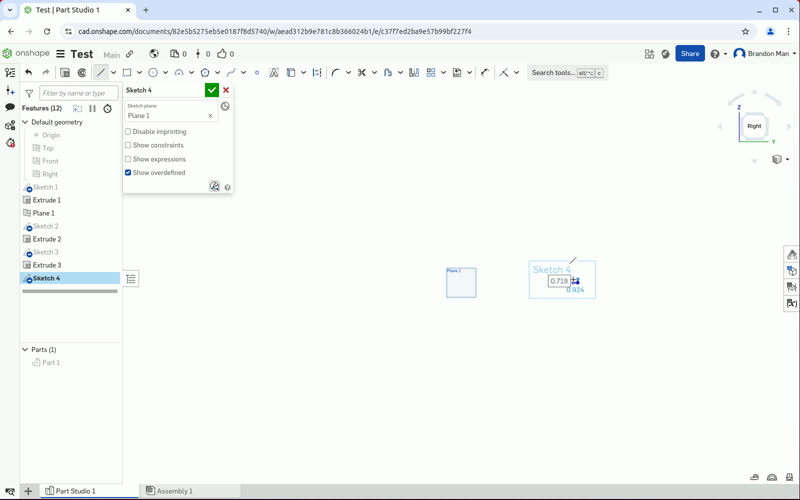
scroll(6)
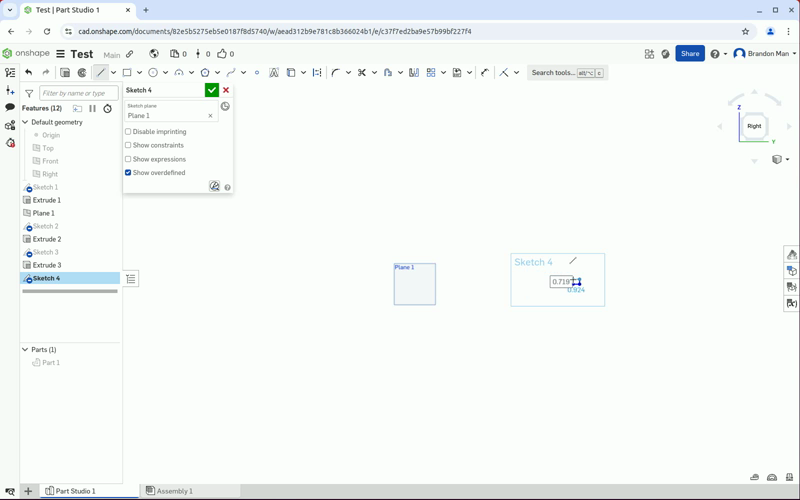
scroll(6)
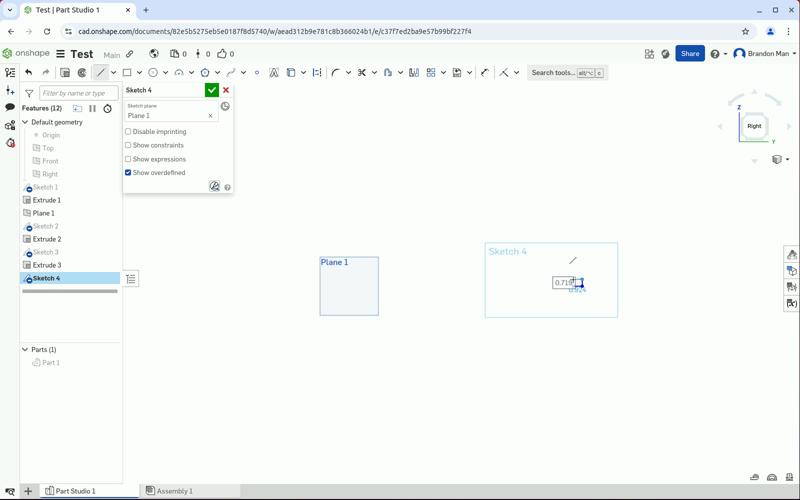
scroll(6)
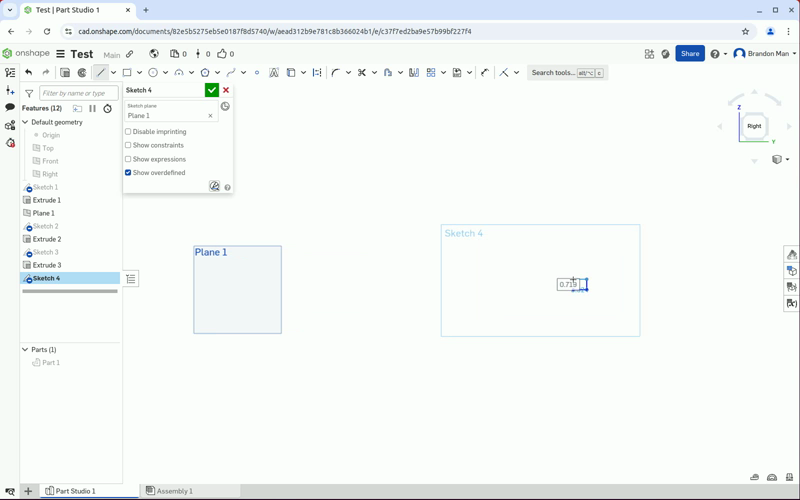
scroll(6)
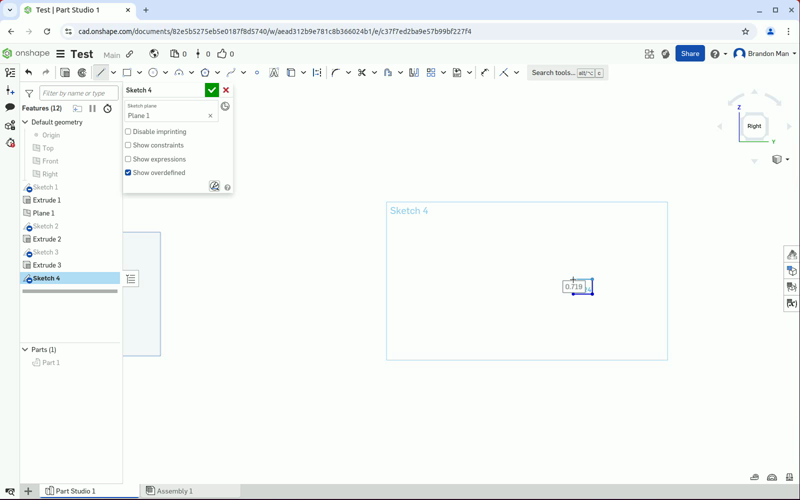
scroll(6)
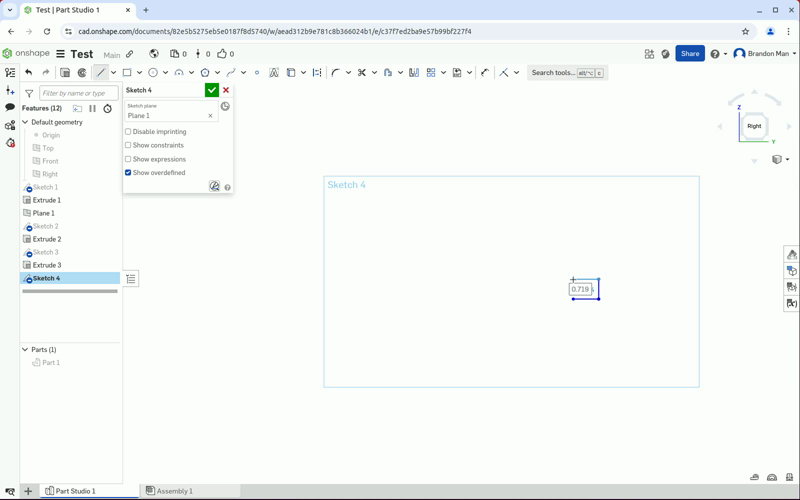
scroll(6)
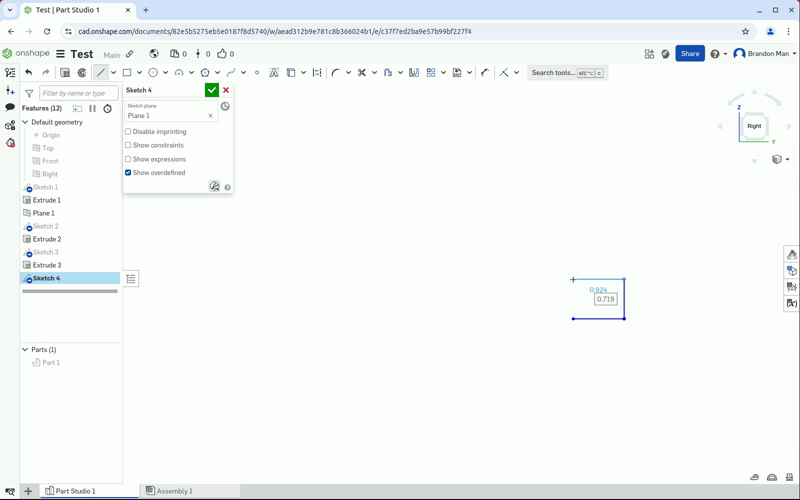
click(573, 279)
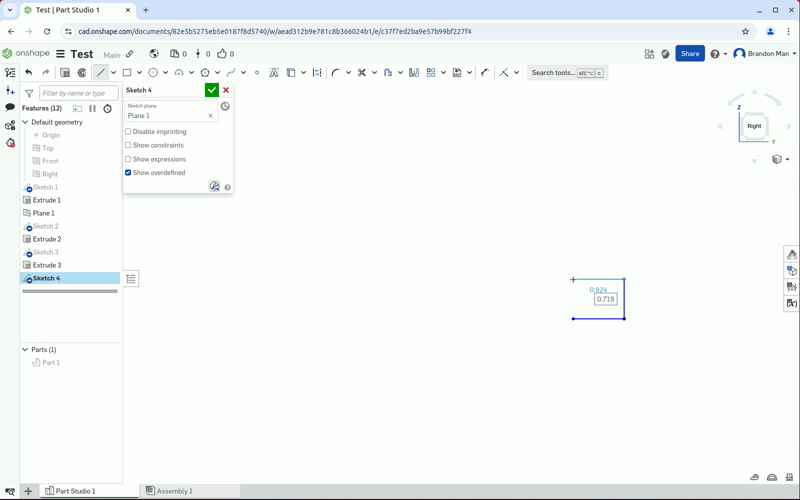
scroll(-6)
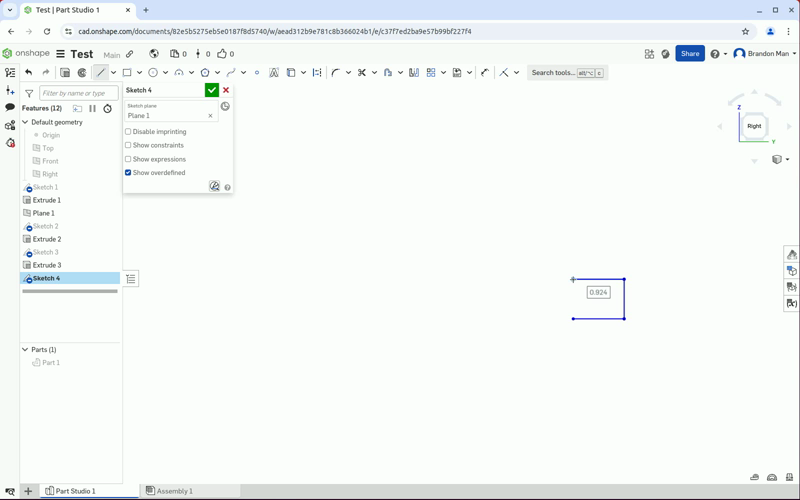
scroll(-6)
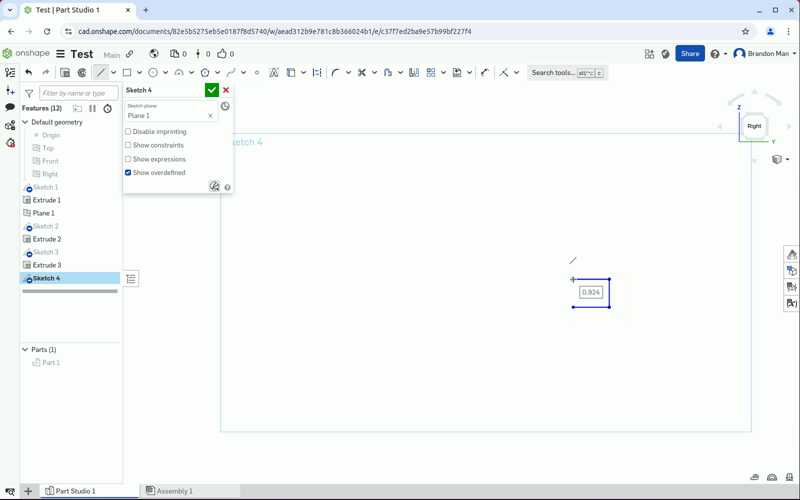
scroll(-6)
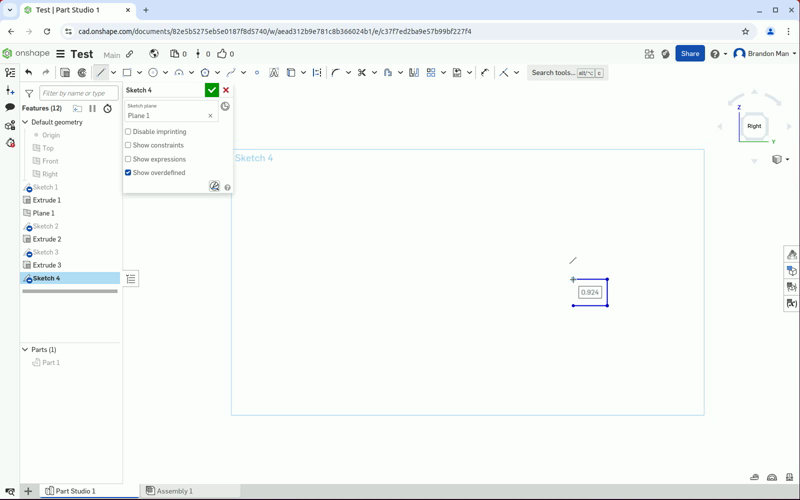
scroll(-6)
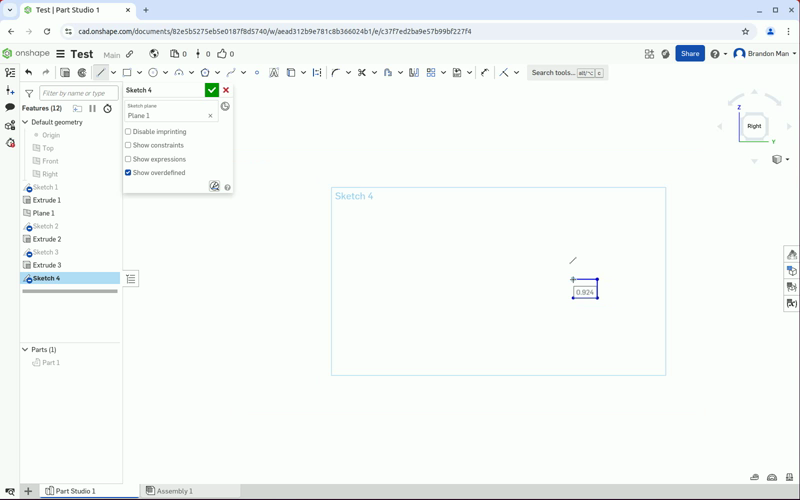
scroll(-6)
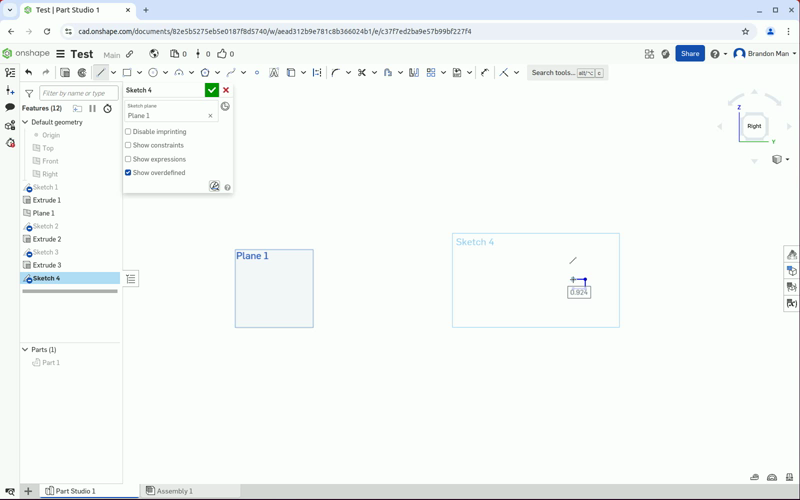
scroll(-6)
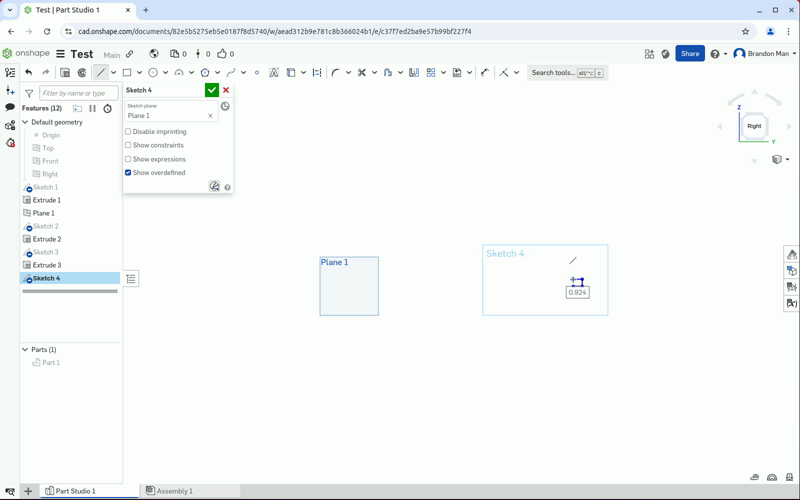
scroll(-6)
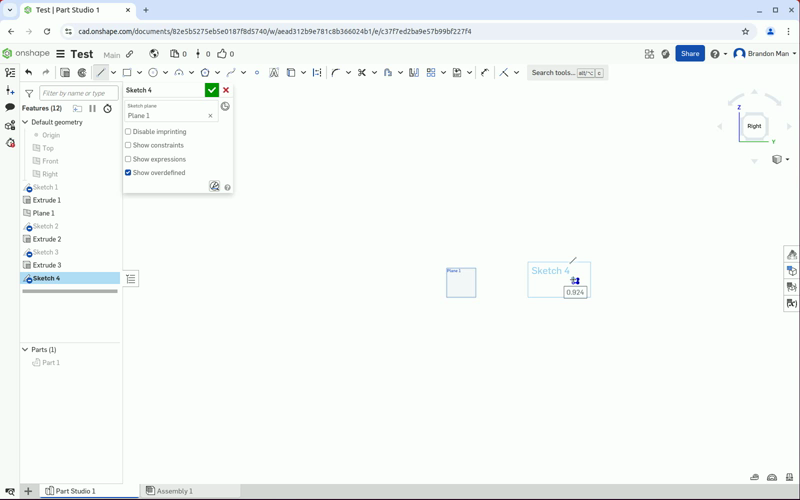
key_up(shift)
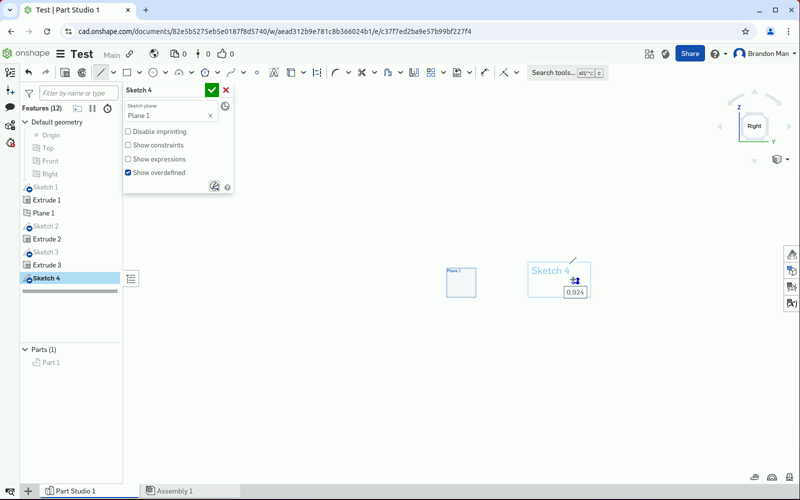
mouse_move(589, 279)
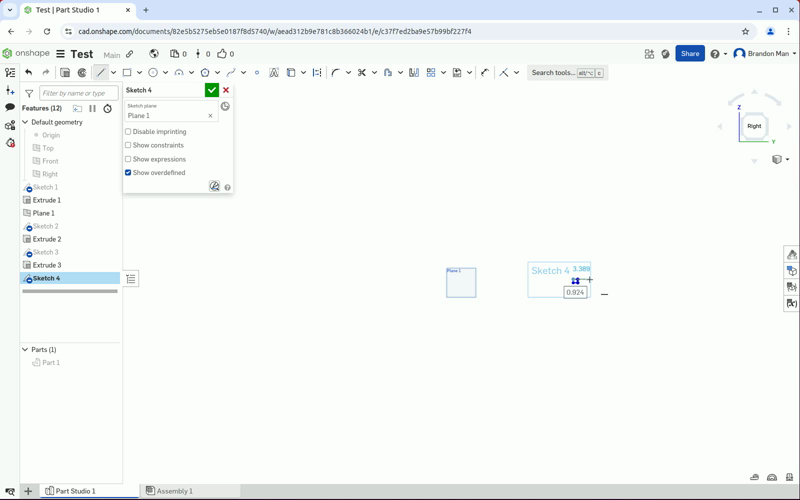
key_down(shift)
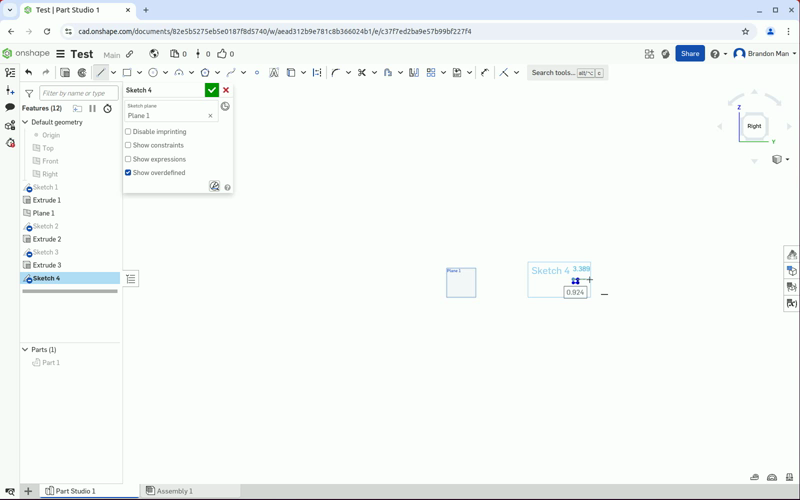
mouse_move(573, 282)
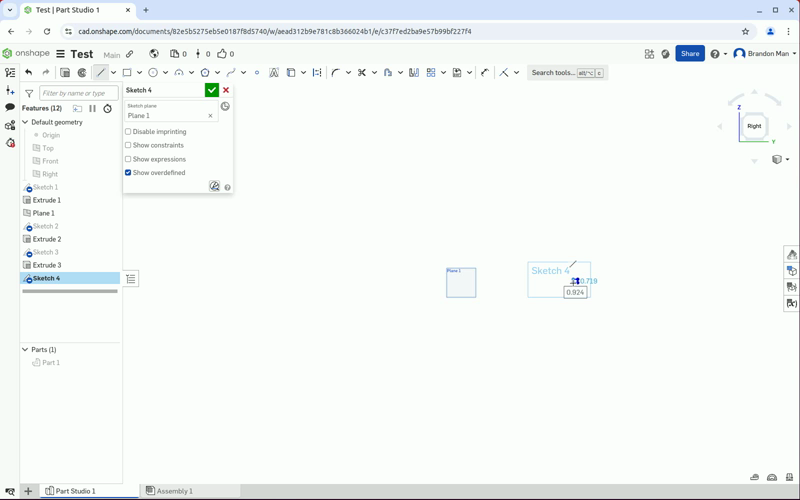
scroll(6)
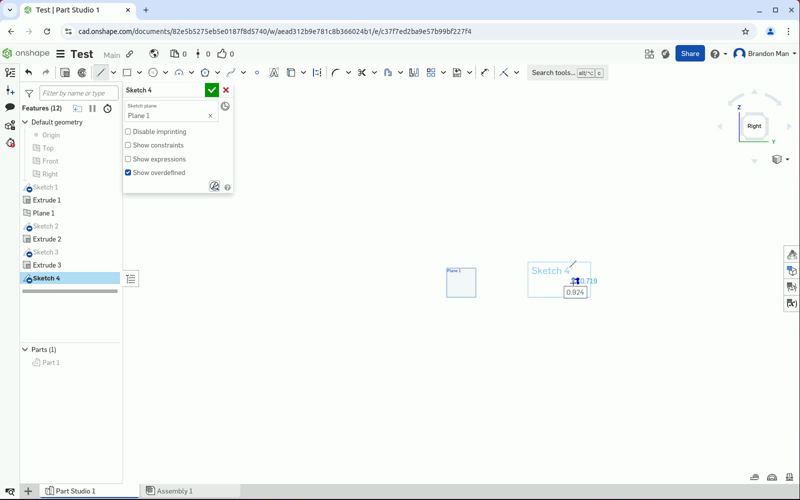
scroll(6)
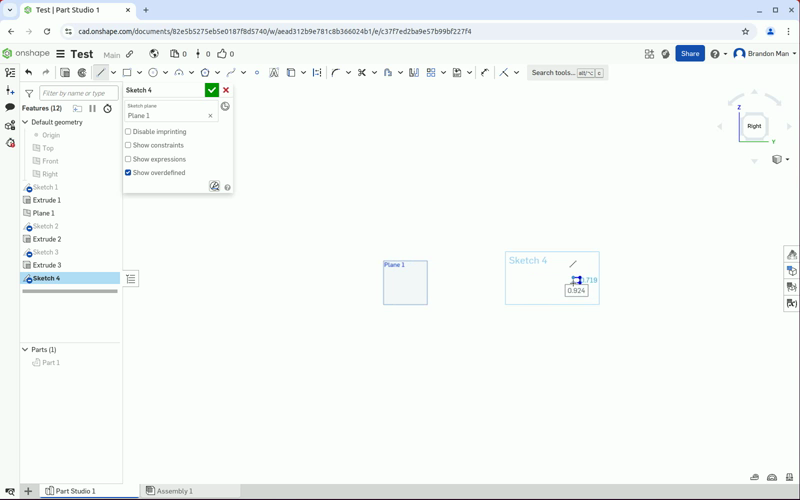
scroll(6)
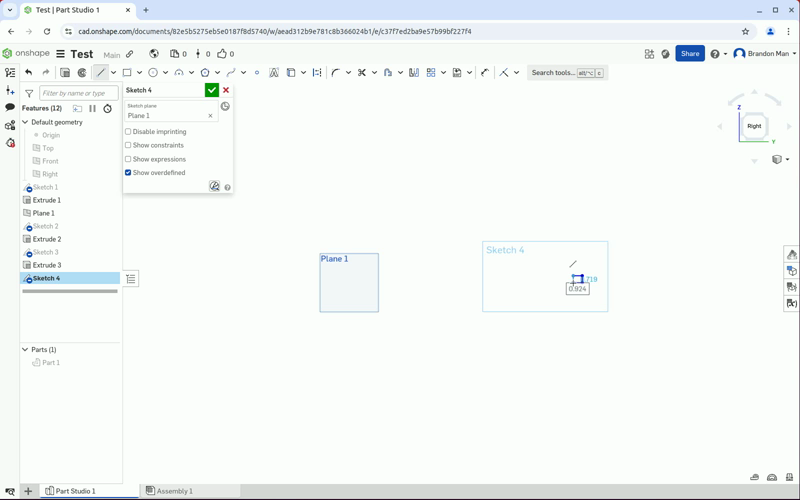
scroll(6)
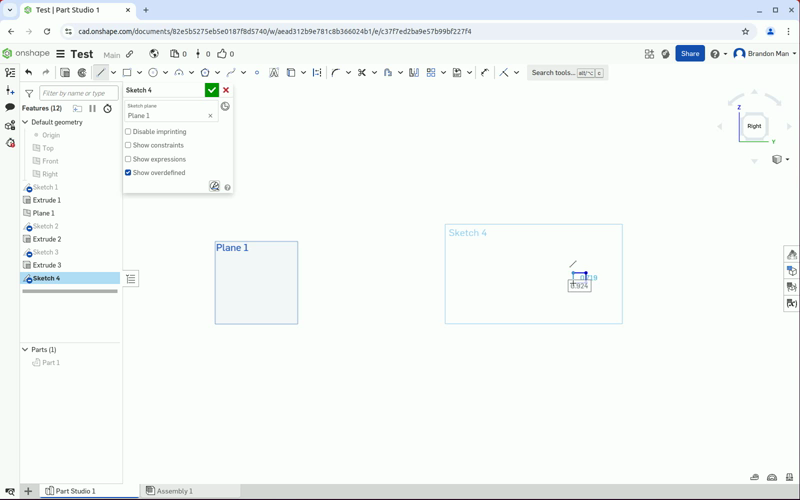
scroll(6)
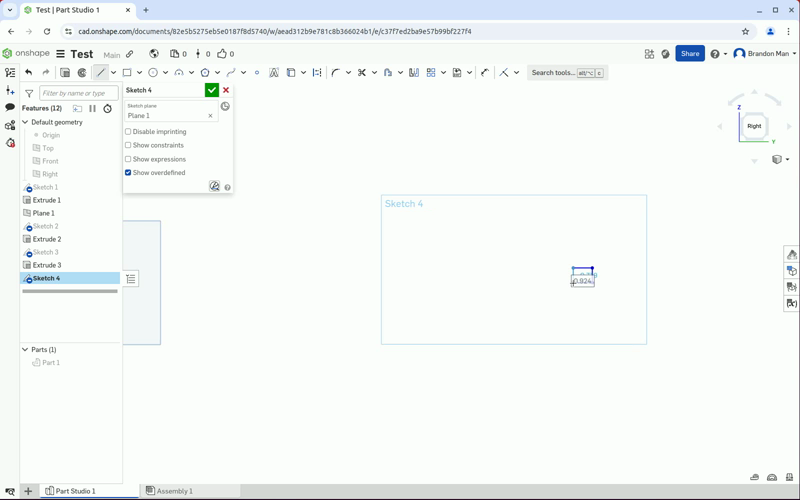
scroll(6)
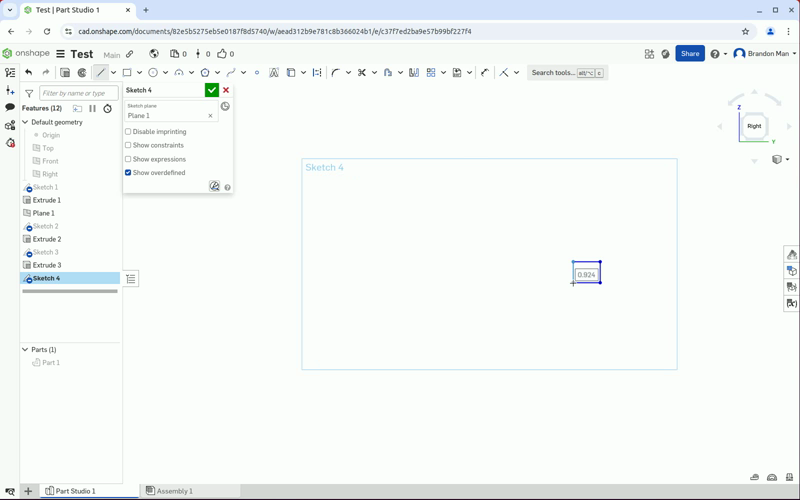
scroll(6)
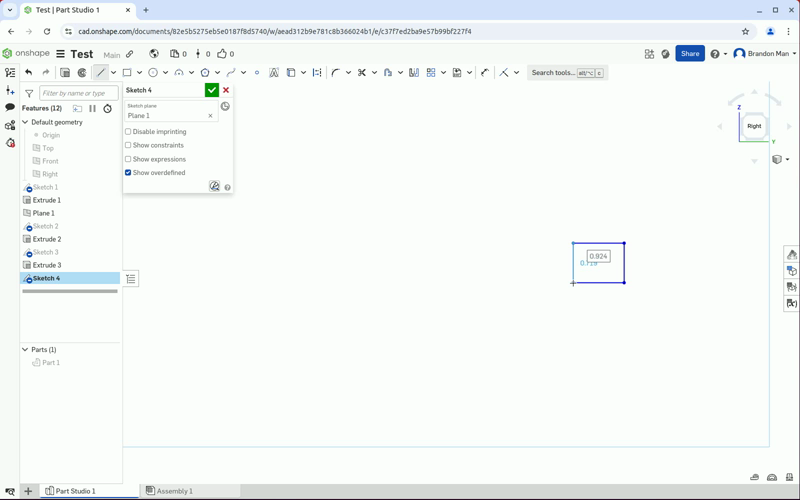
key_up(shift)
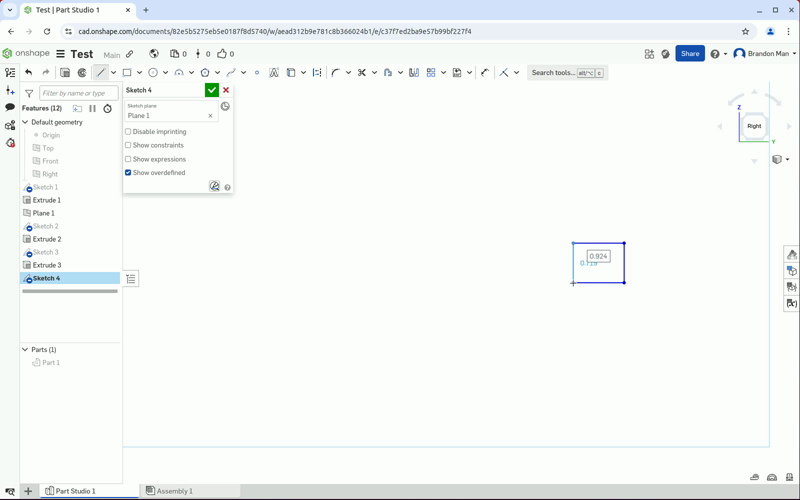
click(573, 282)
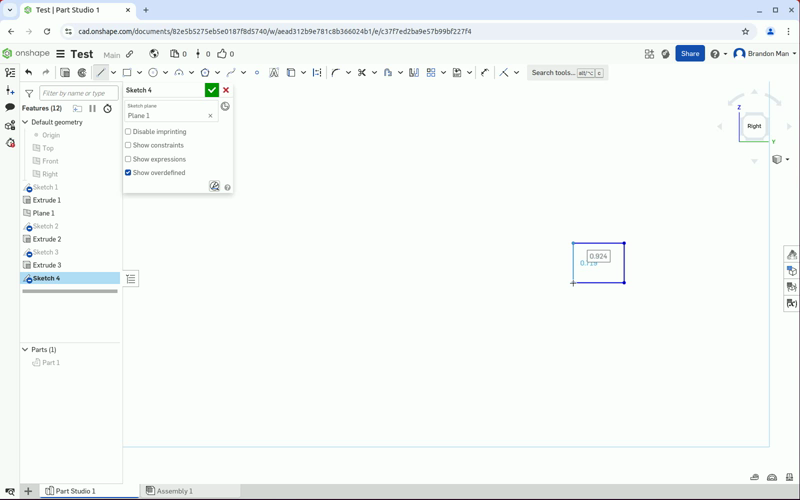
scroll(-6)
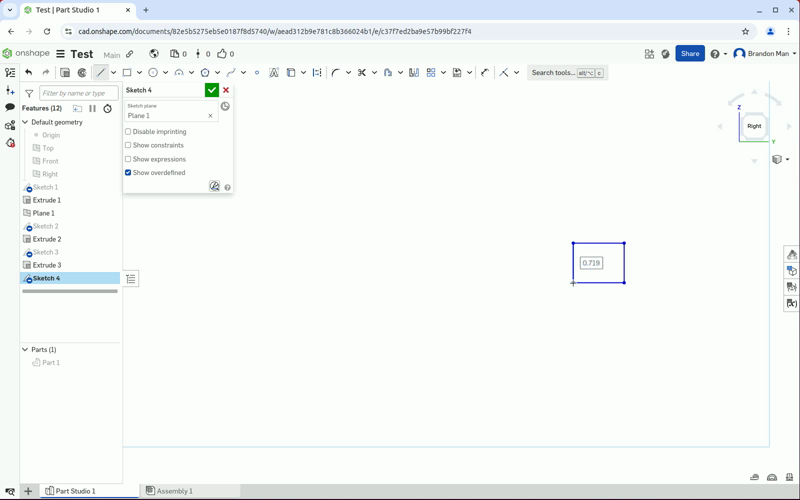
scroll(-6)
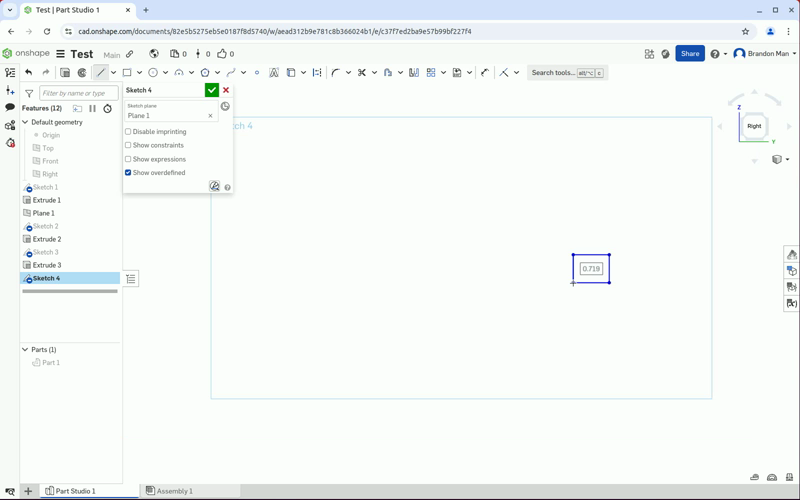
scroll(-6)
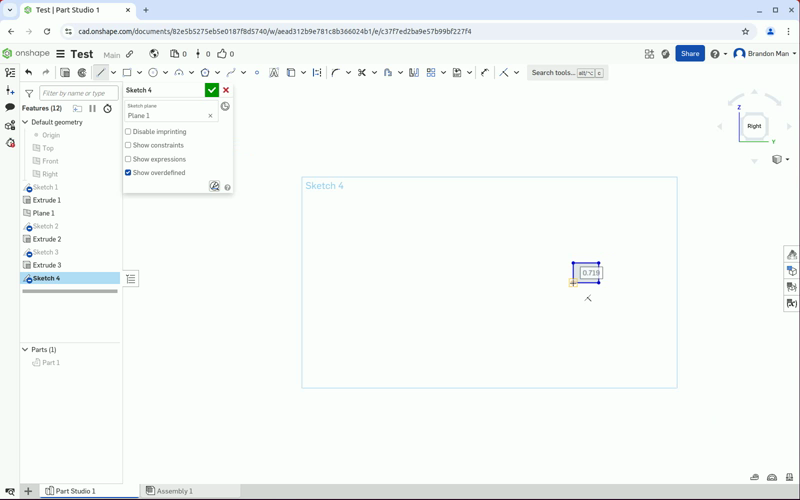
scroll(-6)
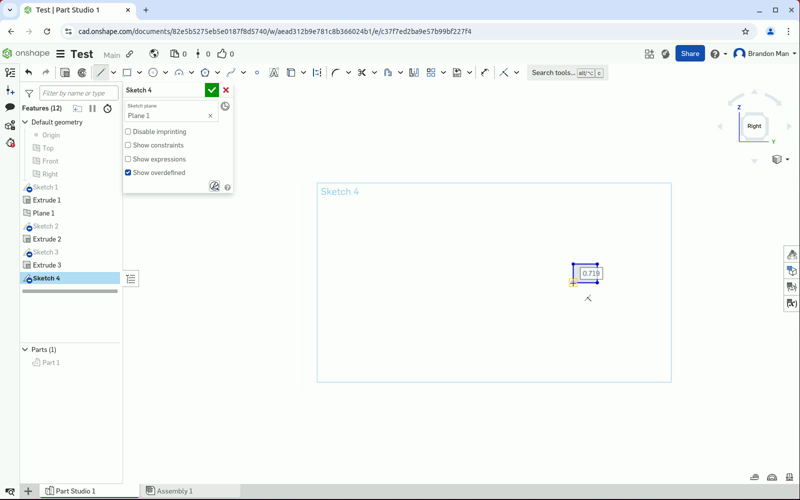
scroll(-6)
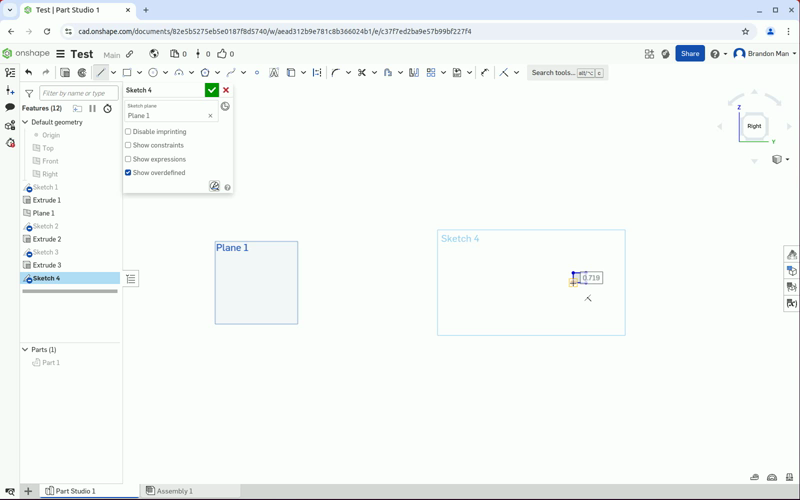
scroll(-6)
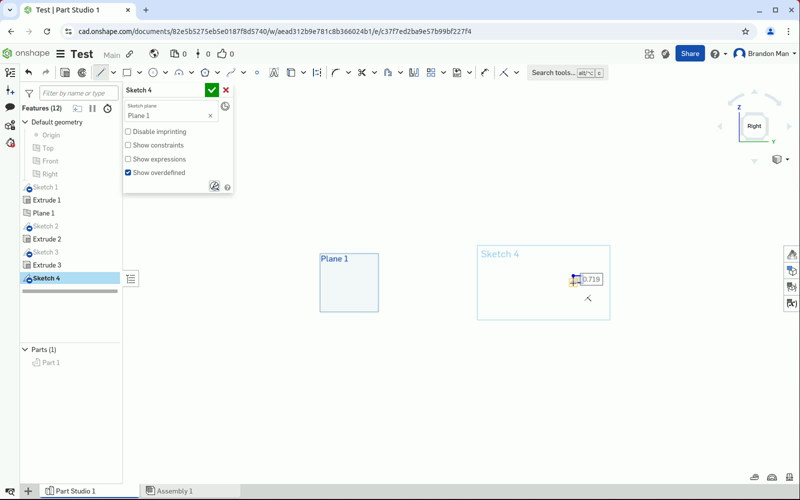
scroll(-6)
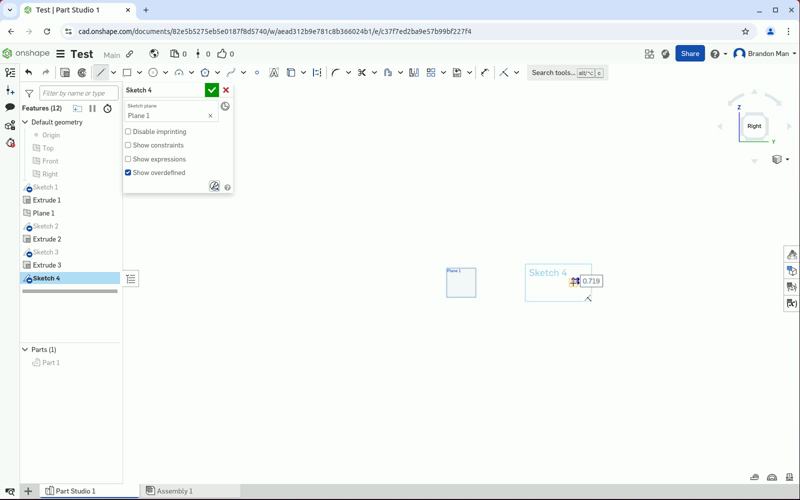
key(esc)
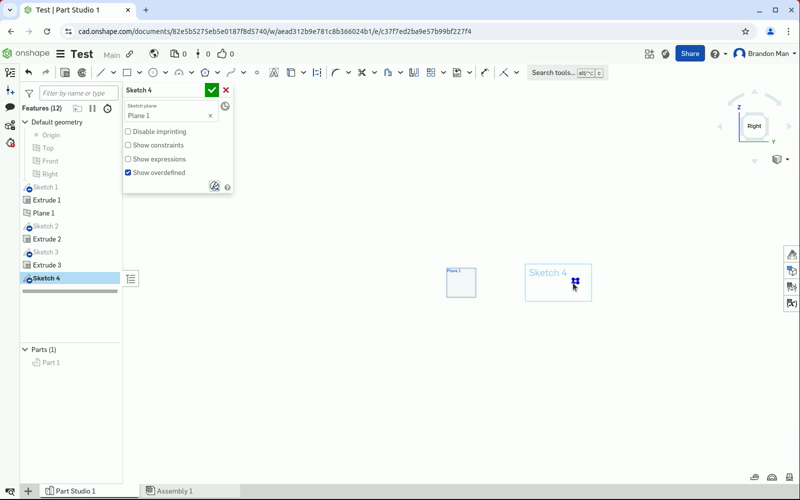
mouse_move(575, 281)
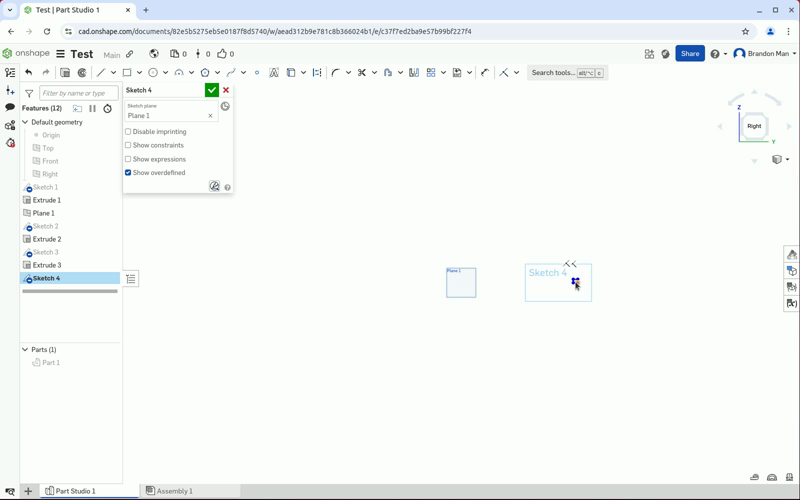
scroll(6)
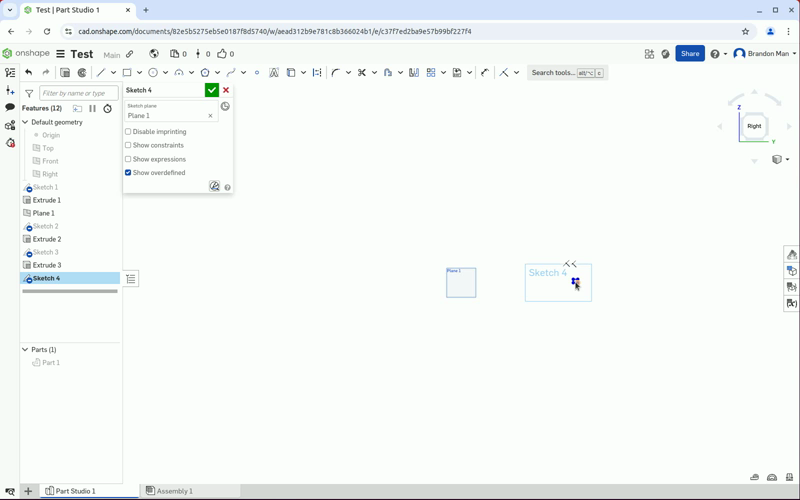
scroll(6)
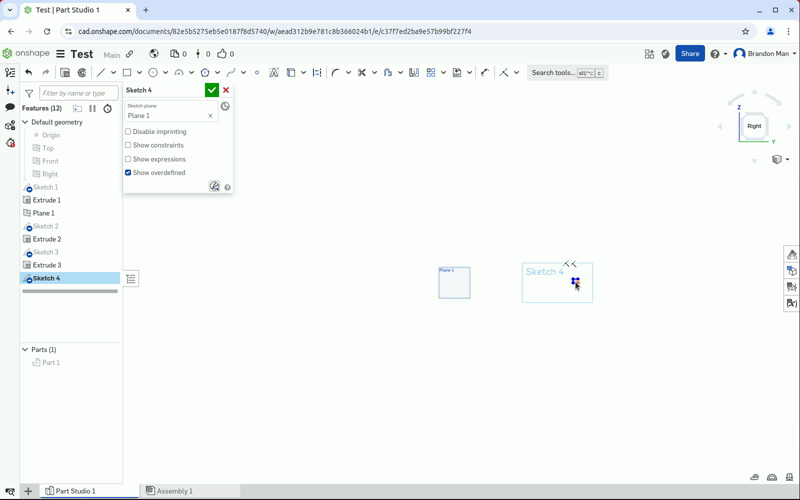
scroll(6)
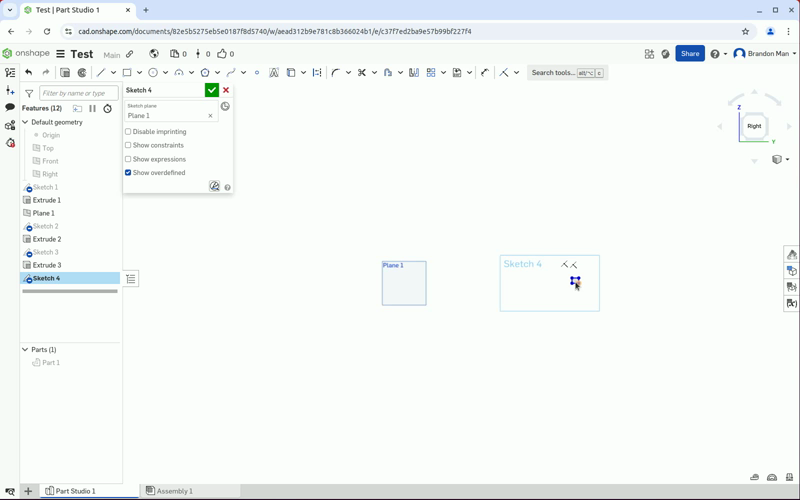
scroll(6)
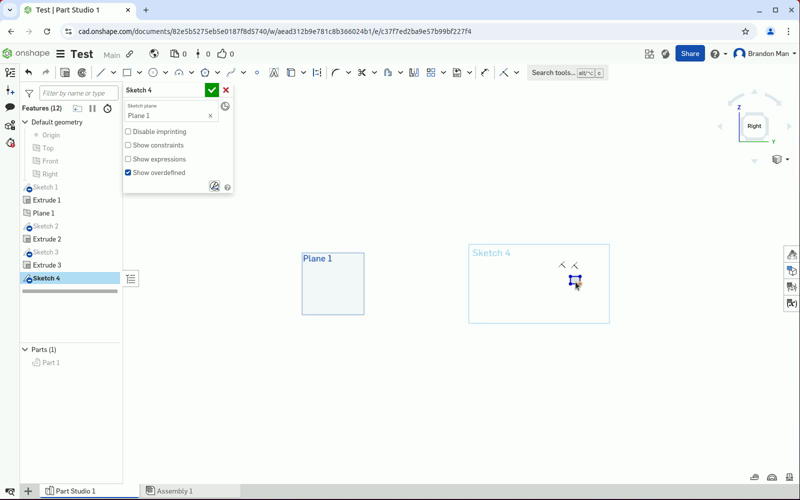
scroll(6)
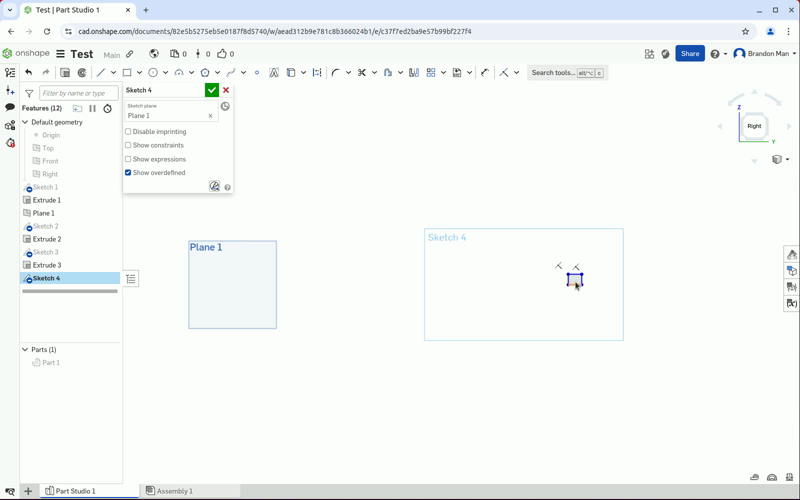
scroll(6)
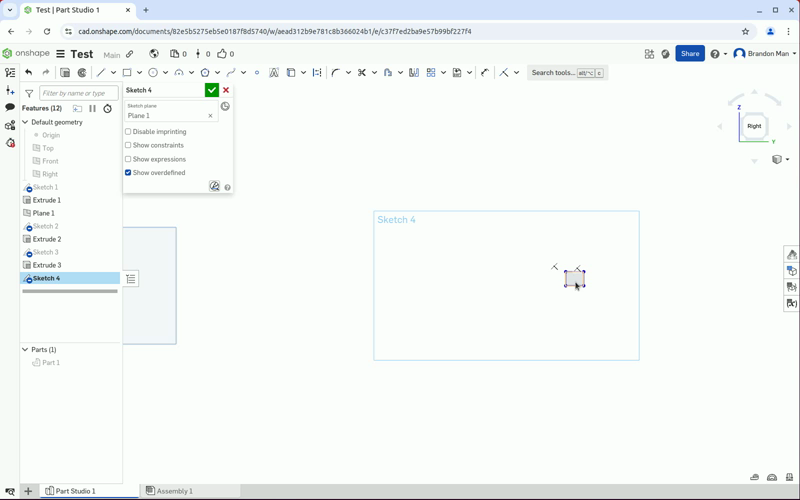
scroll(6)
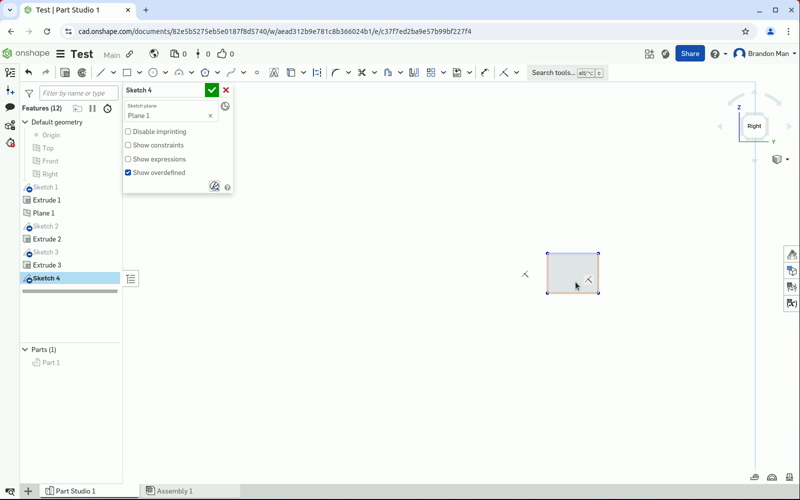
click(575, 281)
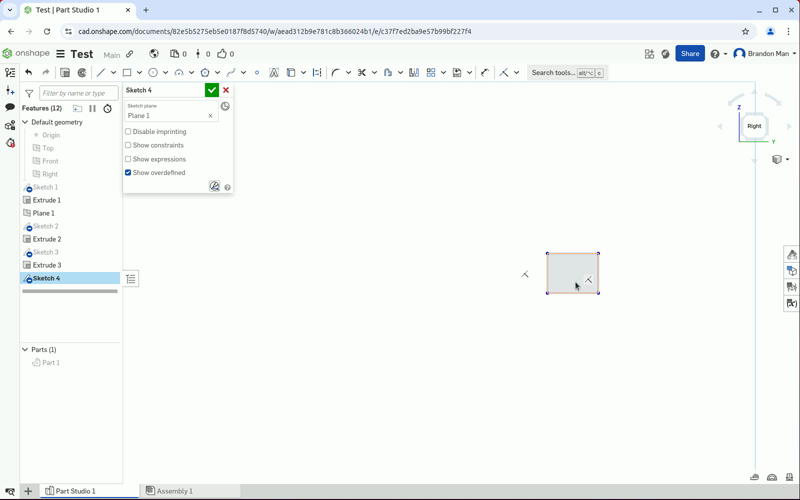
scroll(-6)
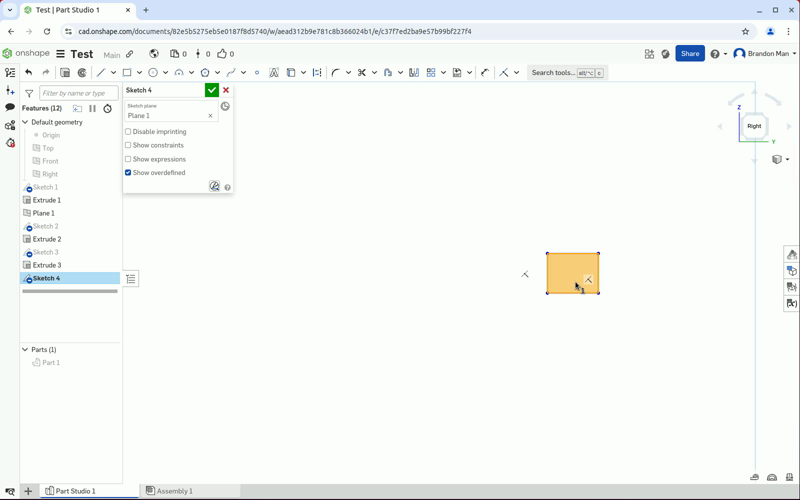
scroll(-6)
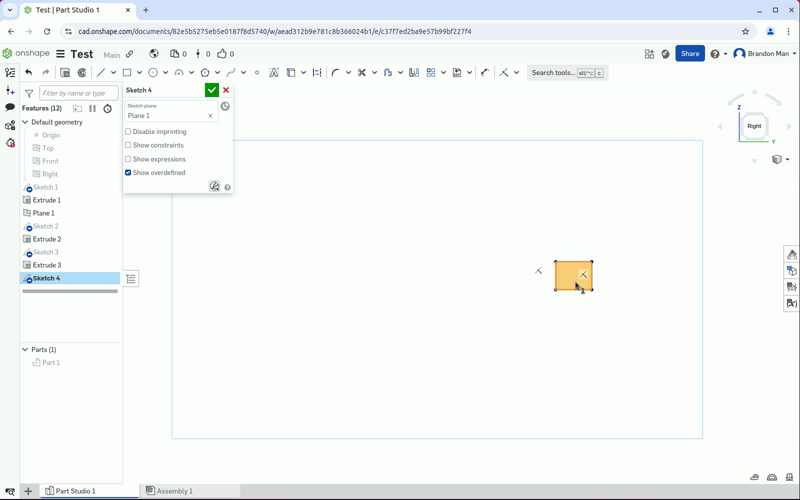
scroll(-6)
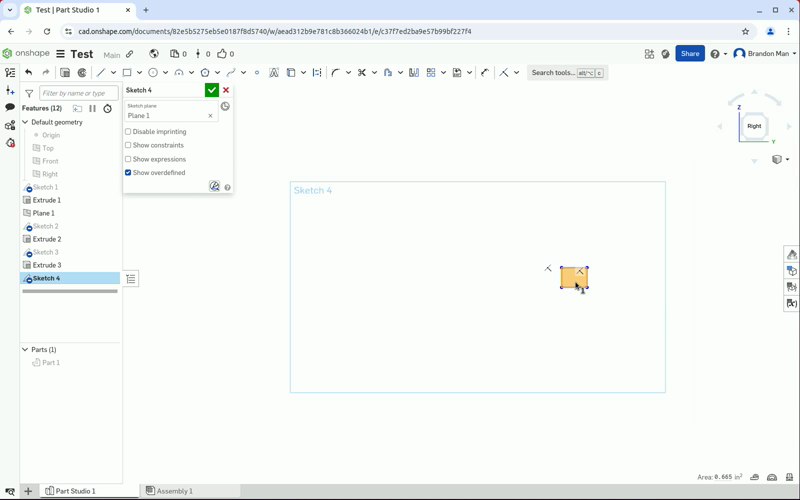
scroll(-6)
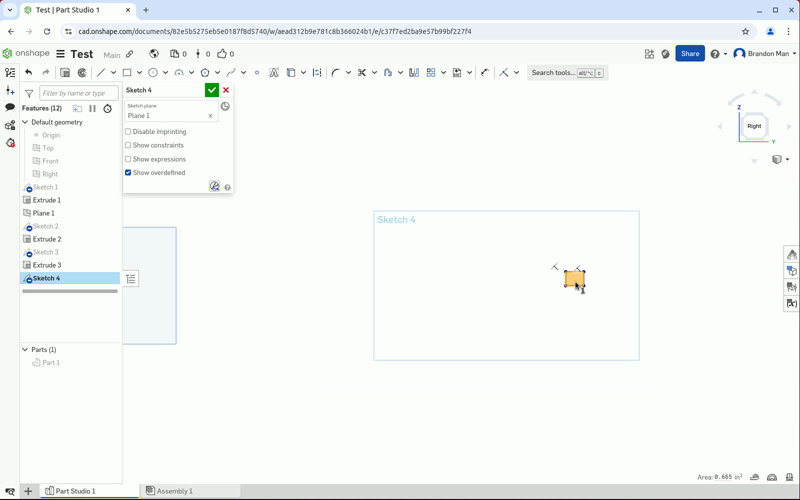
scroll(-6)
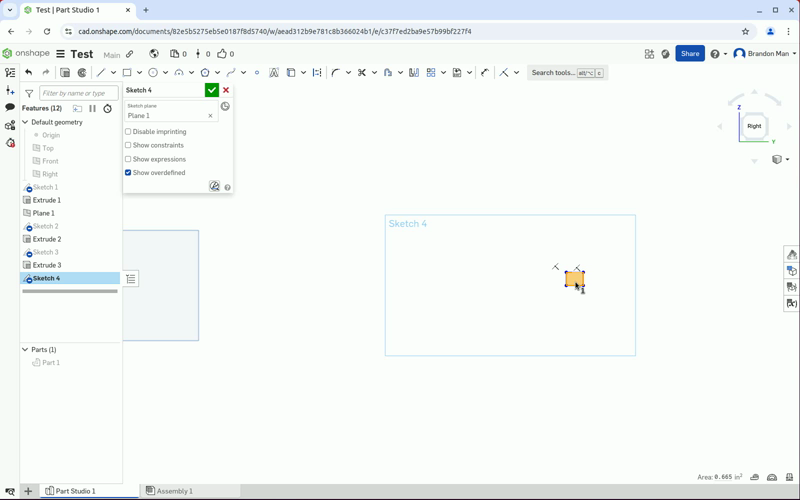
scroll(-6)
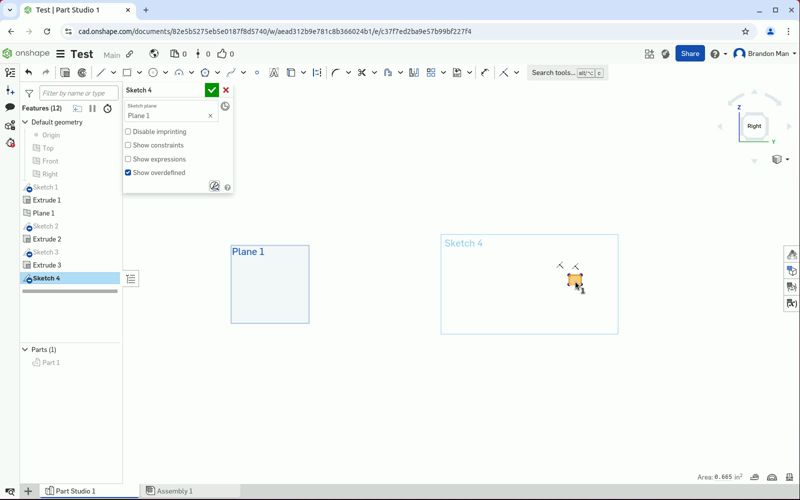
scroll(-6)
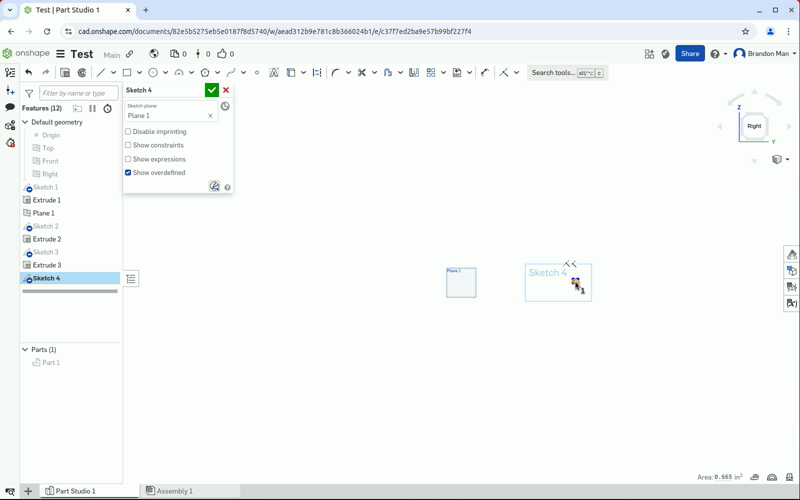
mouse_move(73, 352)
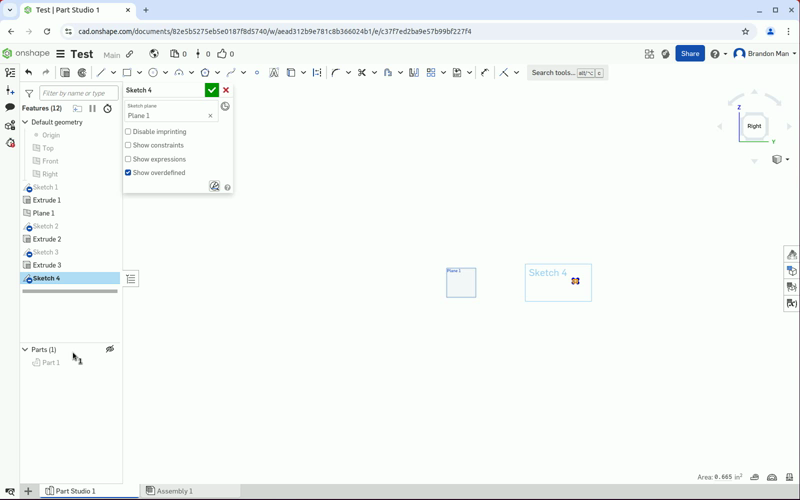
key(shift+y)
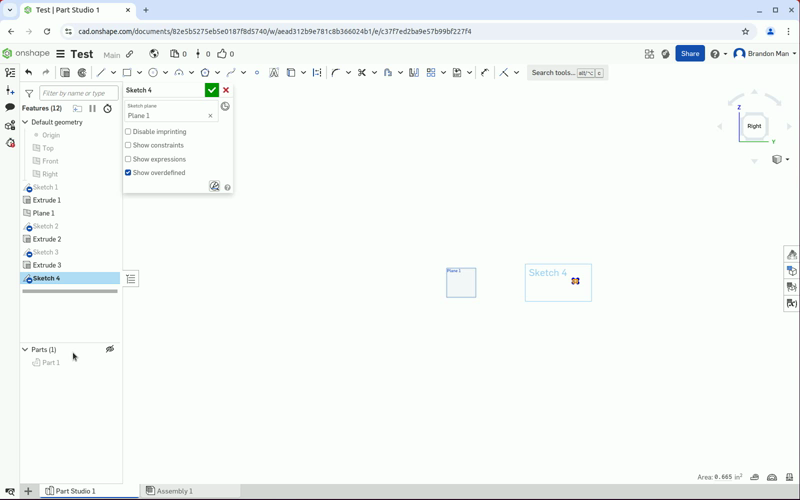
key(shift+e)
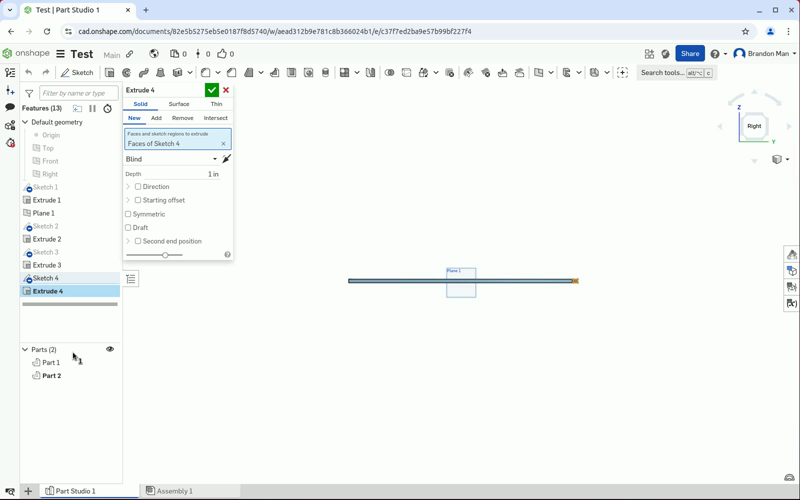
mouse_move(143, 106)
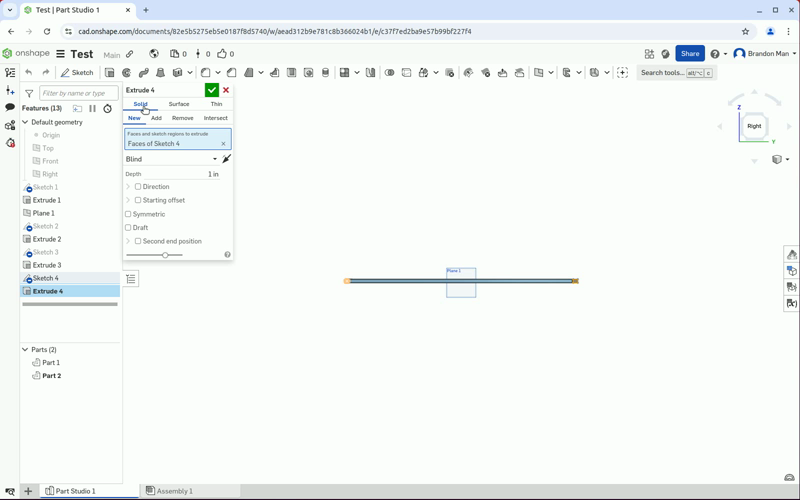
click(143, 106)
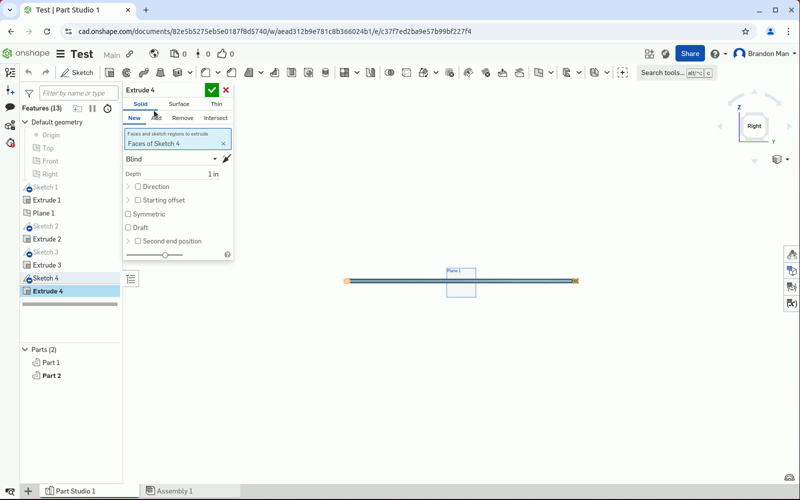
mouse_move(186, 120)
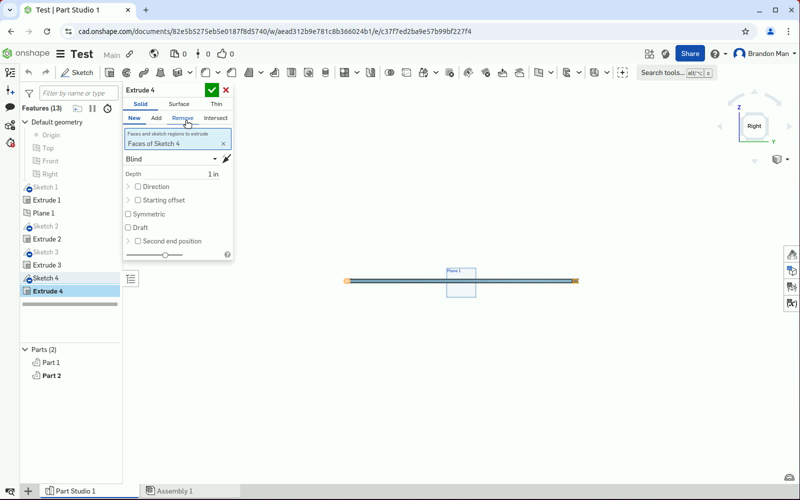
click(186, 120)
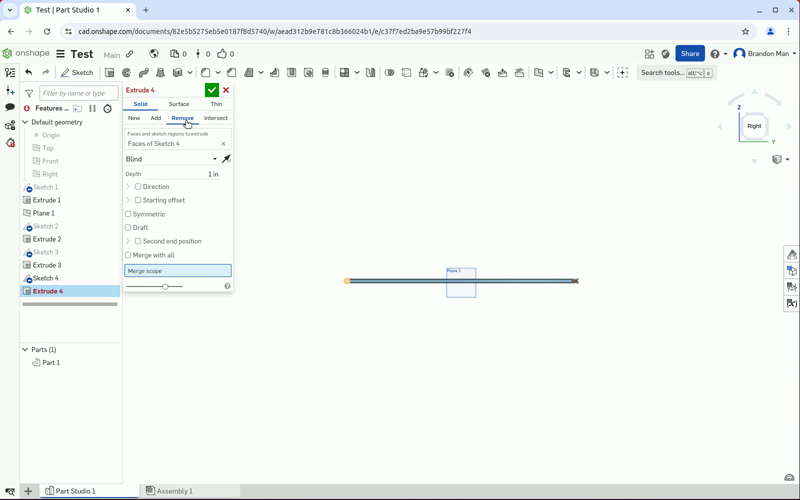
key(tab, 4)
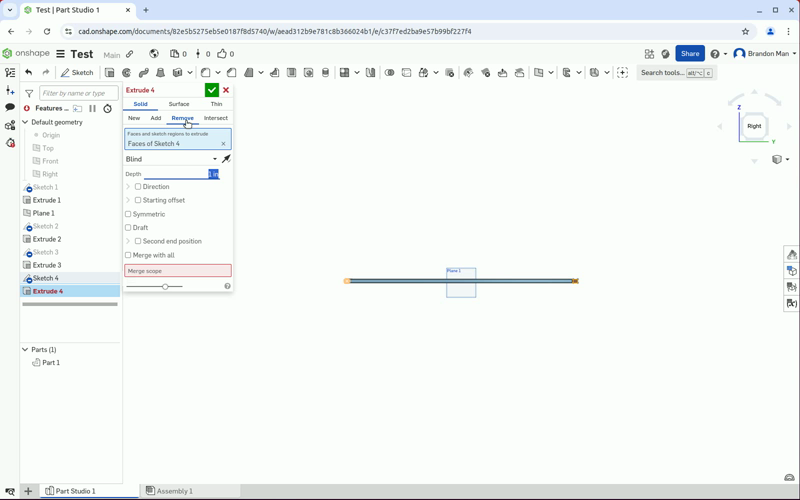
text(0.722)
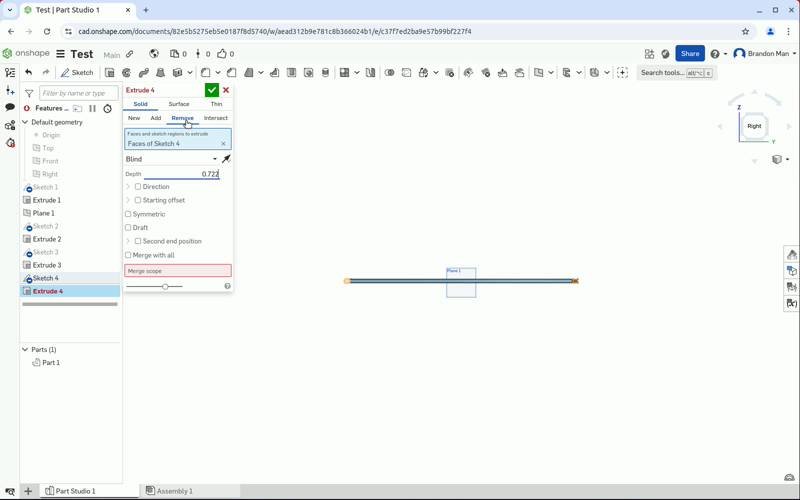
key(tab, 6)
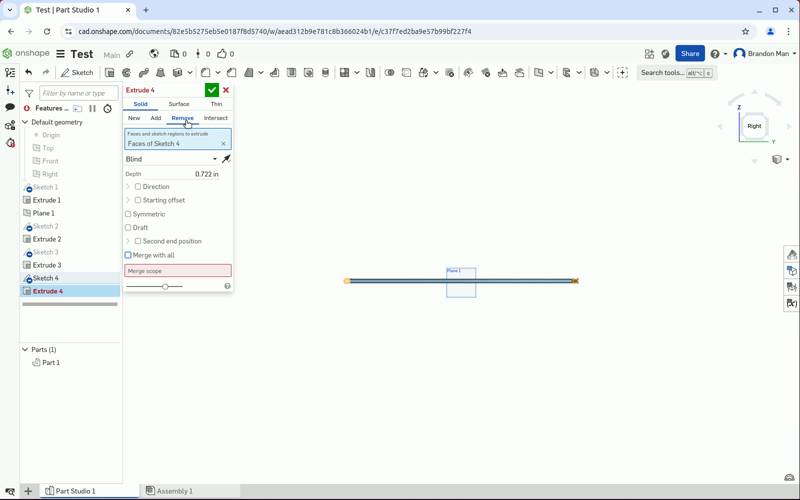
key(space)
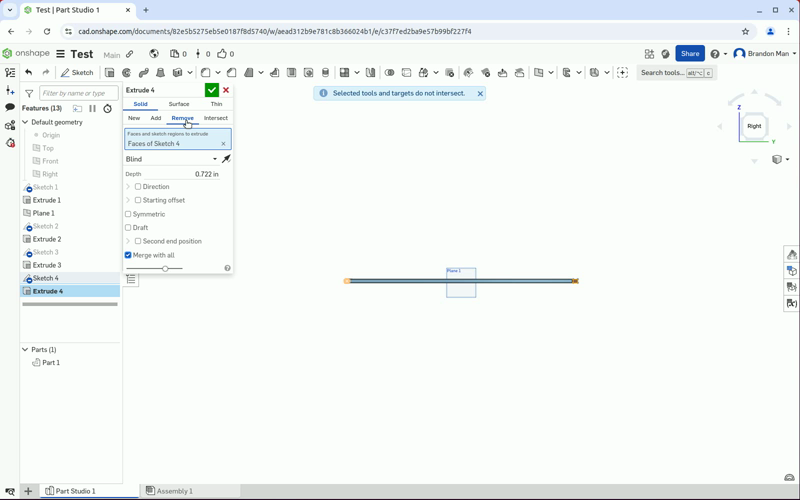
key(enter)
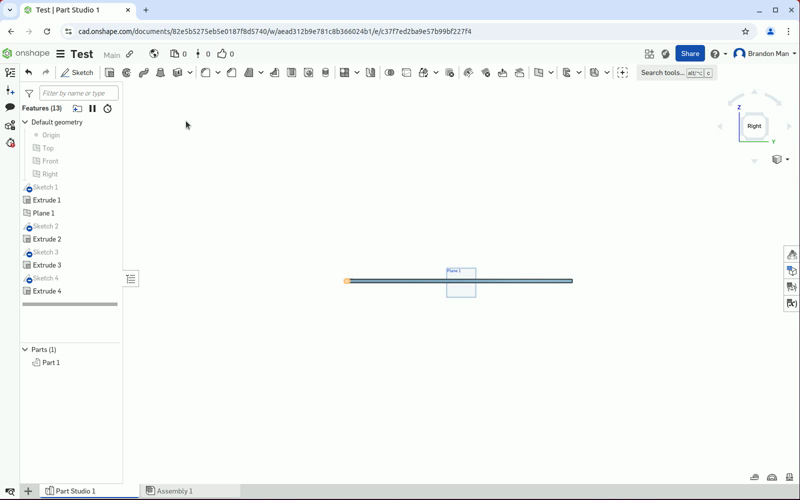
key(shift+h)
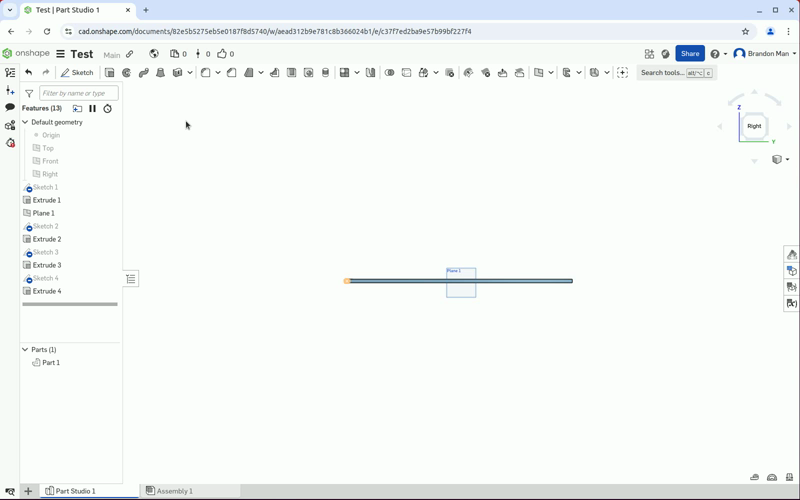
key(shift+h)
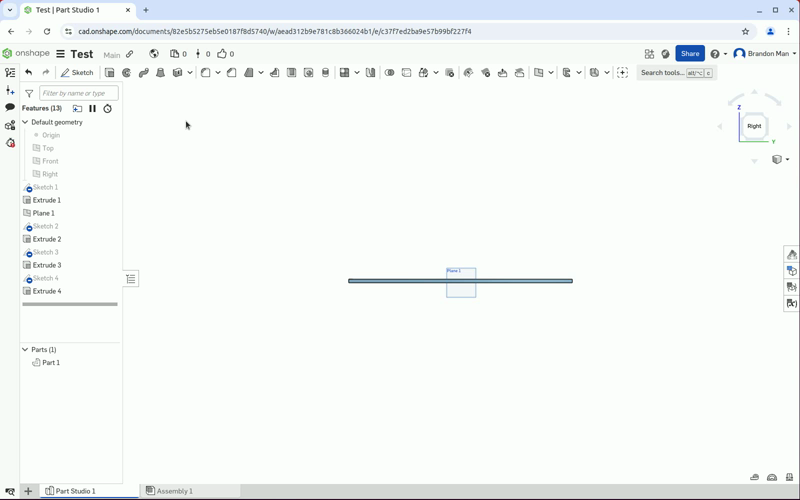
mouse_move(73, 189)
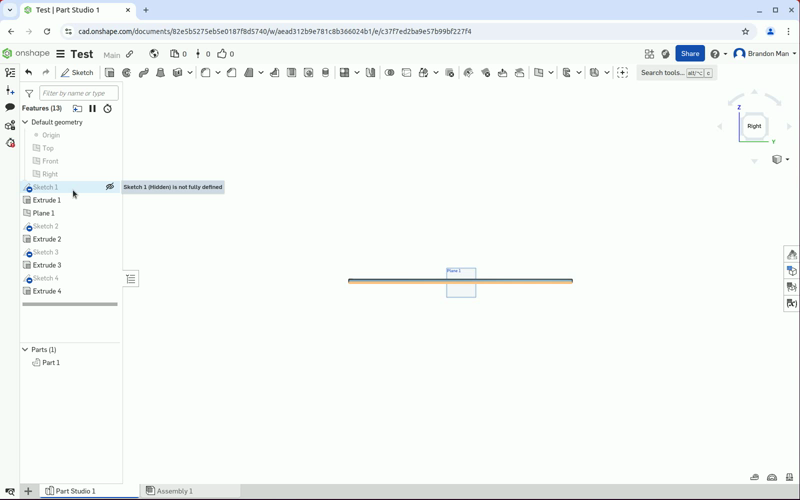
click(73, 189)
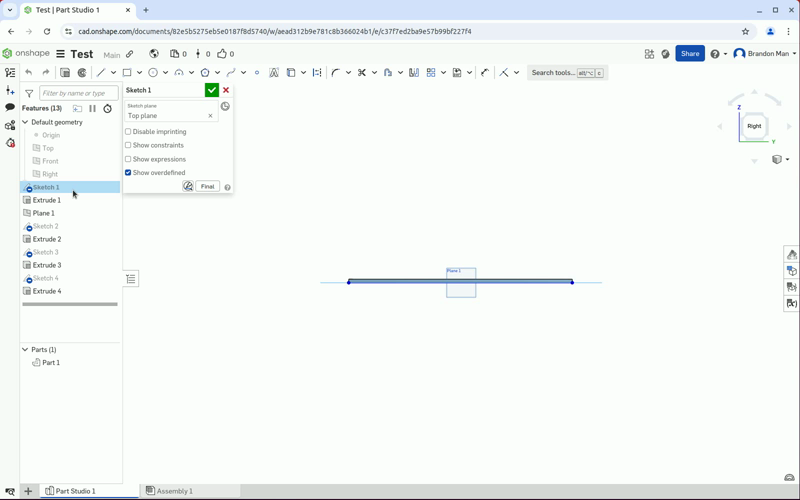
mouse_move(229, 92)
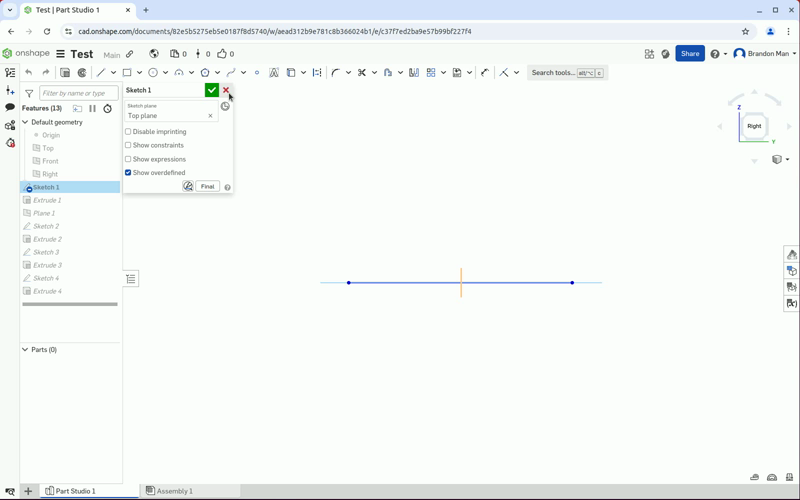
click(229, 92)
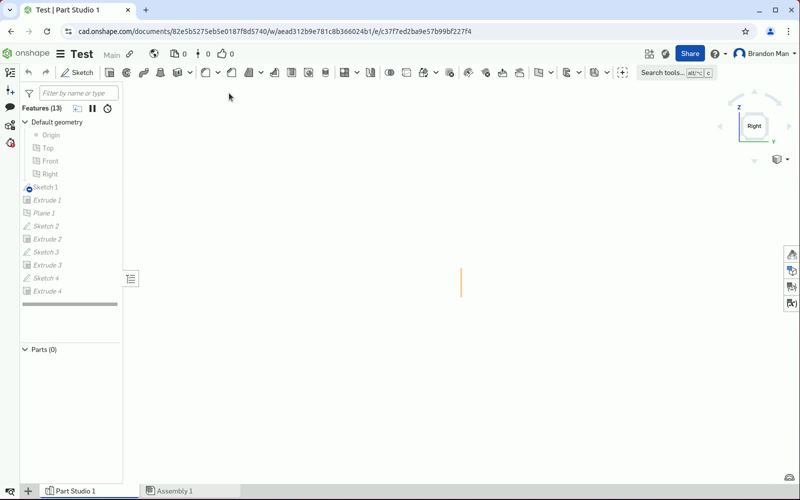
key(shift+s)
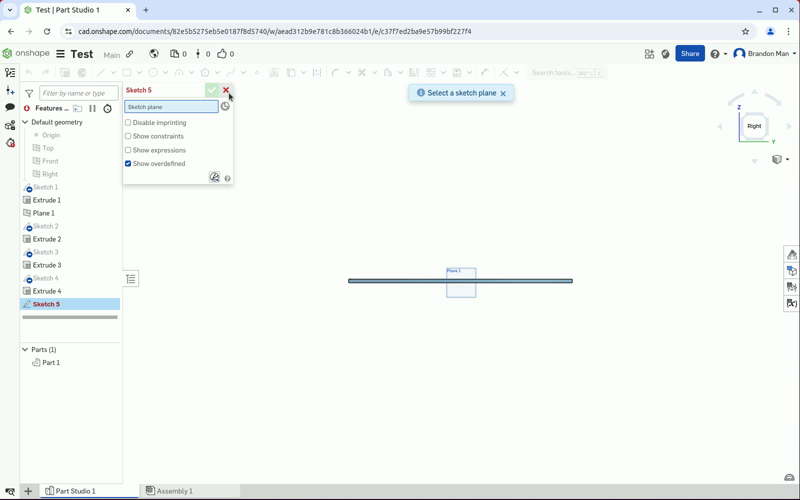
mouse_move(73, 215)
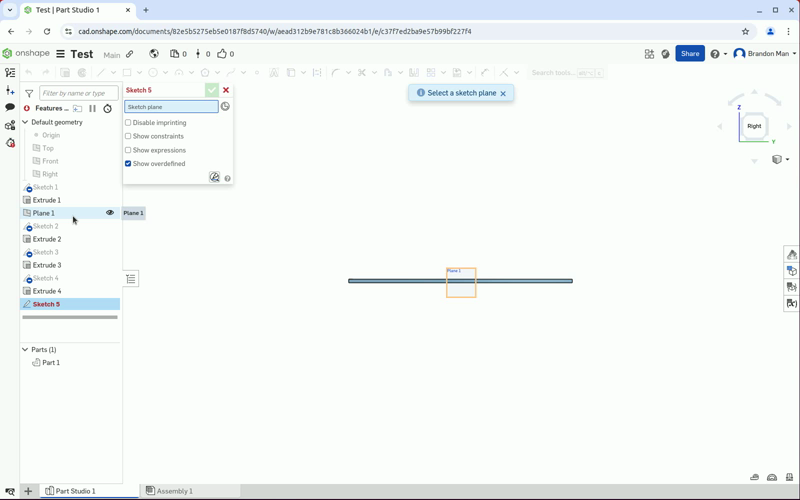
click(73, 215)
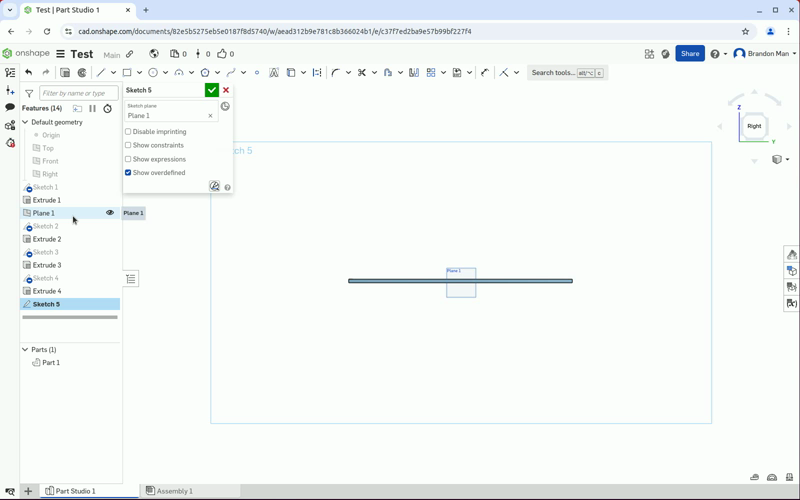
mouse_move(73, 352)
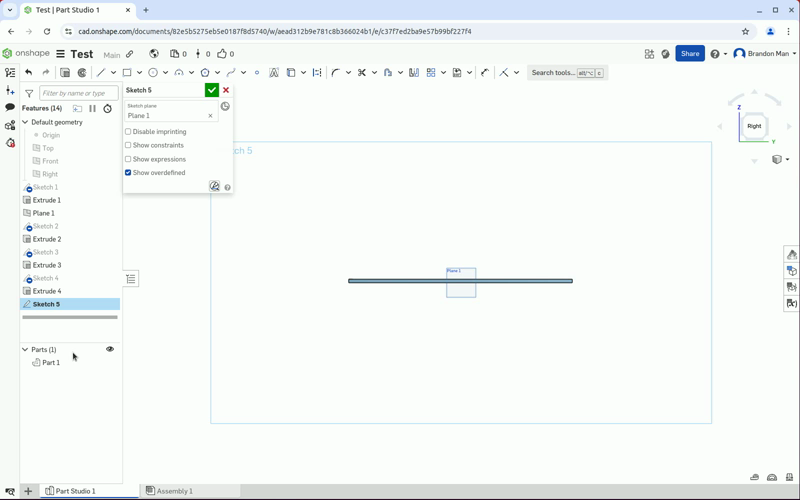
key(y)
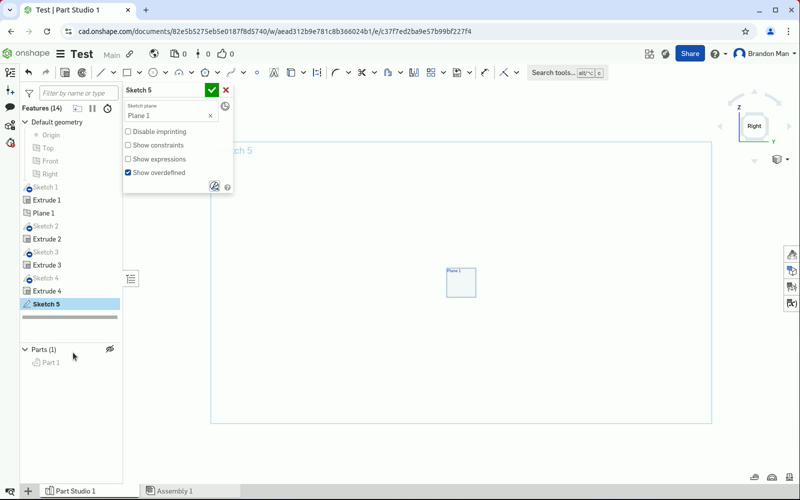
key(l)
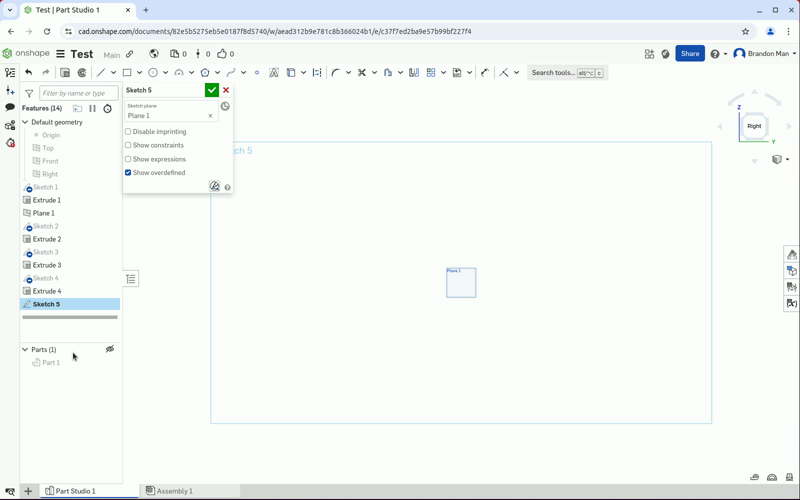
key_down(shift)
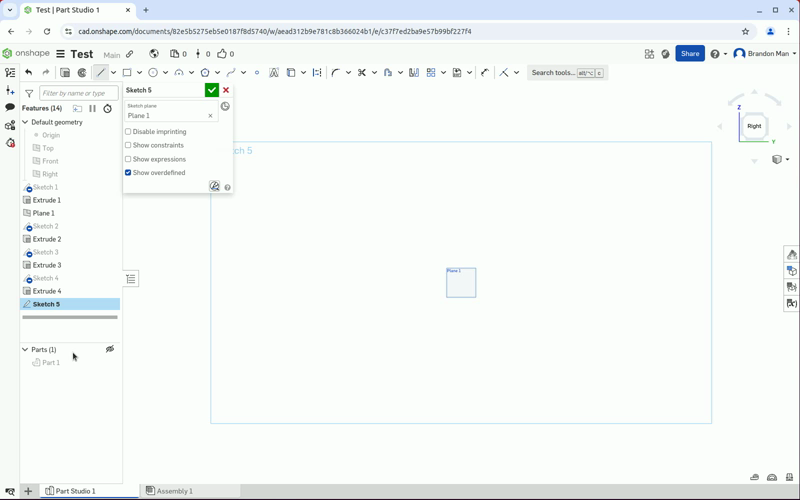
mouse_move(569, 282)
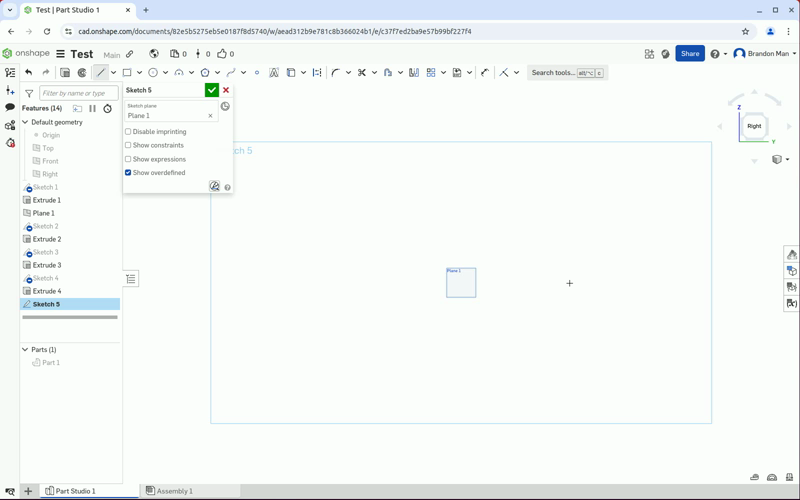
click(569, 282)
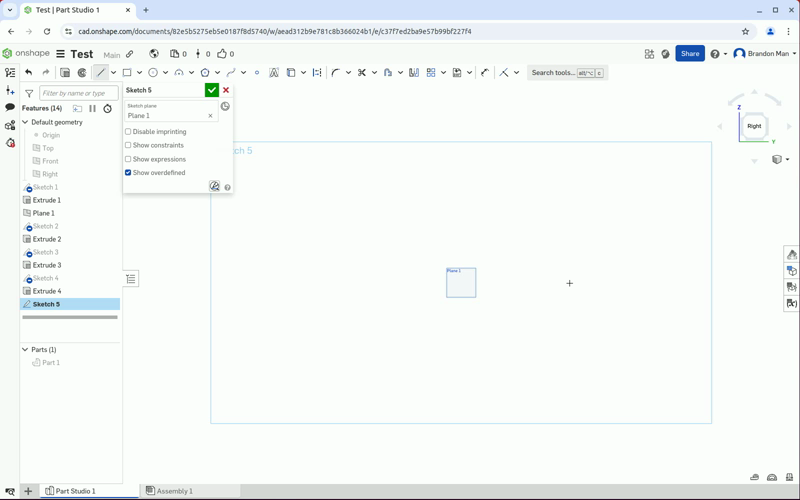
key_up(shift)
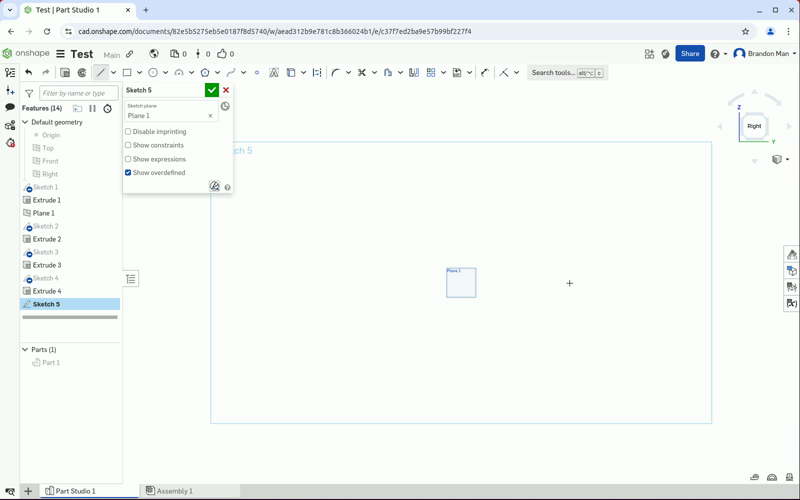
key_down(shift)
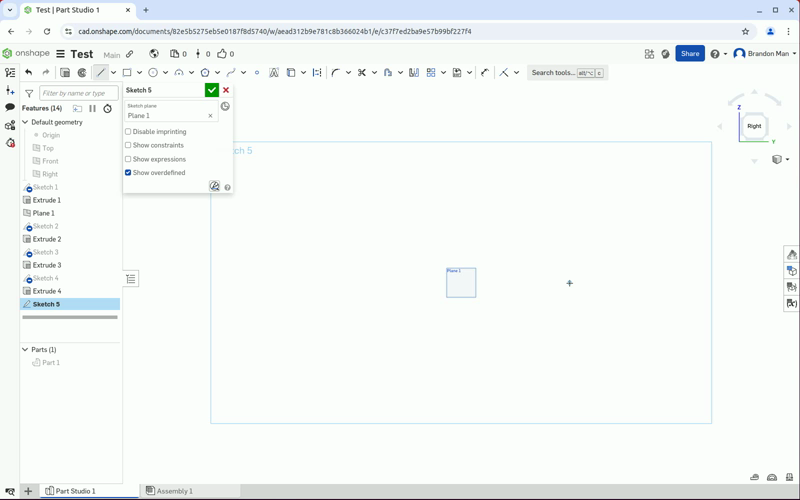
mouse_move(589, 282)
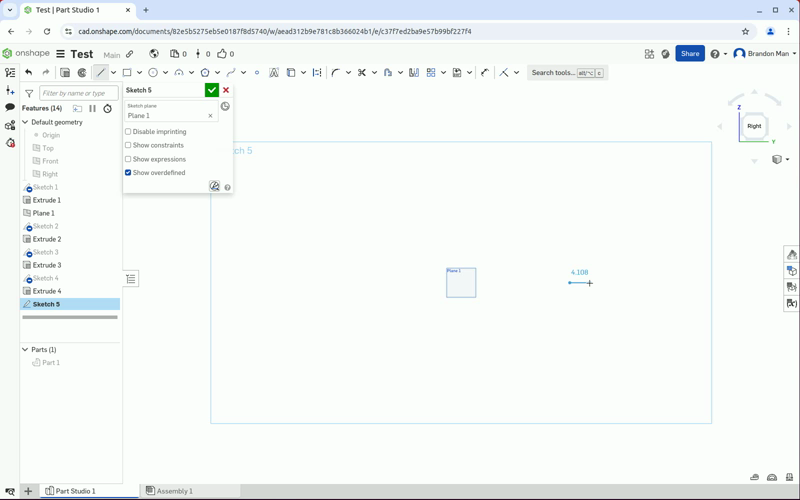
mouse_move(574, 282)
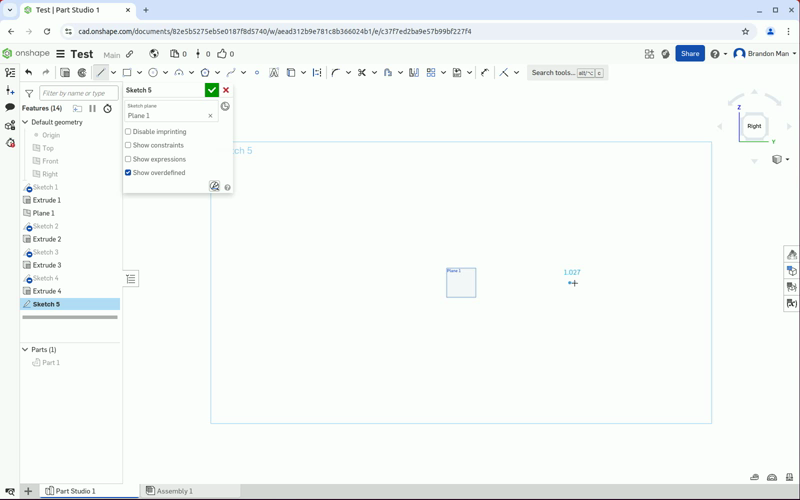
scroll(6)
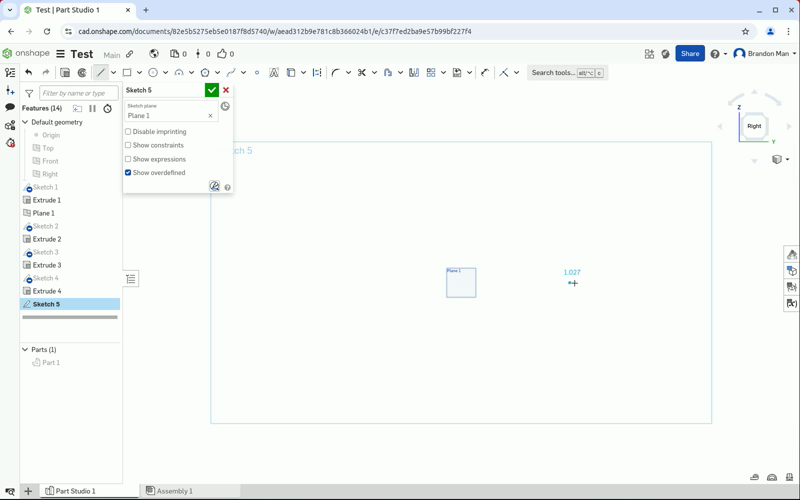
scroll(6)
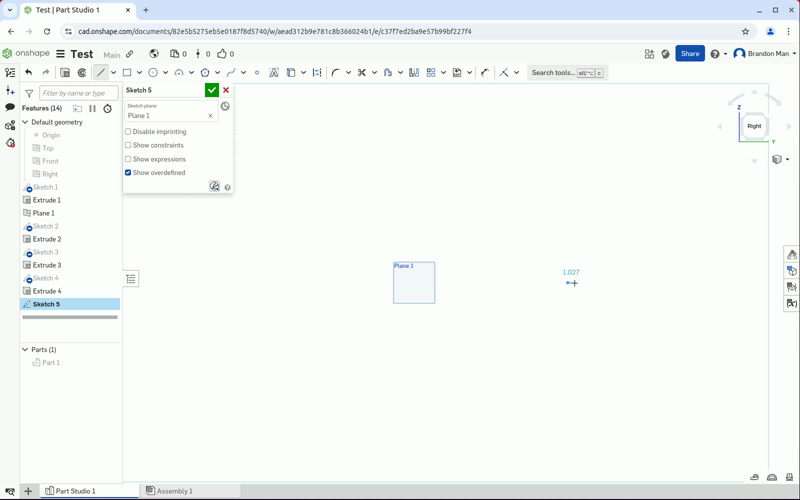
scroll(6)
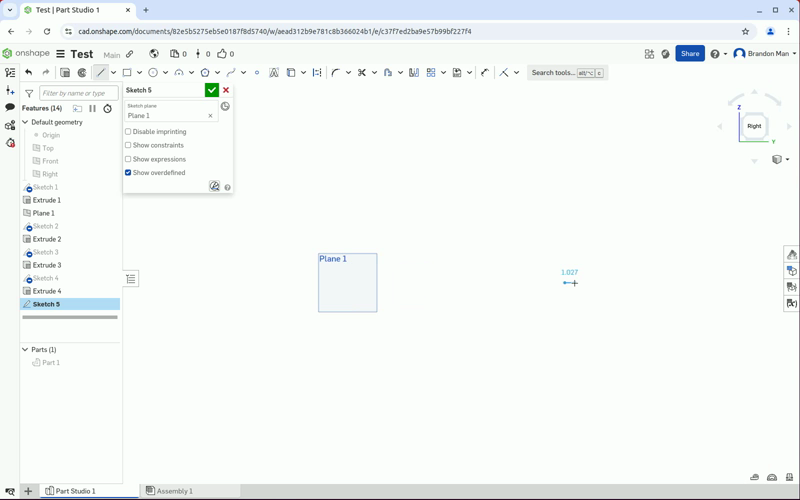
scroll(6)
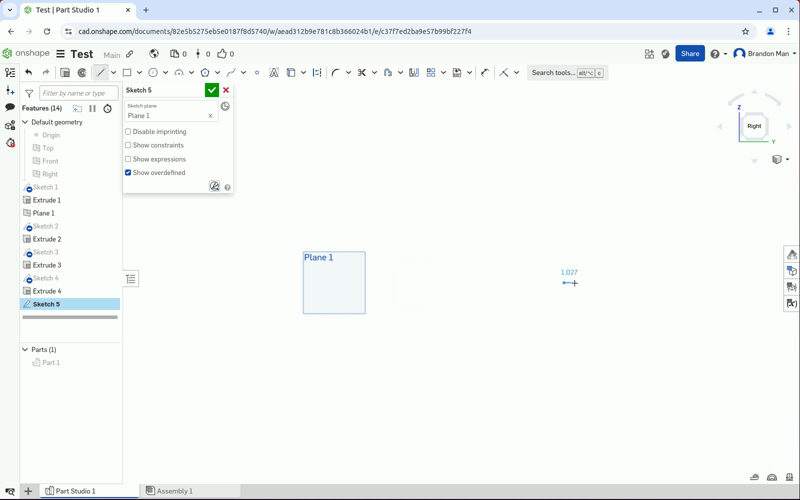
scroll(6)
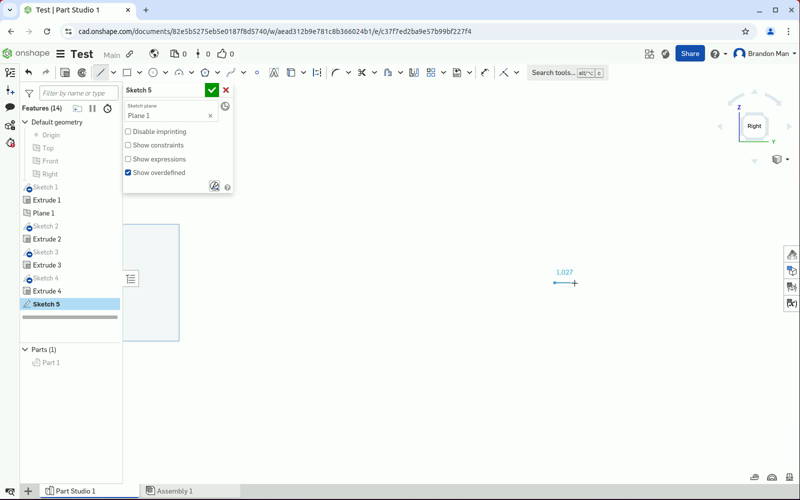
scroll(6)
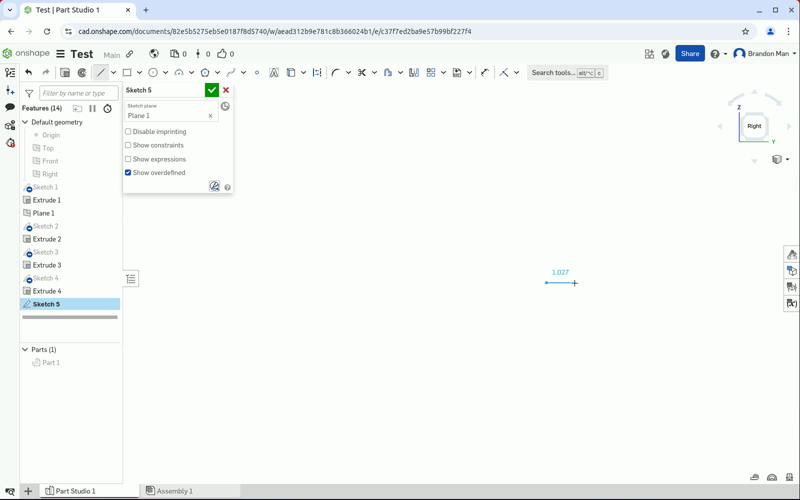
scroll(6)
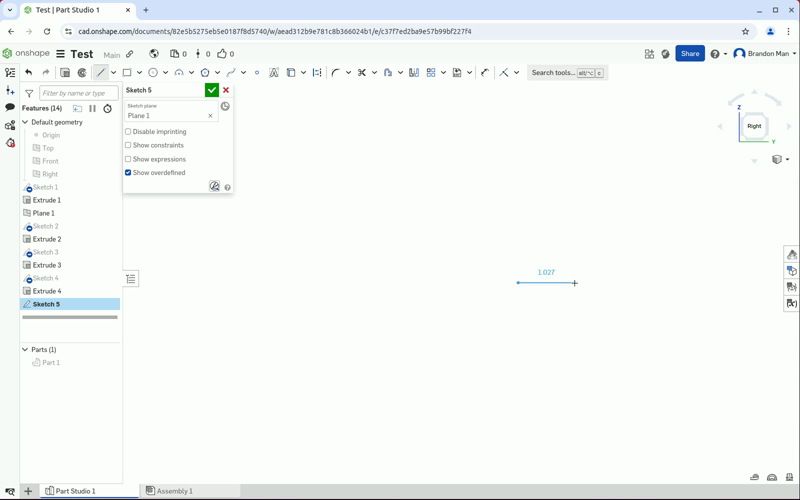
click(574, 282)
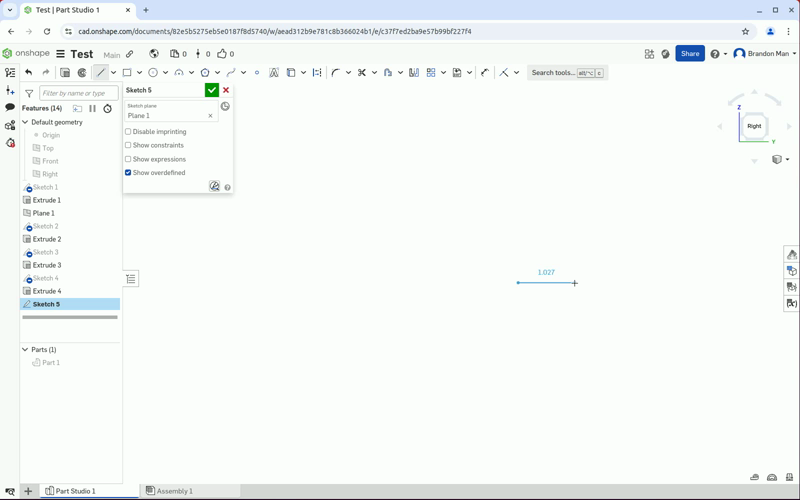
scroll(-6)
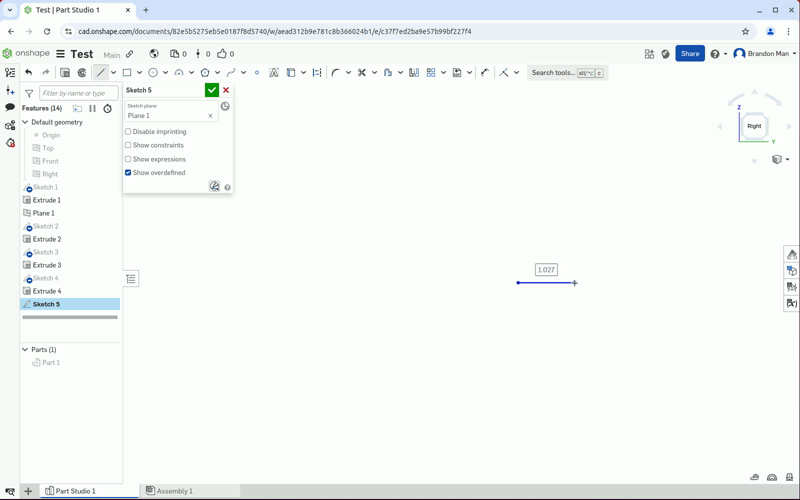
scroll(-6)
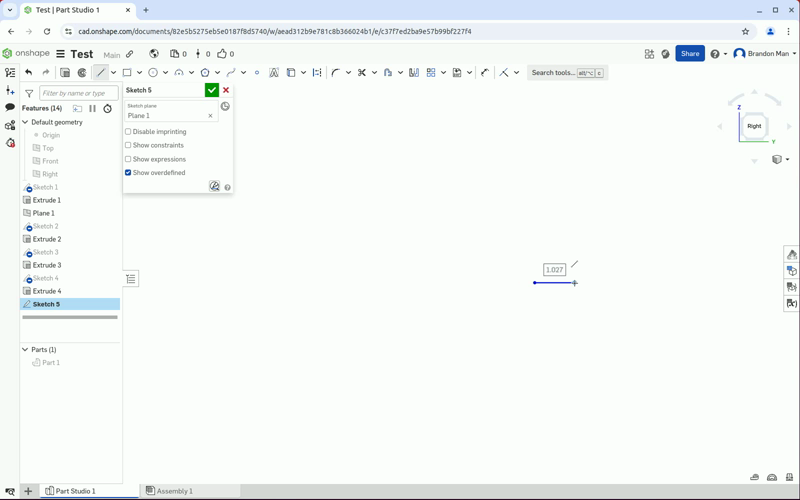
scroll(-6)
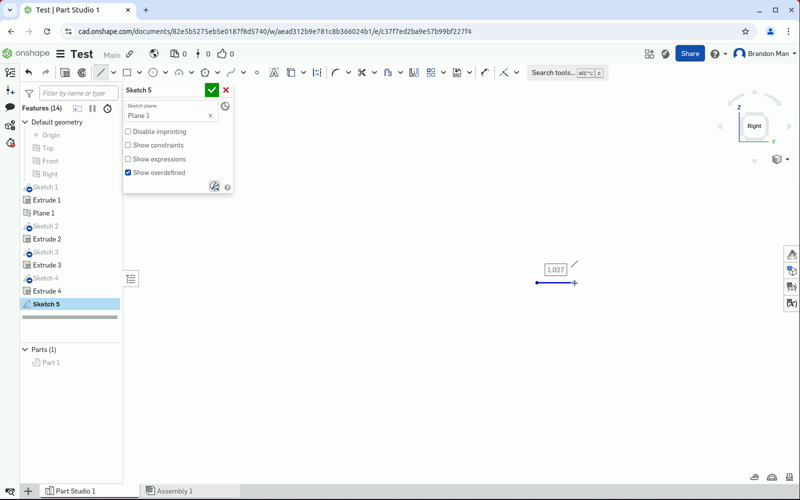
scroll(-6)
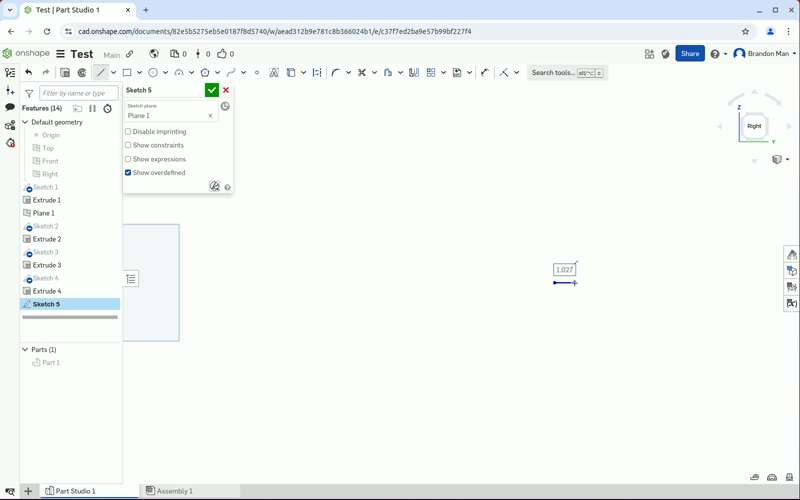
scroll(-6)
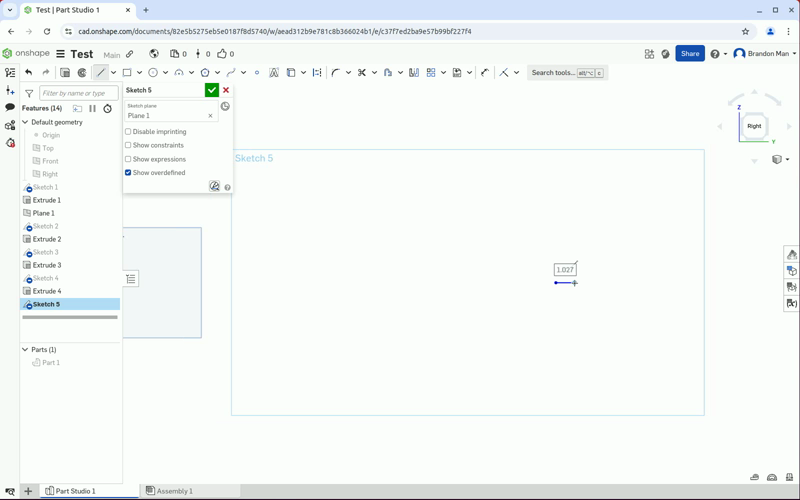
scroll(-6)
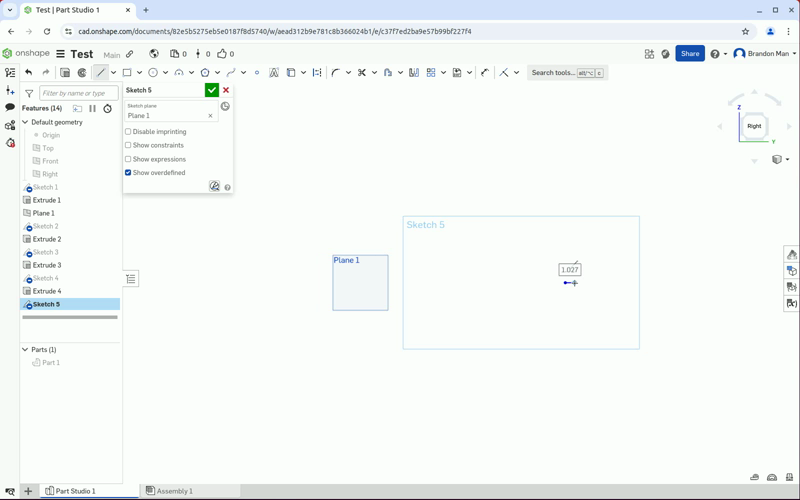
scroll(-6)
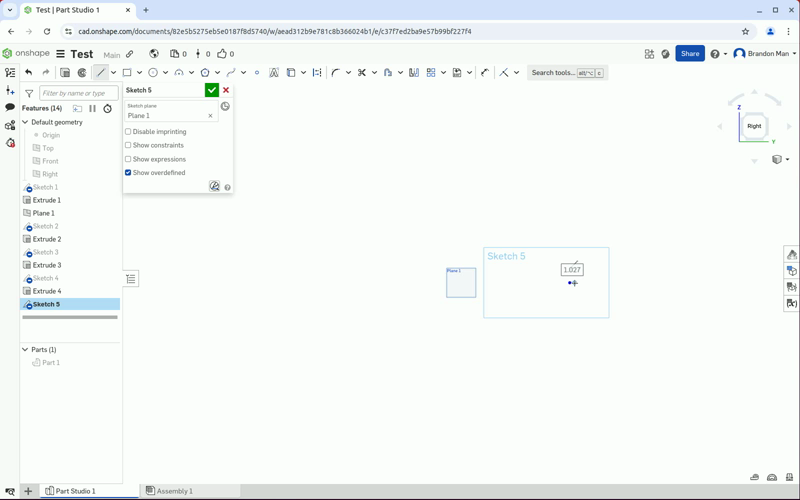
key_up(shift)
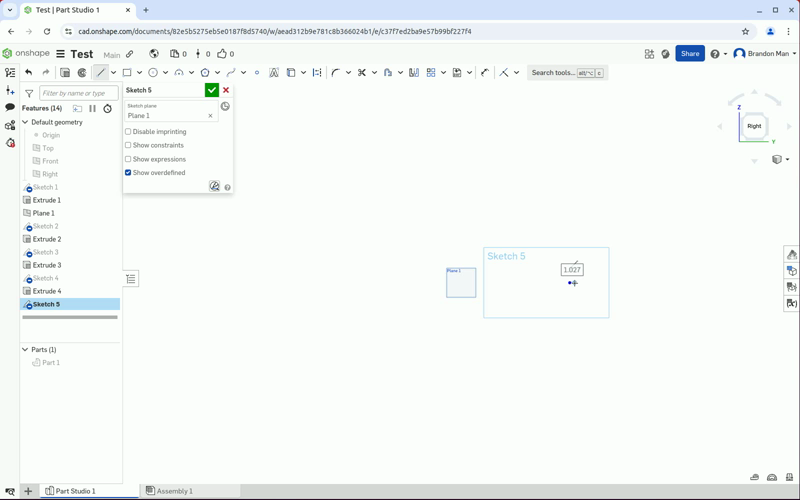
key_down(shift)
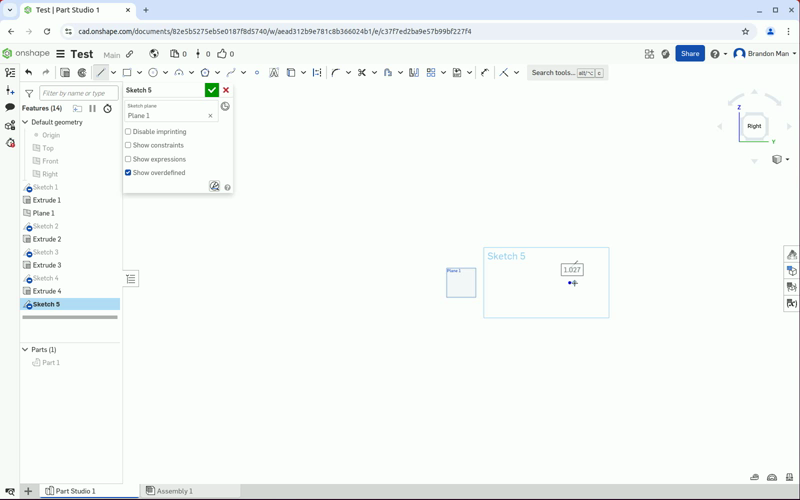
mouse_move(589, 282)
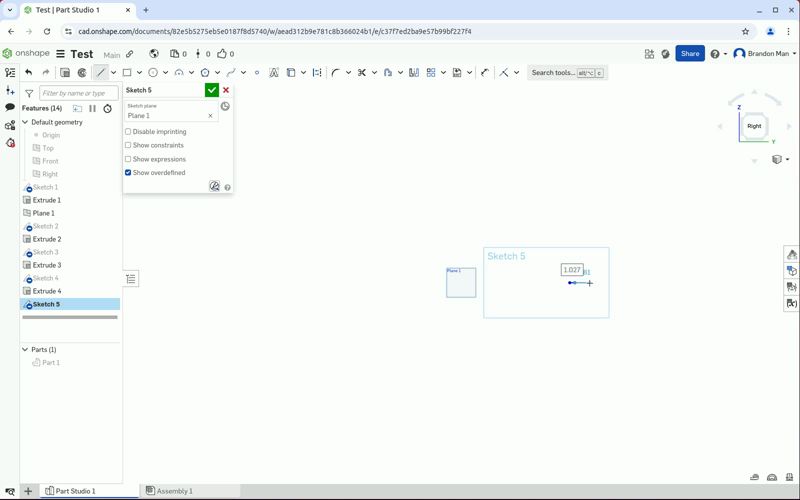
mouse_move(574, 279)
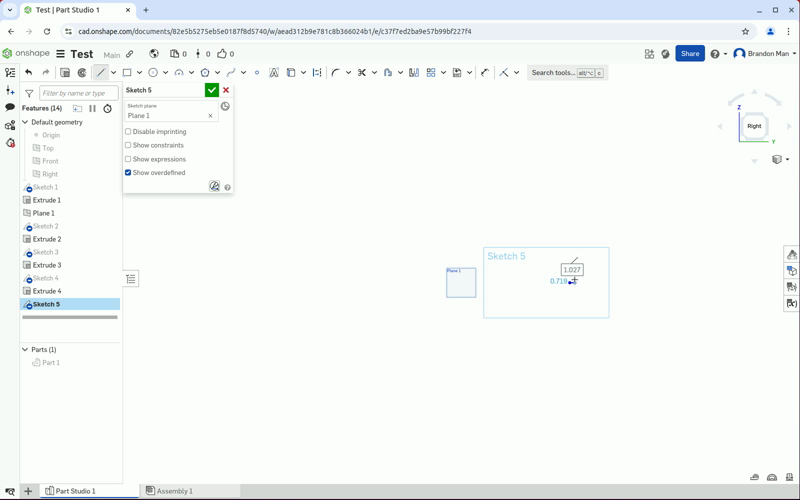
scroll(6)
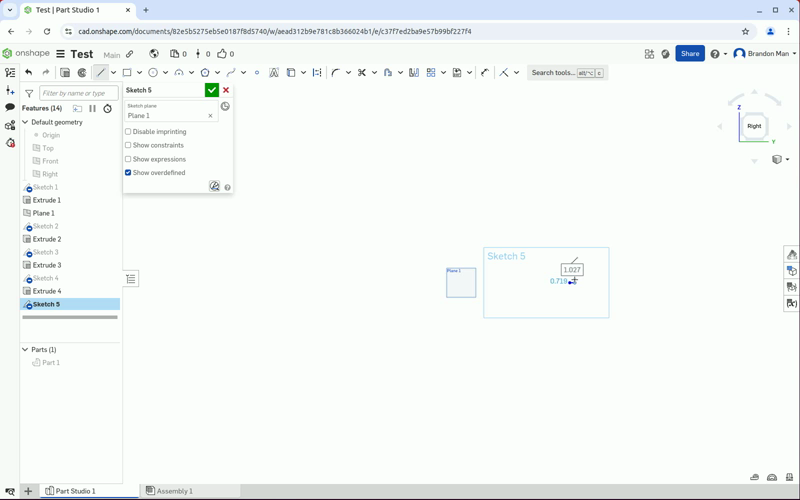
scroll(6)
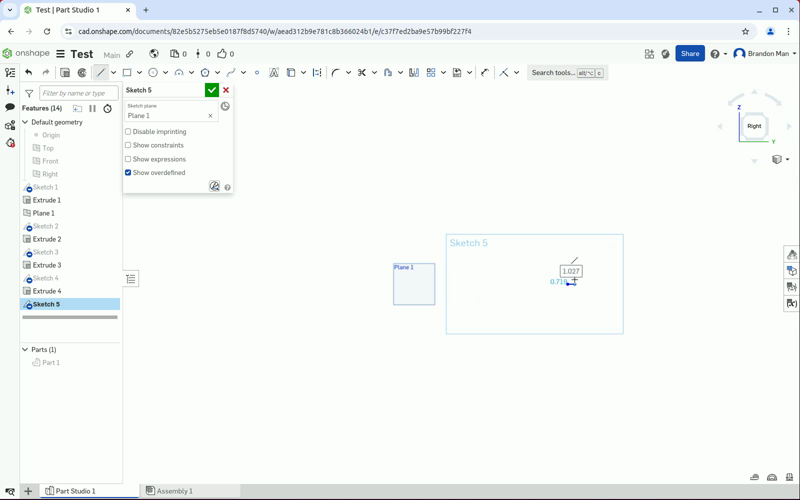
scroll(6)
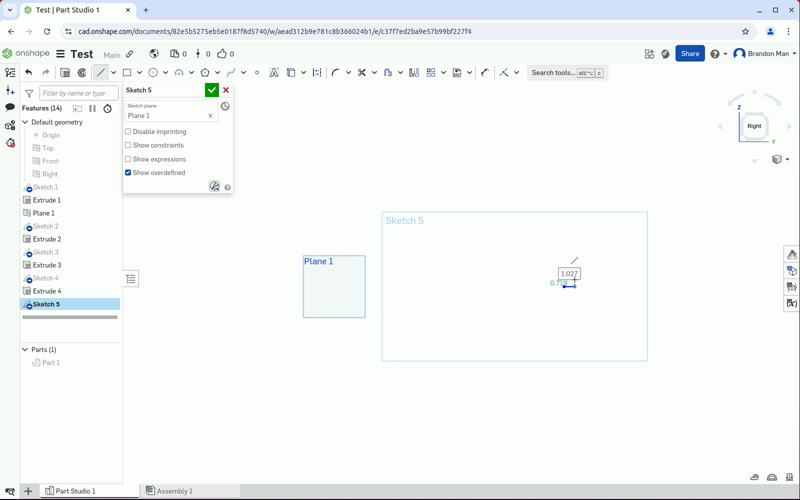
scroll(6)
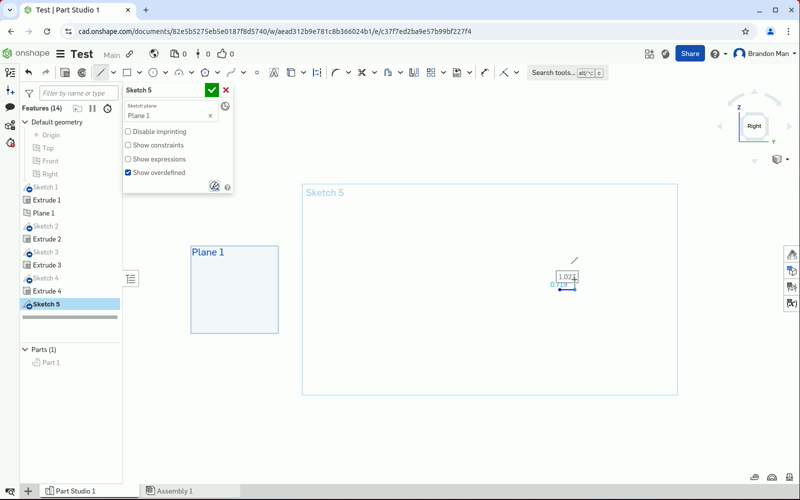
scroll(6)
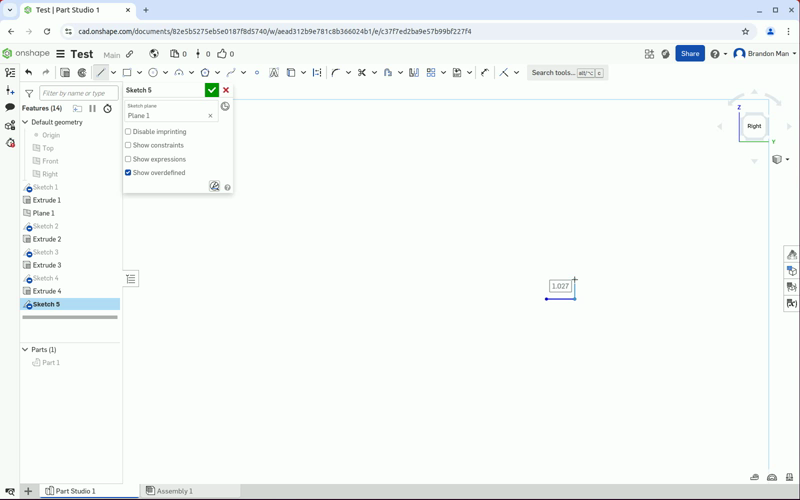
scroll(6)
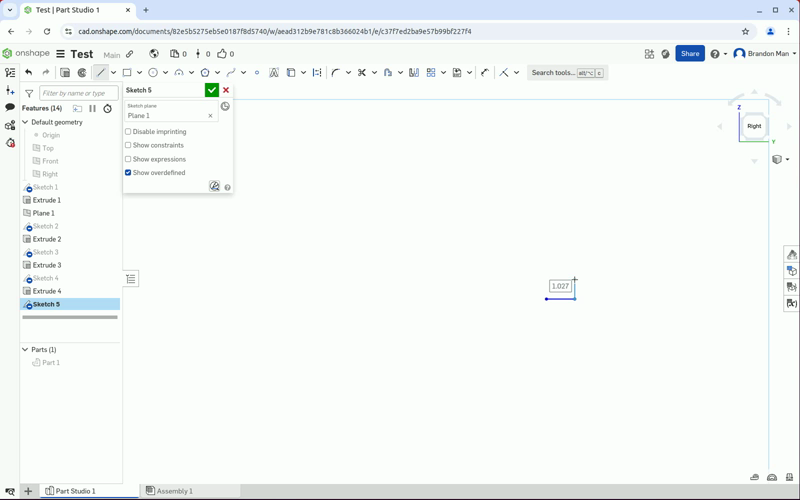
scroll(6)
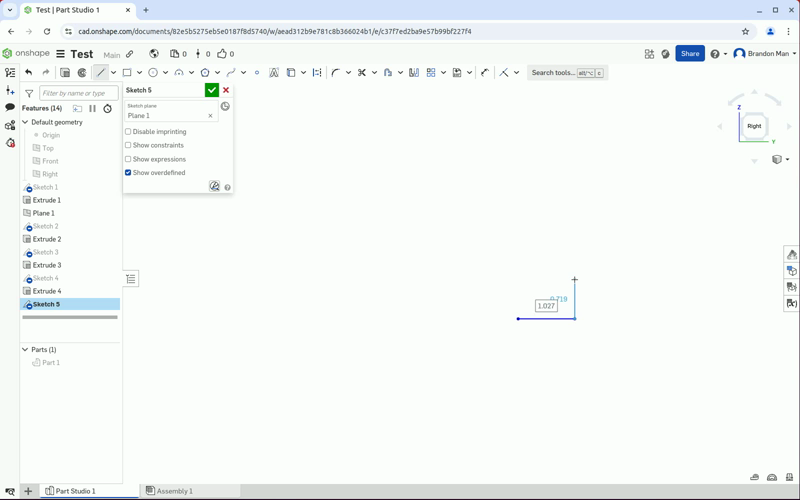
click(574, 279)
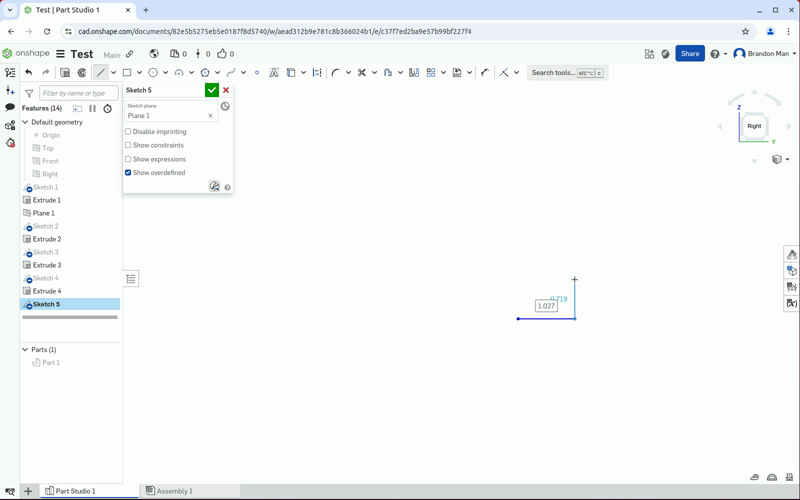
scroll(-6)
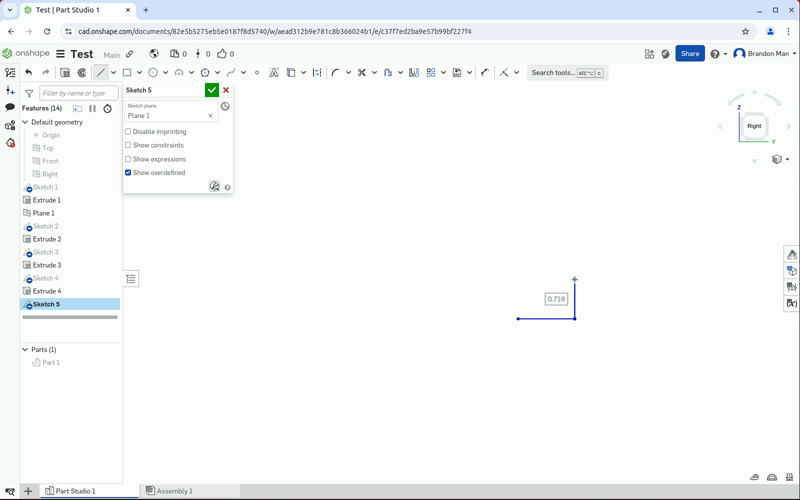
scroll(-6)
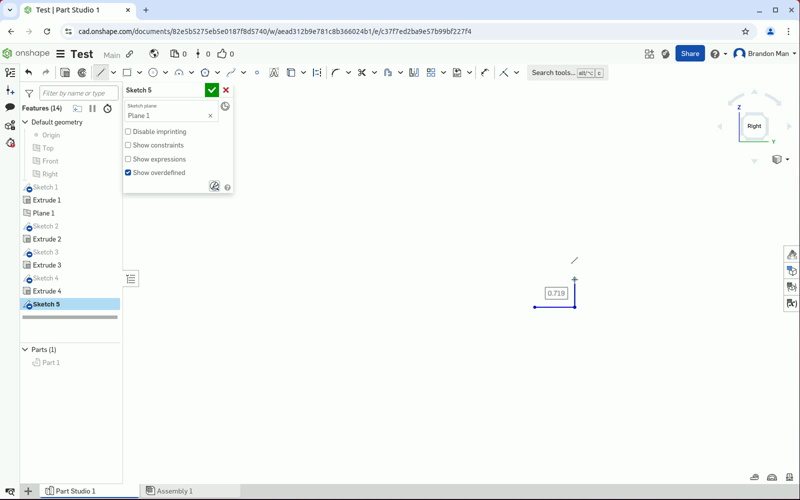
scroll(-6)
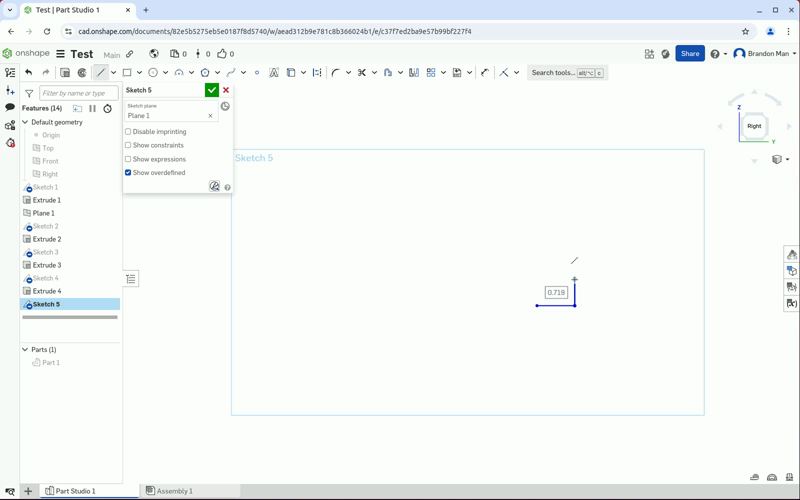
scroll(-6)
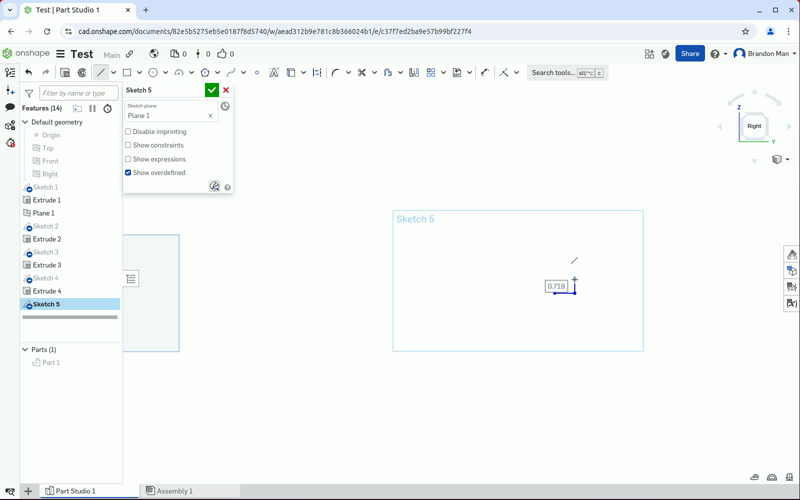
scroll(-6)
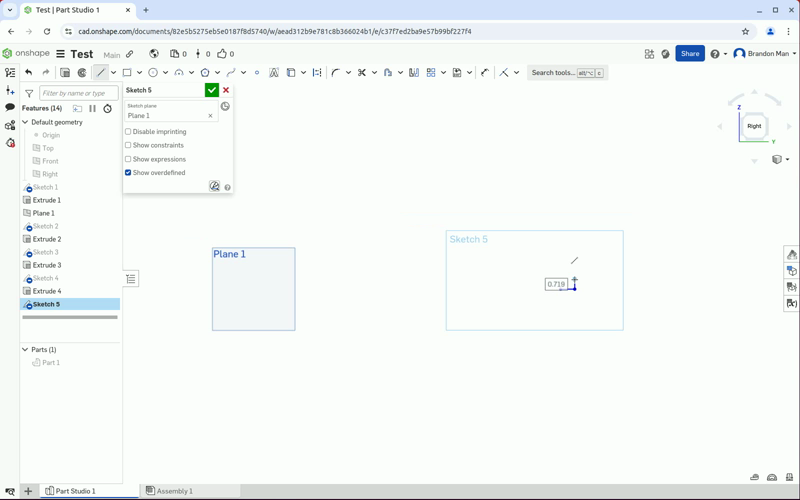
scroll(-6)
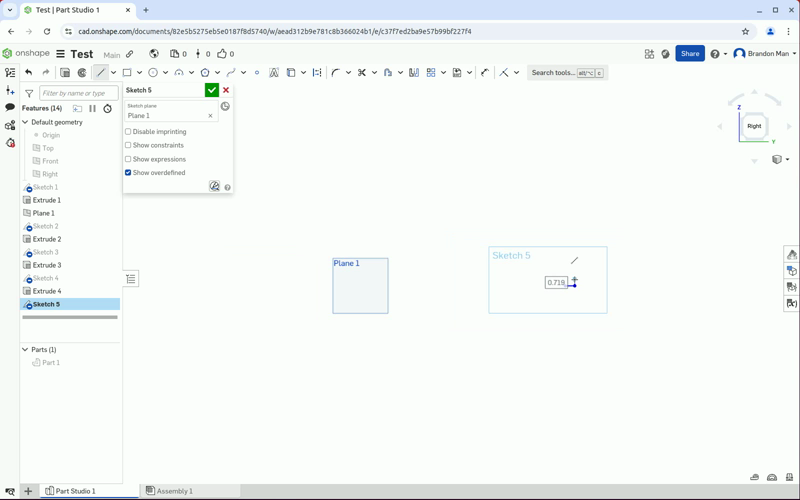
scroll(-6)
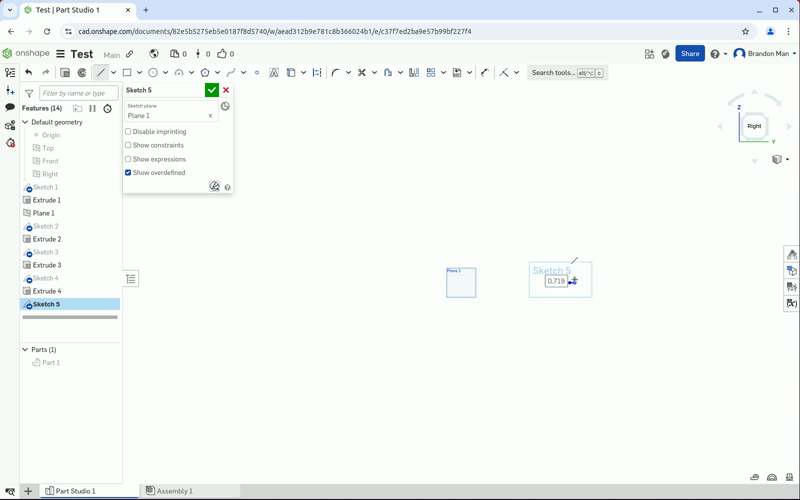
key_up(shift)
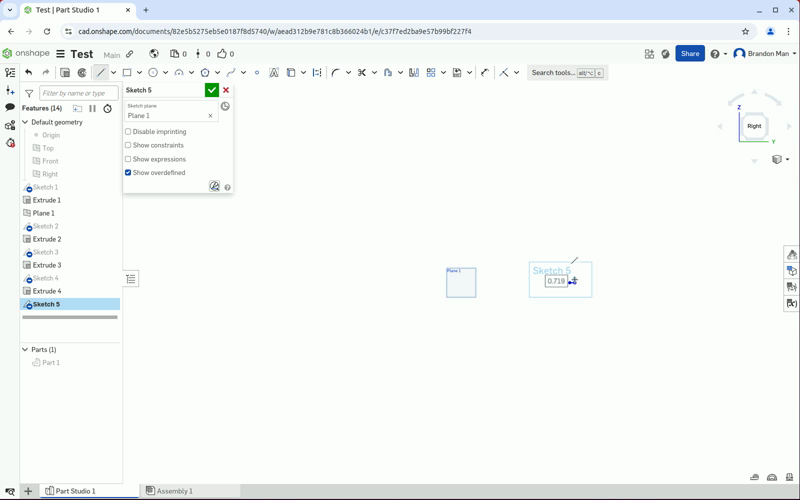
key_down(shift)
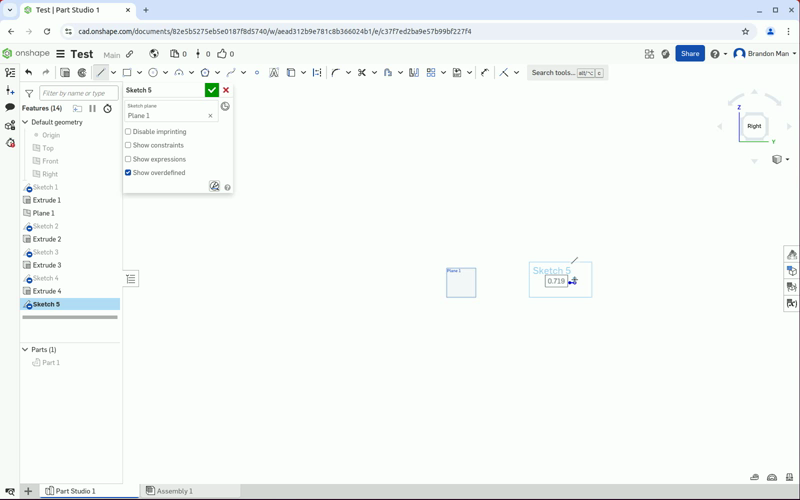
mouse_move(589, 279)
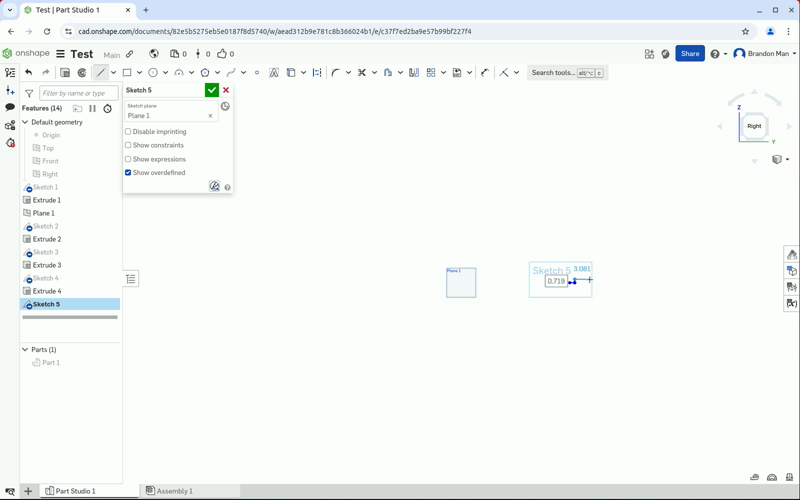
mouse_move(569, 279)
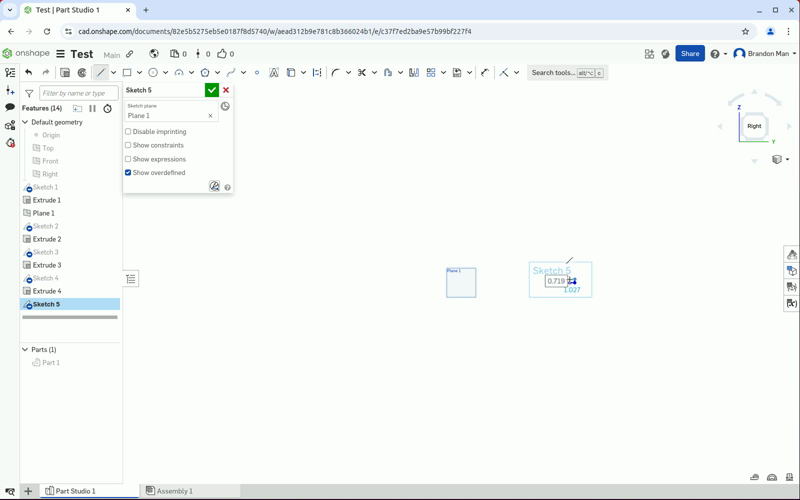
scroll(6)
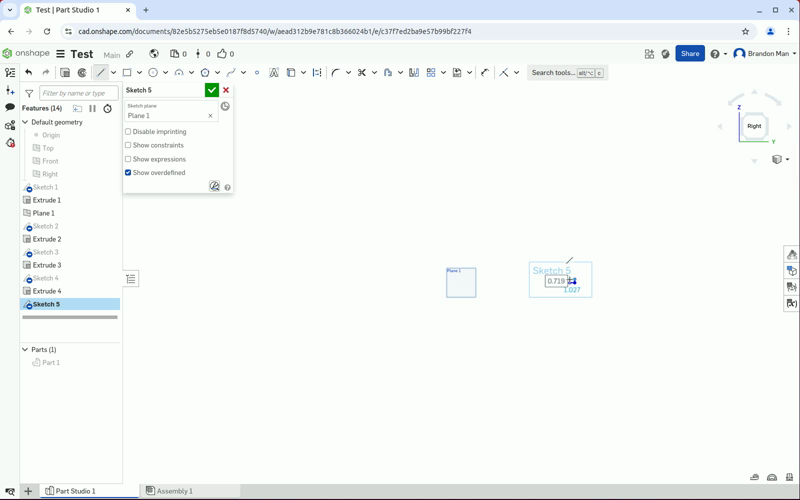
scroll(6)
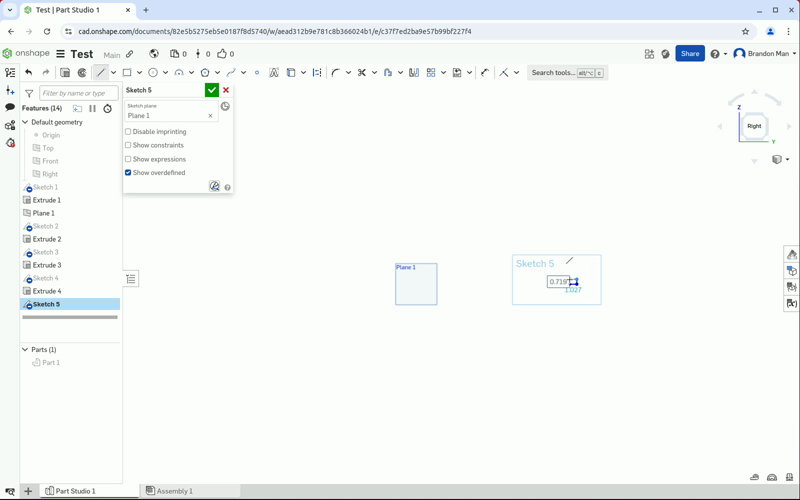
scroll(6)
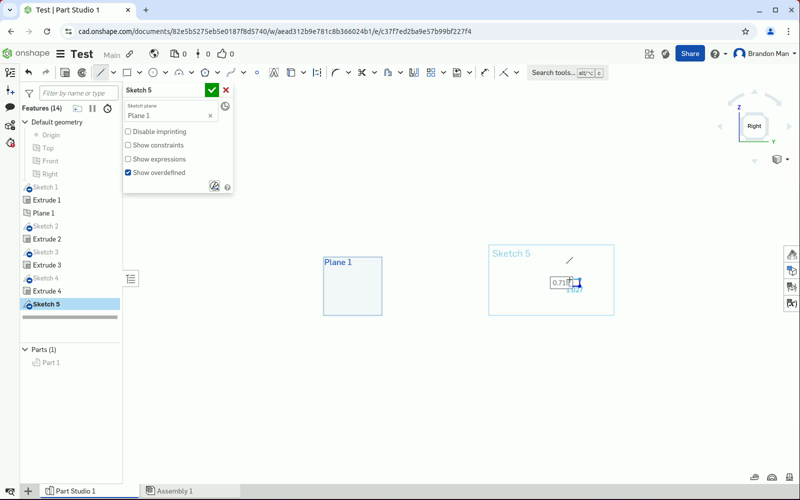
scroll(6)
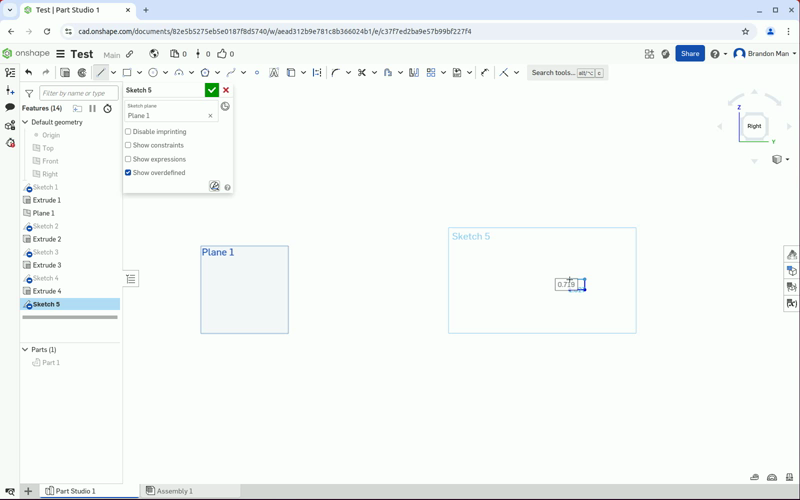
scroll(6)
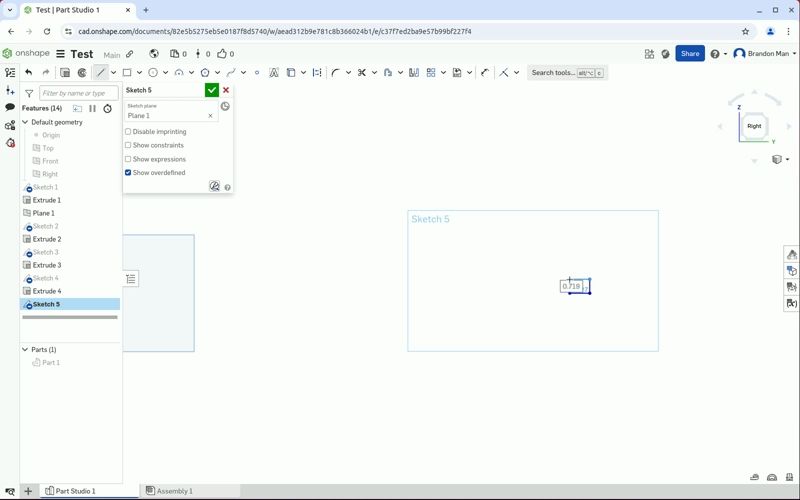
scroll(6)
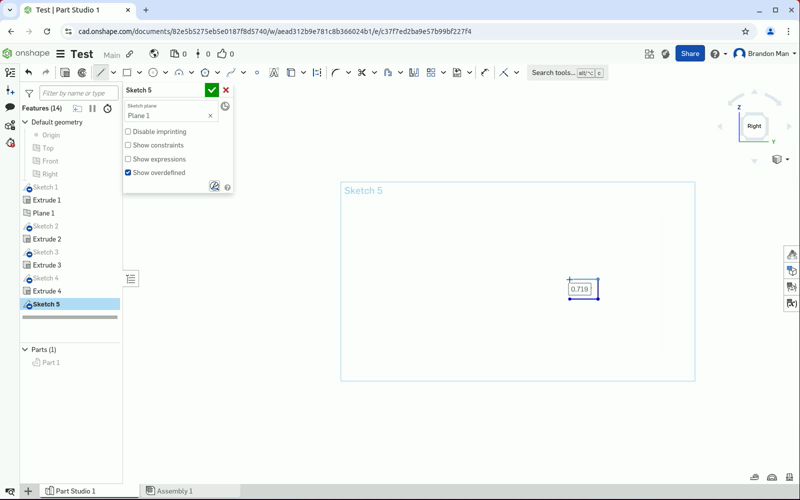
scroll(6)
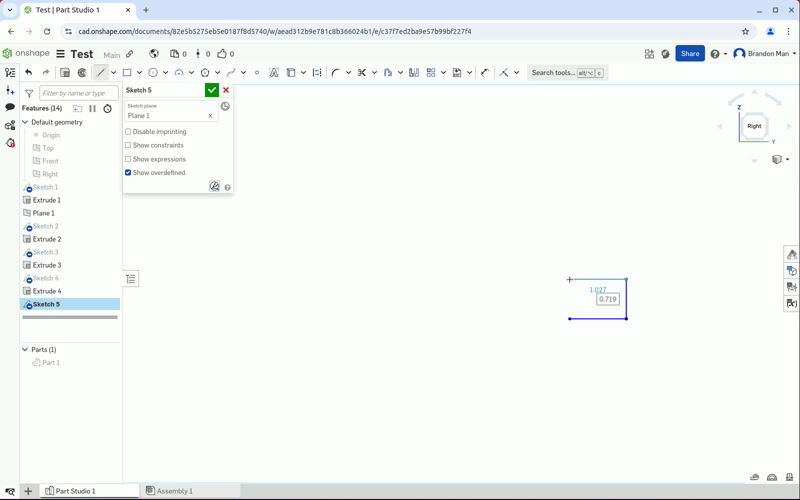
click(569, 279)
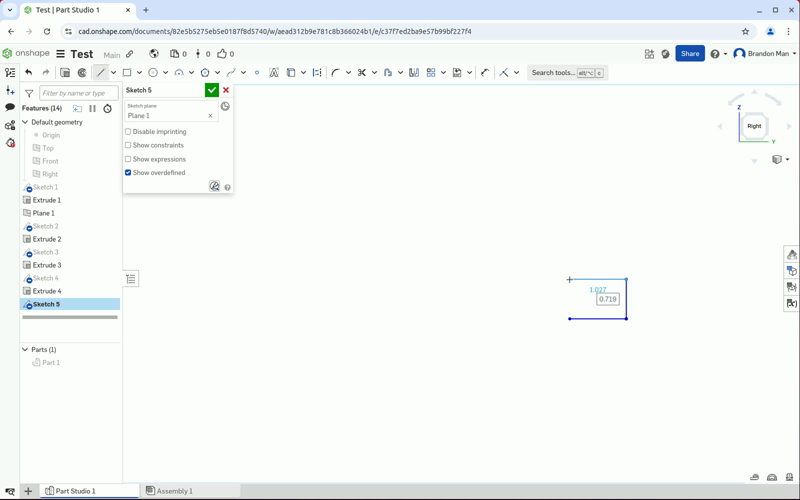
scroll(-6)
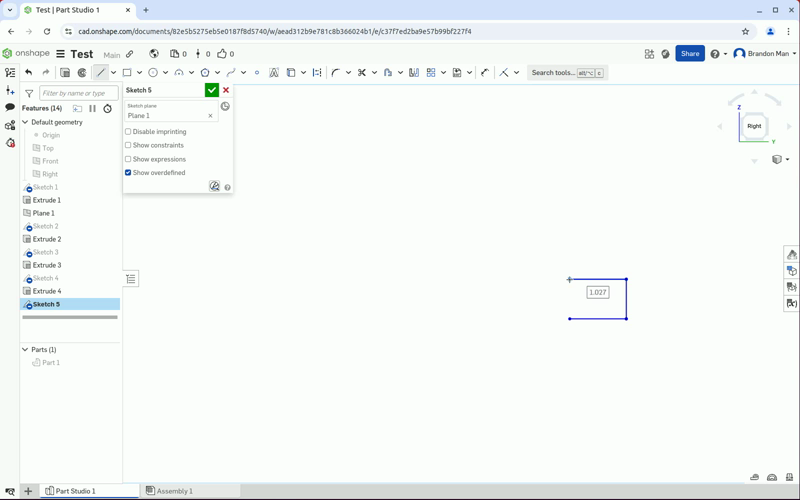
scroll(-6)
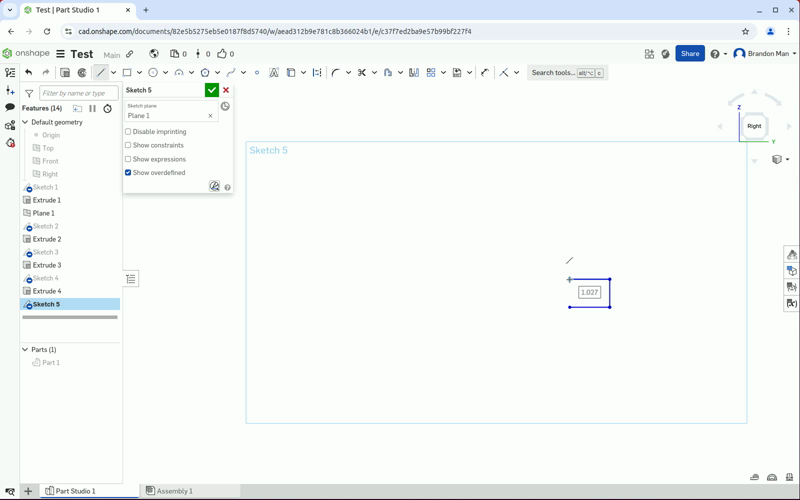
scroll(-6)
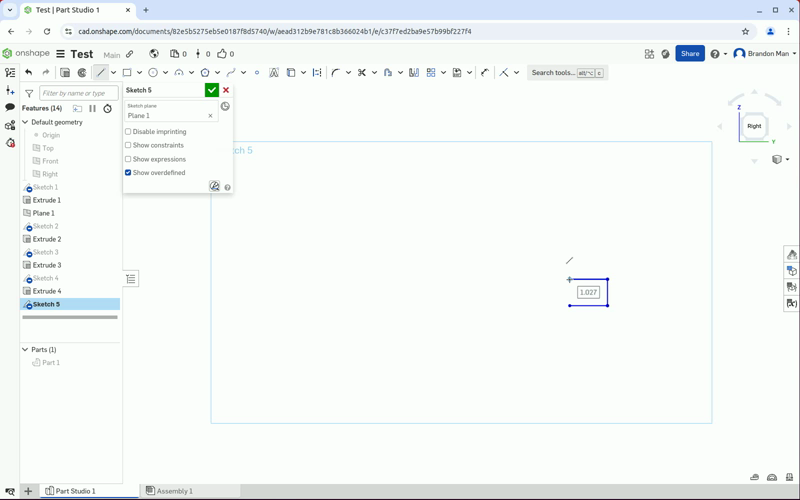
scroll(-6)
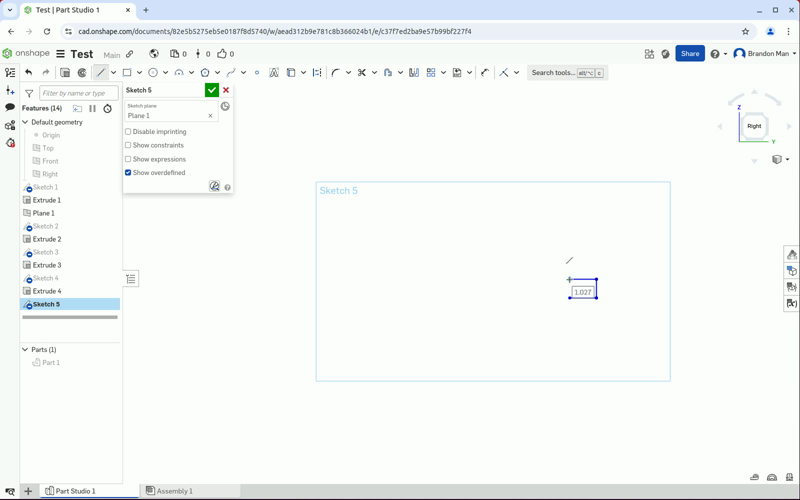
scroll(-6)
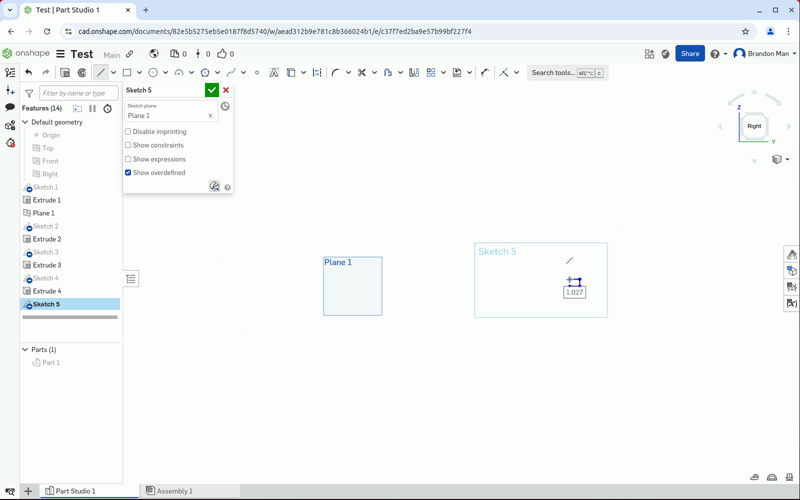
scroll(-6)
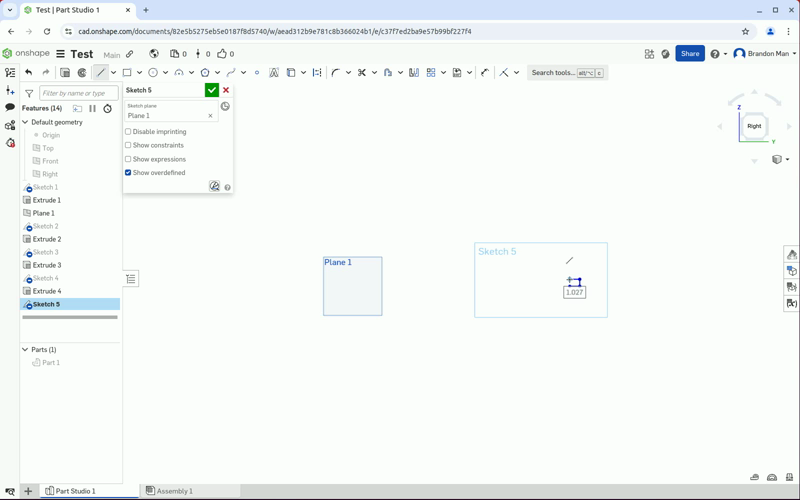
scroll(-6)
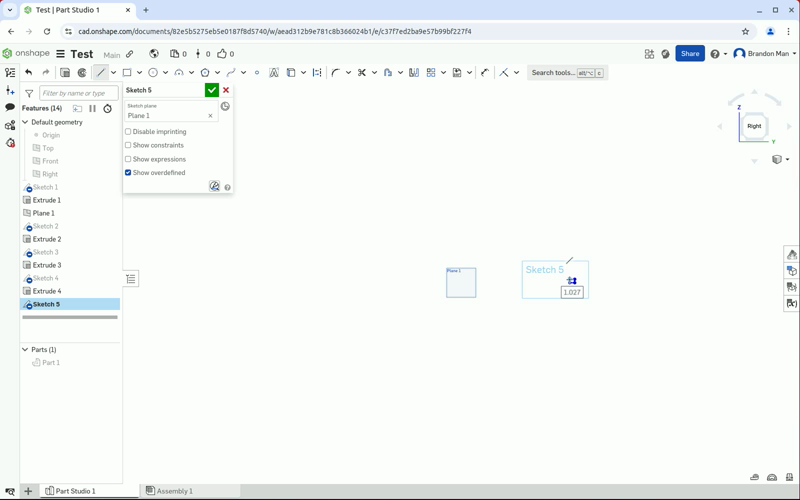
key_up(shift)
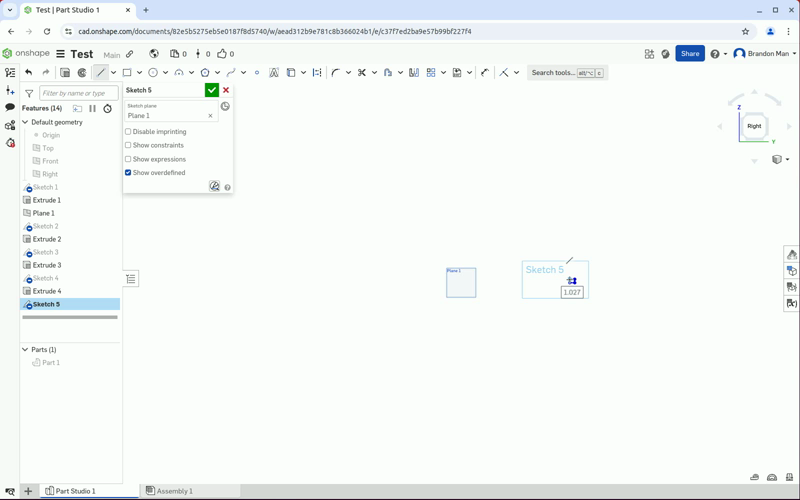
mouse_move(589, 279)
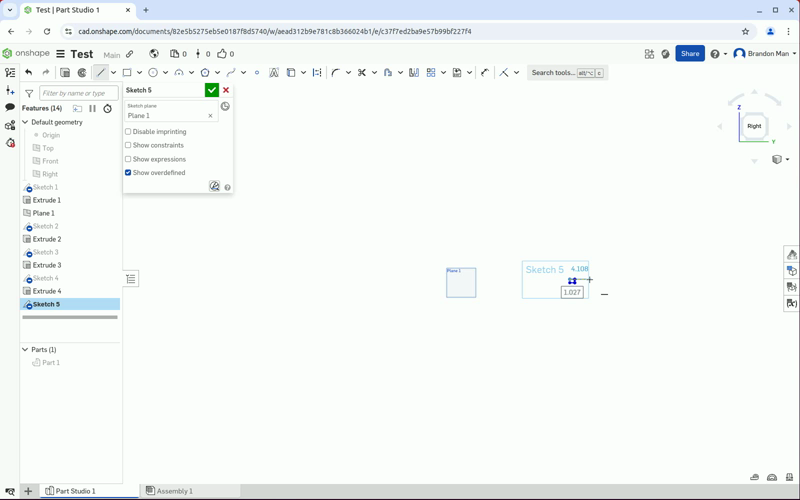
key_down(shift)
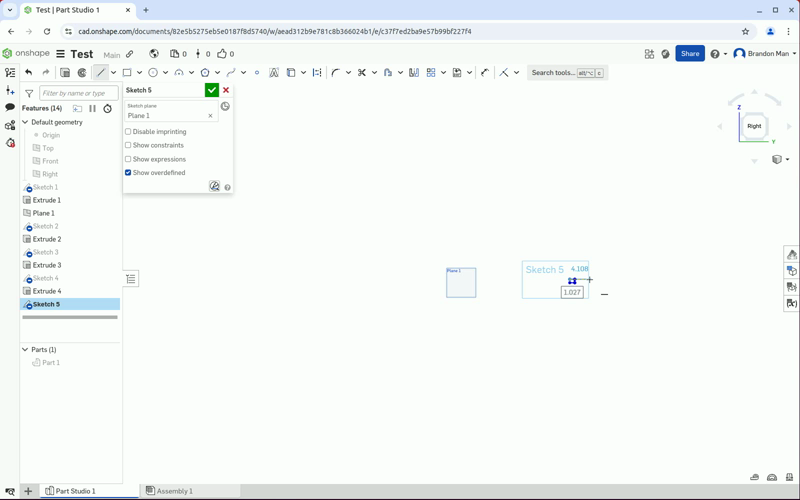
mouse_move(569, 282)
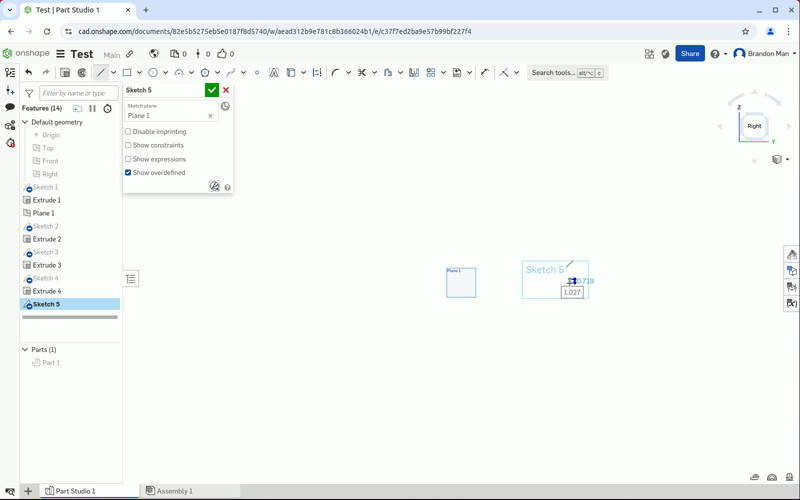
scroll(6)
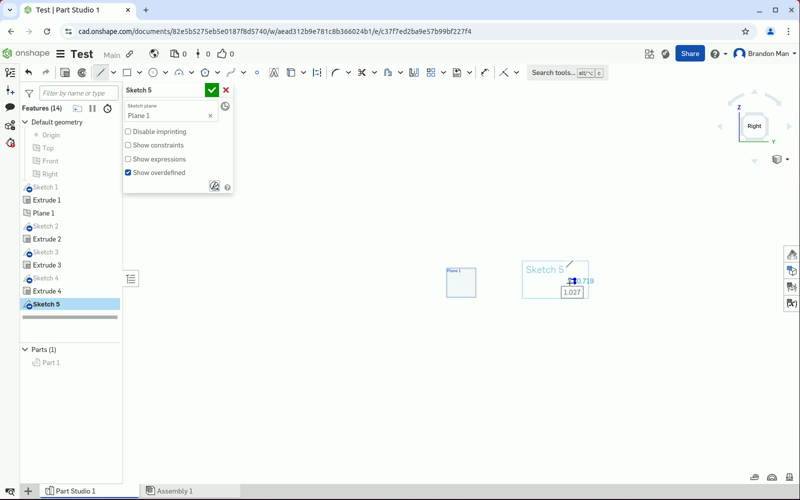
scroll(6)
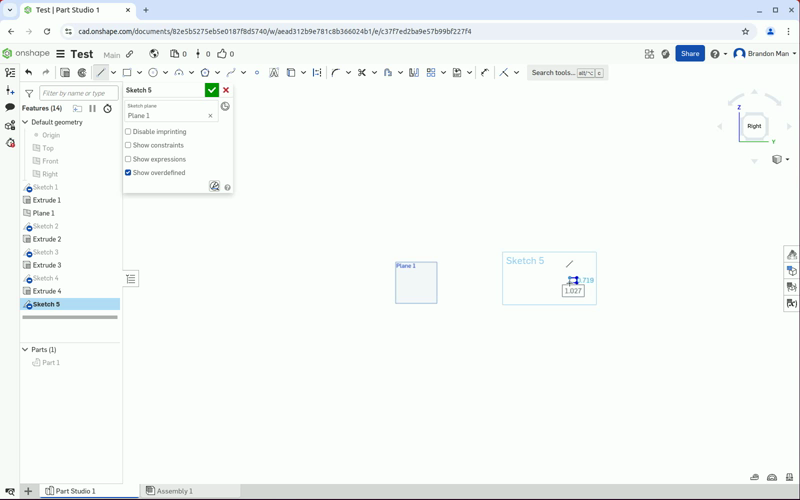
scroll(6)
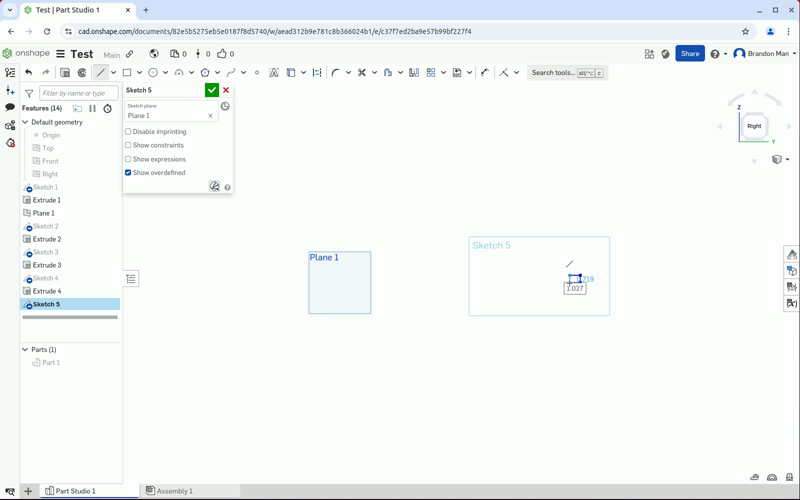
scroll(6)
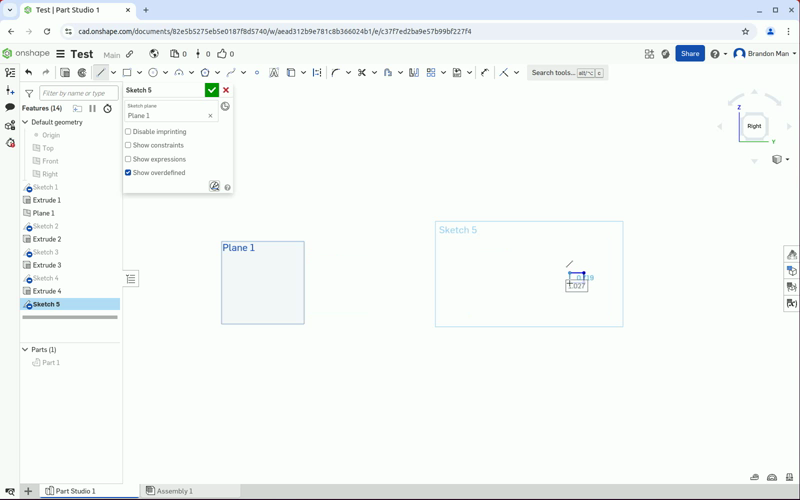
scroll(6)
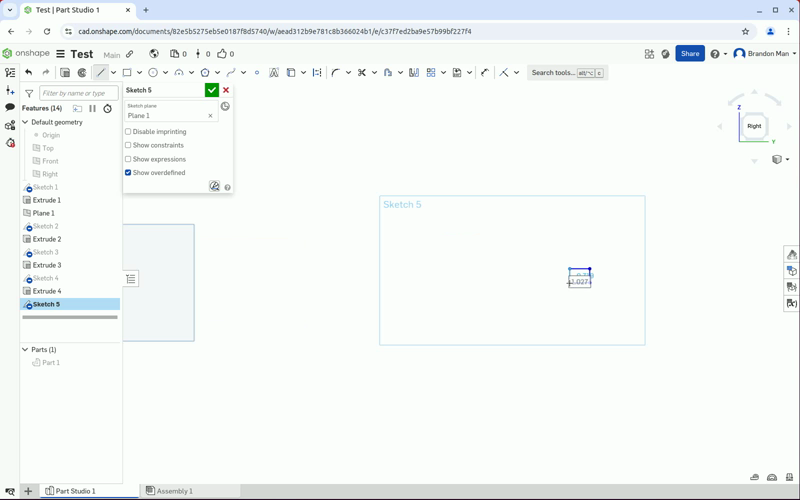
scroll(6)
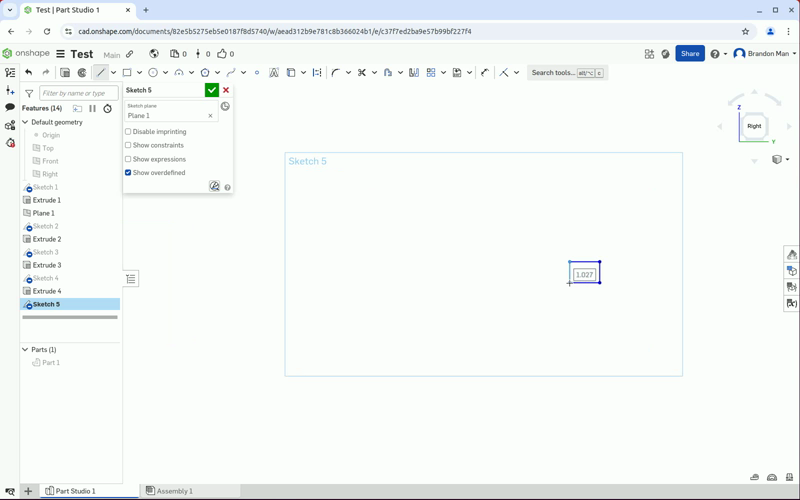
scroll(6)
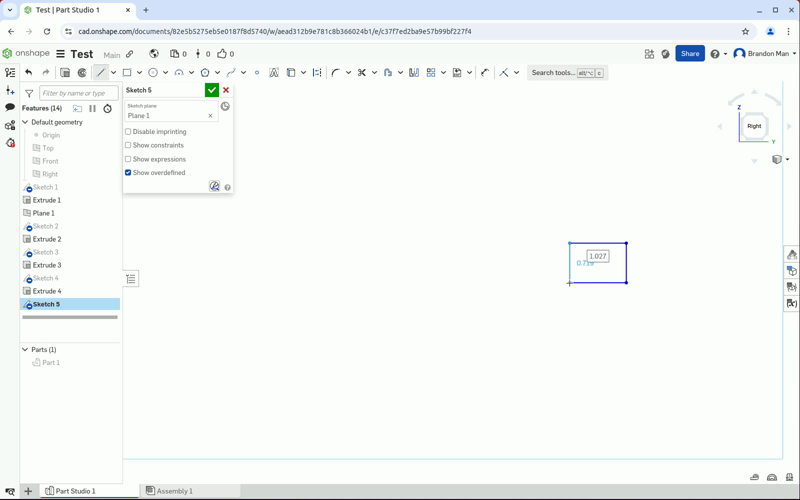
key_up(shift)
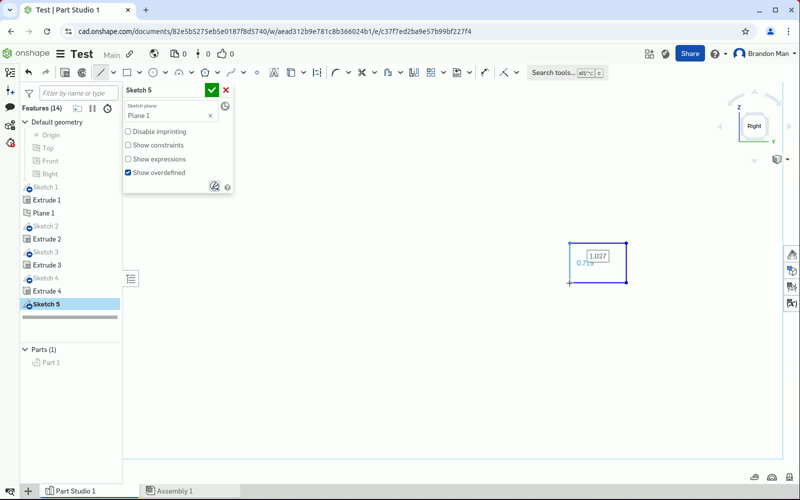
click(569, 282)
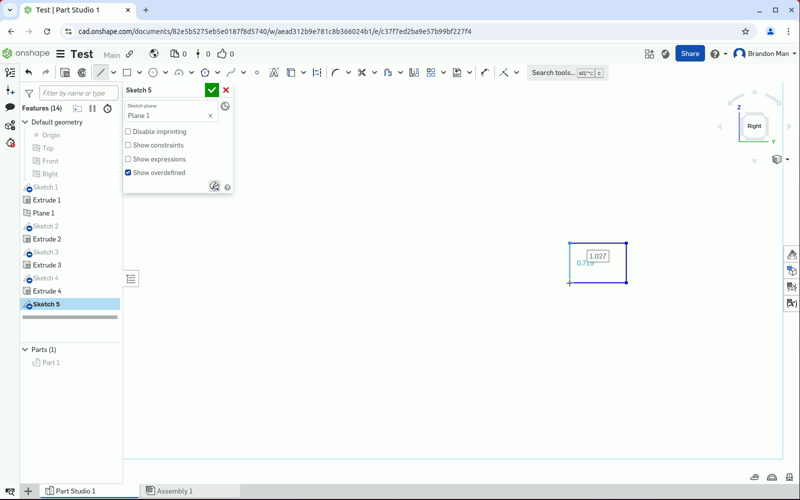
scroll(-6)
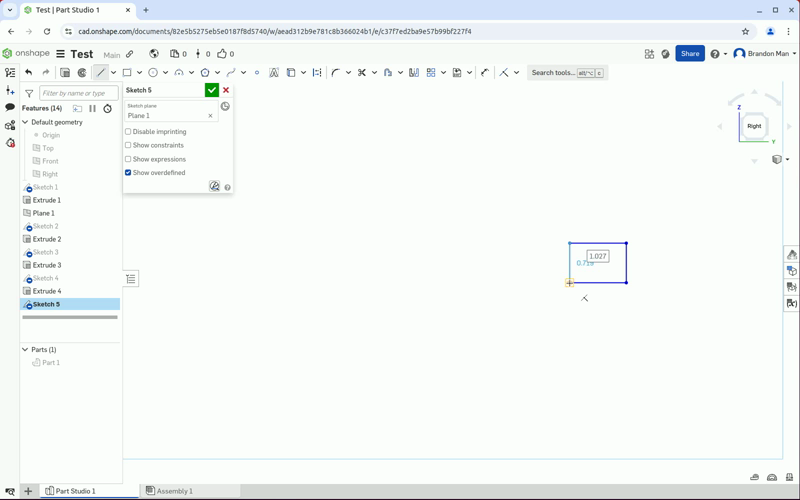
scroll(-6)
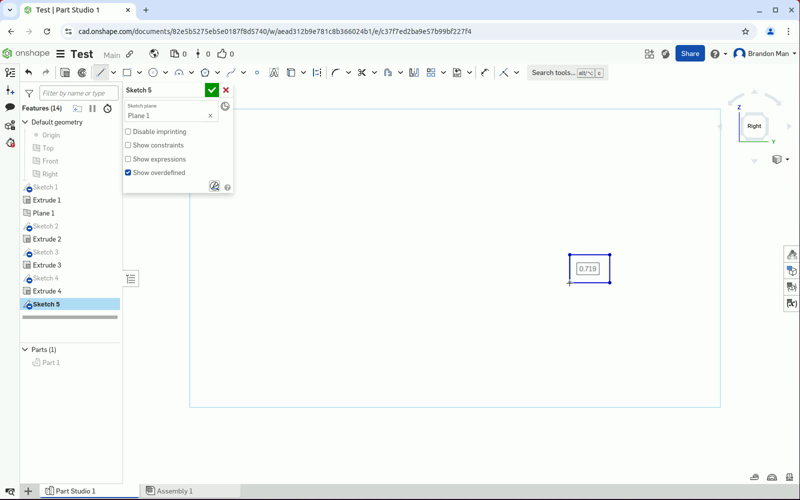
scroll(-6)
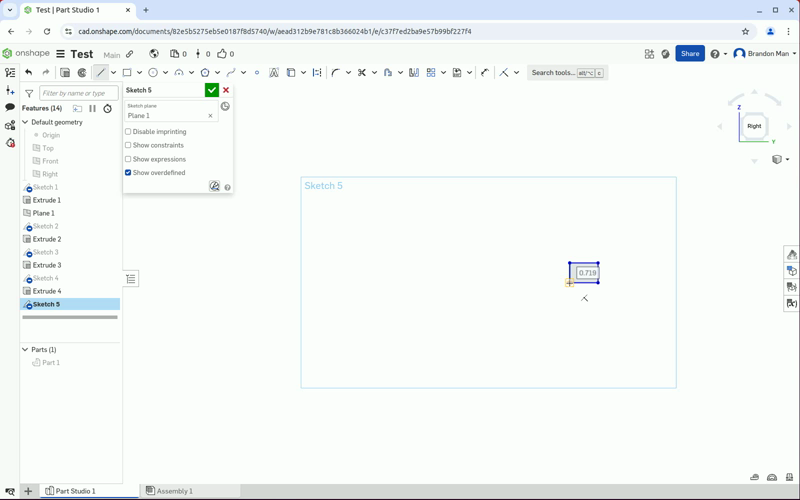
scroll(-6)
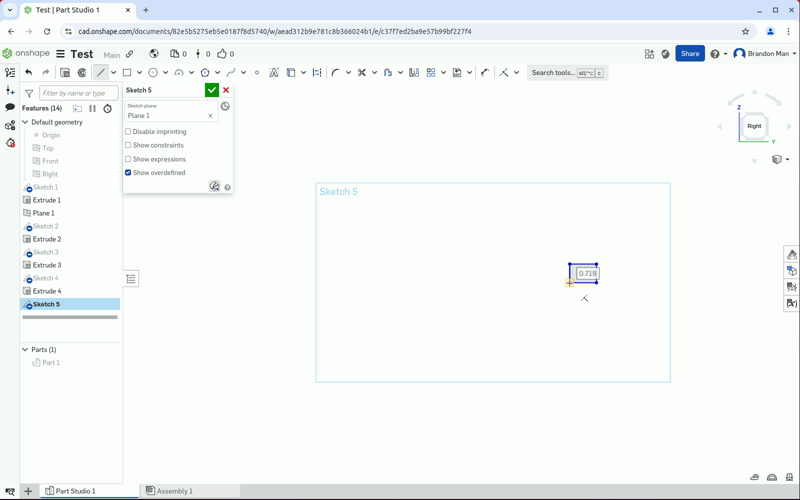
scroll(-6)
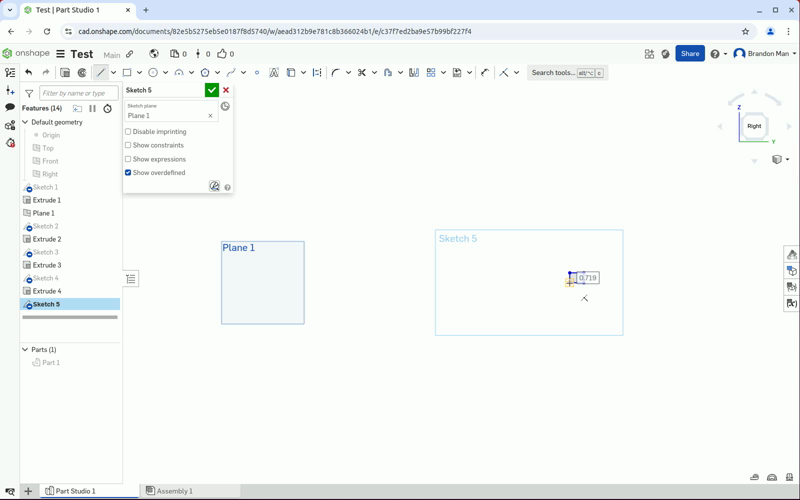
scroll(-6)
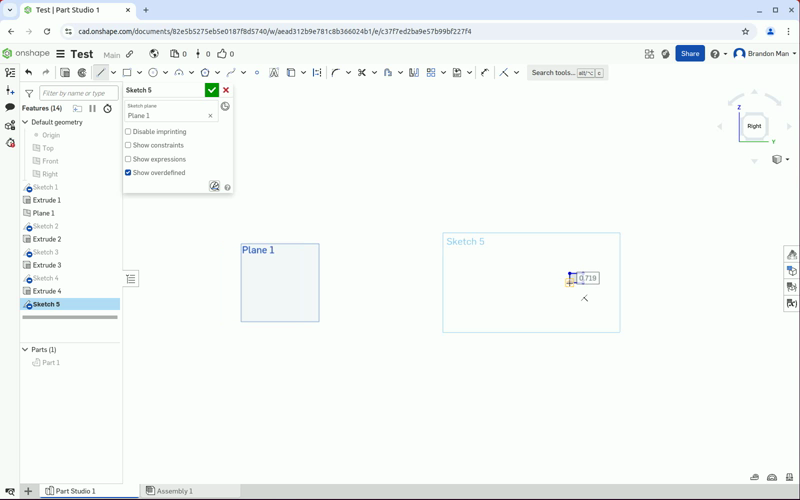
scroll(-6)
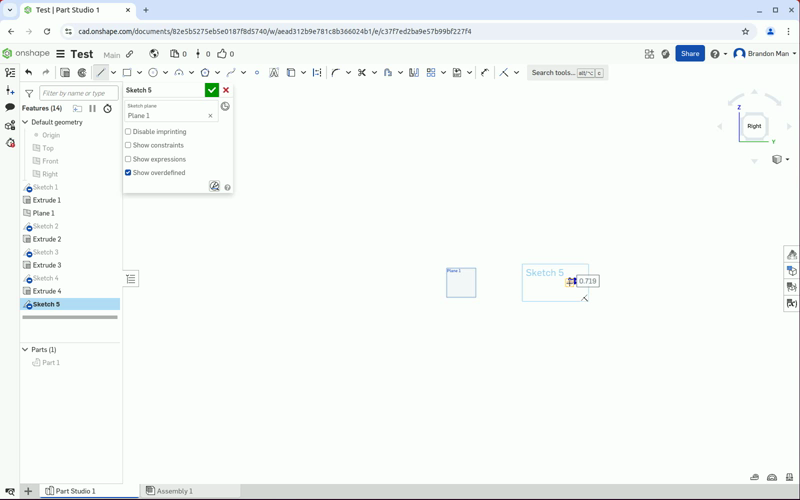
key(esc)
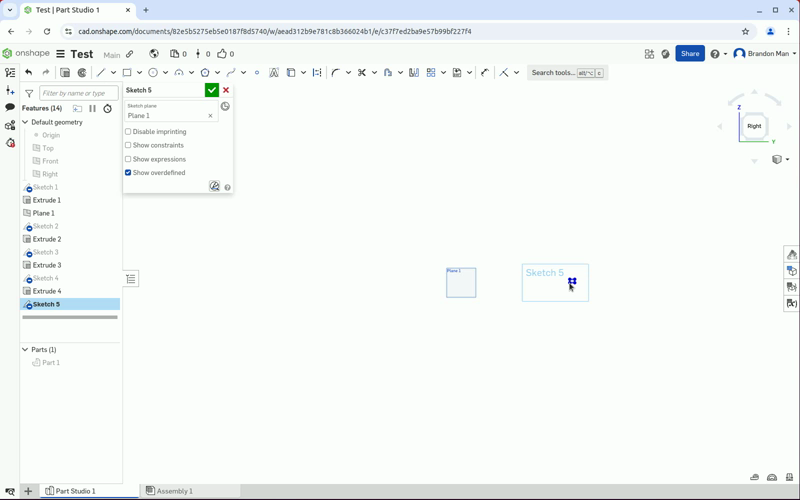
mouse_move(570, 281)
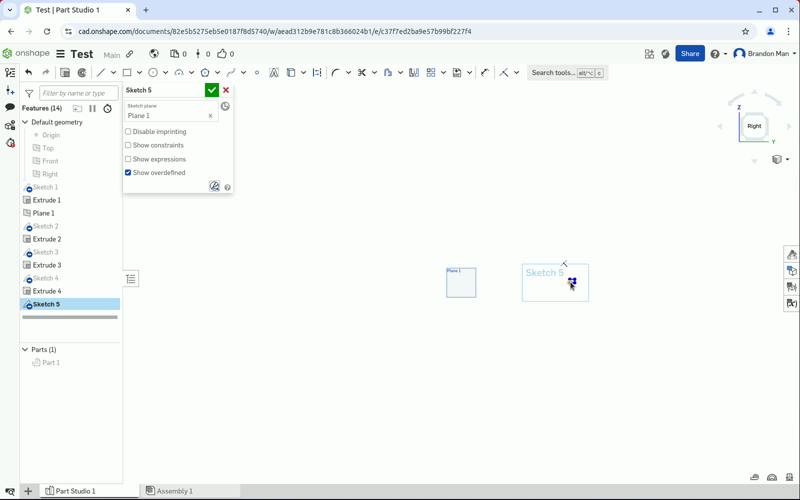
scroll(6)
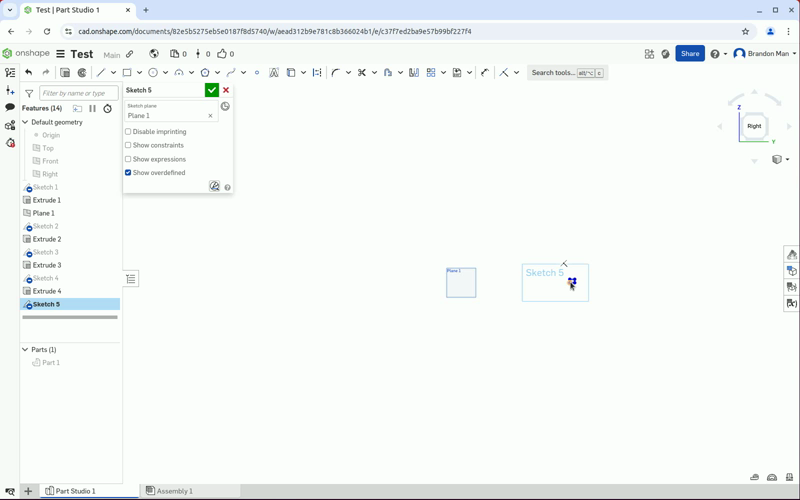
scroll(6)
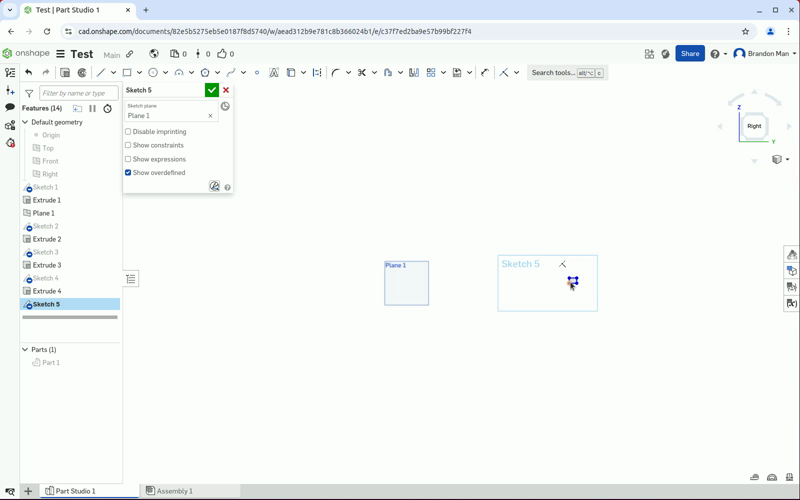
scroll(6)
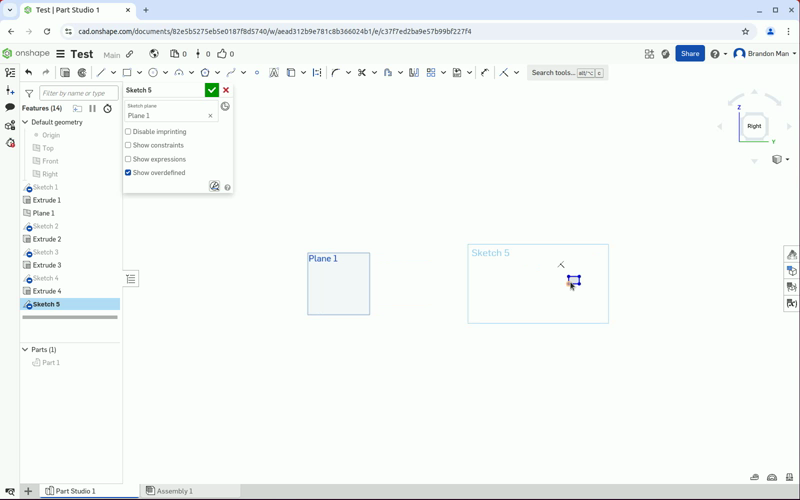
scroll(6)
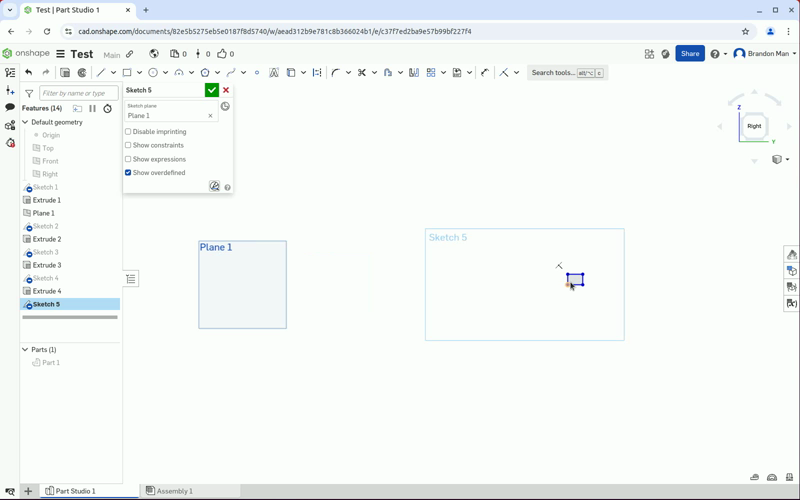
scroll(6)
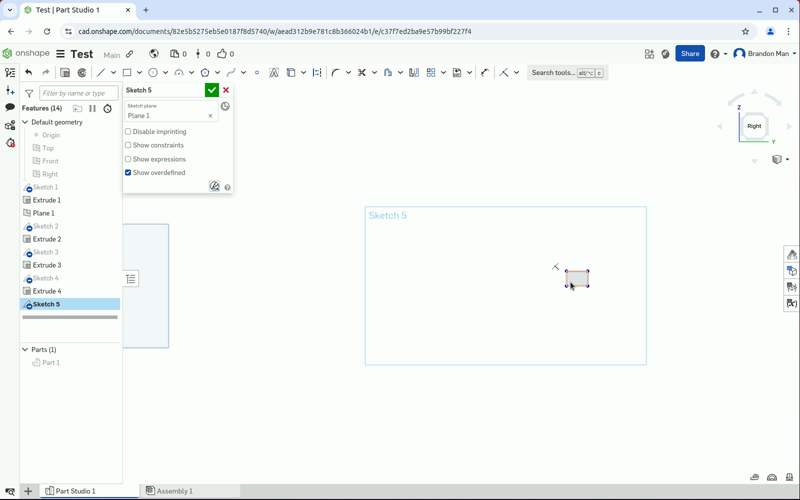
scroll(6)
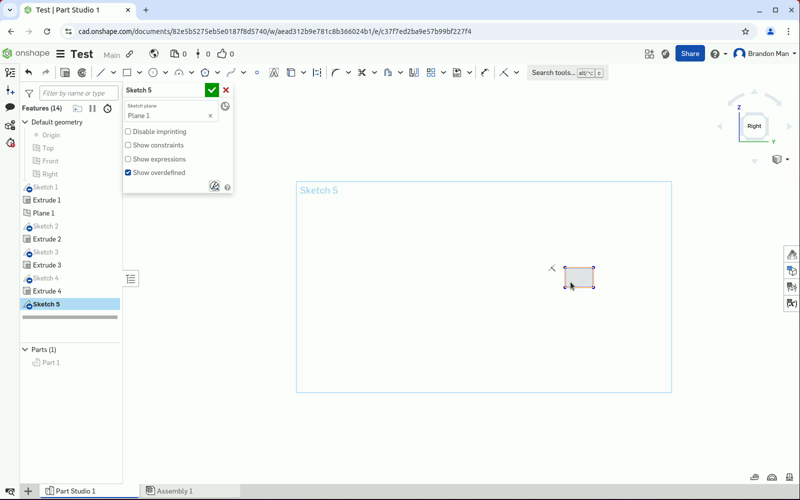
scroll(6)
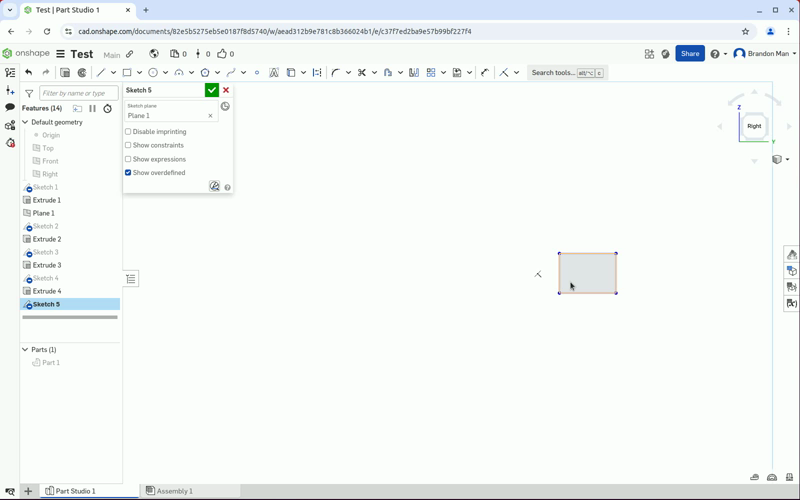
click(570, 281)
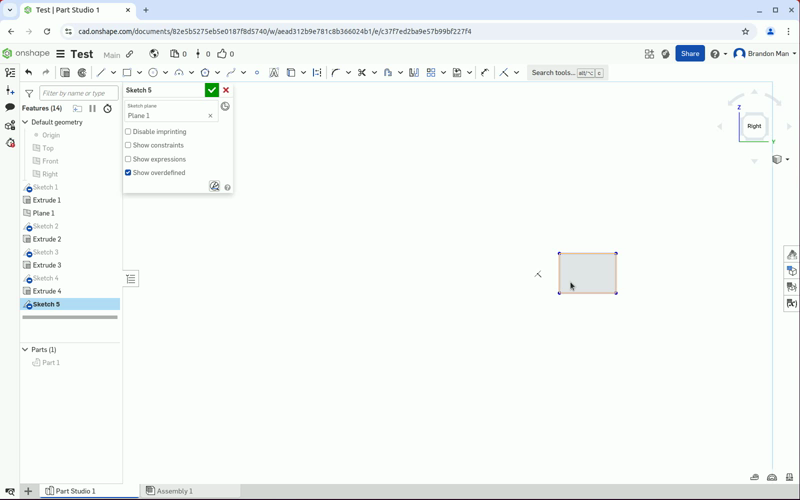
scroll(-6)
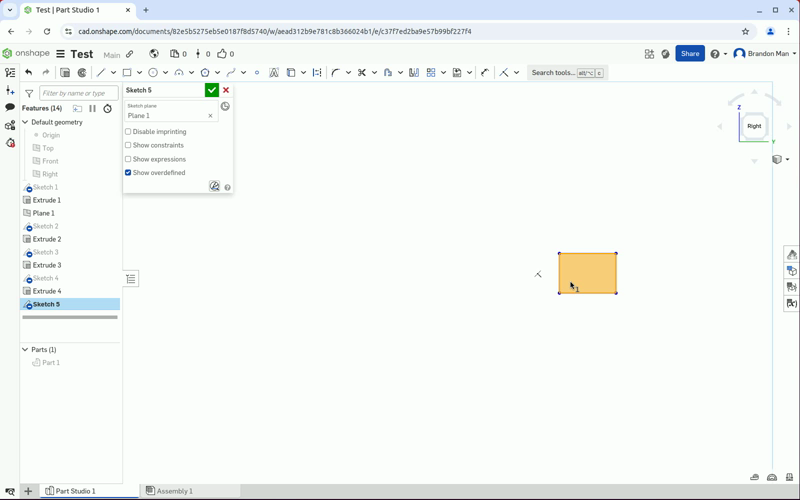
scroll(-6)
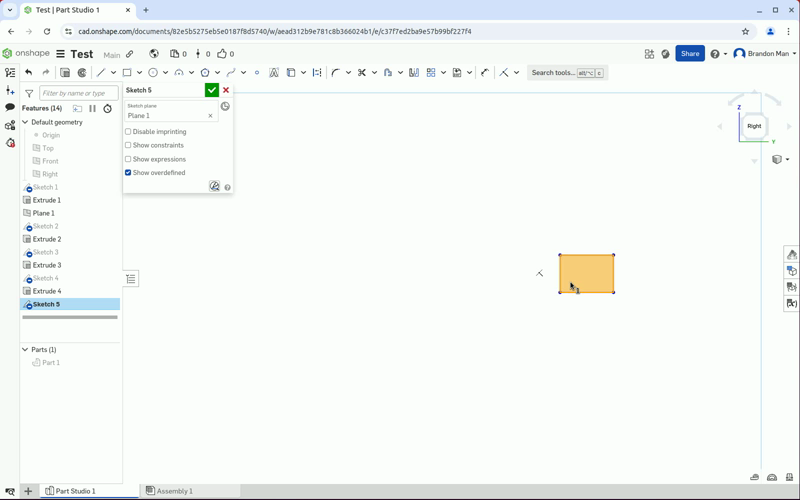
scroll(-6)
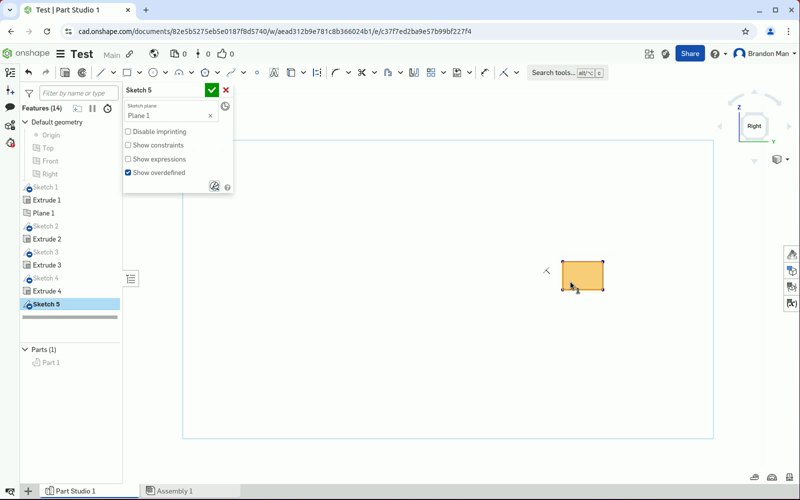
scroll(-6)
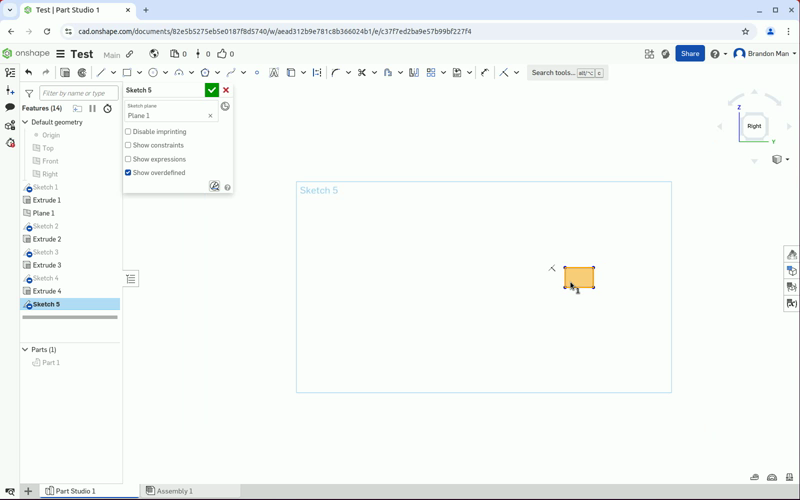
scroll(-6)
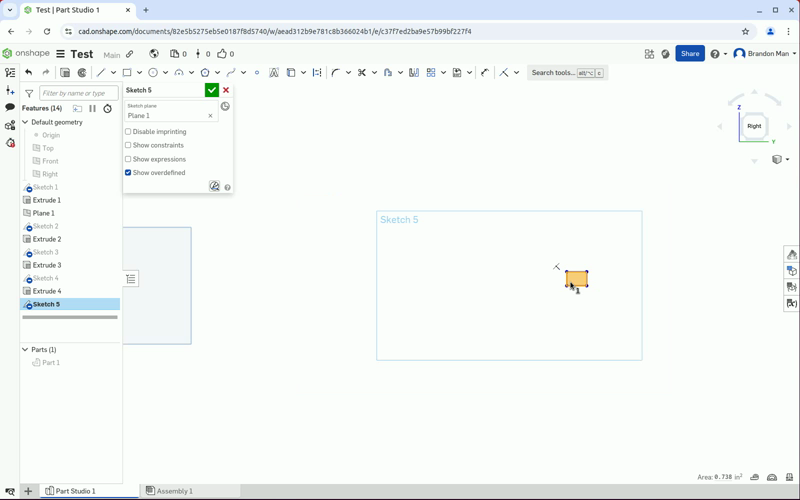
scroll(-6)
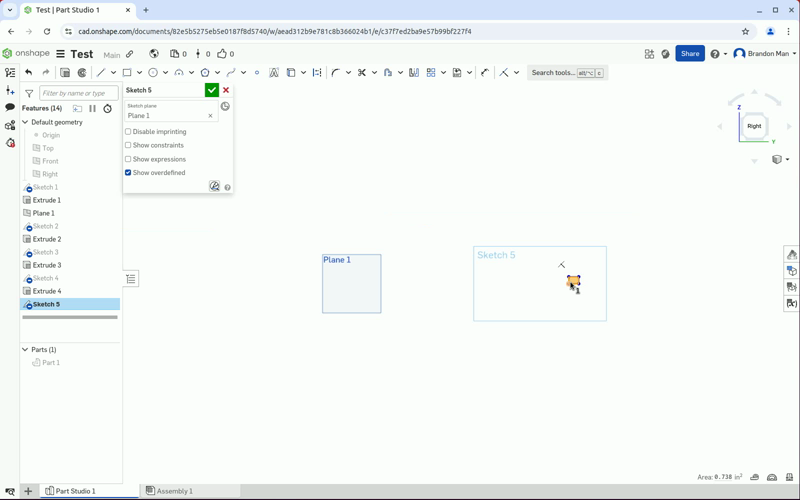
scroll(-6)
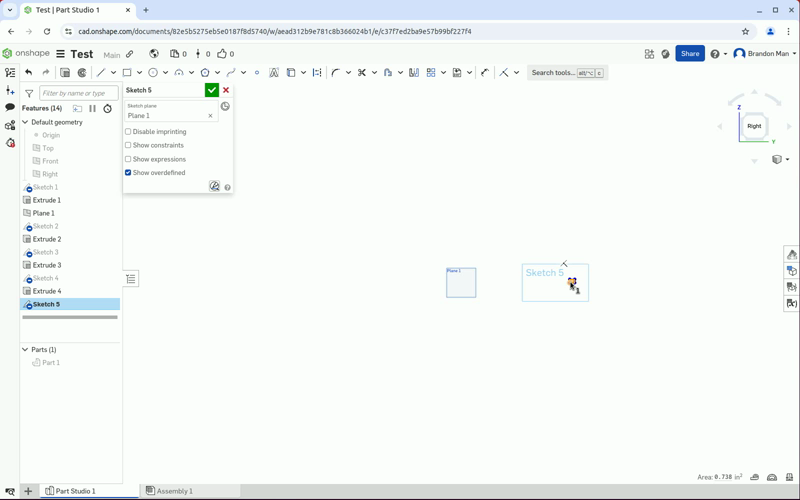
mouse_move(73, 352)
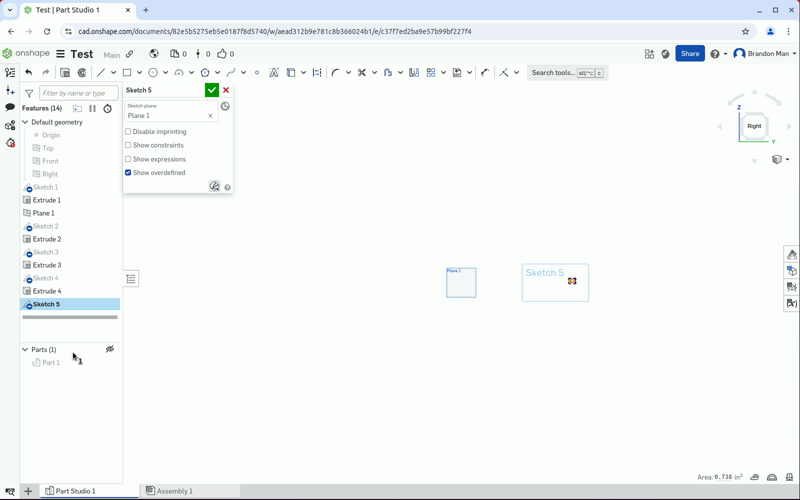
key(shift+y)
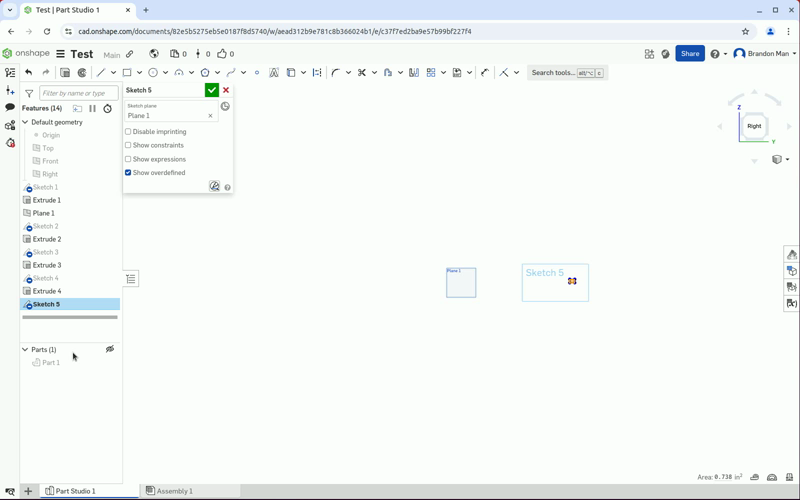
key(shift+e)
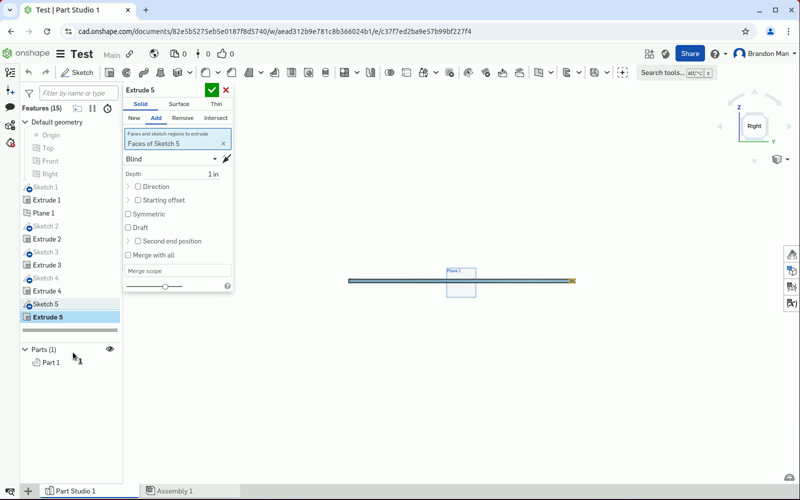
mouse_move(143, 106)
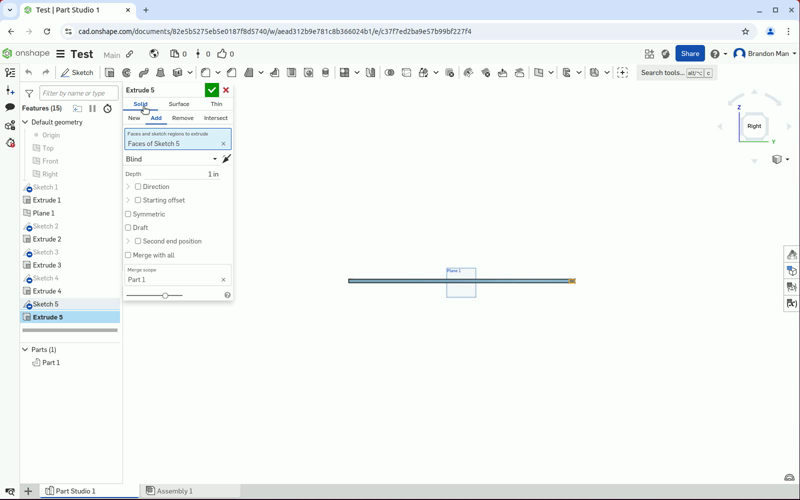
click(143, 106)
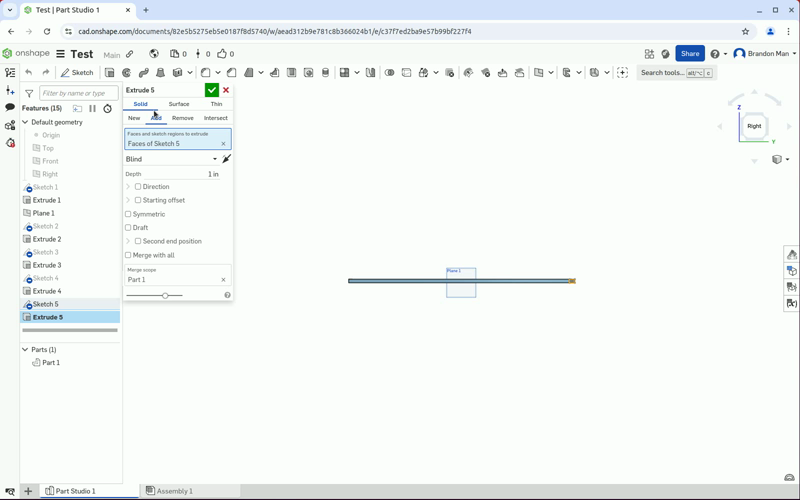
mouse_move(186, 120)
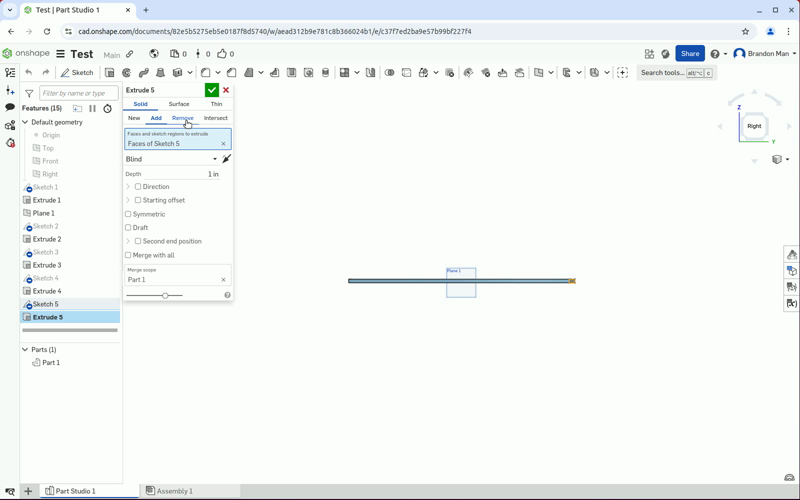
click(186, 120)
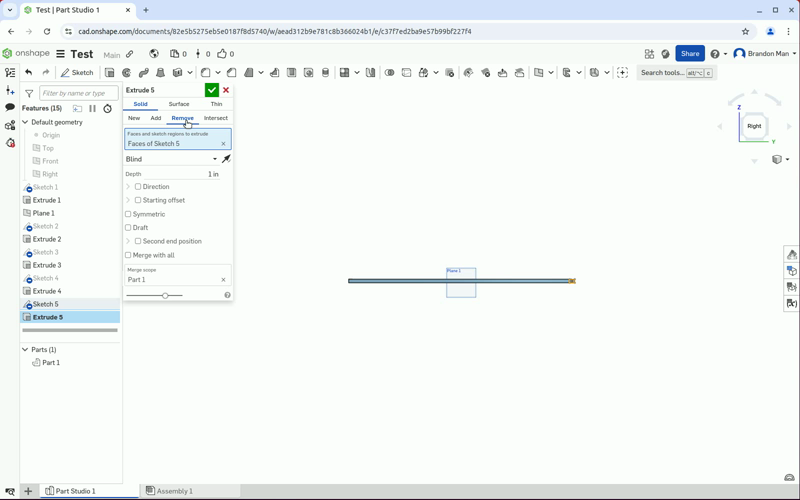
key(tab, 4)
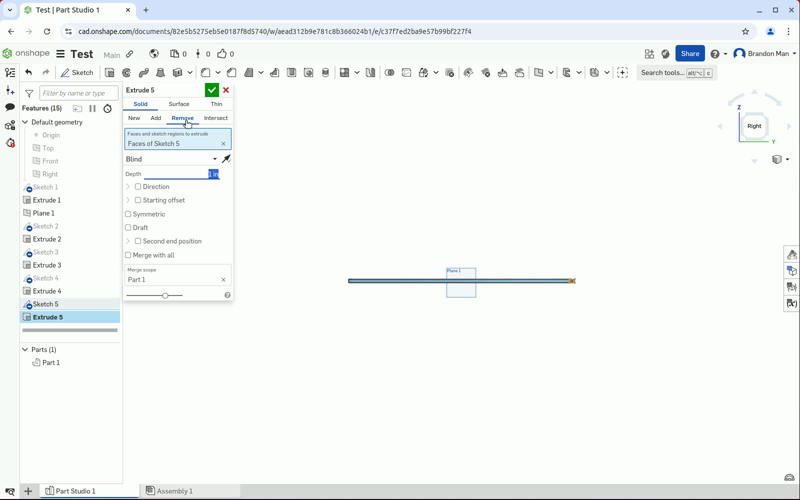
text(0.722)
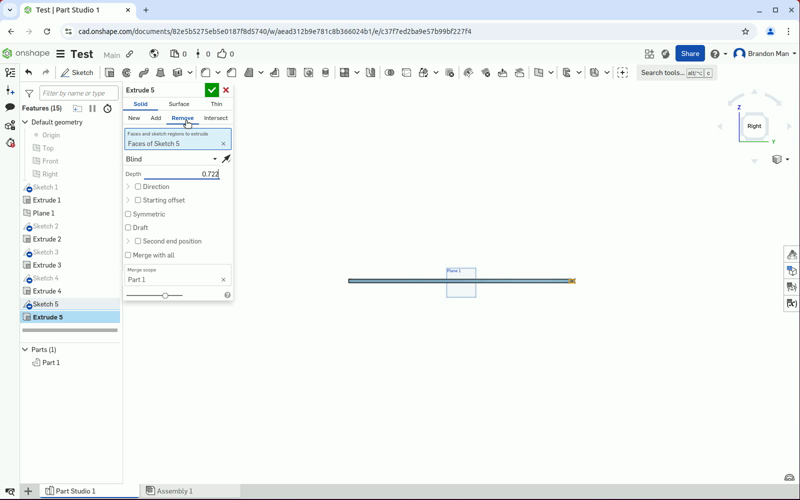
key(tab, 6)
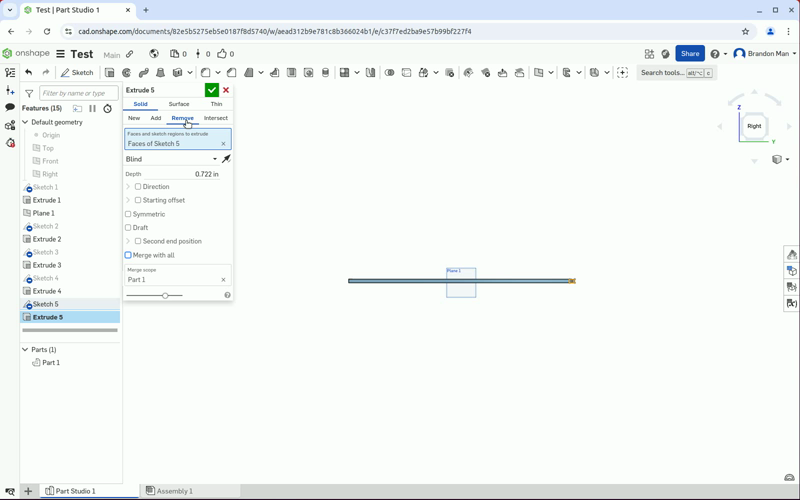
key(space)
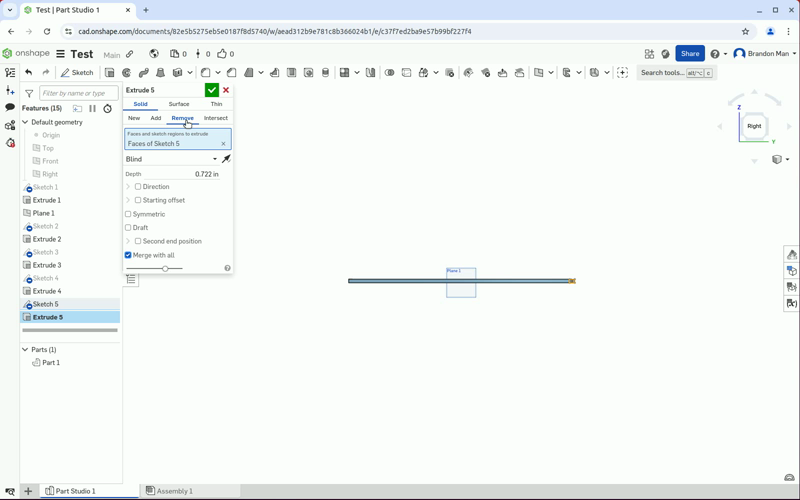
key(enter)
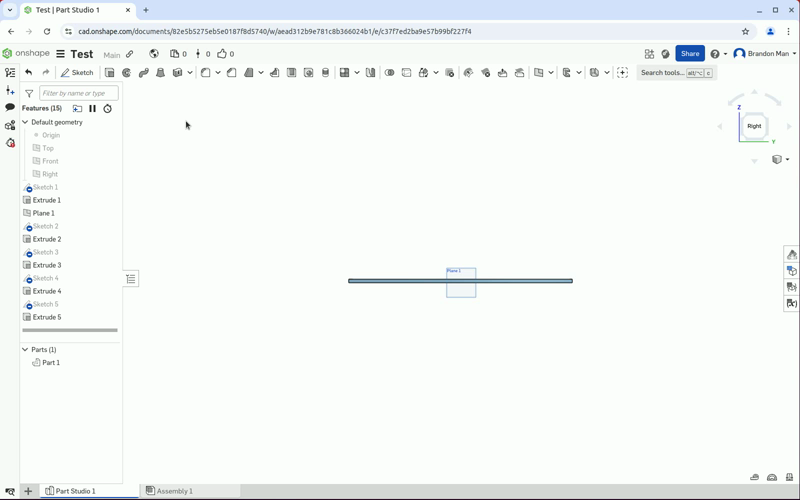
key(shift+h)
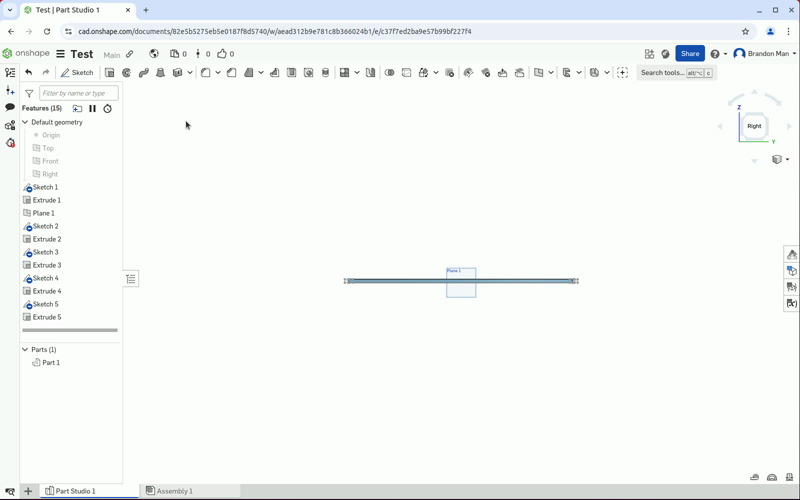
key(shift+h)
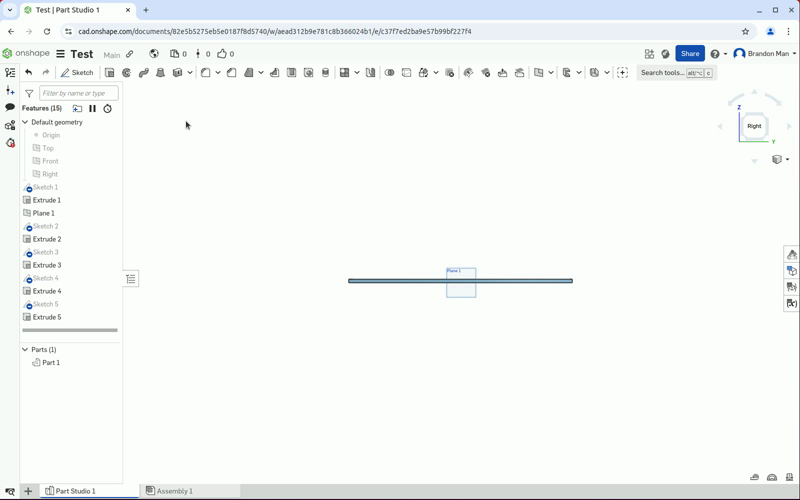
mouse_move(73, 189)
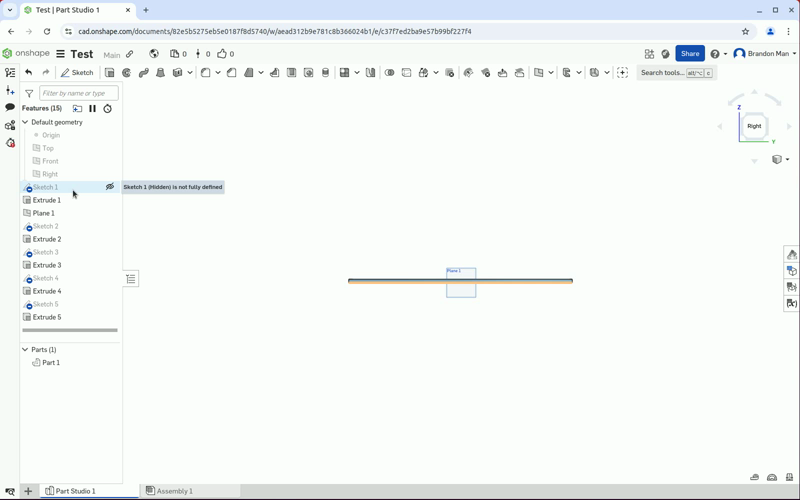
click(73, 189)
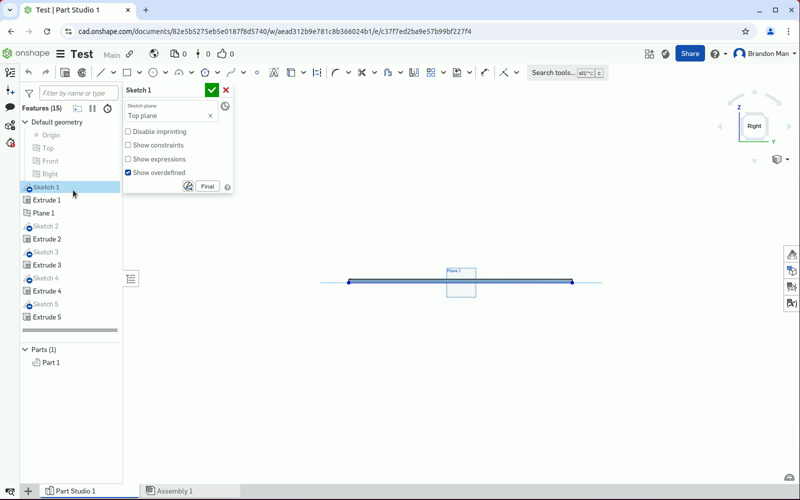
mouse_move(229, 92)
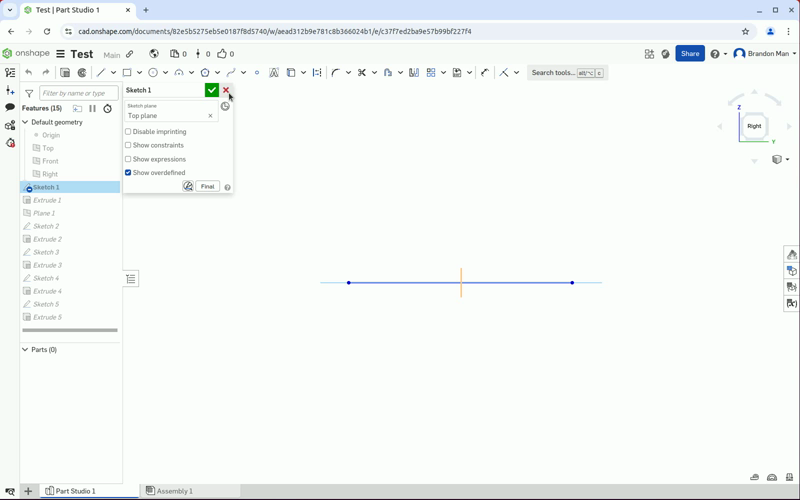
click(229, 92)
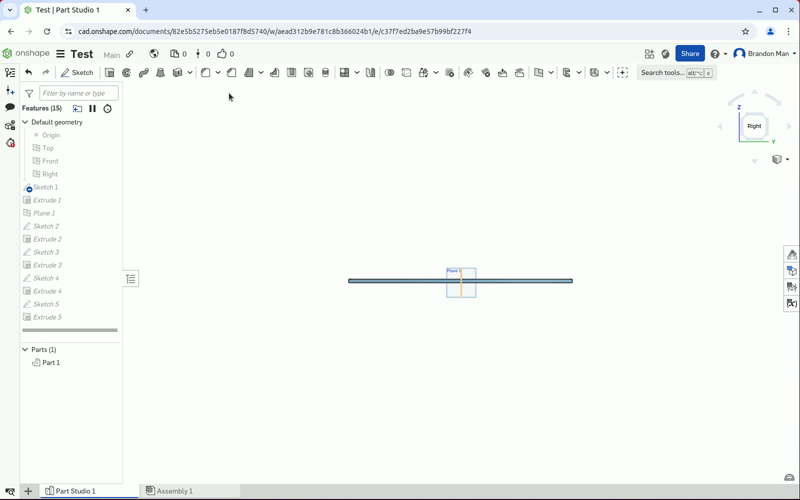
mouse_move(73, 352)
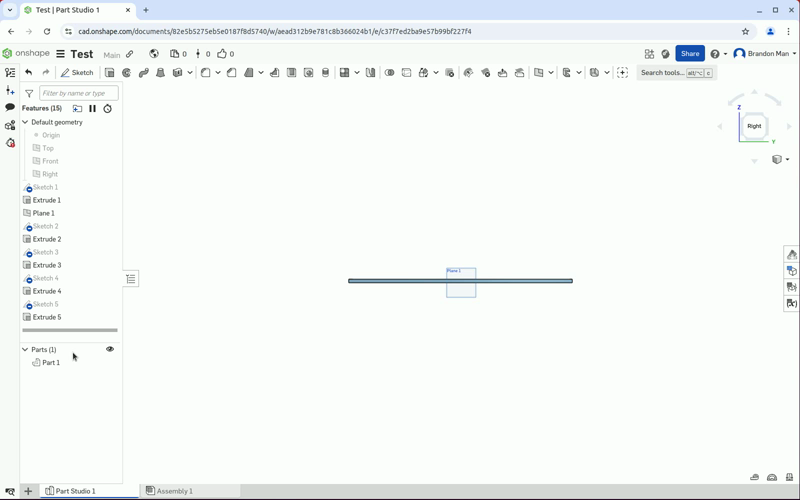
key(y)
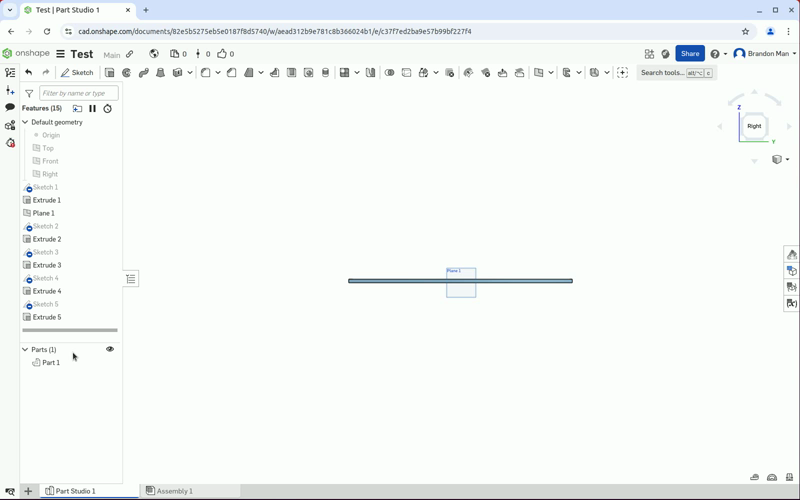
key(shift+p)
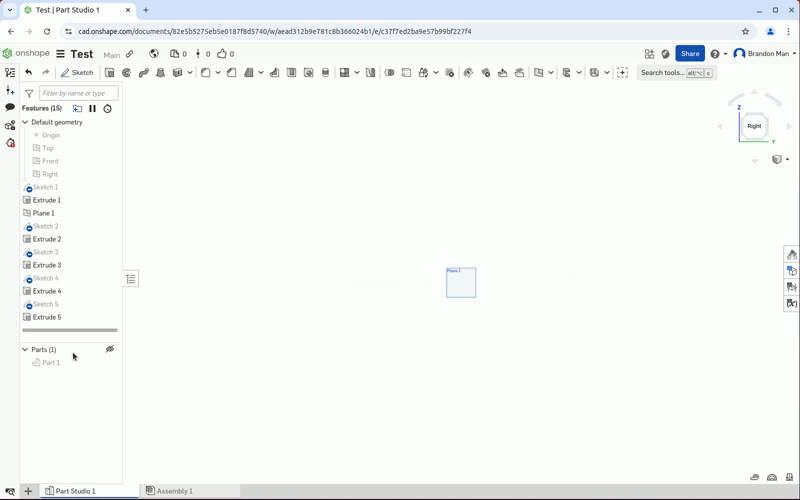
key(space)
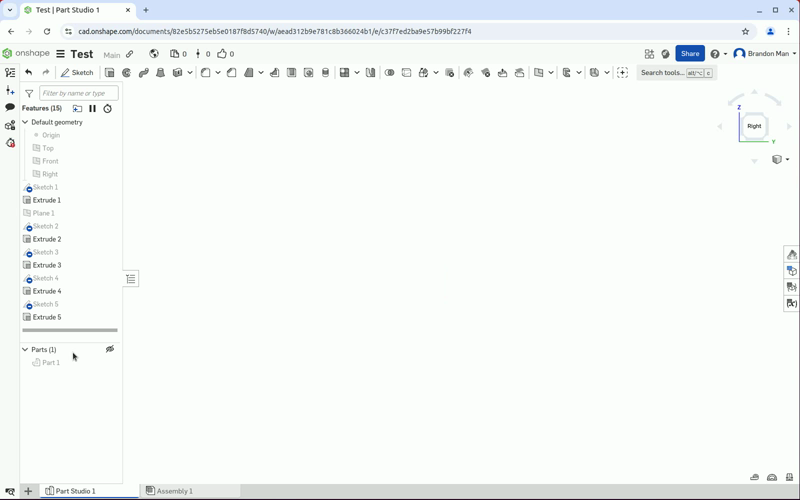
key_down(shift)
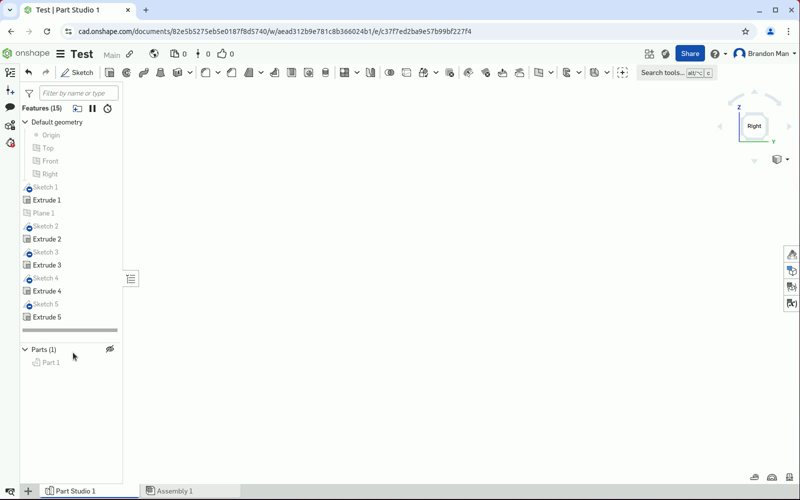
key(right)
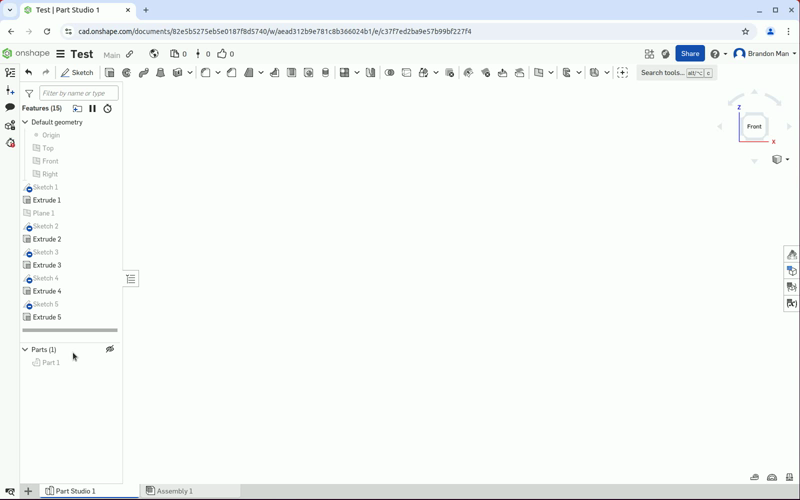
key_up(shift)
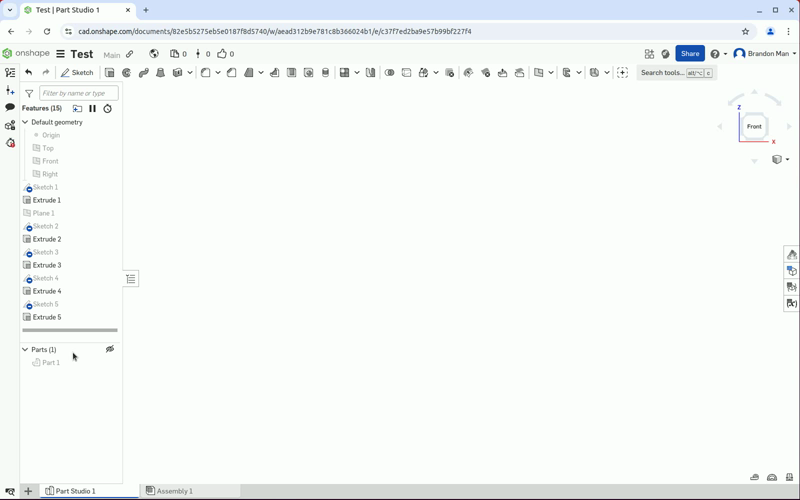
key(space)
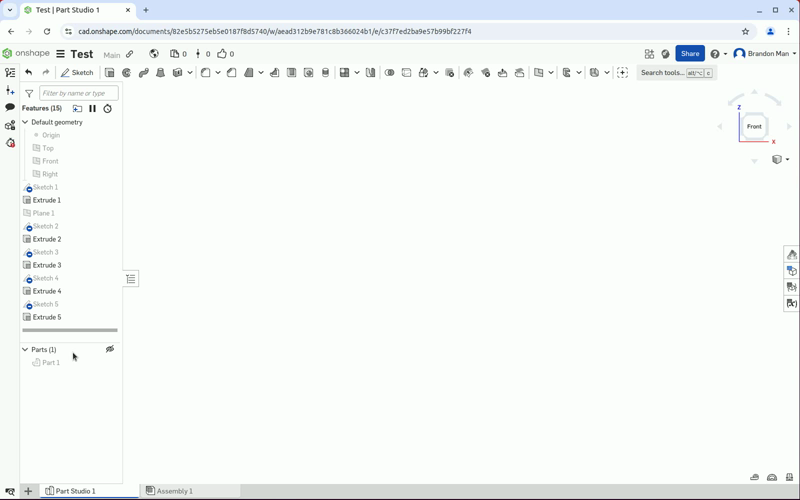
key_down(shift)
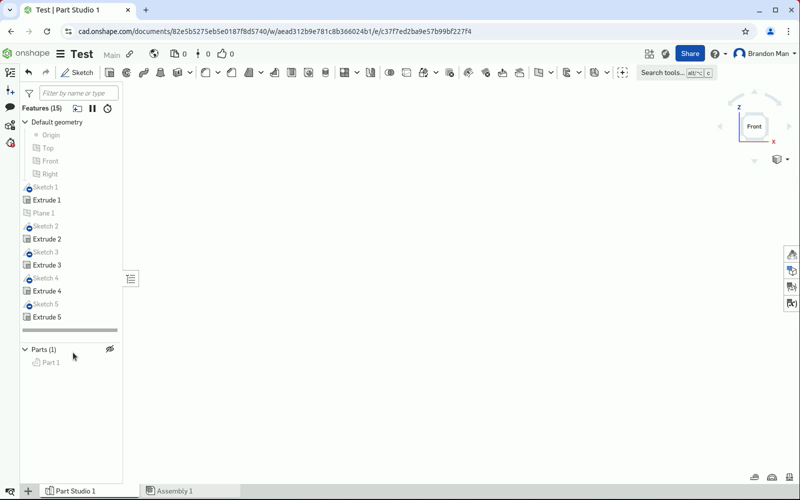
key(down)
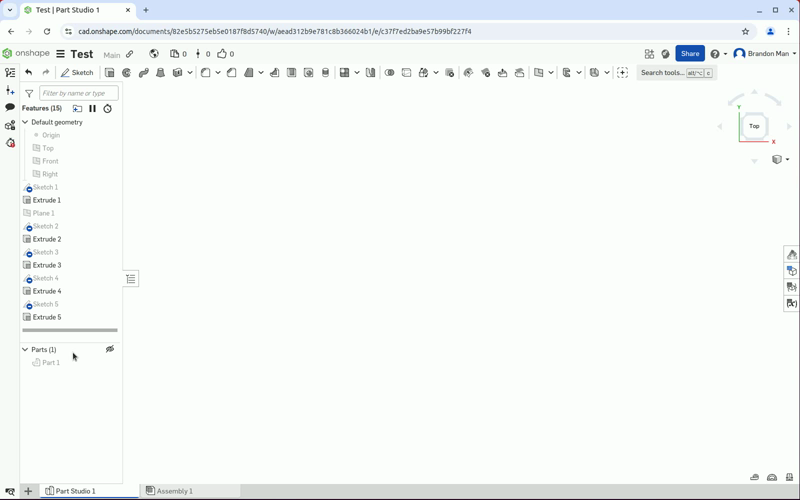
key_up(shift)
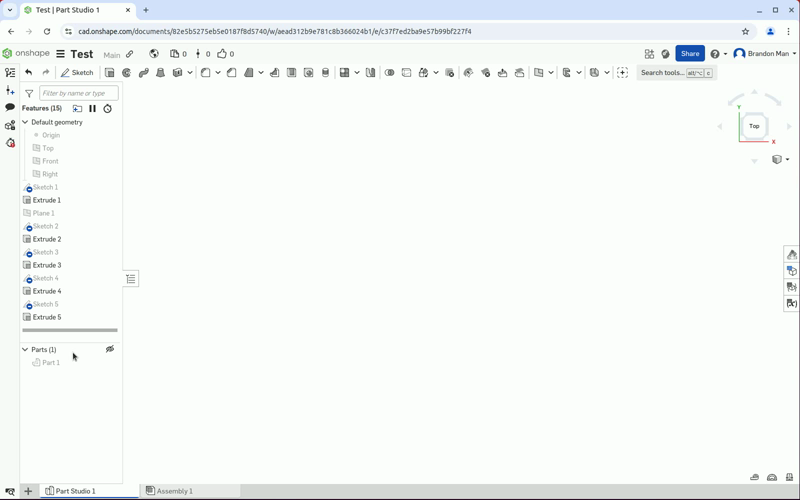
mouse_move(73, 352)
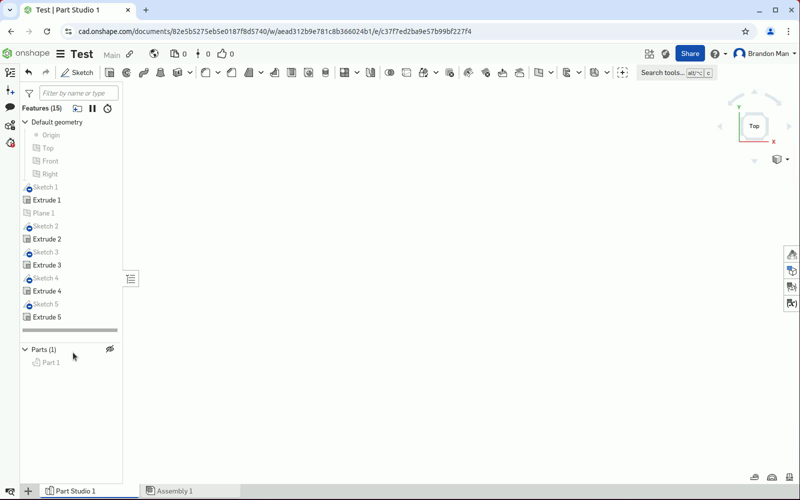
key(shift+y)
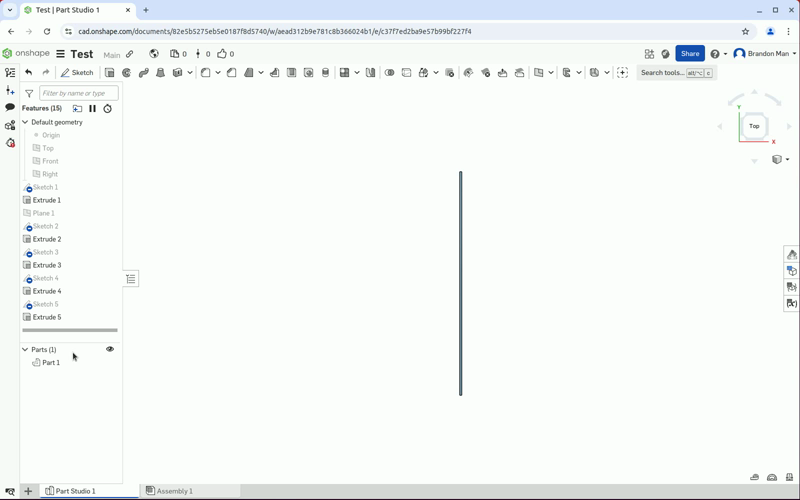
mouse_move(541, 75)
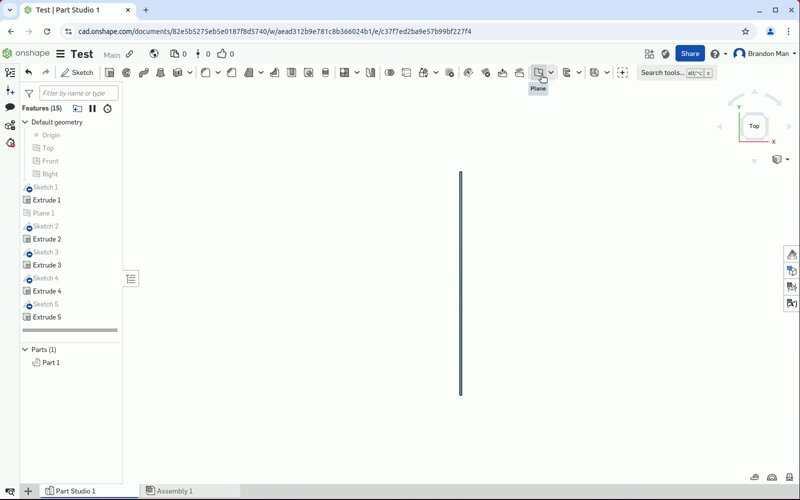
click(541, 75)
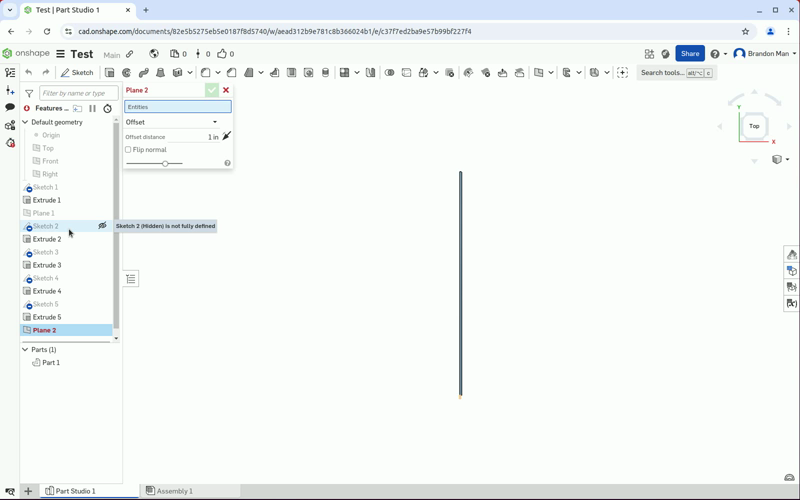
scroll(3)
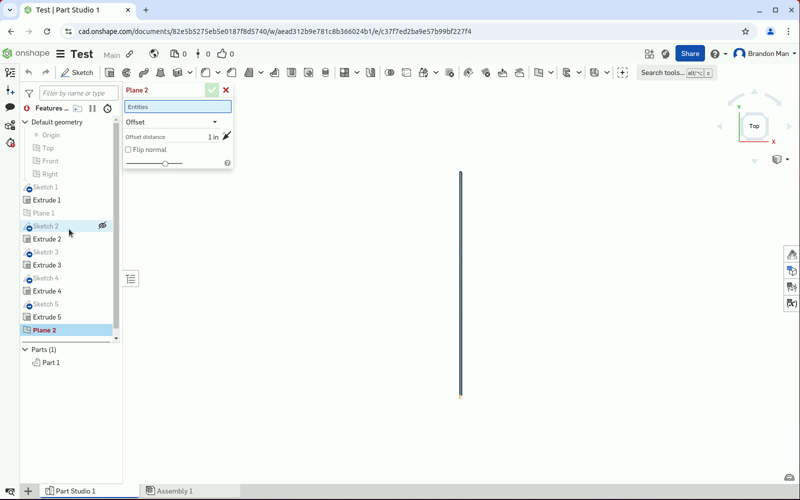
mouse_move(69, 150)
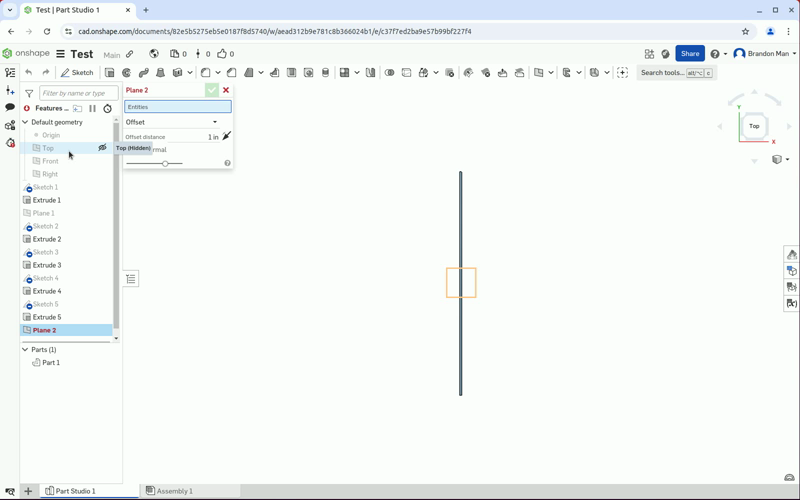
click(69, 150)
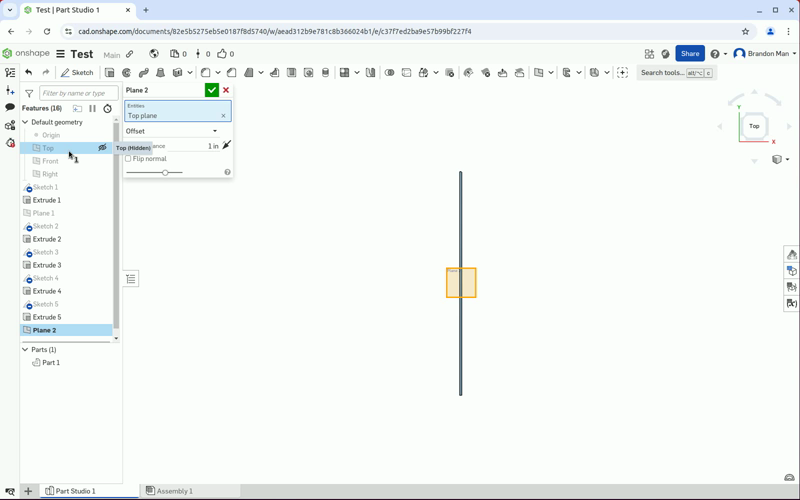
key(tab, 2)
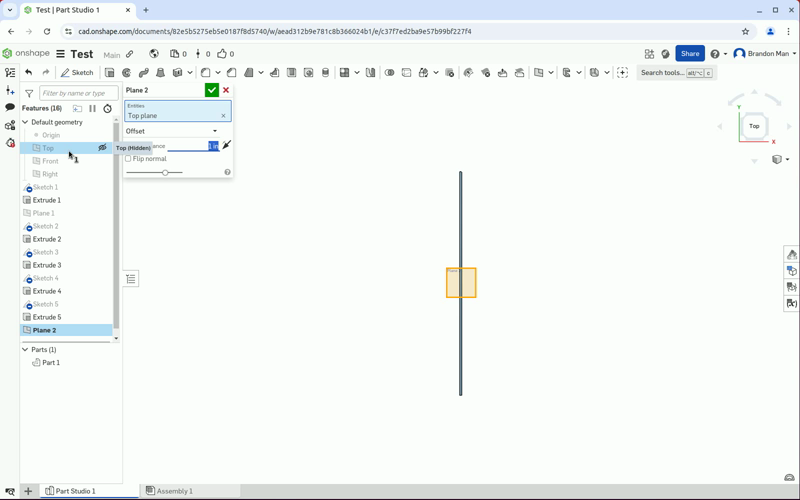
text(0.709)
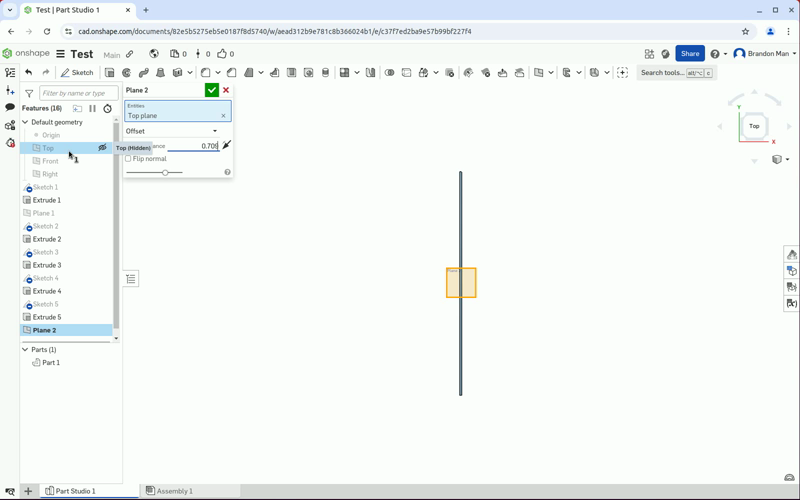
key(enter, 2)
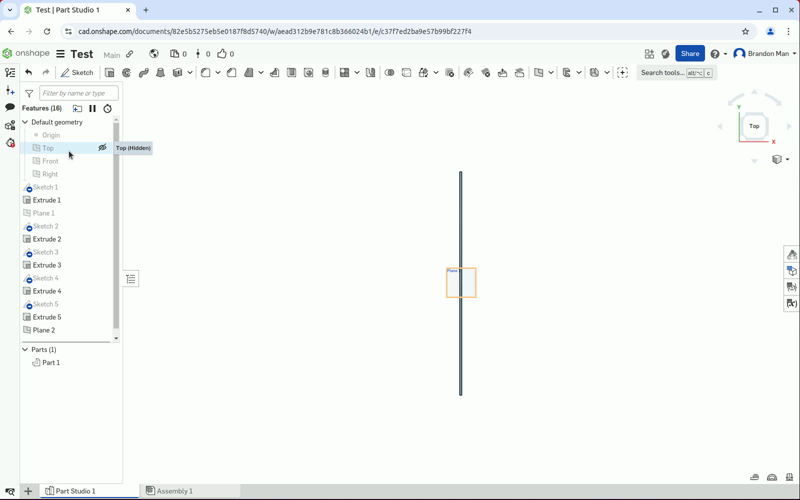
key(shift+s)
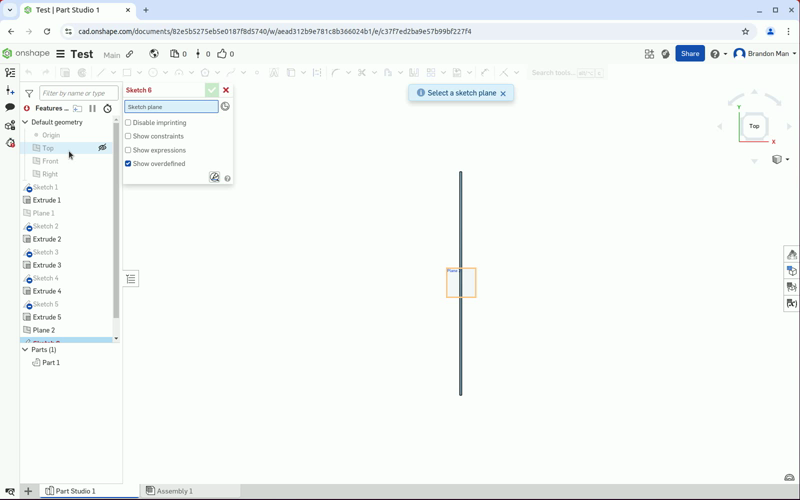
mouse_move(69, 319)
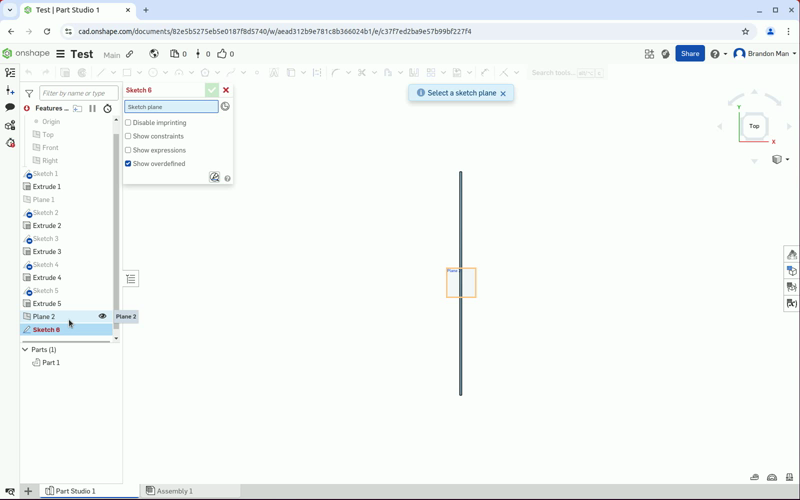
click(69, 319)
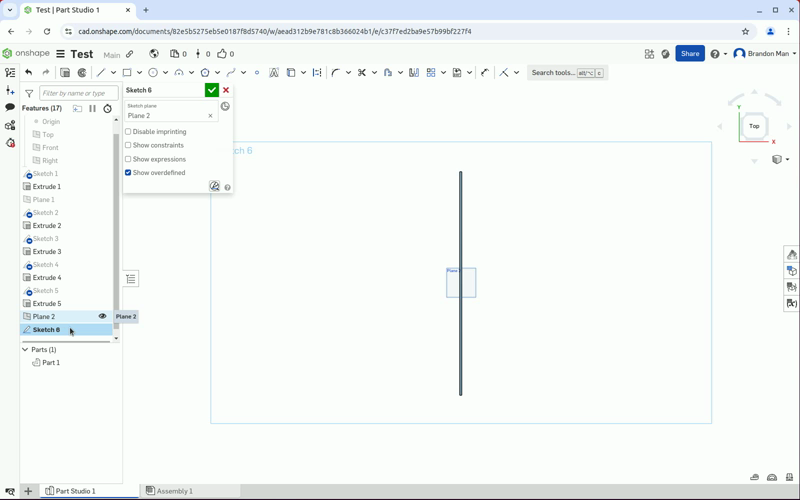
mouse_move(73, 352)
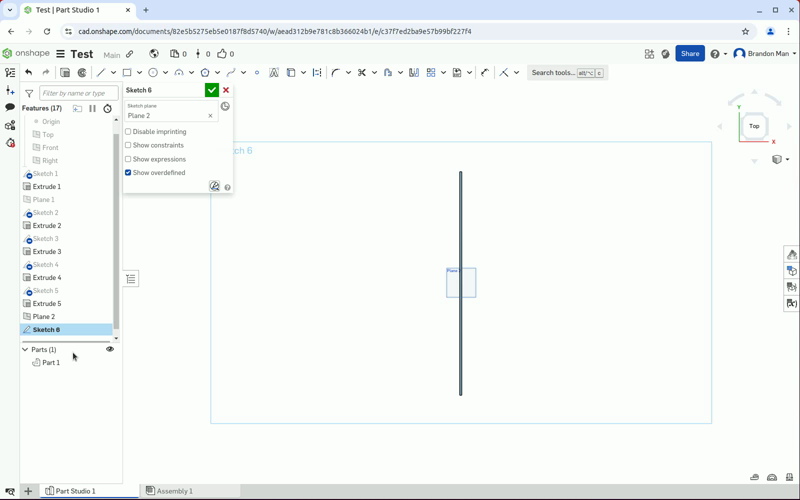
key(y)
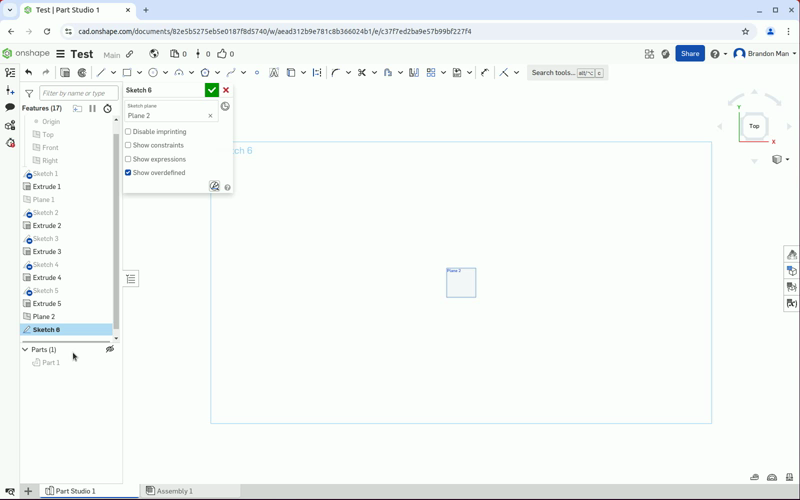
key(c)
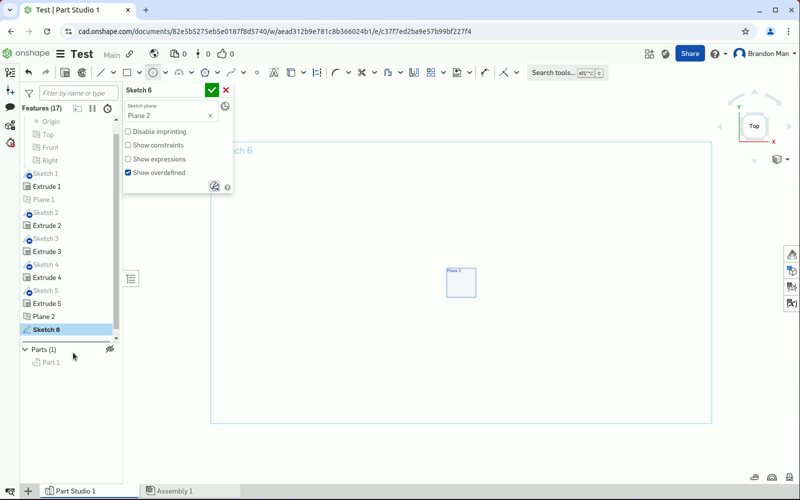
key_down(shift)
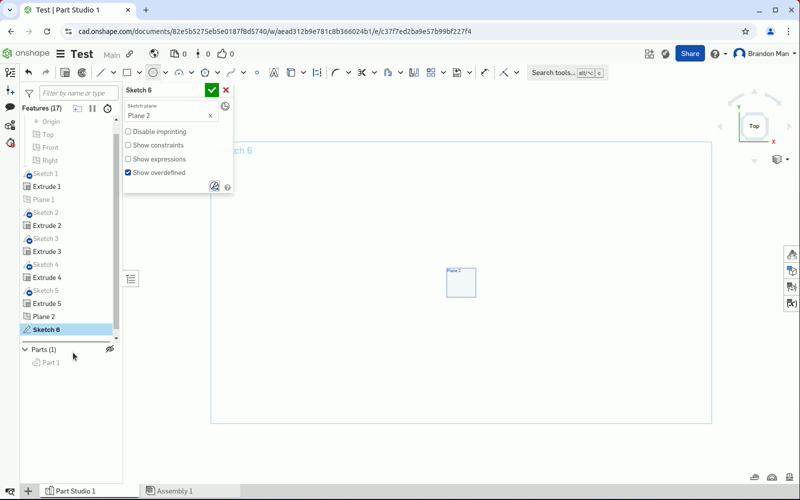
mouse_move(461, 171)
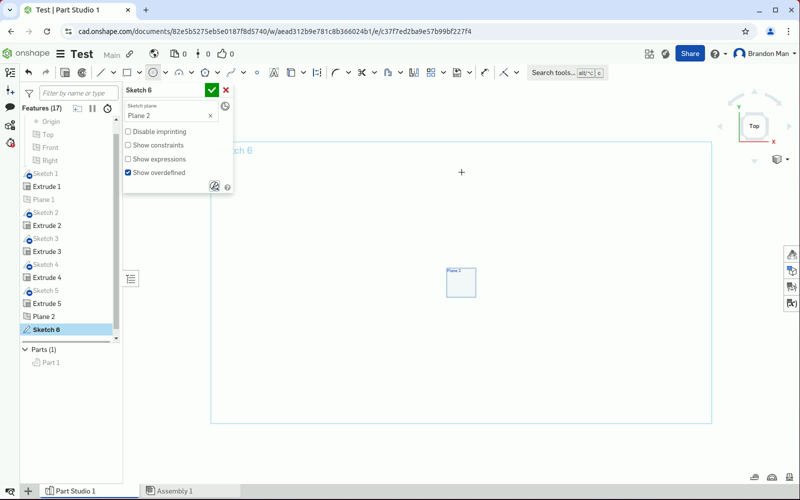
click(461, 171)
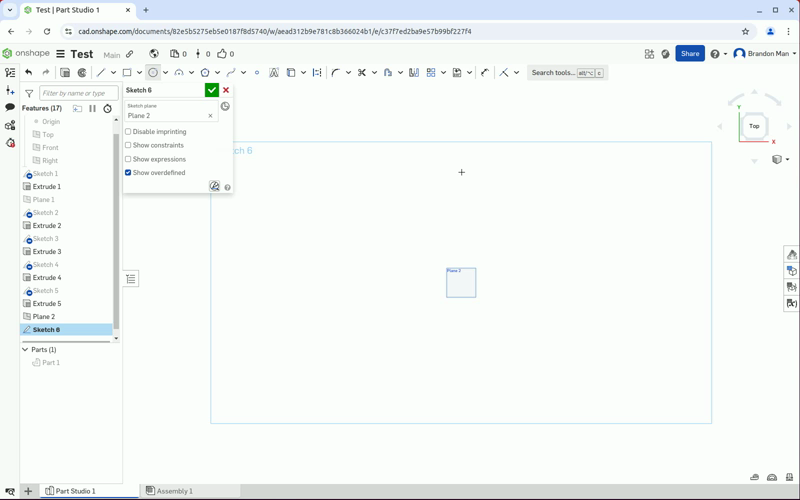
key_up(shift)
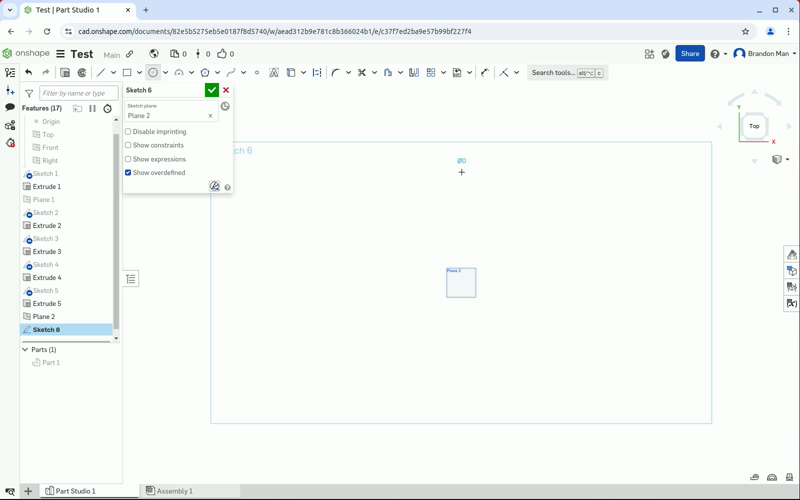
mouse_move(463, 171)
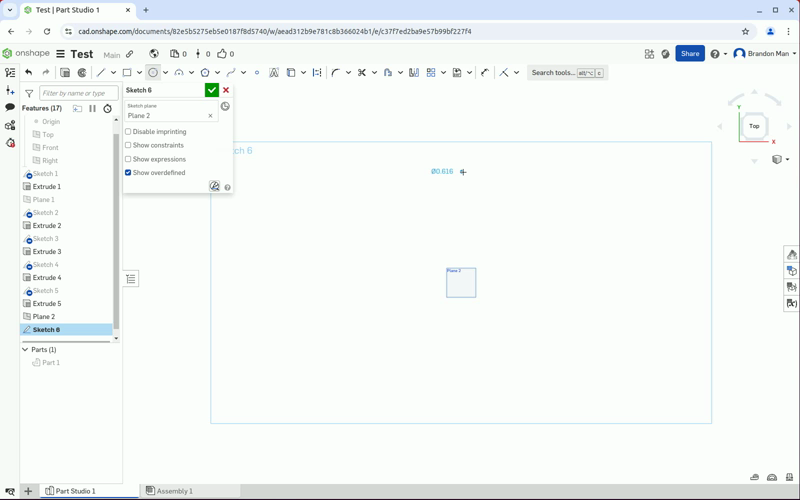
scroll(6)
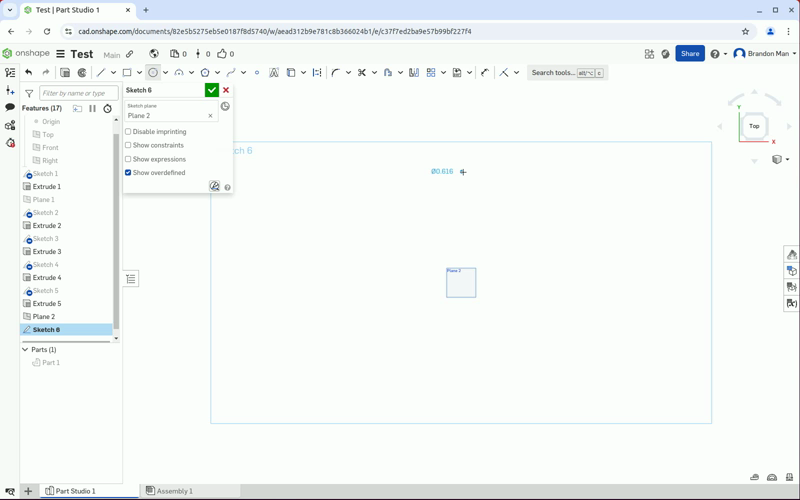
scroll(6)
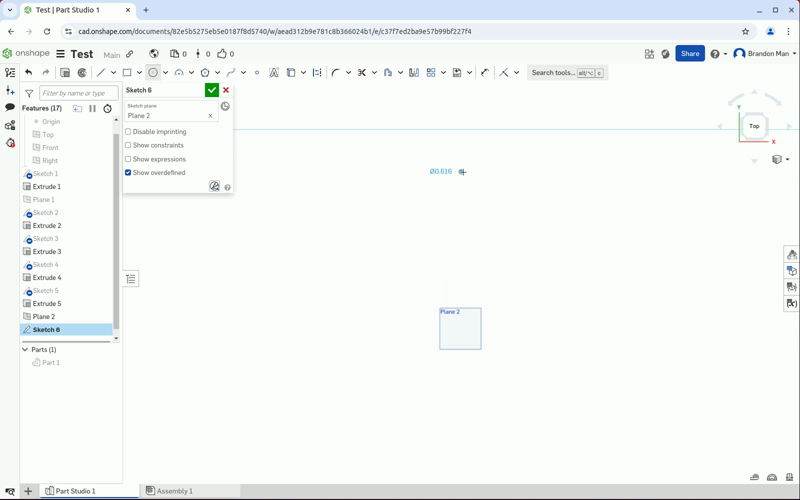
scroll(6)
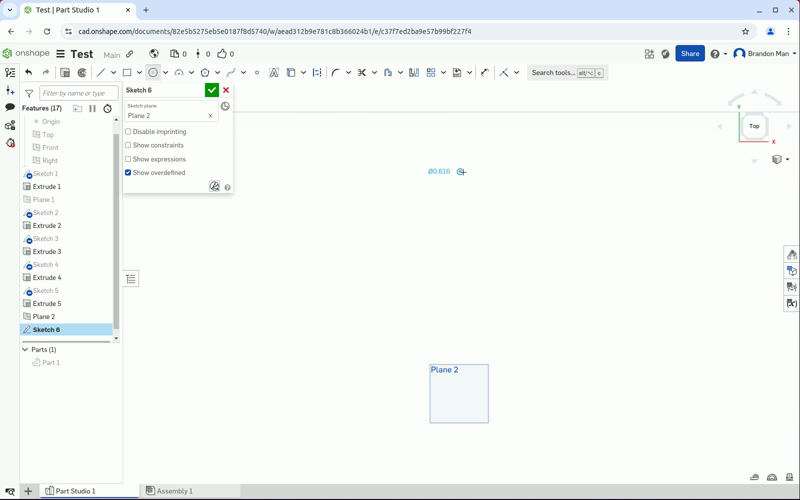
scroll(6)
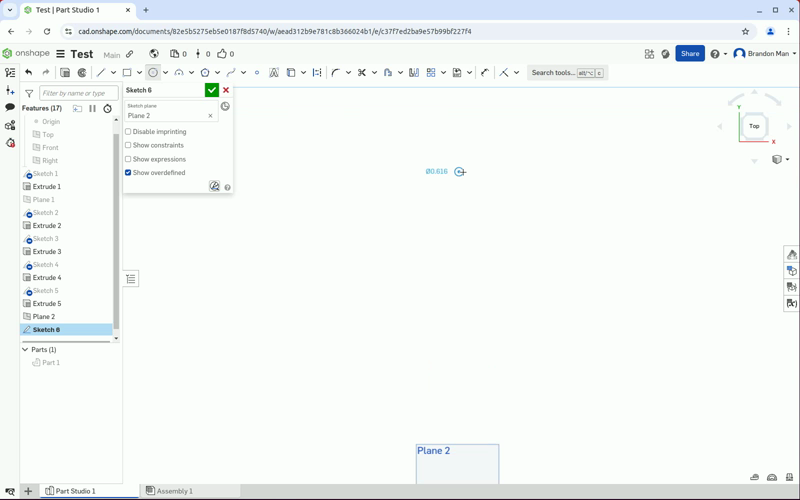
scroll(6)
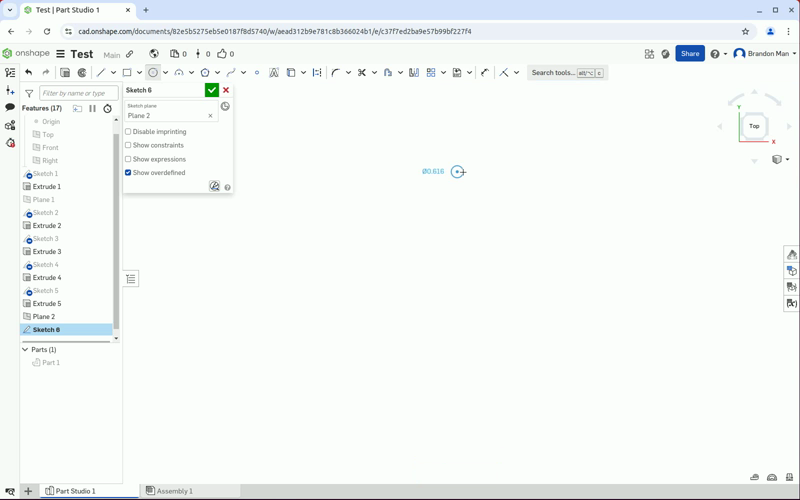
scroll(6)
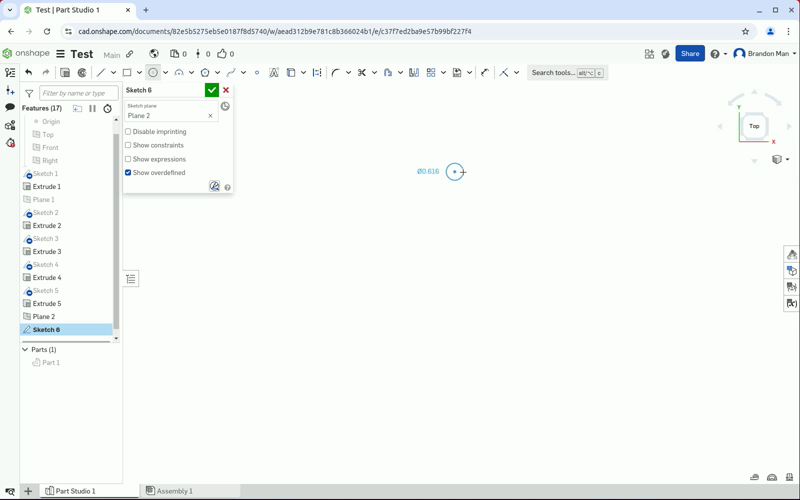
scroll(6)
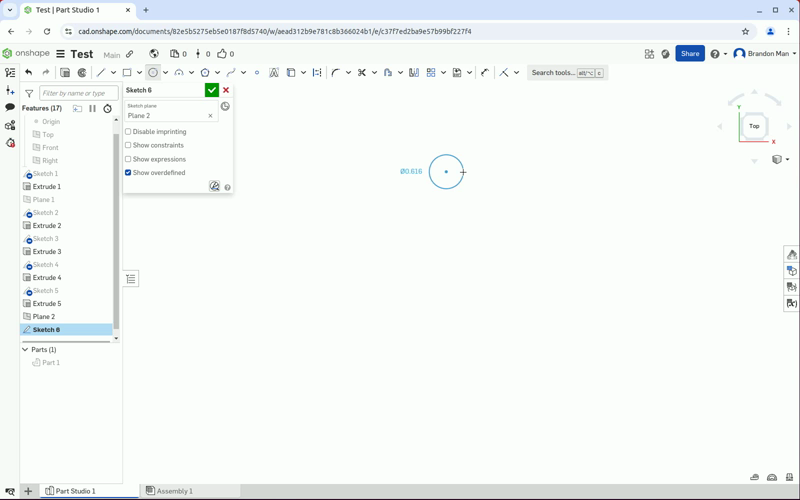
click(463, 171)
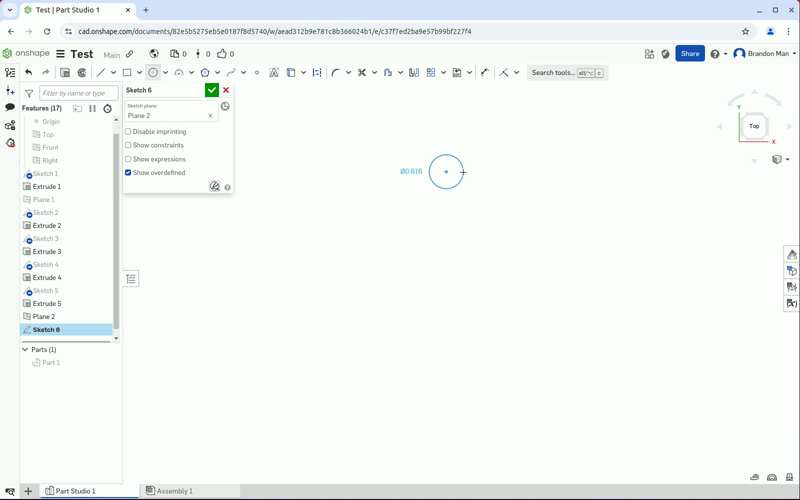
scroll(-6)
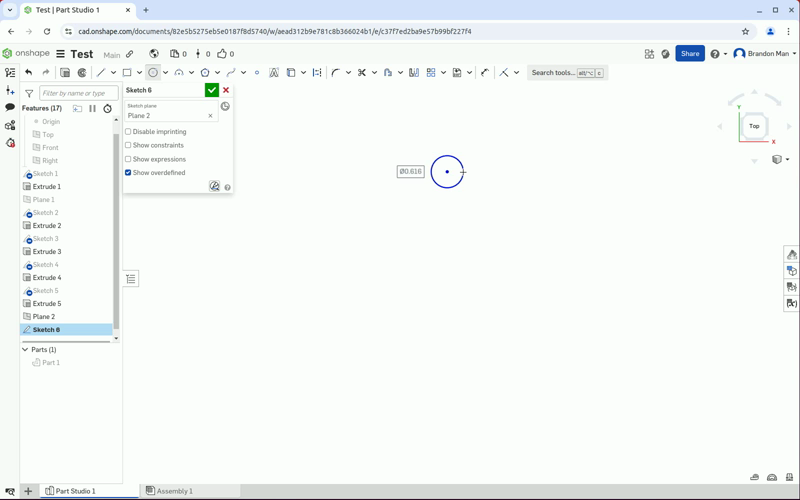
scroll(-6)
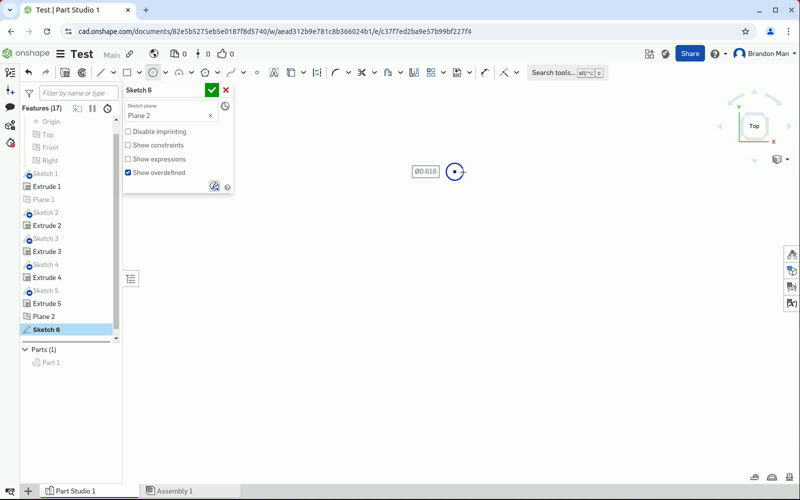
scroll(-6)
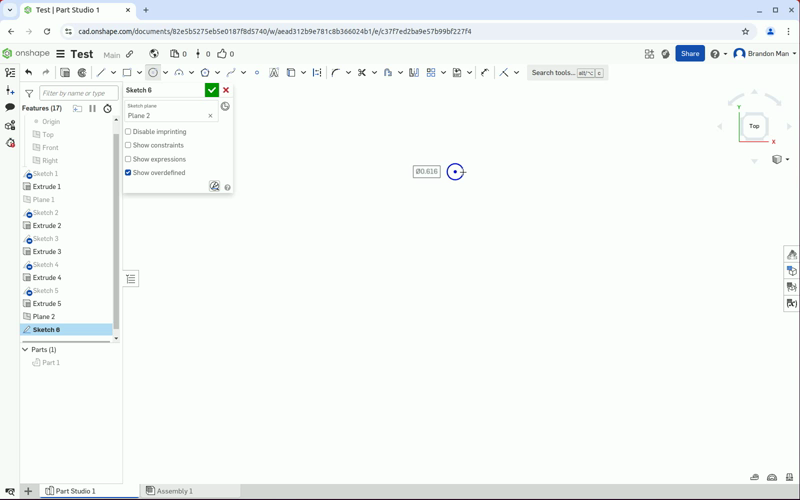
scroll(-6)
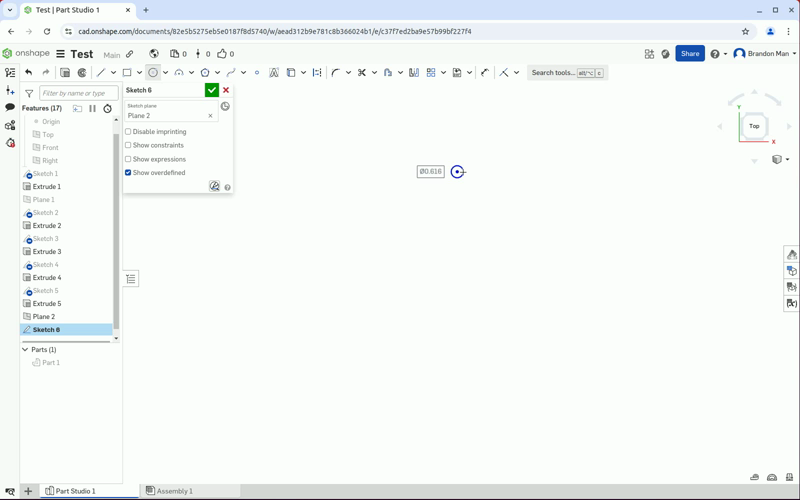
scroll(-6)
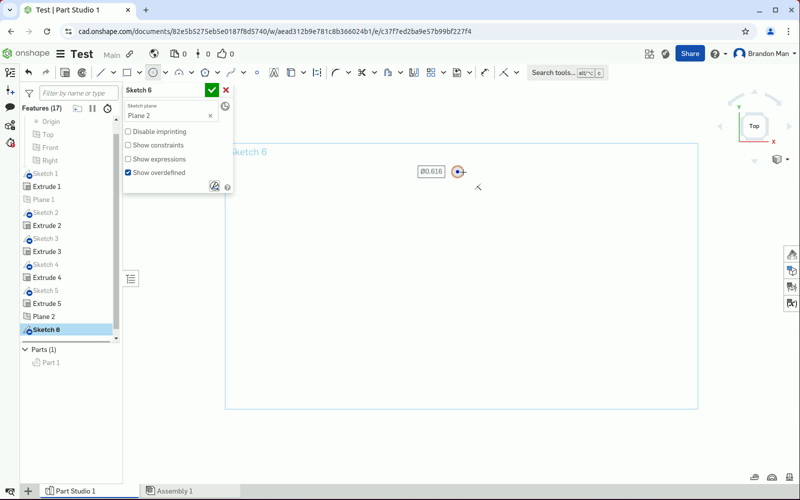
scroll(-6)
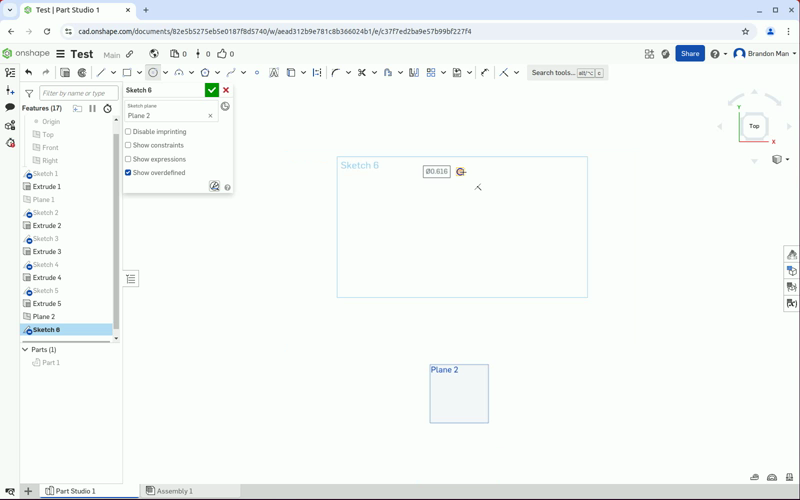
scroll(-6)
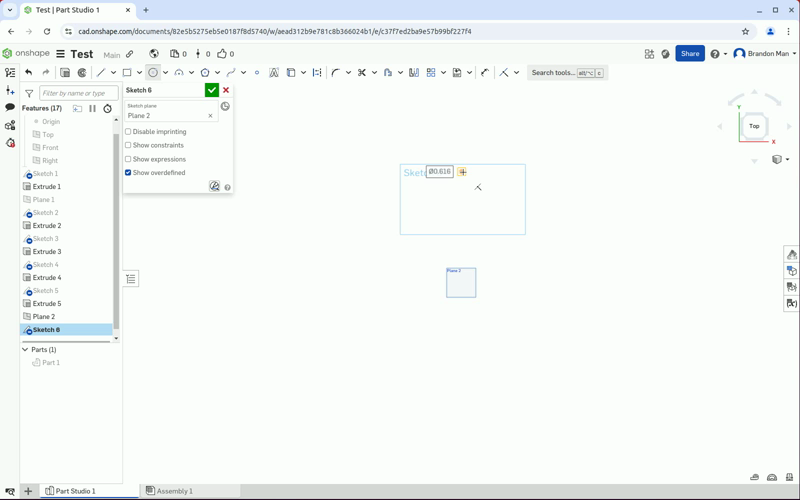
key(esc)
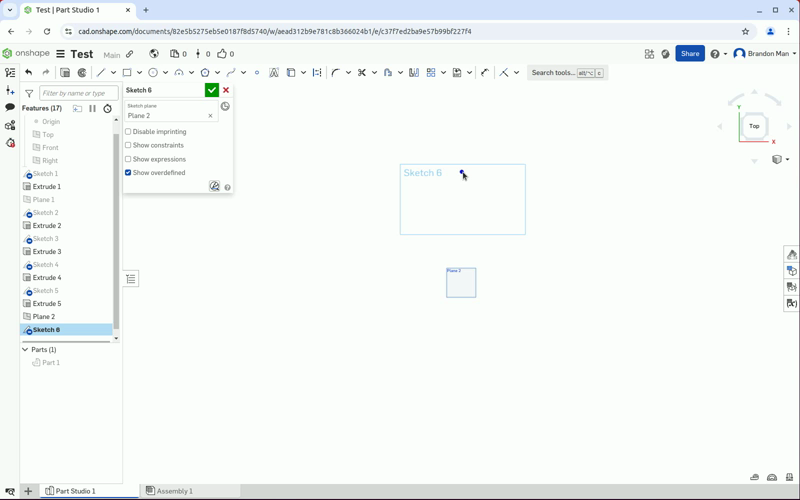
mouse_move(461, 172)
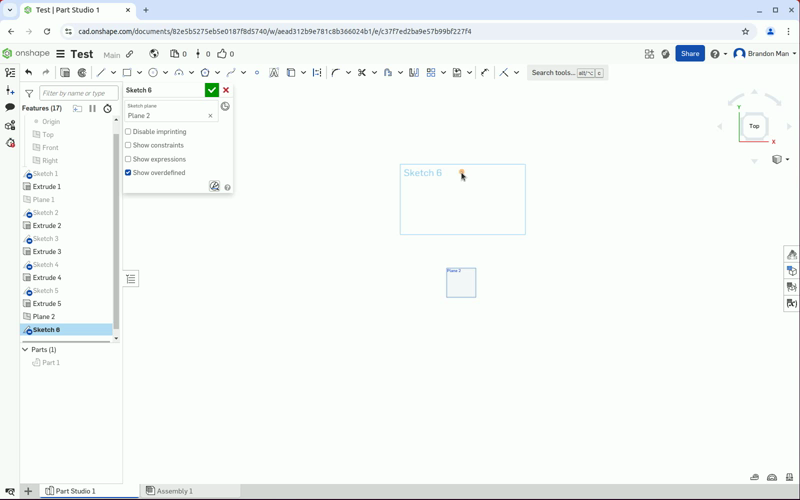
scroll(6)
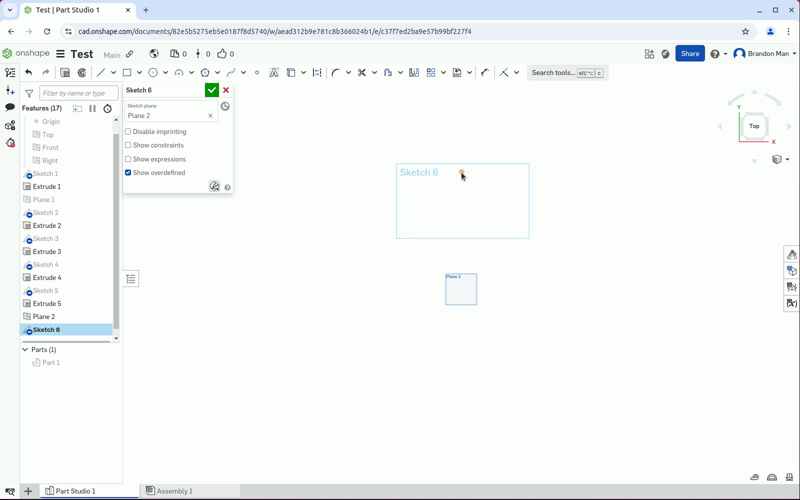
scroll(6)
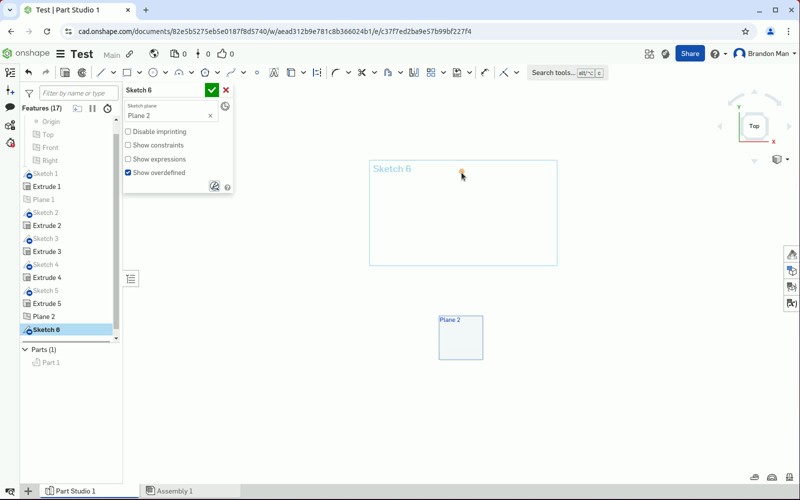
scroll(6)
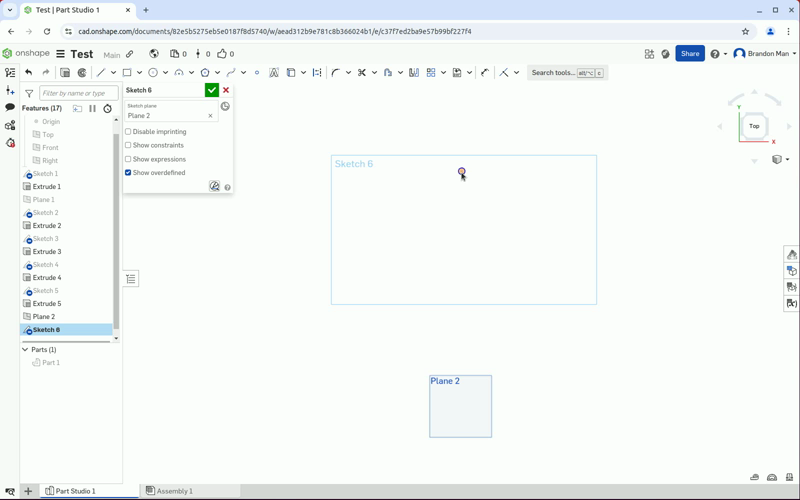
scroll(6)
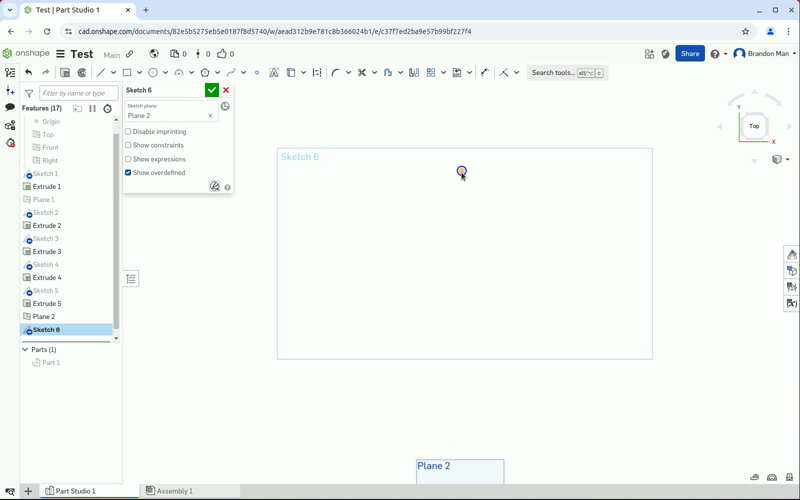
scroll(6)
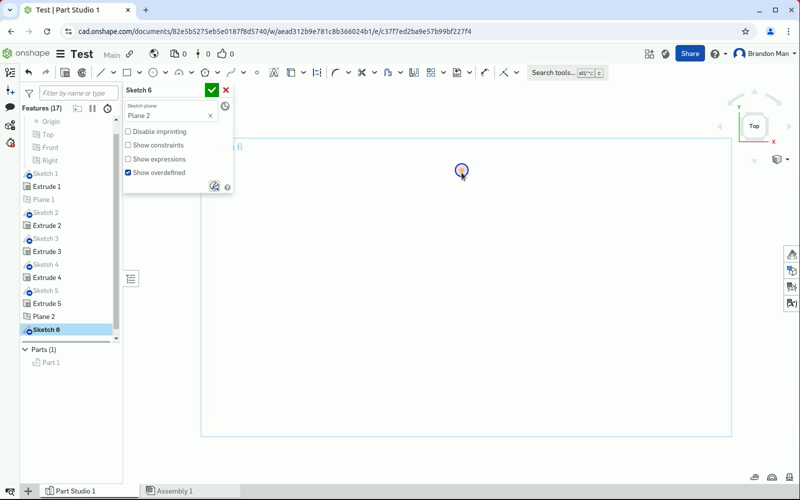
scroll(6)
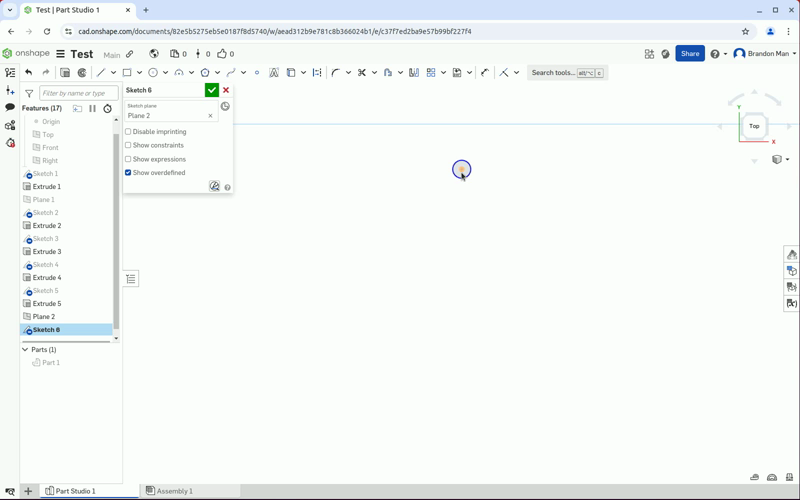
scroll(6)
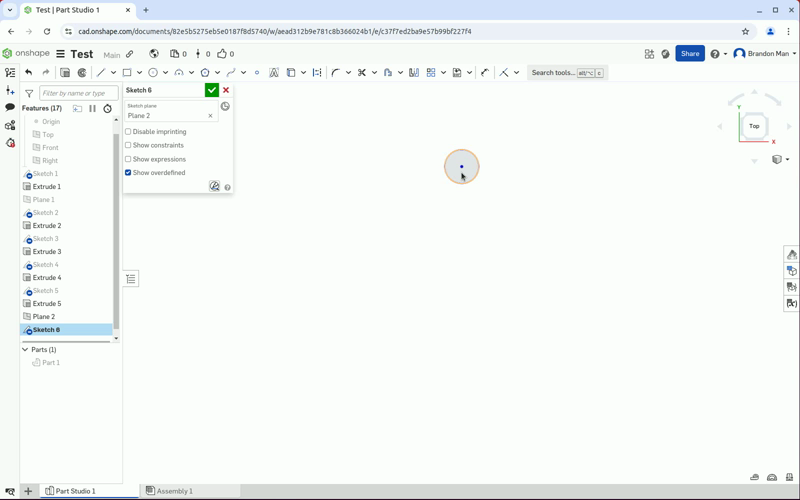
click(461, 172)
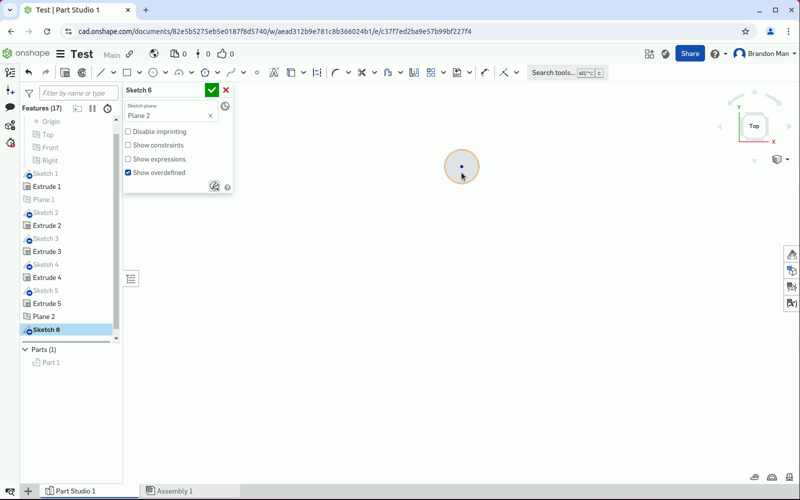
scroll(-6)
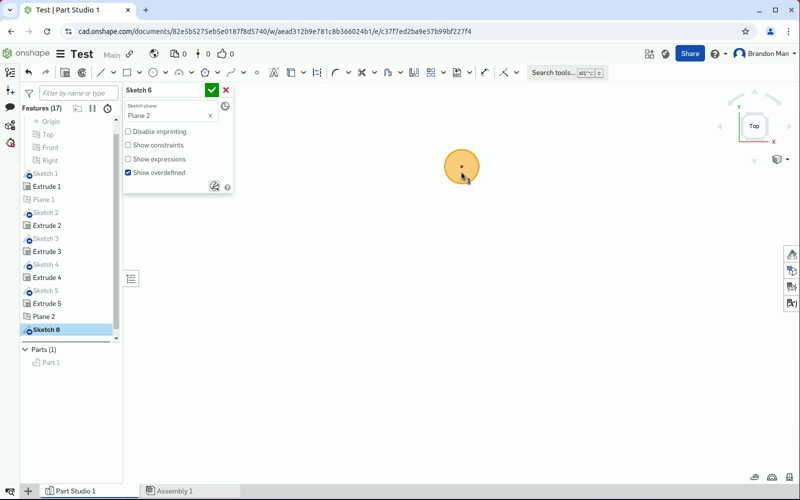
scroll(-6)
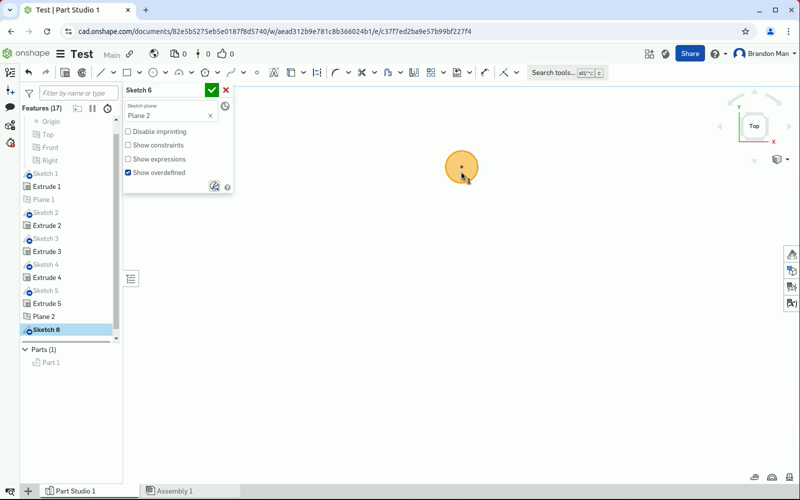
scroll(-6)
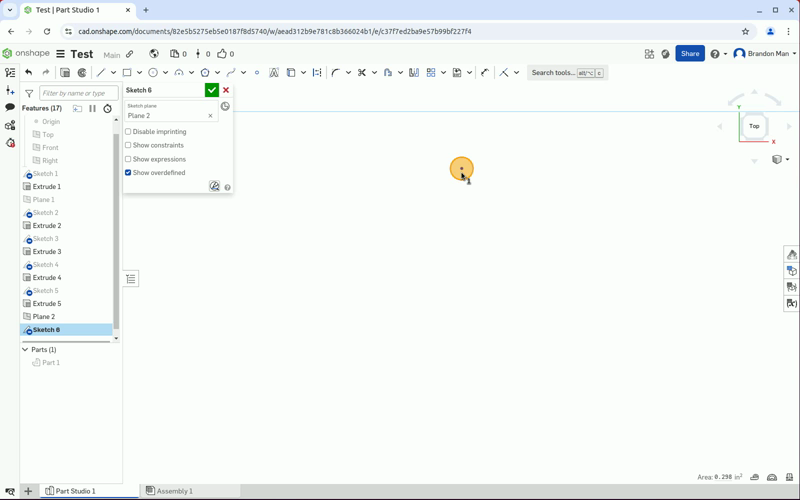
scroll(-6)
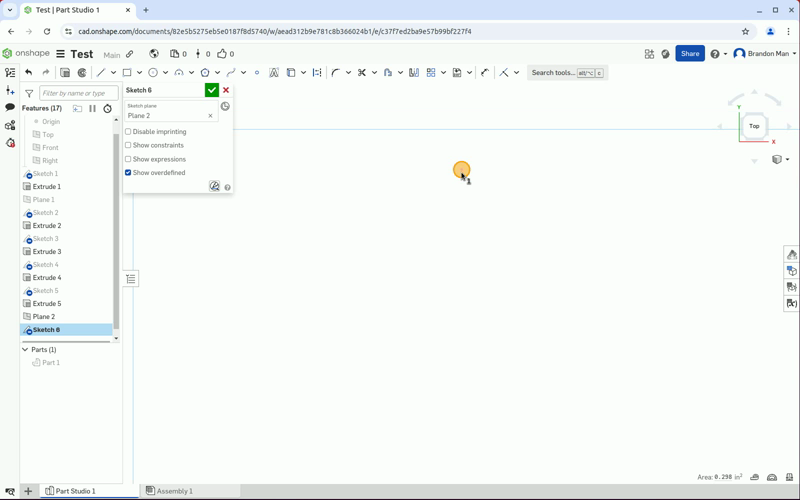
scroll(-6)
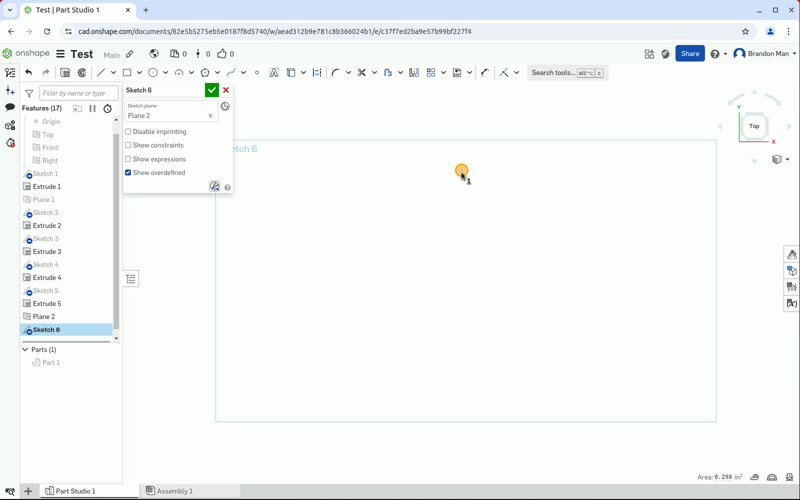
scroll(-6)
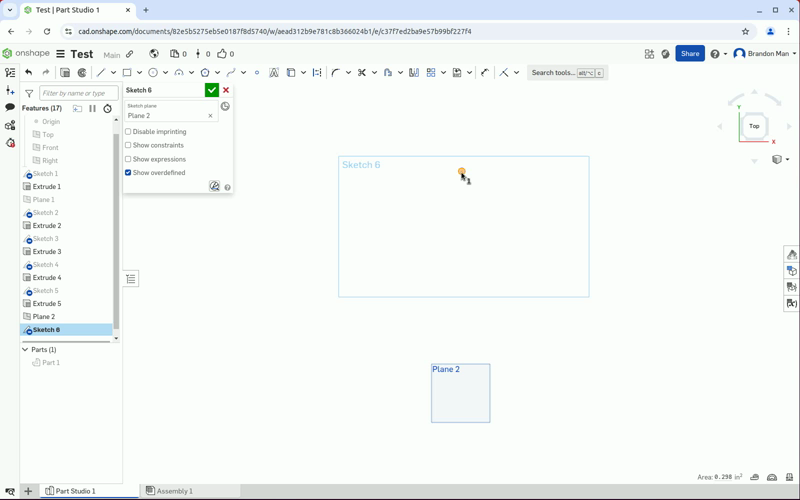
scroll(-6)
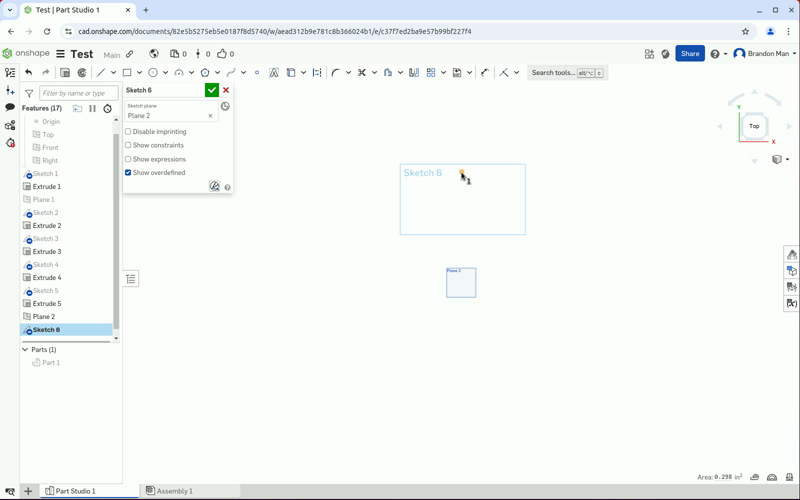
mouse_move(73, 352)
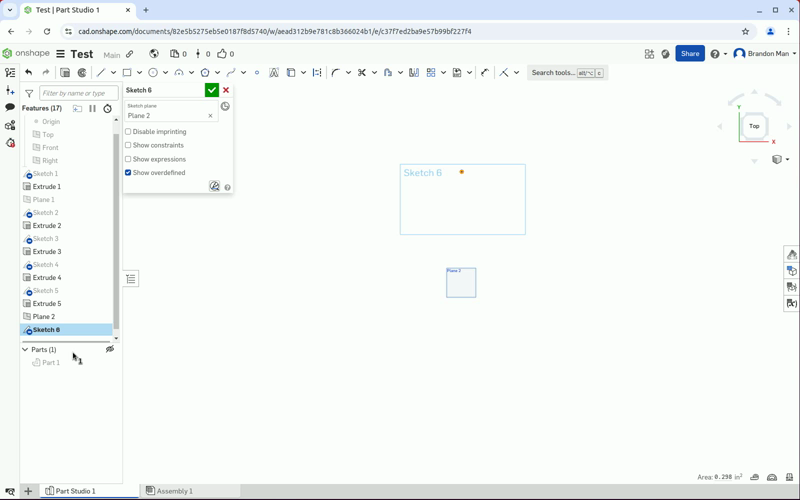
key(shift+y)
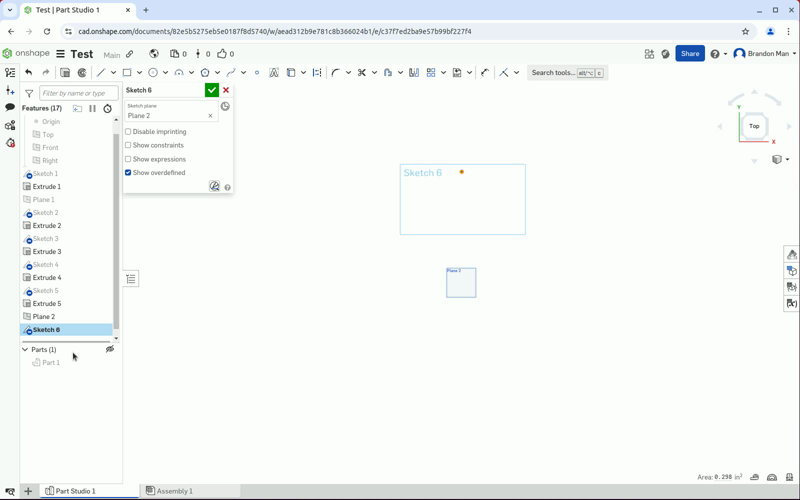
key(shift+e)
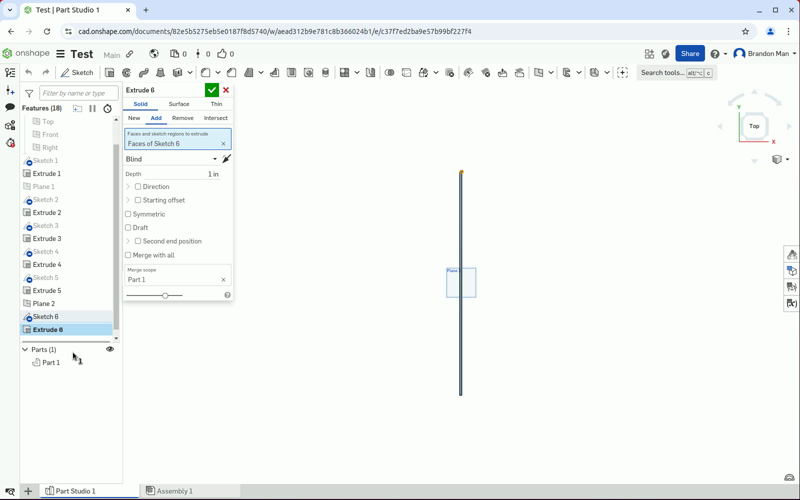
mouse_move(143, 106)
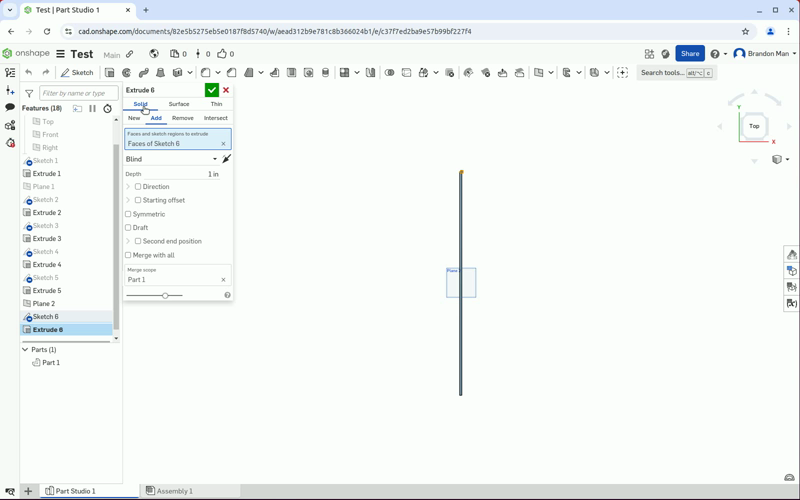
click(143, 106)
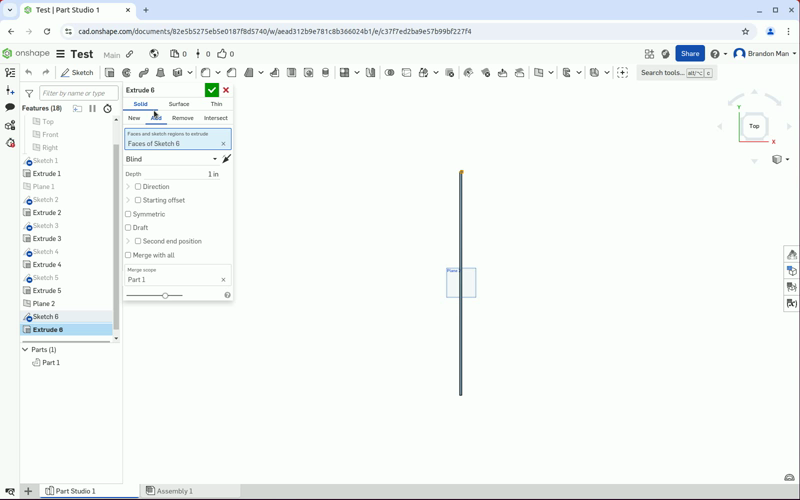
mouse_move(186, 120)
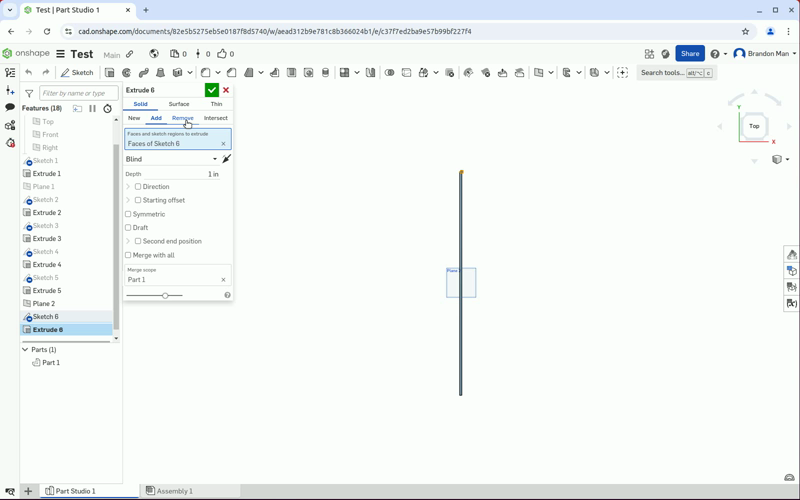
click(186, 120)
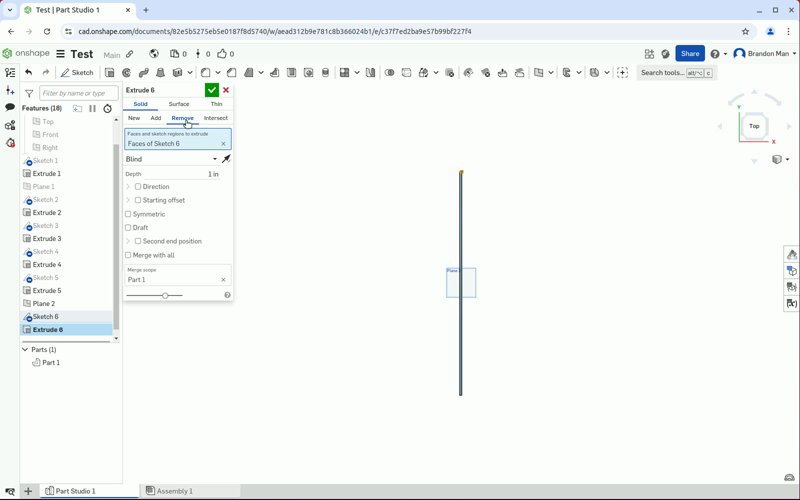
key(tab, 4)
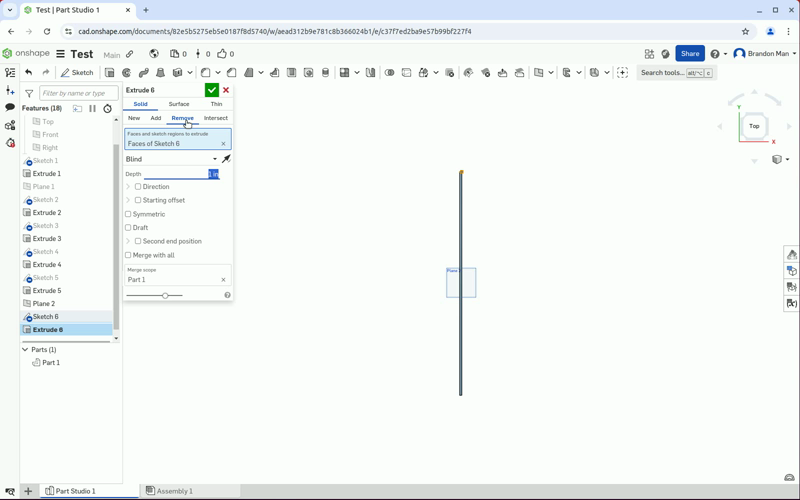
text(1.204)
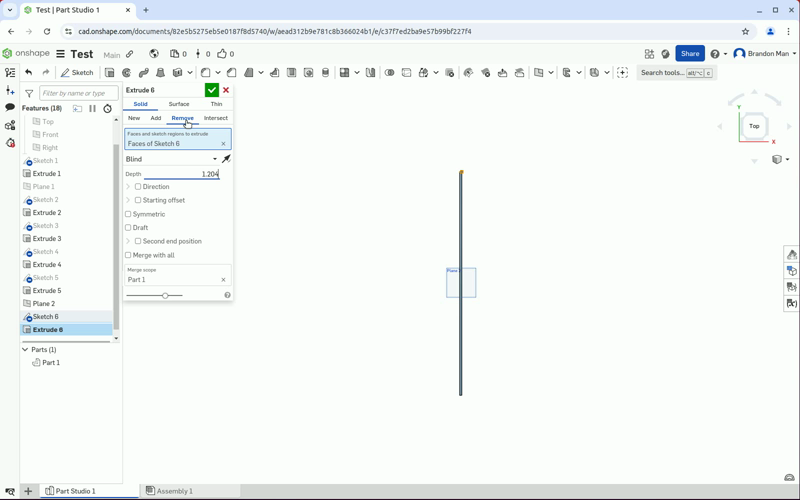
key(tab, 6)
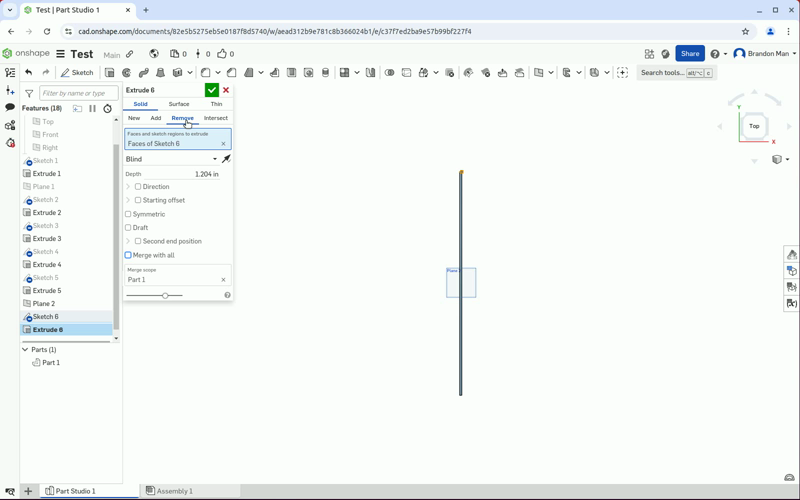
key(space)
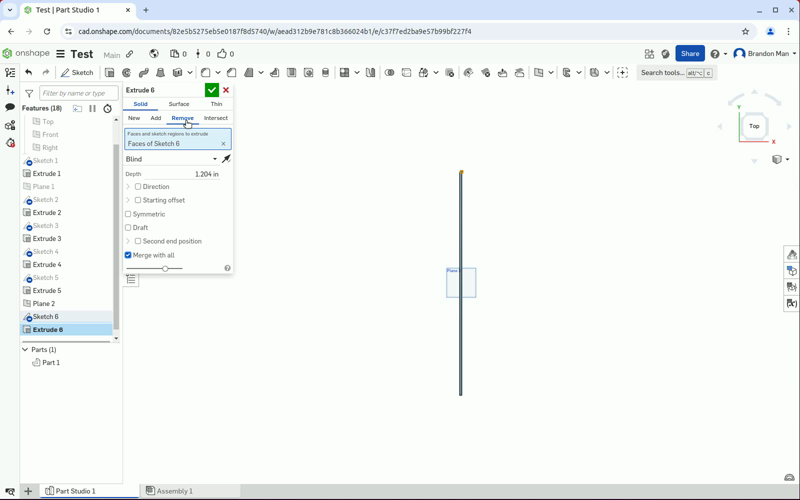
key(enter)
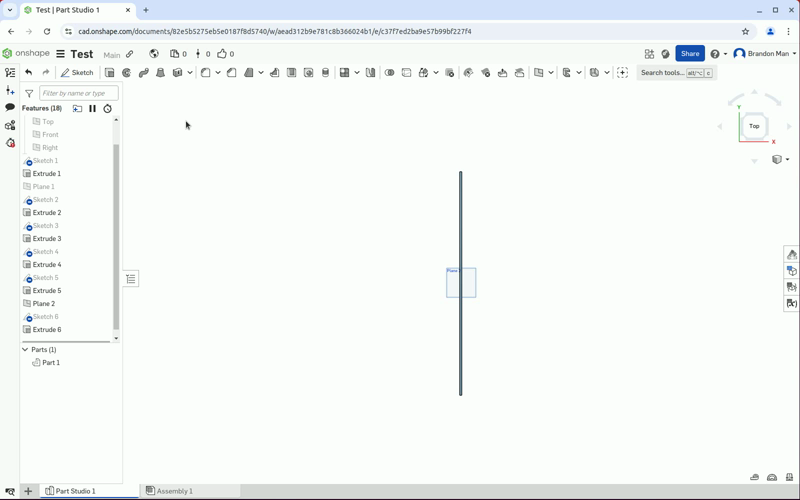
key(shift+h)
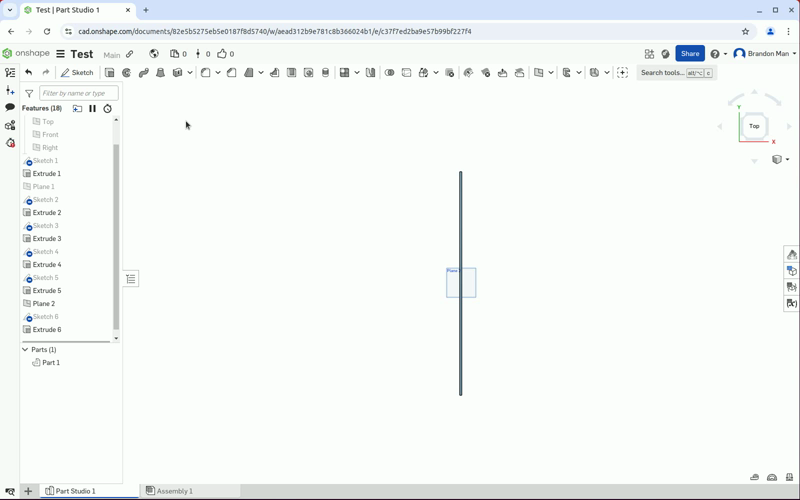
key(shift+h)
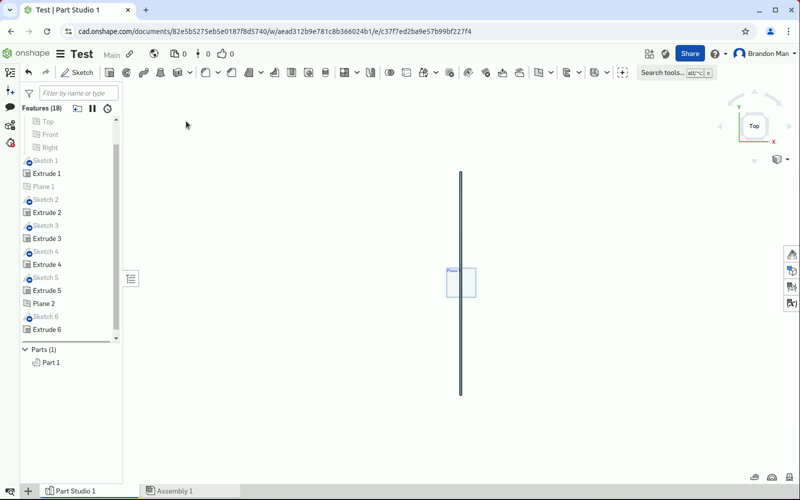
mouse_move(69, 163)
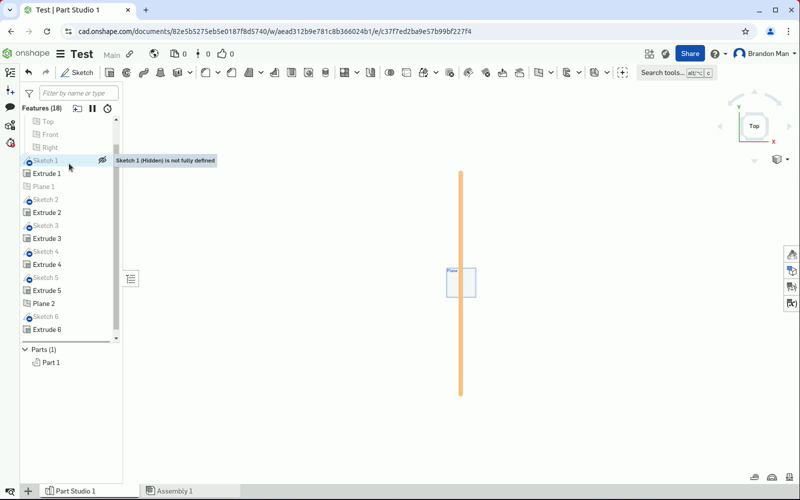
click(69, 163)
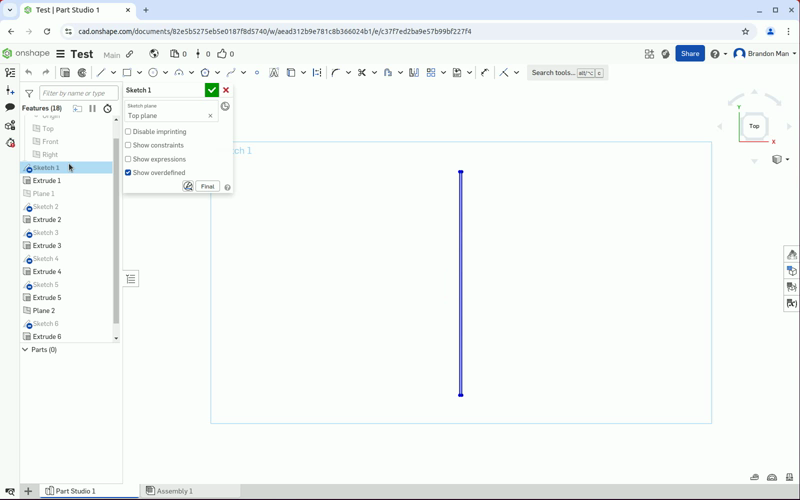
mouse_move(229, 92)
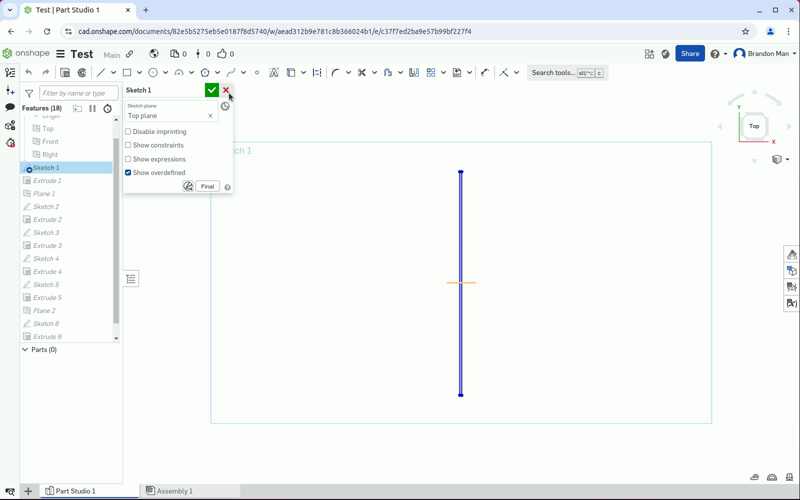
click(229, 92)
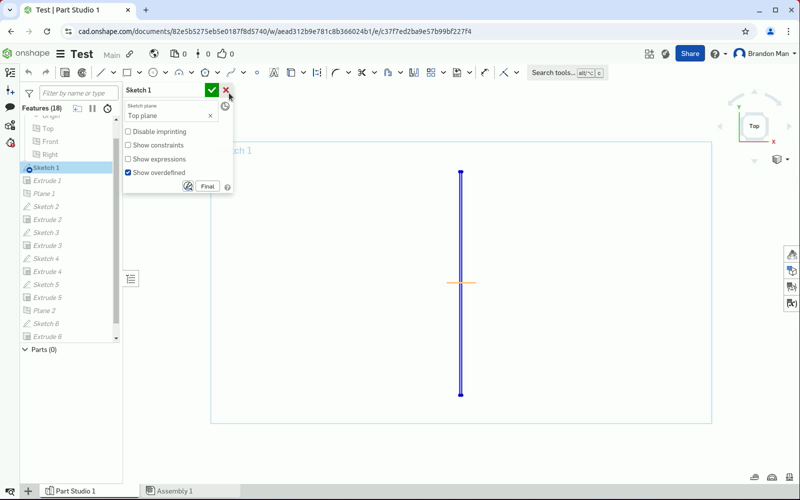
key(shift+s)
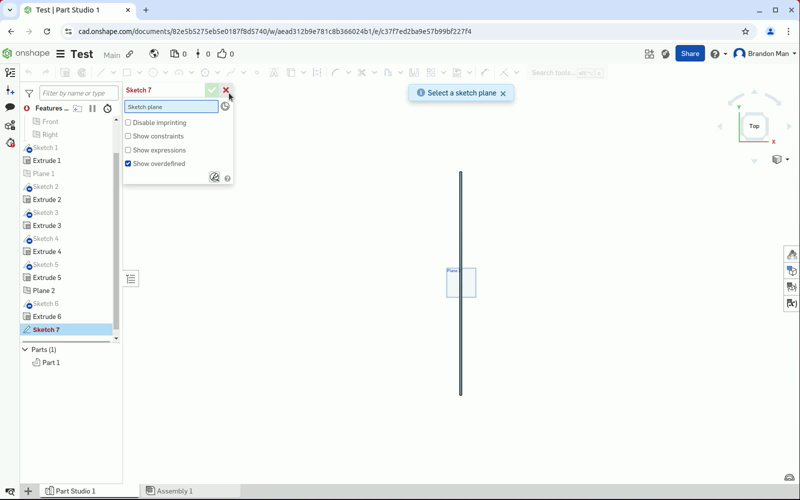
mouse_move(69, 293)
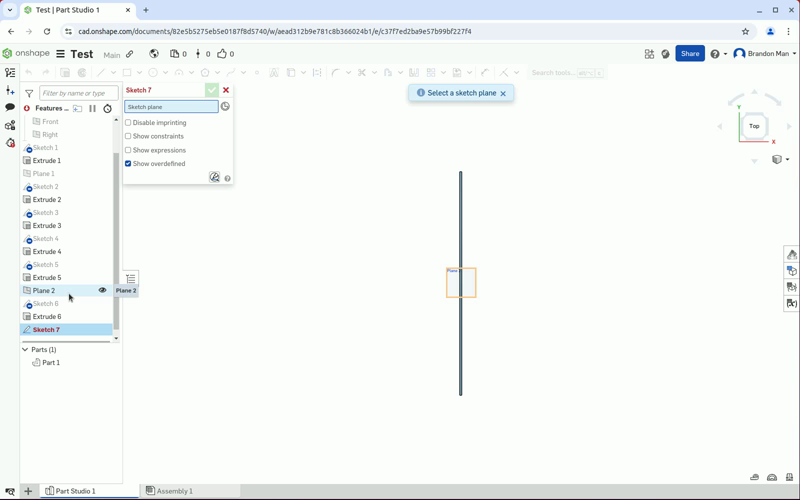
click(69, 293)
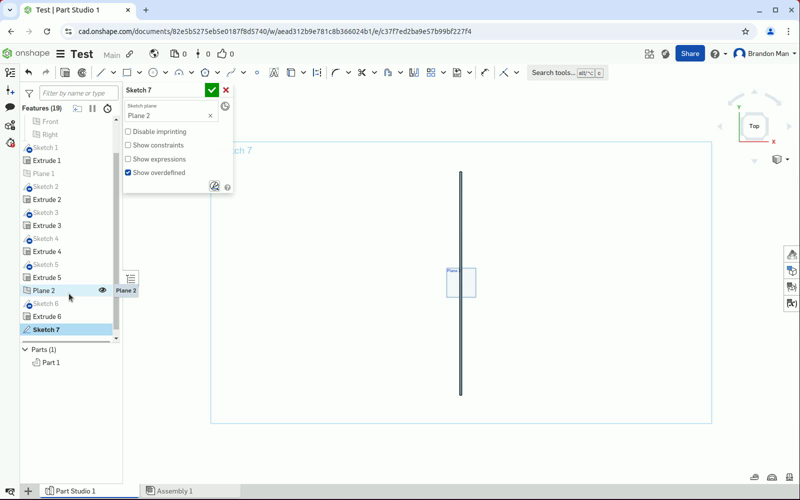
mouse_move(73, 352)
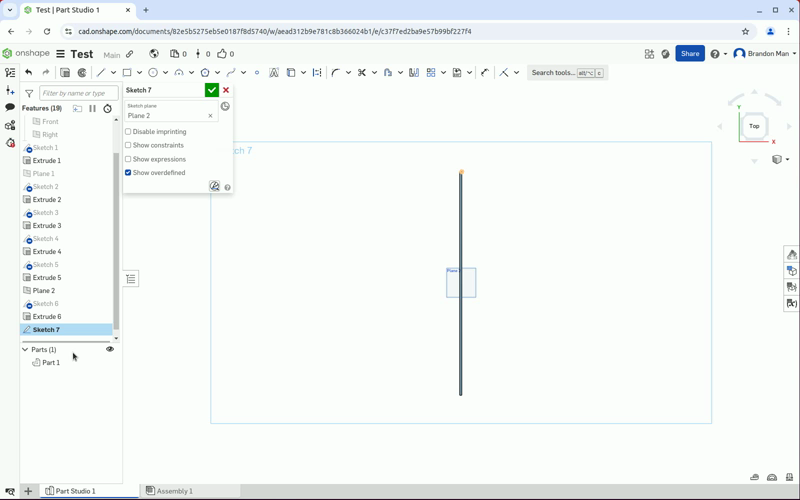
key(y)
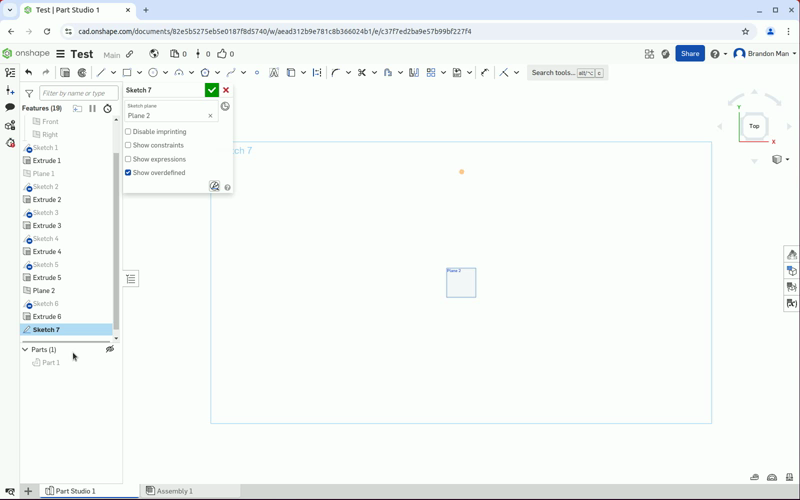
key(c)
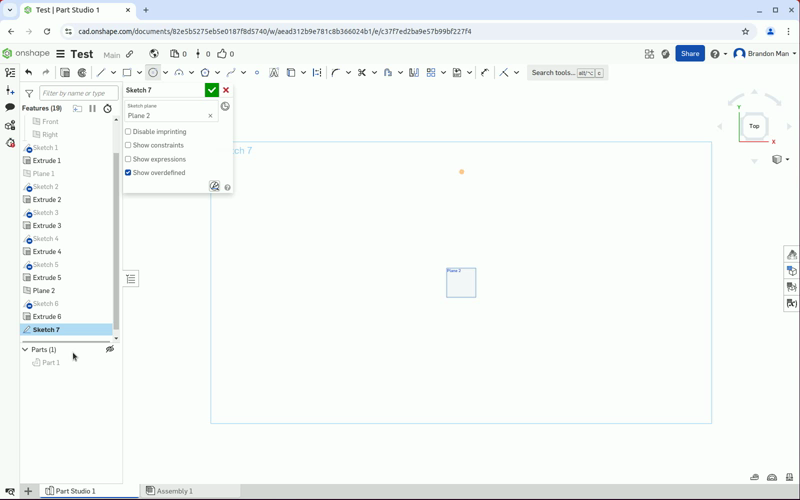
key_down(shift)
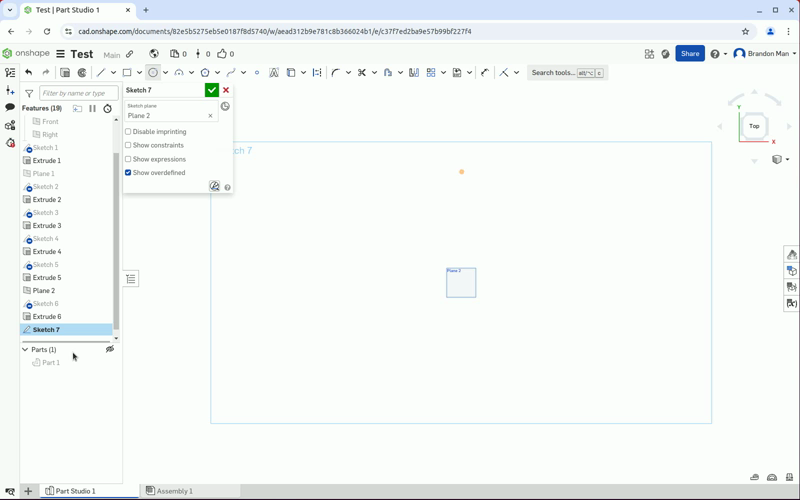
mouse_move(461, 394)
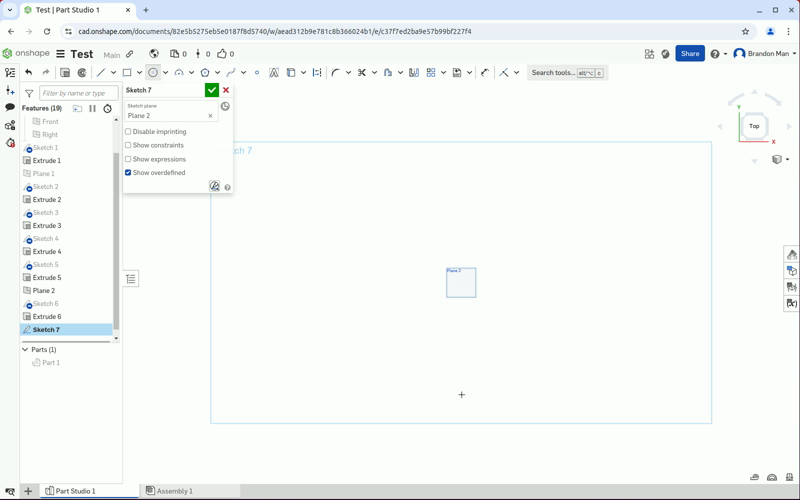
click(461, 394)
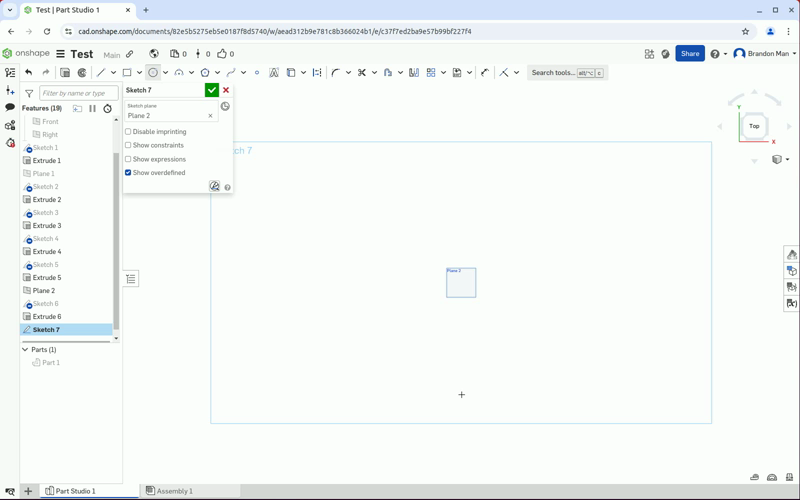
key_up(shift)
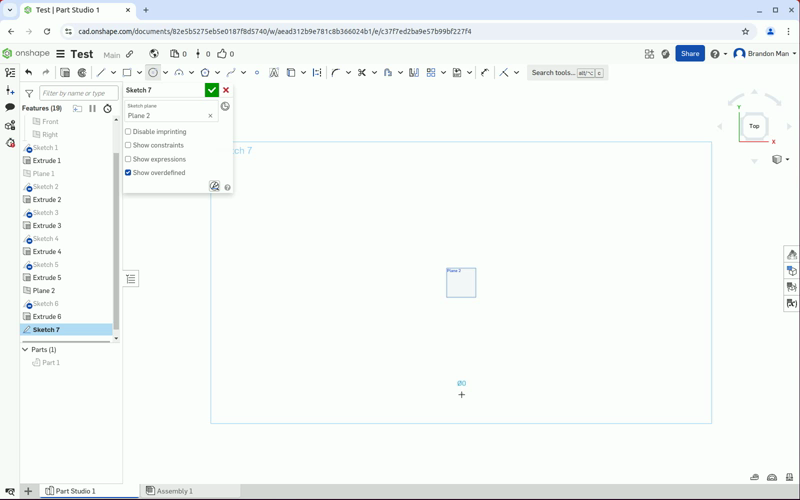
mouse_move(463, 394)
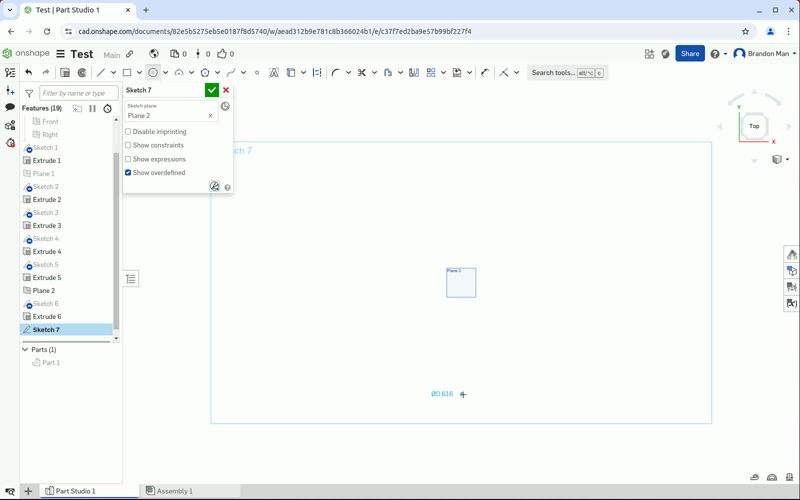
scroll(6)
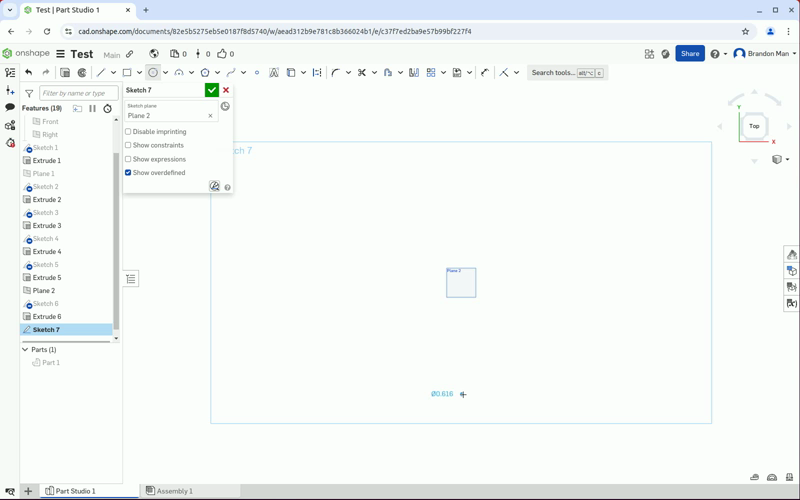
scroll(6)
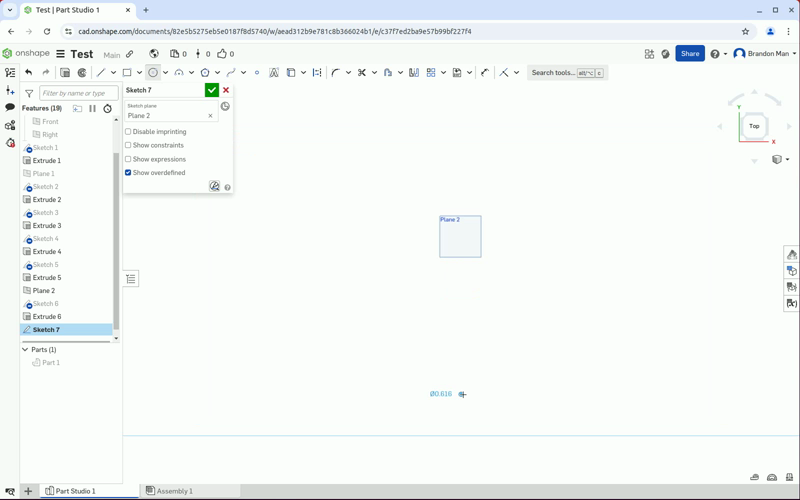
scroll(6)
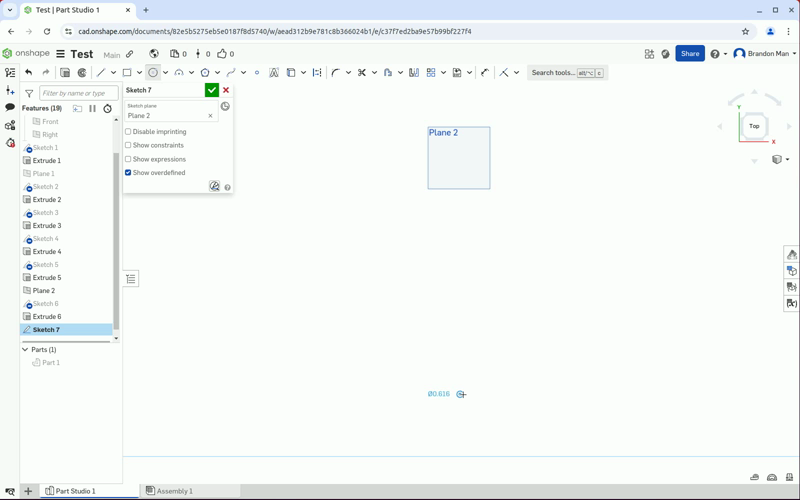
scroll(6)
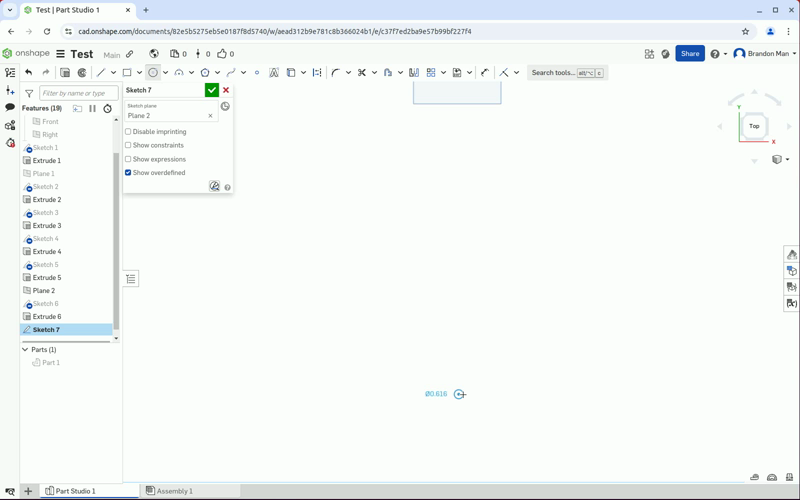
scroll(6)
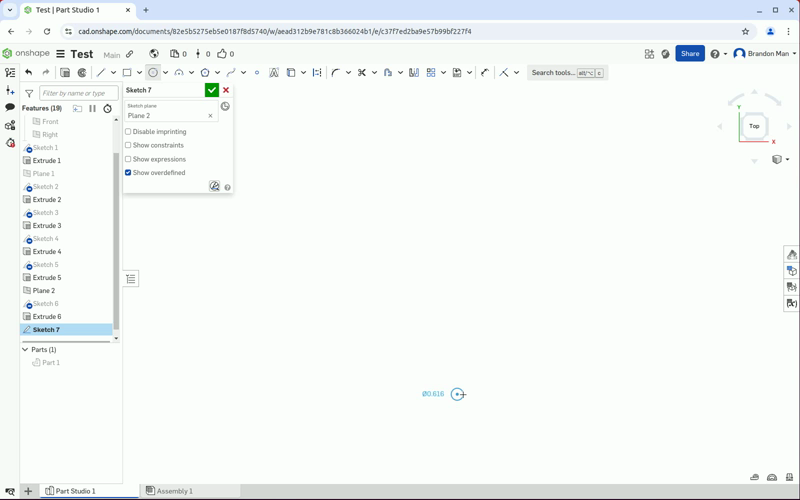
scroll(6)
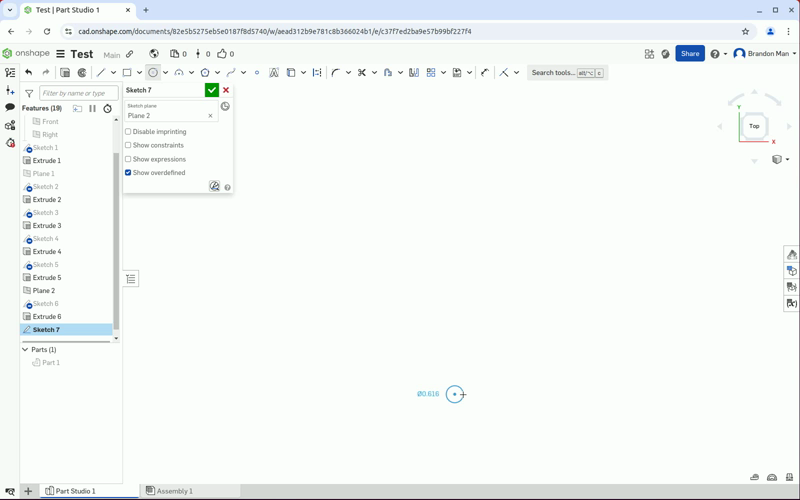
scroll(6)
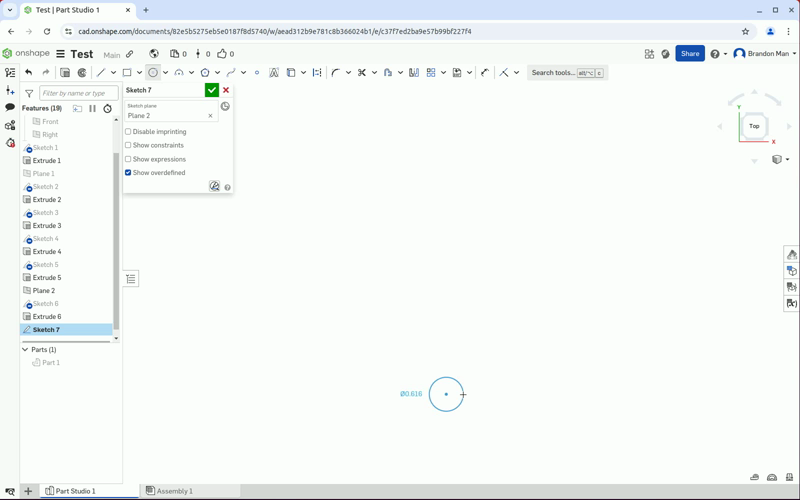
click(463, 394)
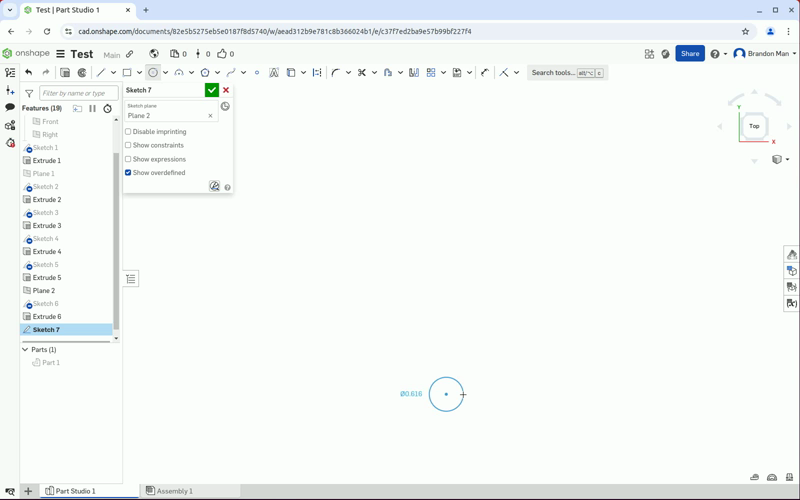
scroll(-6)
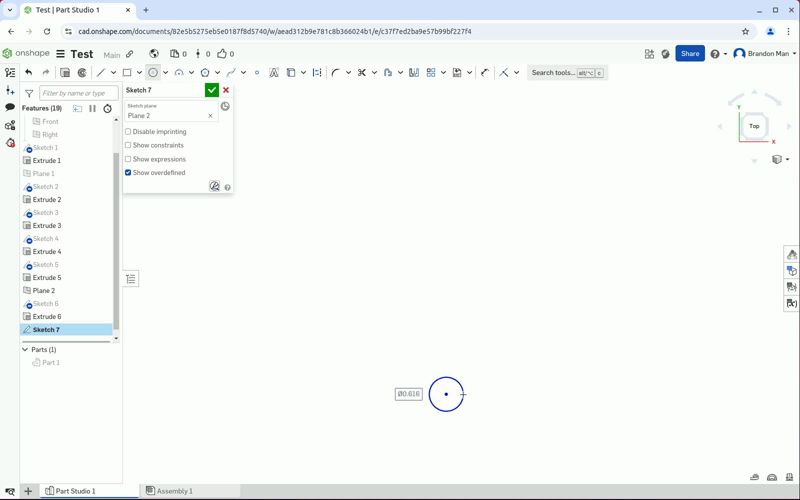
scroll(-6)
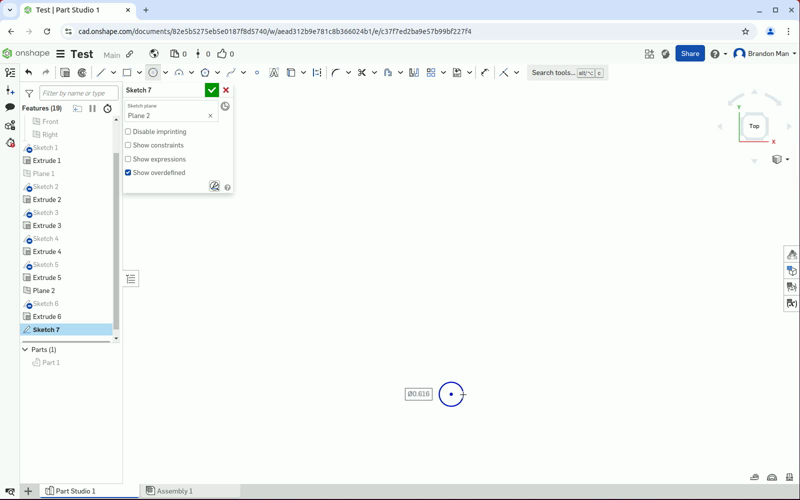
scroll(-6)
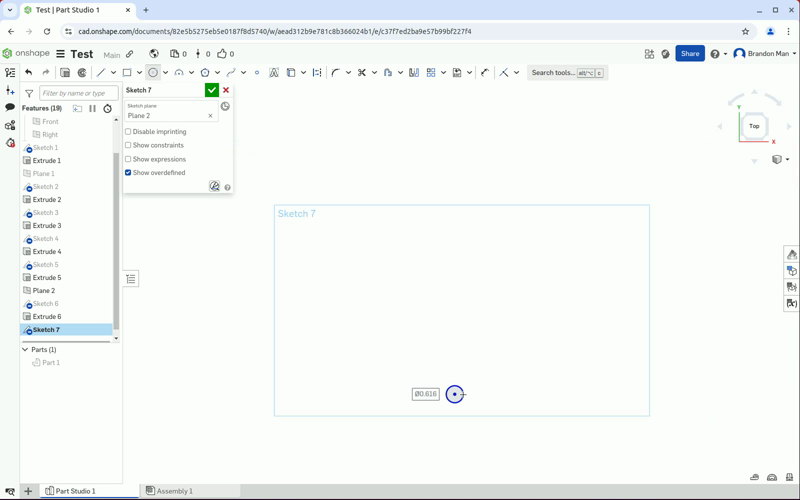
scroll(-6)
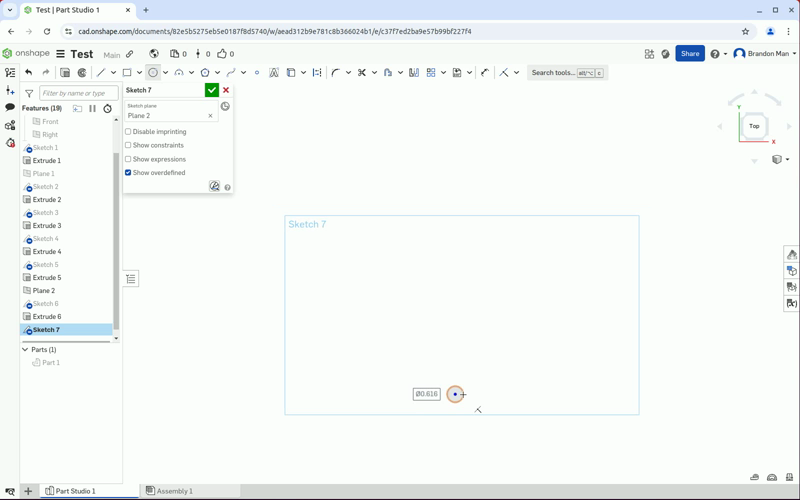
scroll(-6)
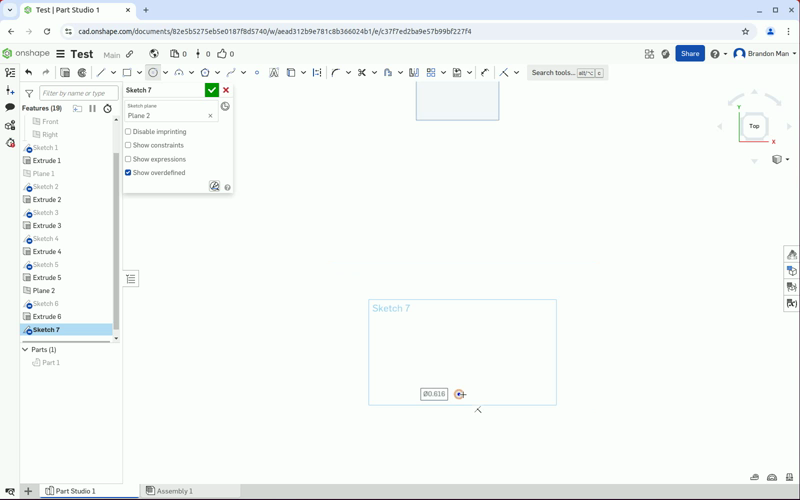
scroll(-6)
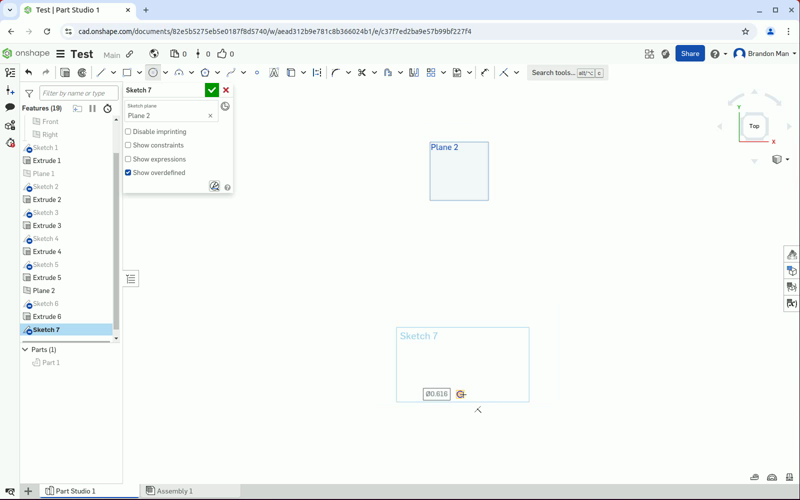
scroll(-6)
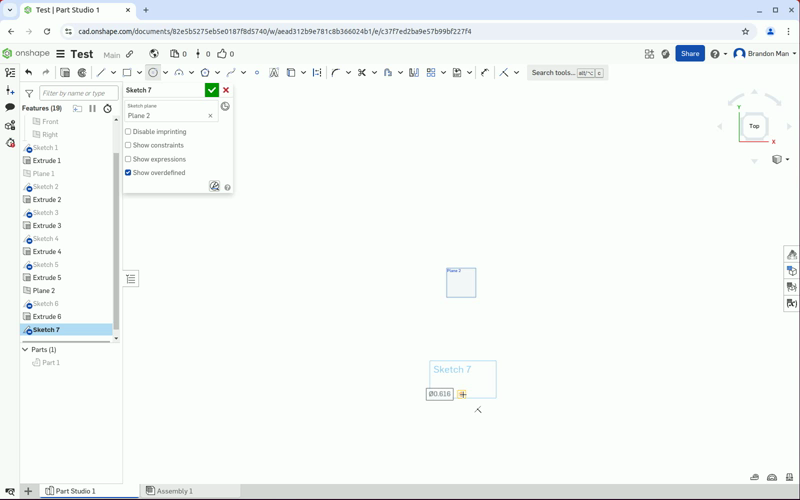
key(esc)
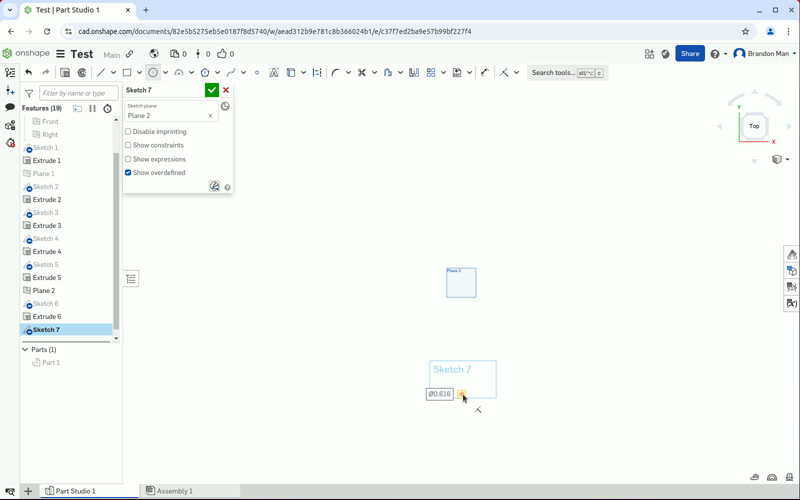
mouse_move(462, 393)
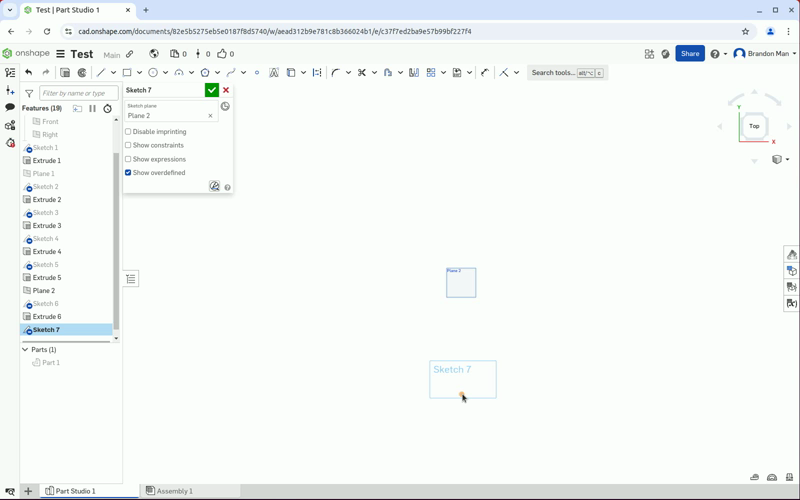
scroll(6)
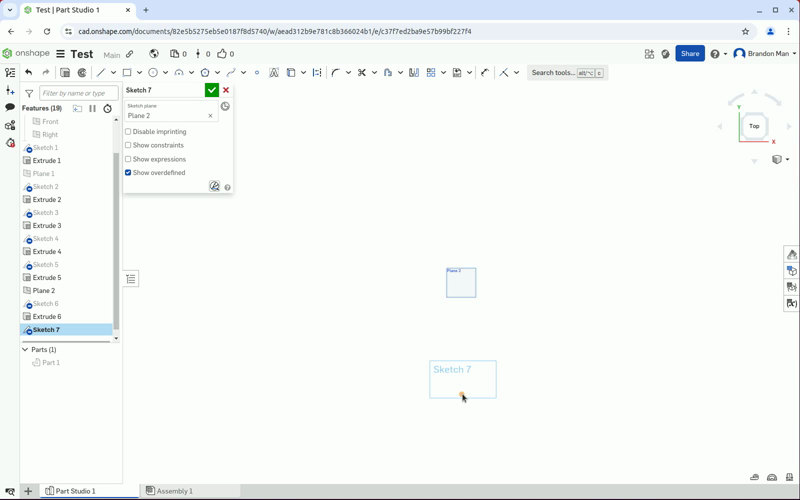
scroll(6)
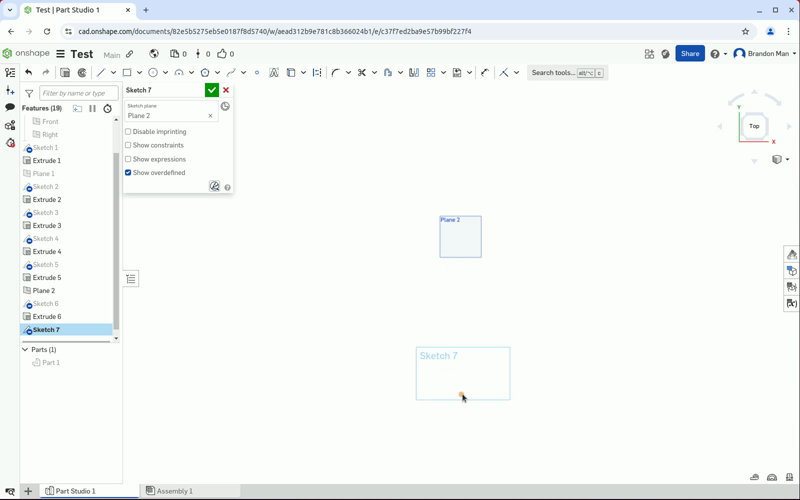
scroll(6)
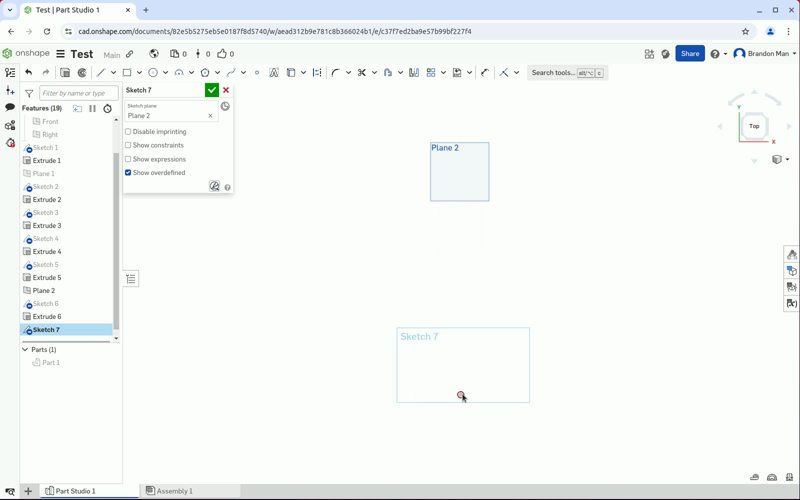
scroll(6)
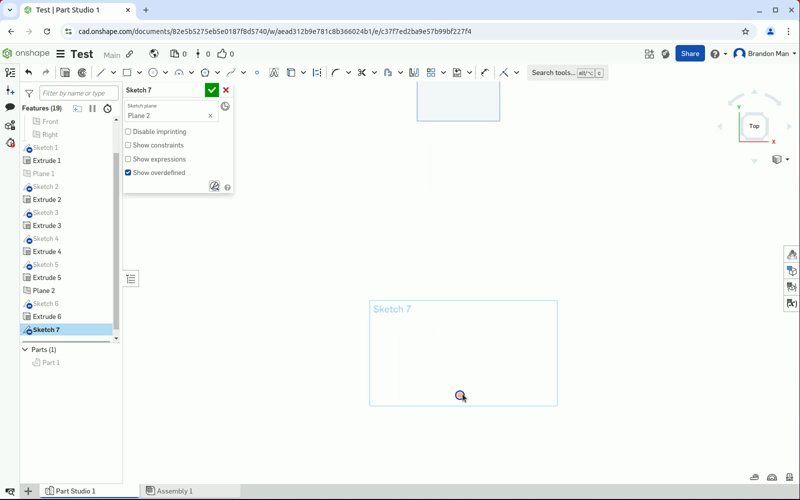
scroll(6)
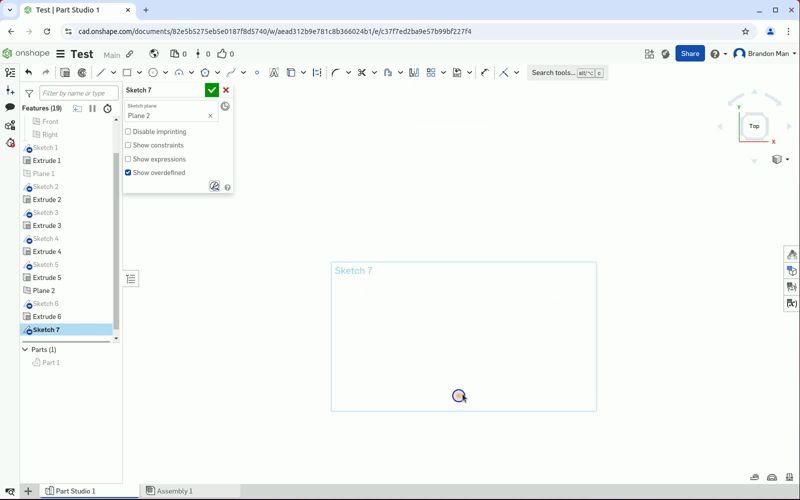
scroll(6)
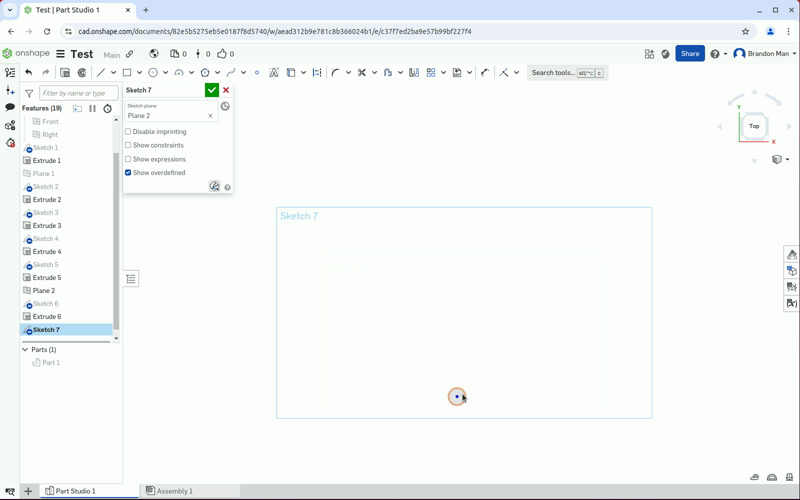
scroll(6)
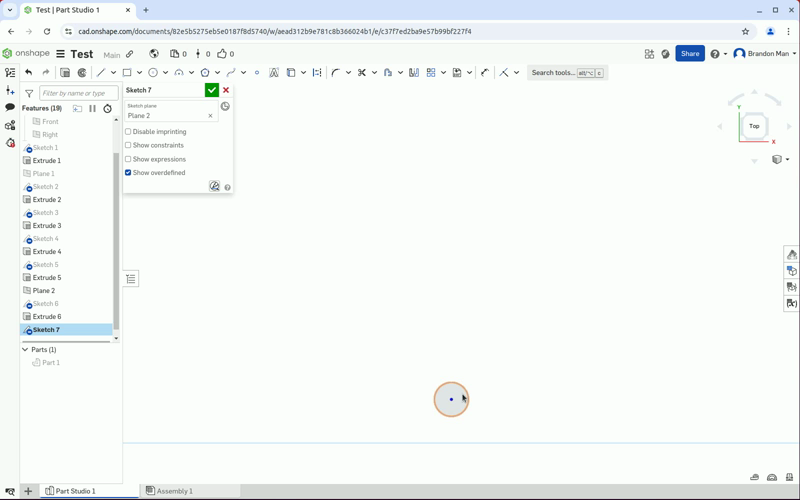
click(462, 393)
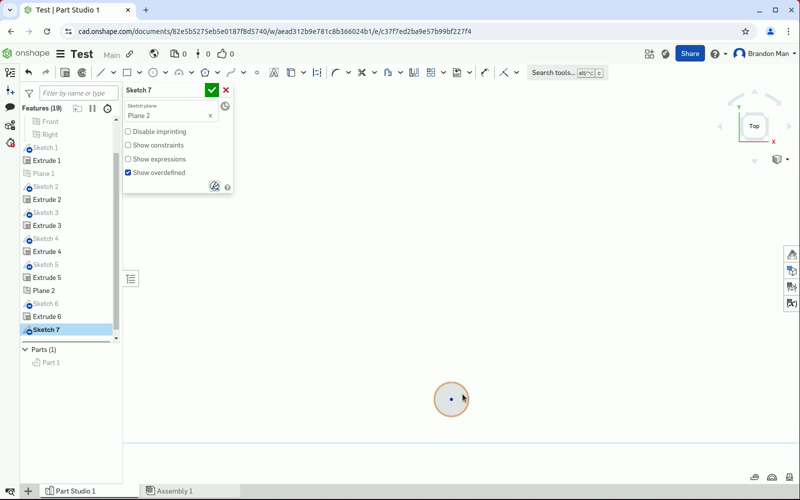
scroll(-6)
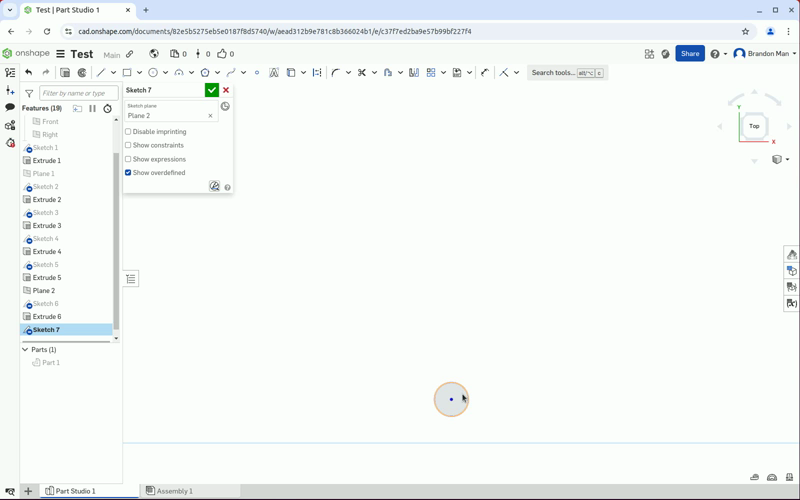
scroll(-6)
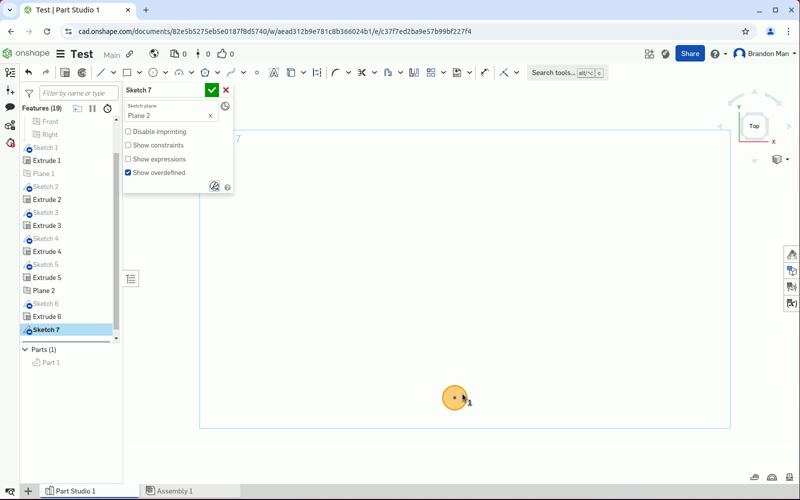
scroll(-6)
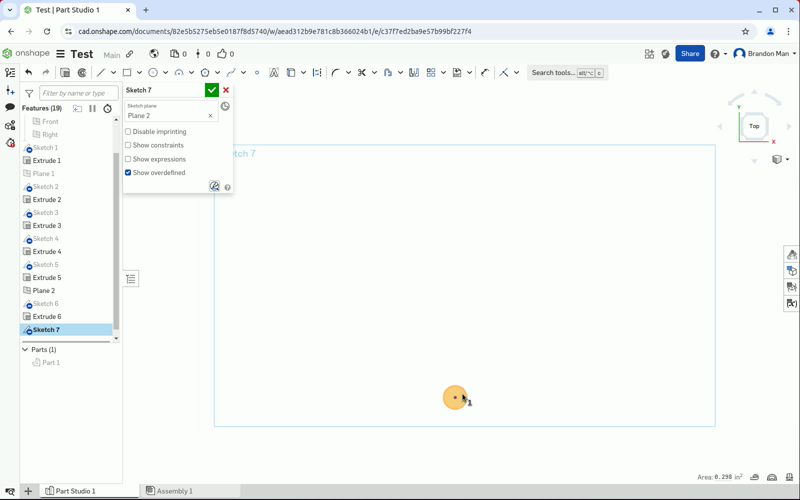
scroll(-6)
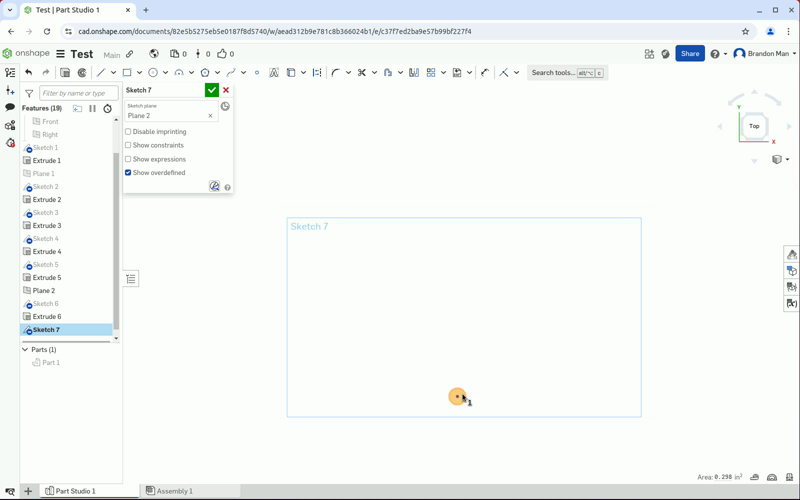
scroll(-6)
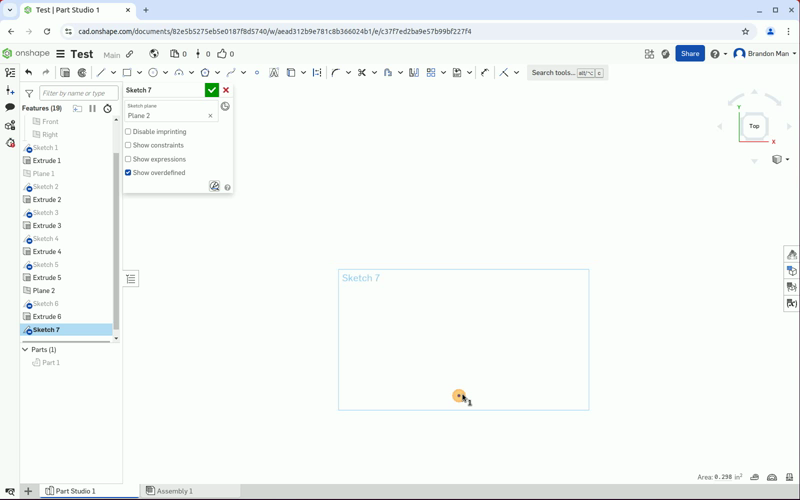
scroll(-6)
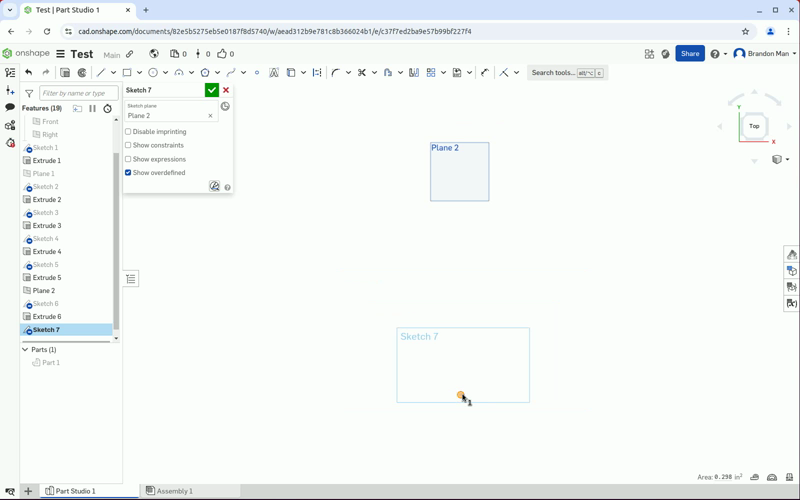
scroll(-6)
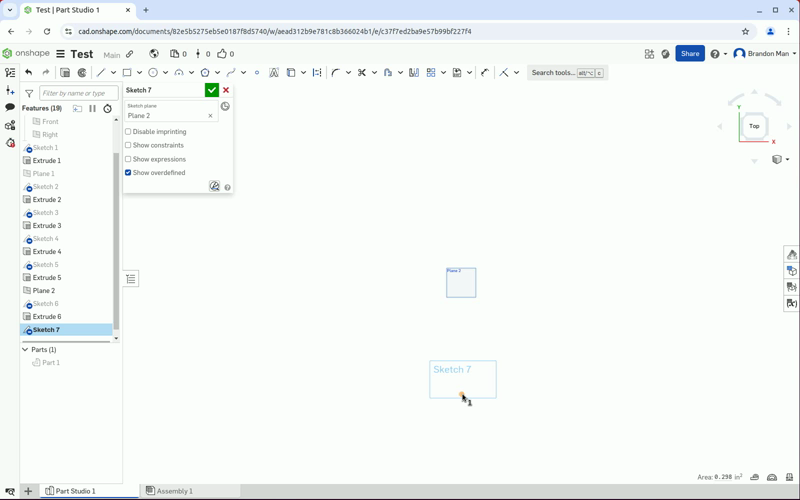
mouse_move(73, 352)
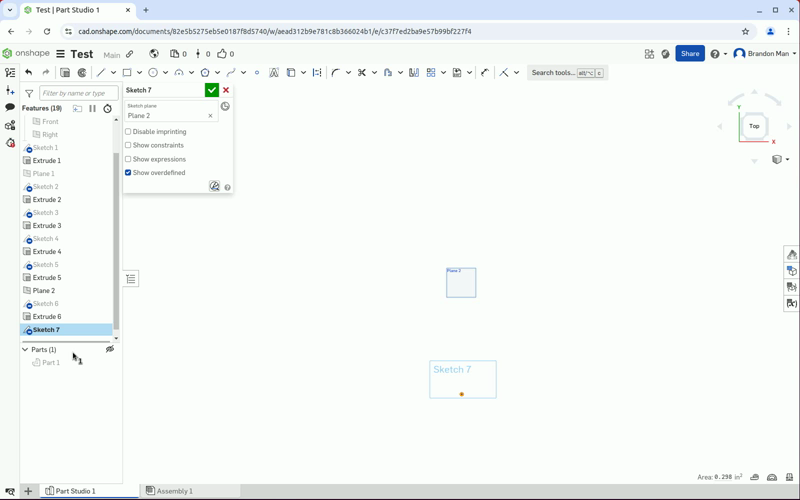
key(shift+y)
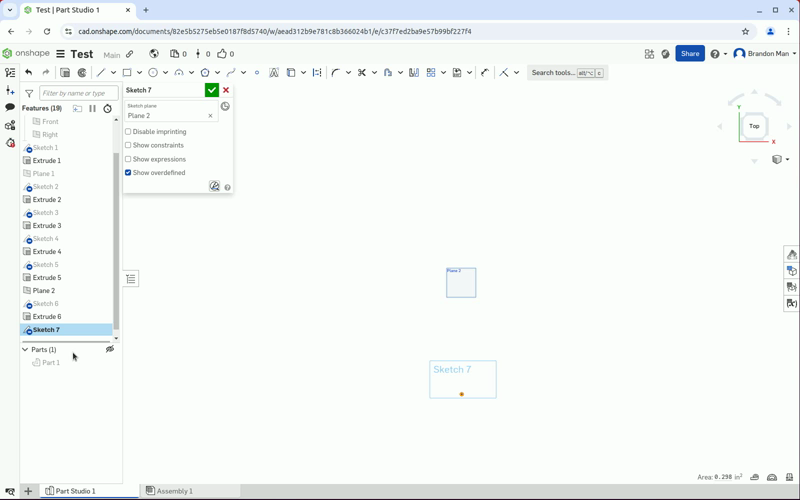
key(shift+e)
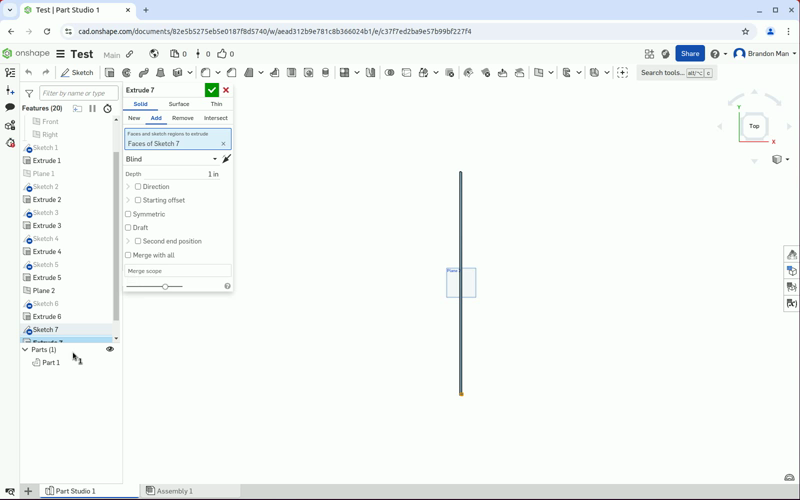
mouse_move(143, 106)
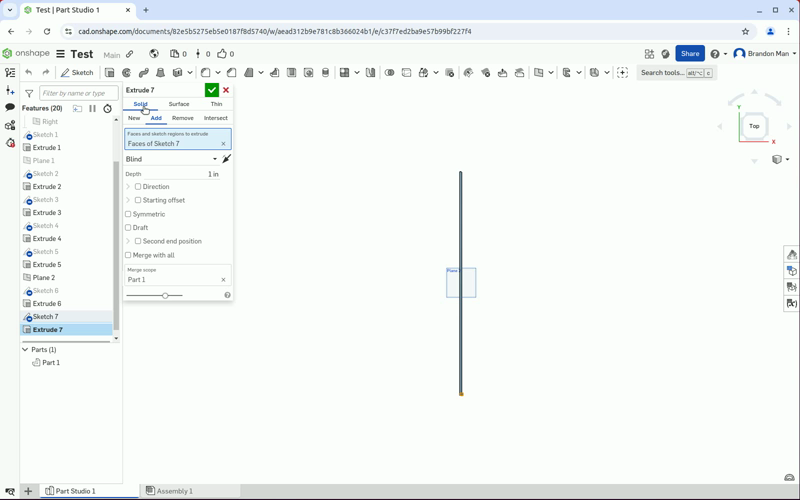
click(143, 106)
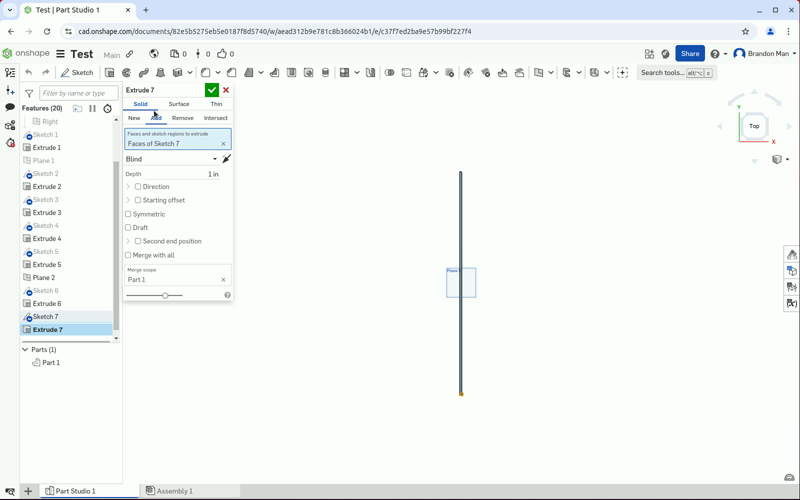
mouse_move(186, 120)
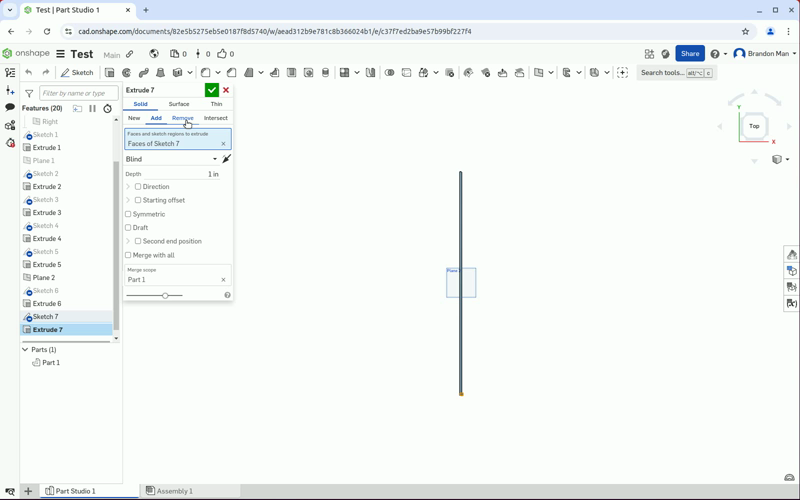
click(186, 120)
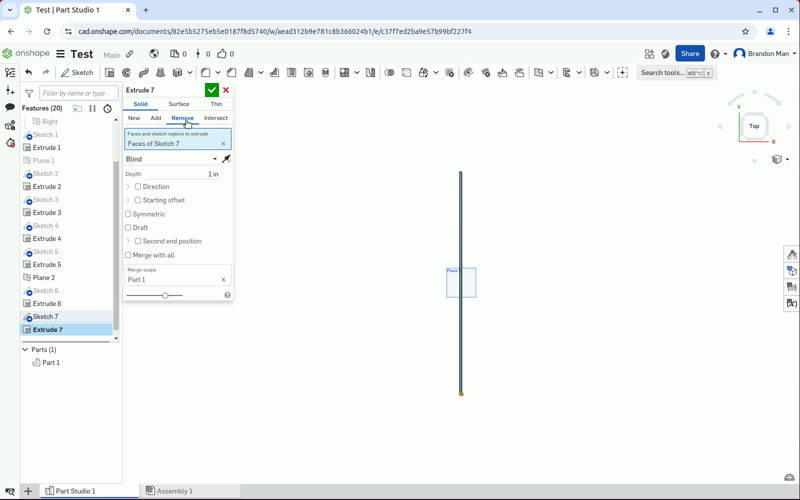
key(tab, 4)
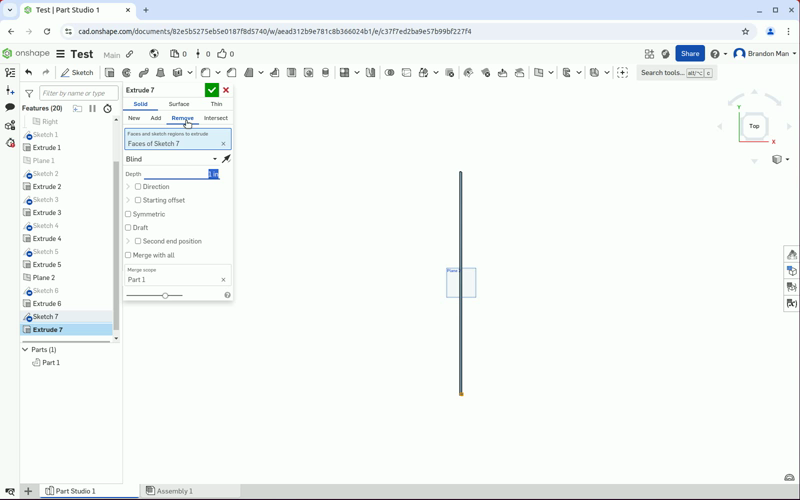
text(1.204)
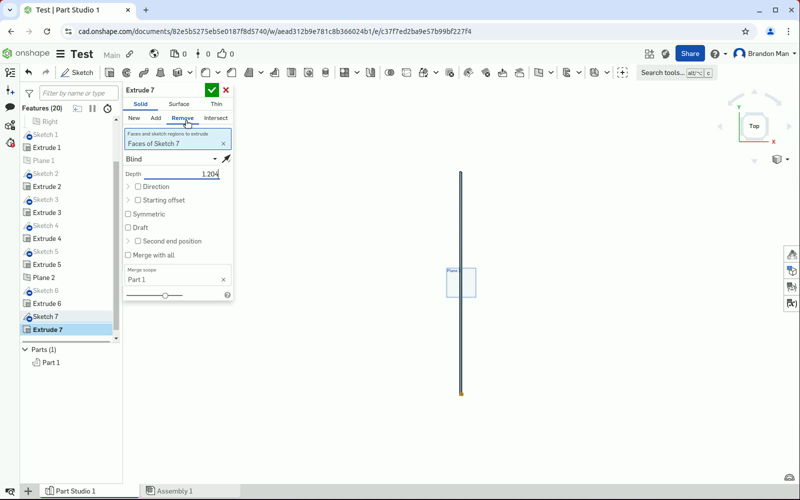
key(tab, 6)
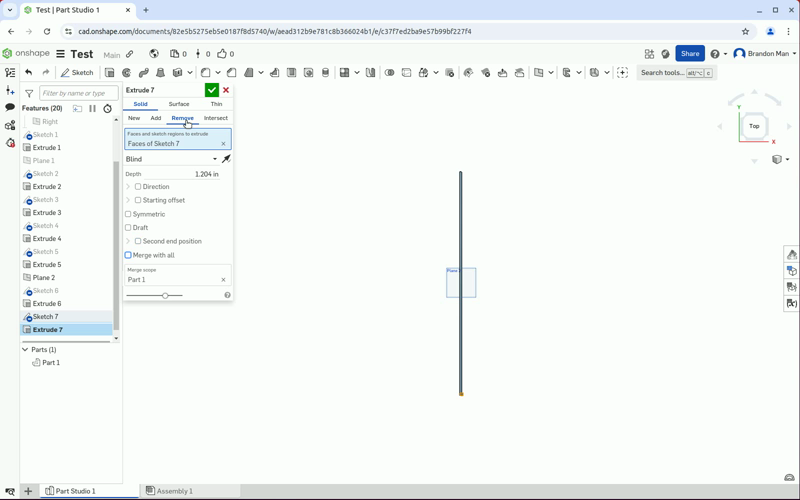
key(space)
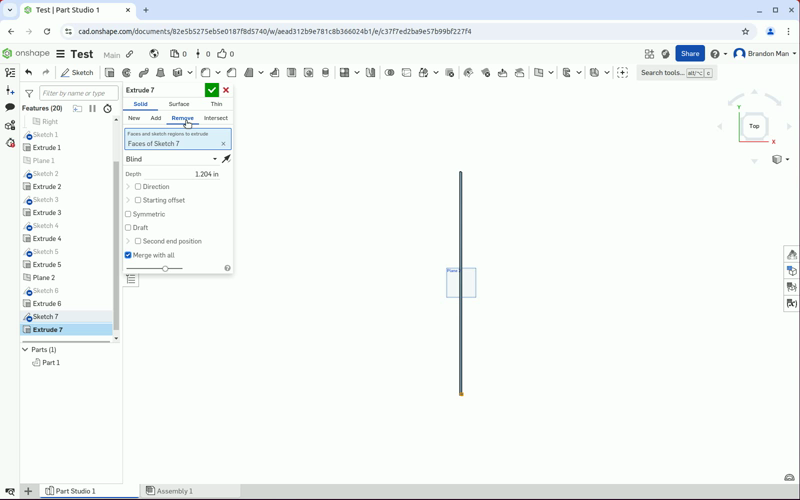
key(enter)
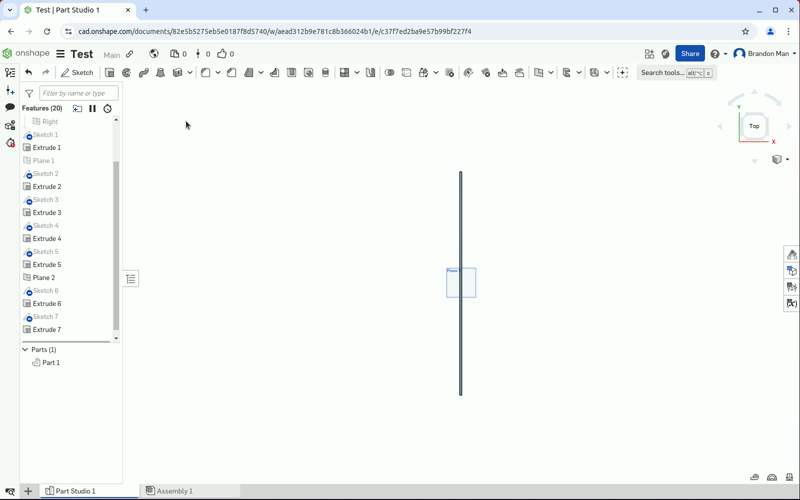
key(shift+h)
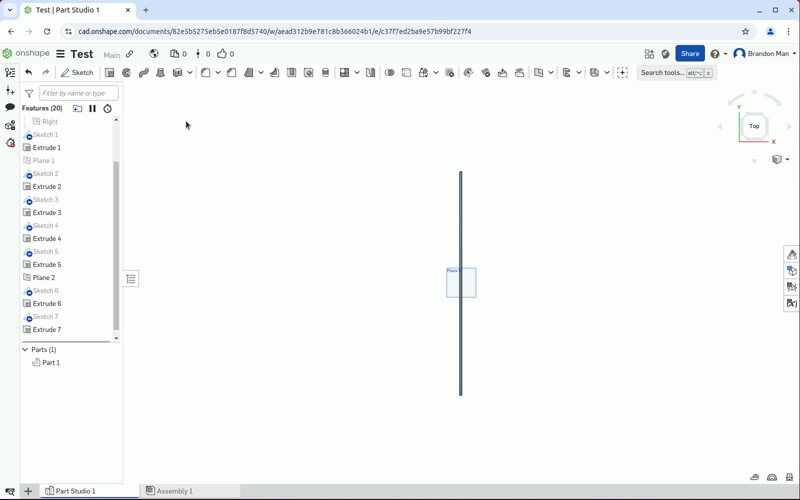
key(shift+h)
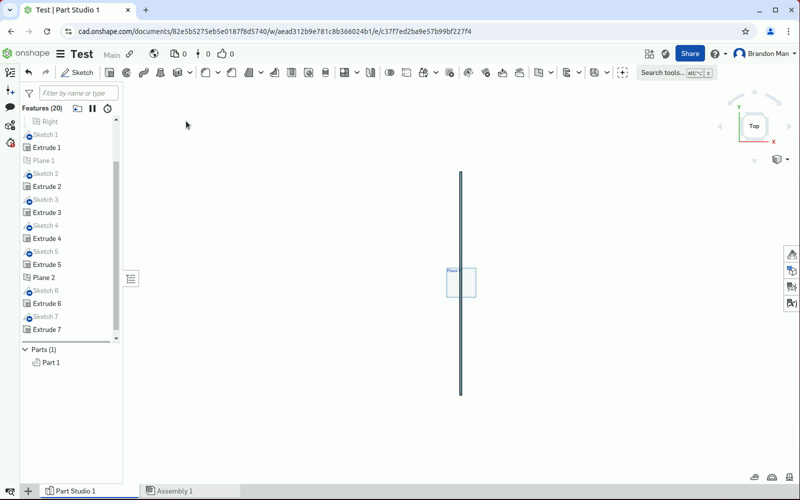
key(shift+7)
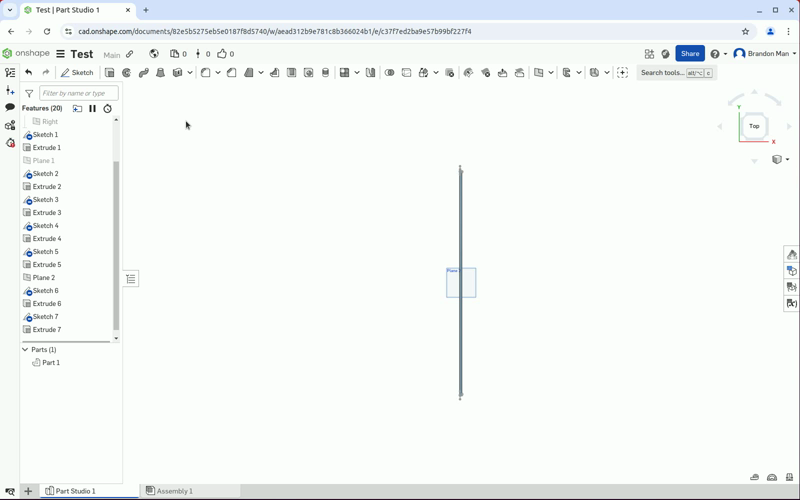
key(up, 3)
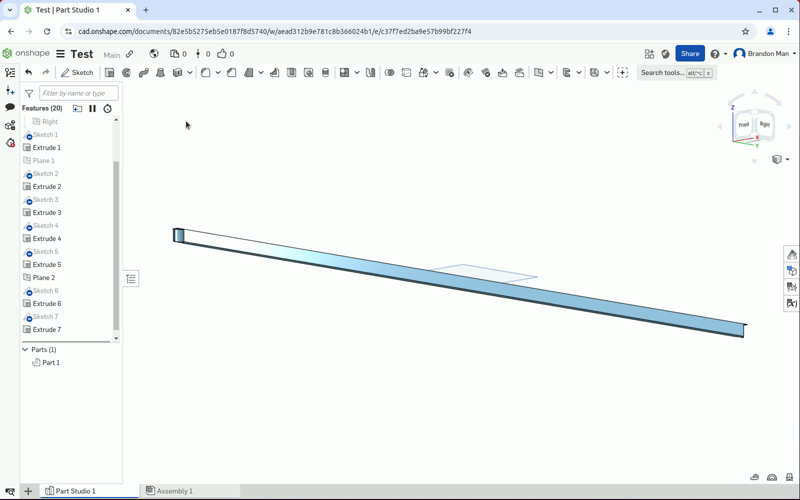
key(left, 3)
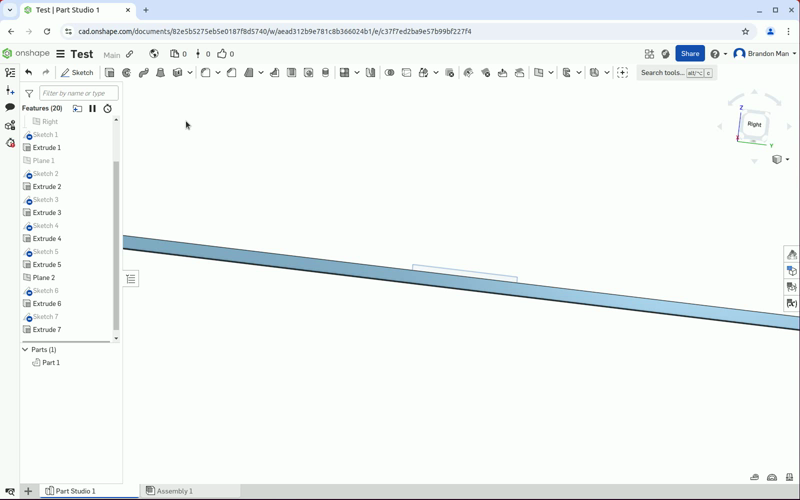
key(right, 3)
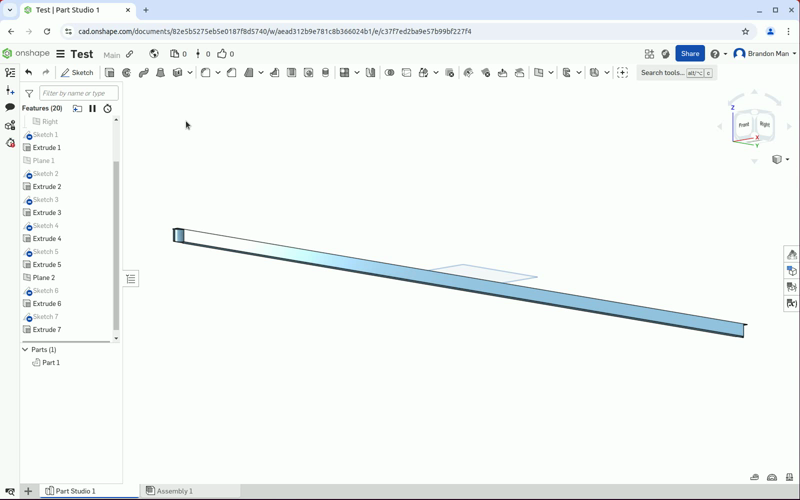
key(down, 3)
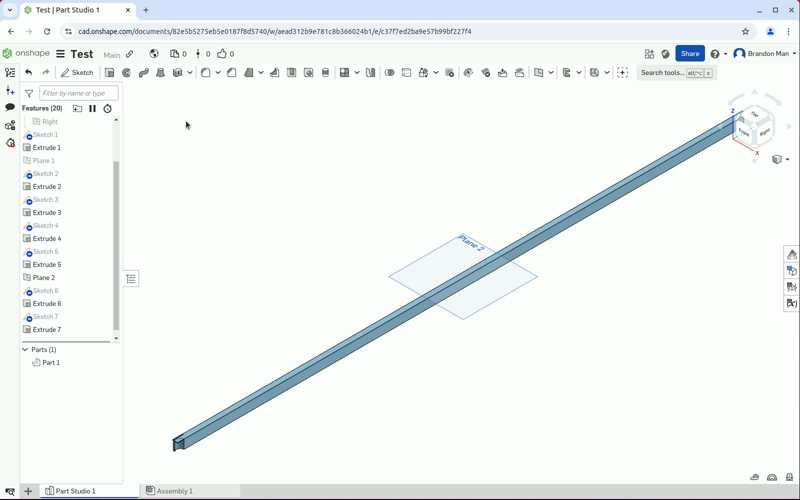
mouse_move(69, 137)
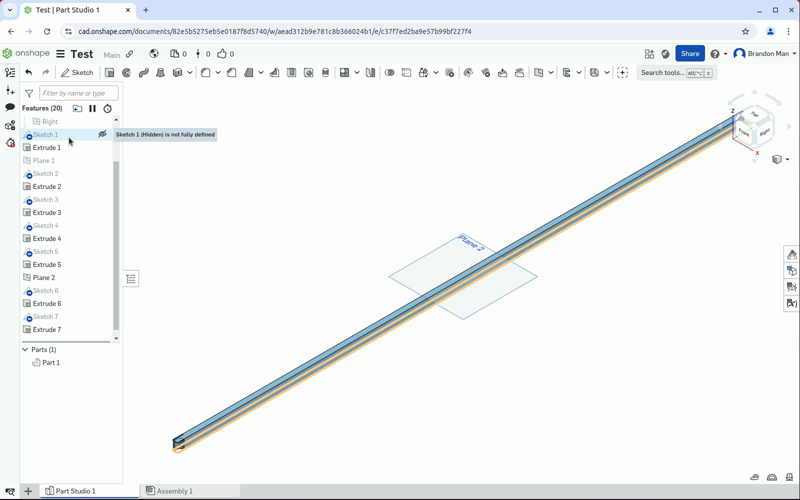
click(69, 137)